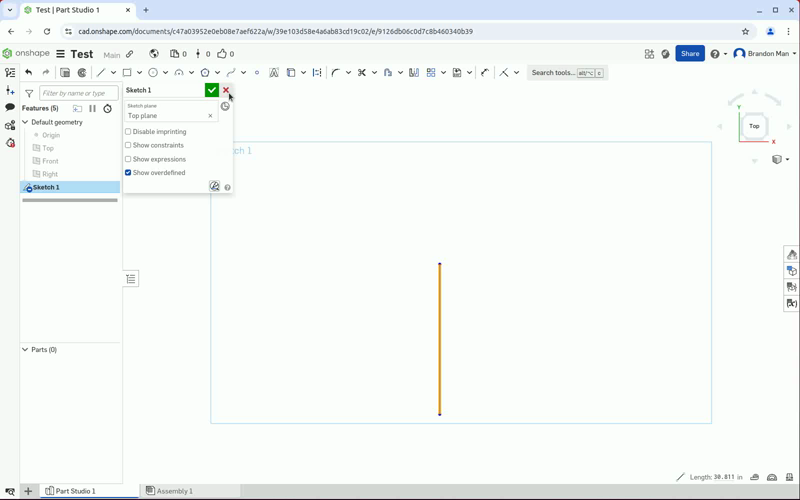
key(shift+h)
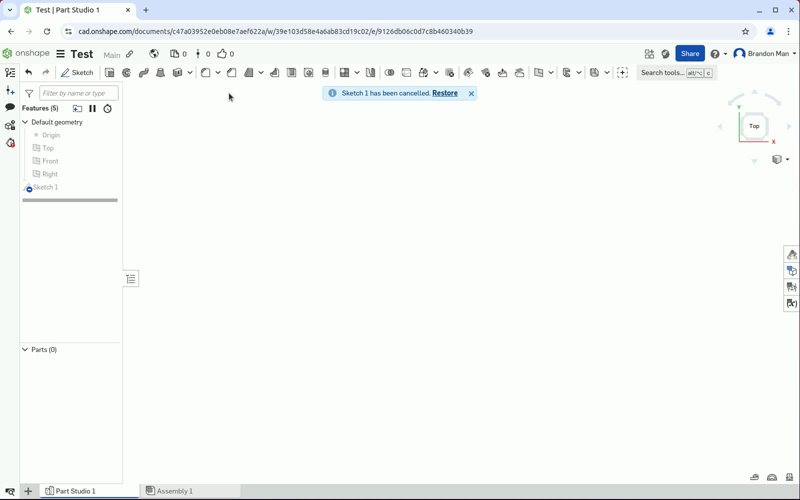
mouse_move(73, 352)
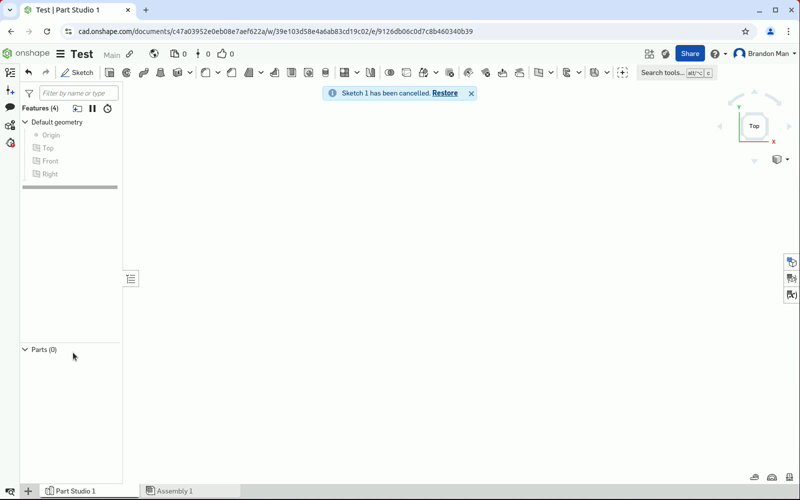
key(y)
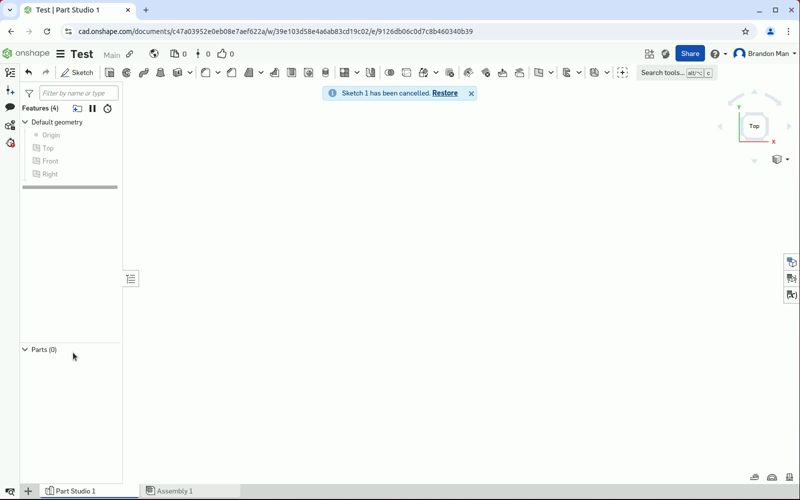
key(shift+p)
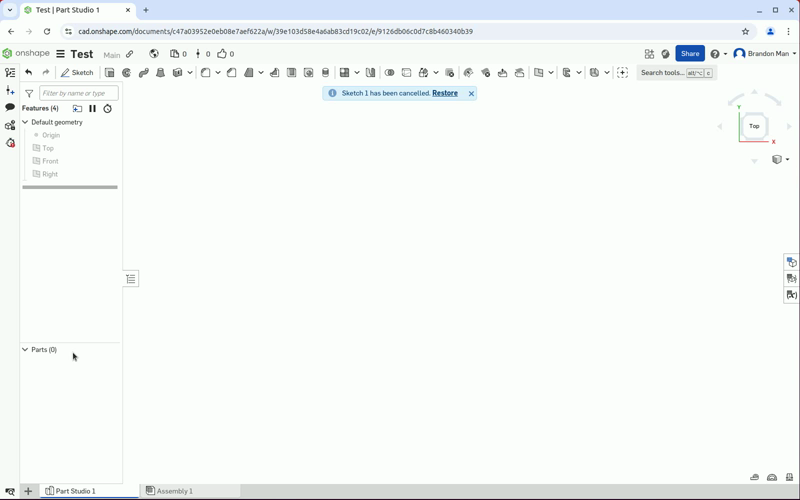
key(space)
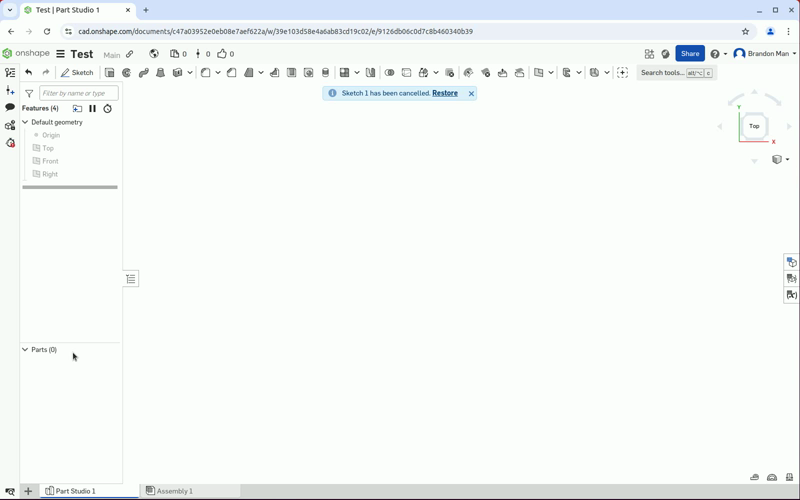
key_down(shift)
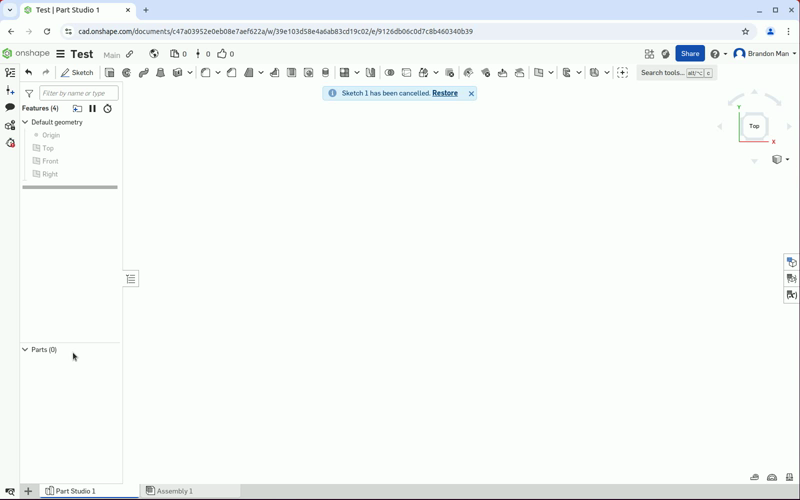
key(up)
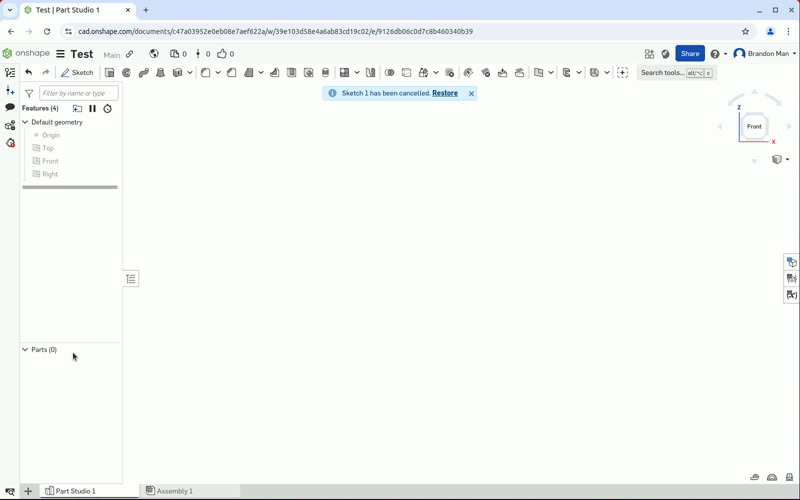
key_up(shift)
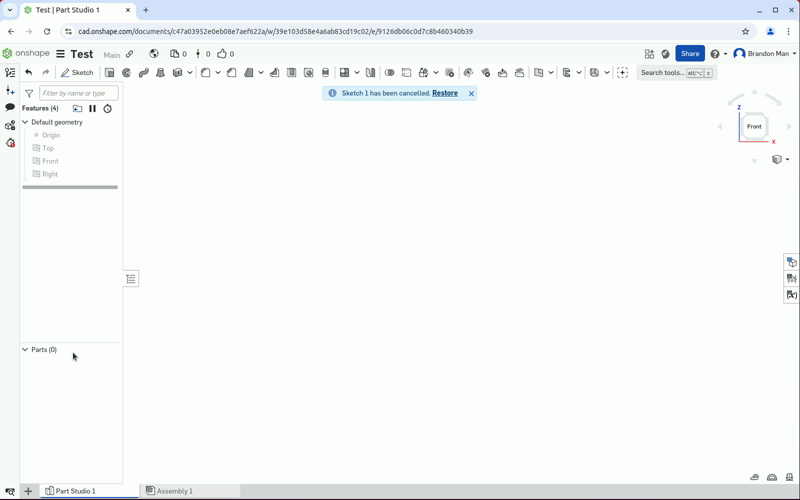
key(space)
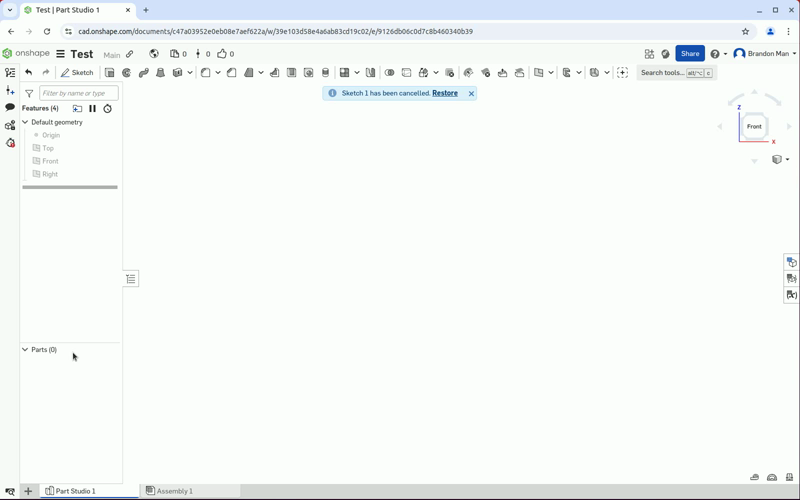
key_down(shift)
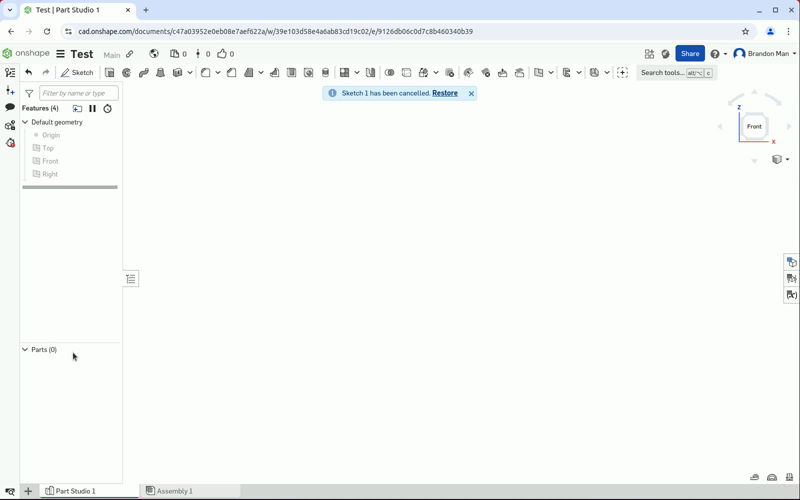
key(left)
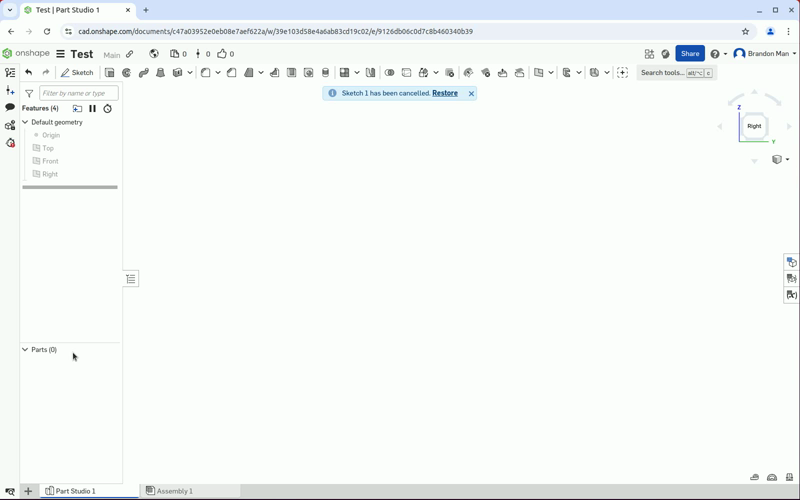
key_up(shift)
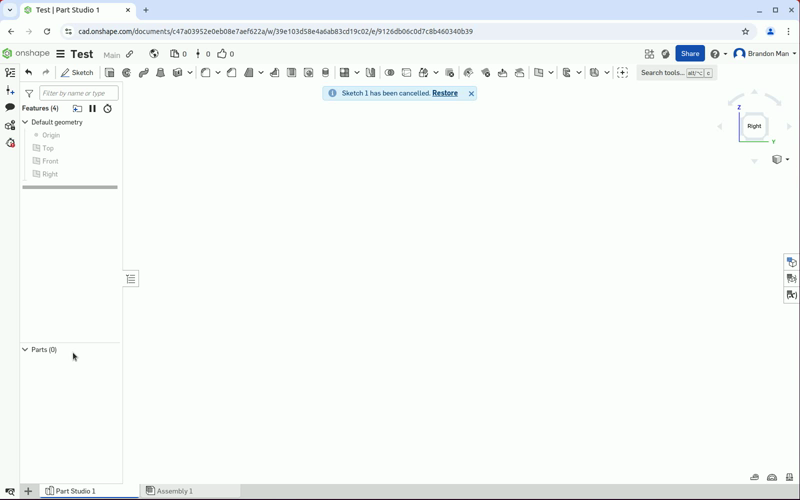
mouse_move(73, 352)
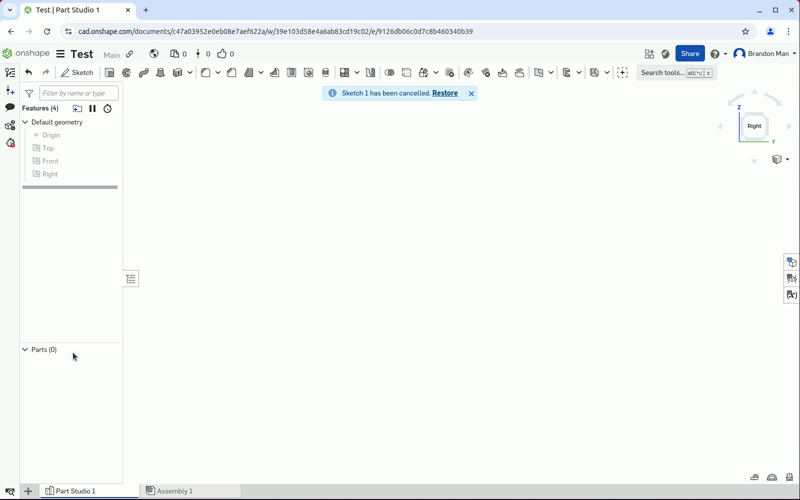
key(shift+y)
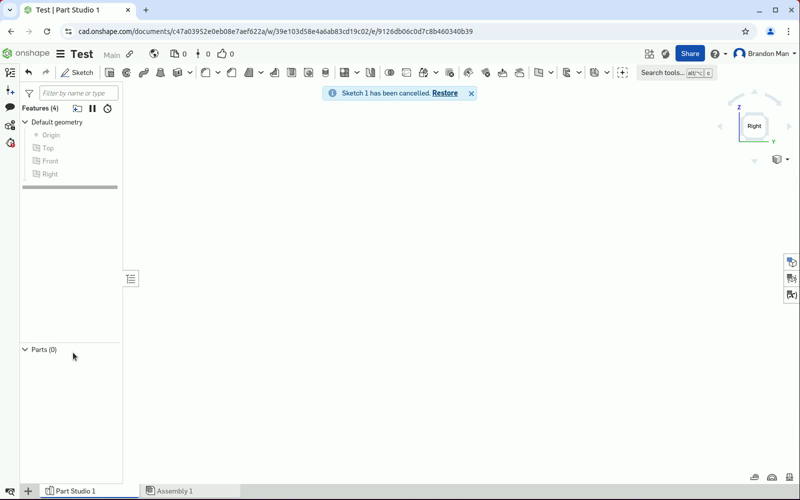
key(shift+s)
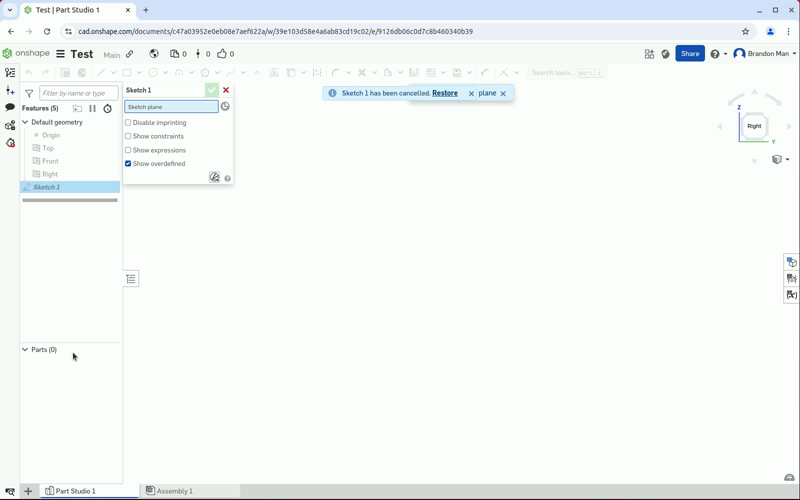
mouse_move(73, 176)
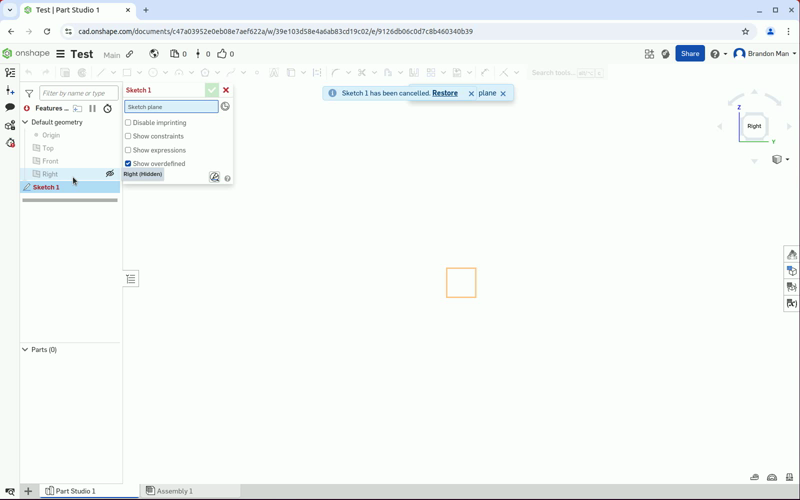
click(73, 176)
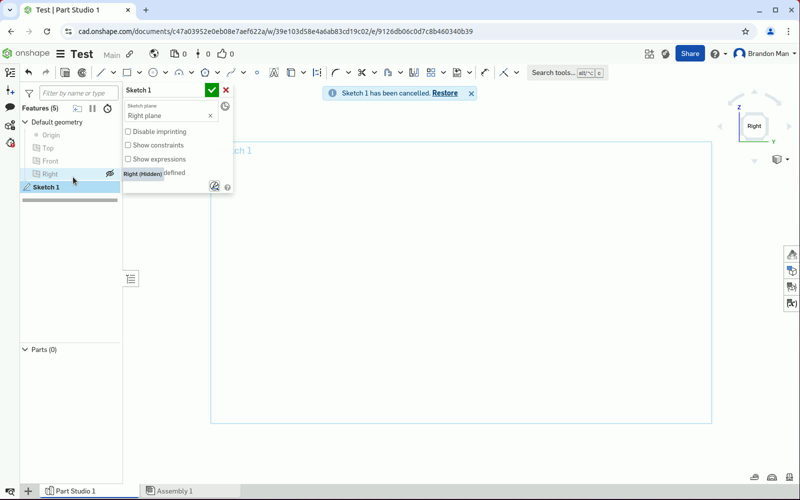
mouse_move(73, 352)
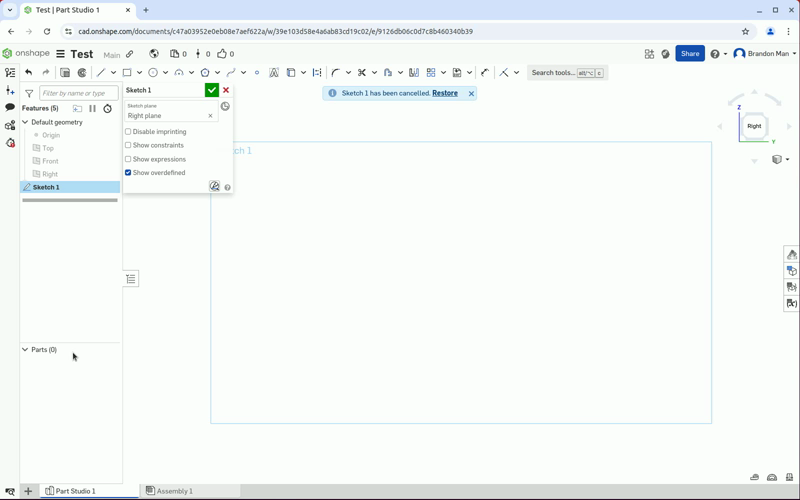
key(y)
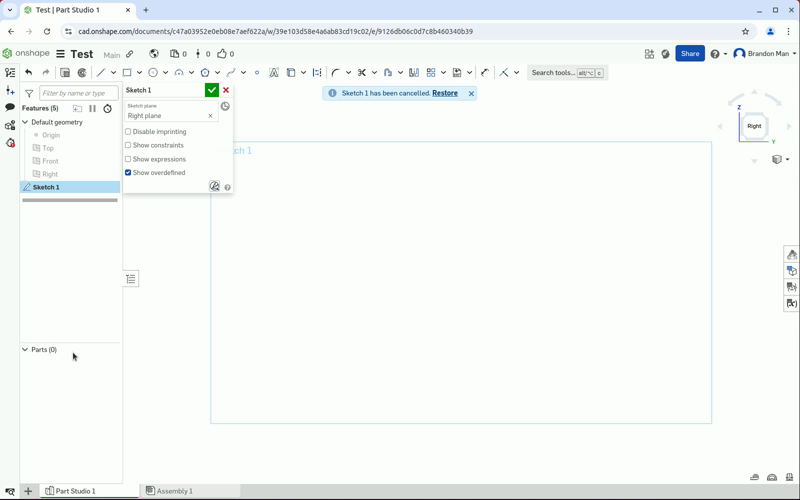
key(l)
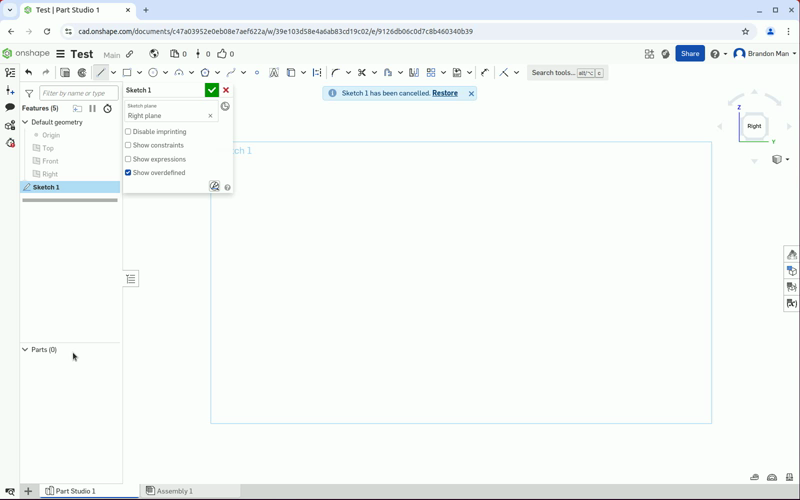
key_down(shift)
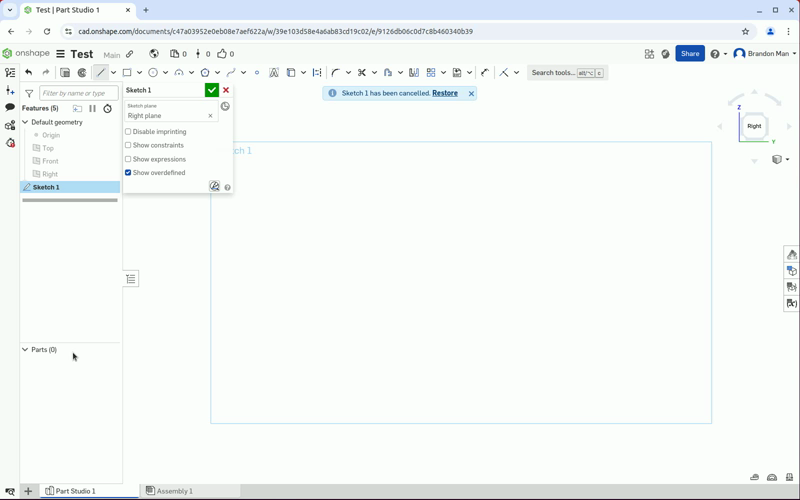
mouse_move(384, 325)
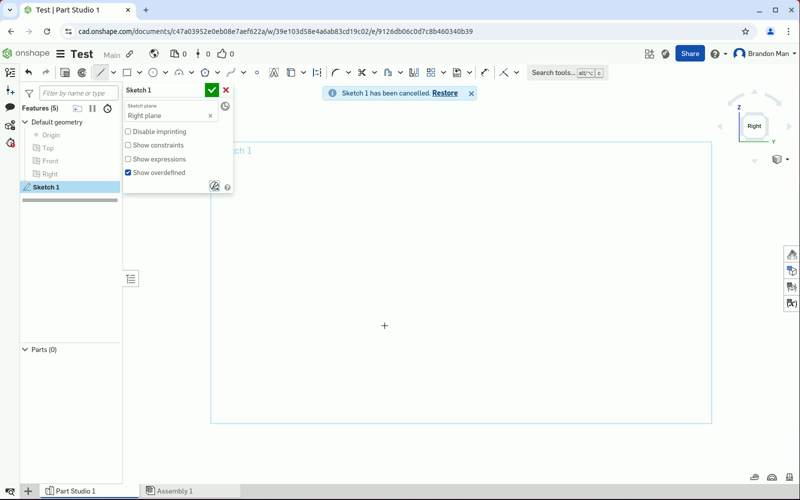
click(384, 325)
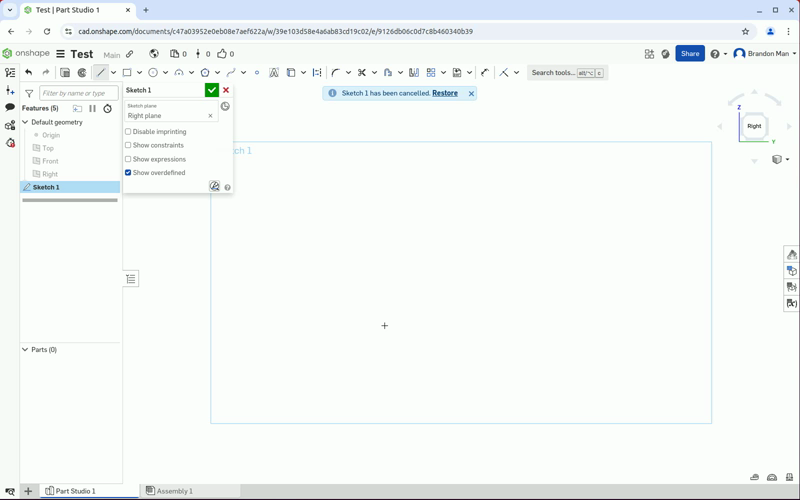
key_up(shift)
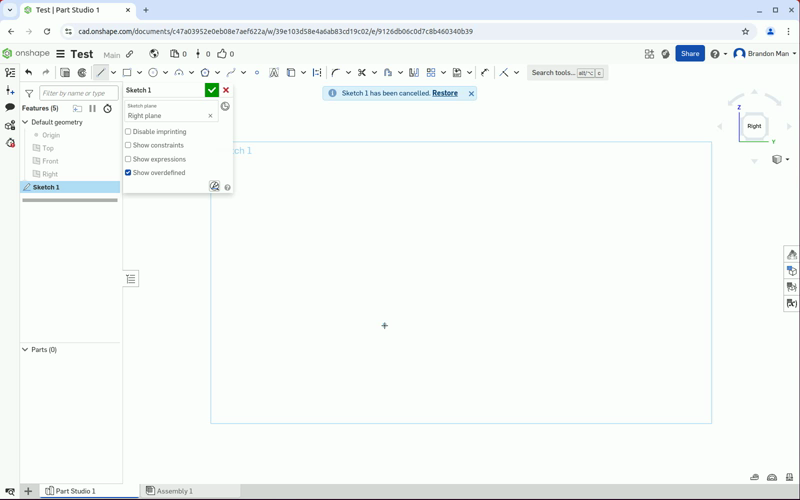
key_down(shift)
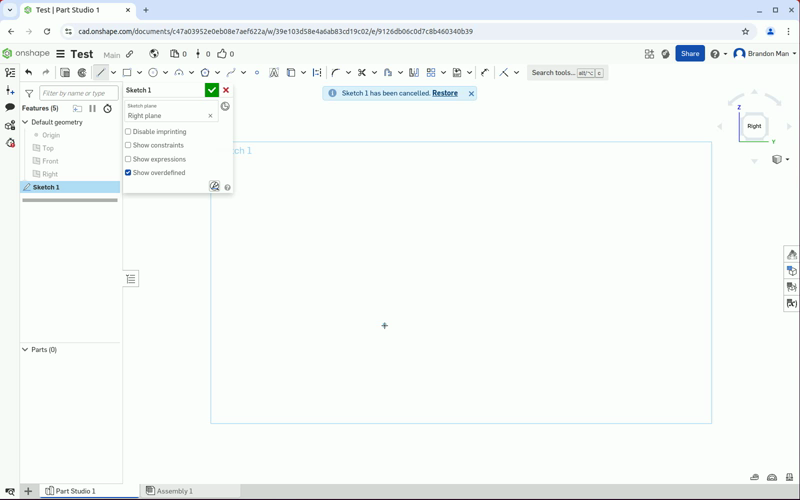
mouse_move(414, 325)
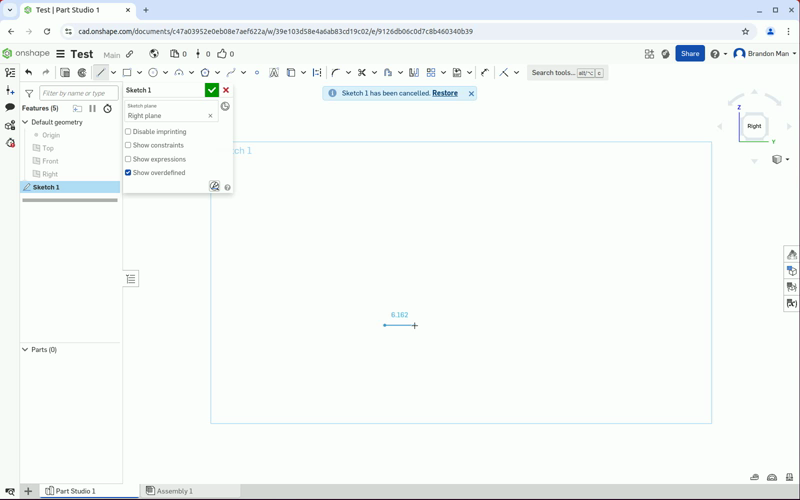
mouse_move(415, 325)
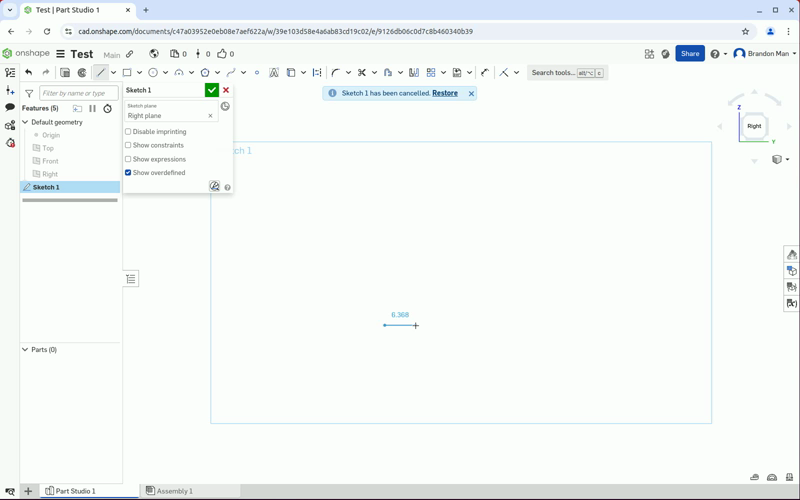
click(415, 325)
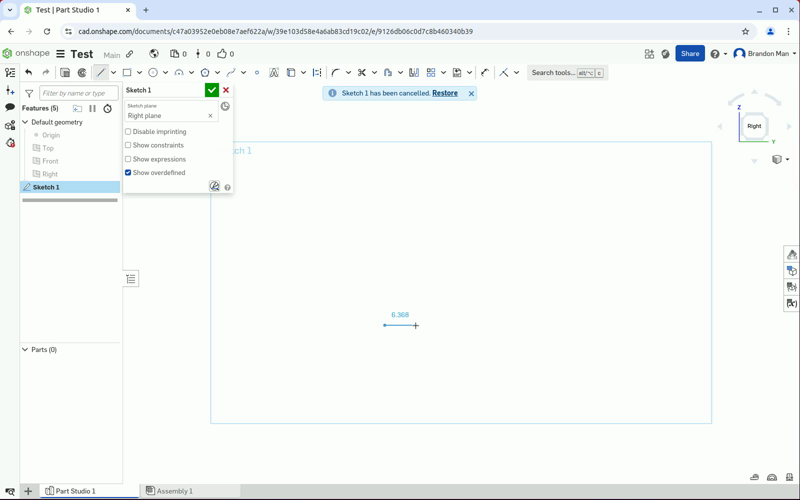
key_up(shift)
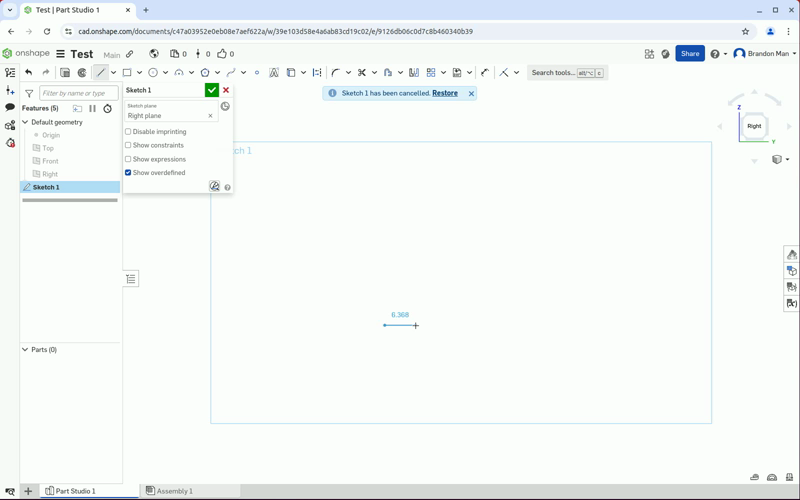
key_down(shift)
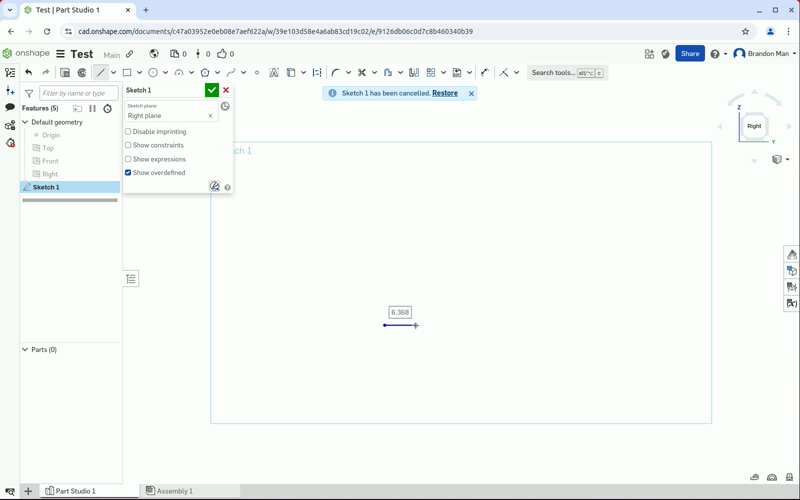
mouse_move(445, 325)
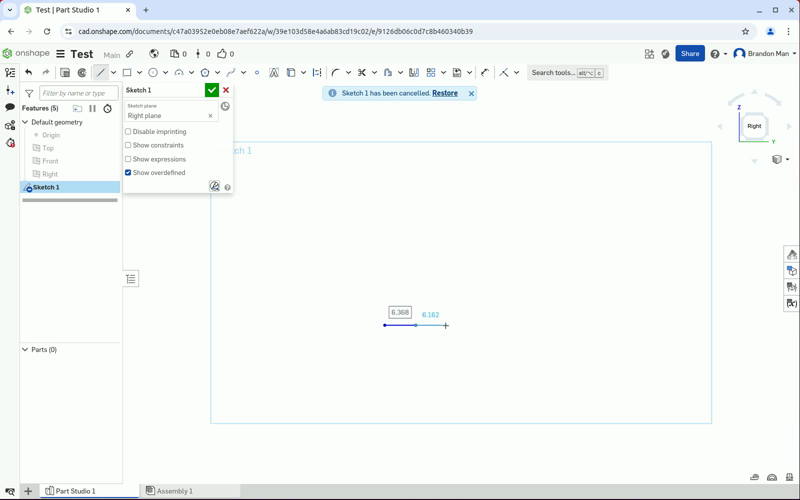
mouse_move(415, 332)
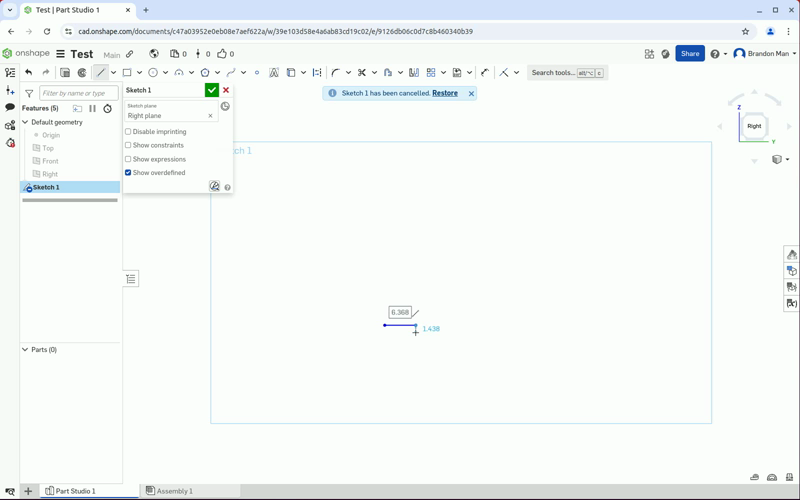
scroll(6)
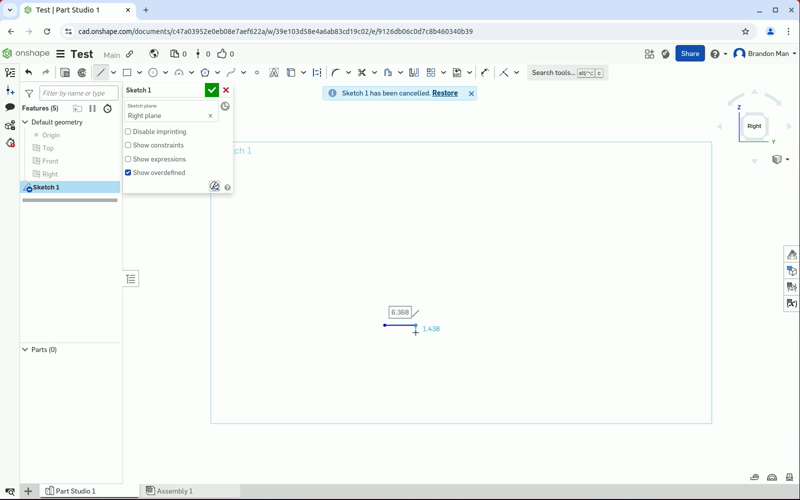
scroll(6)
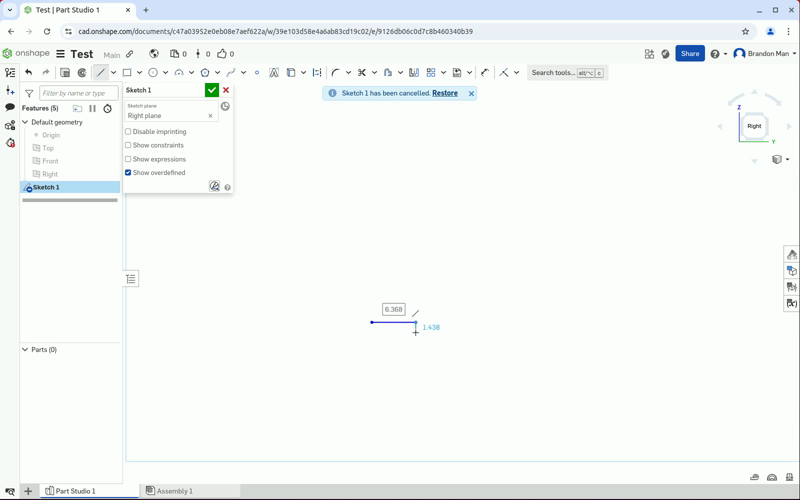
scroll(6)
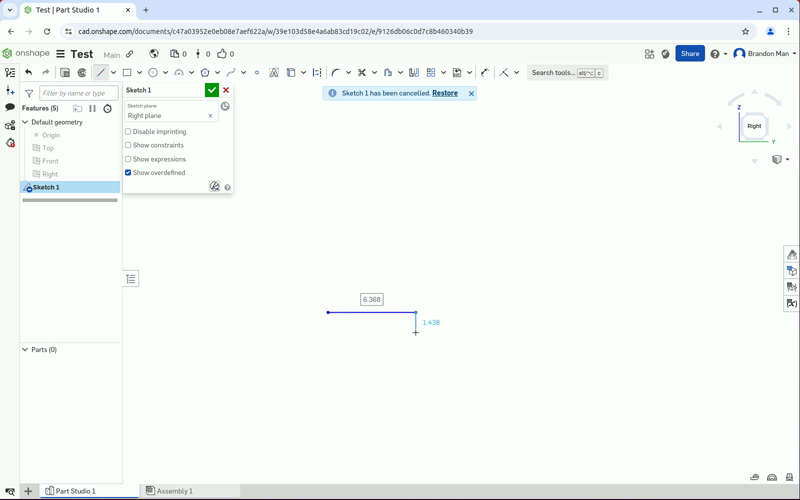
scroll(6)
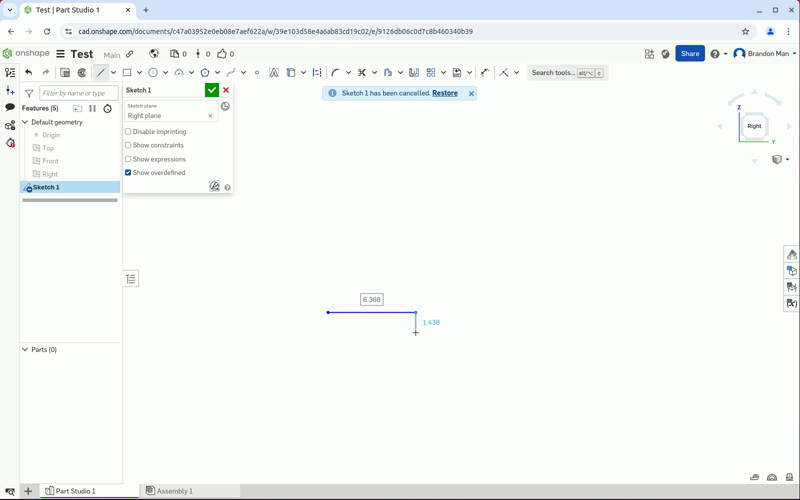
scroll(6)
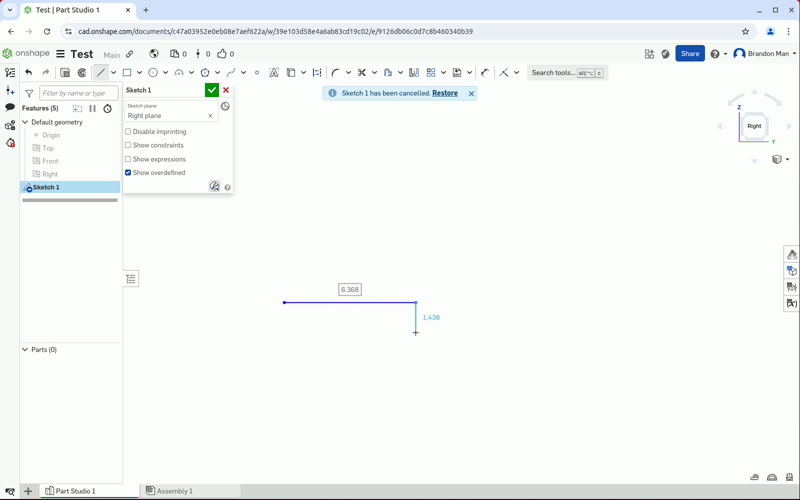
scroll(6)
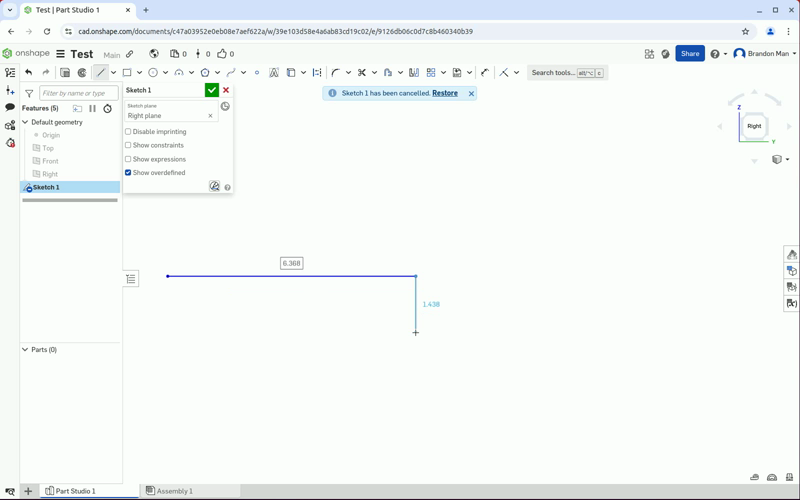
scroll(6)
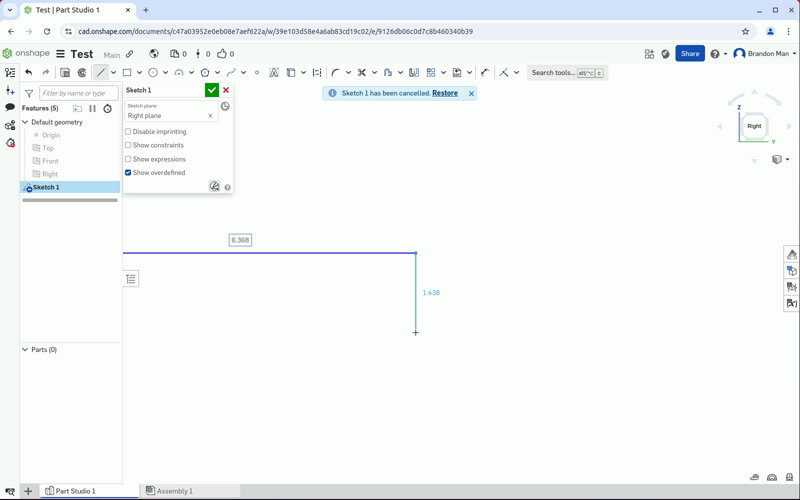
click(415, 332)
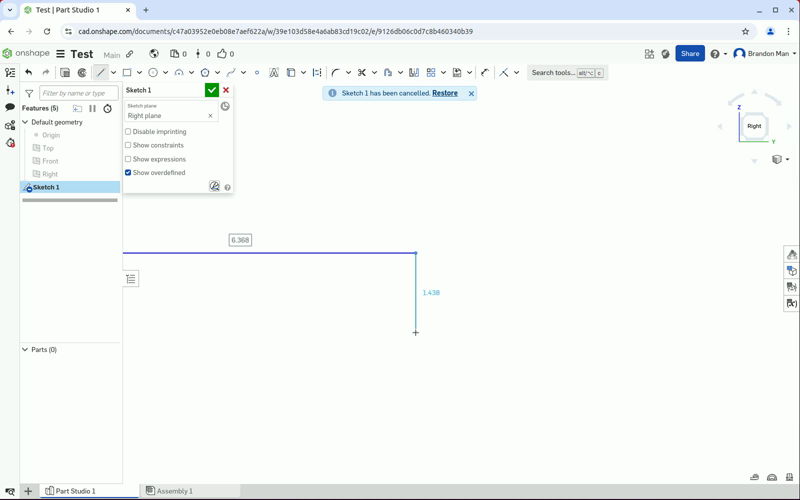
scroll(-6)
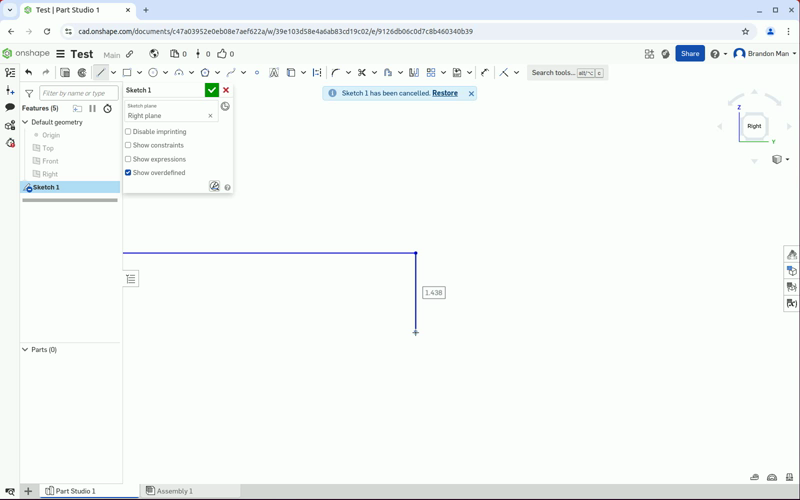
scroll(-6)
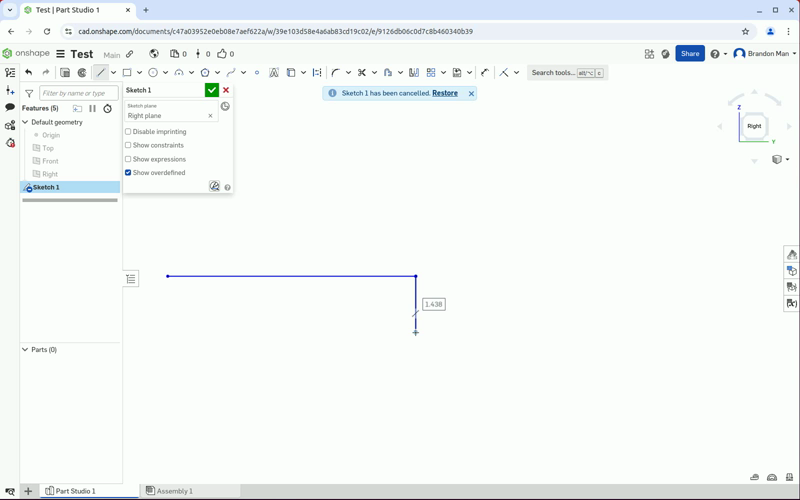
scroll(-6)
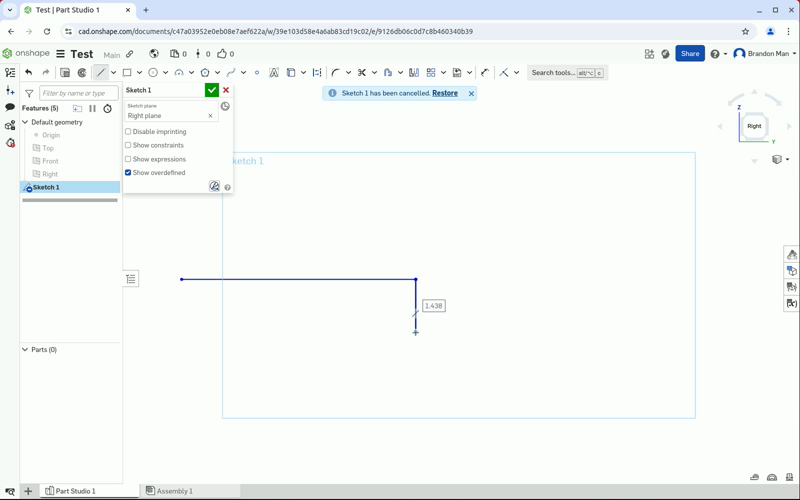
scroll(-6)
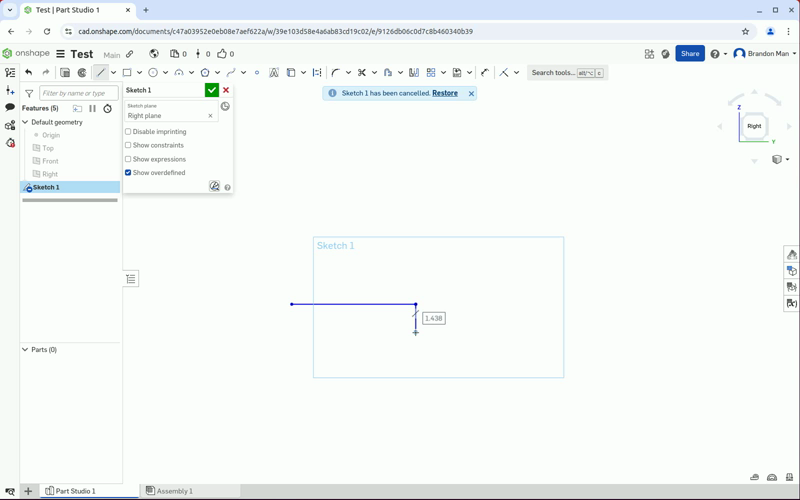
scroll(-6)
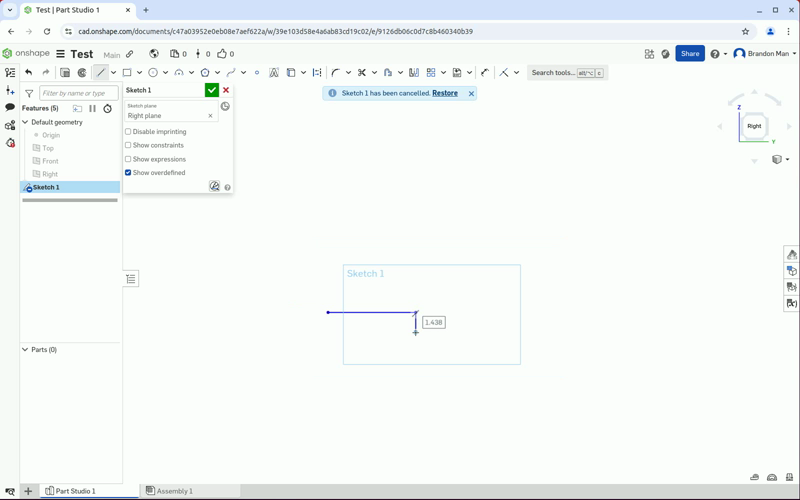
scroll(-6)
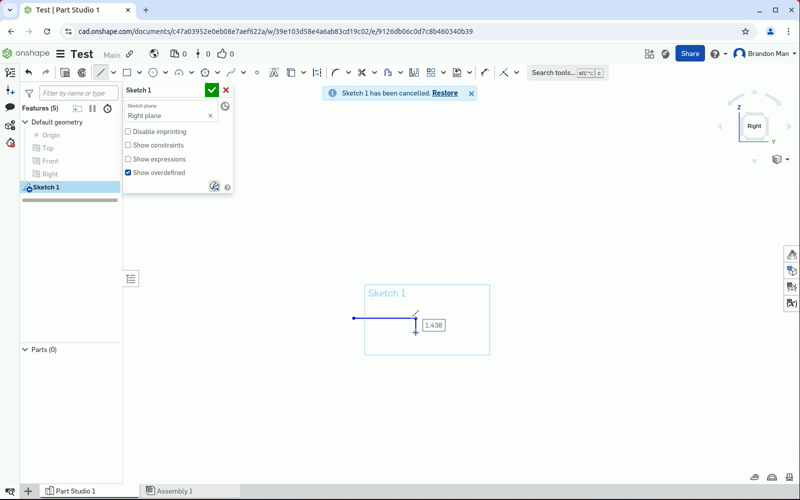
scroll(-6)
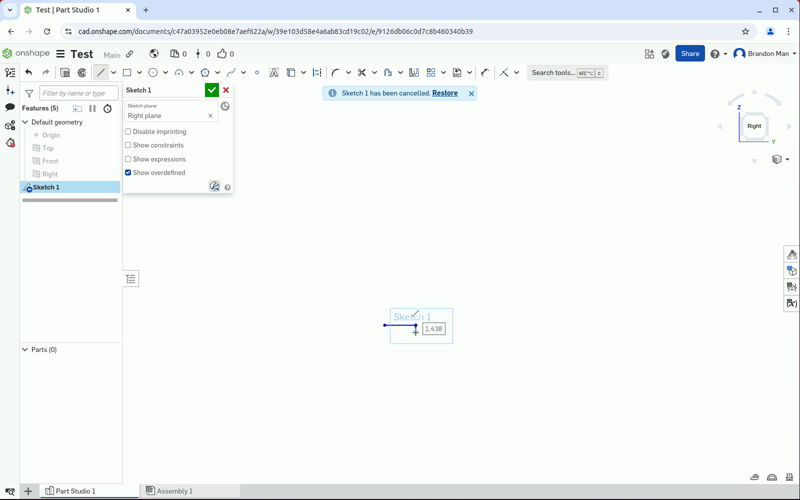
key_up(shift)
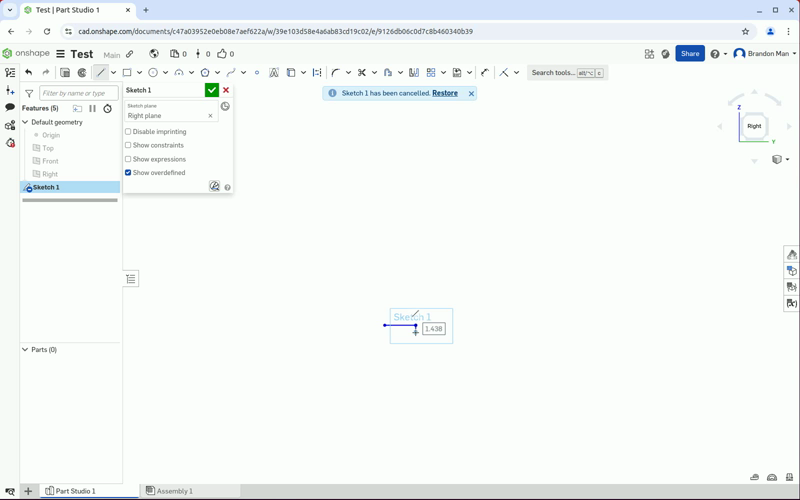
key_down(shift)
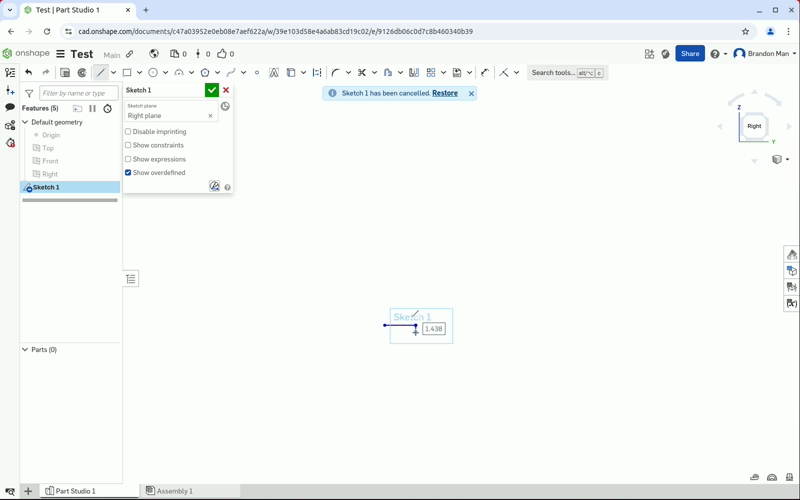
mouse_move(445, 332)
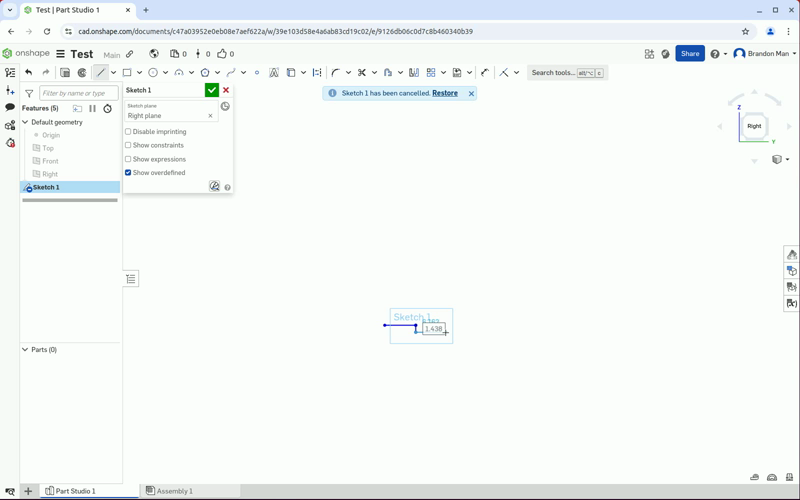
mouse_move(422, 332)
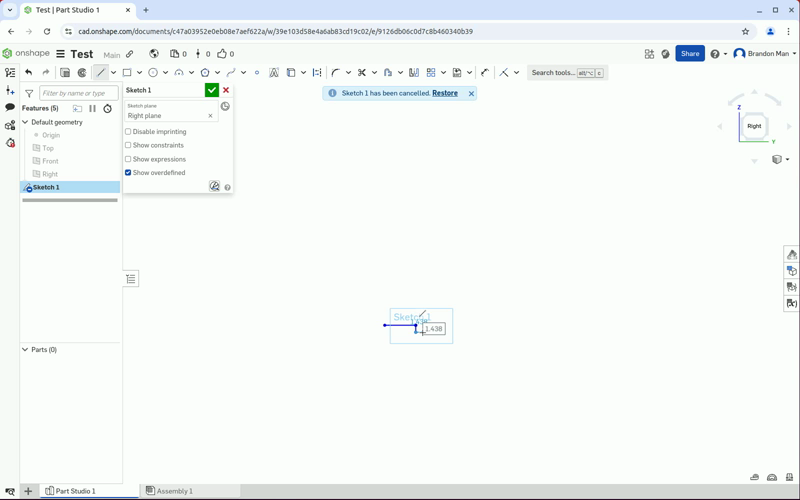
scroll(6)
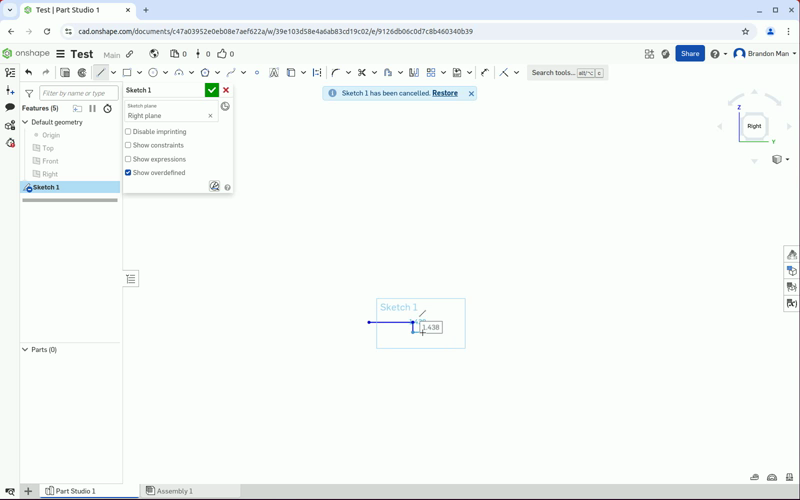
scroll(6)
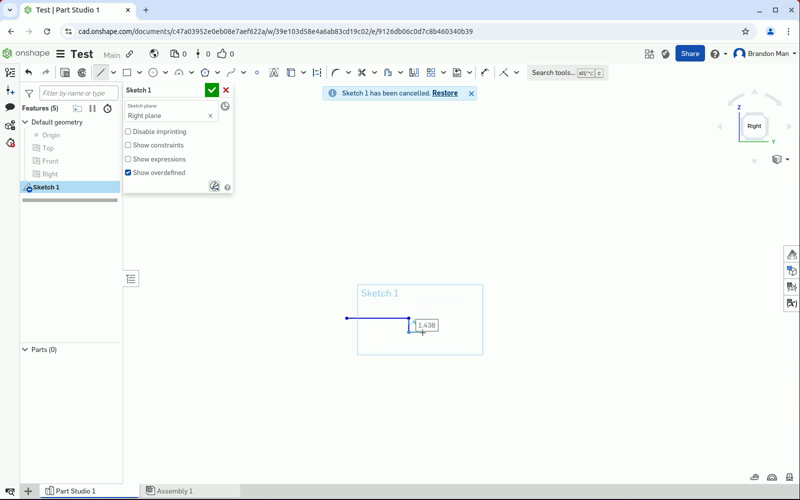
scroll(6)
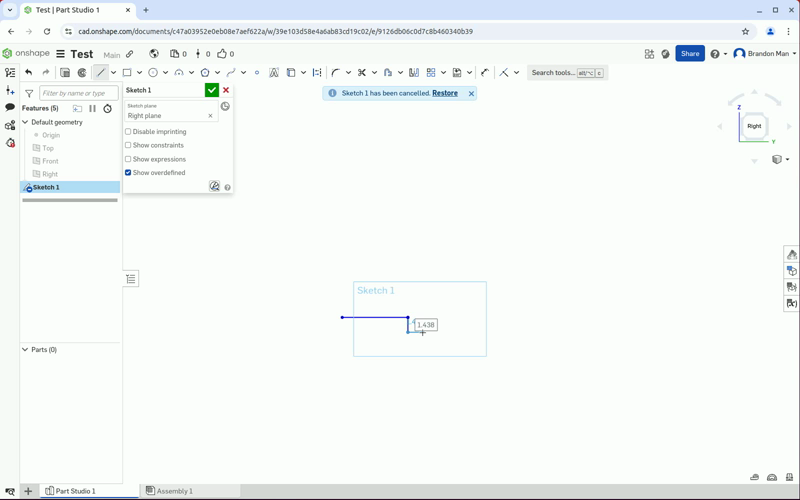
scroll(6)
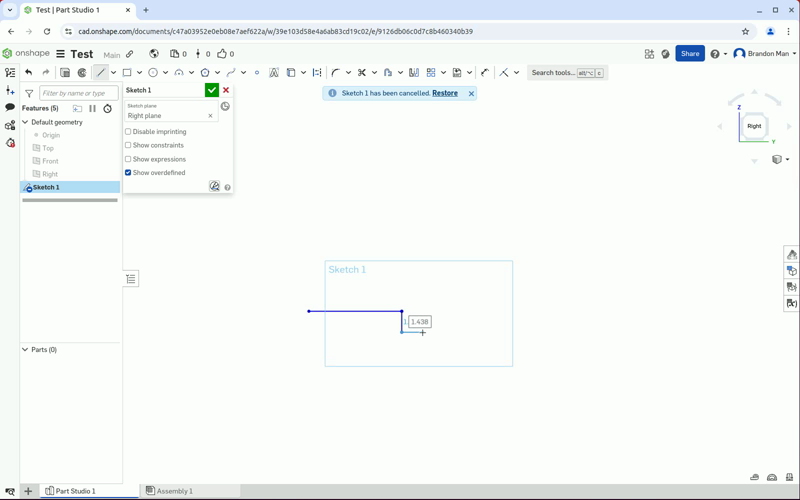
scroll(6)
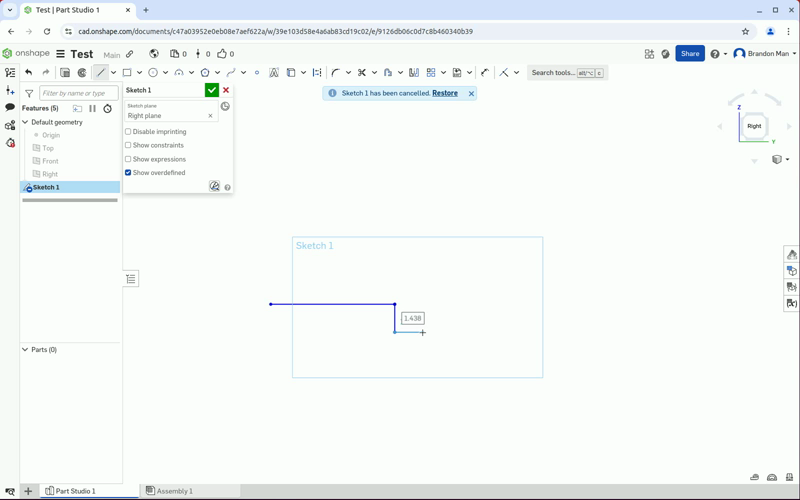
scroll(6)
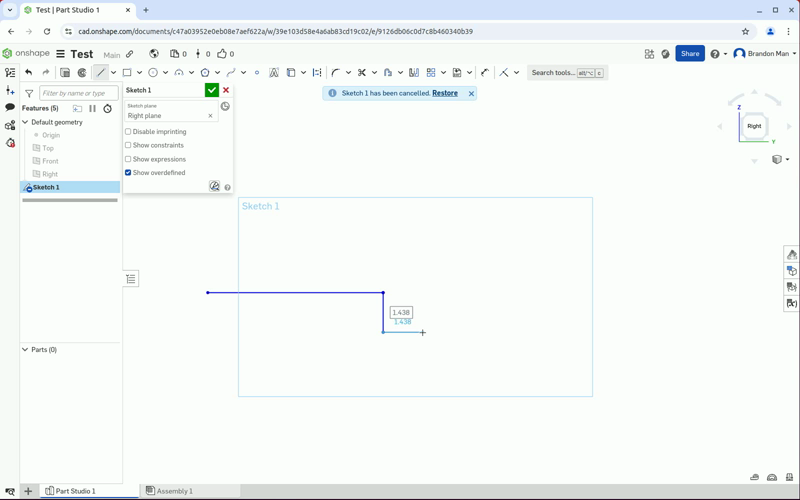
scroll(6)
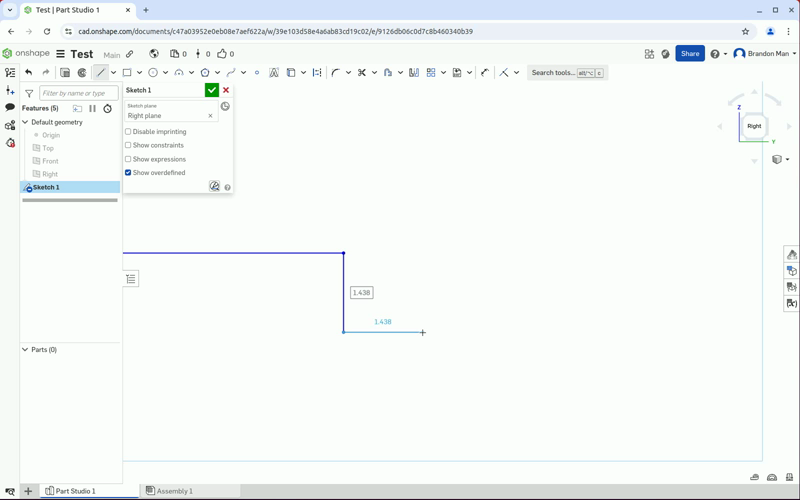
click(422, 332)
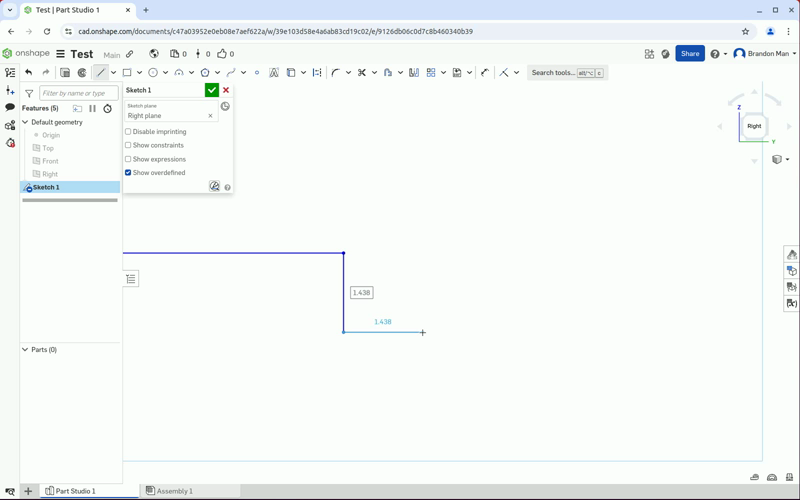
scroll(-6)
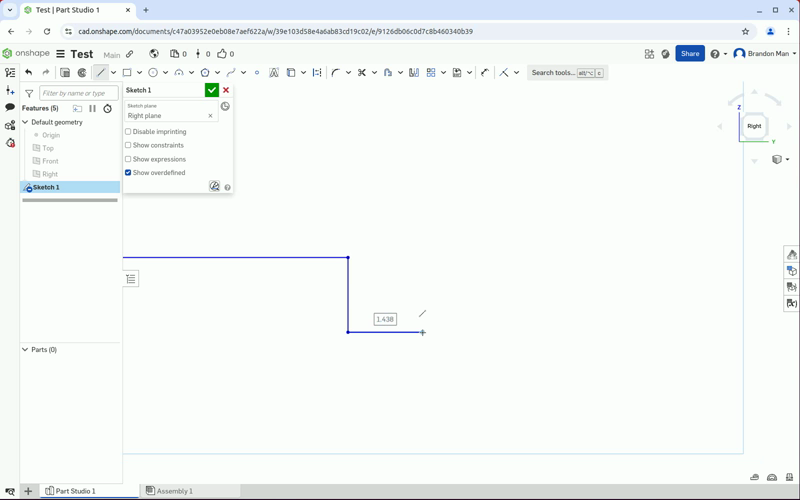
scroll(-6)
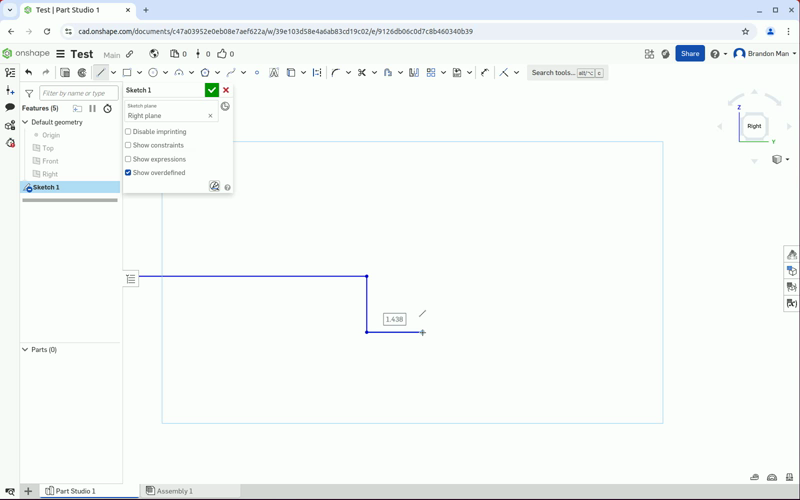
scroll(-6)
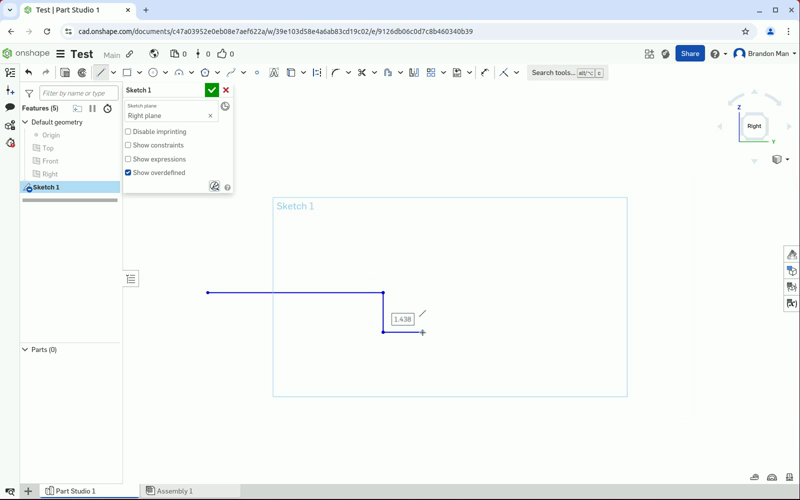
scroll(-6)
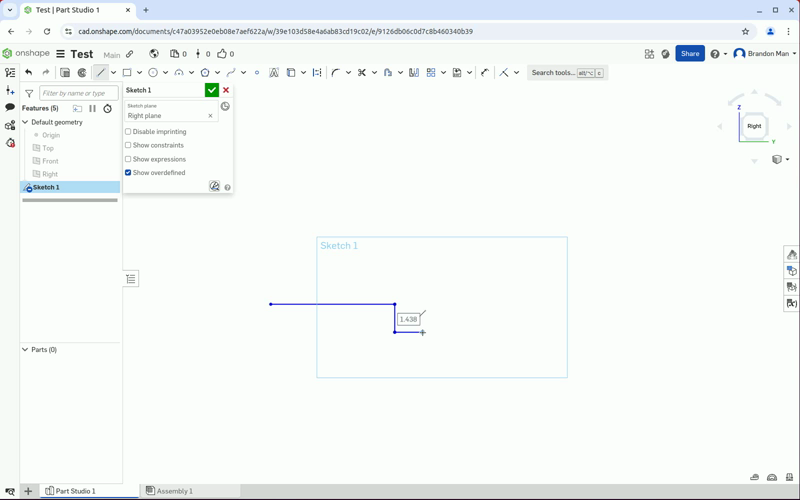
scroll(-6)
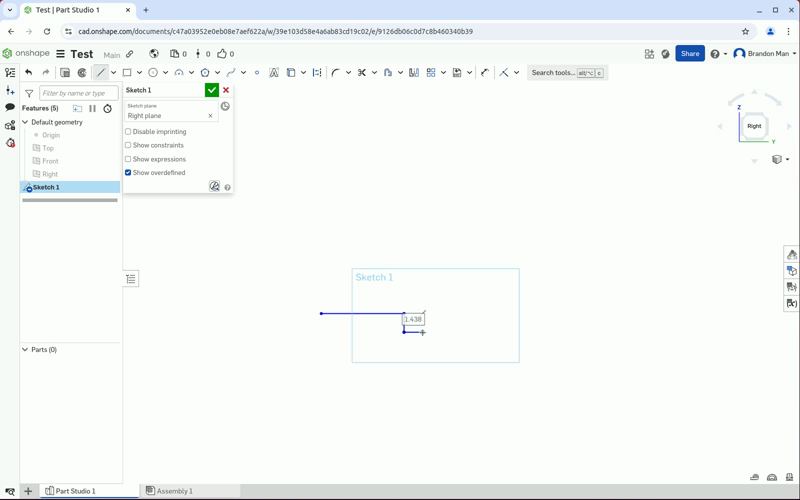
scroll(-6)
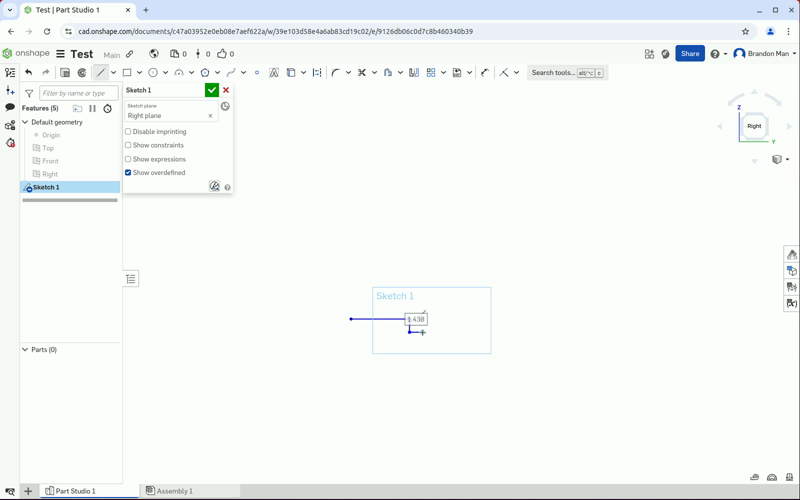
scroll(-6)
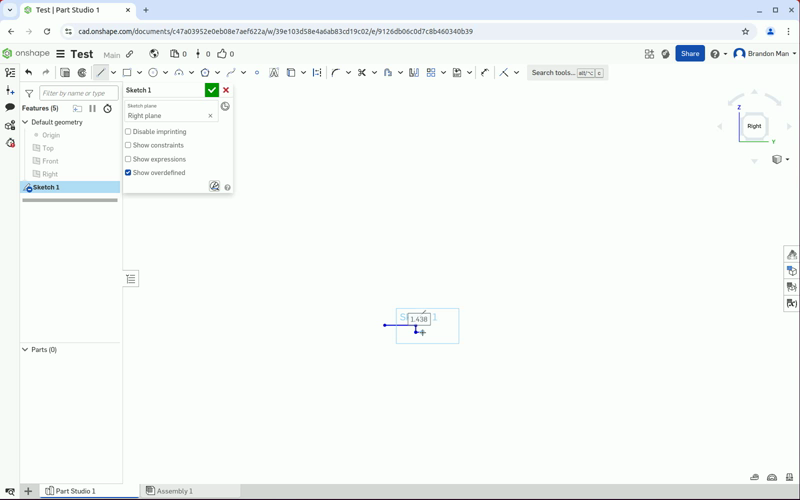
key_up(shift)
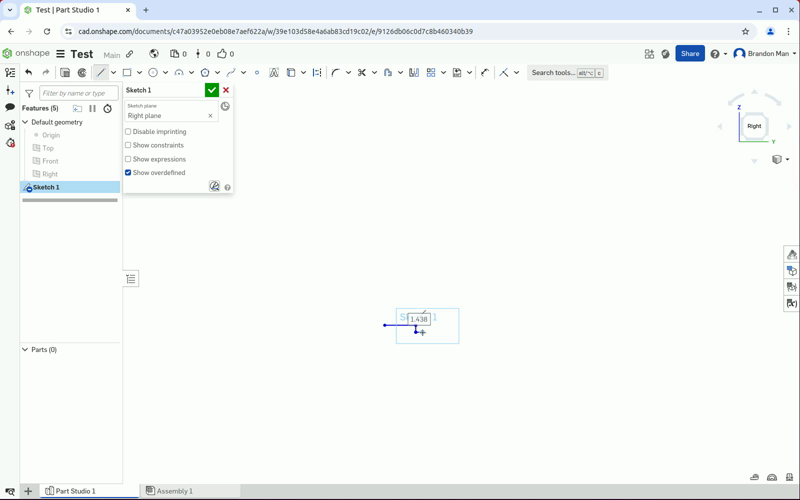
key_down(shift)
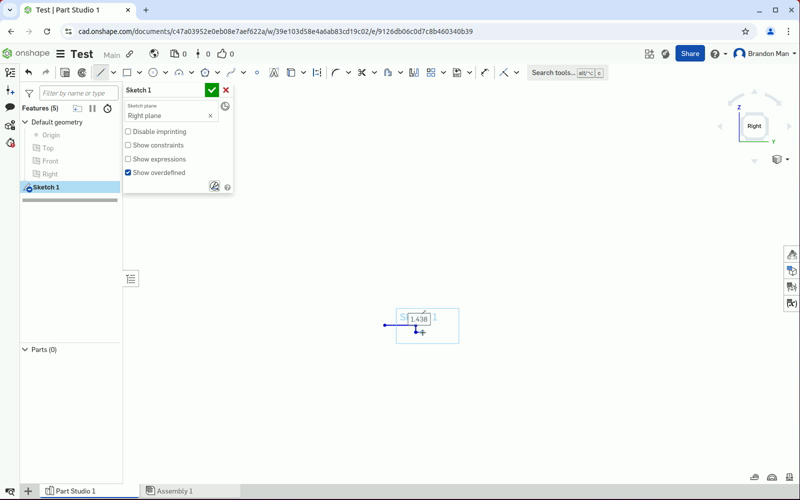
mouse_move(452, 332)
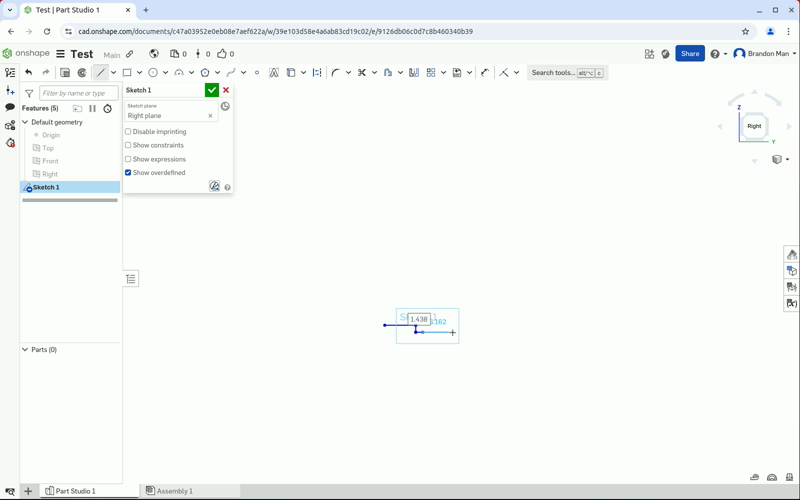
mouse_move(422, 338)
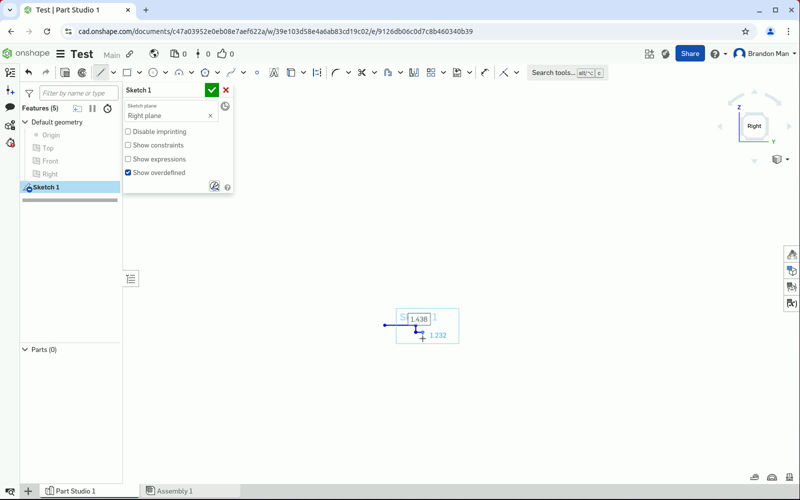
scroll(6)
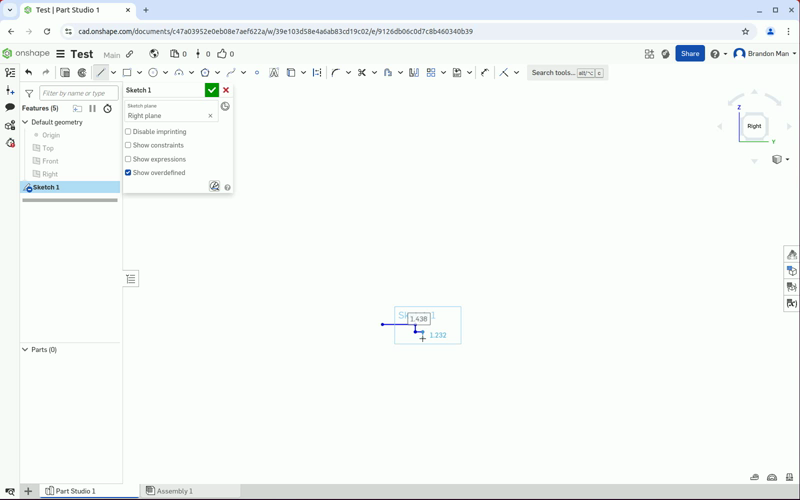
scroll(6)
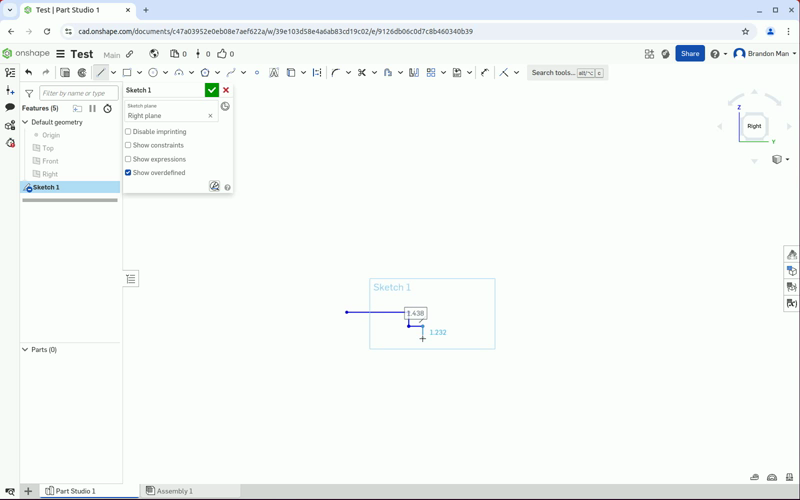
scroll(6)
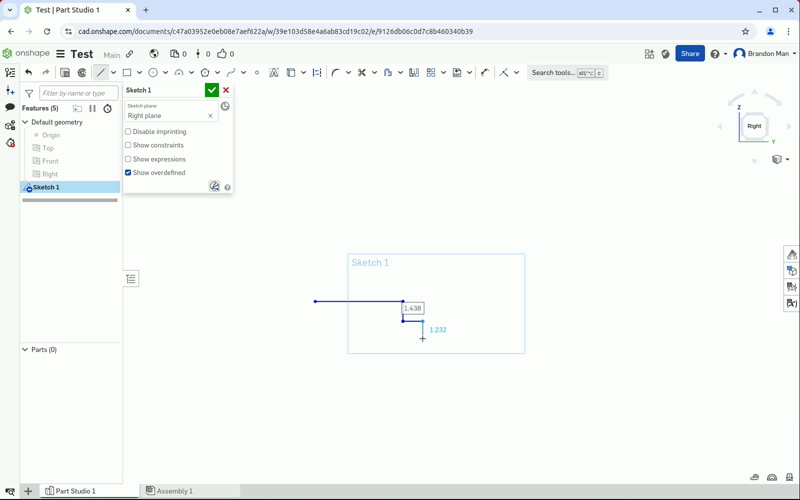
scroll(6)
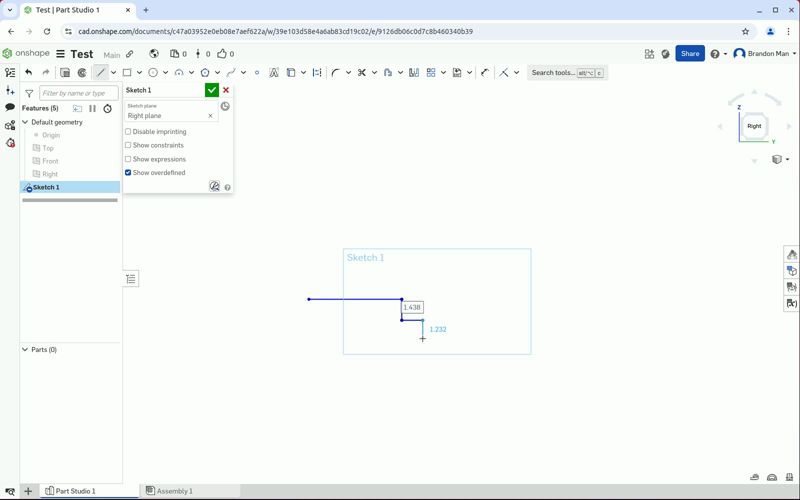
scroll(6)
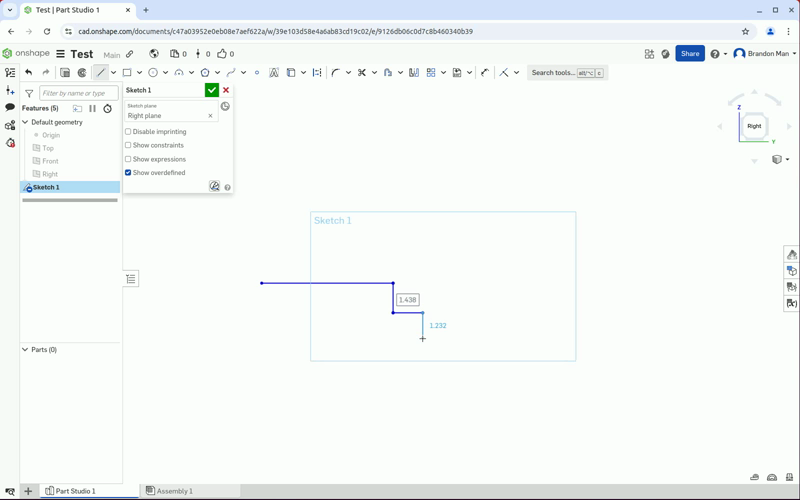
scroll(6)
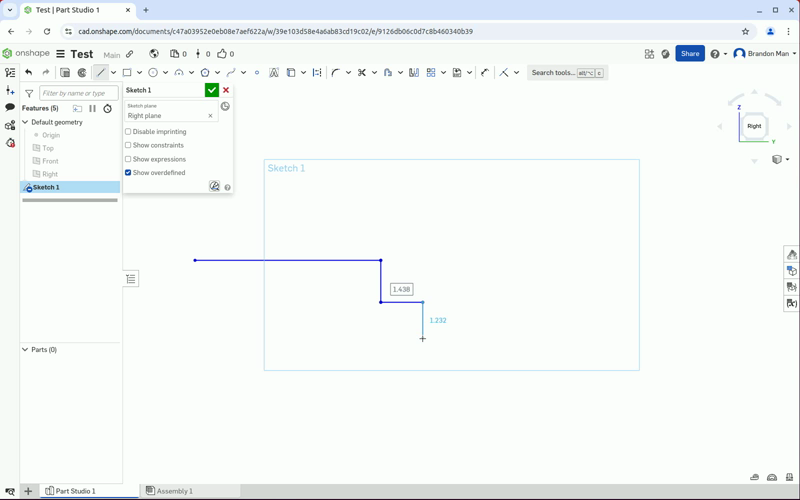
scroll(6)
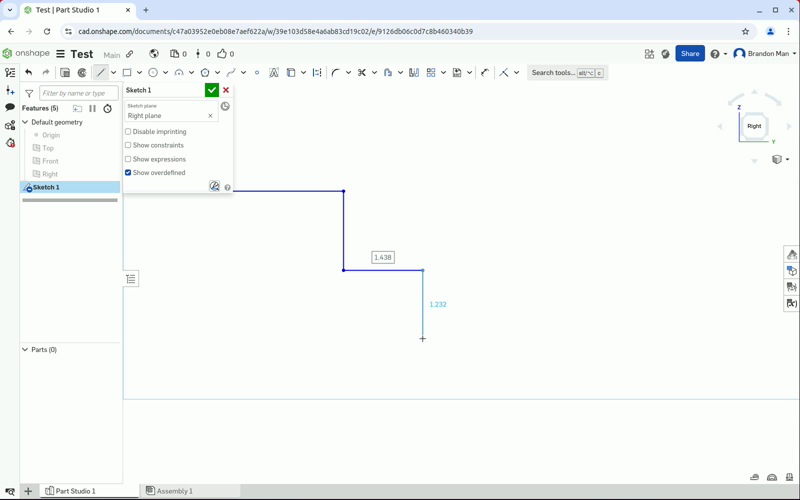
click(422, 338)
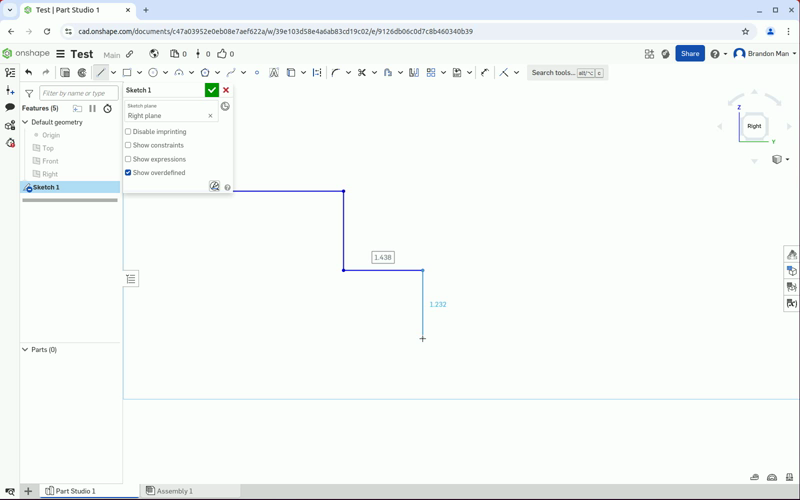
scroll(-6)
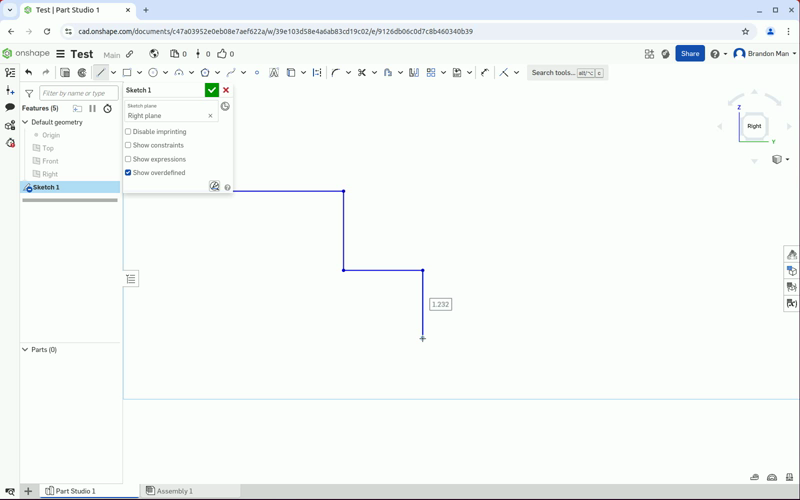
scroll(-6)
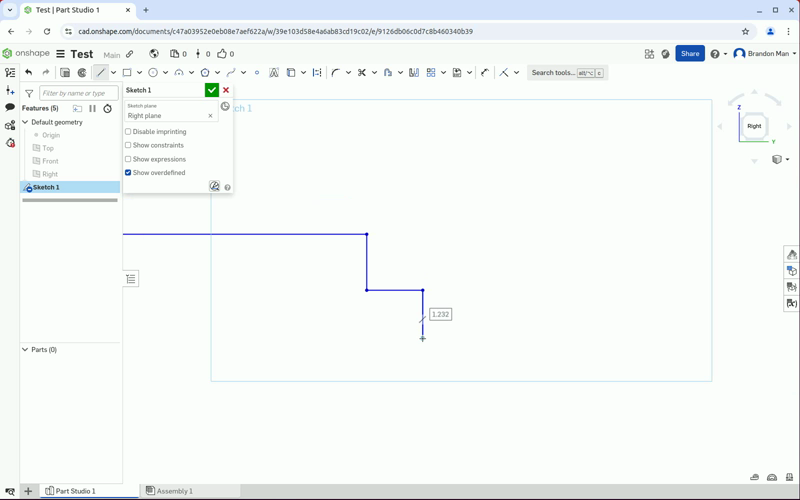
scroll(-6)
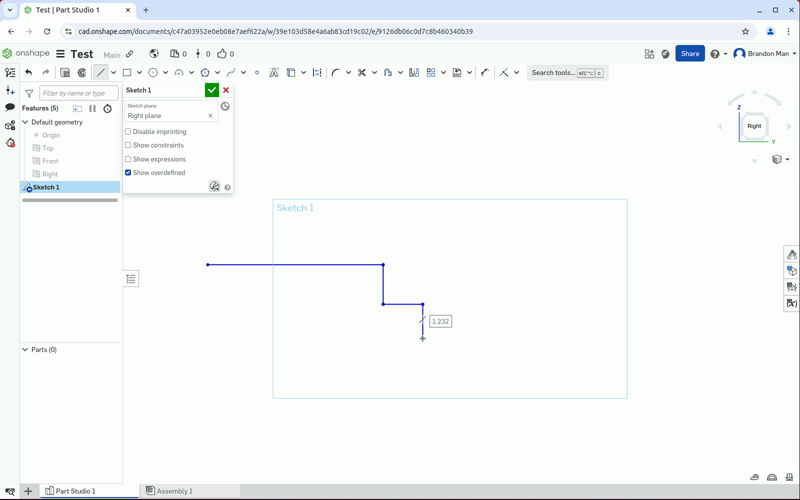
scroll(-6)
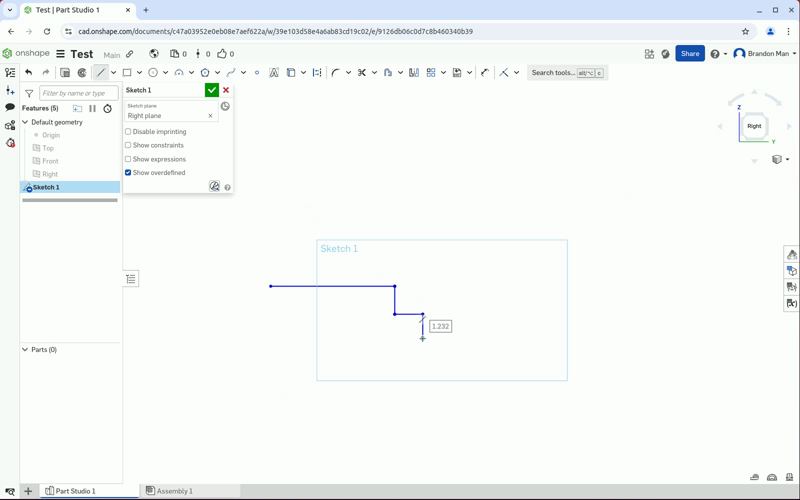
scroll(-6)
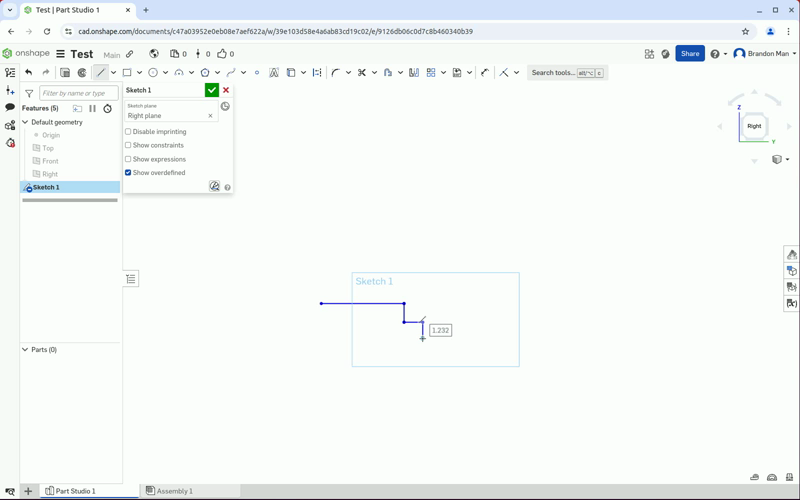
scroll(-6)
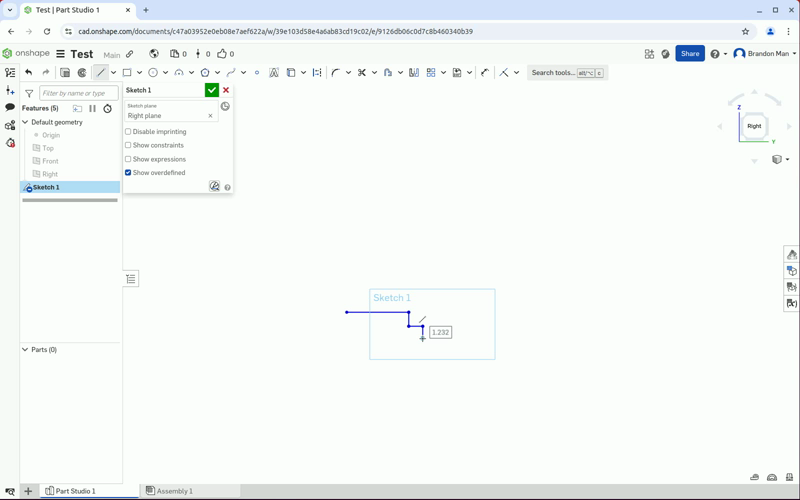
scroll(-6)
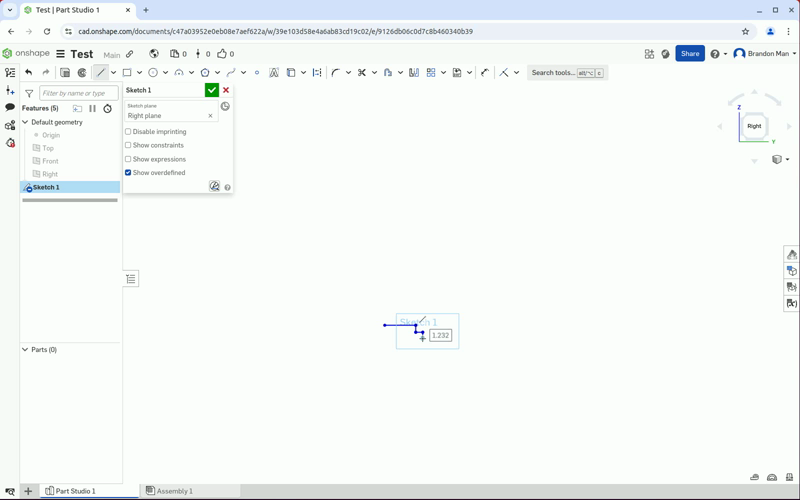
key_up(shift)
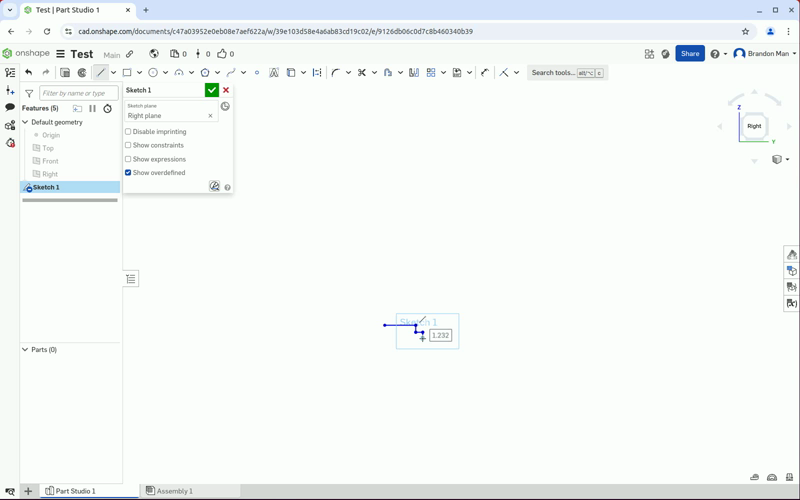
key_down(shift)
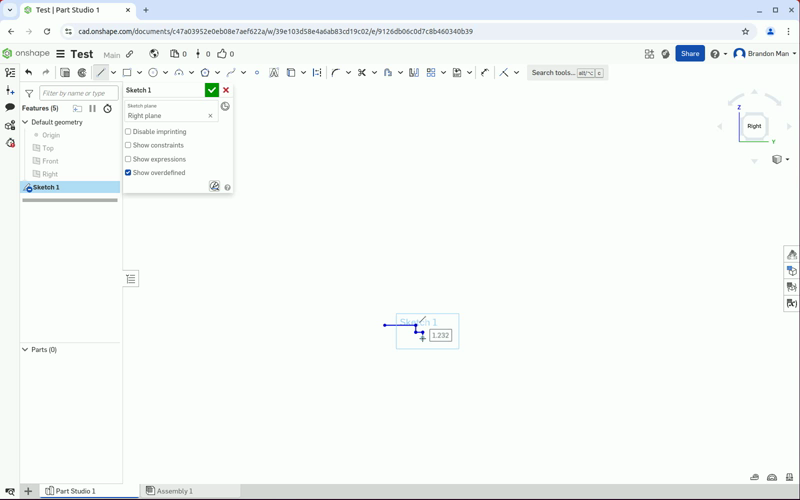
mouse_move(452, 338)
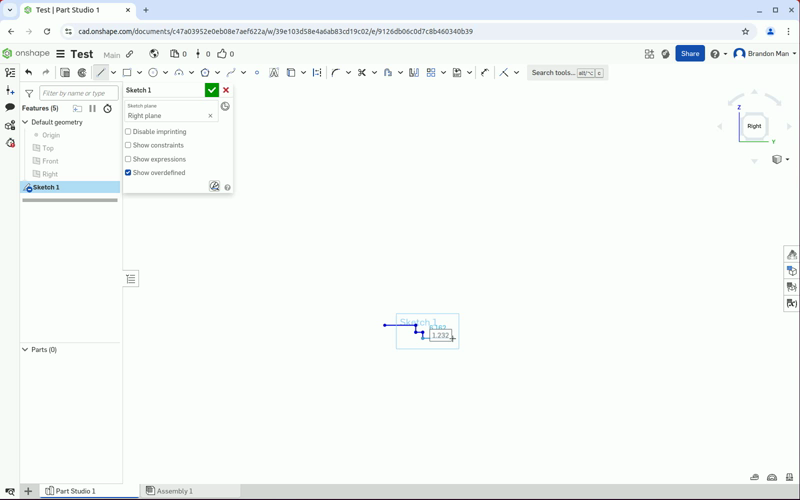
mouse_move(429, 338)
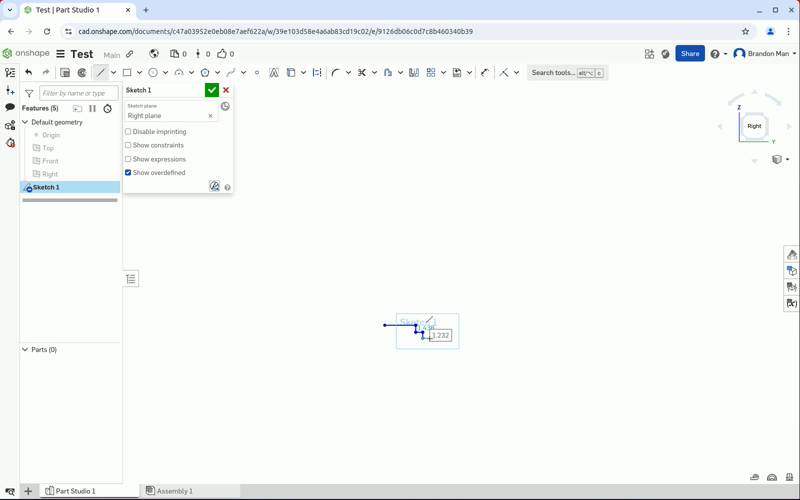
scroll(6)
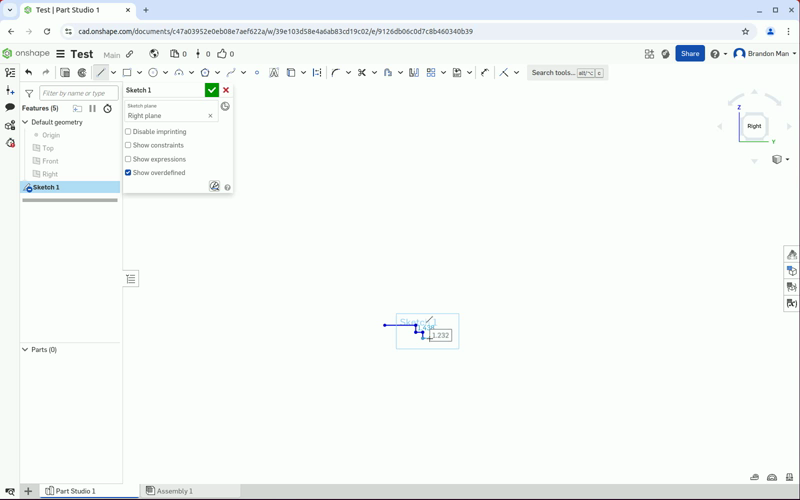
scroll(6)
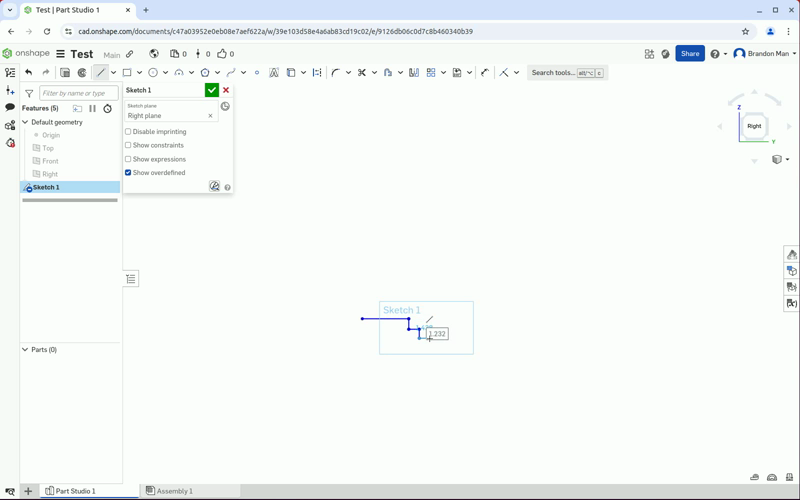
scroll(6)
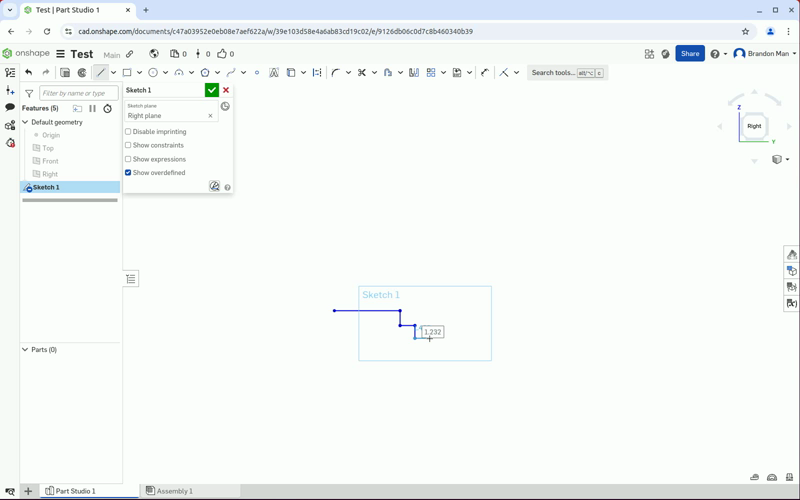
scroll(6)
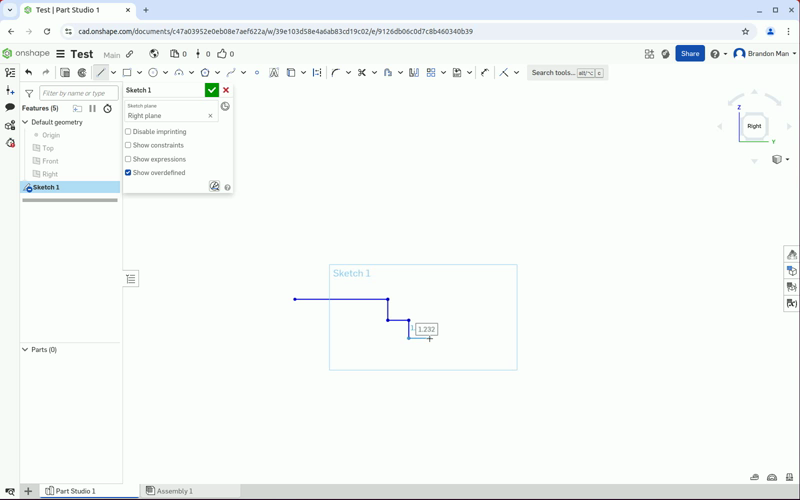
scroll(6)
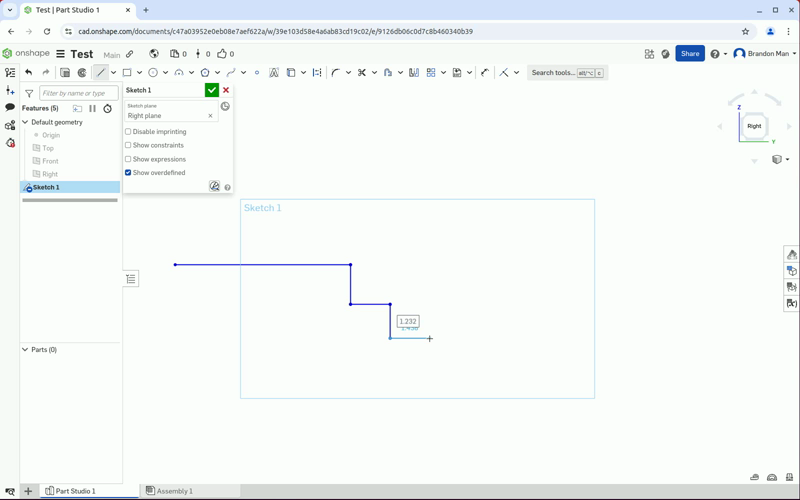
scroll(6)
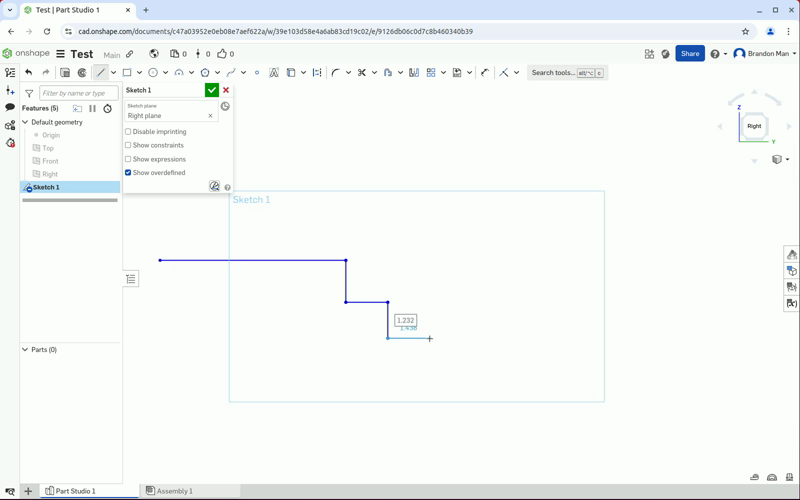
scroll(6)
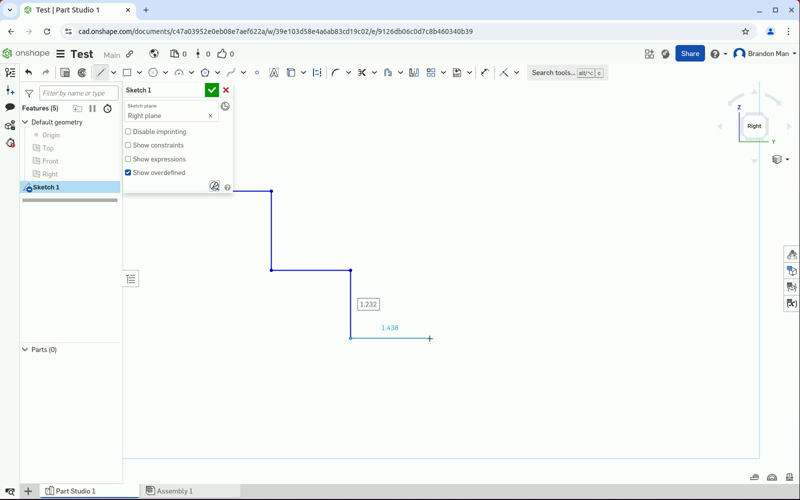
click(429, 338)
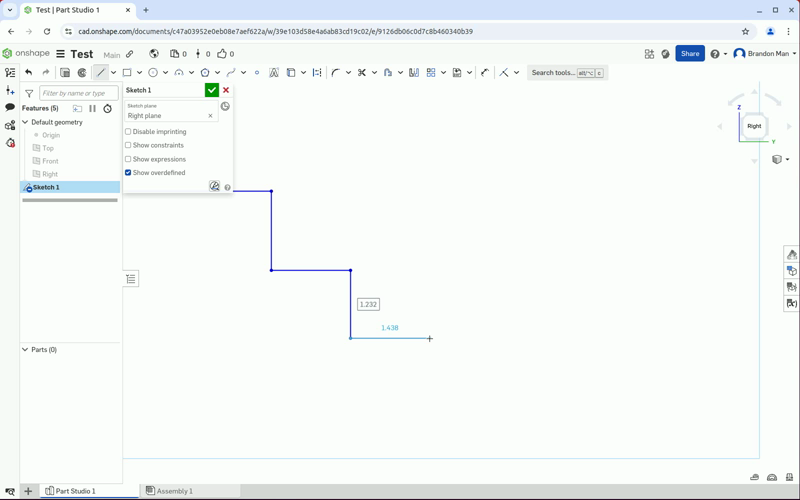
scroll(-6)
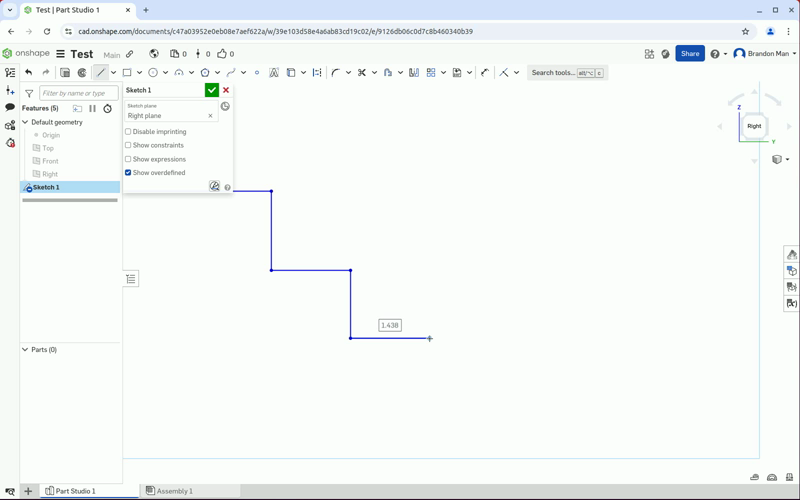
scroll(-6)
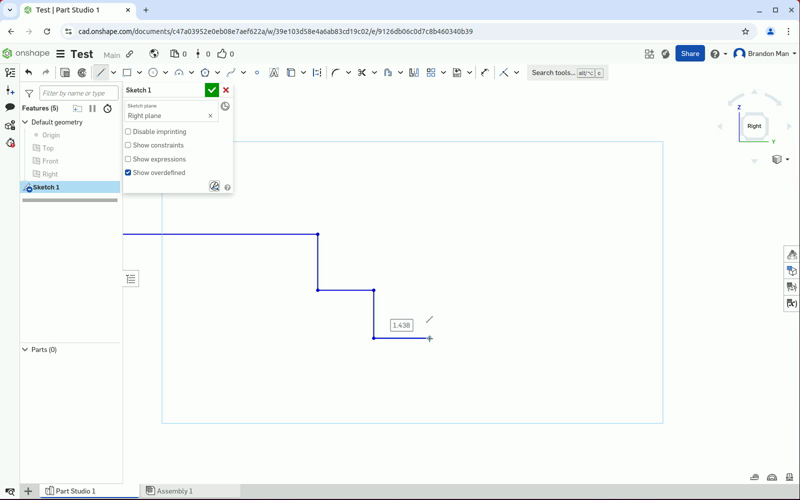
scroll(-6)
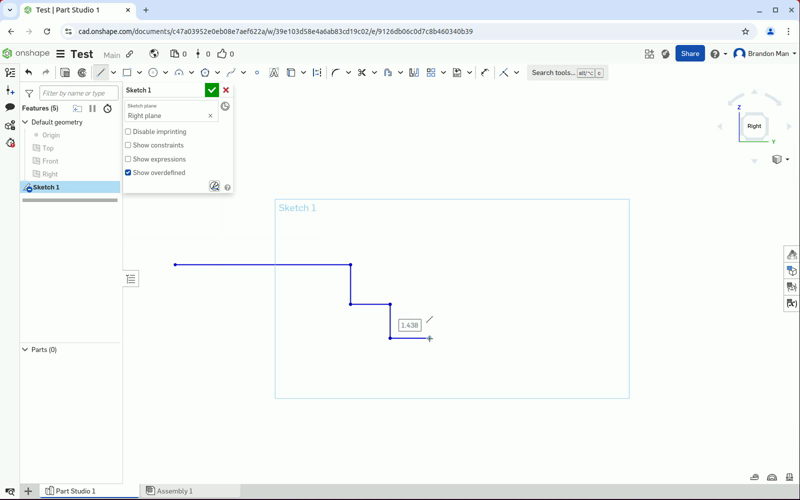
scroll(-6)
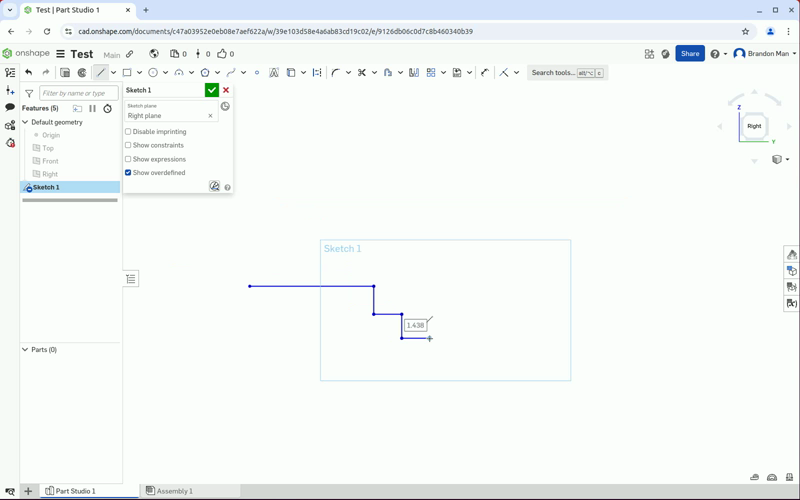
scroll(-6)
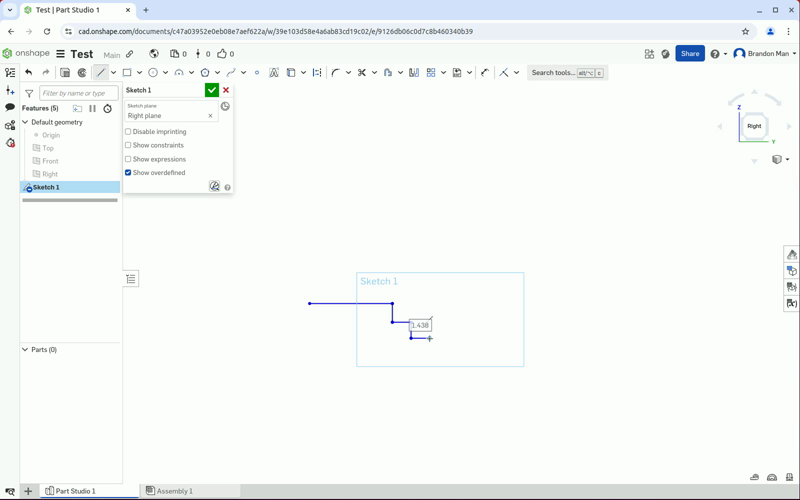
scroll(-6)
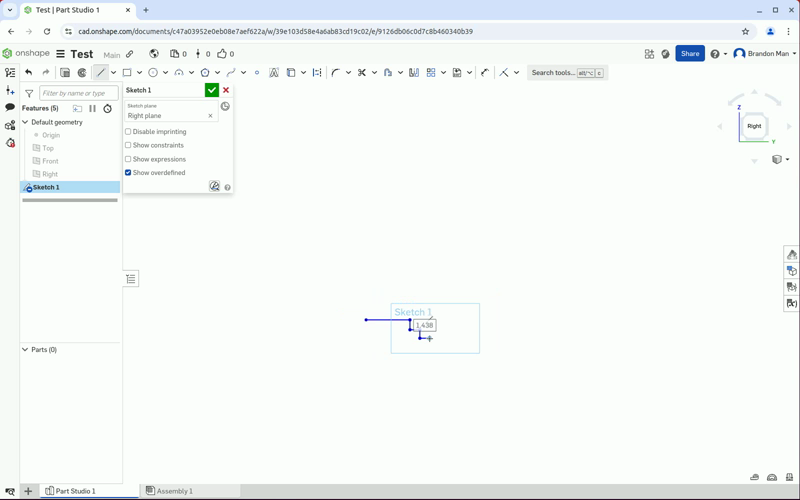
scroll(-6)
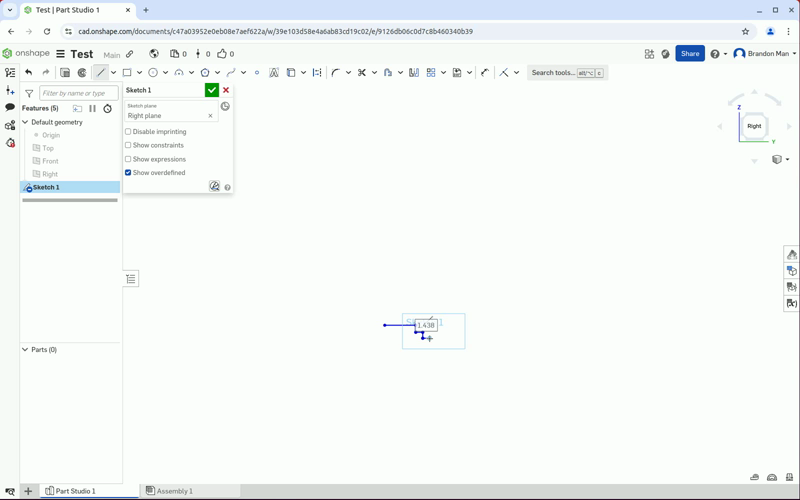
key_up(shift)
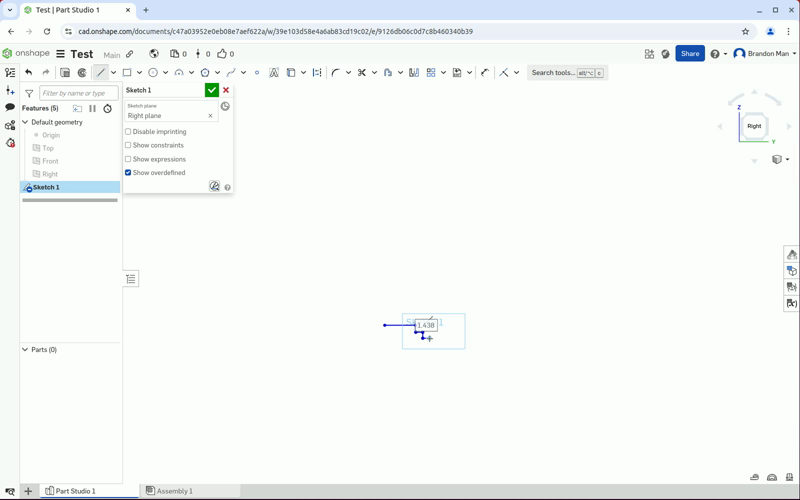
key_down(shift)
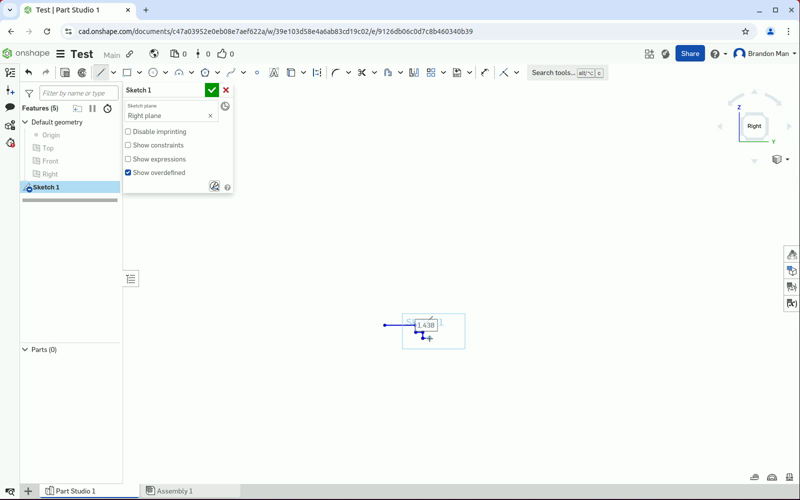
mouse_move(459, 338)
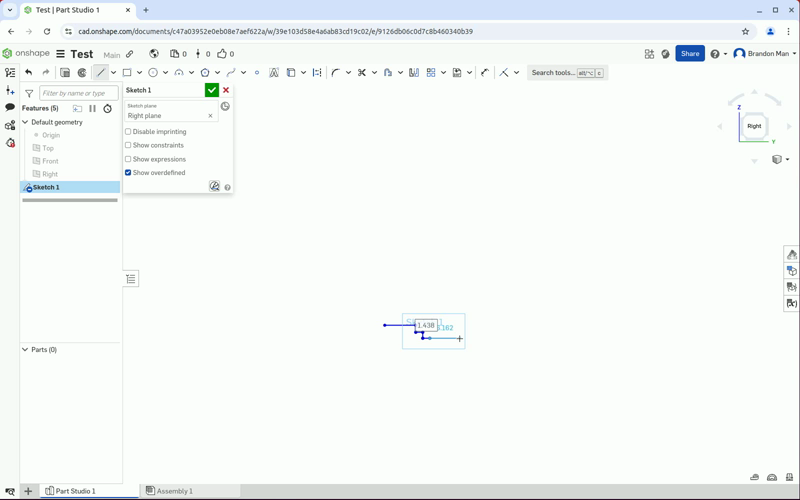
mouse_move(429, 345)
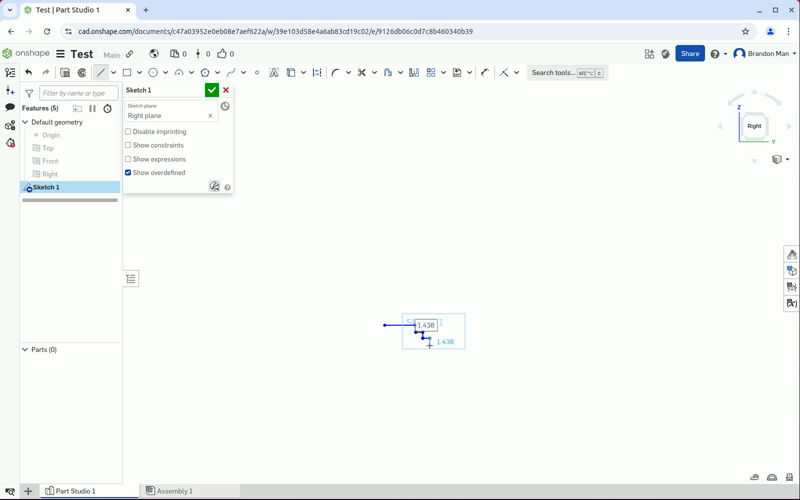
scroll(6)
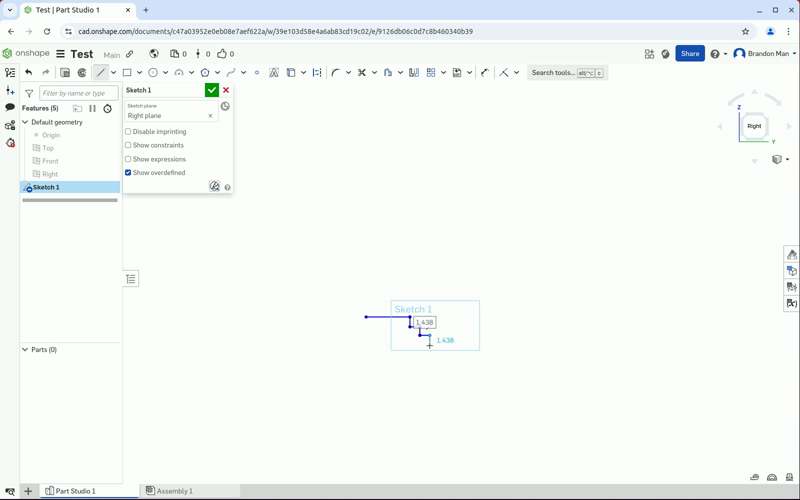
scroll(6)
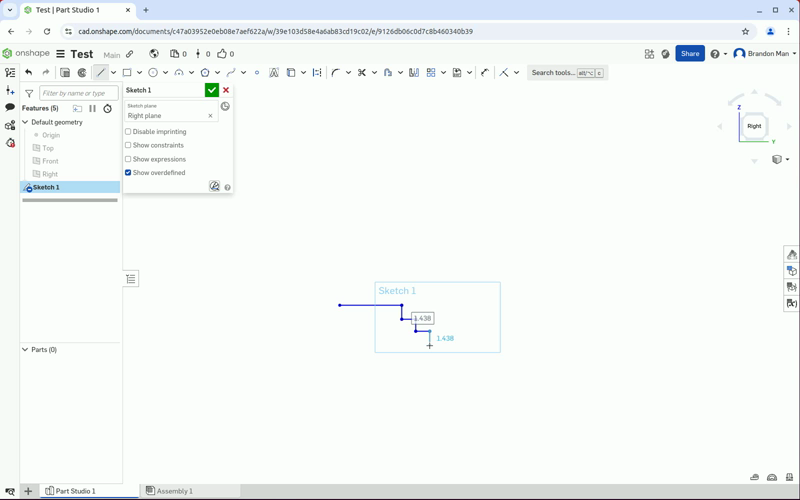
scroll(6)
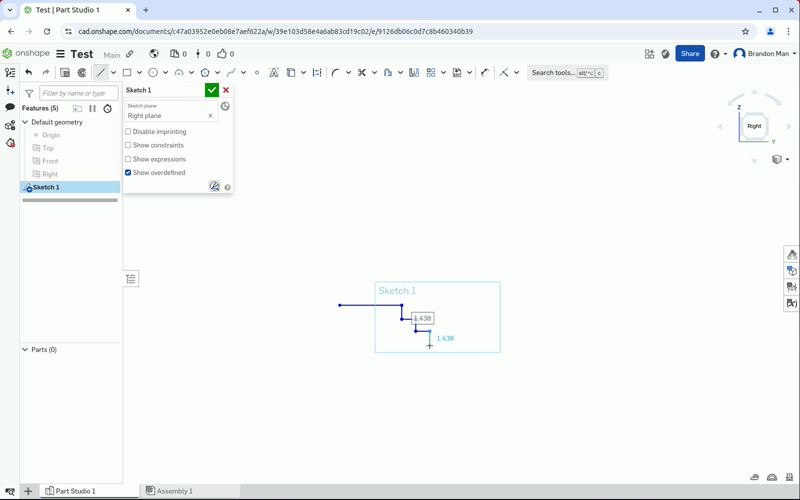
scroll(6)
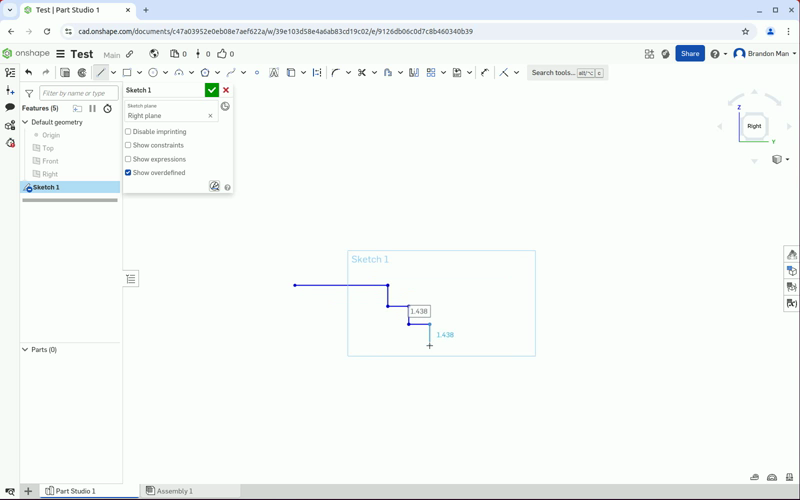
scroll(6)
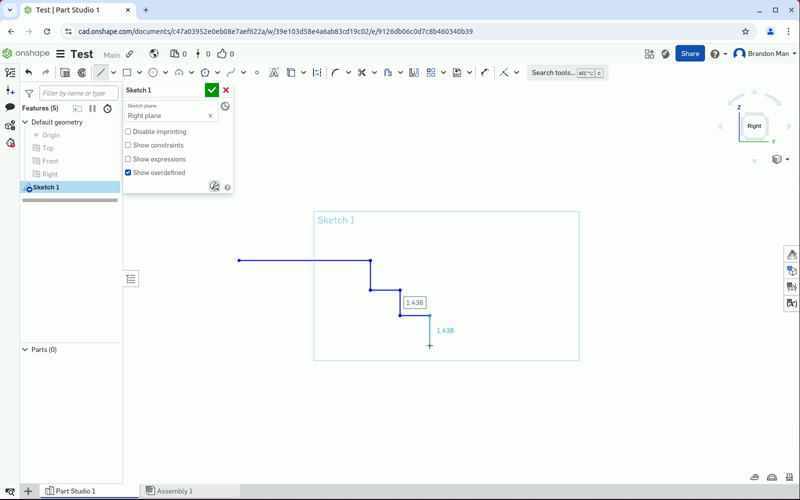
scroll(6)
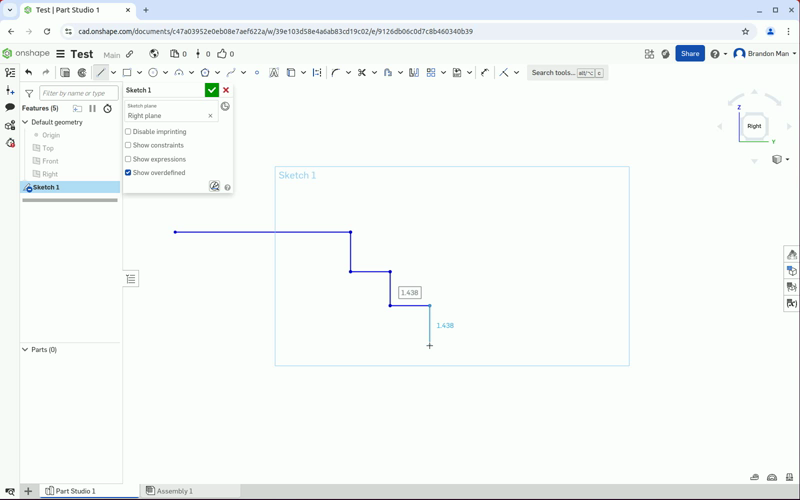
scroll(6)
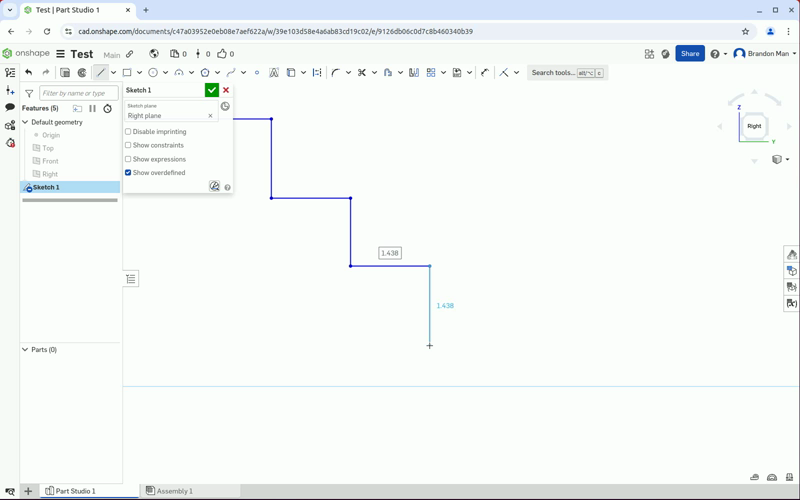
click(429, 345)
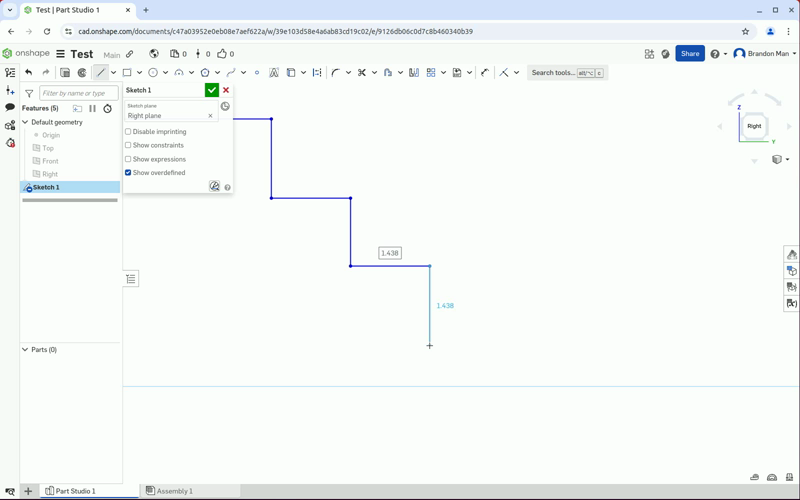
scroll(-6)
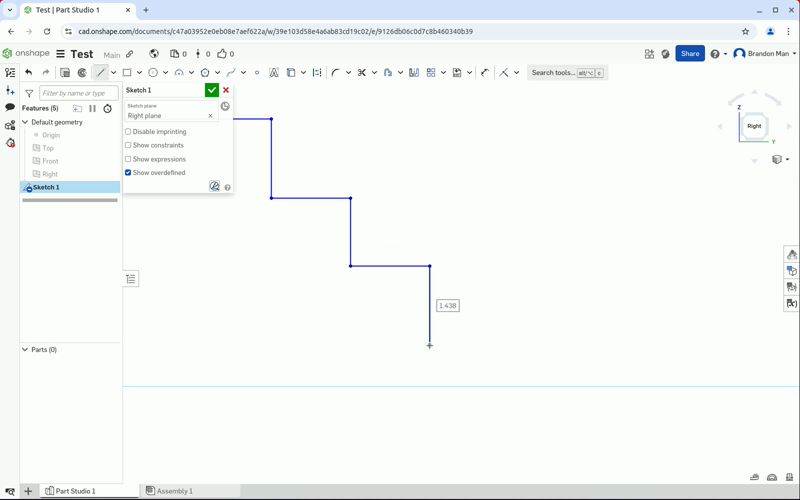
scroll(-6)
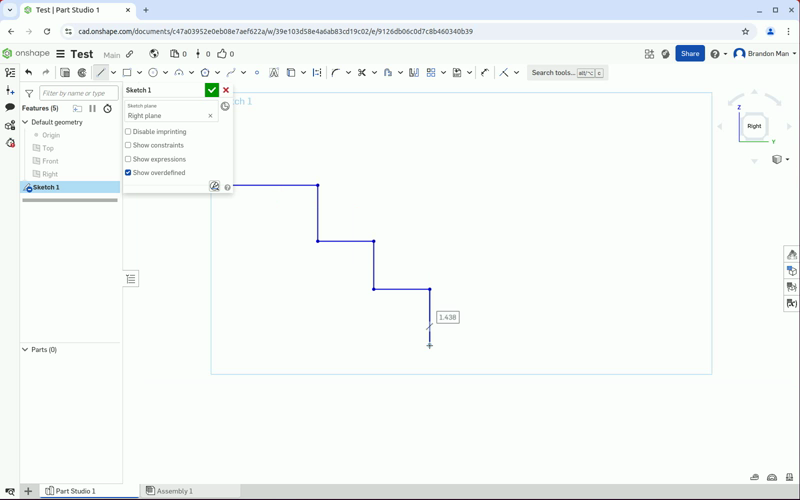
scroll(-6)
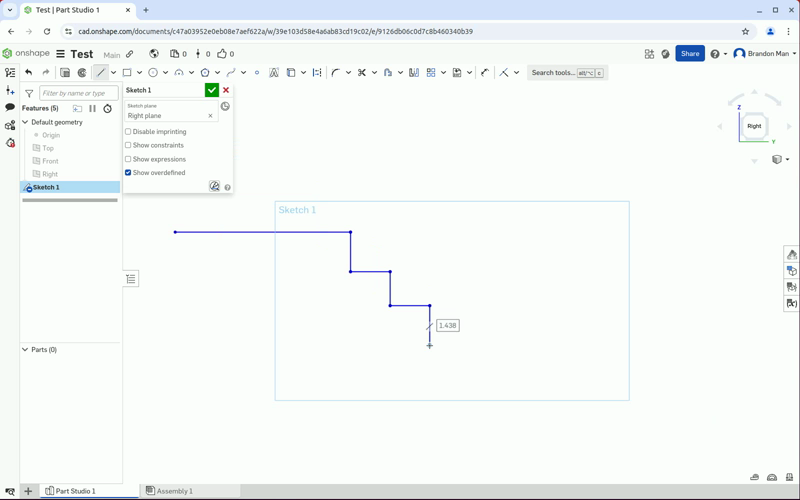
scroll(-6)
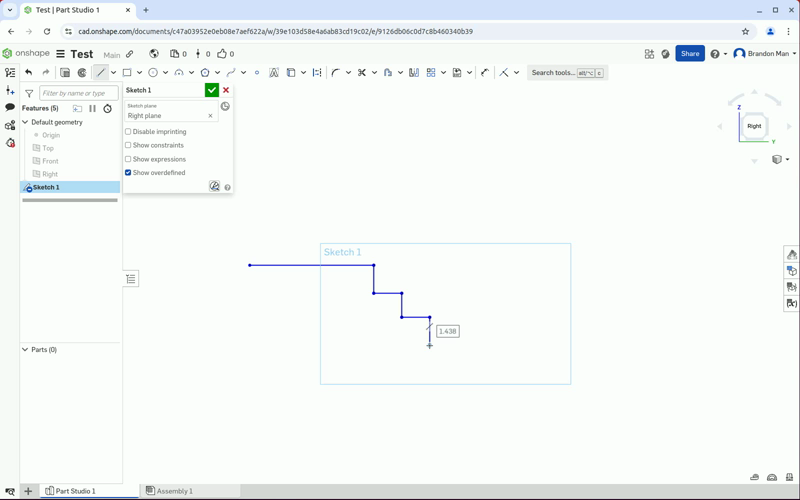
scroll(-6)
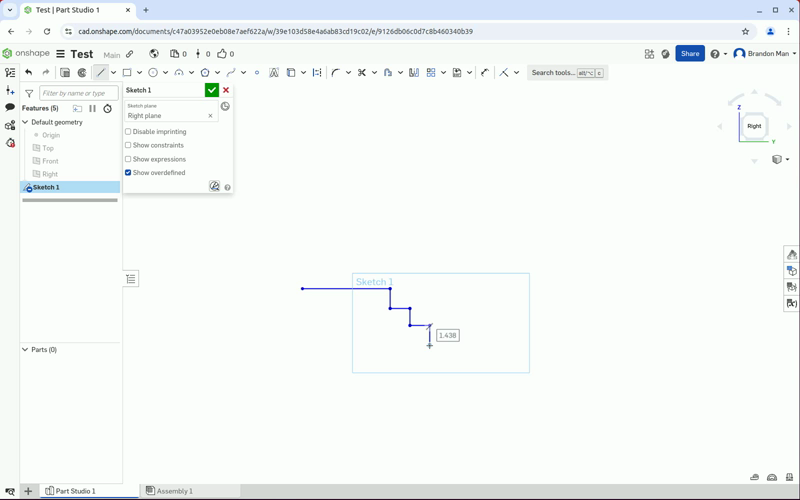
scroll(-6)
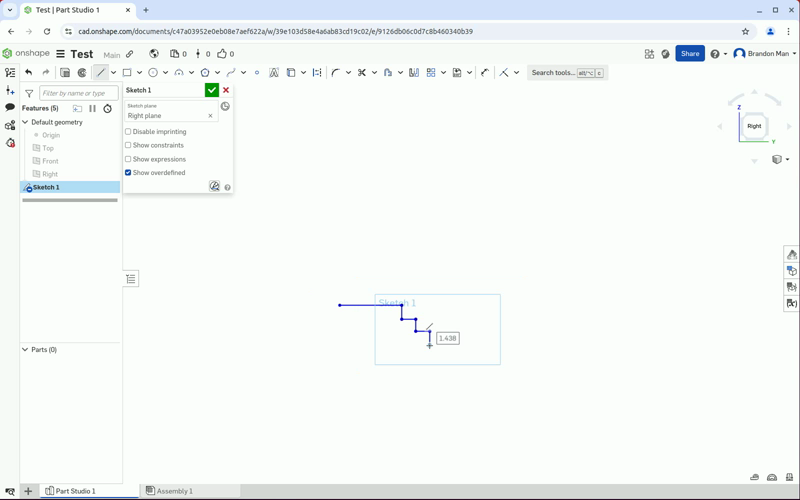
scroll(-6)
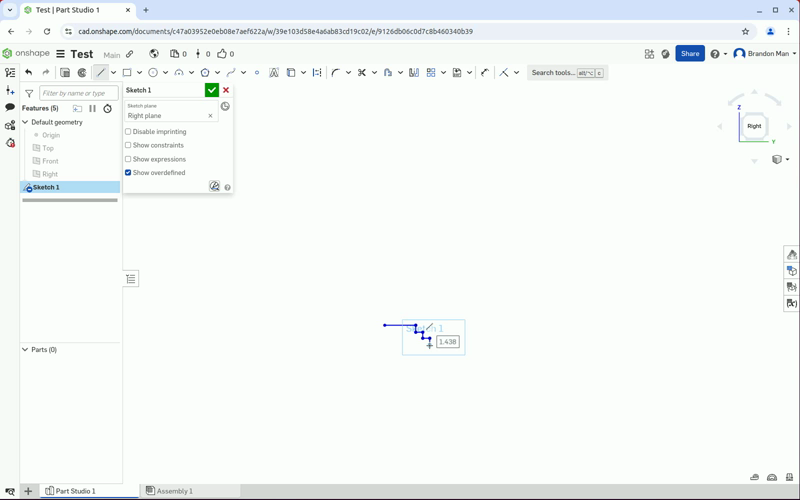
key_up(shift)
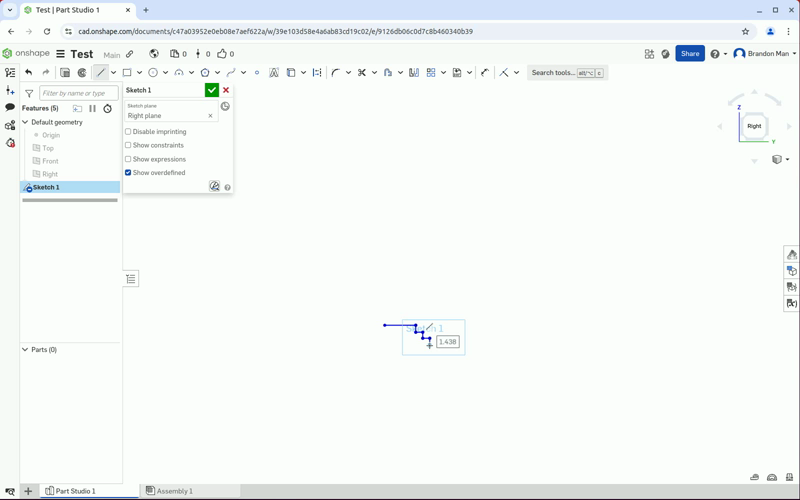
key_down(shift)
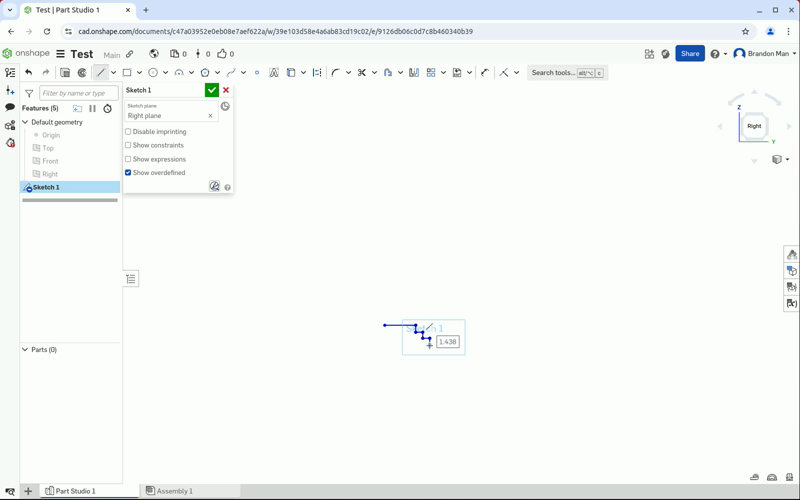
mouse_move(459, 345)
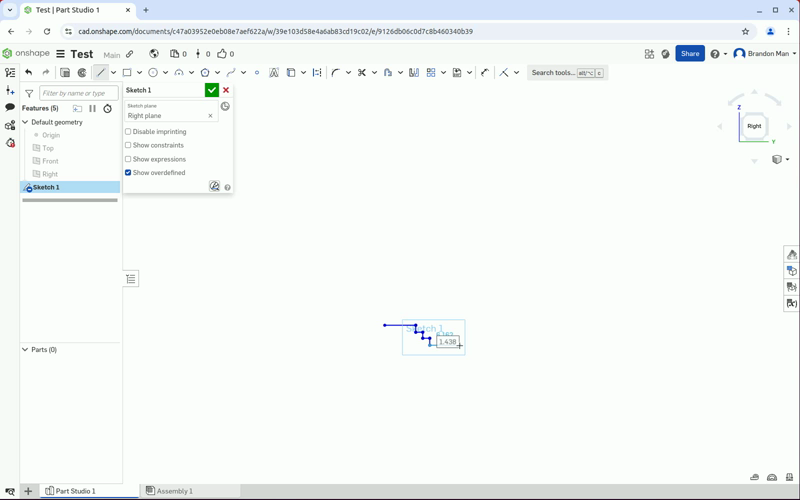
mouse_move(436, 345)
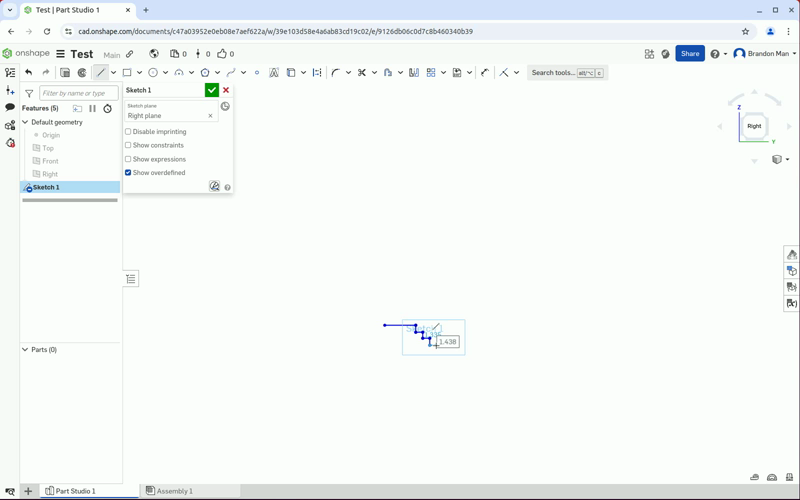
scroll(6)
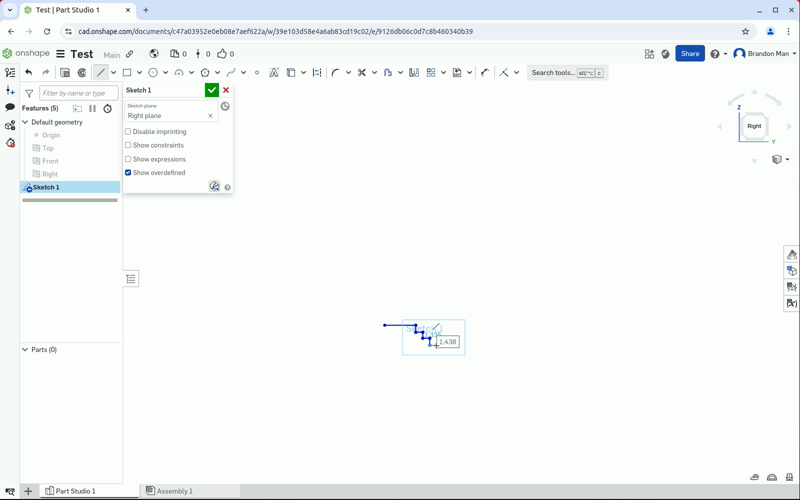
scroll(6)
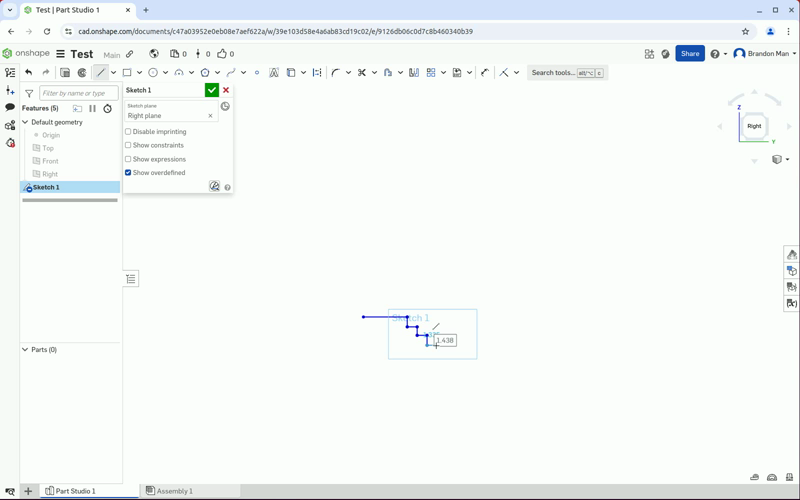
scroll(6)
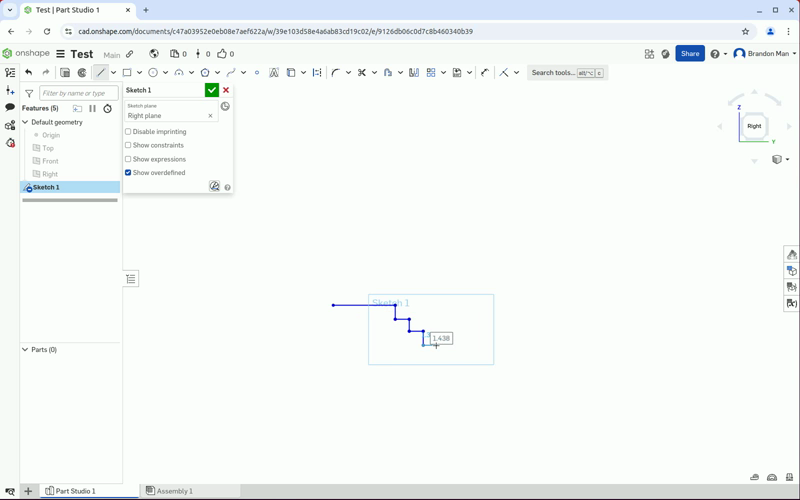
scroll(6)
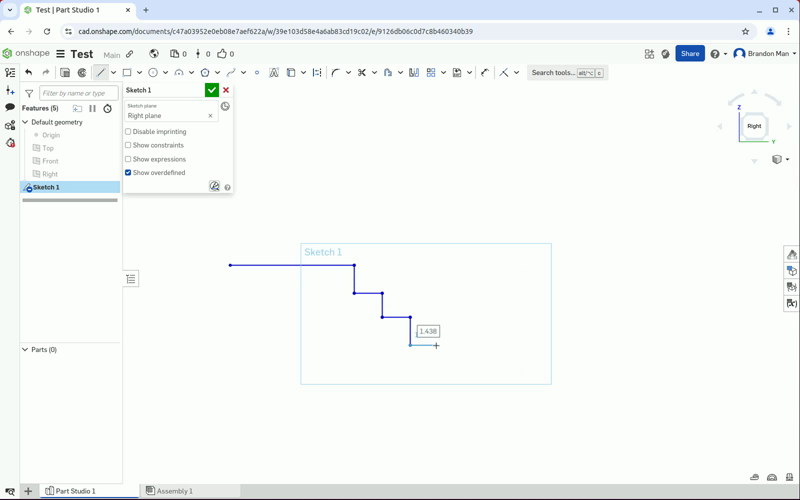
scroll(6)
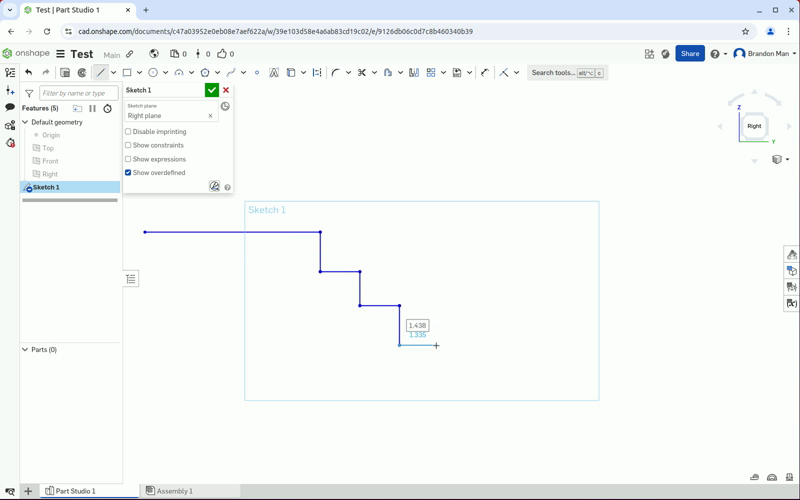
scroll(6)
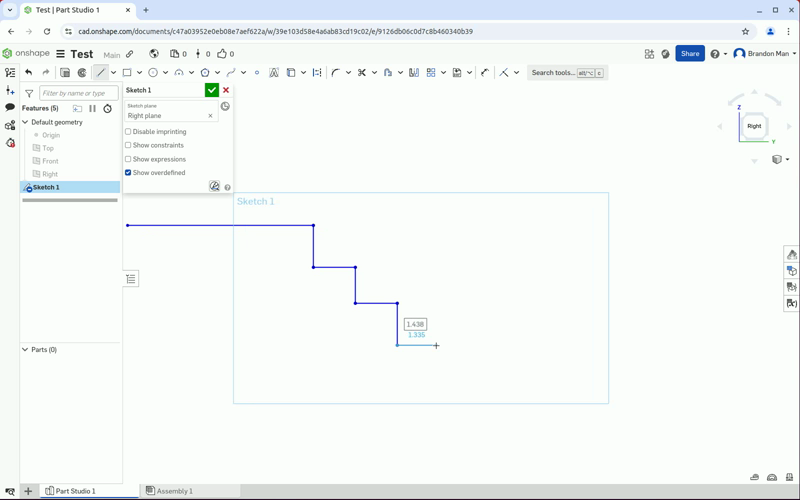
scroll(6)
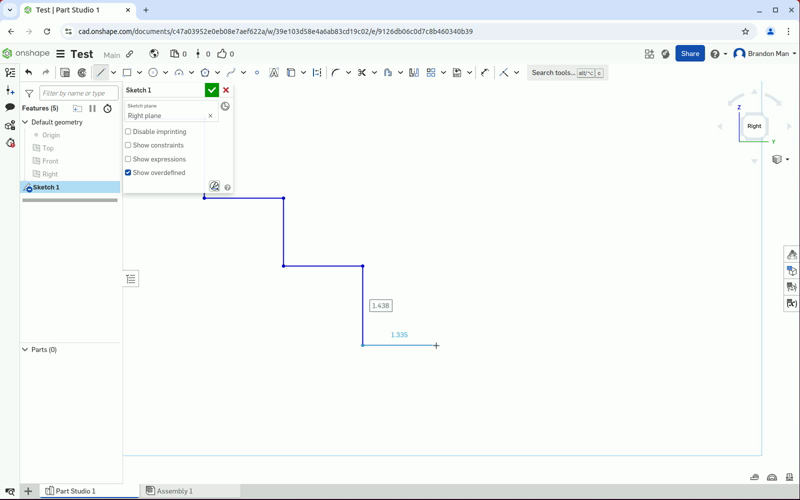
click(436, 345)
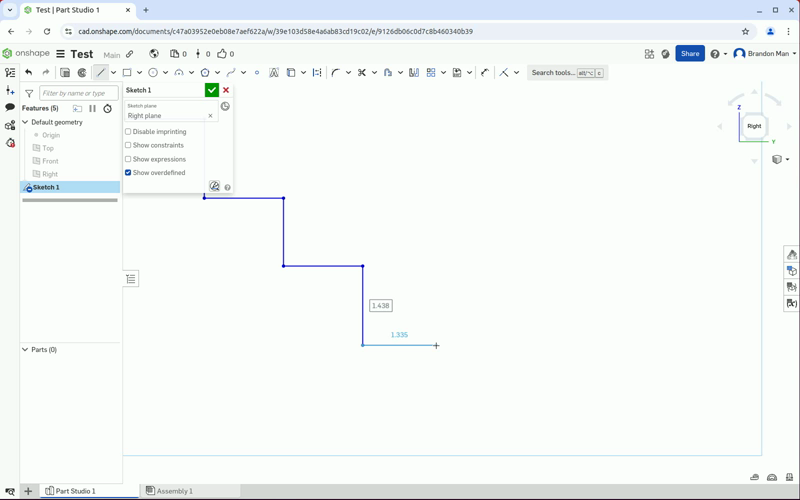
scroll(-6)
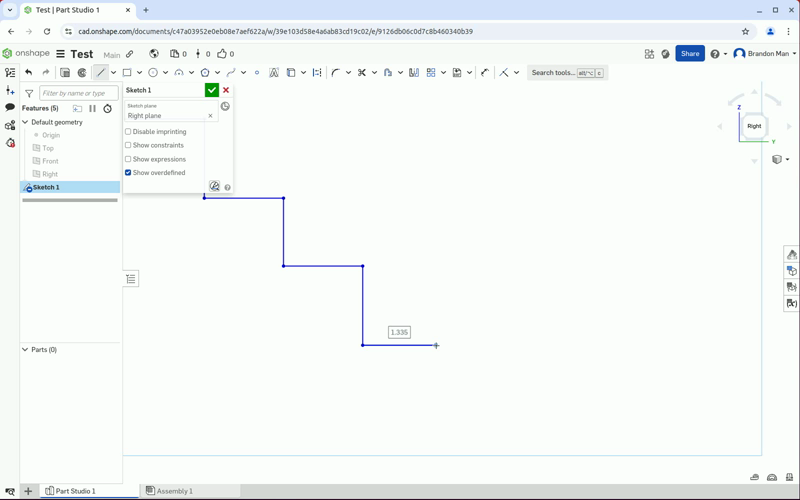
scroll(-6)
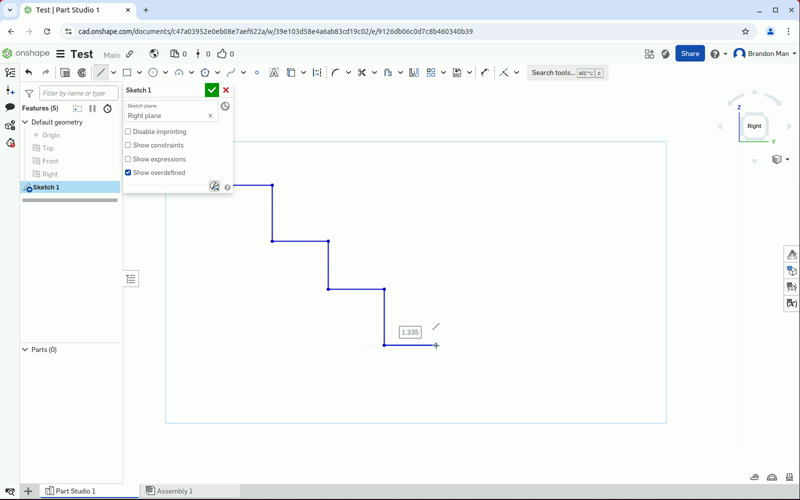
scroll(-6)
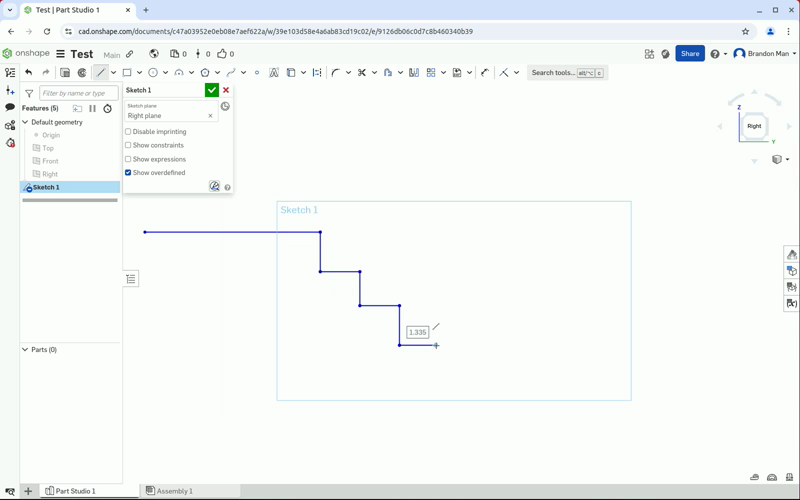
scroll(-6)
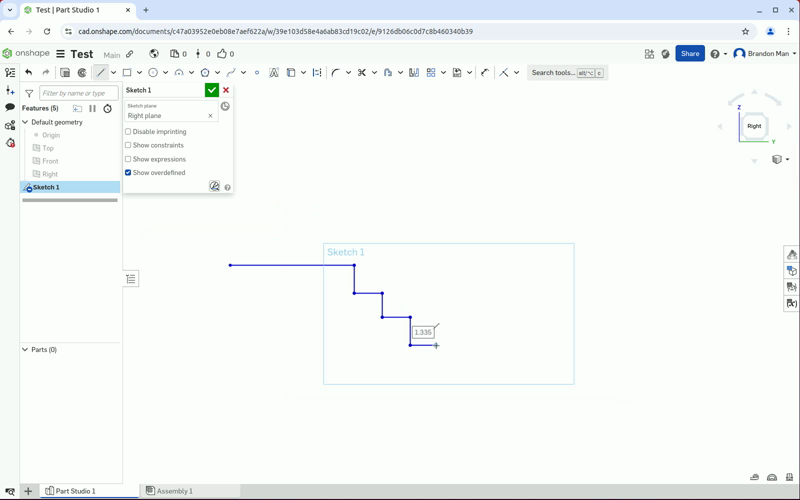
scroll(-6)
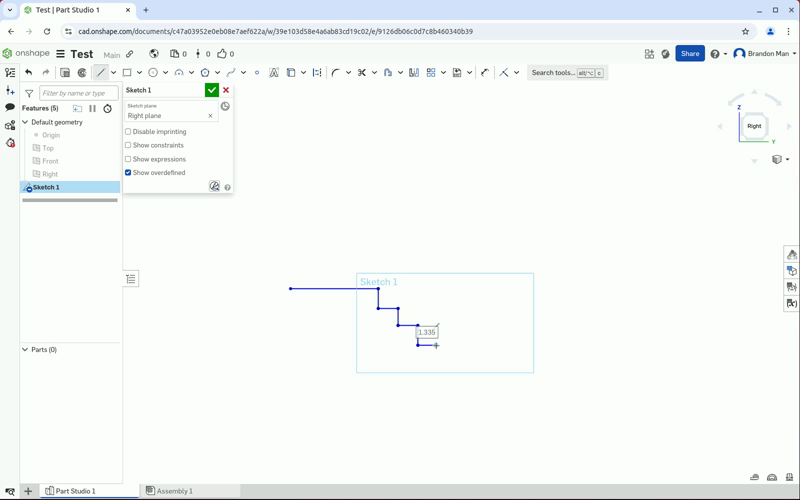
scroll(-6)
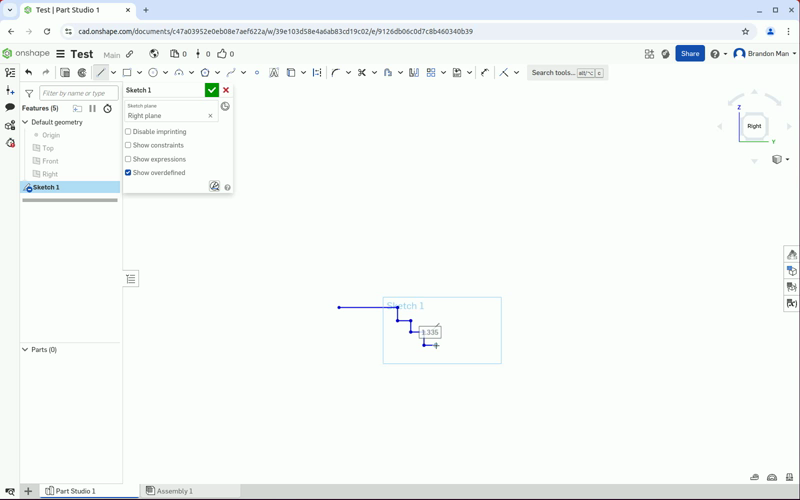
scroll(-6)
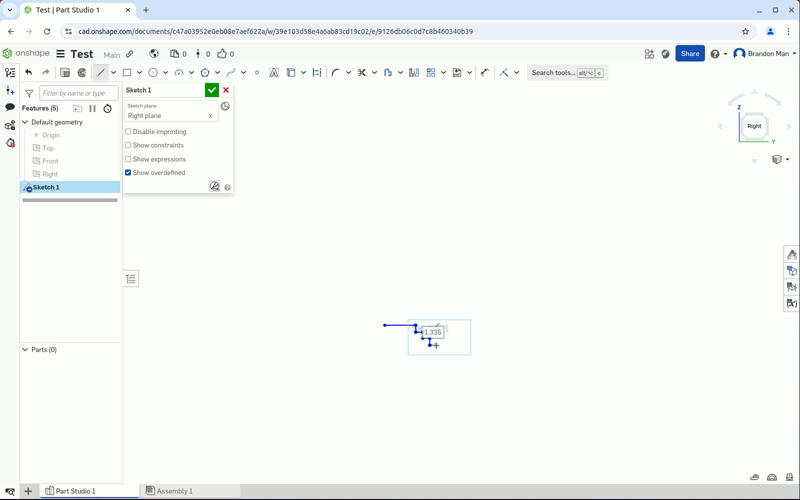
key_up(shift)
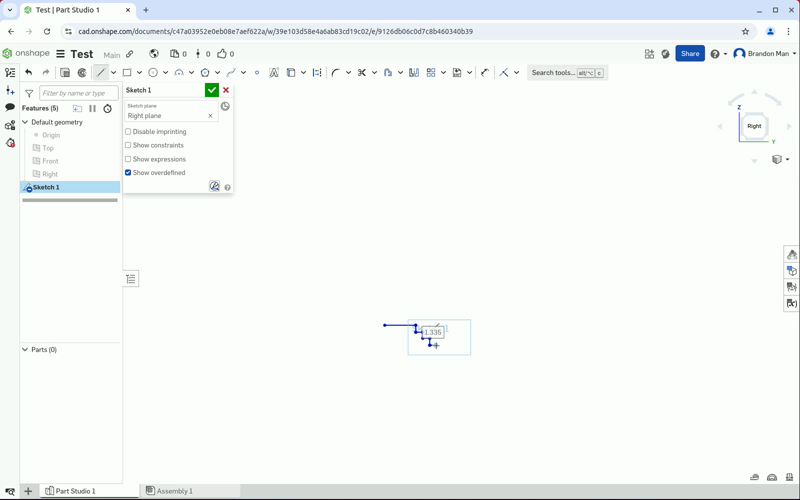
key_down(shift)
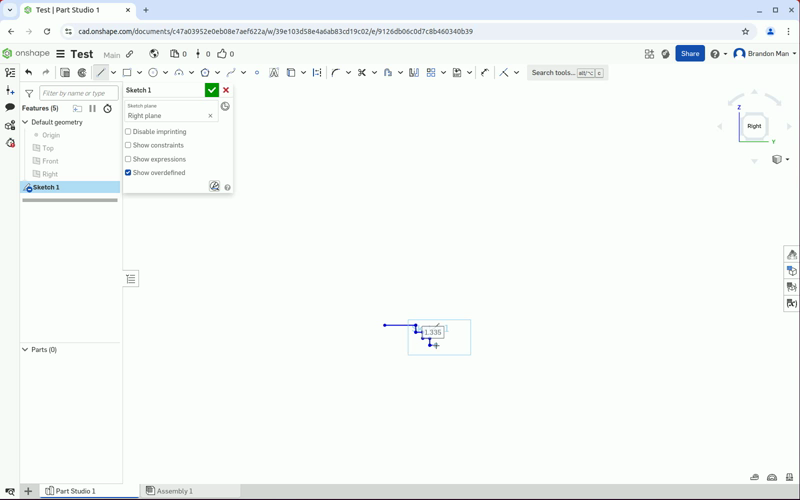
mouse_move(466, 345)
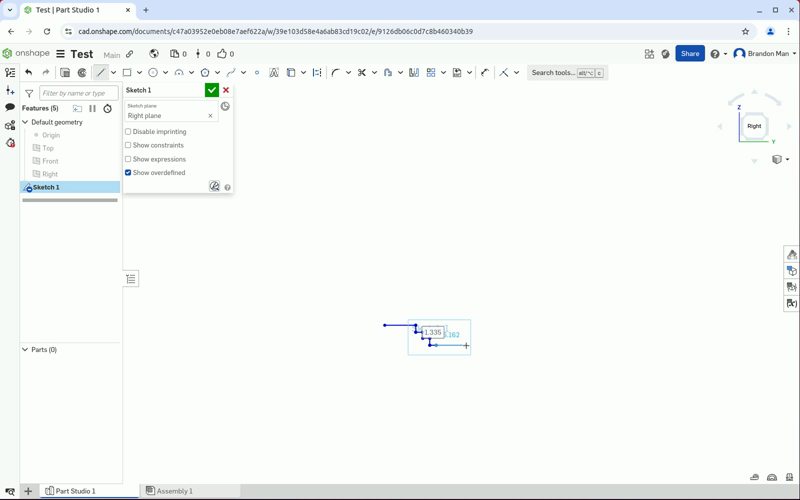
mouse_move(436, 351)
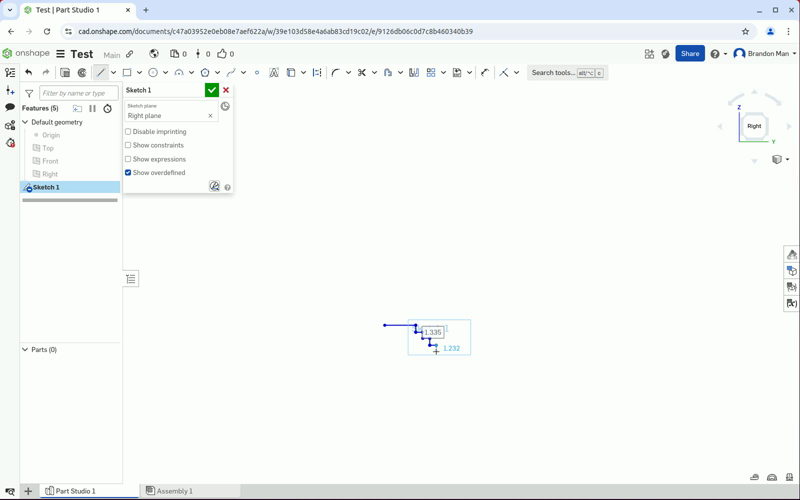
scroll(6)
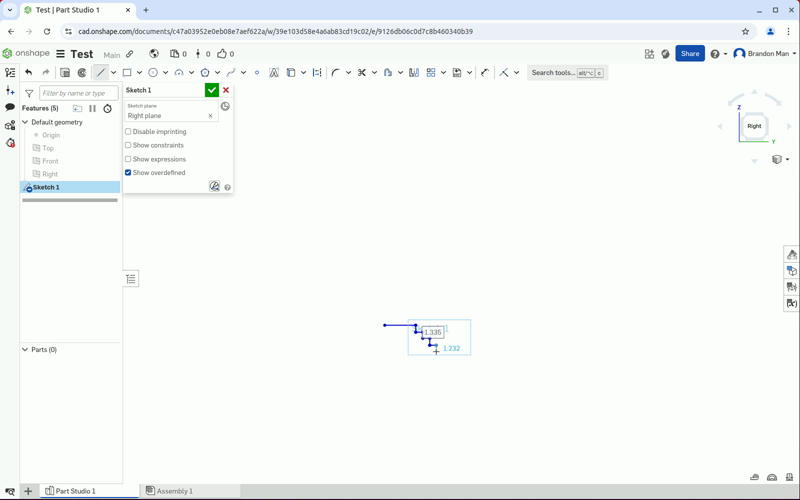
scroll(6)
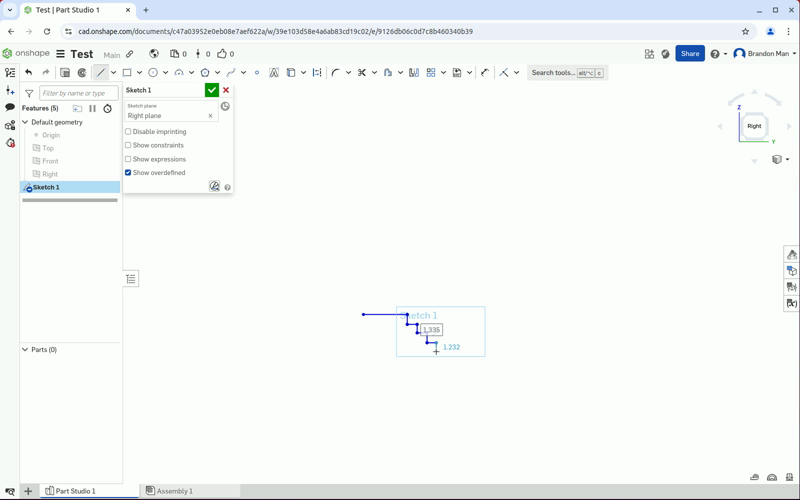
scroll(6)
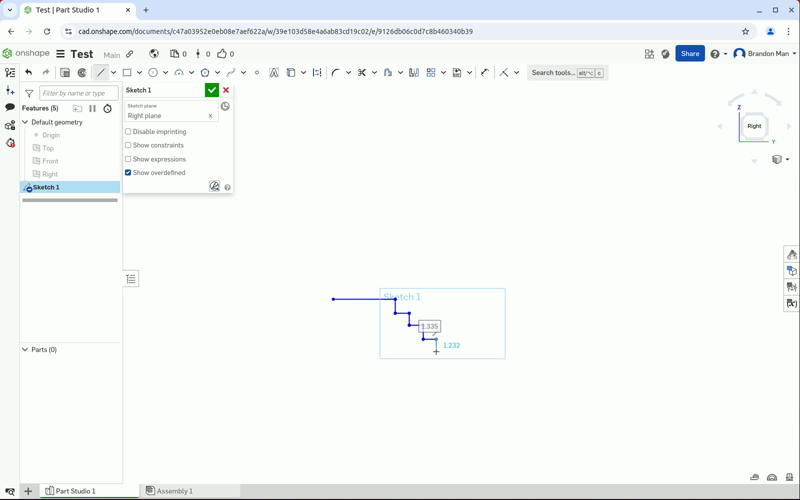
scroll(6)
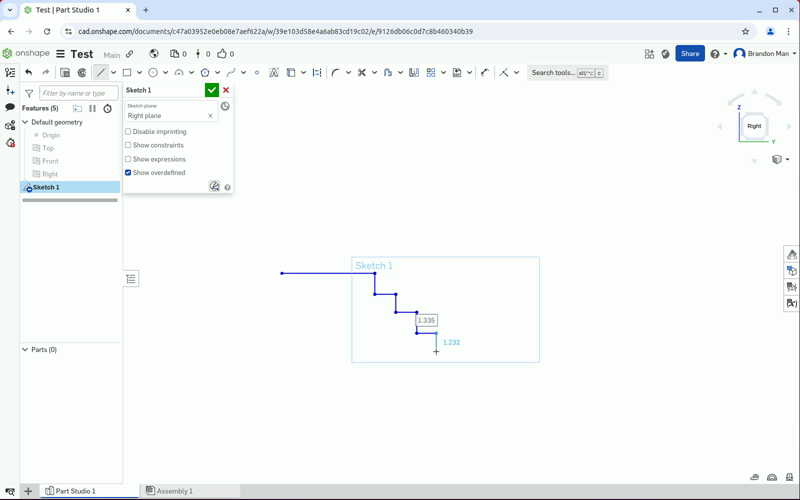
scroll(6)
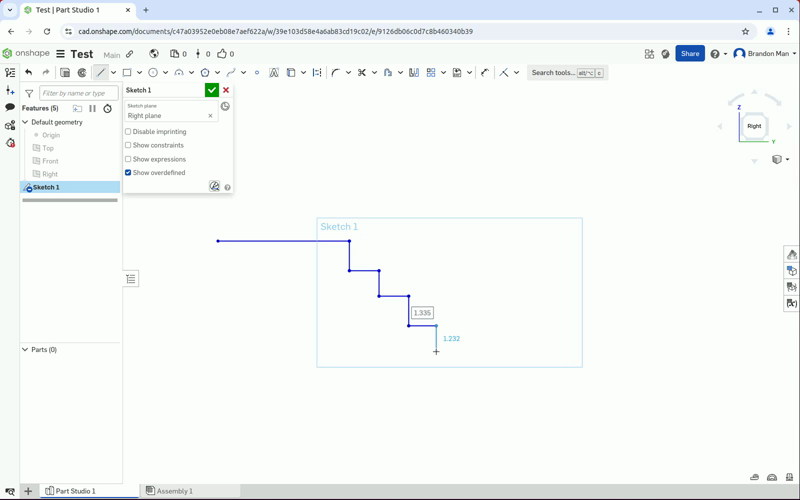
scroll(6)
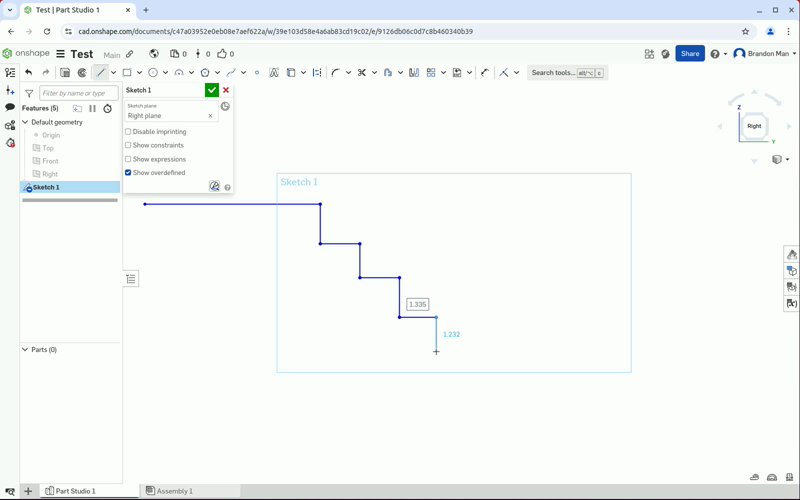
scroll(6)
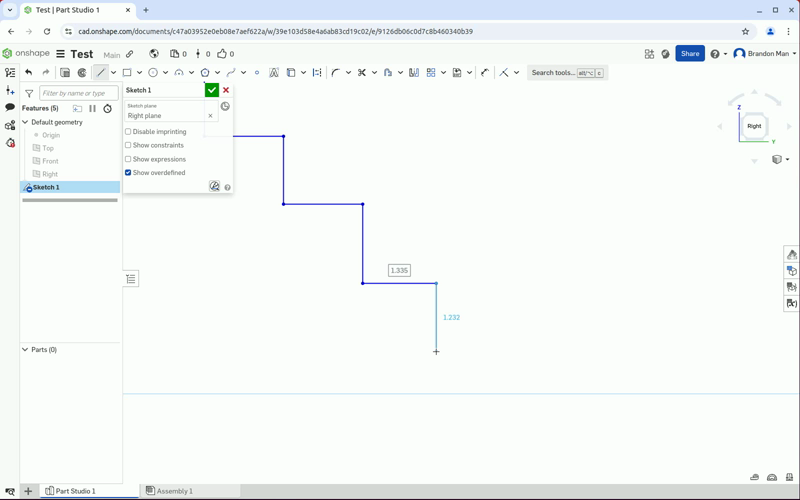
click(436, 351)
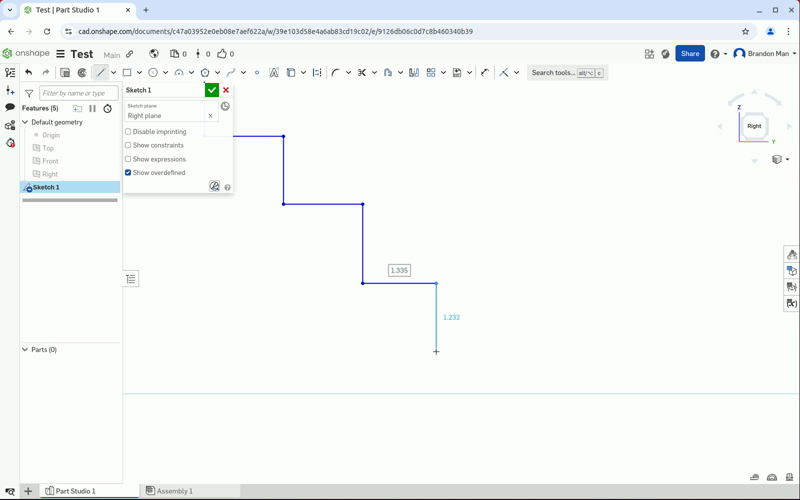
scroll(-6)
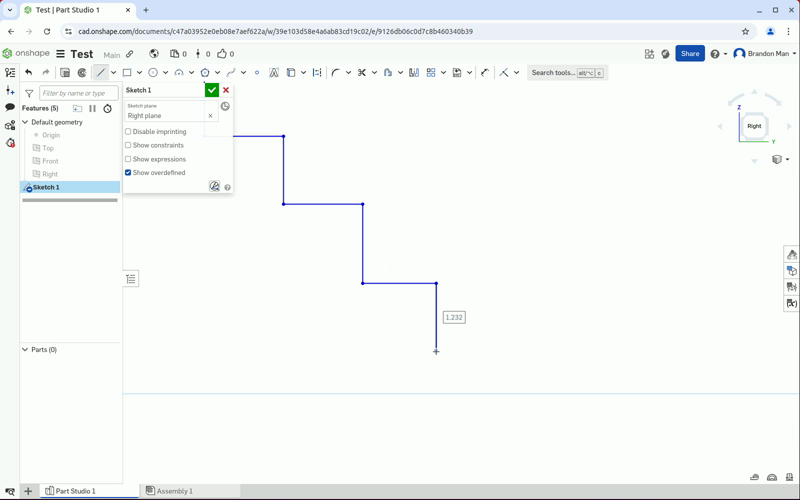
scroll(-6)
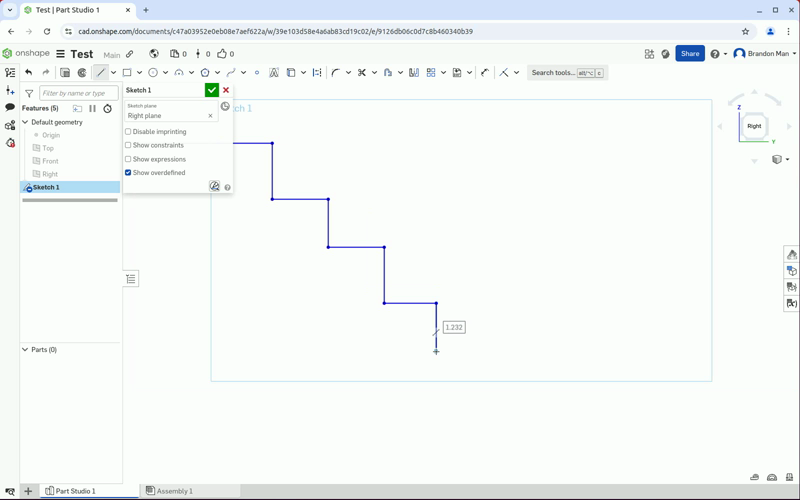
scroll(-6)
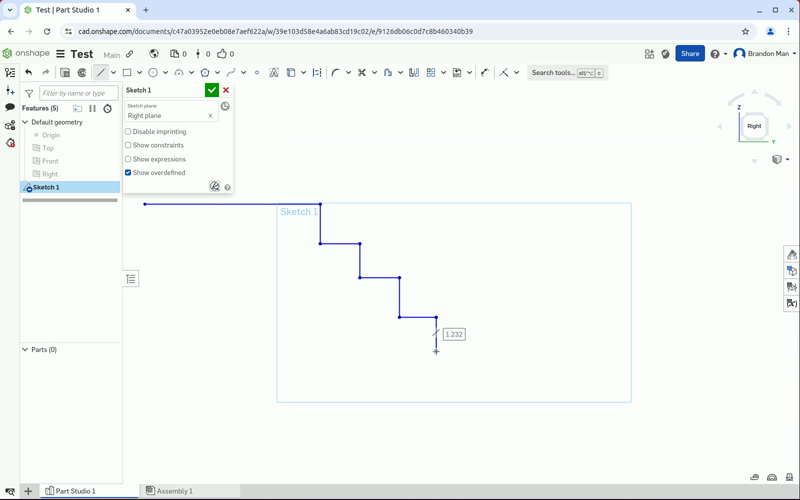
scroll(-6)
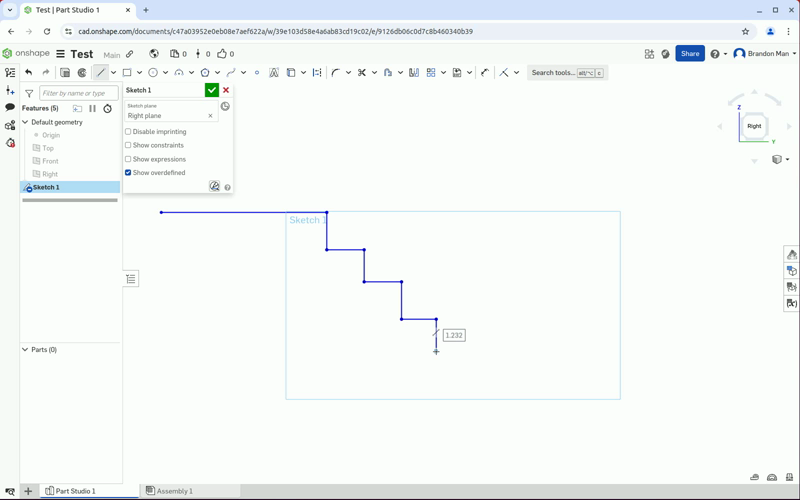
scroll(-6)
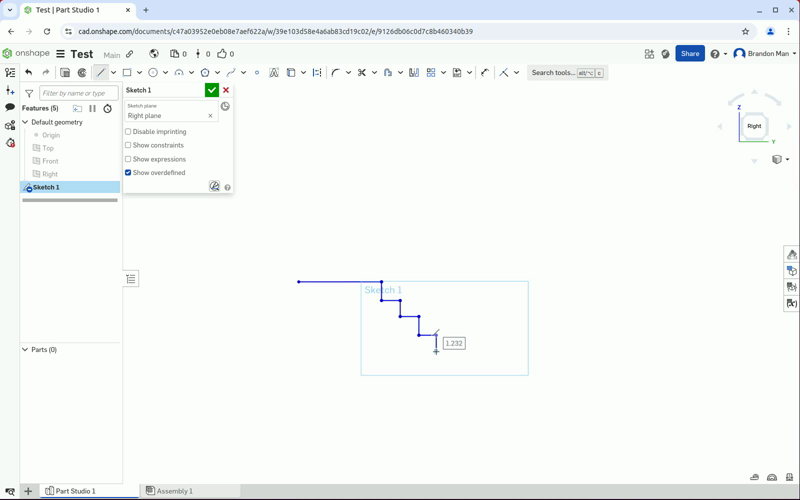
scroll(-6)
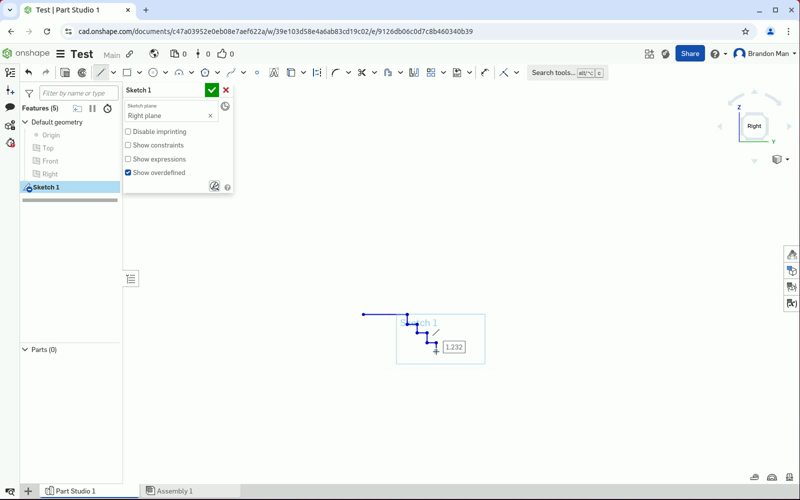
scroll(-6)
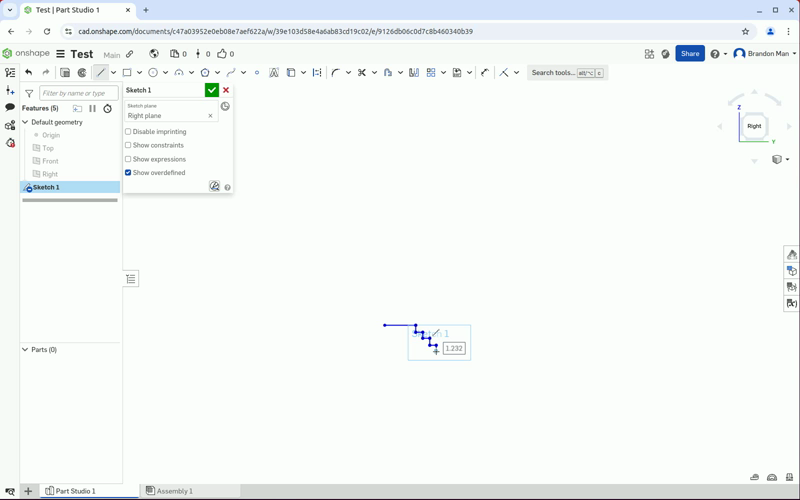
key_up(shift)
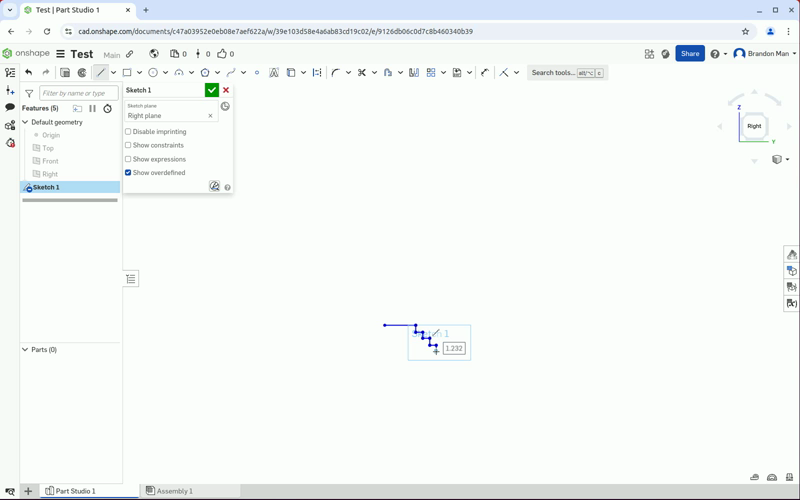
key_down(shift)
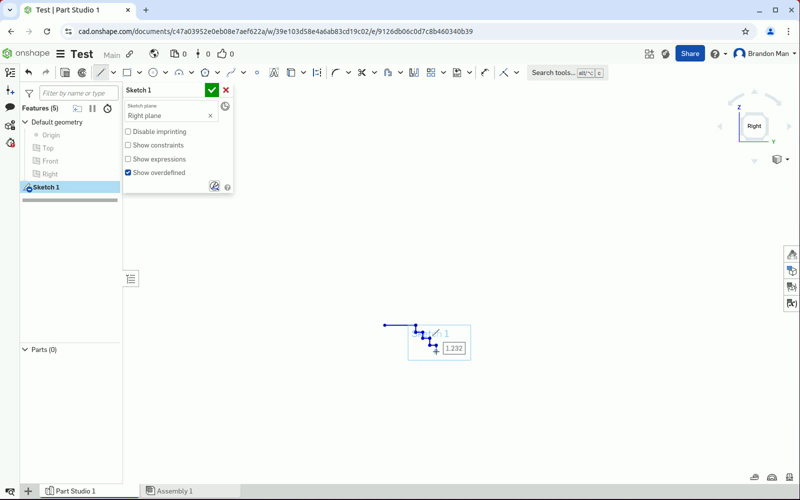
mouse_move(466, 351)
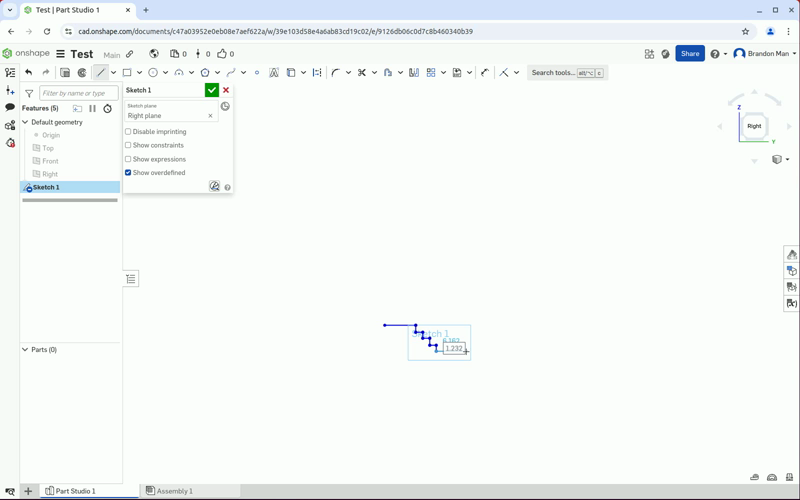
mouse_move(466, 351)
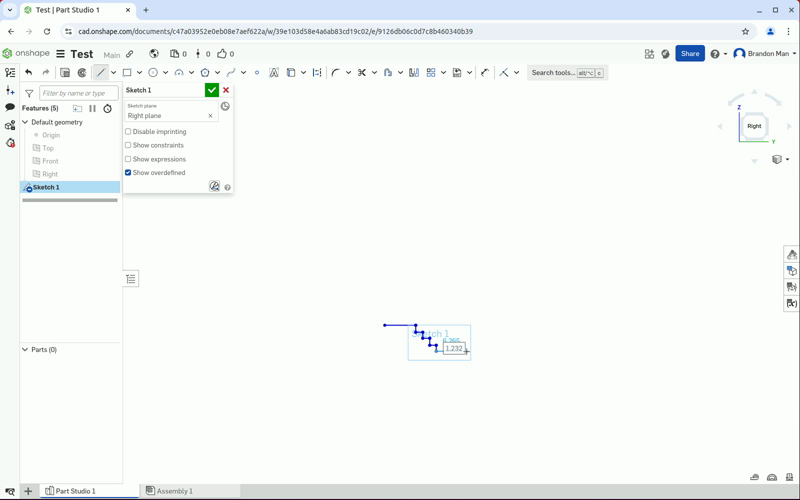
click(466, 351)
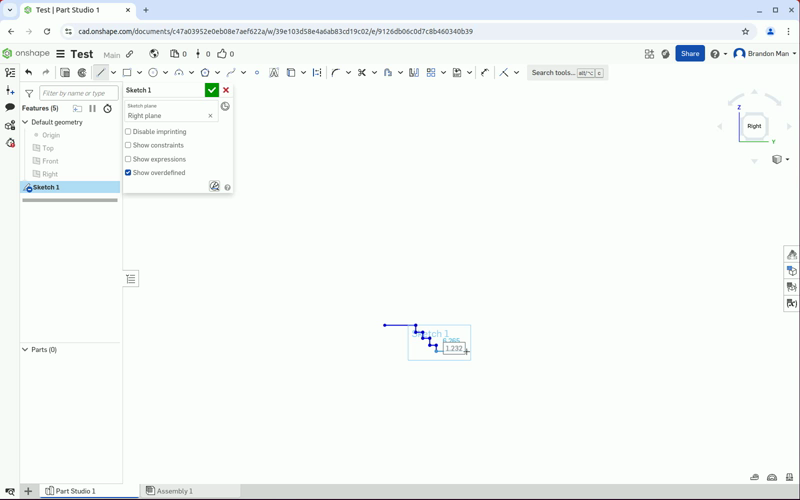
key_up(shift)
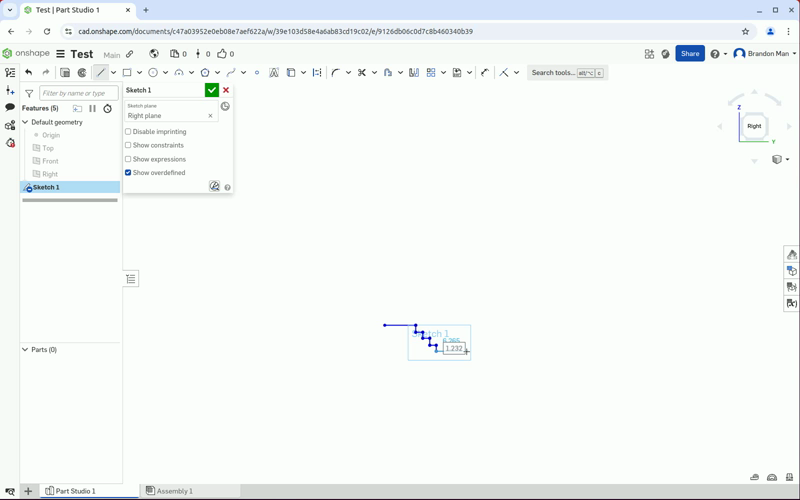
key_down(shift)
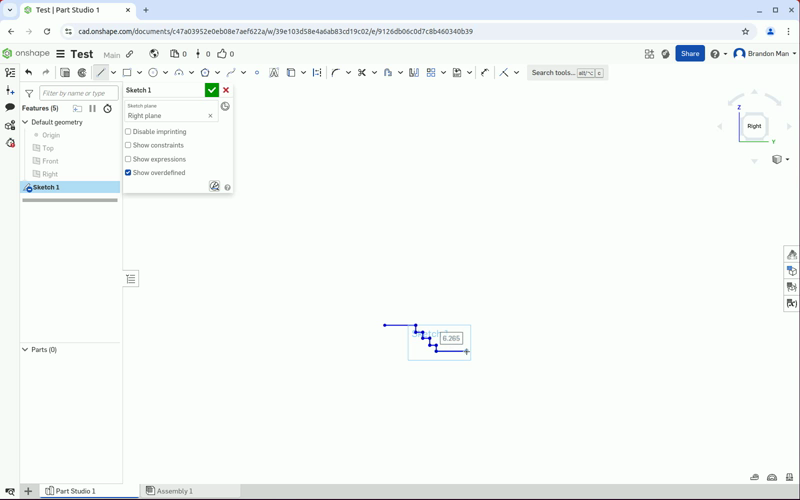
mouse_move(466, 285)
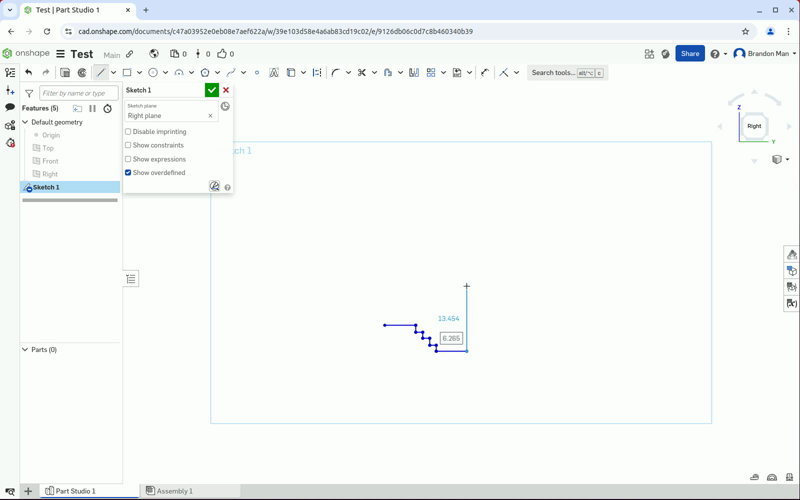
click(466, 285)
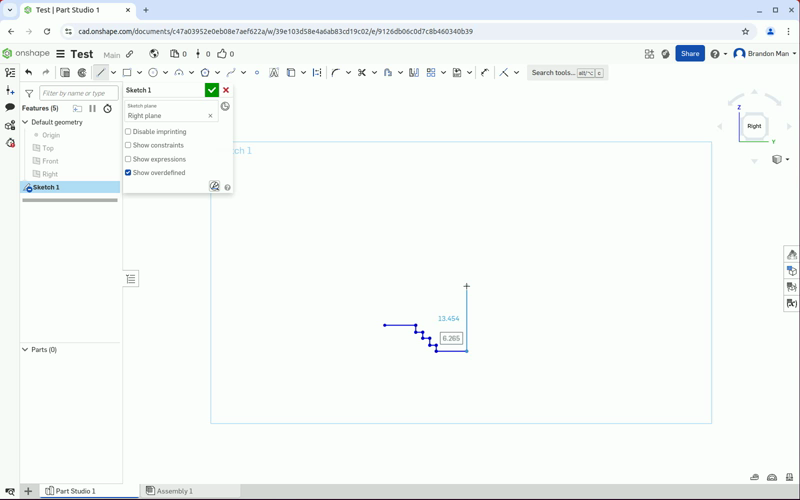
key_up(shift)
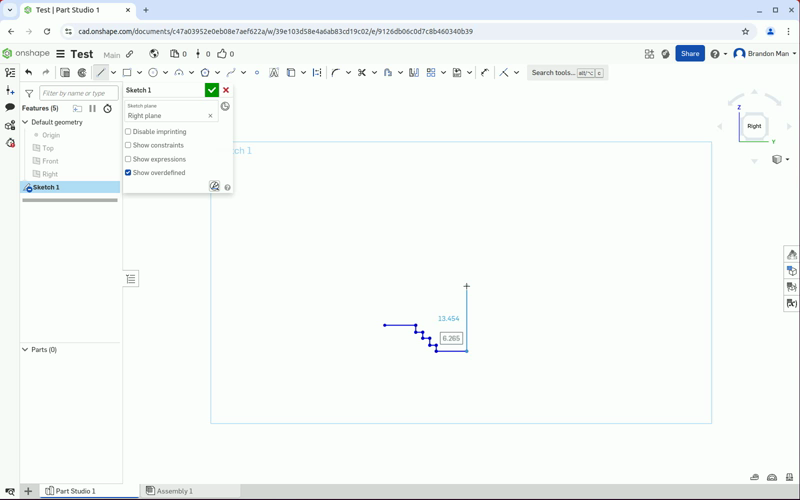
key_down(shift)
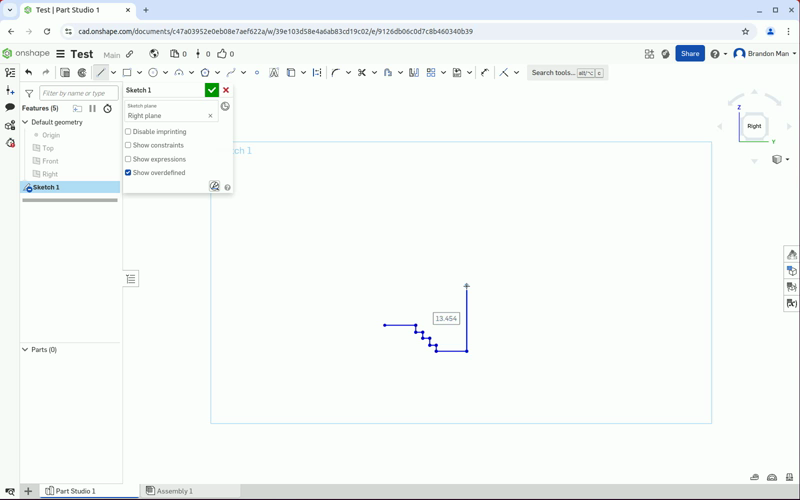
mouse_move(496, 285)
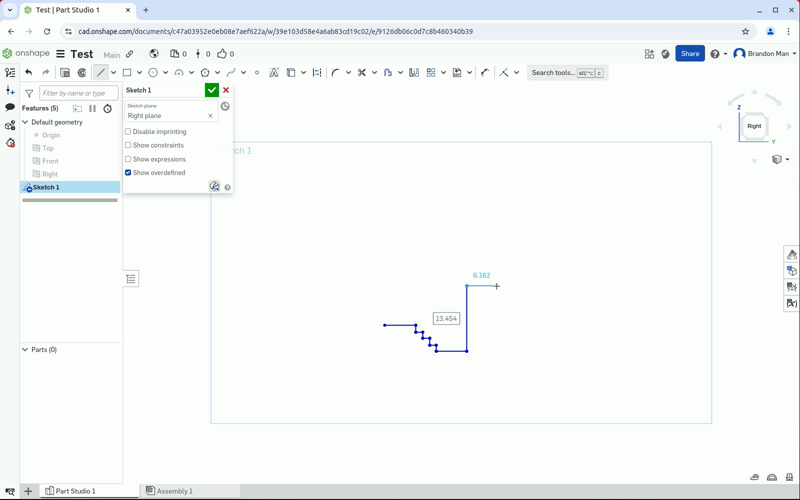
mouse_move(452, 285)
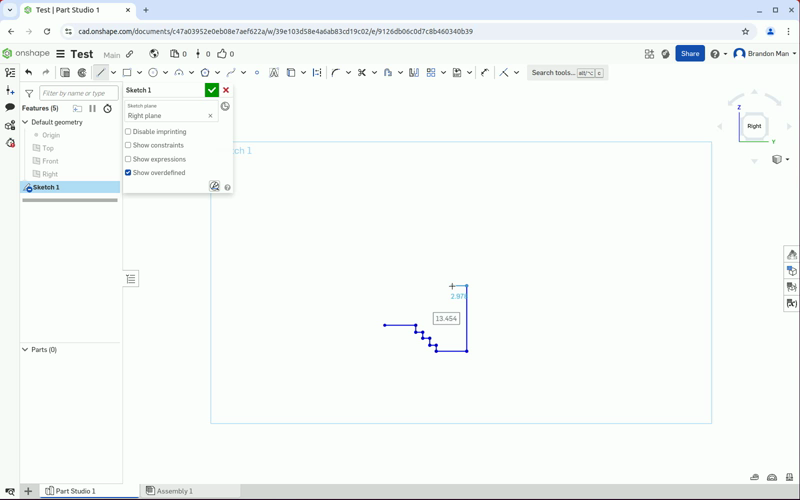
click(452, 285)
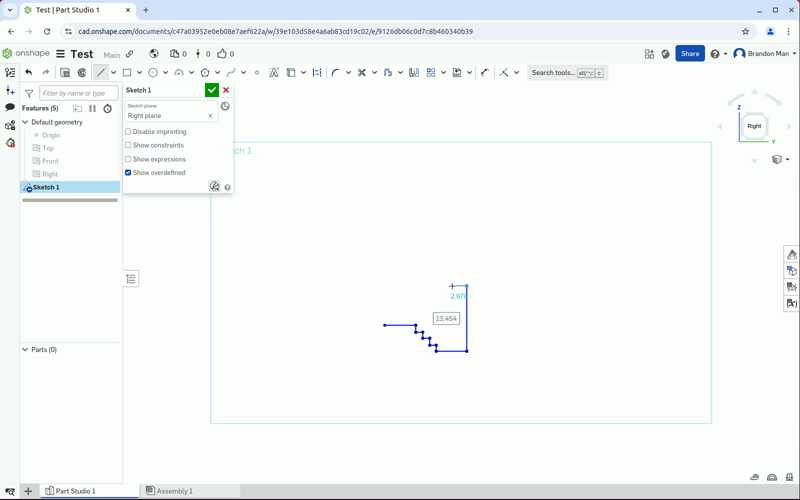
key_up(shift)
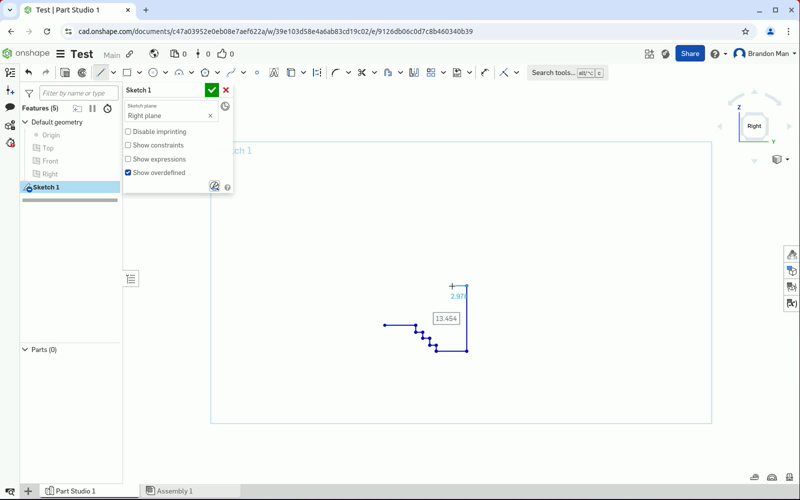
key_down(shift)
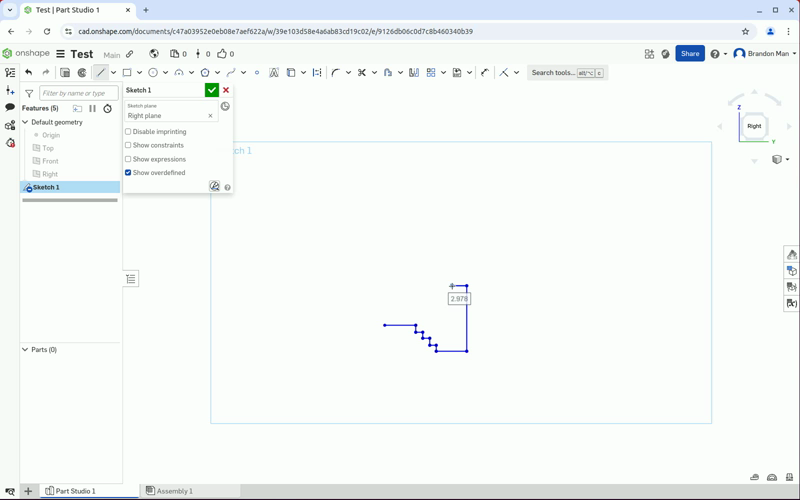
mouse_move(384, 319)
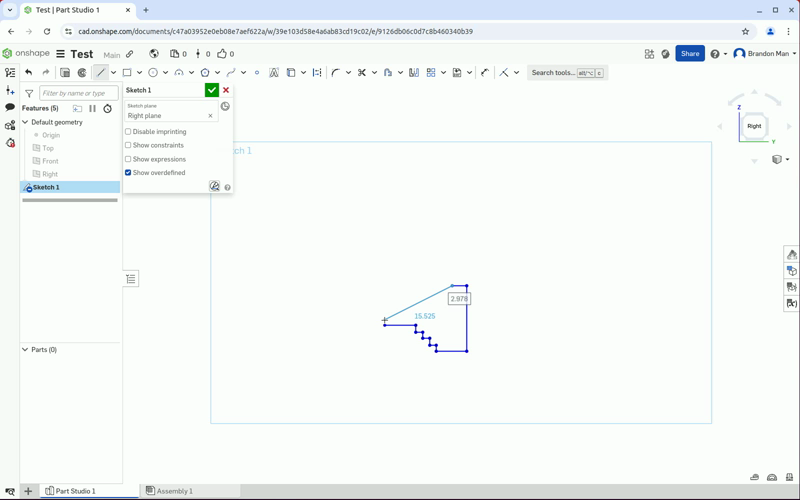
click(384, 319)
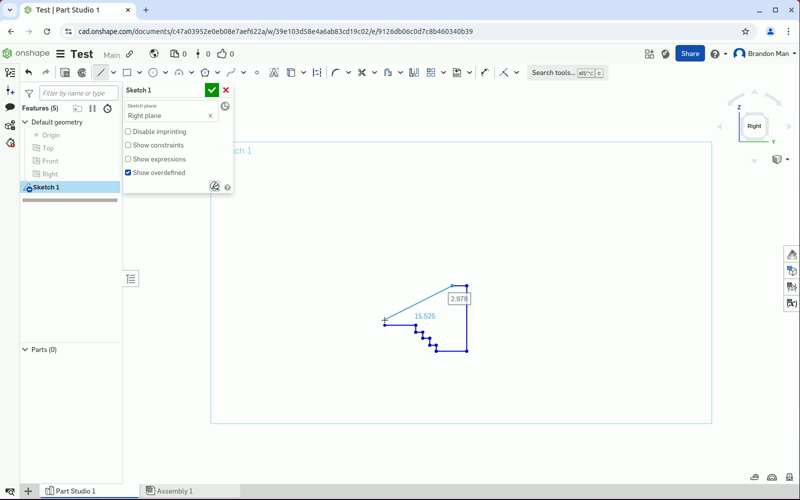
key_up(shift)
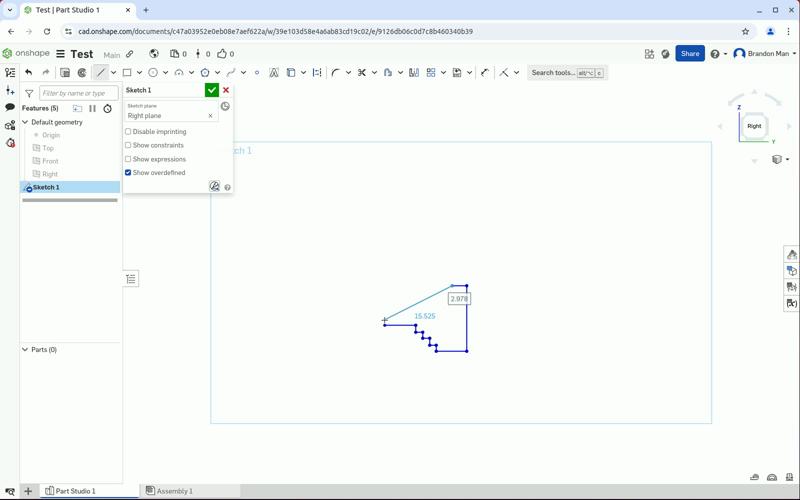
mouse_move(414, 319)
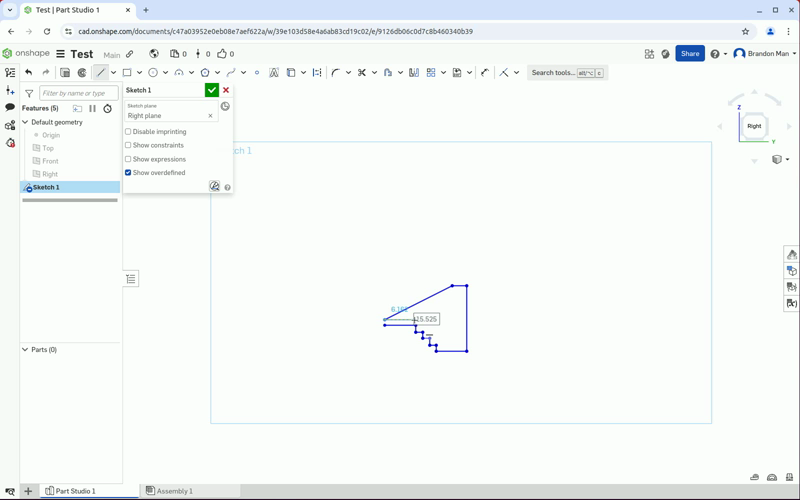
key_down(shift)
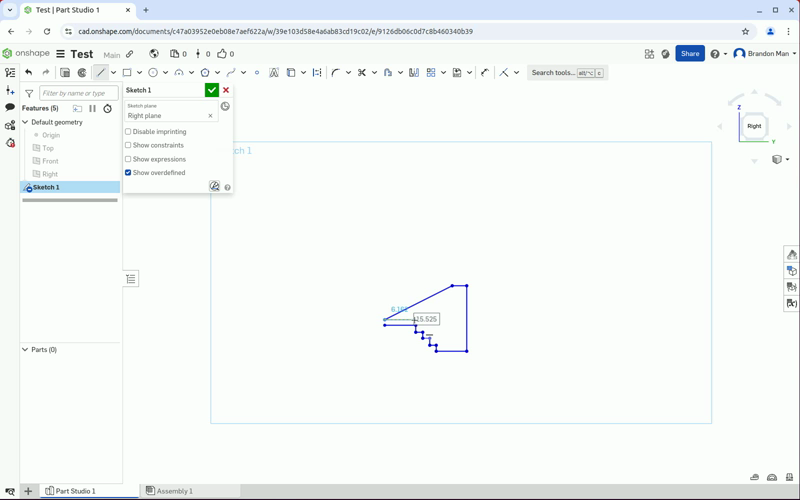
mouse_move(384, 325)
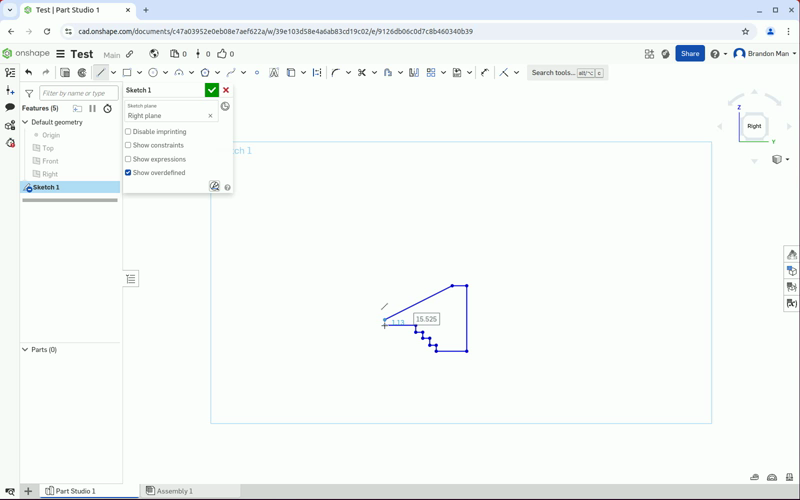
scroll(6)
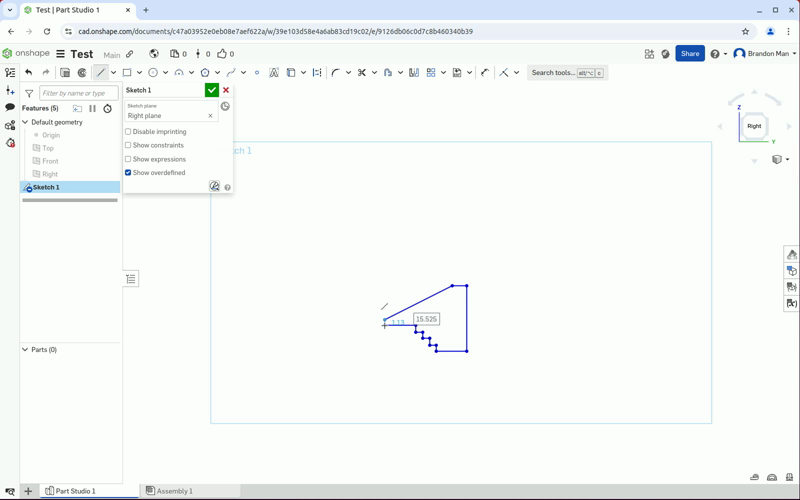
scroll(6)
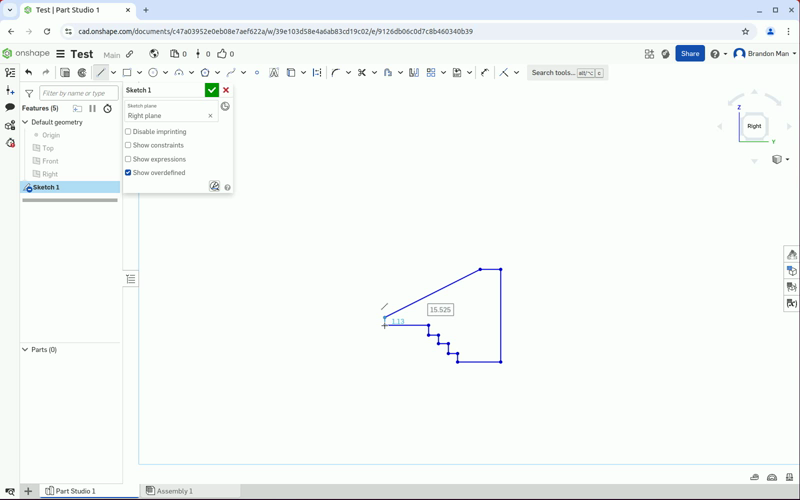
scroll(6)
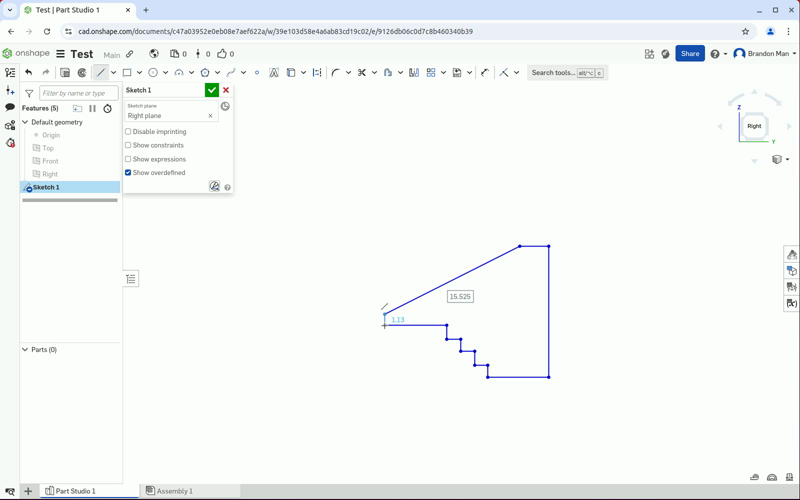
scroll(6)
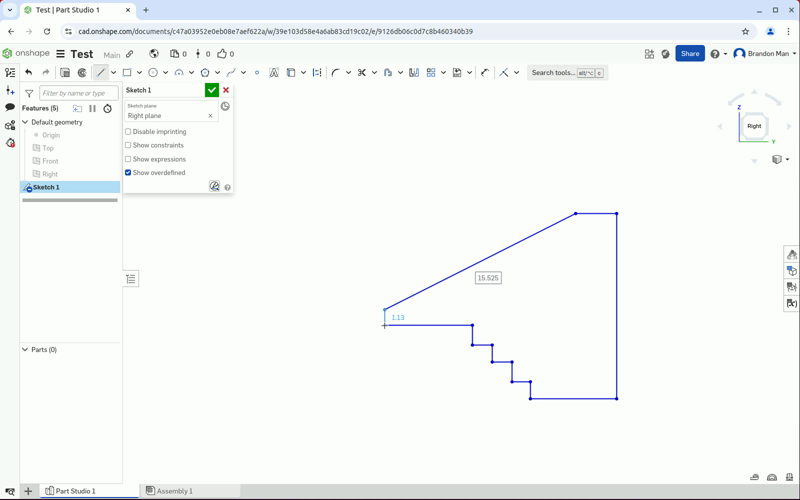
scroll(6)
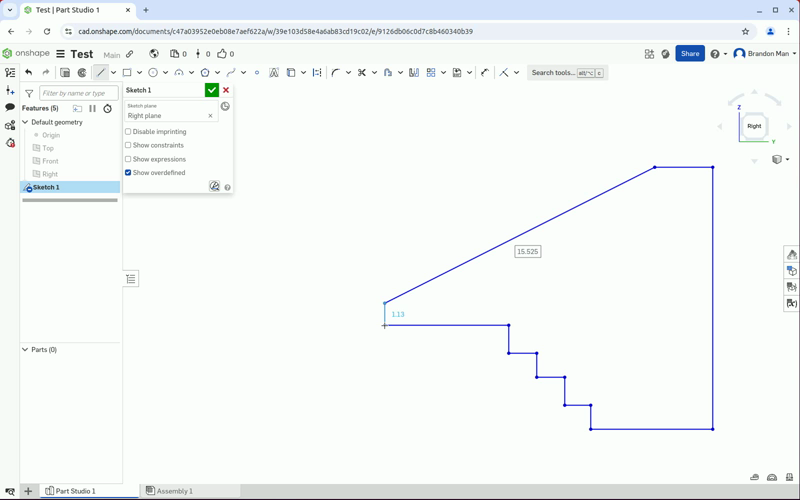
scroll(6)
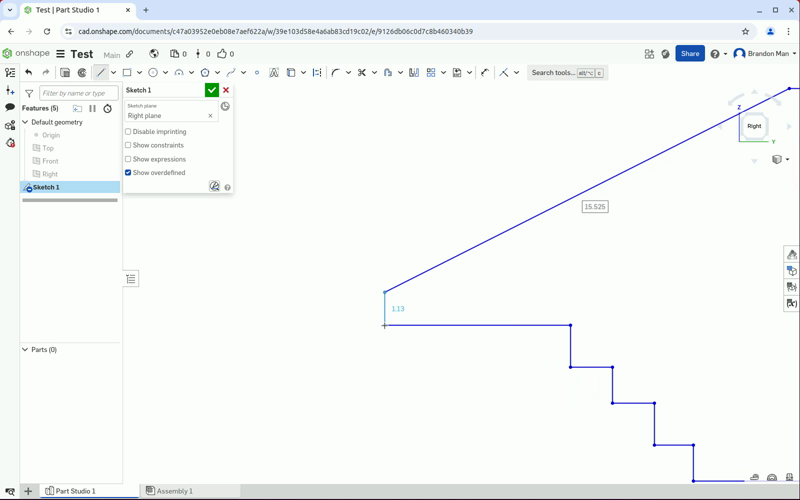
scroll(6)
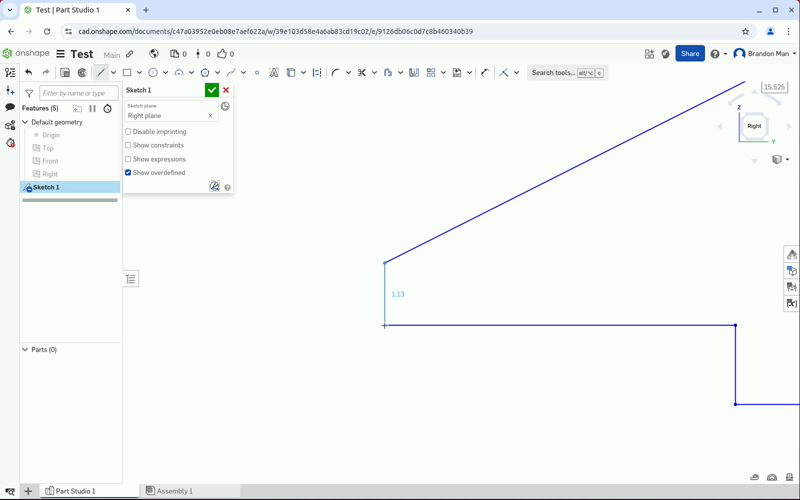
key_up(shift)
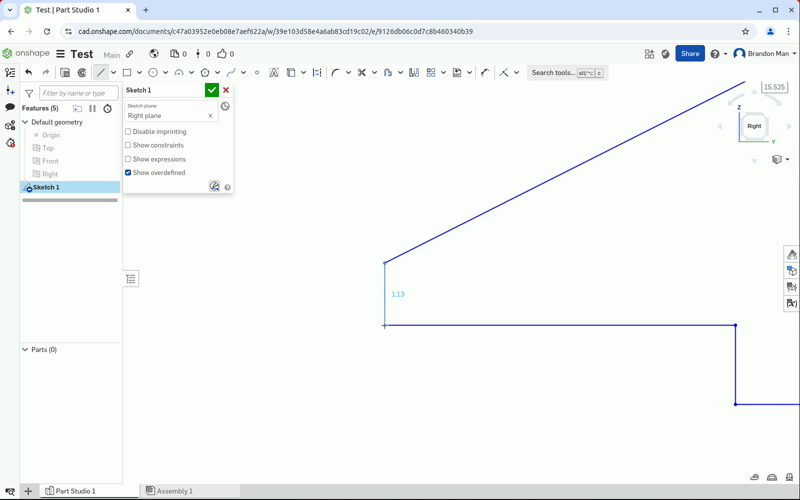
click(384, 325)
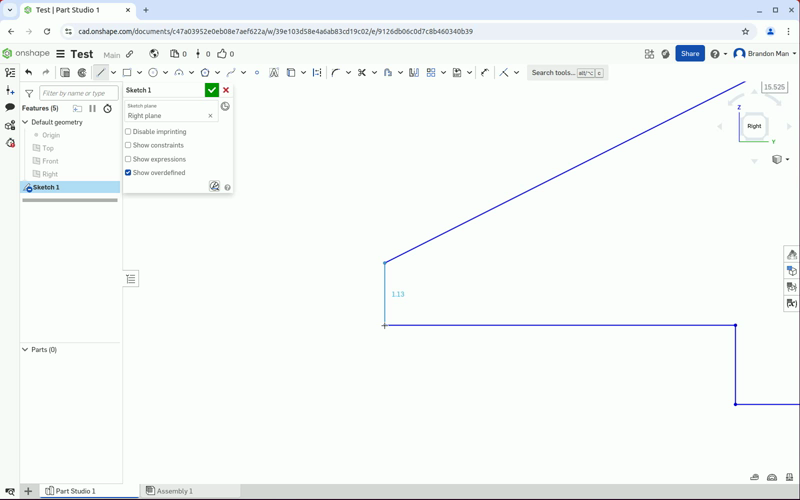
scroll(-6)
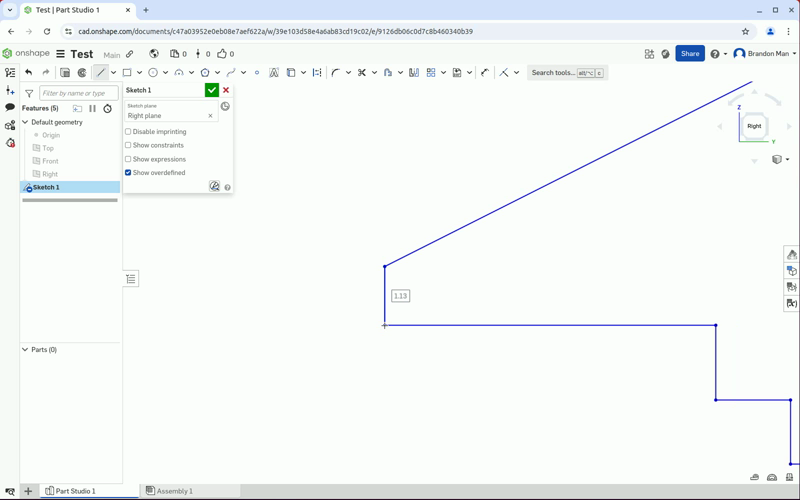
scroll(-6)
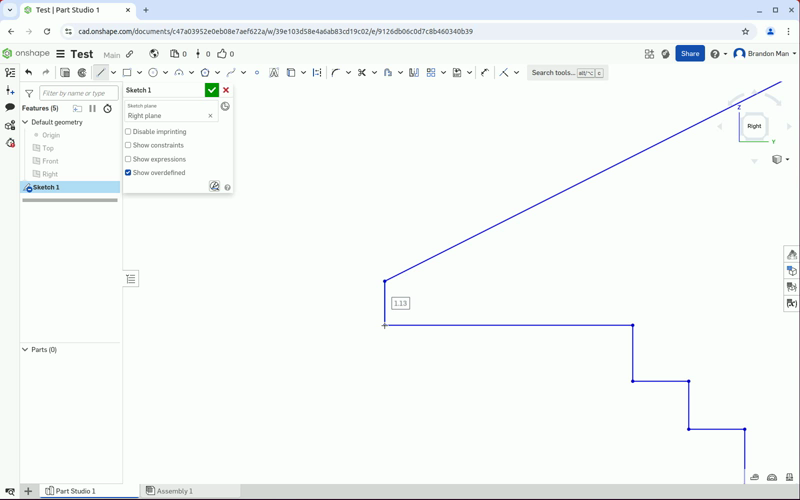
scroll(-6)
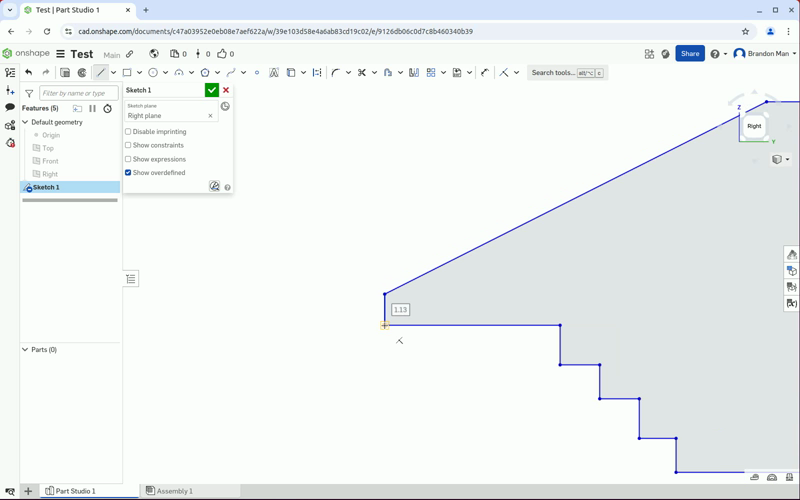
scroll(-6)
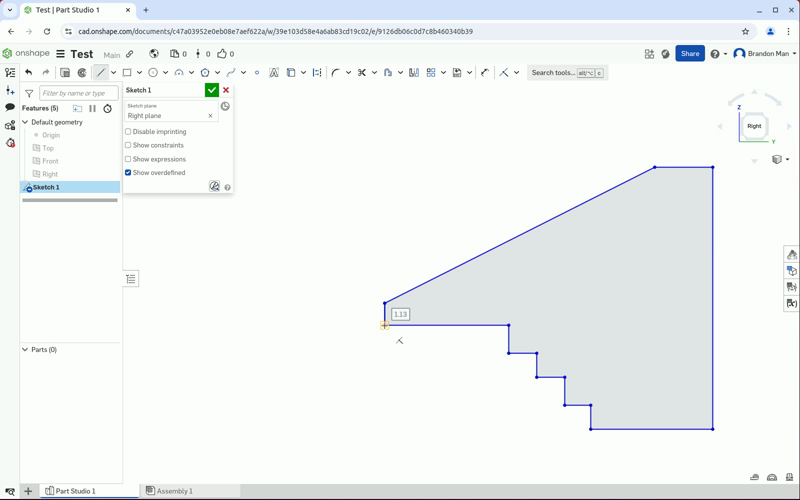
scroll(-6)
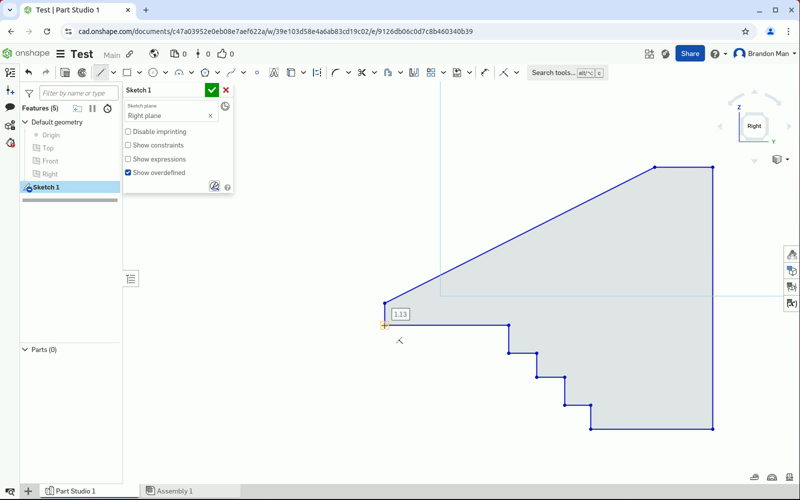
scroll(-6)
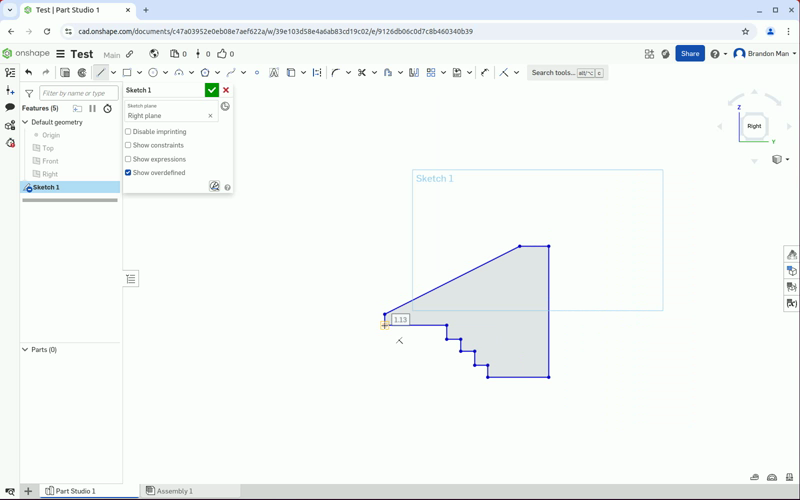
scroll(-6)
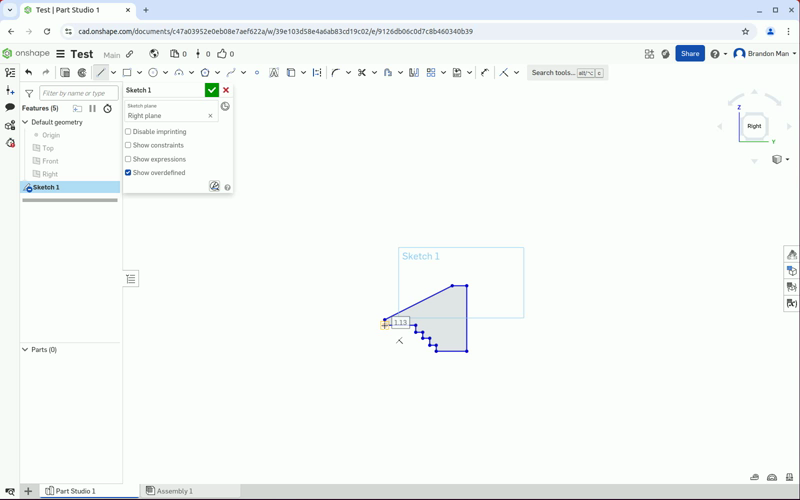
key(esc)
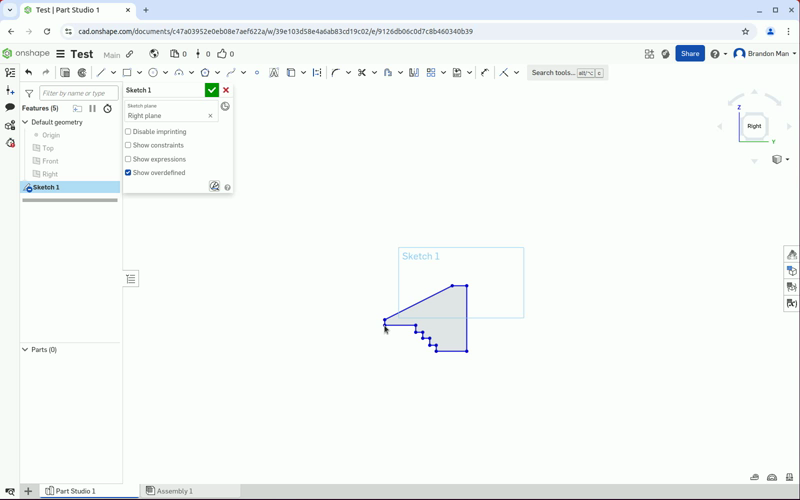
mouse_move(458, 317)
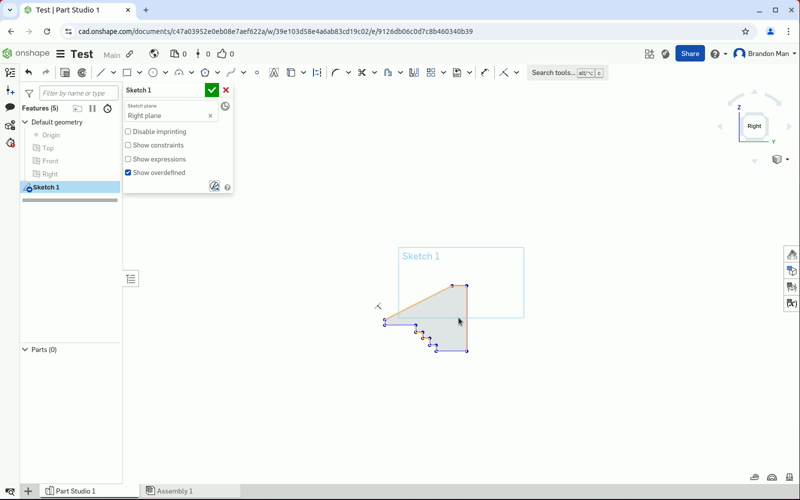
click(458, 317)
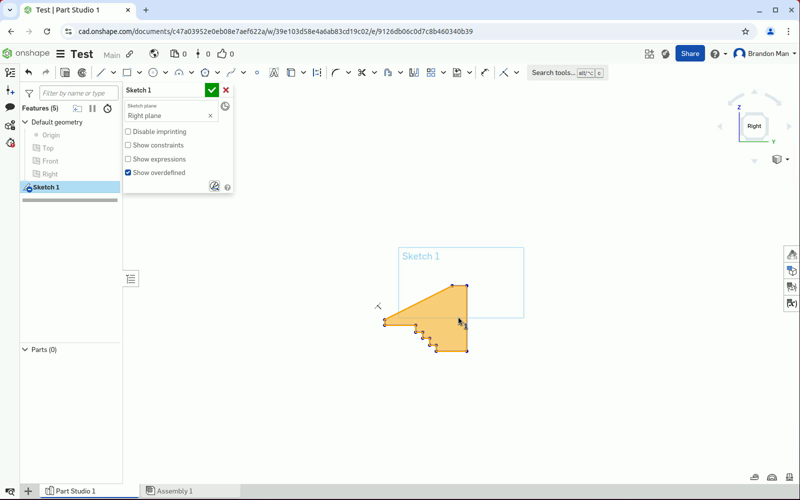
mouse_move(73, 352)
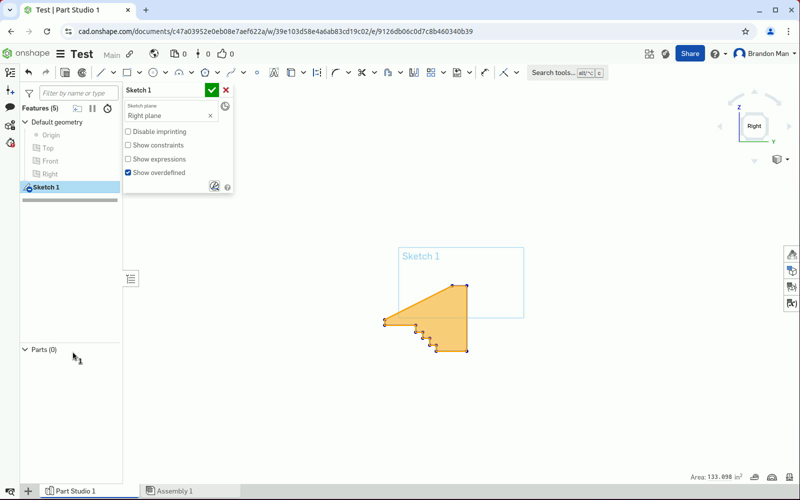
key(shift+y)
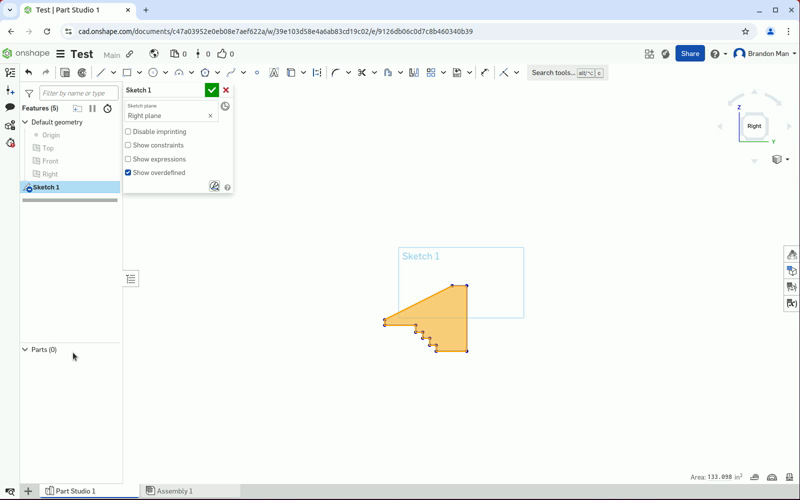
key(shift+e)
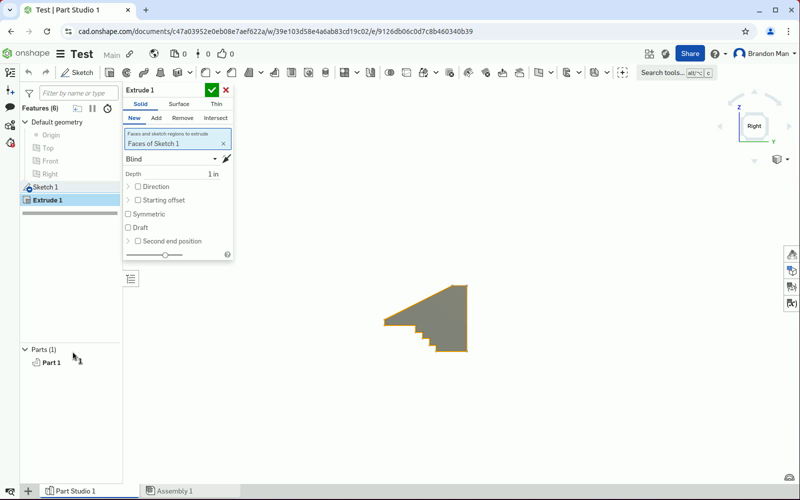
mouse_move(143, 106)
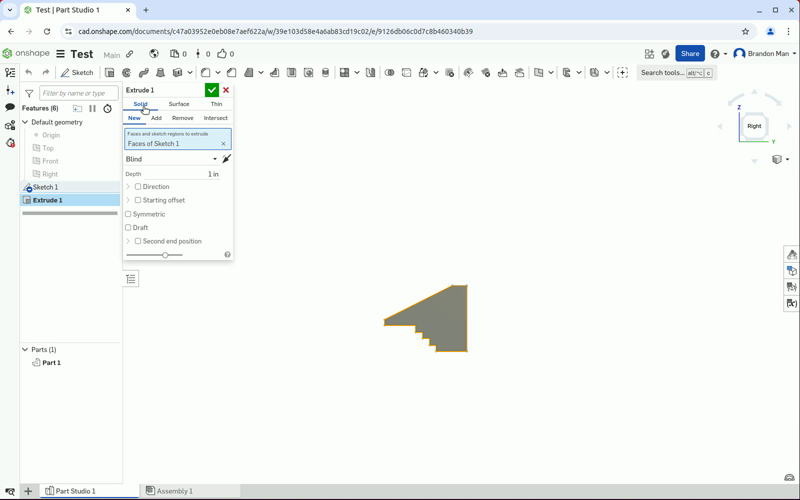
click(143, 106)
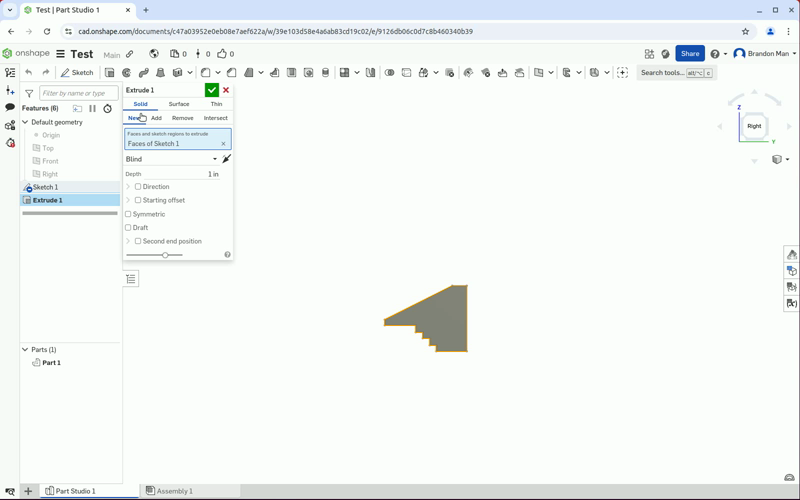
mouse_move(137, 120)
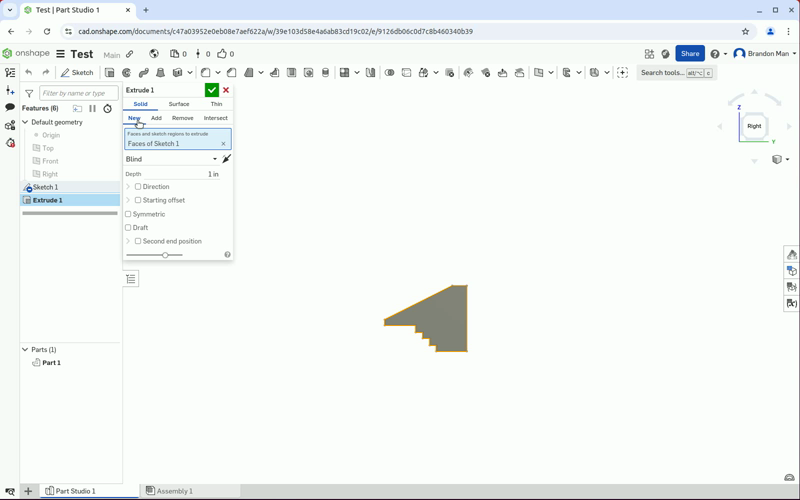
click(137, 120)
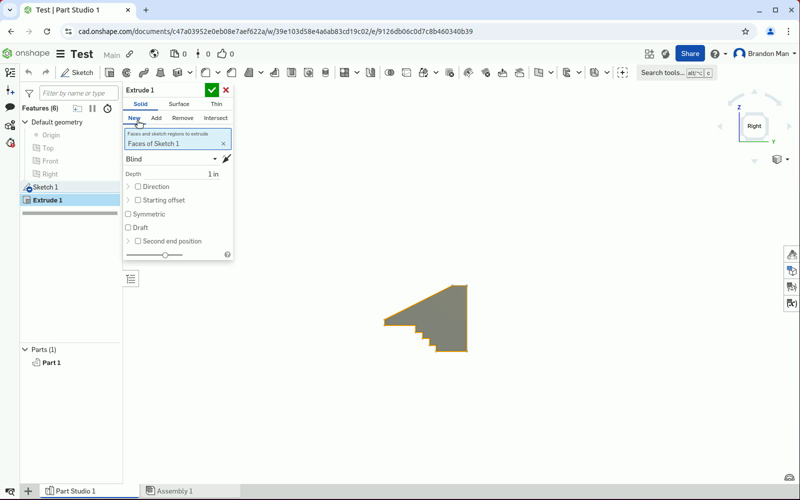
key(tab, 4)
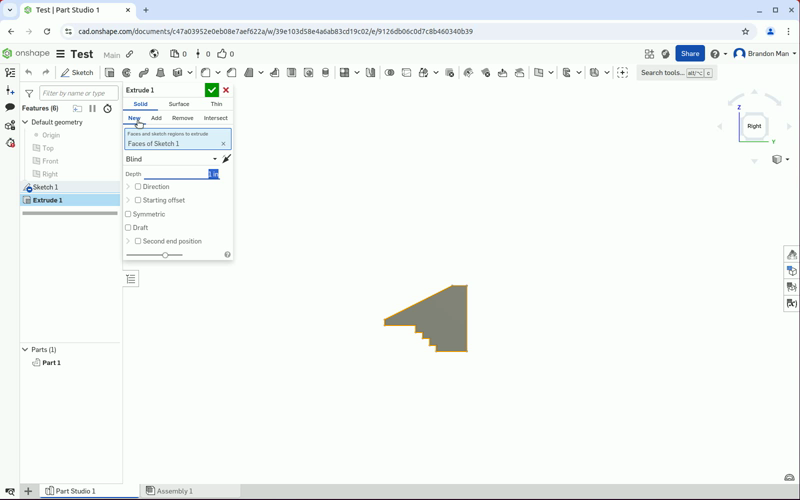
text(1.204)
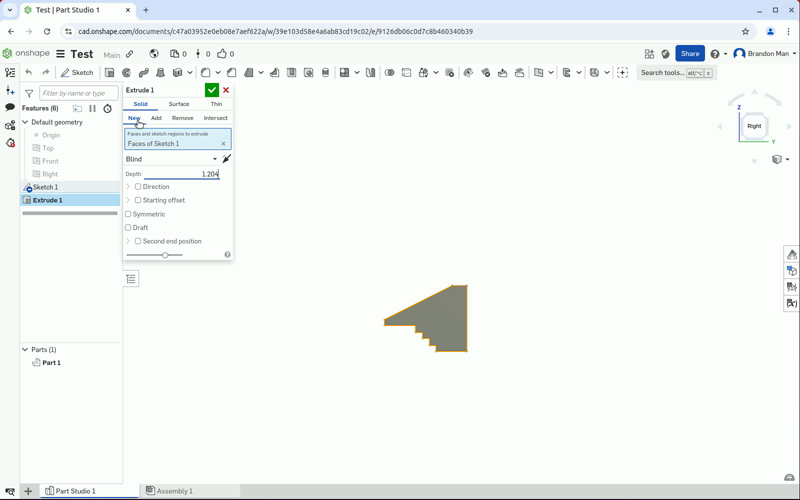
key(enter)
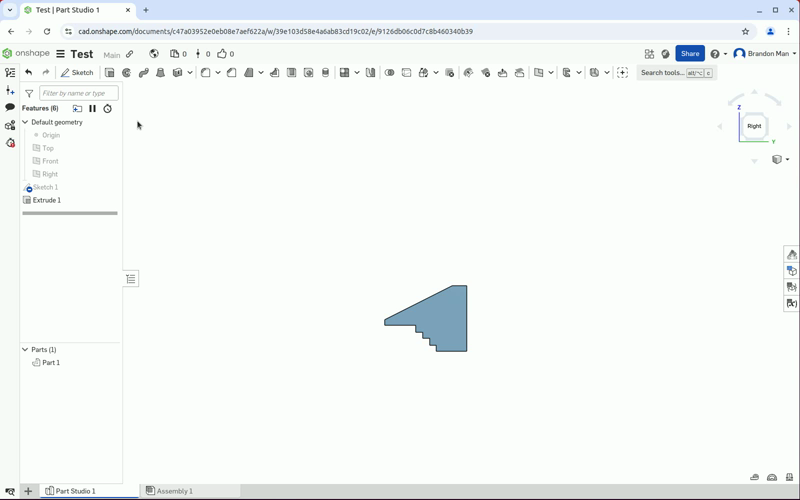
key(shift+h)
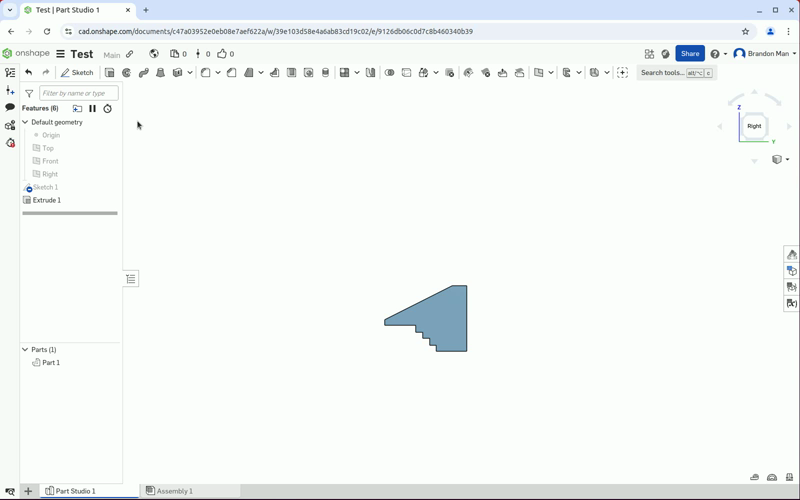
key(shift+h)
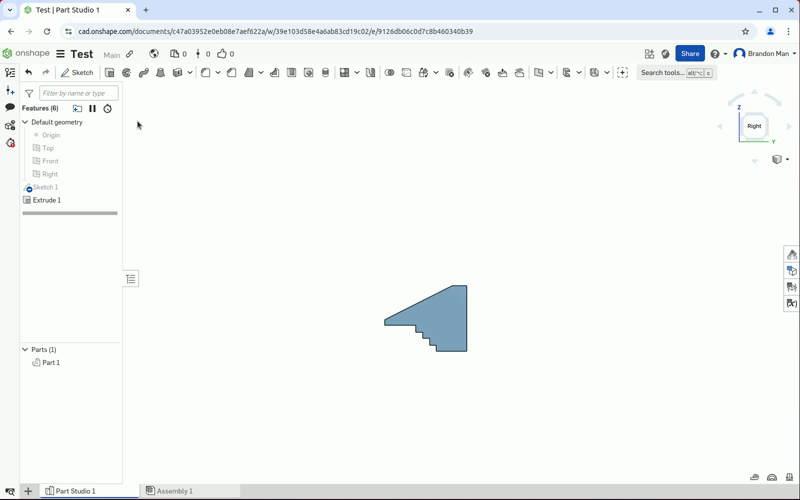
mouse_move(73, 189)
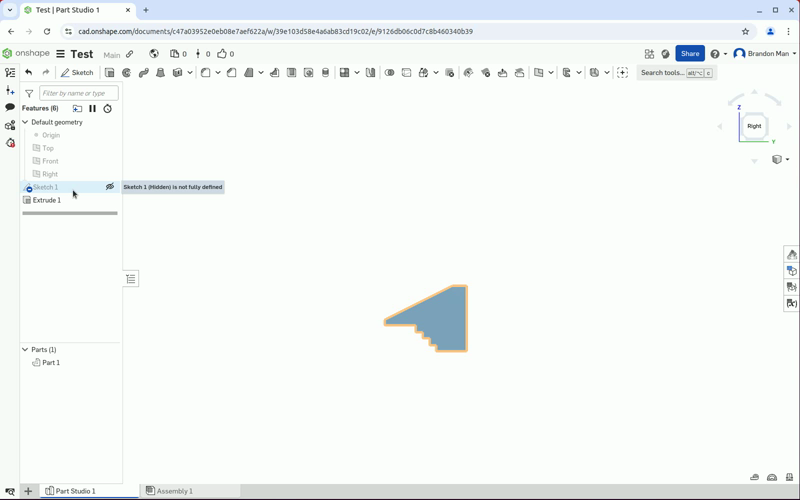
click(73, 189)
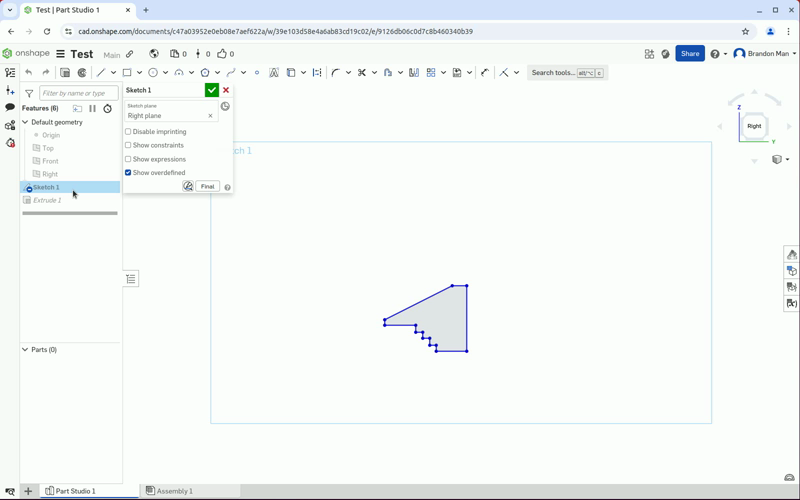
mouse_move(229, 92)
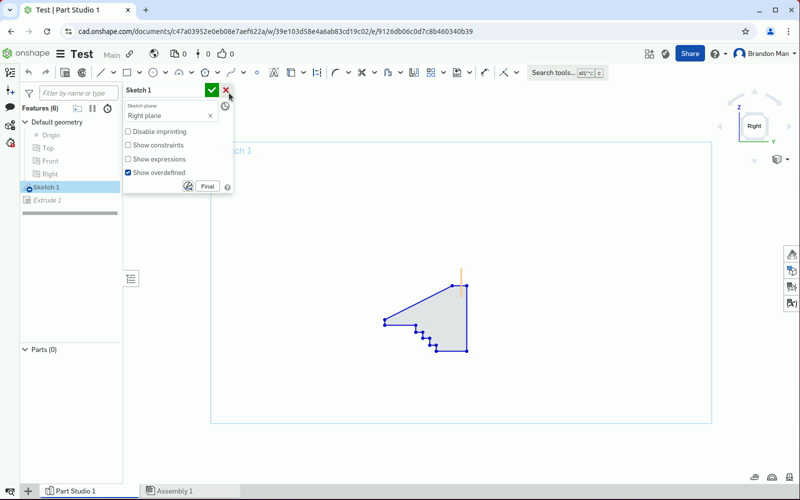
click(229, 92)
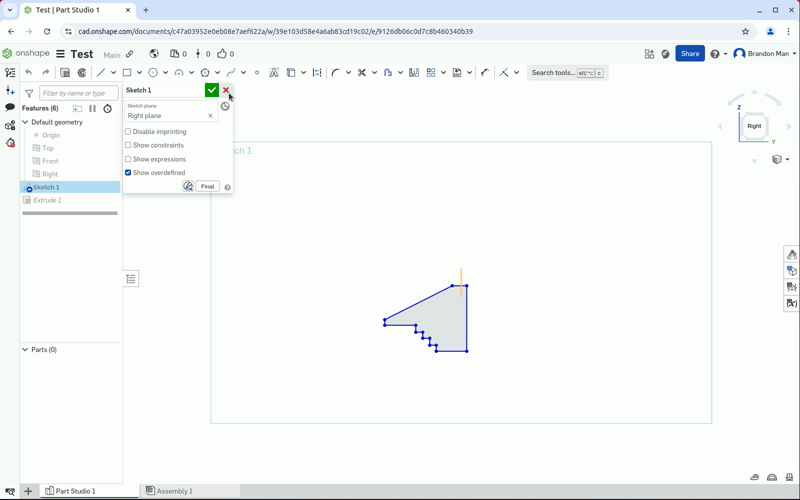
key(shift+s)
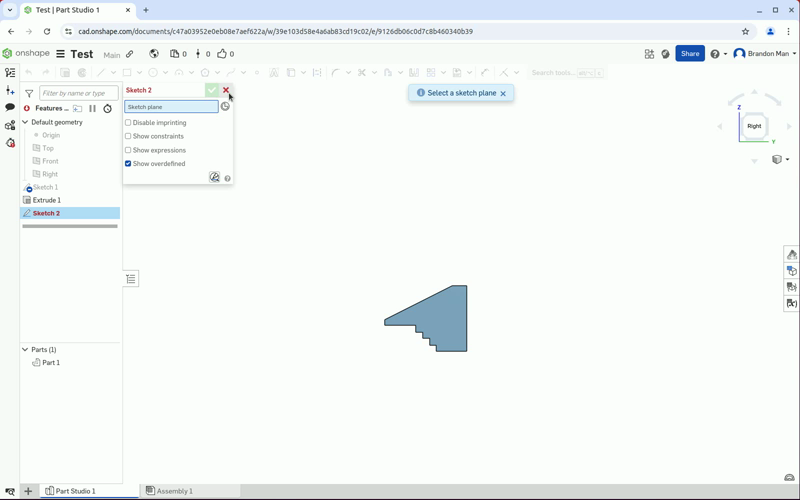
mouse_move(73, 176)
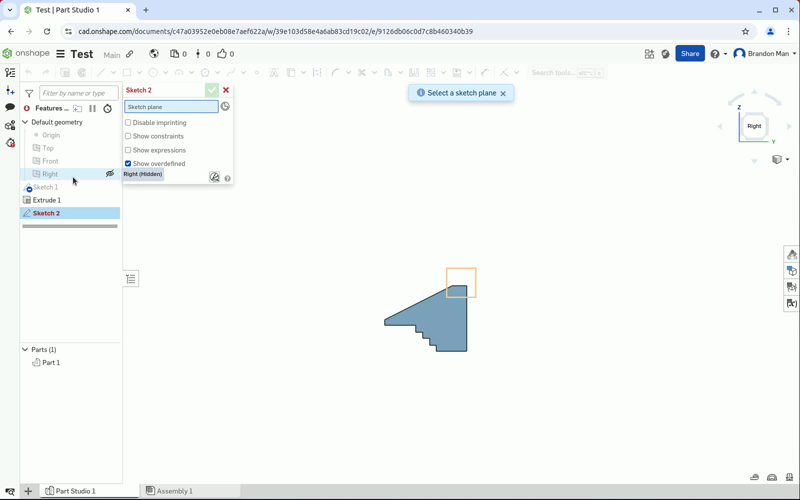
click(73, 176)
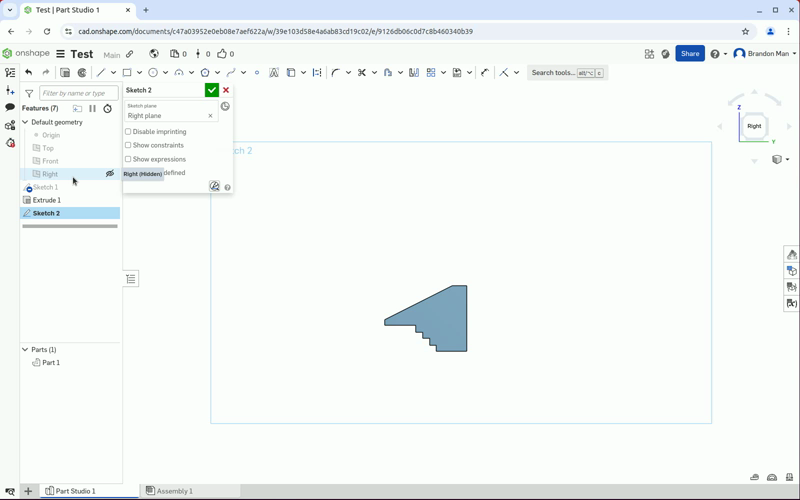
mouse_move(73, 352)
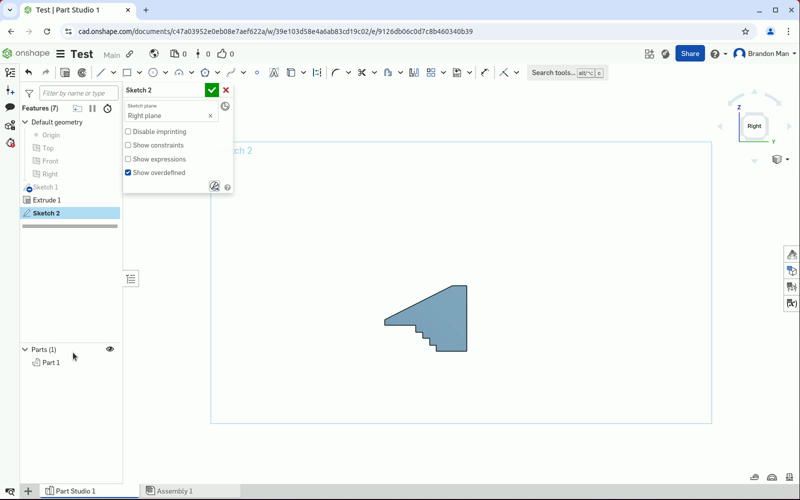
key(y)
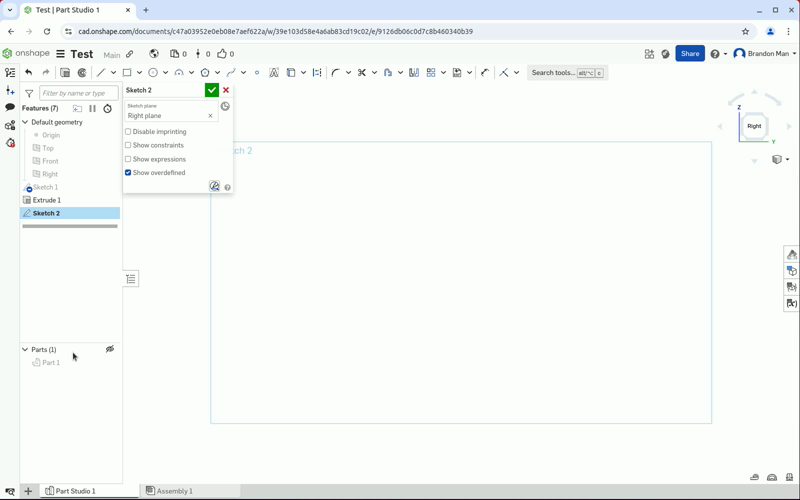
key(l)
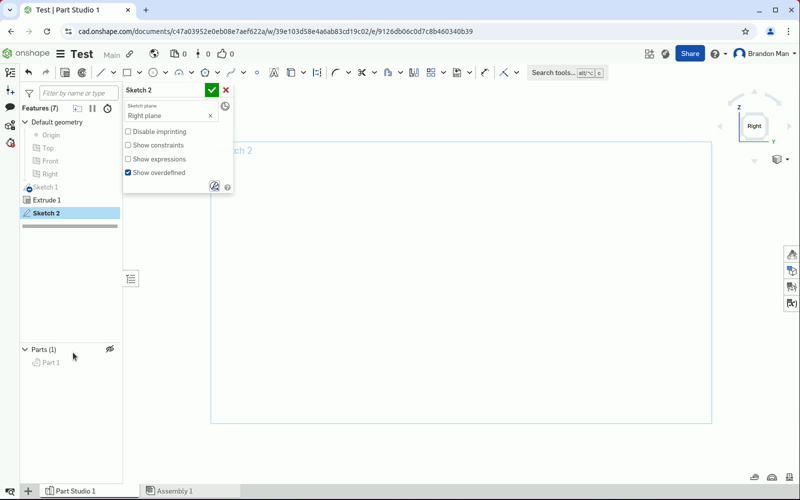
key_down(shift)
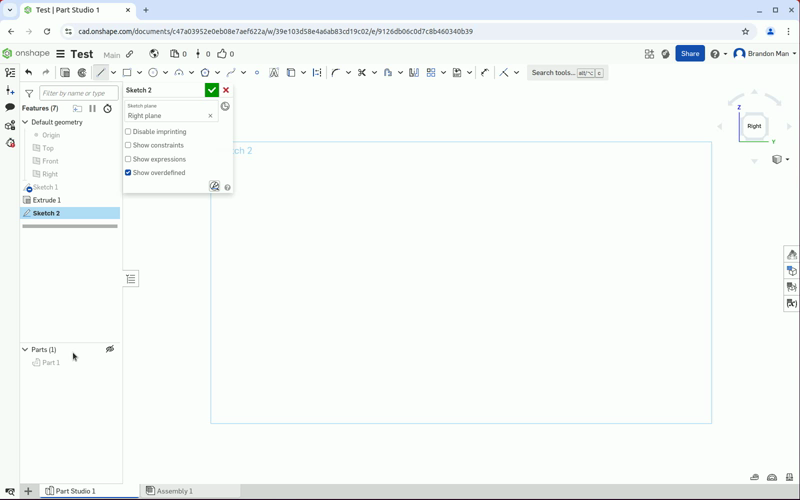
mouse_move(384, 321)
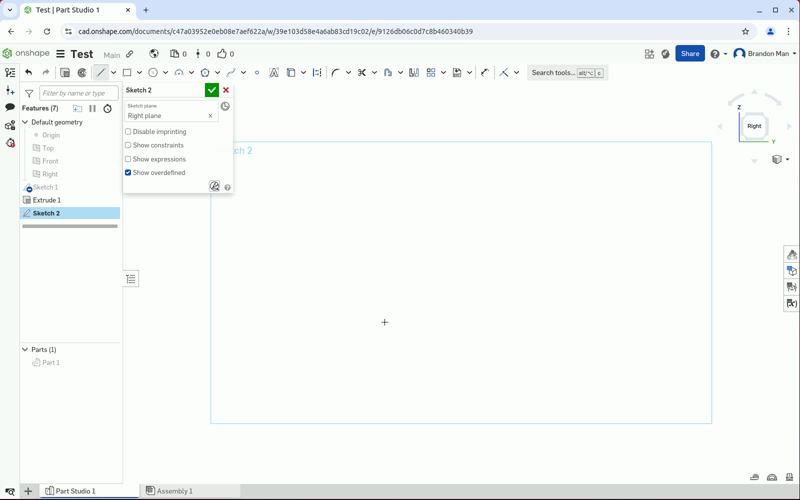
click(384, 321)
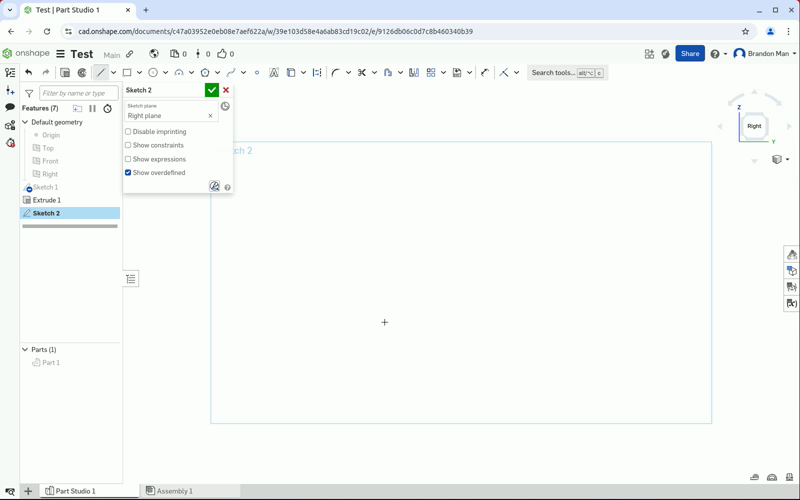
key_up(shift)
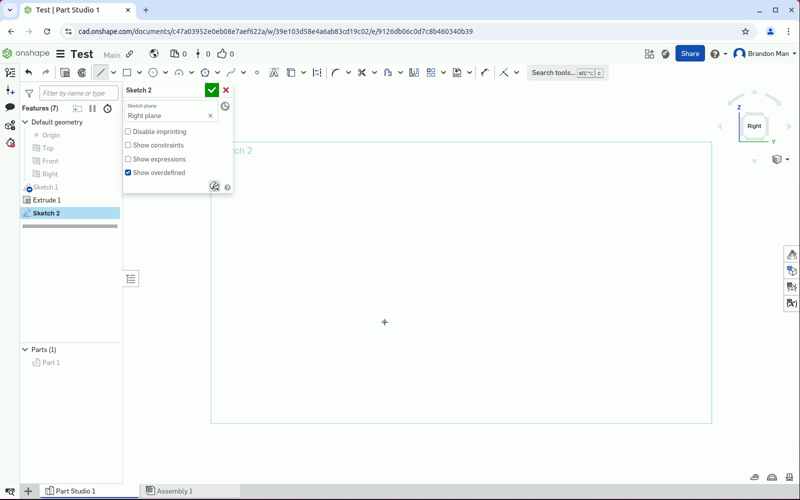
key_down(shift)
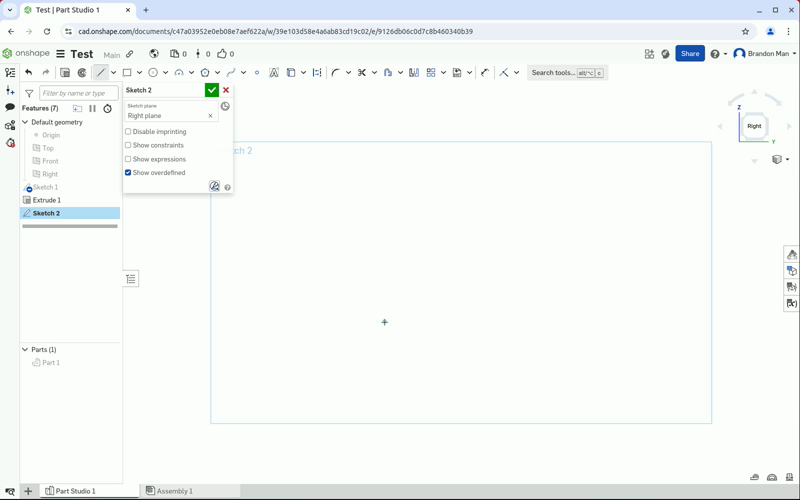
mouse_move(414, 321)
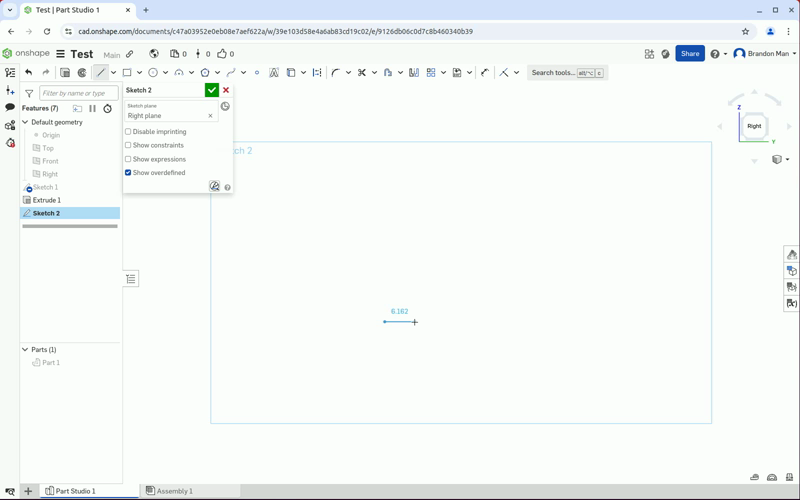
mouse_move(436, 321)
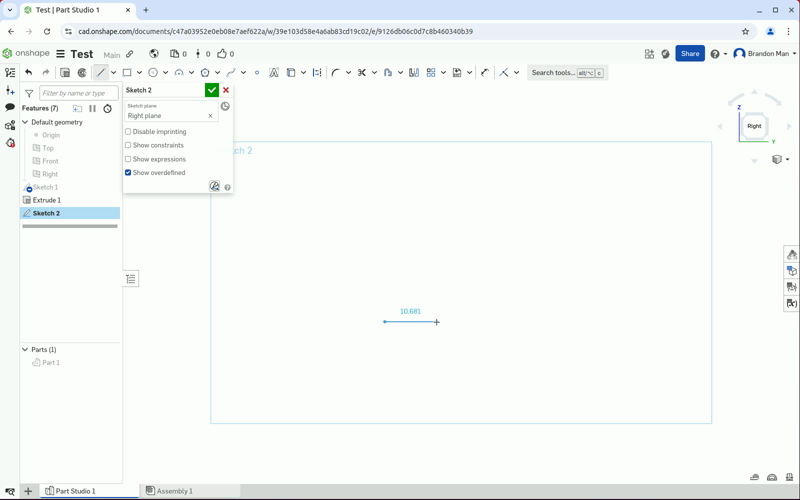
click(436, 321)
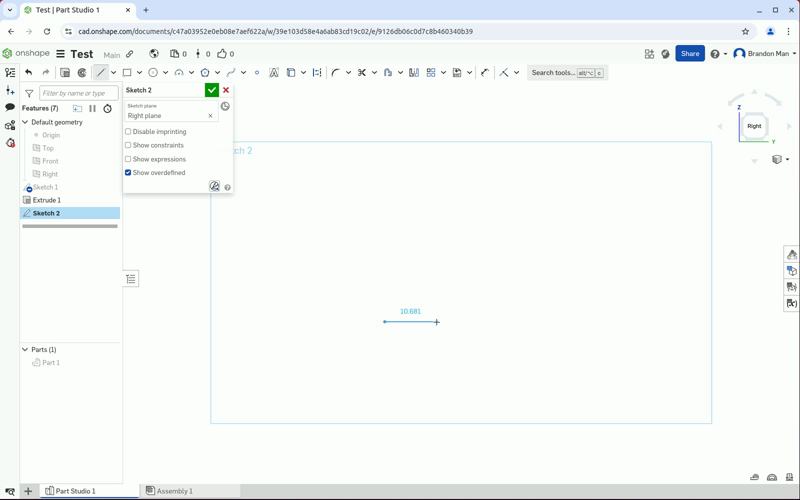
key_up(shift)
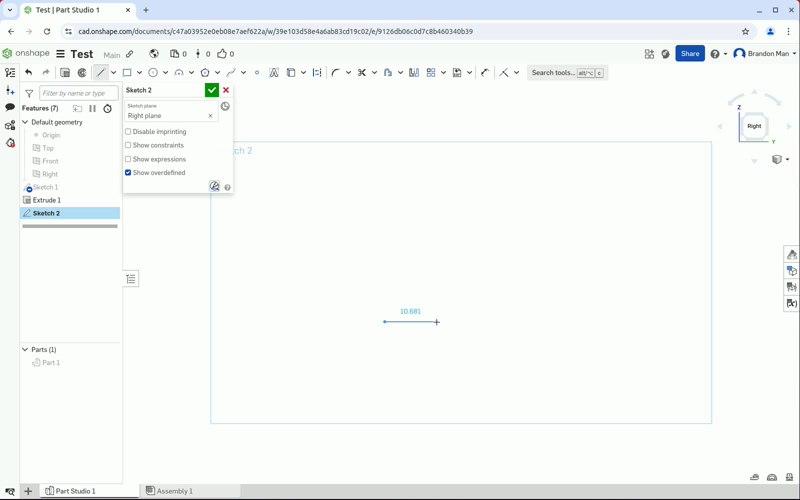
key_down(shift)
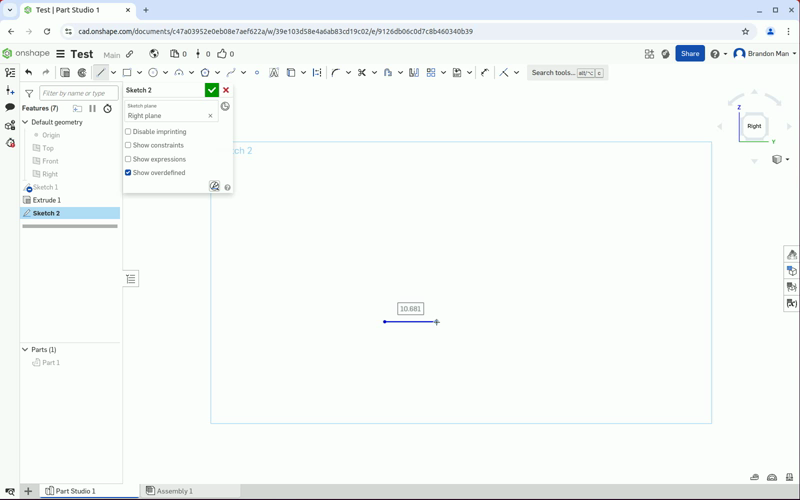
mouse_move(466, 321)
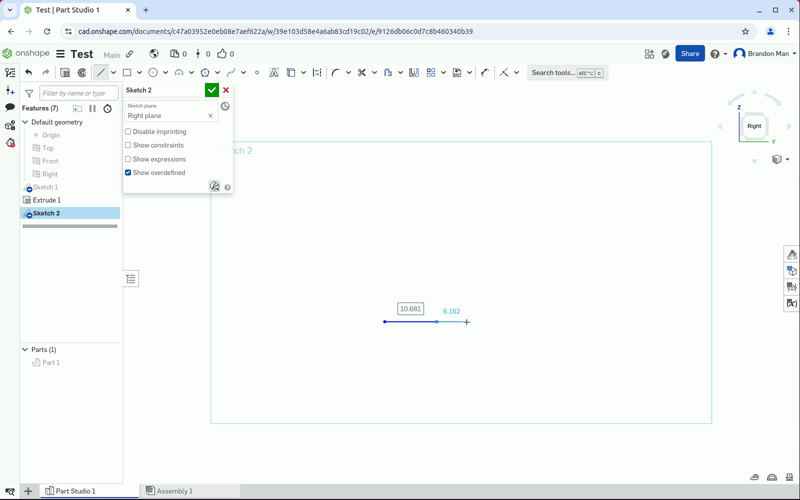
mouse_move(436, 315)
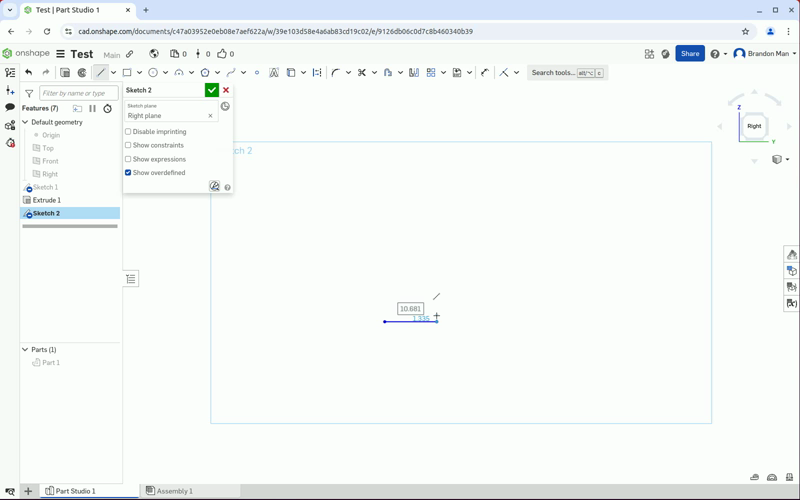
scroll(6)
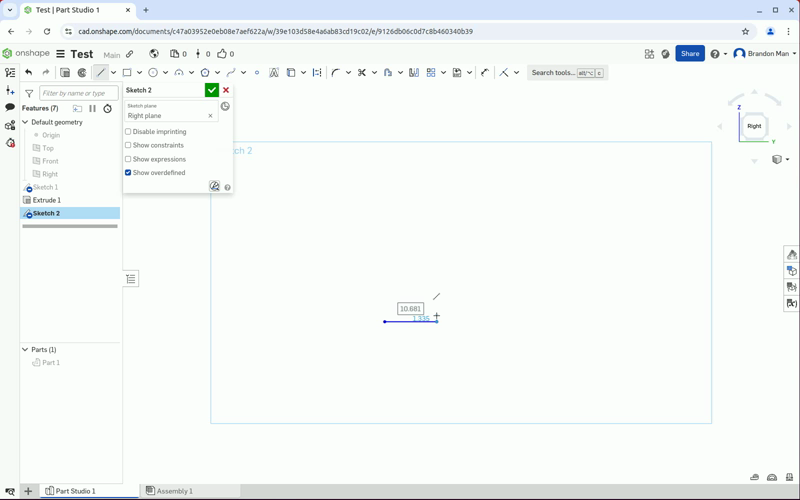
scroll(6)
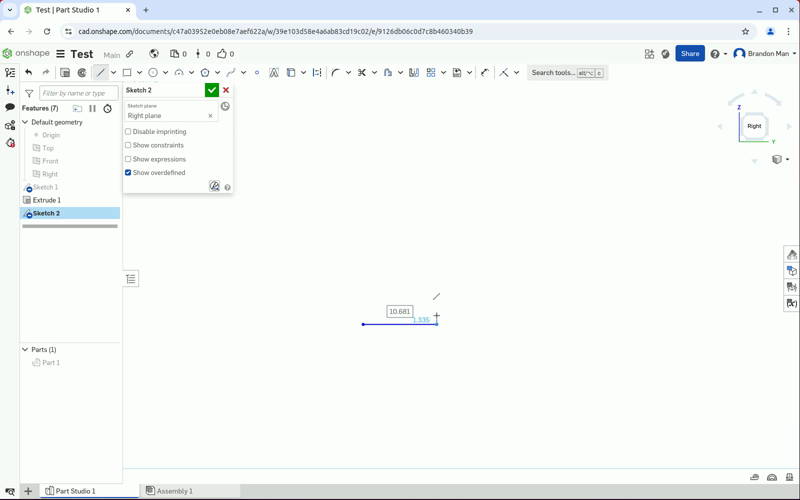
scroll(6)
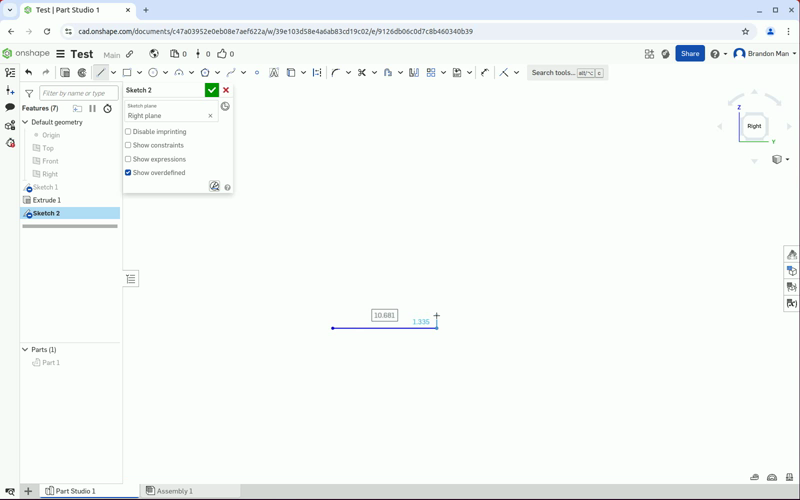
scroll(6)
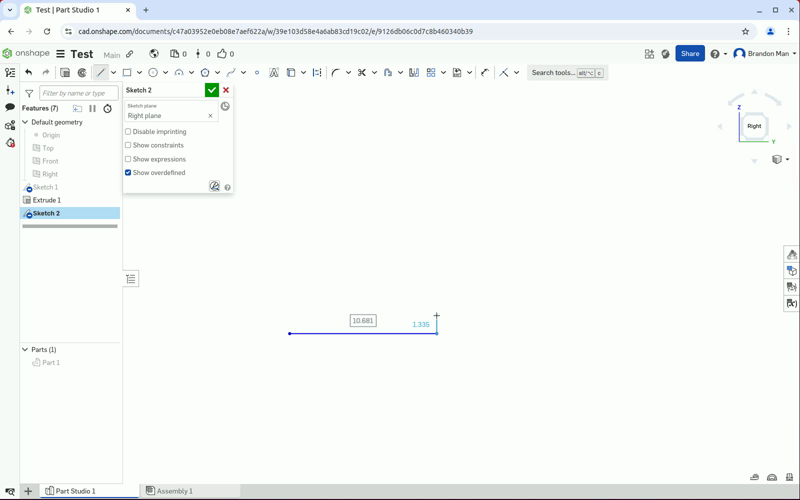
scroll(6)
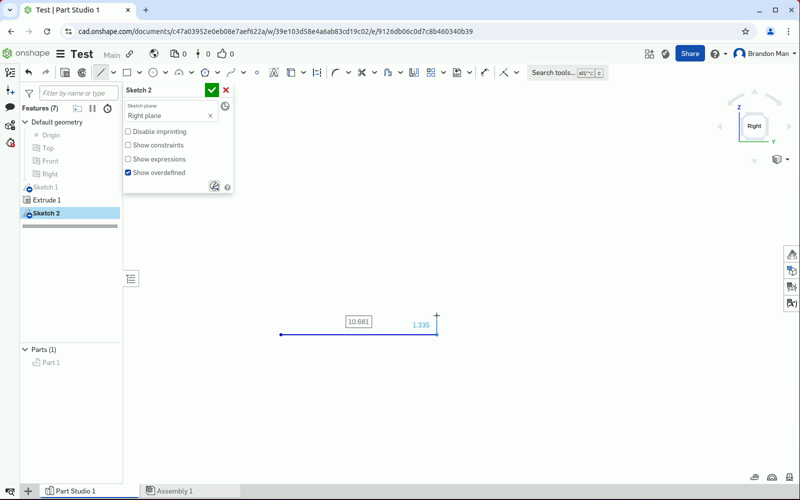
scroll(6)
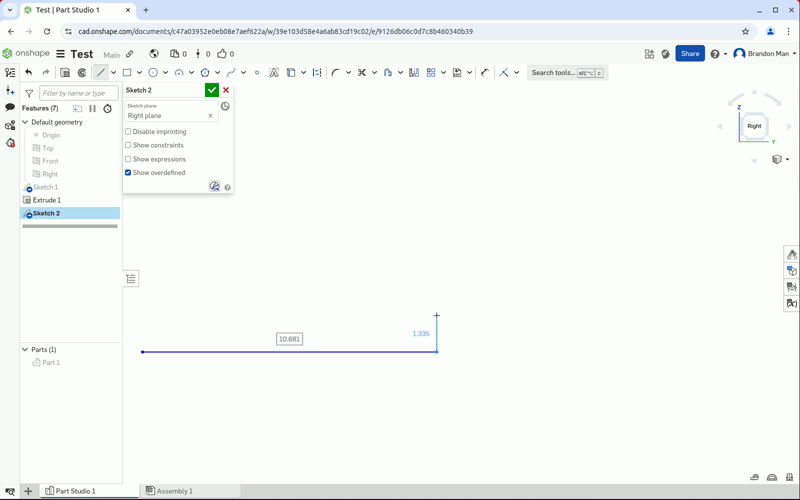
scroll(6)
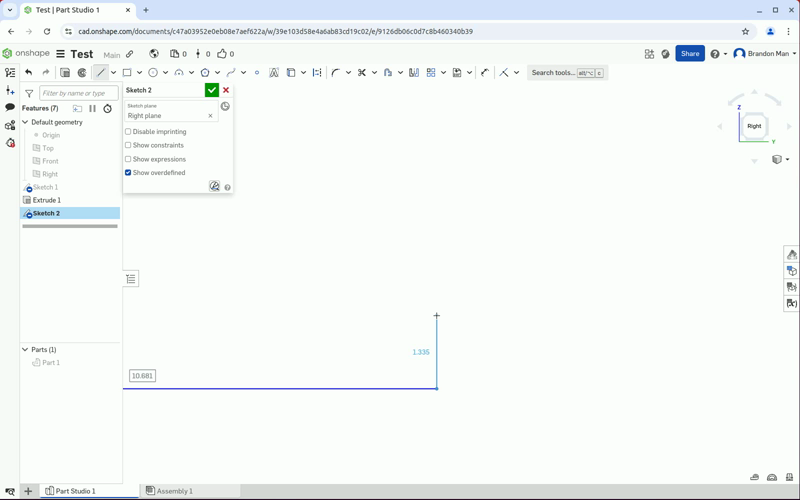
click(436, 315)
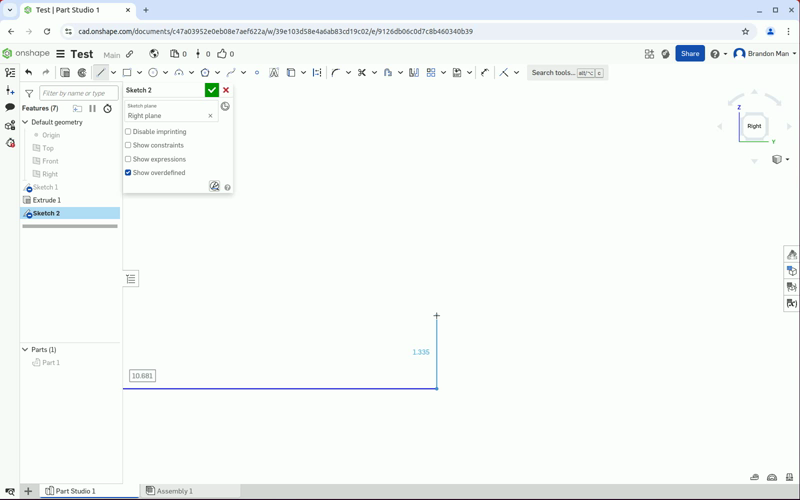
scroll(-6)
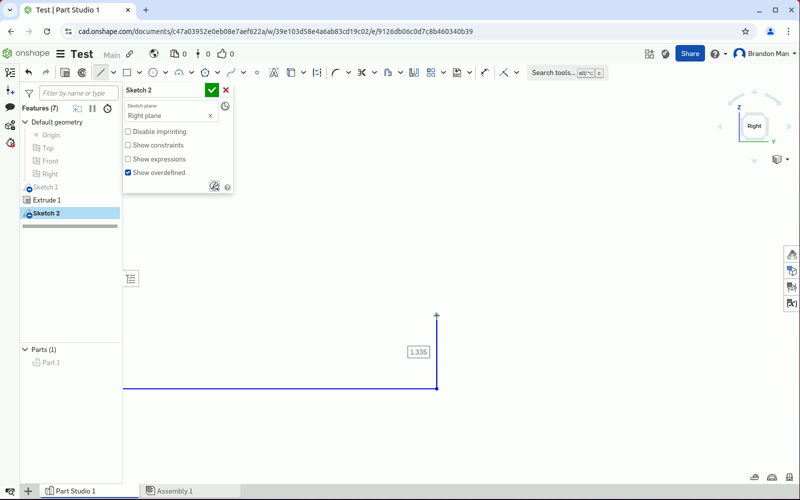
scroll(-6)
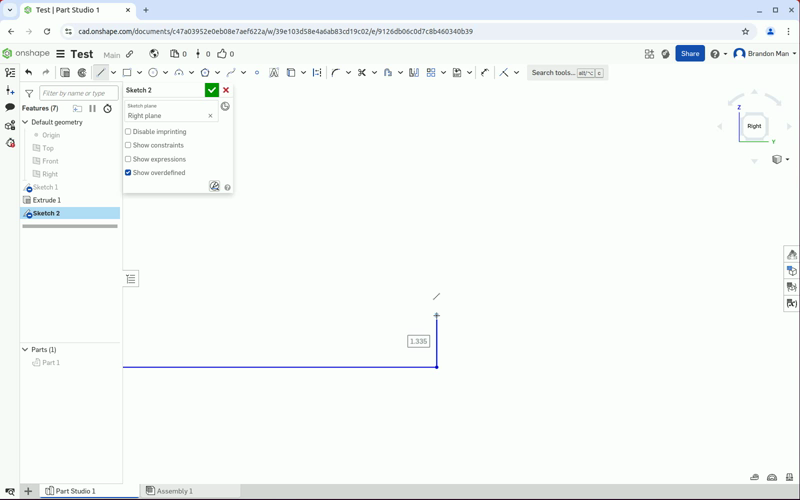
scroll(-6)
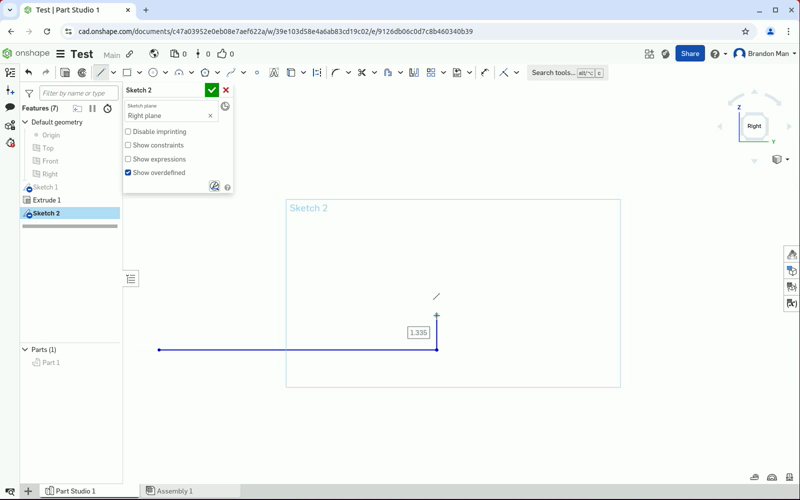
scroll(-6)
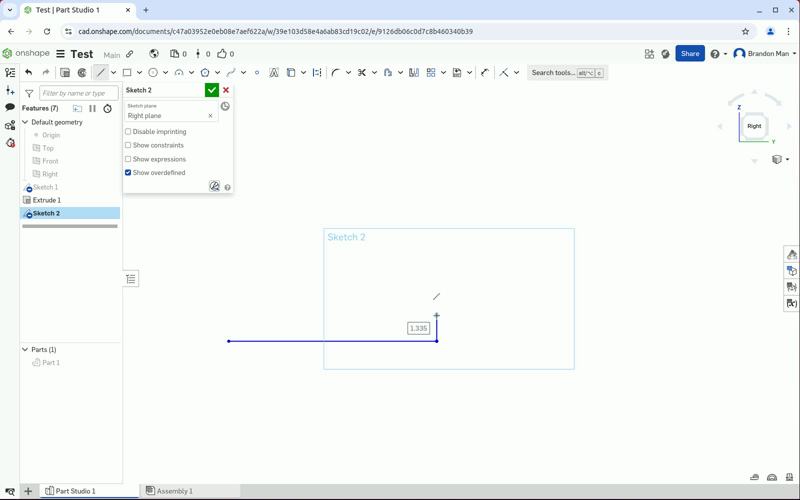
scroll(-6)
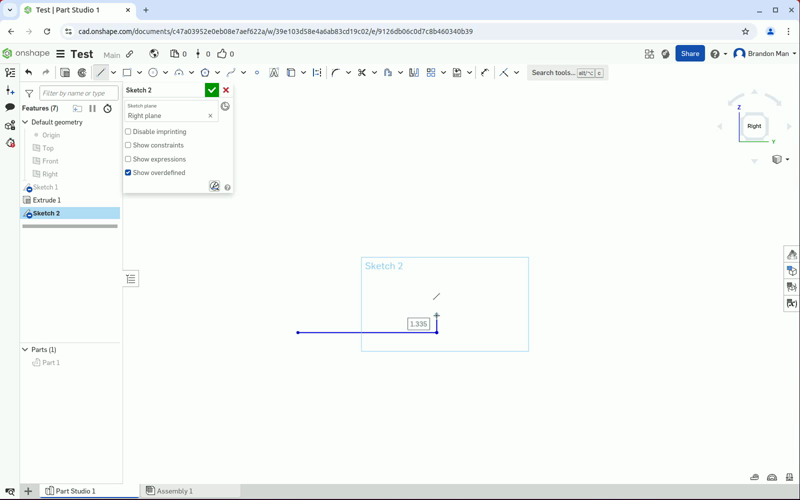
scroll(-6)
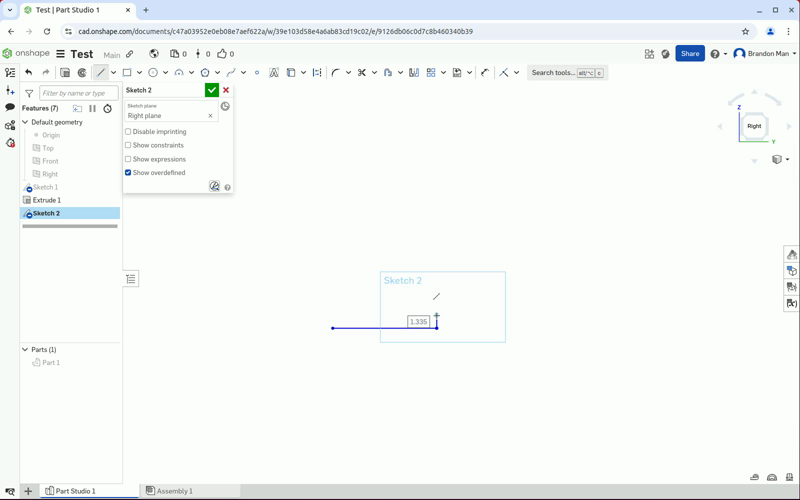
scroll(-6)
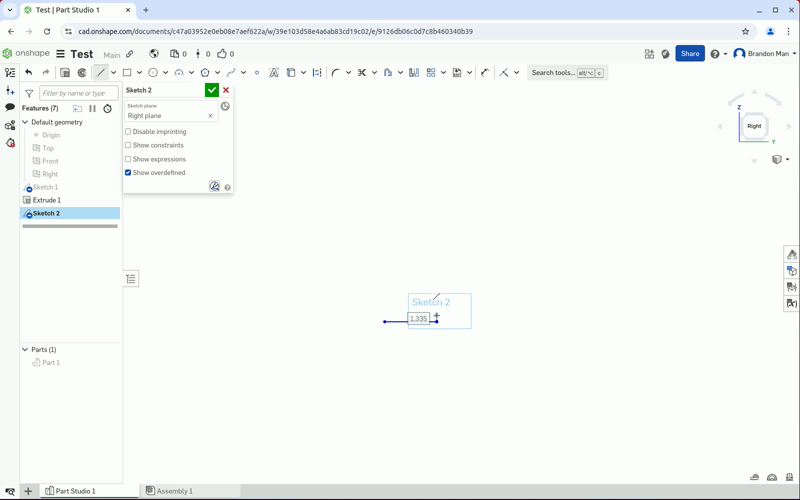
key_up(shift)
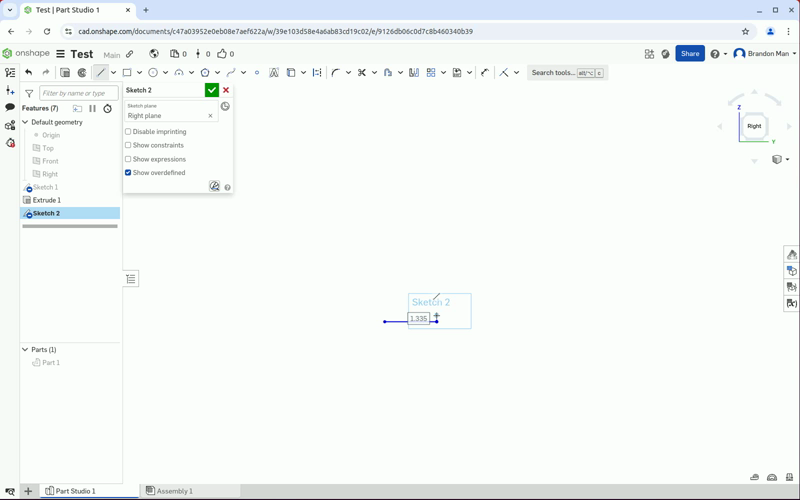
key_down(shift)
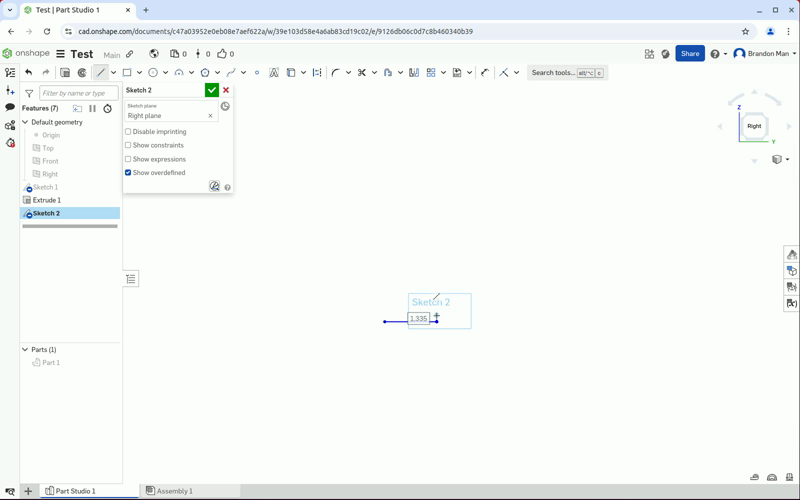
mouse_move(466, 315)
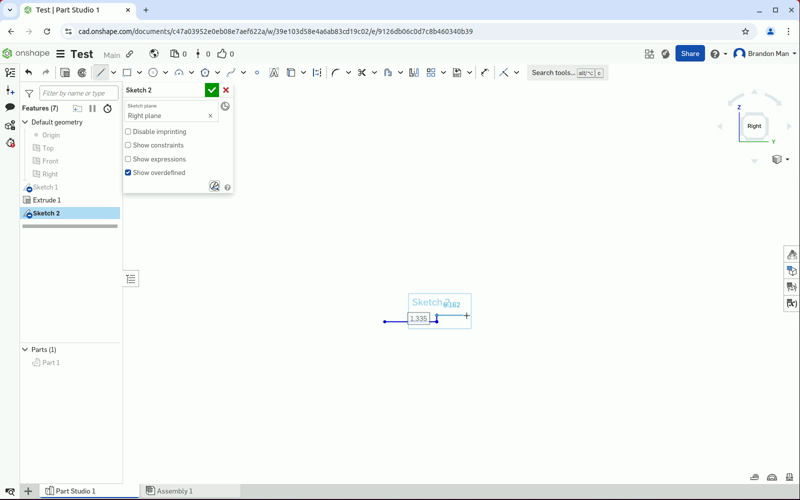
mouse_move(430, 315)
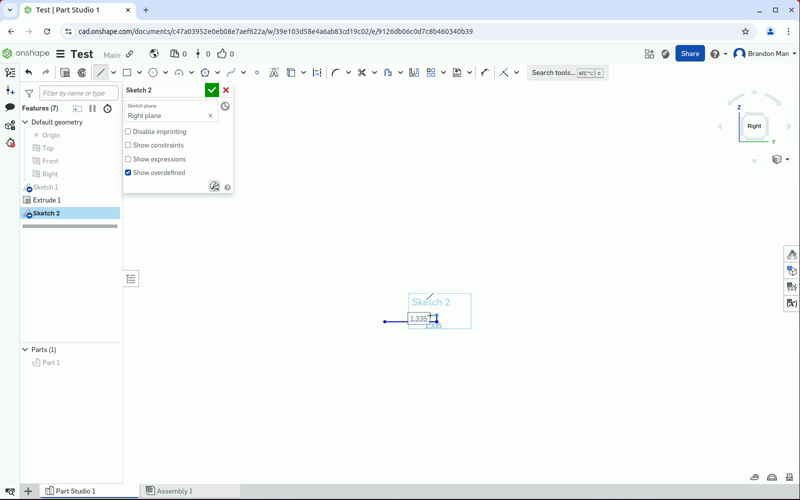
scroll(6)
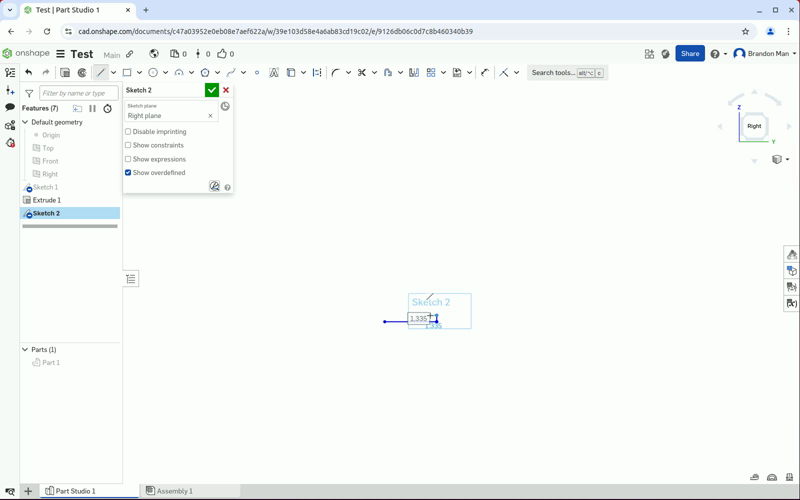
scroll(6)
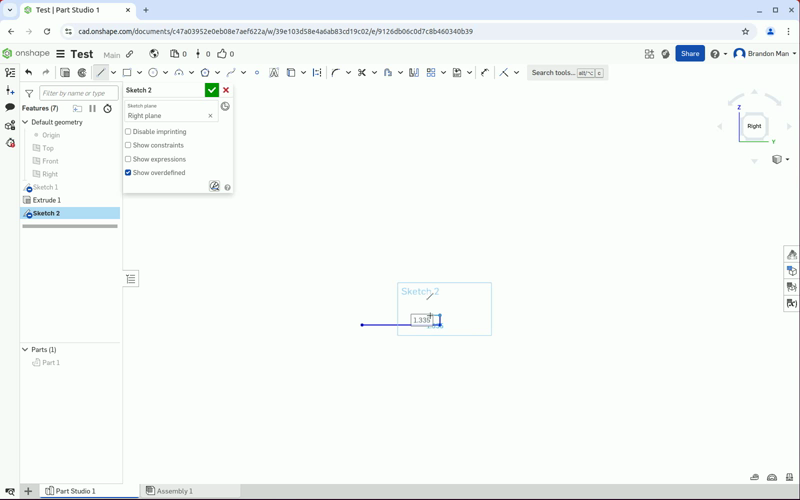
scroll(6)
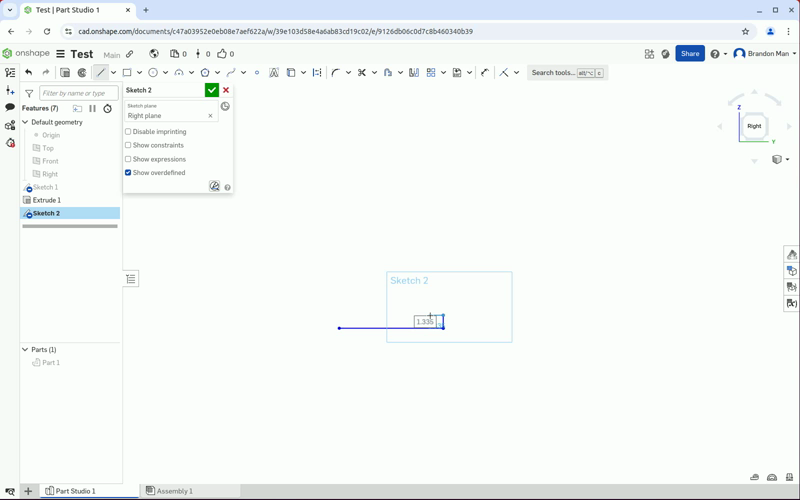
scroll(6)
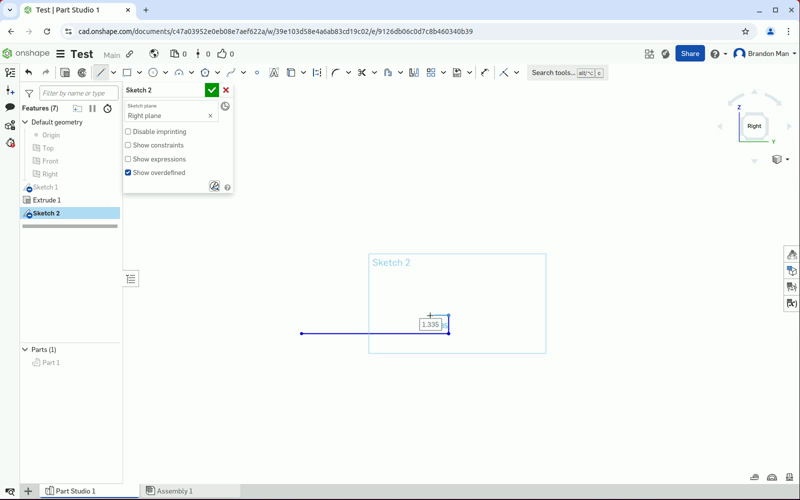
scroll(6)
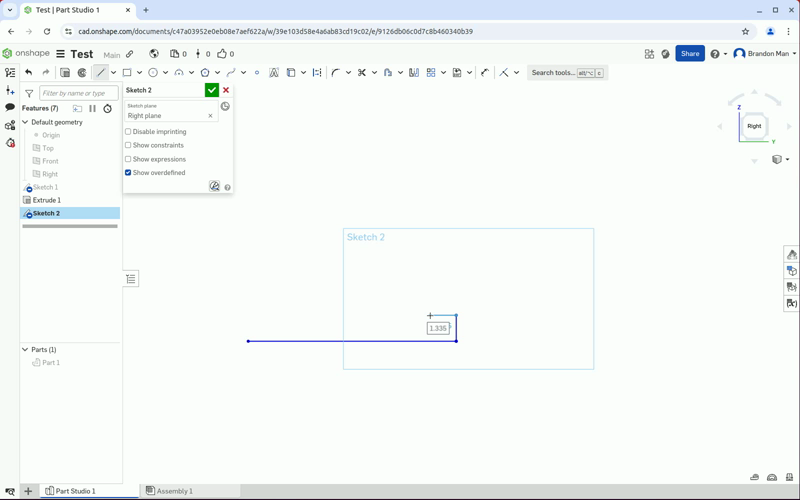
scroll(6)
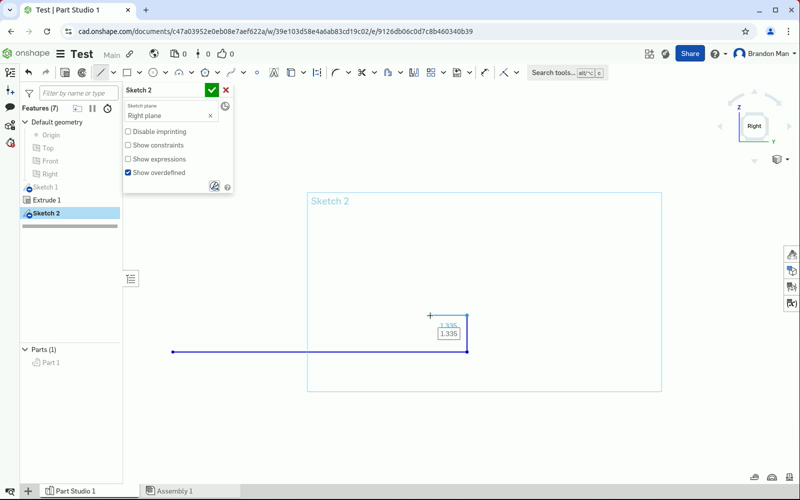
scroll(6)
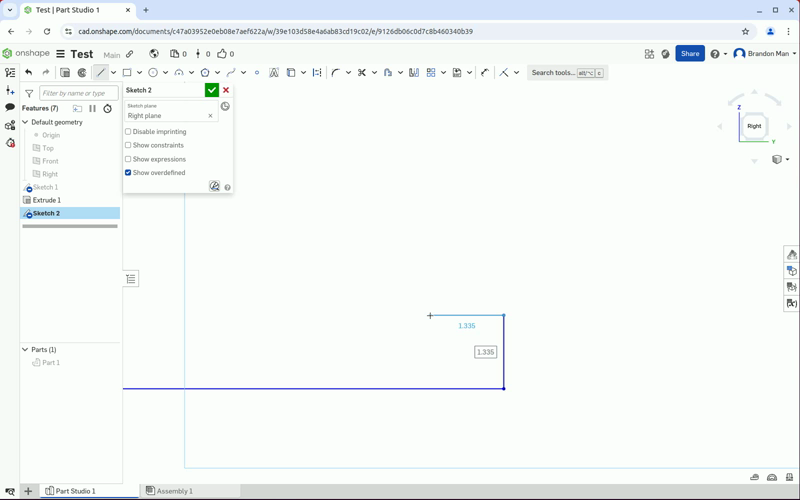
click(430, 315)
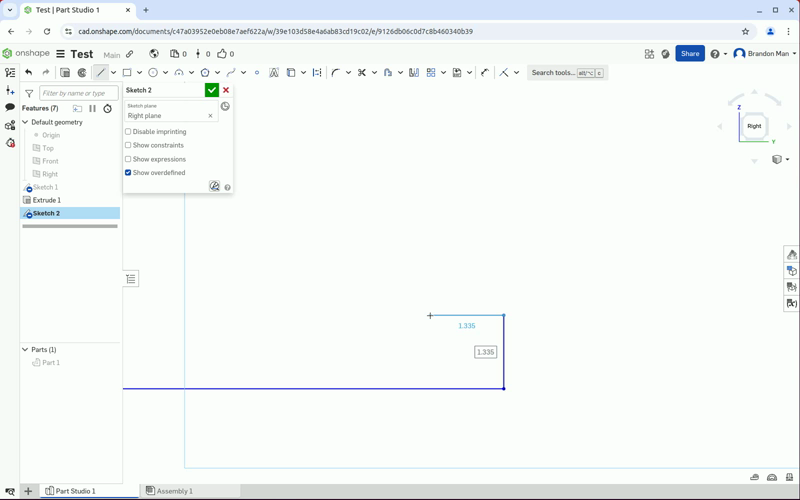
scroll(-6)
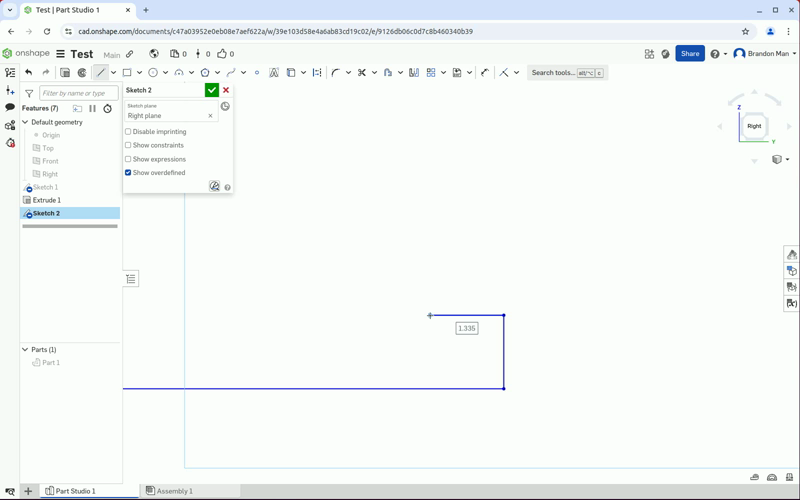
scroll(-6)
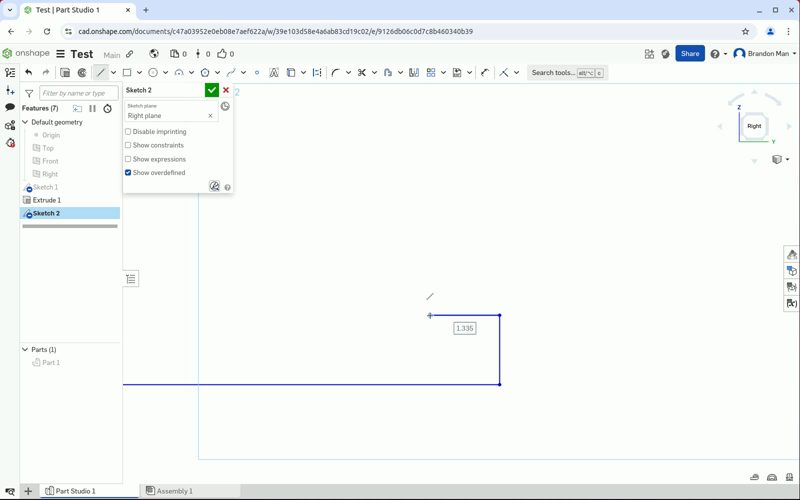
scroll(-6)
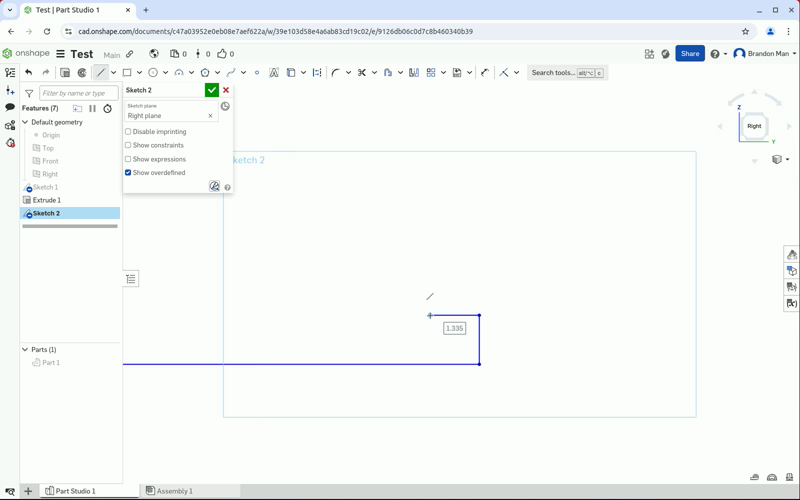
scroll(-6)
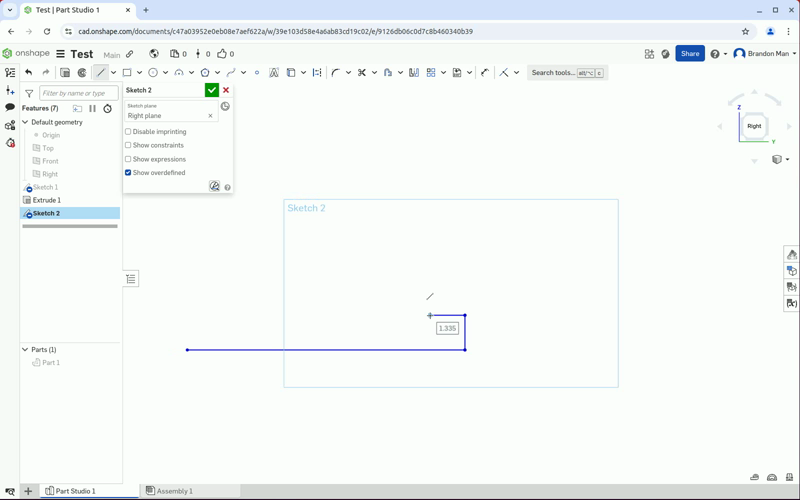
scroll(-6)
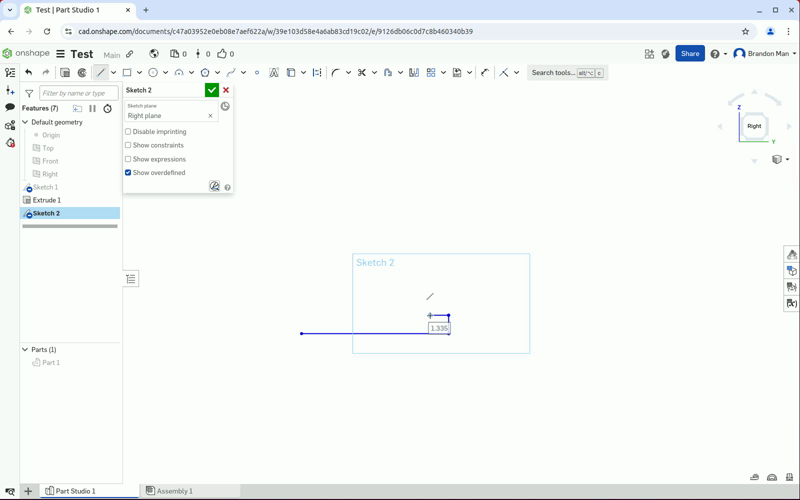
scroll(-6)
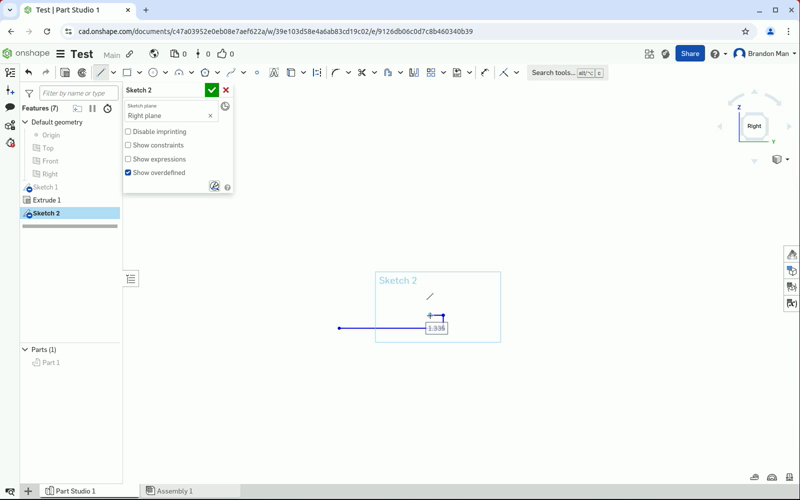
scroll(-6)
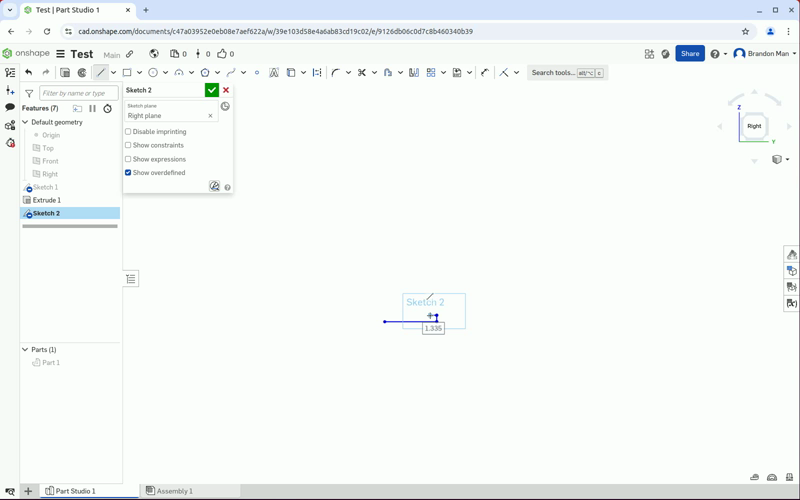
key_up(shift)
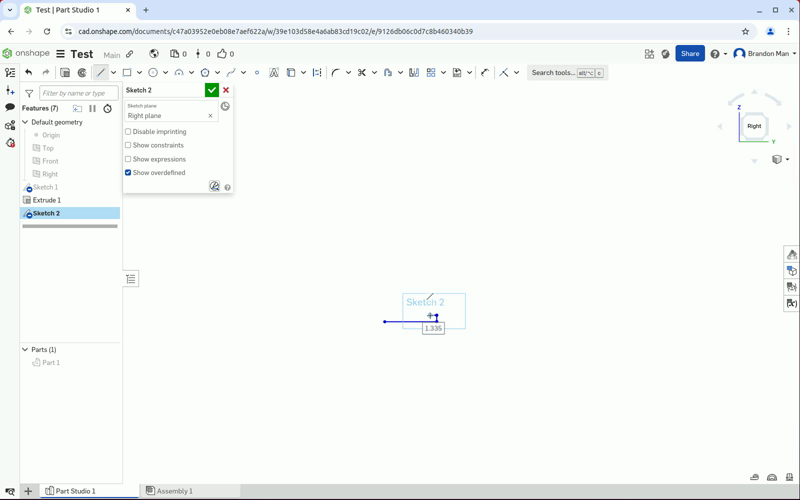
key_down(shift)
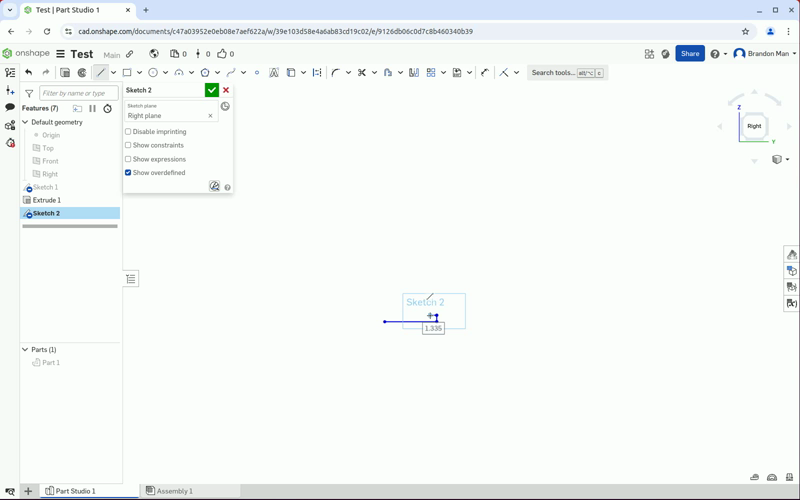
mouse_move(460, 315)
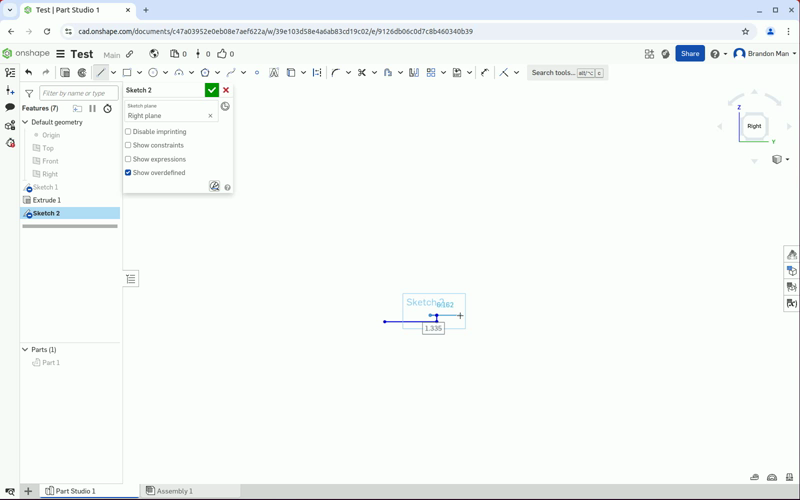
mouse_move(430, 308)
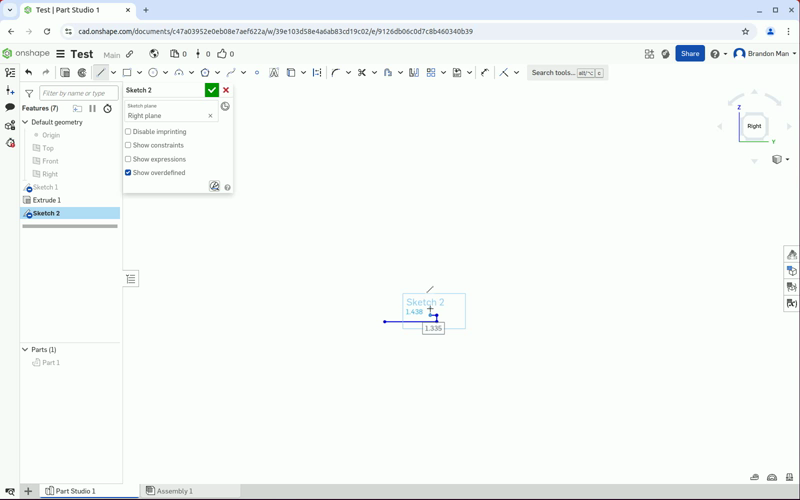
scroll(6)
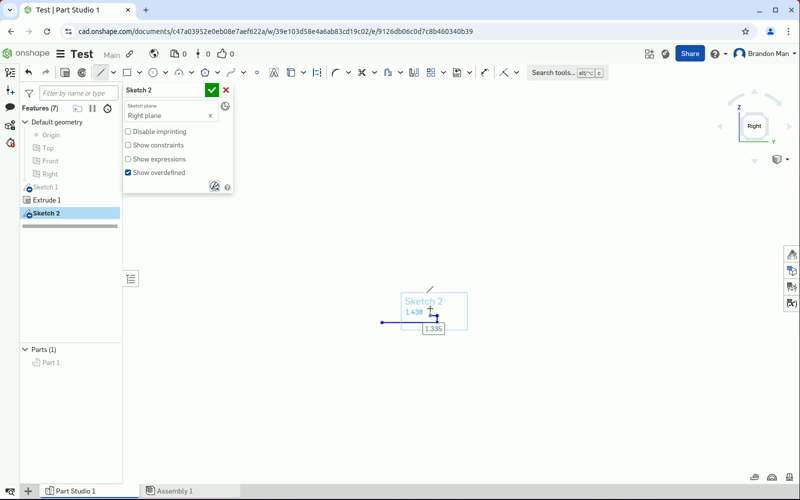
scroll(6)
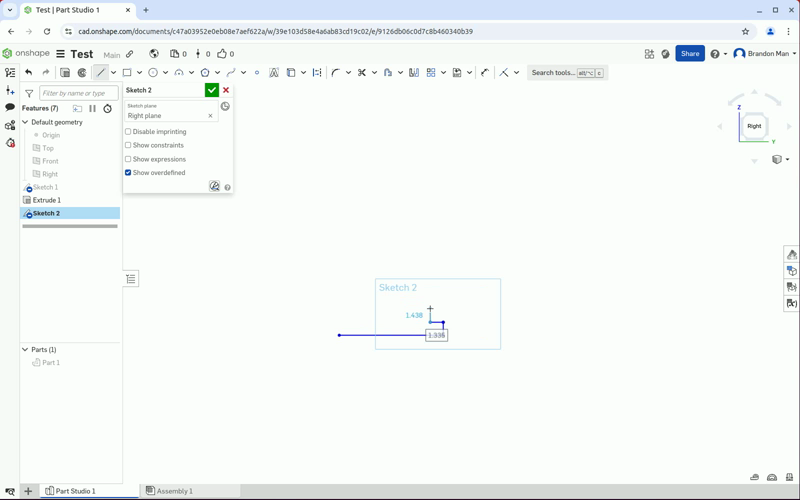
scroll(6)
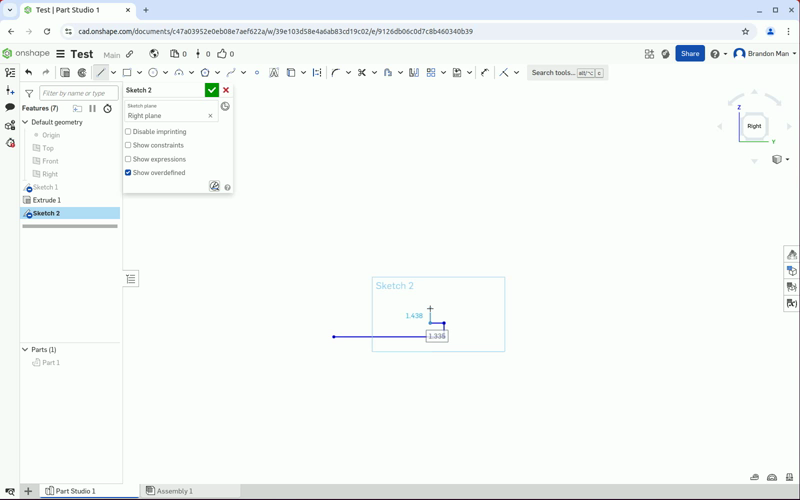
scroll(6)
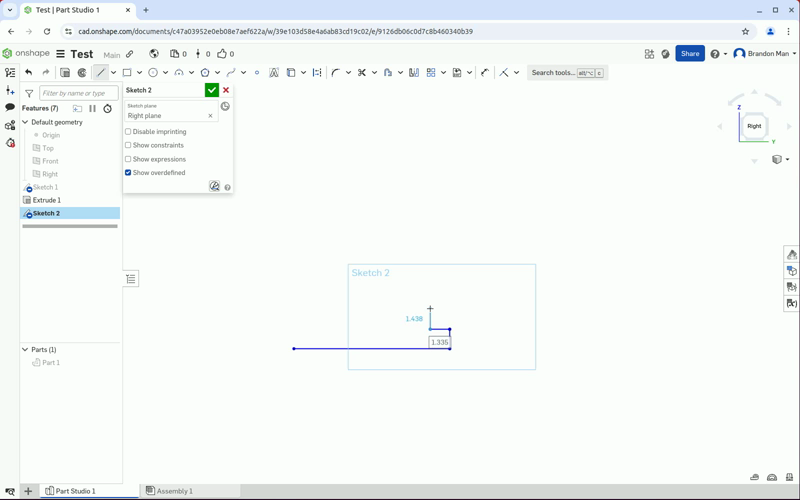
scroll(6)
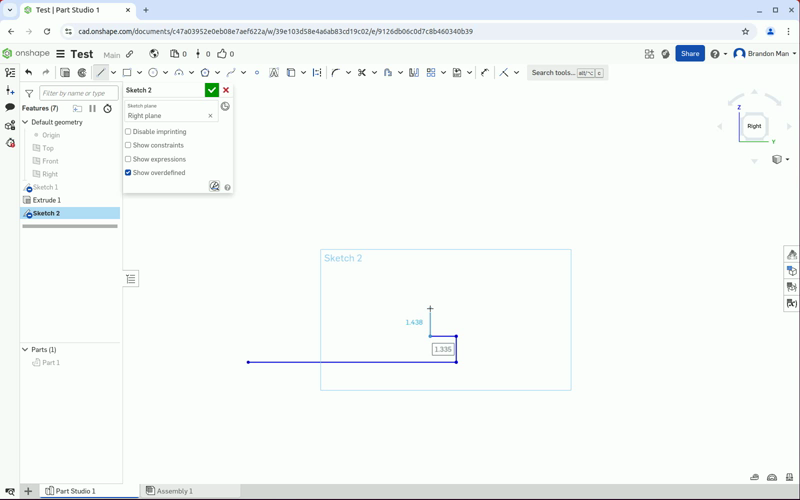
scroll(6)
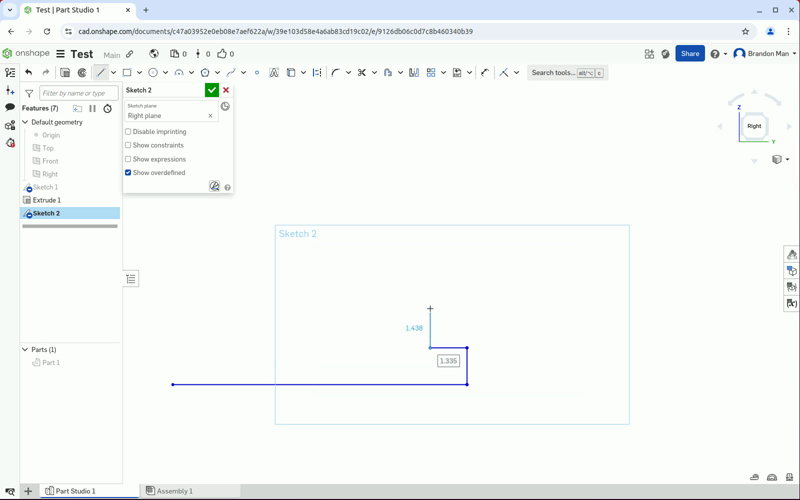
scroll(6)
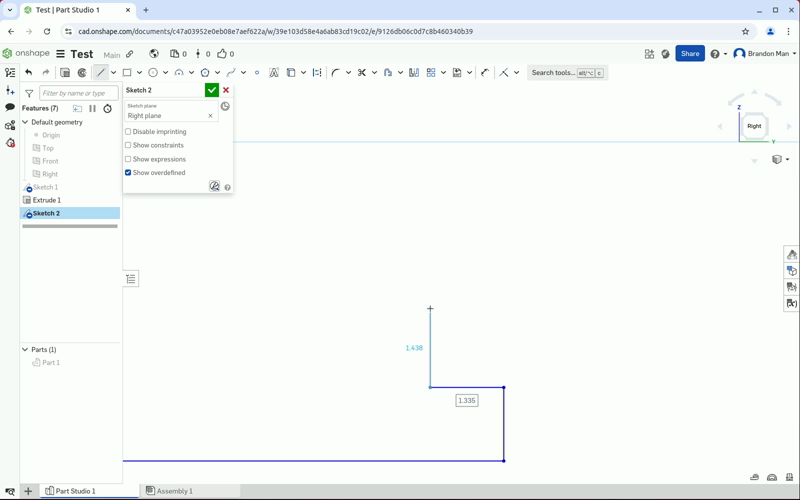
click(430, 308)
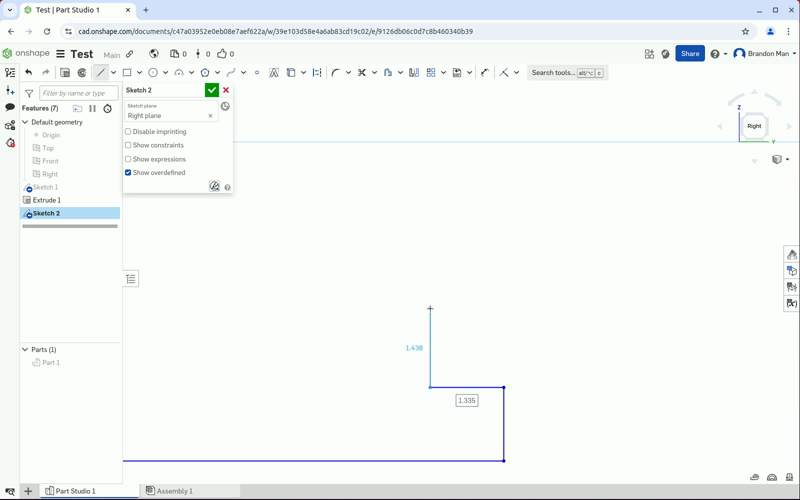
scroll(-6)
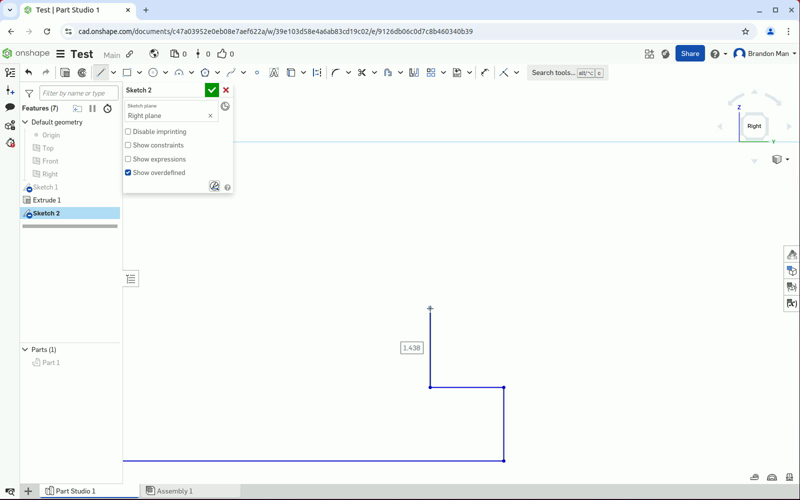
scroll(-6)
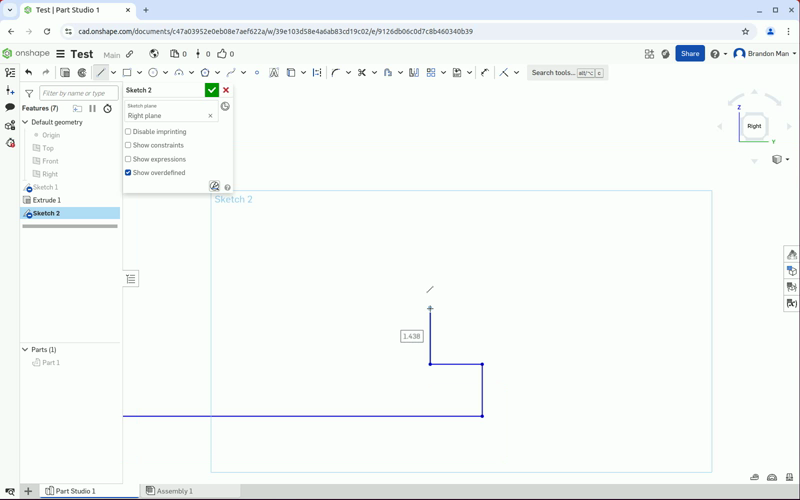
scroll(-6)
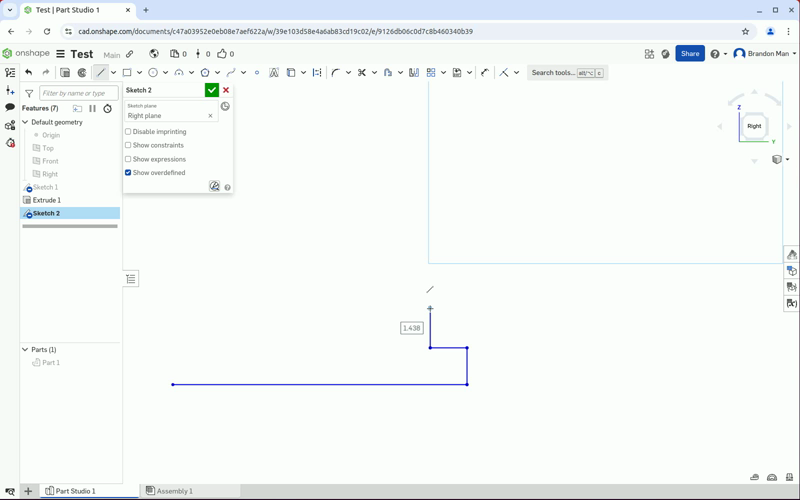
scroll(-6)
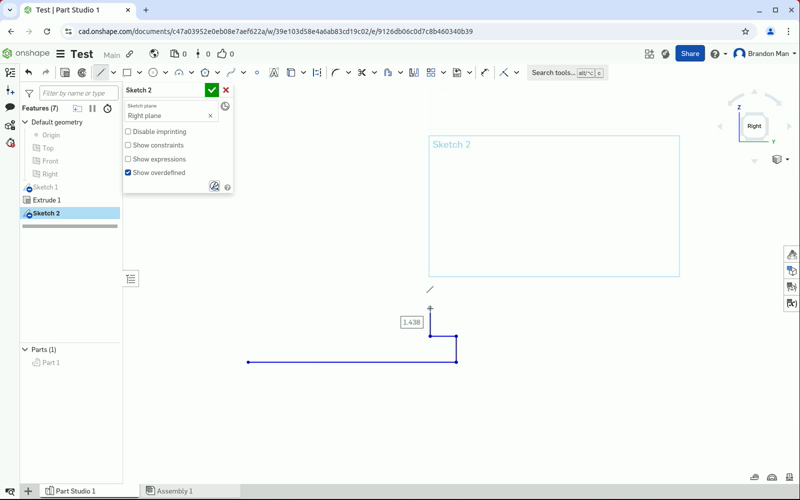
scroll(-6)
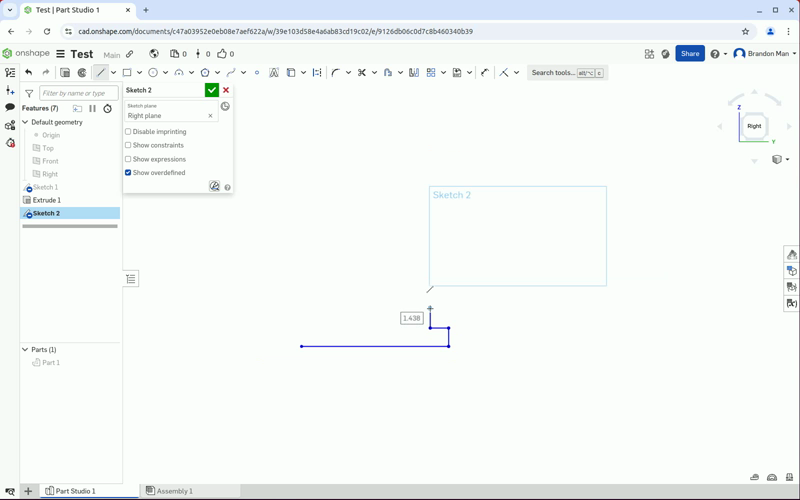
scroll(-6)
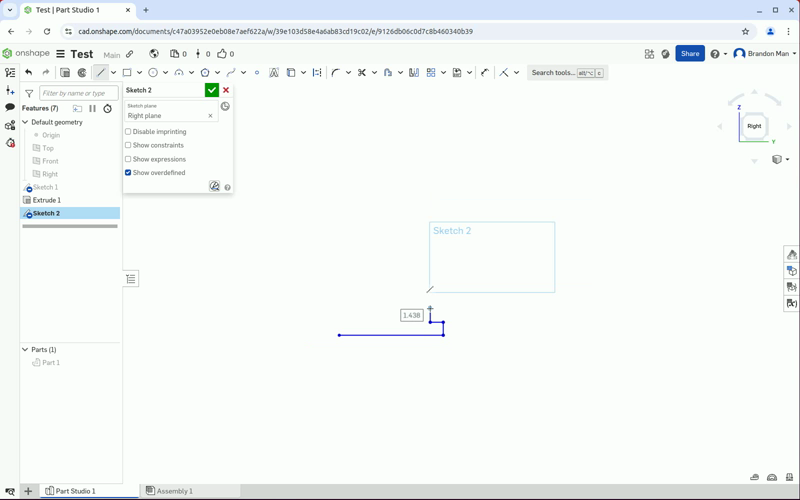
scroll(-6)
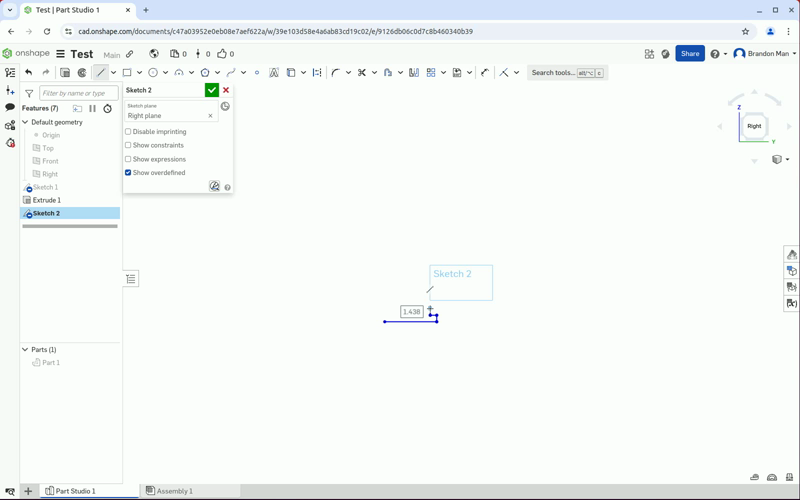
key_up(shift)
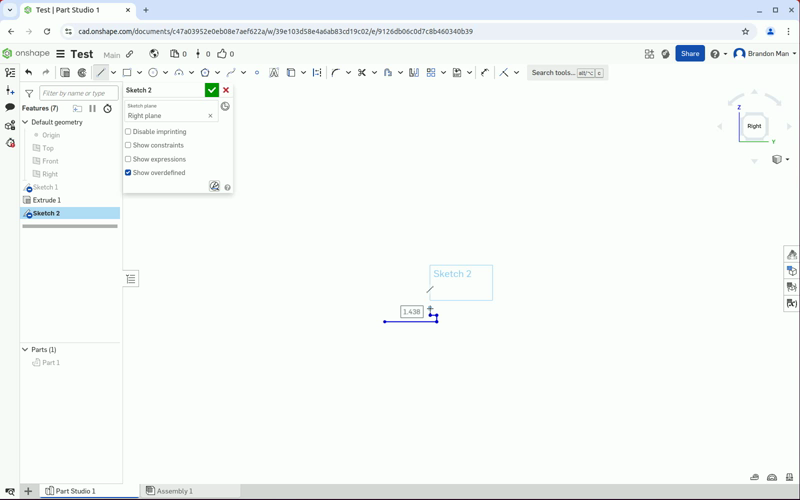
key_down(shift)
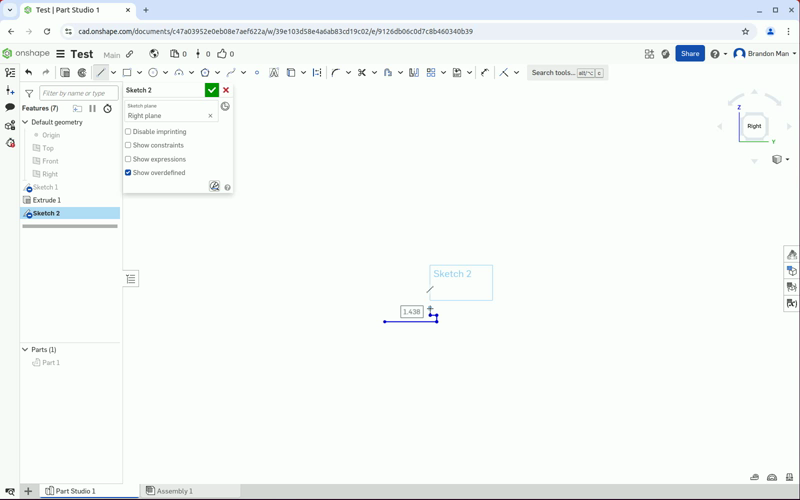
mouse_move(460, 308)
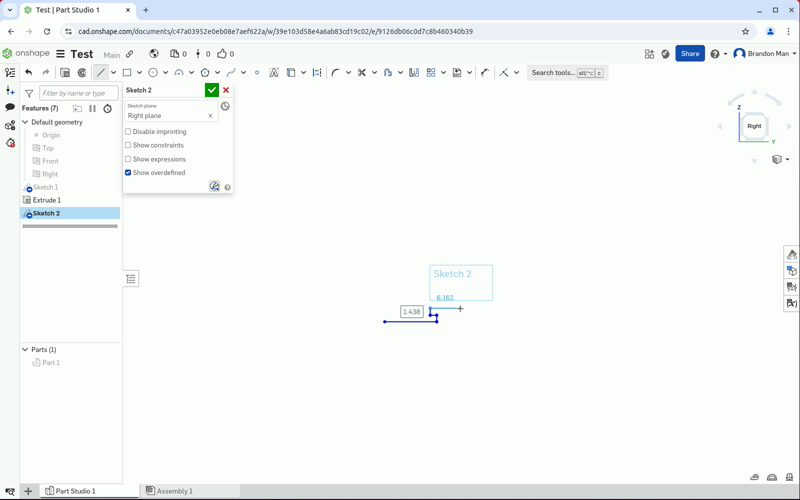
mouse_move(422, 308)
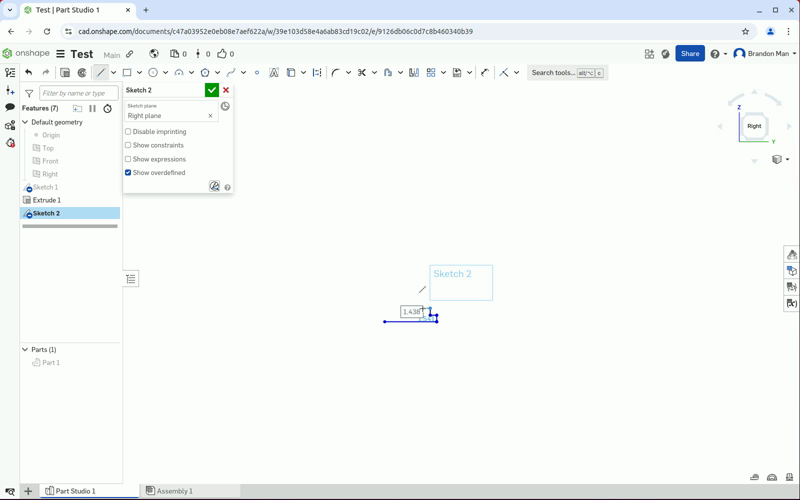
scroll(6)
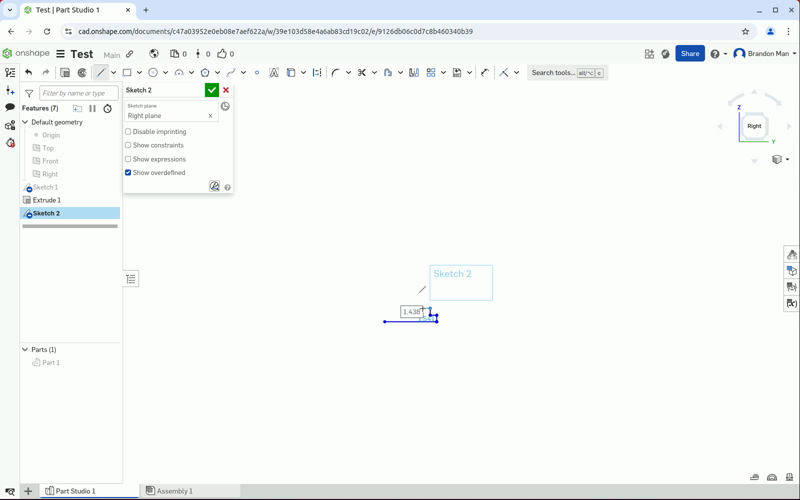
scroll(6)
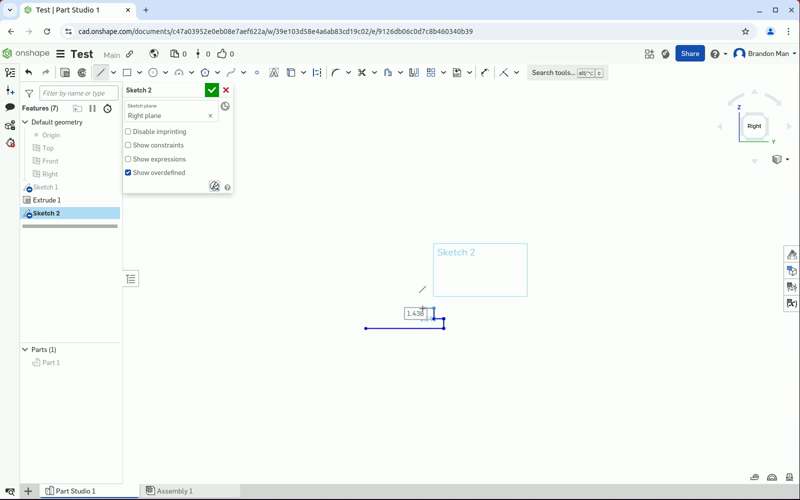
scroll(6)
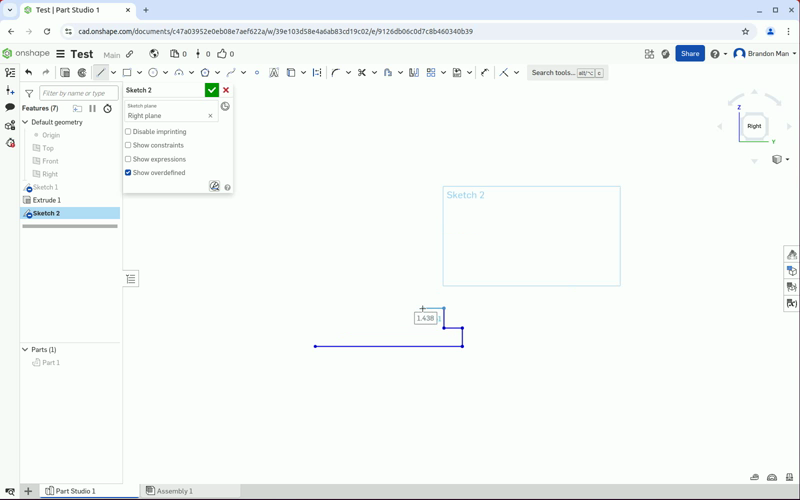
scroll(6)
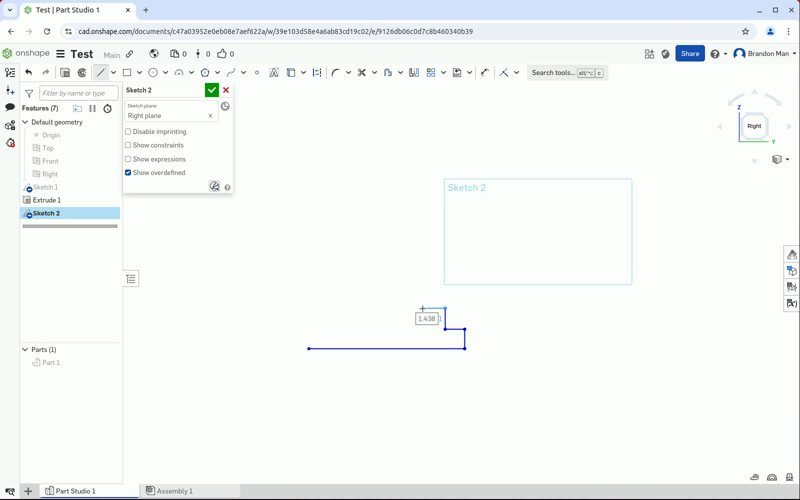
scroll(6)
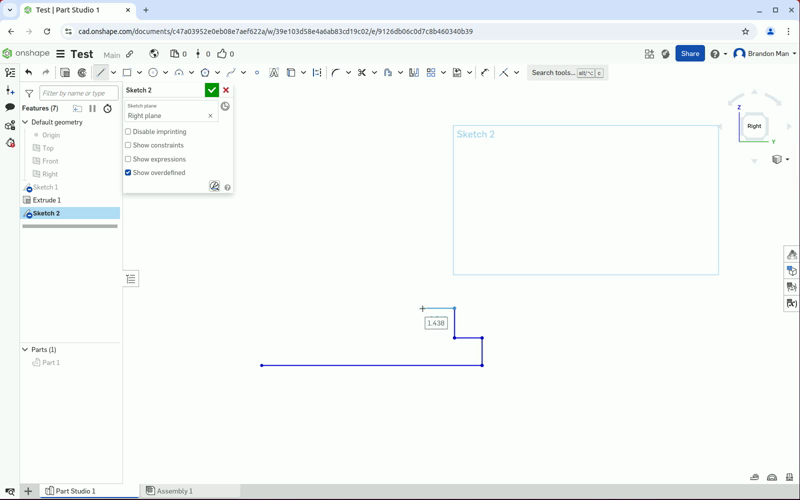
scroll(6)
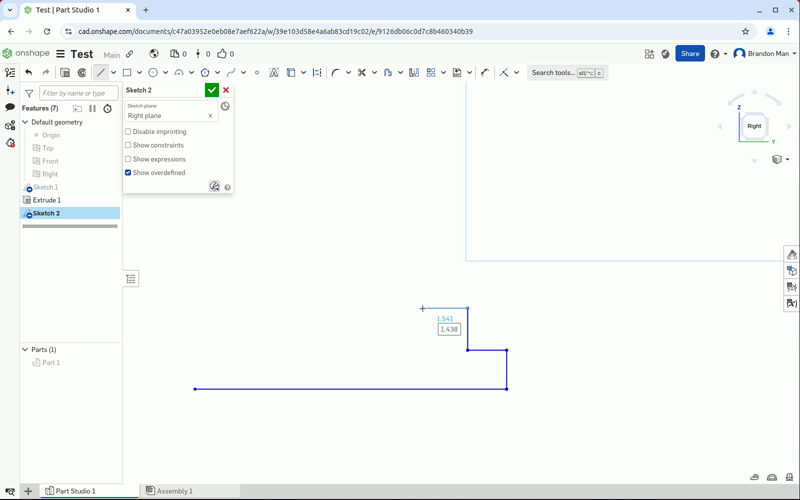
scroll(6)
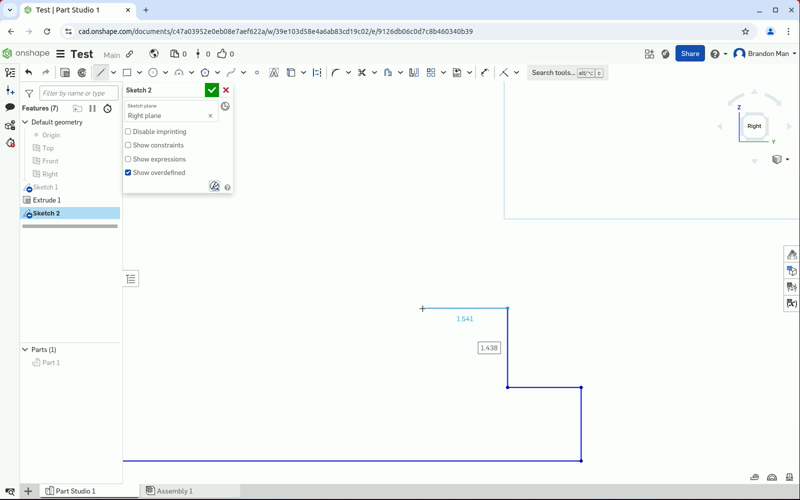
click(422, 308)
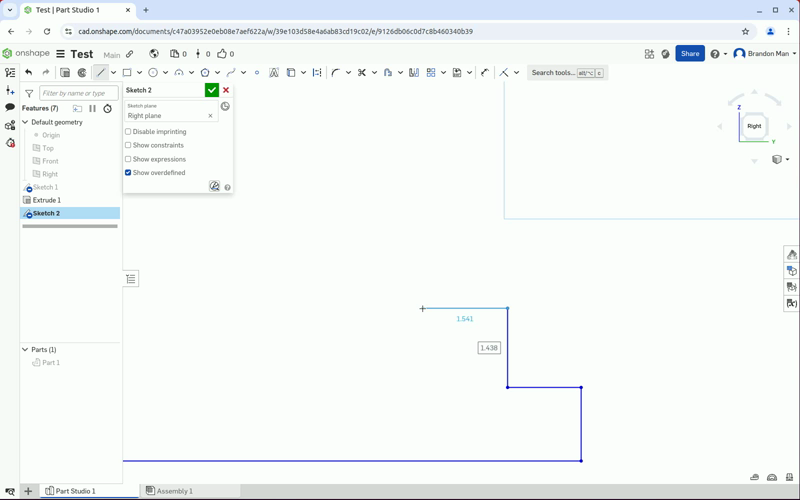
scroll(-6)
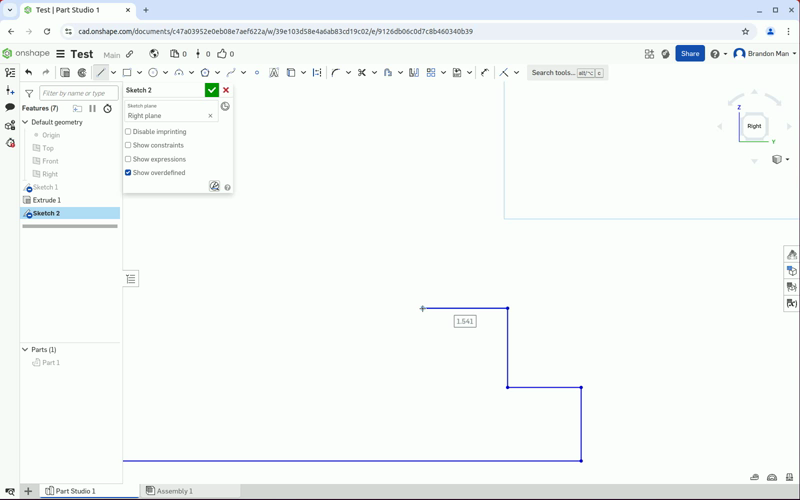
scroll(-6)
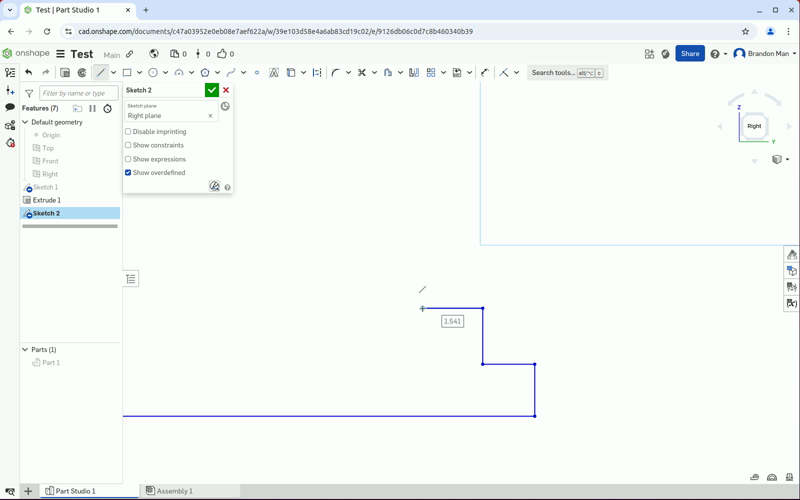
scroll(-6)
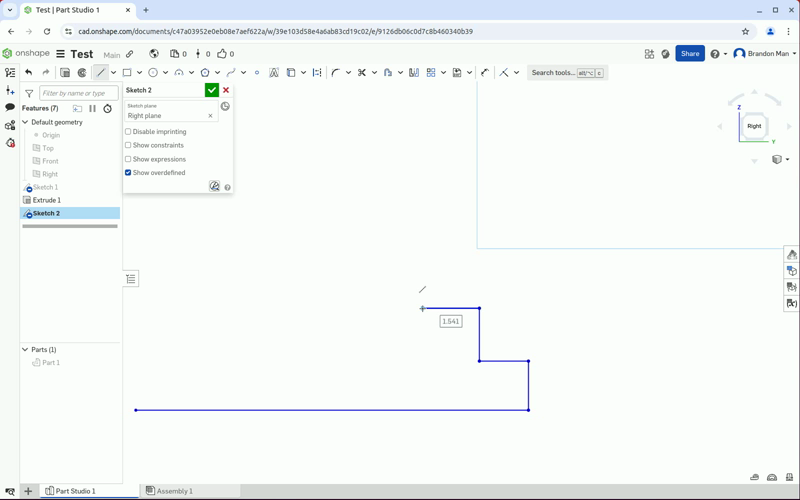
scroll(-6)
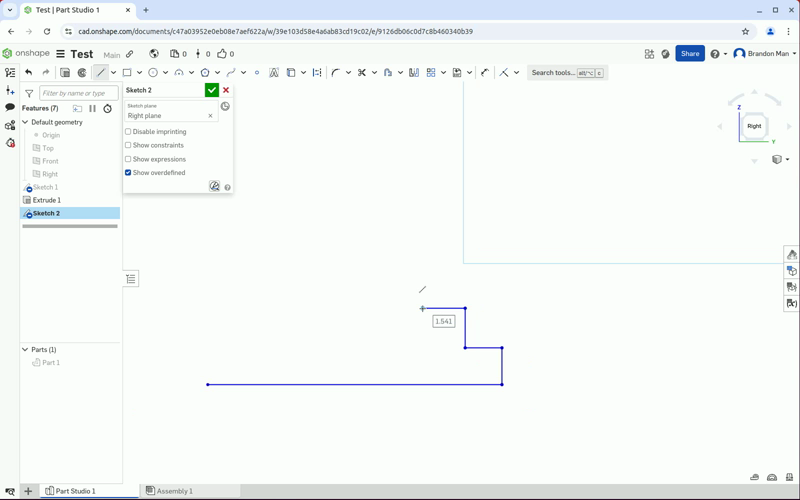
scroll(-6)
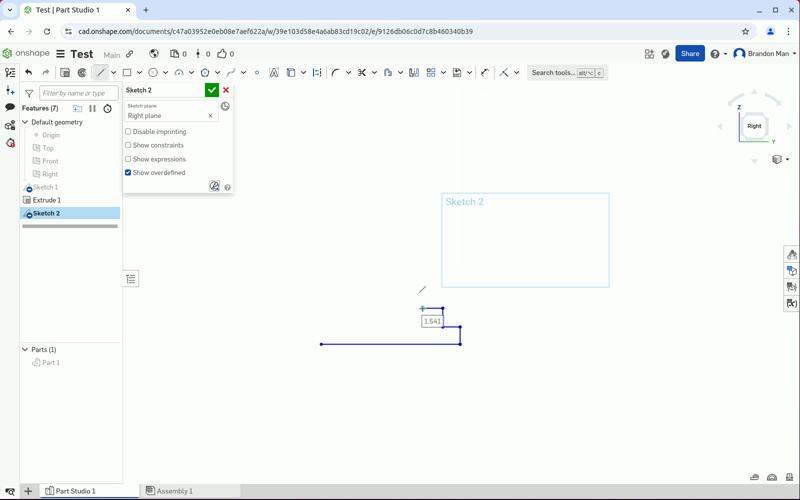
scroll(-6)
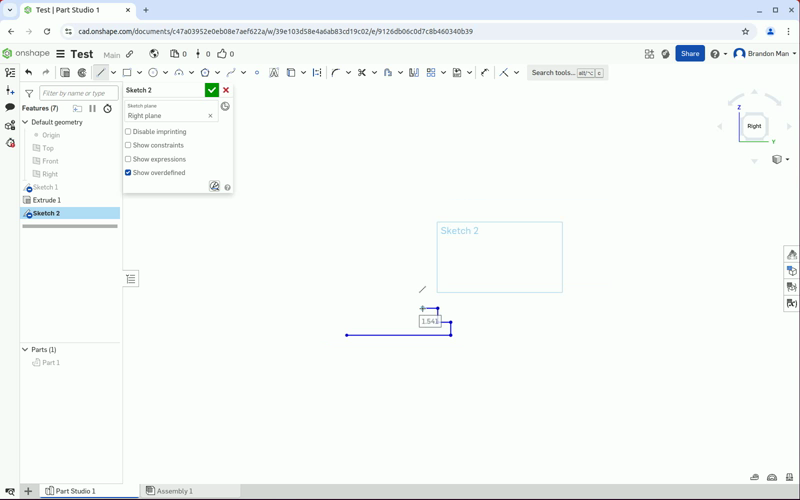
scroll(-6)
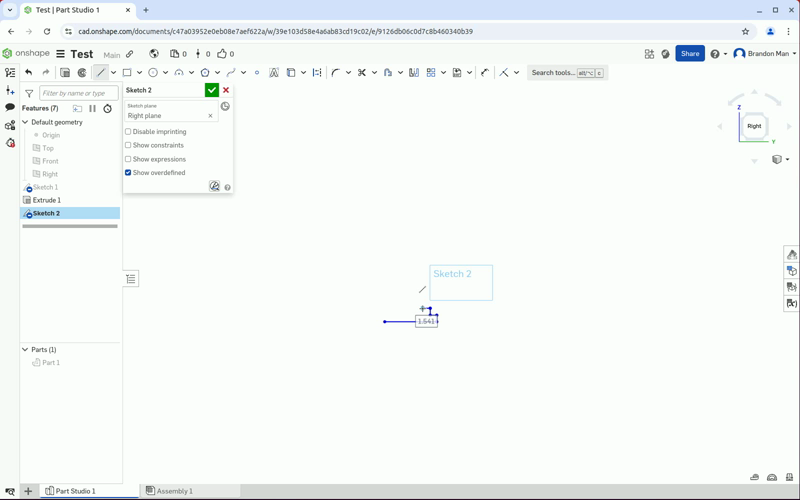
key_up(shift)
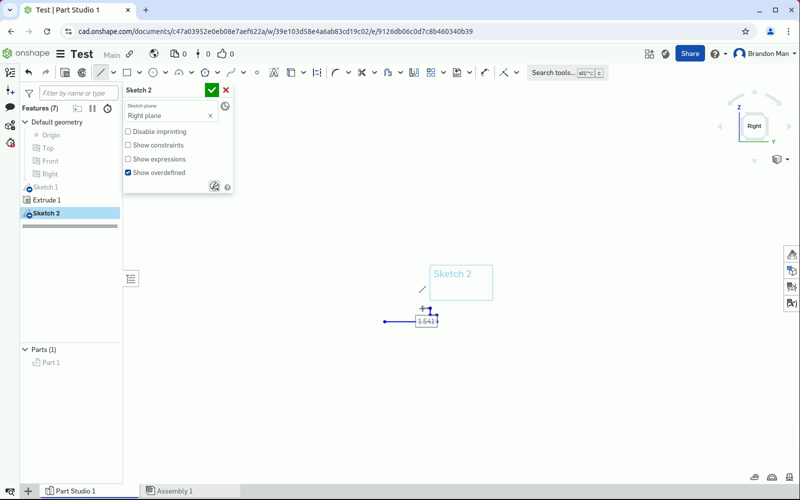
key_down(shift)
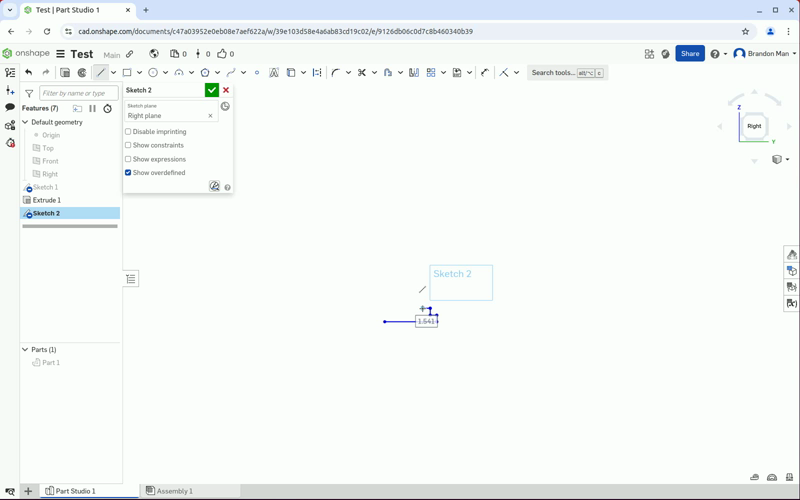
mouse_move(453, 308)
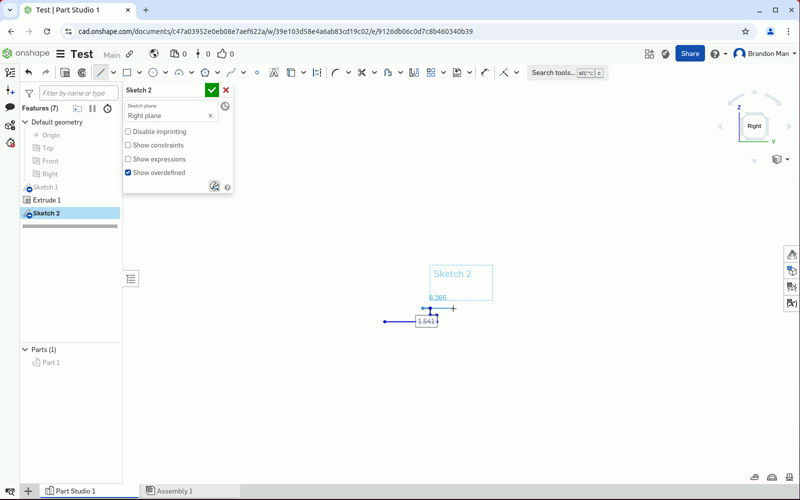
mouse_move(422, 301)
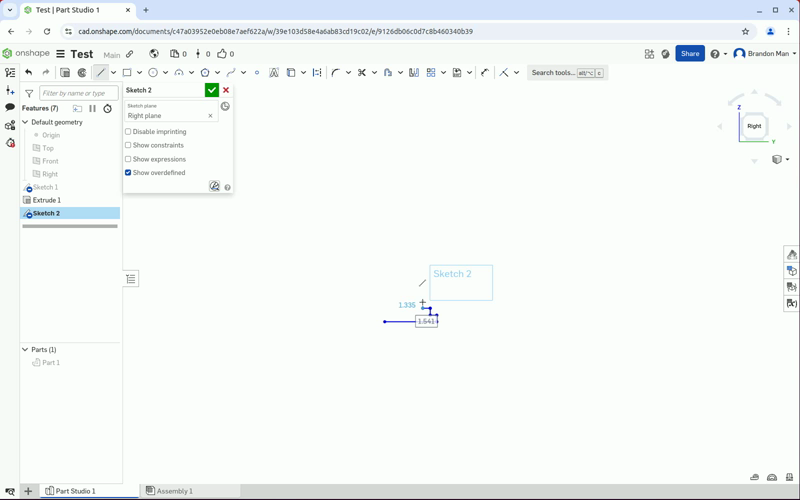
scroll(6)
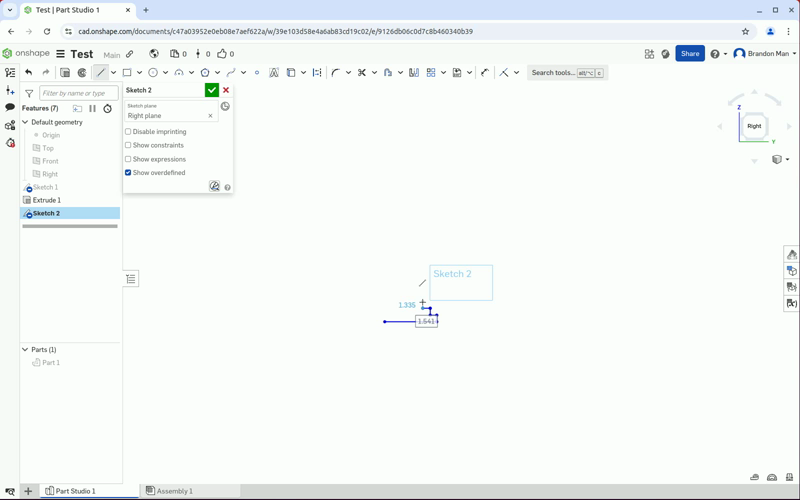
scroll(6)
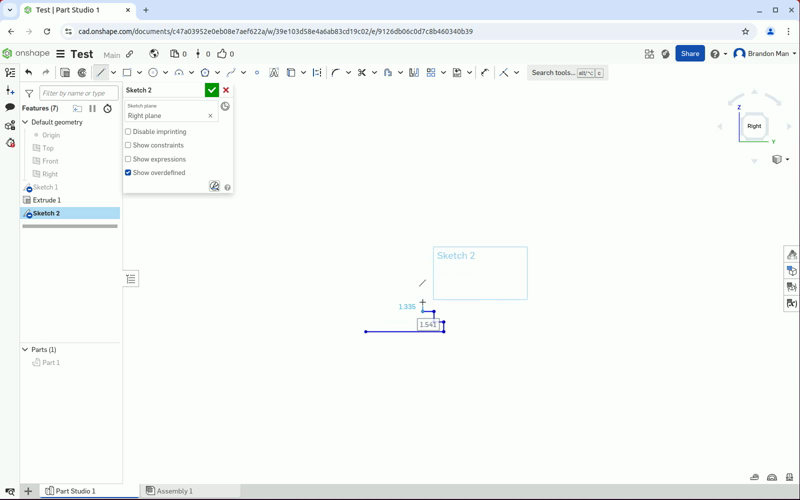
scroll(6)
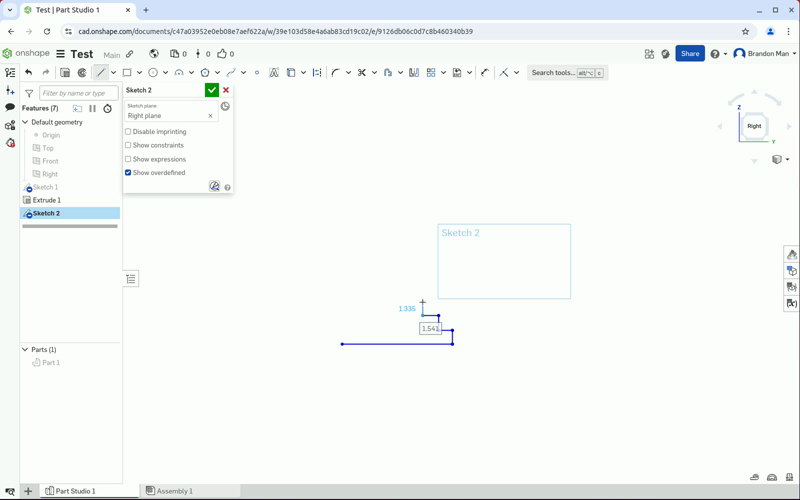
scroll(6)
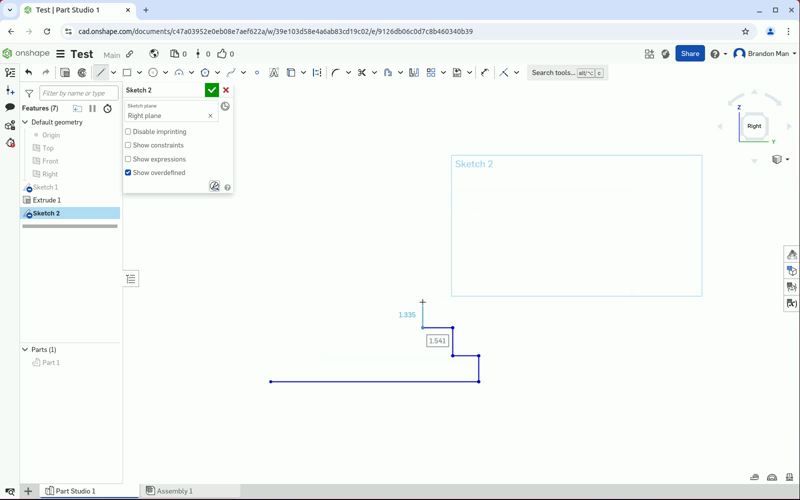
scroll(6)
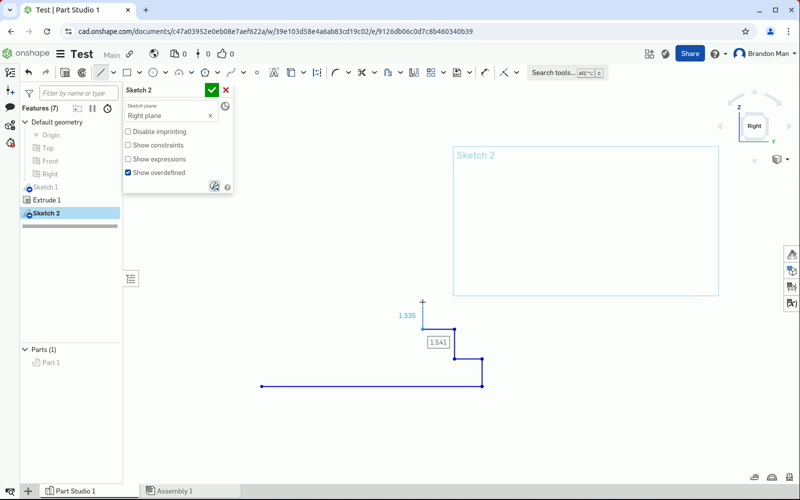
scroll(6)
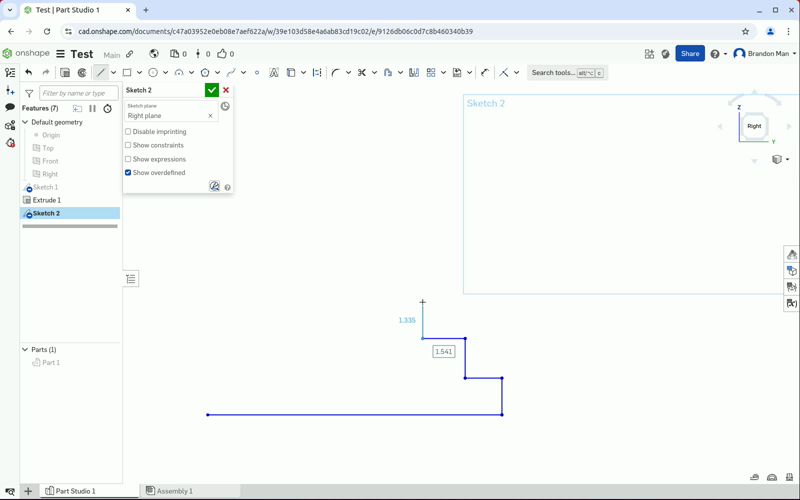
scroll(6)
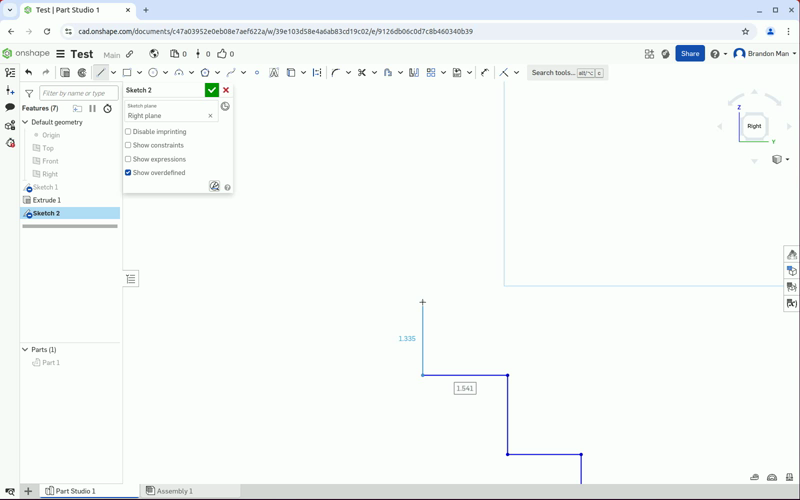
click(422, 301)
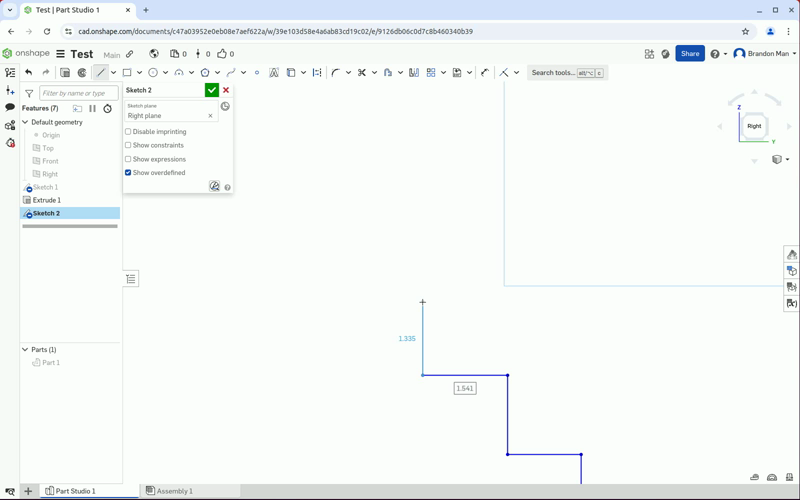
scroll(-6)
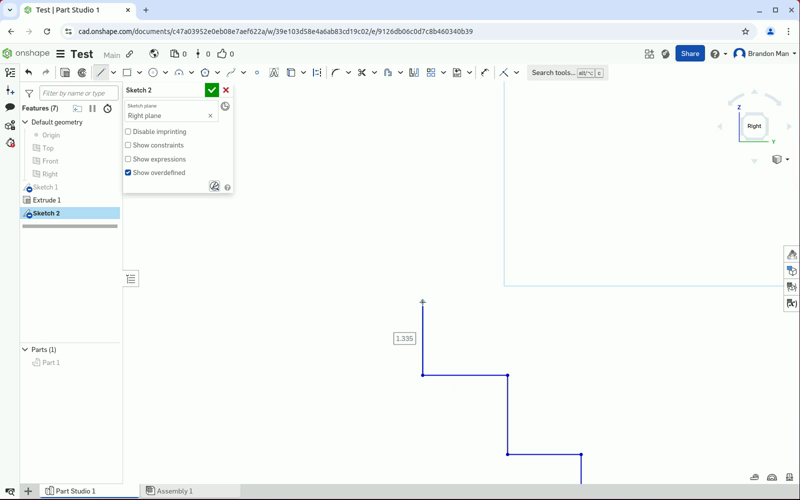
scroll(-6)
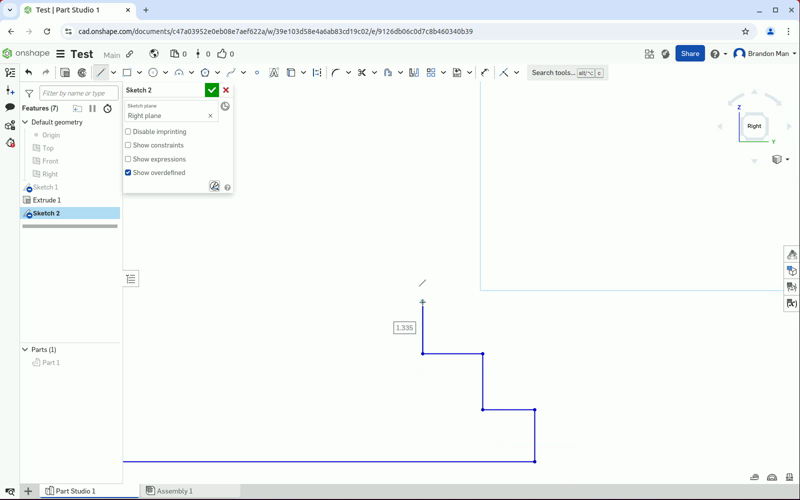
scroll(-6)
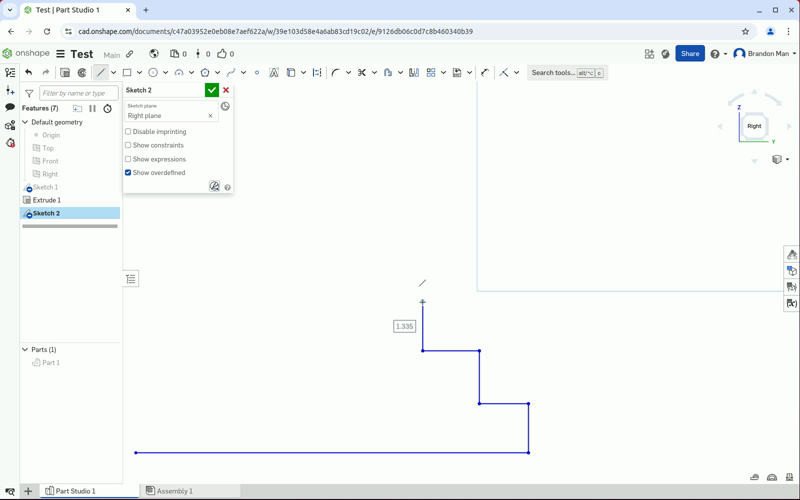
scroll(-6)
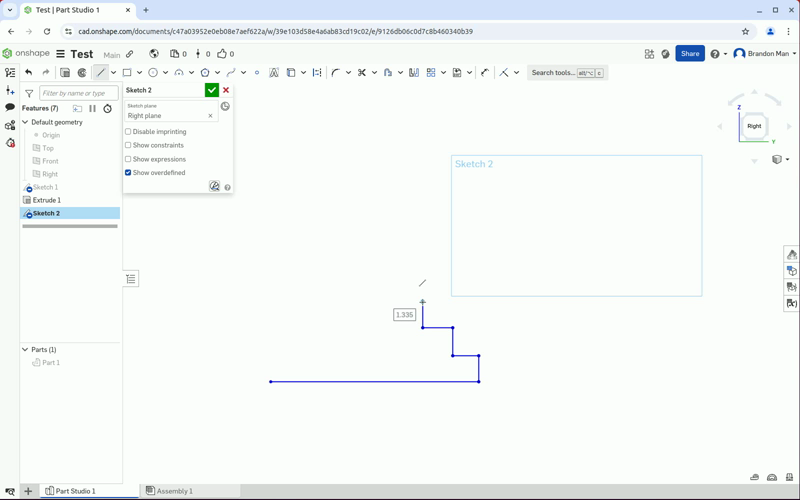
scroll(-6)
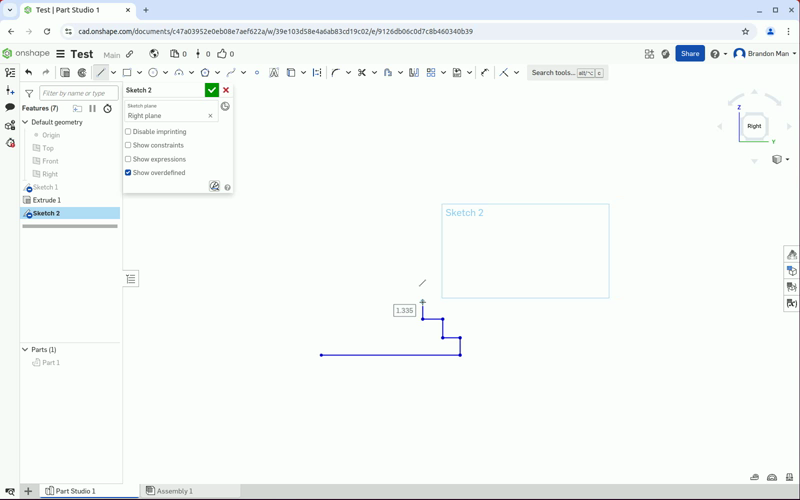
scroll(-6)
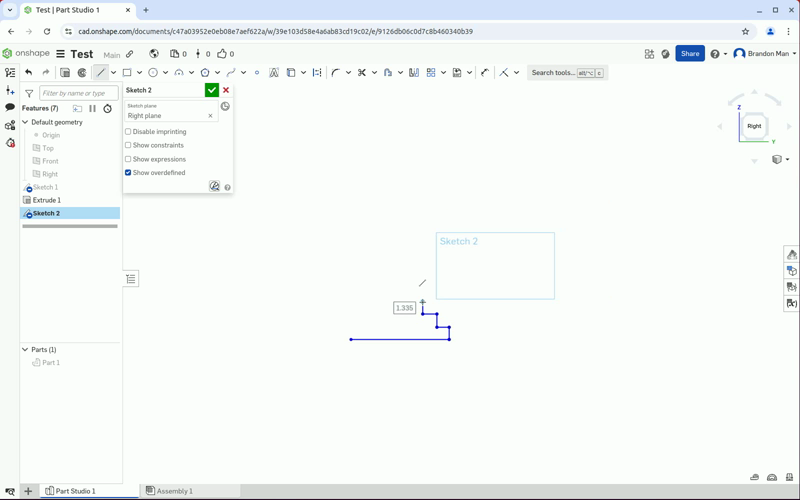
scroll(-6)
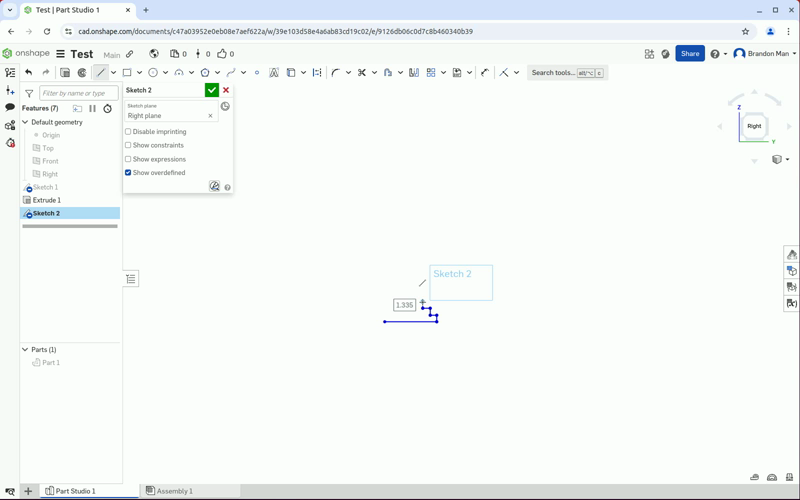
key_up(shift)
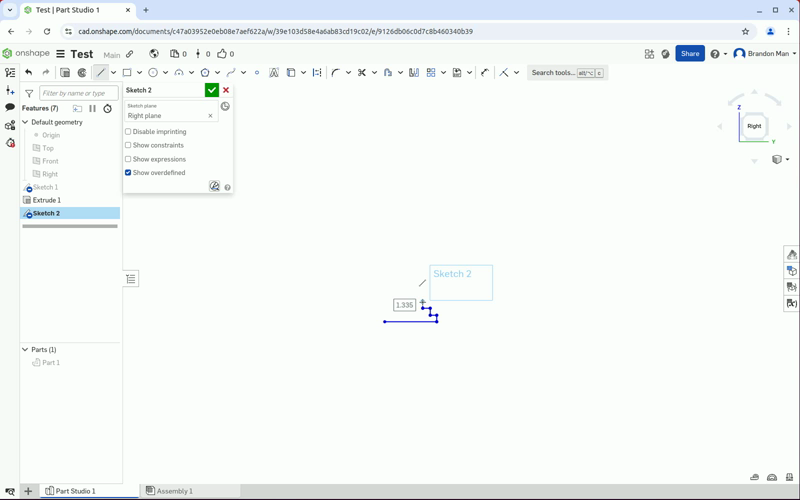
key_down(shift)
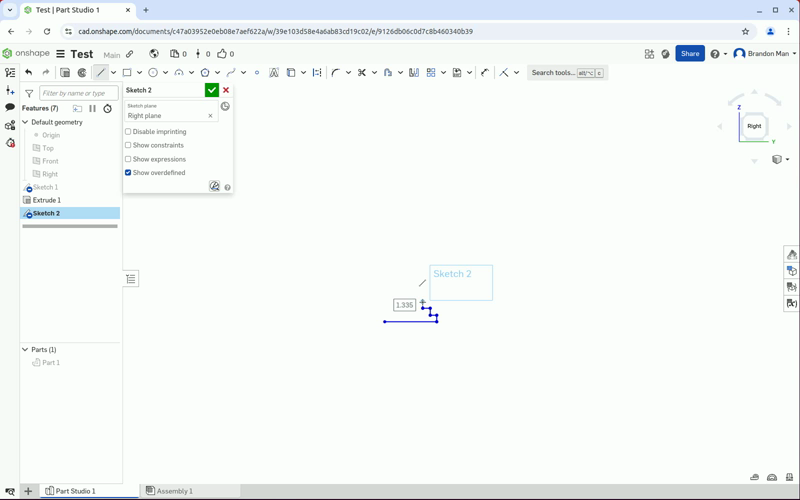
mouse_move(453, 301)
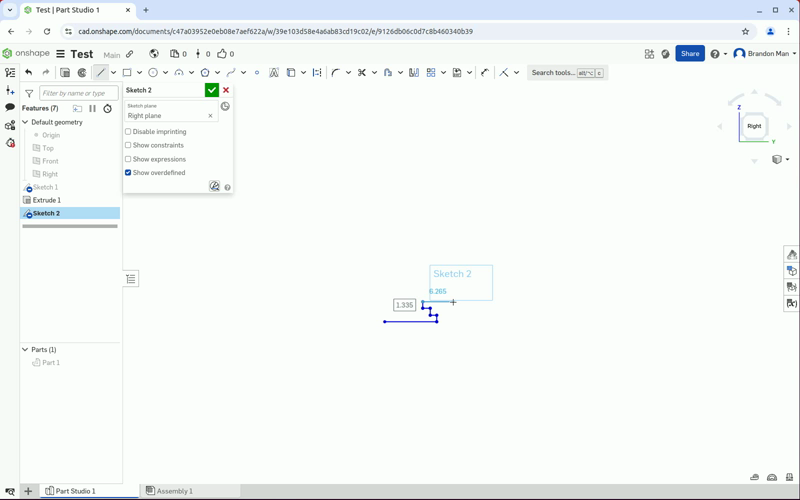
mouse_move(416, 301)
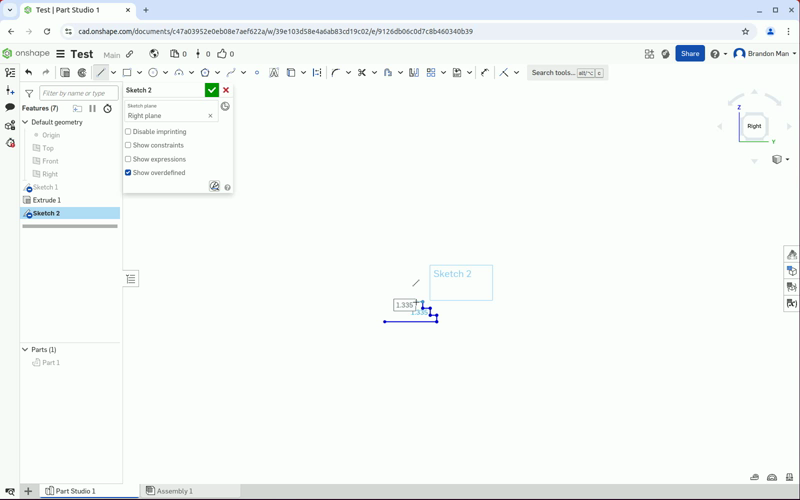
scroll(6)
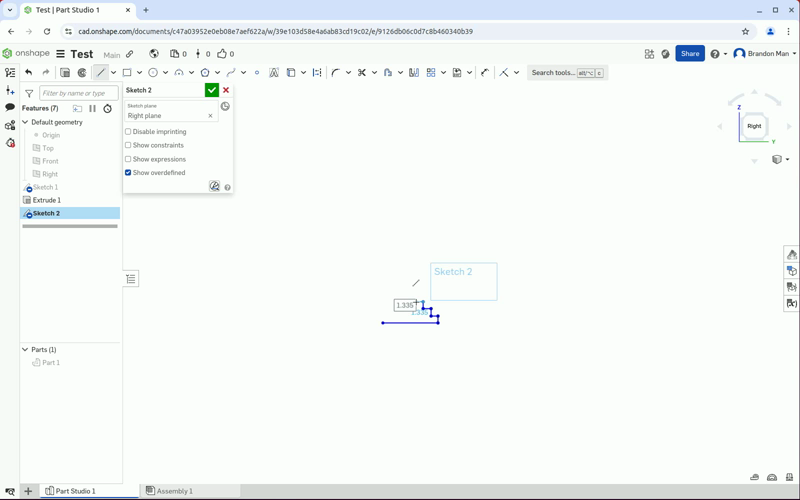
scroll(6)
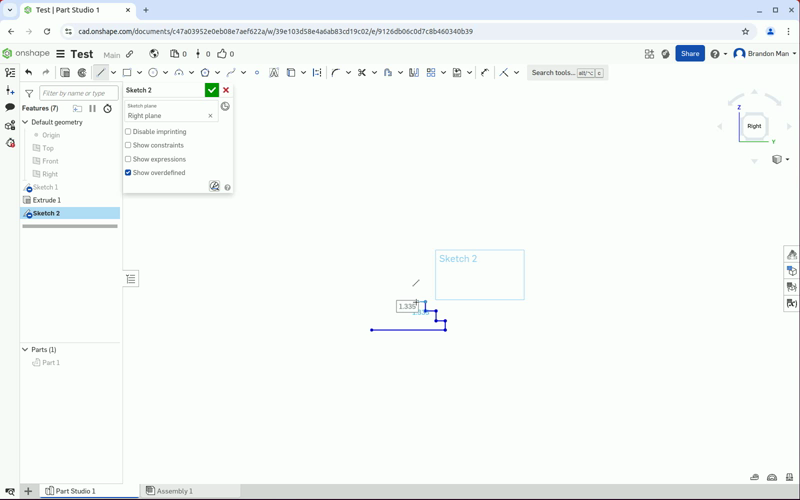
scroll(6)
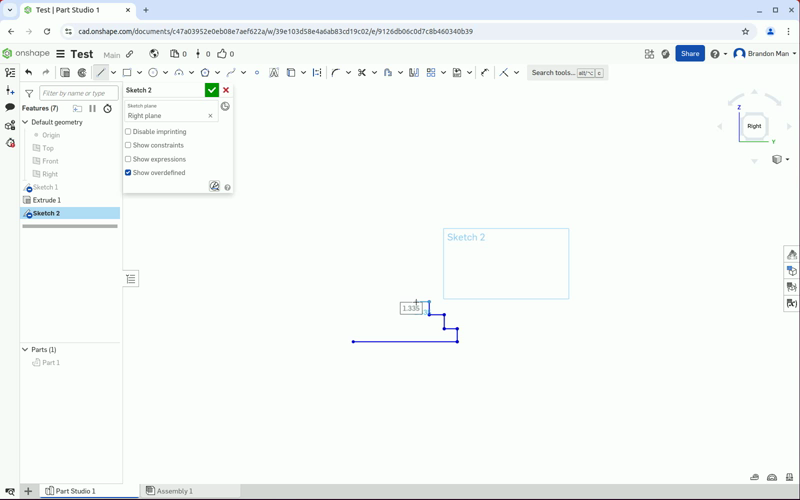
scroll(6)
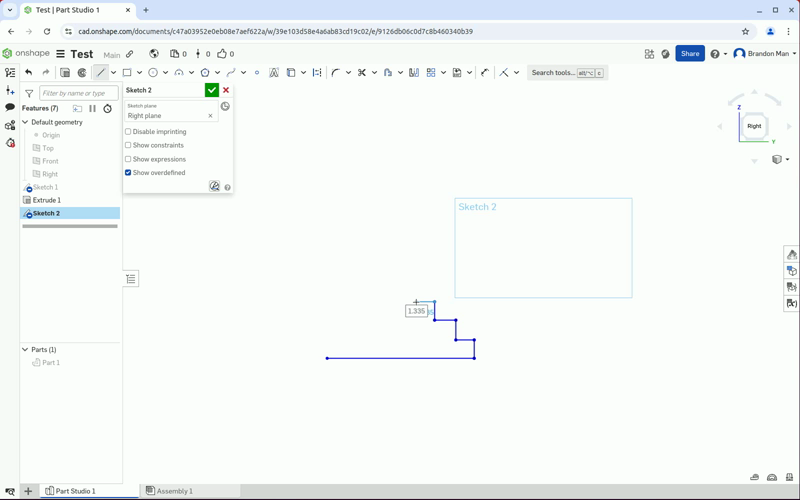
scroll(6)
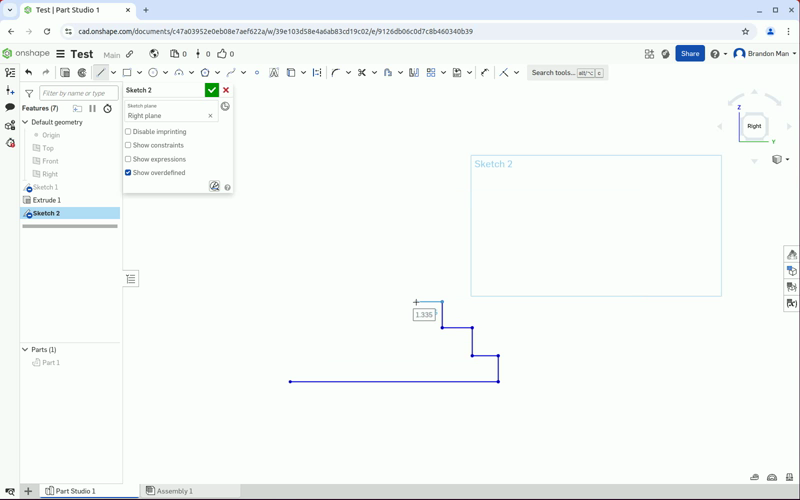
scroll(6)
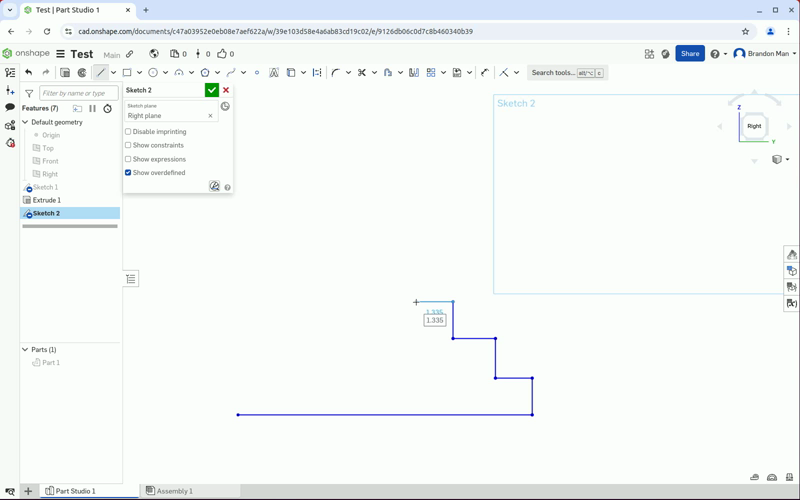
scroll(6)
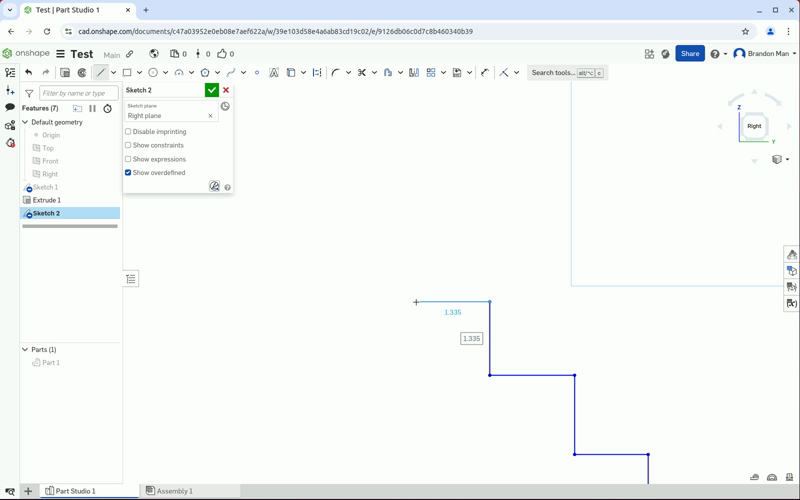
click(416, 301)
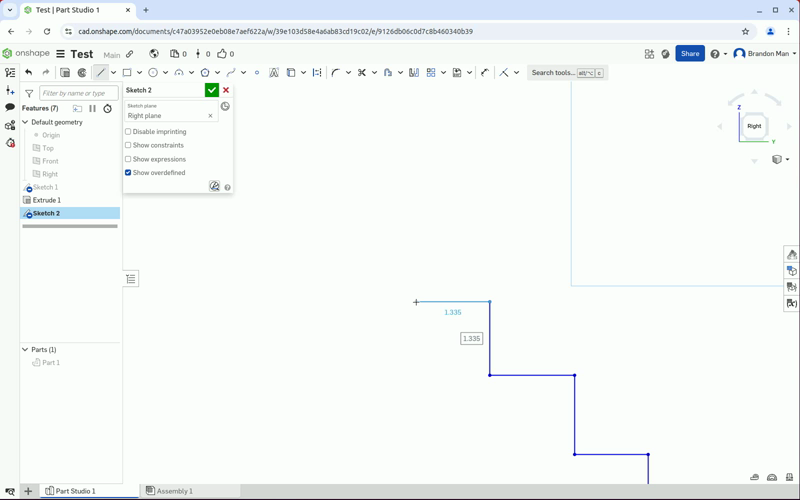
scroll(-6)
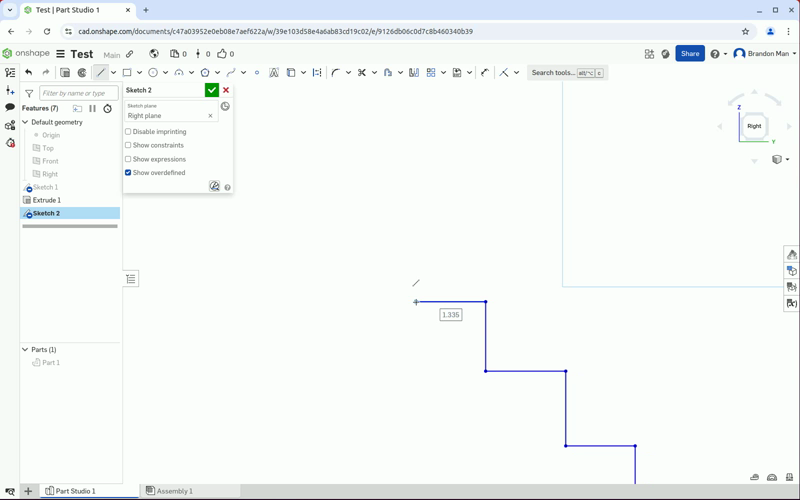
scroll(-6)
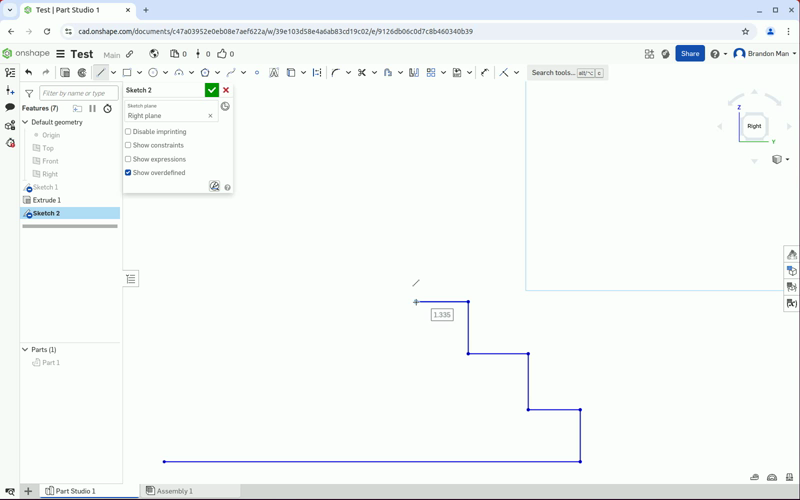
scroll(-6)
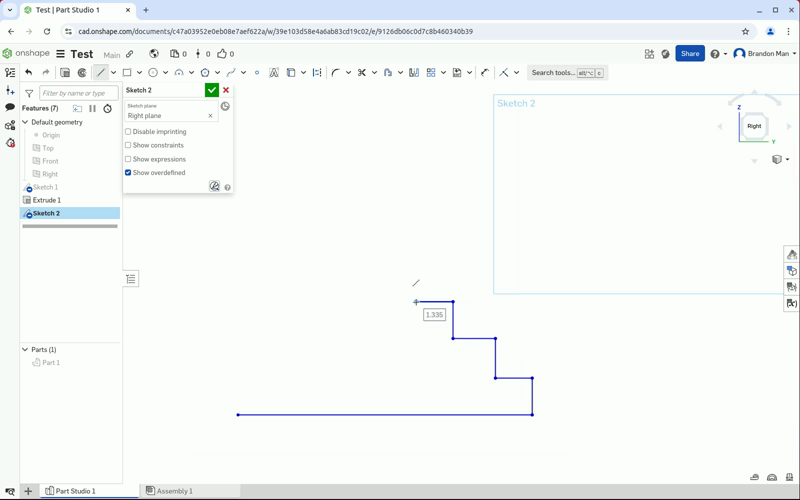
scroll(-6)
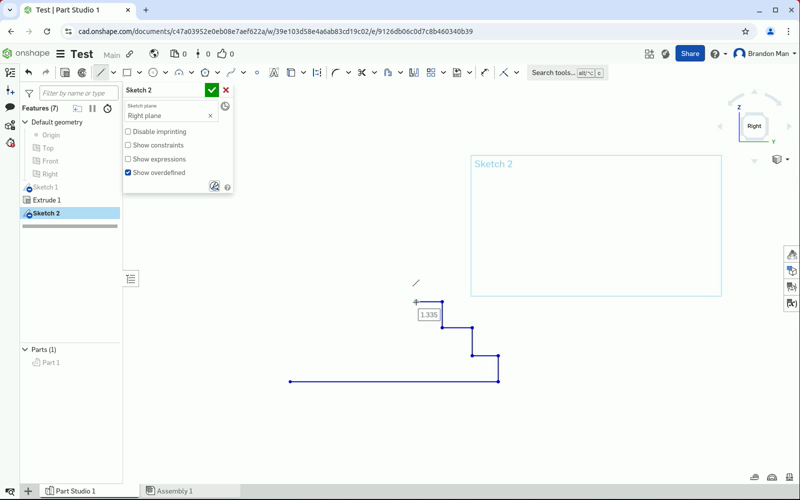
scroll(-6)
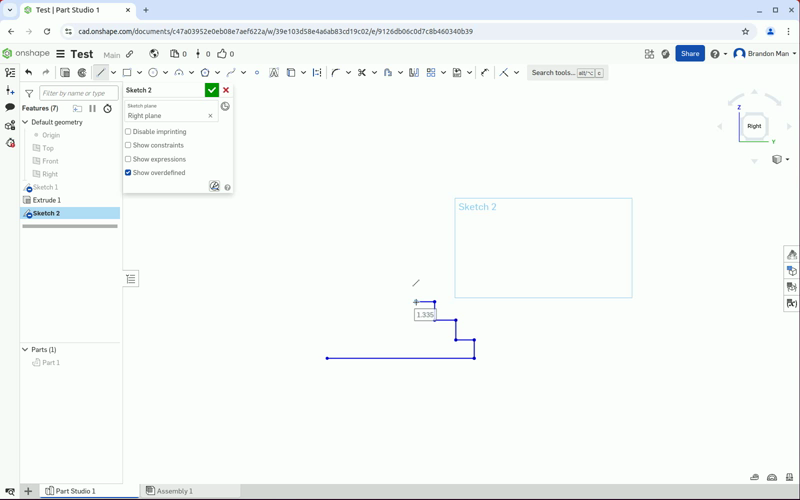
scroll(-6)
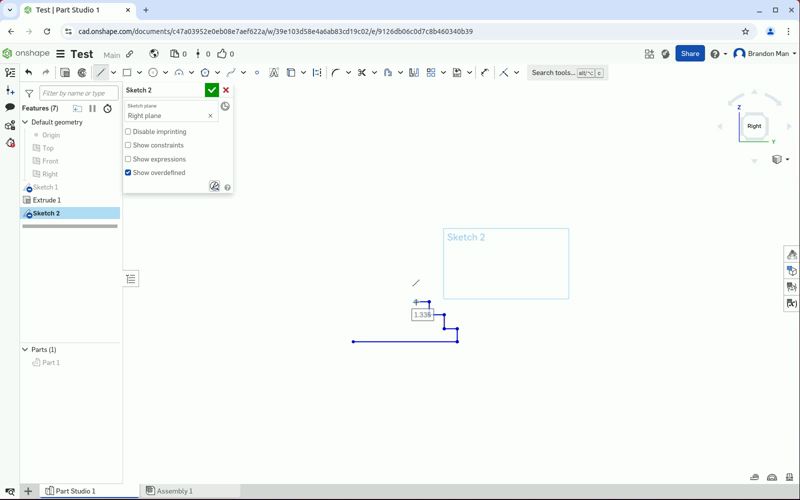
scroll(-6)
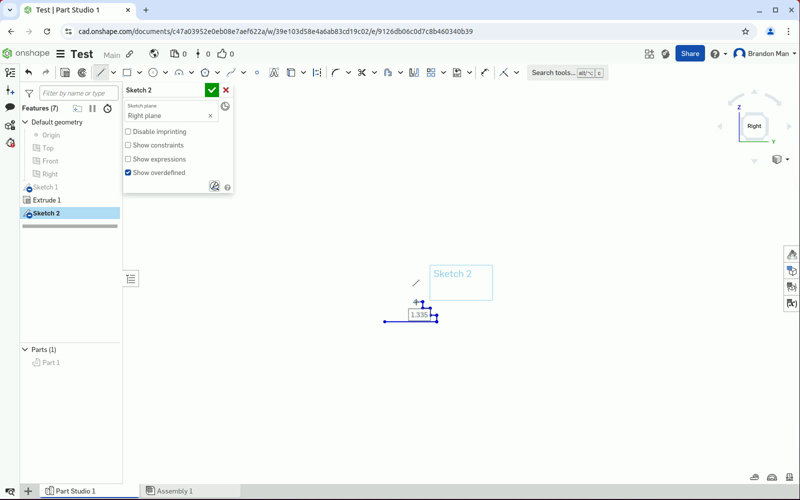
key_up(shift)
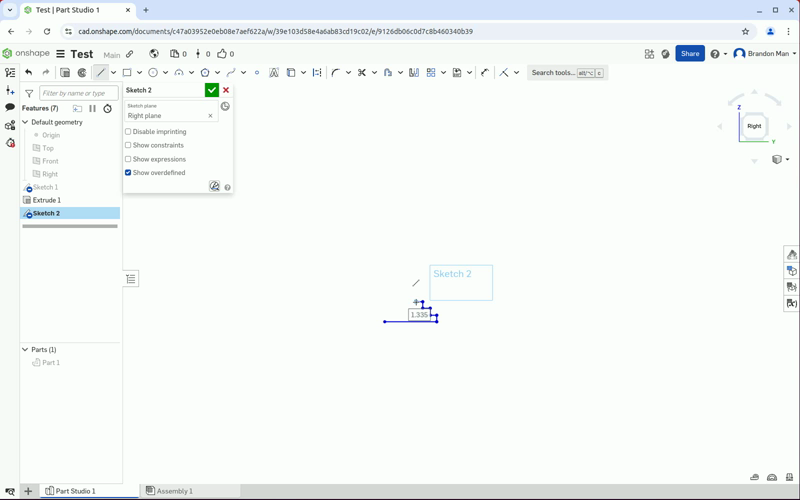
key_down(shift)
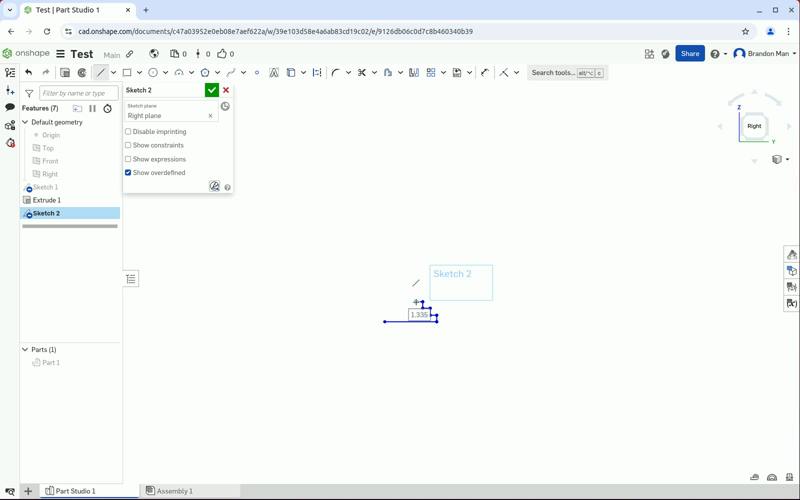
mouse_move(446, 301)
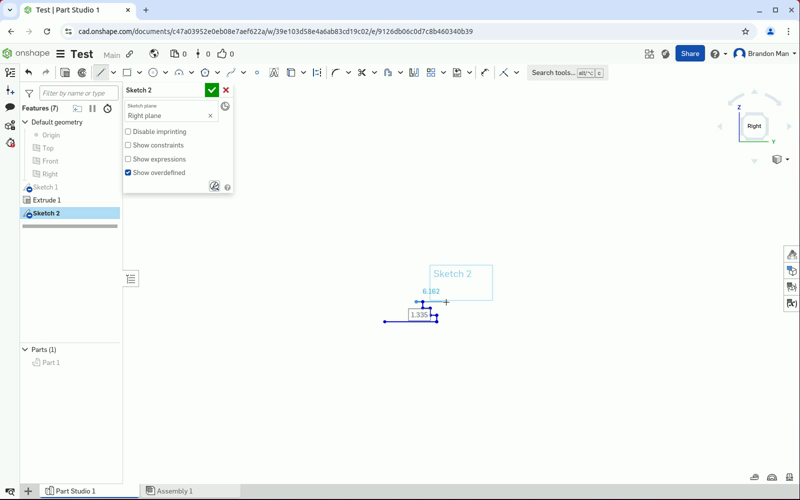
mouse_move(416, 295)
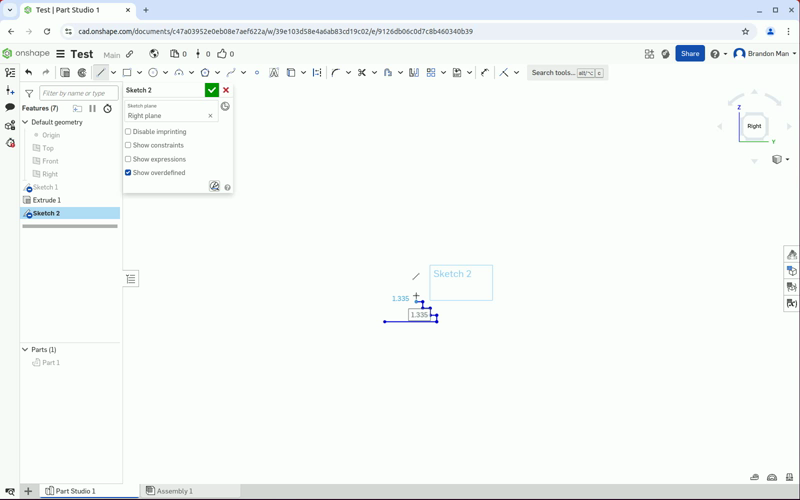
scroll(6)
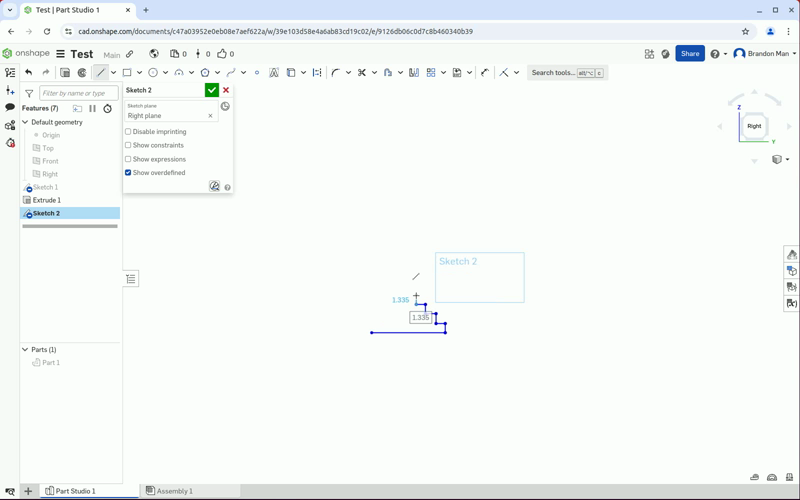
scroll(6)
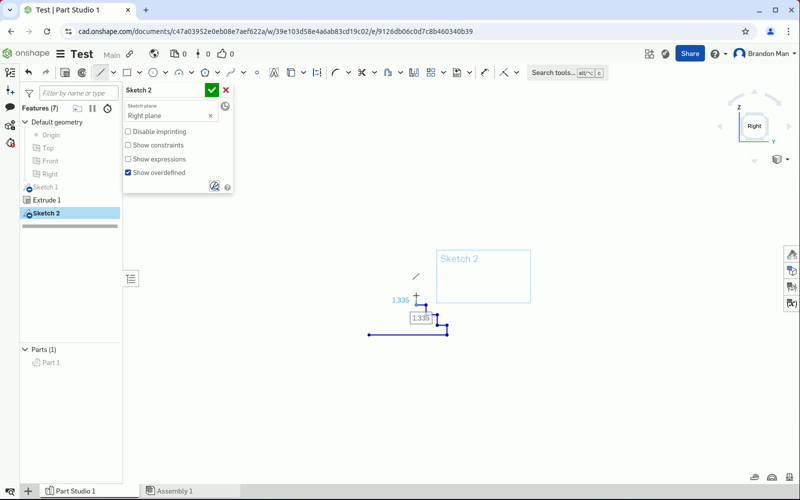
scroll(6)
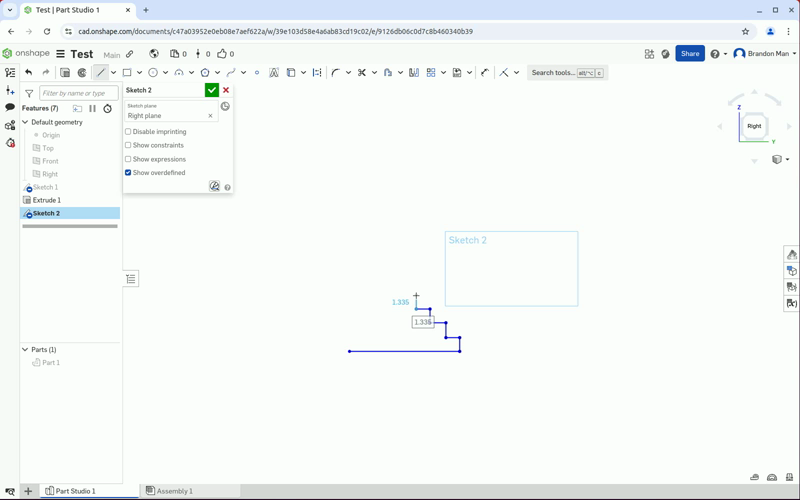
scroll(6)
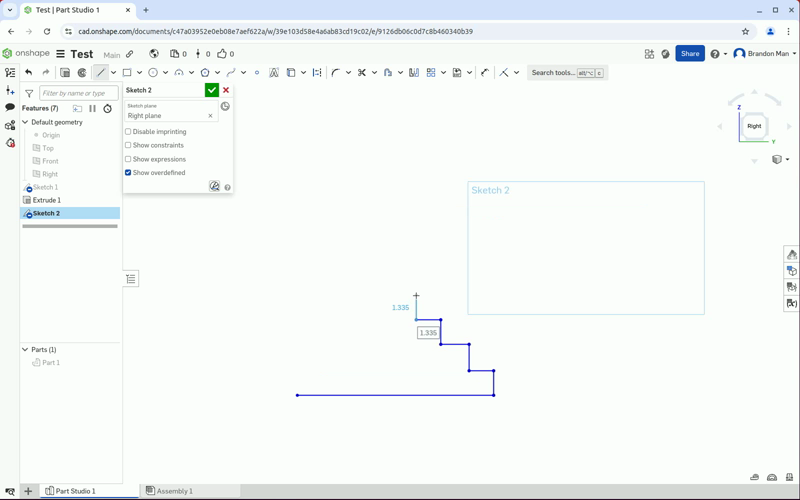
scroll(6)
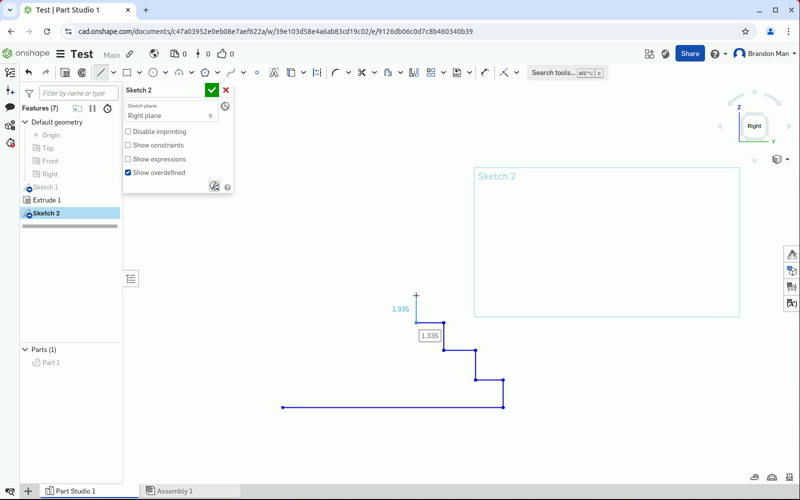
scroll(6)
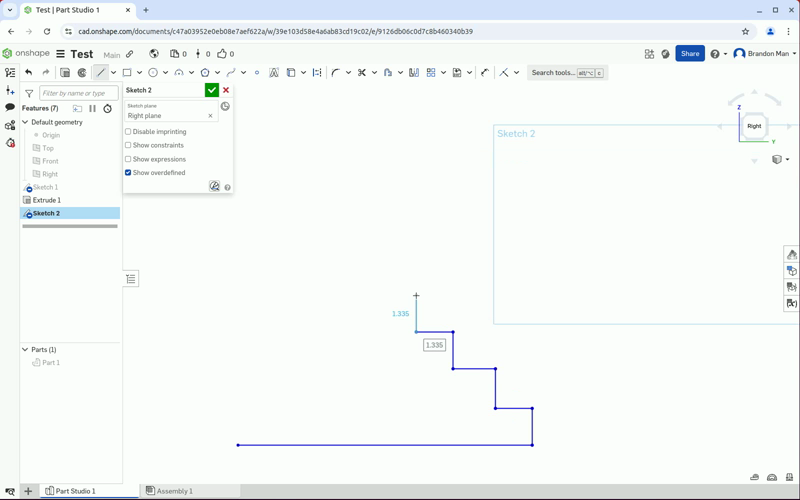
scroll(6)
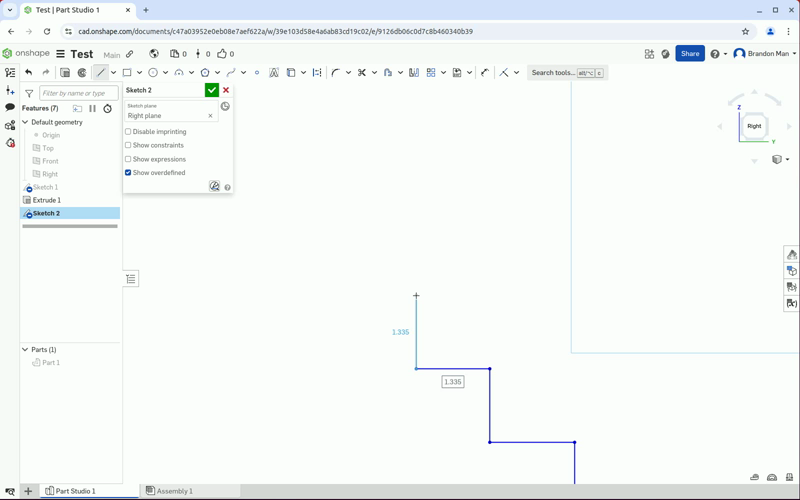
click(416, 295)
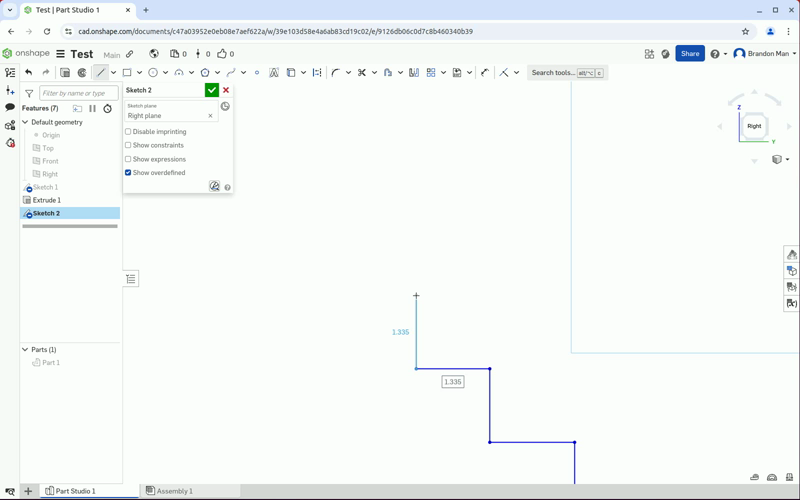
scroll(-6)
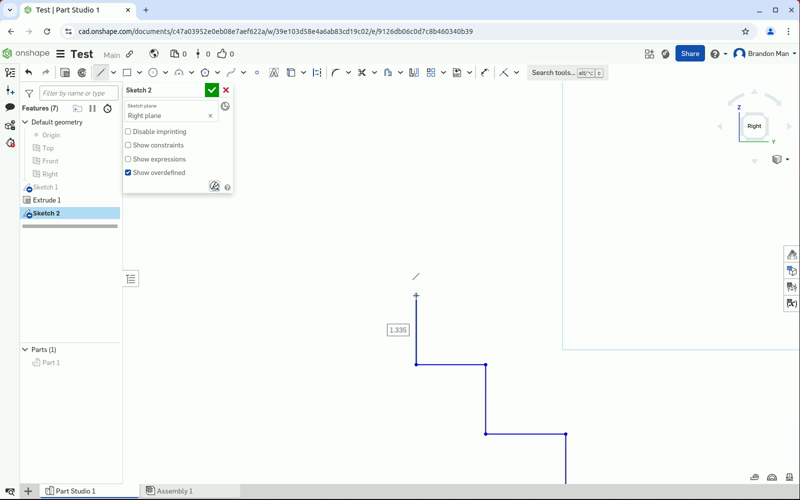
scroll(-6)
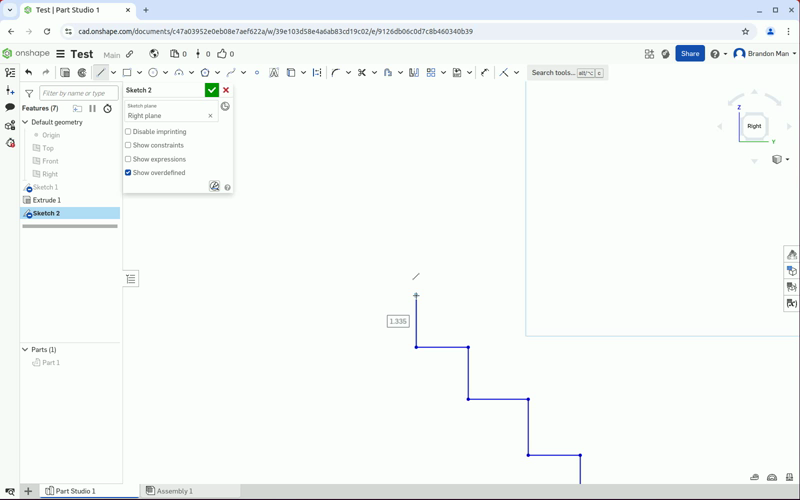
scroll(-6)
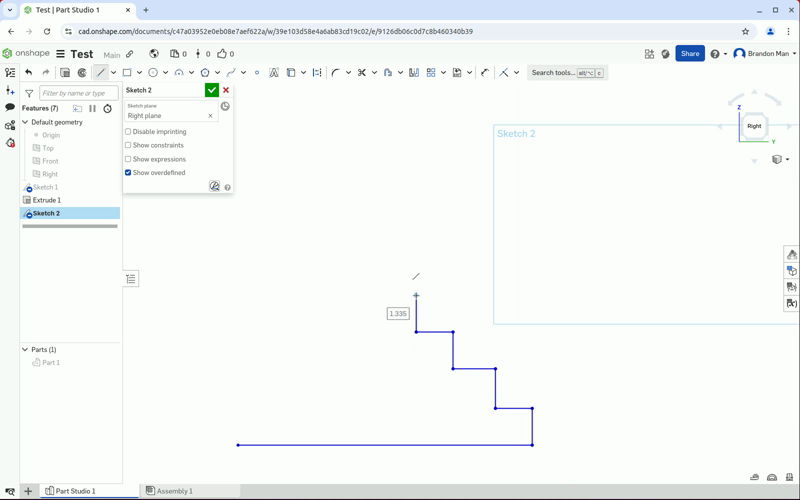
scroll(-6)
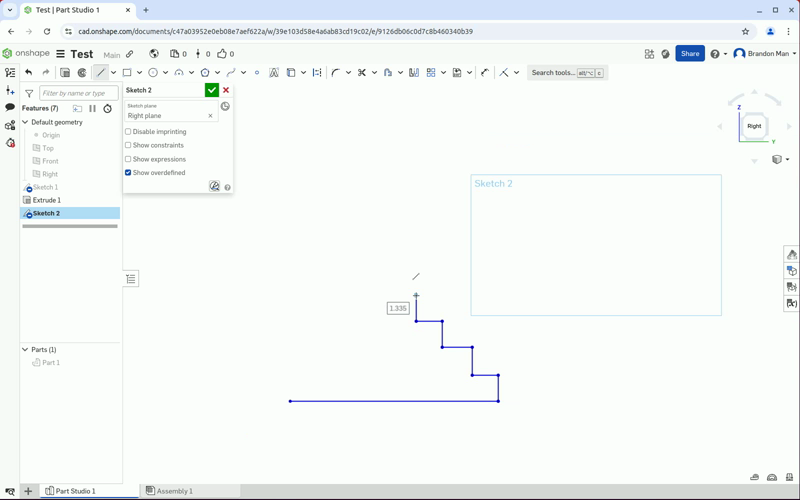
scroll(-6)
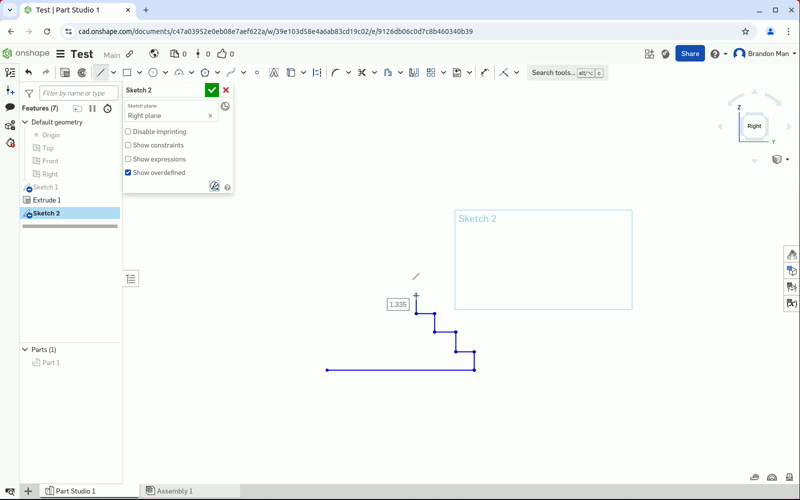
scroll(-6)
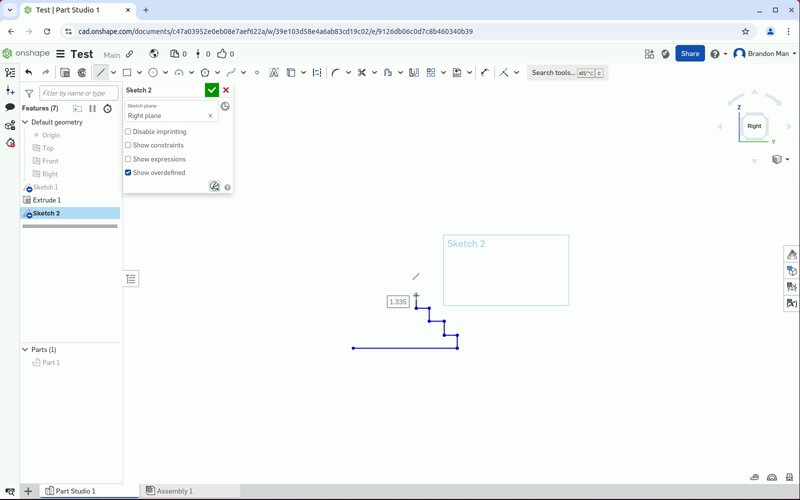
scroll(-6)
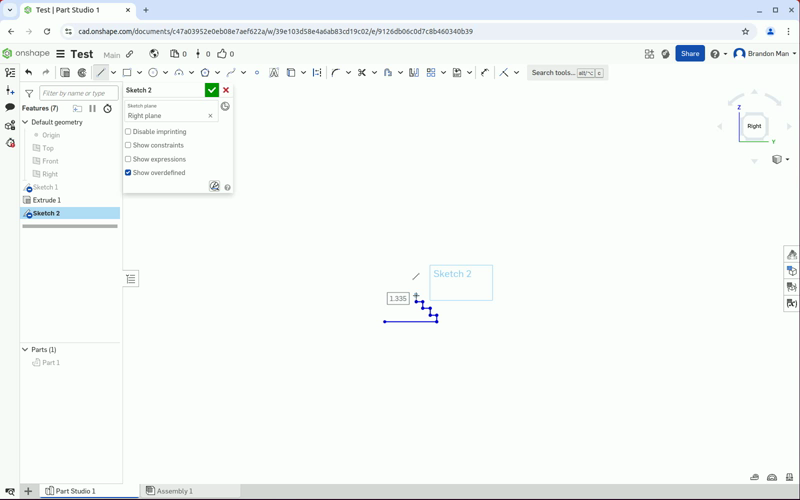
key_up(shift)
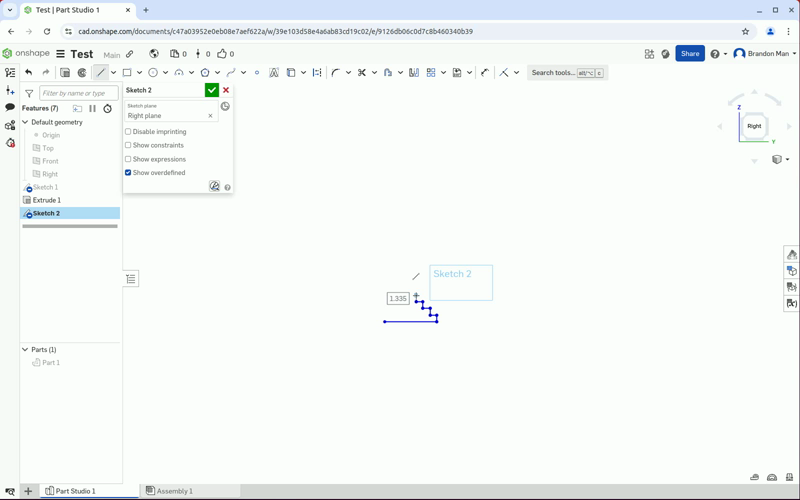
key_down(shift)
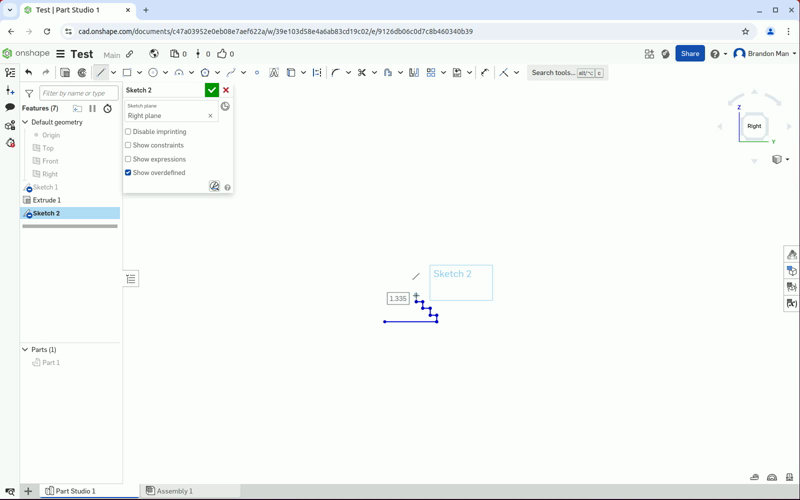
mouse_move(446, 295)
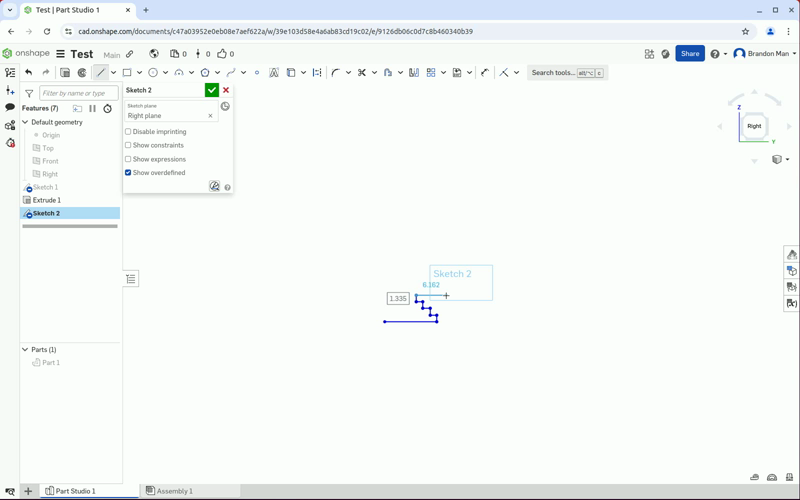
mouse_move(384, 295)
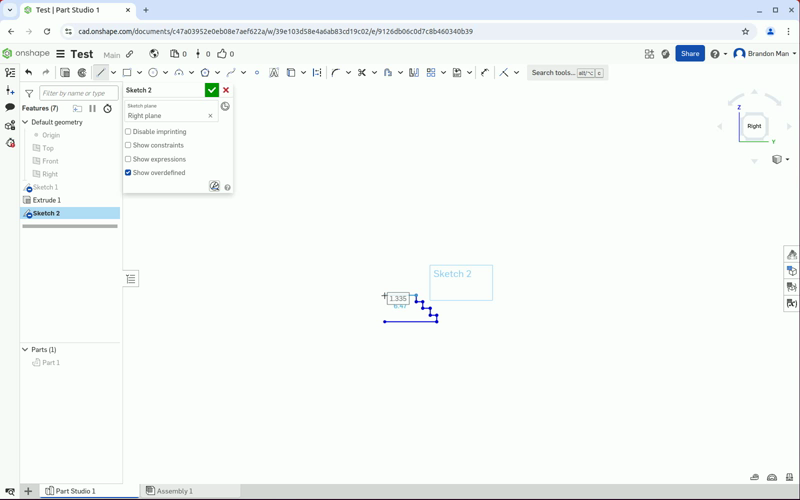
click(384, 295)
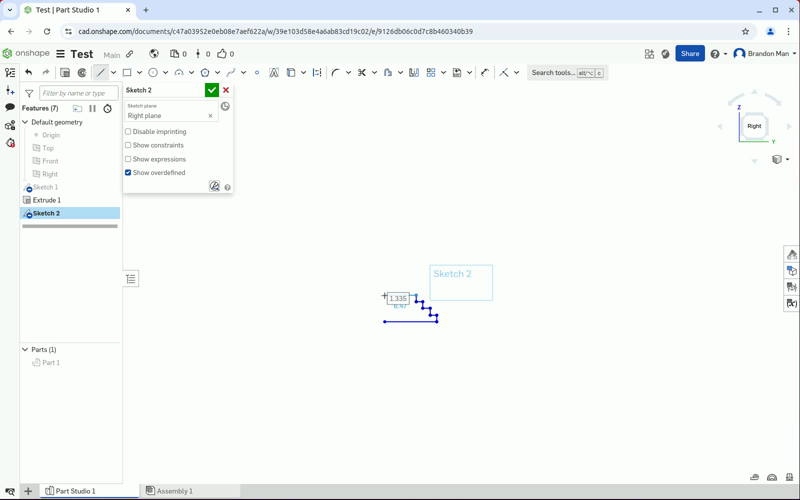
key_up(shift)
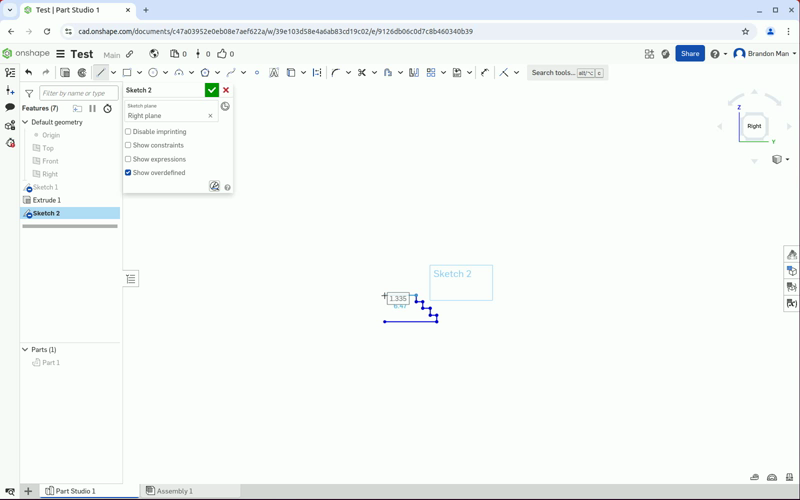
mouse_move(414, 295)
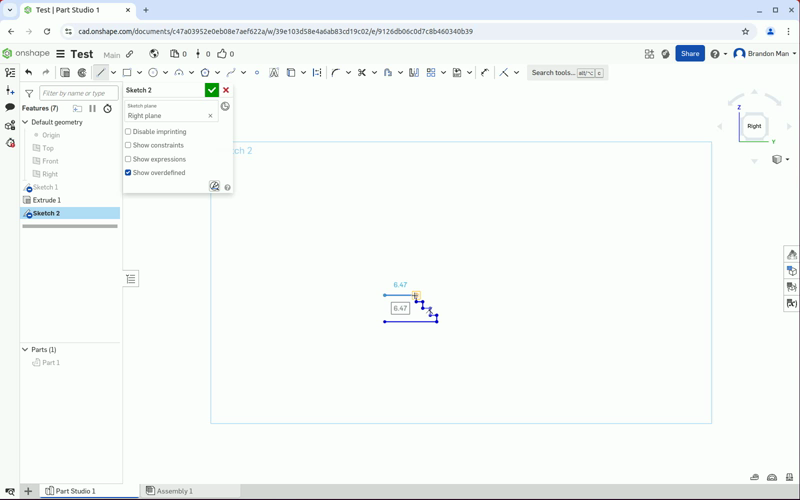
key_down(shift)
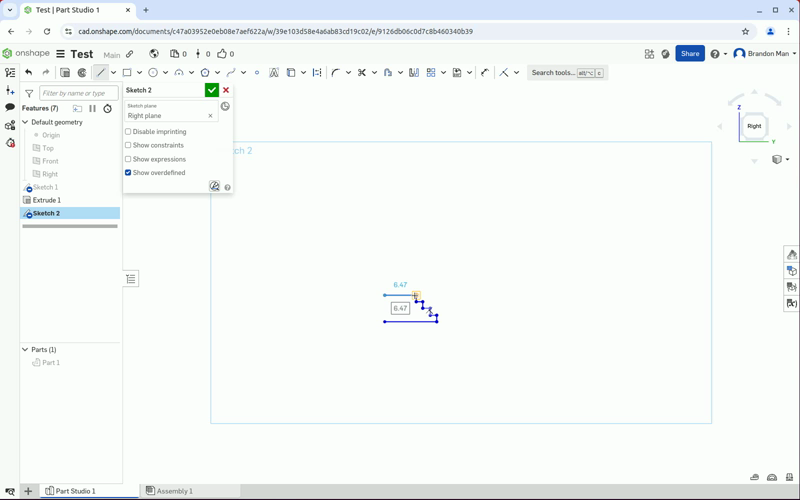
mouse_move(384, 321)
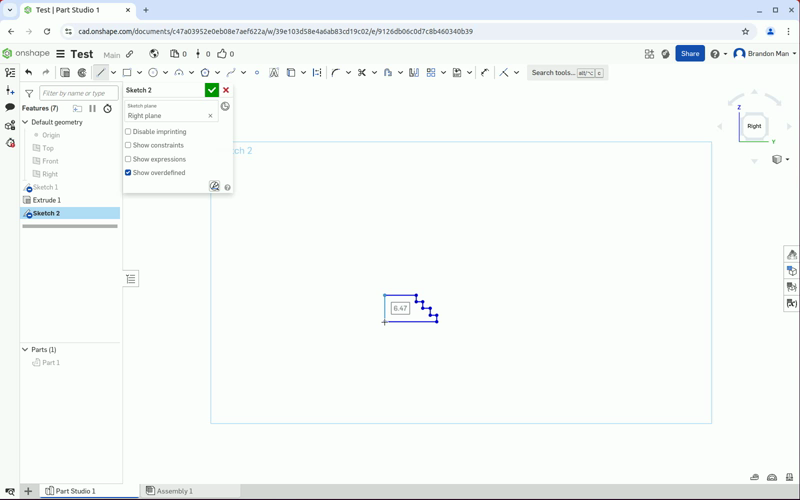
key_up(shift)
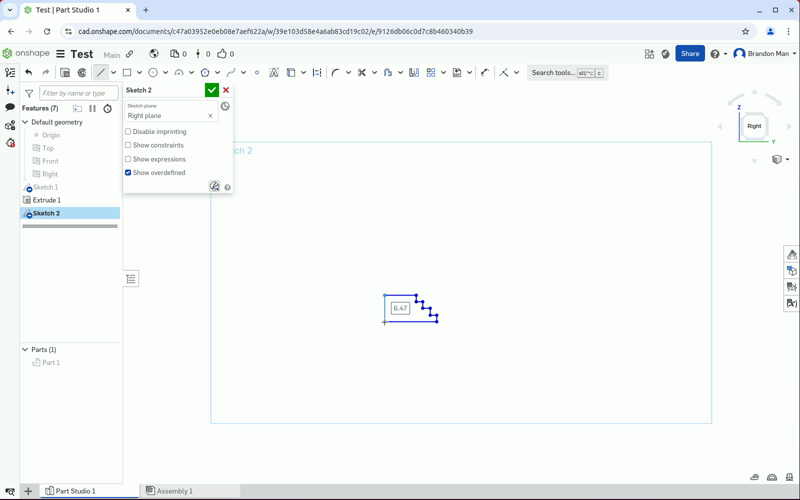
click(384, 321)
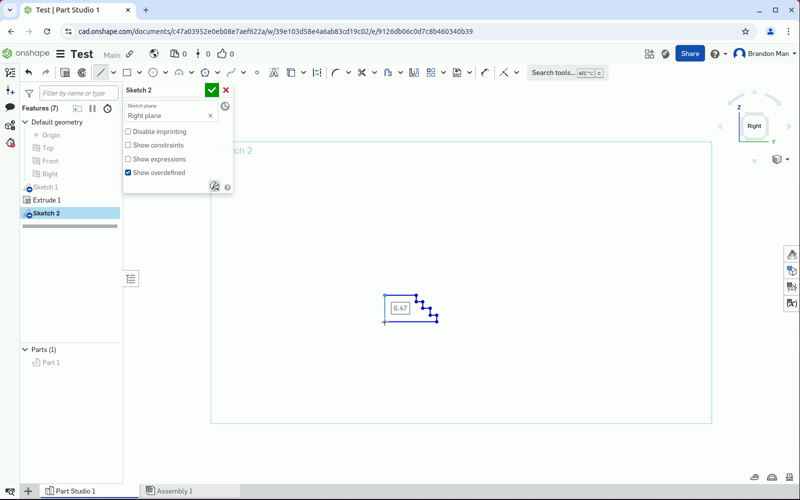
key(esc)
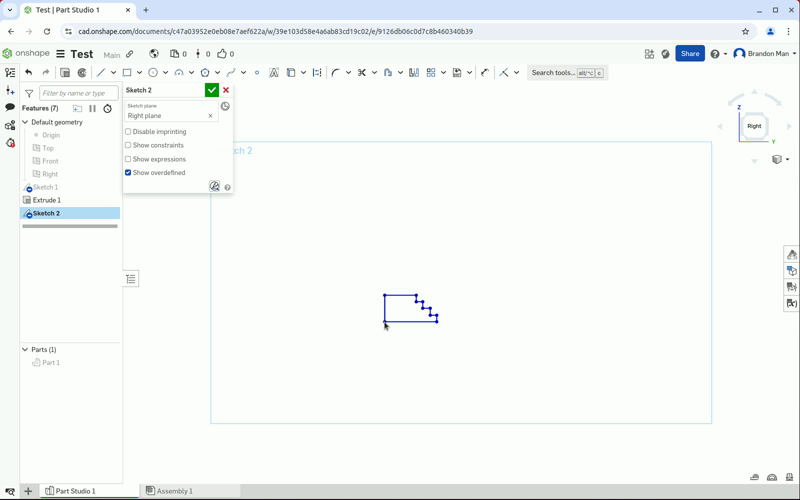
mouse_move(396, 304)
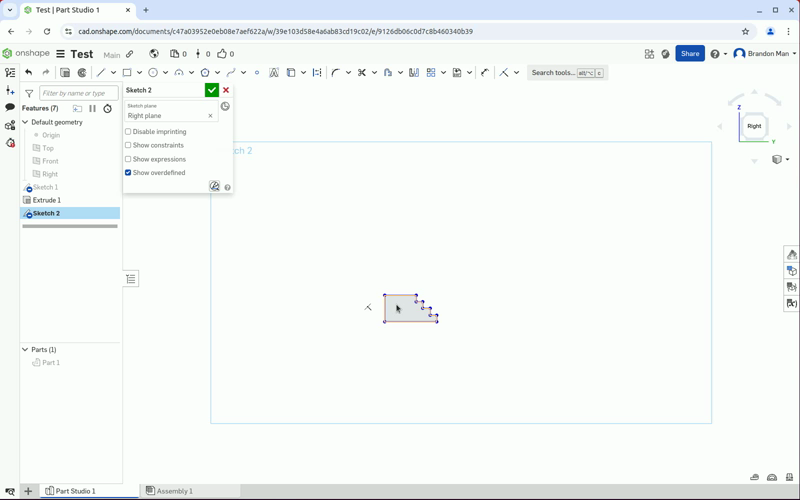
scroll(6)
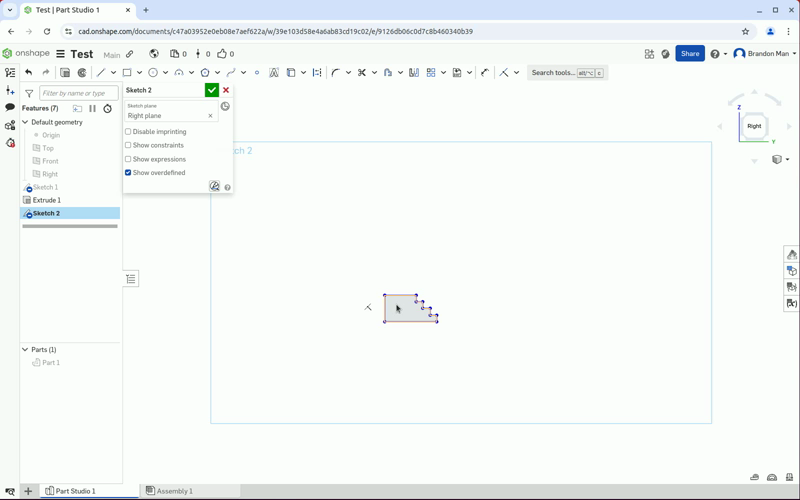
scroll(6)
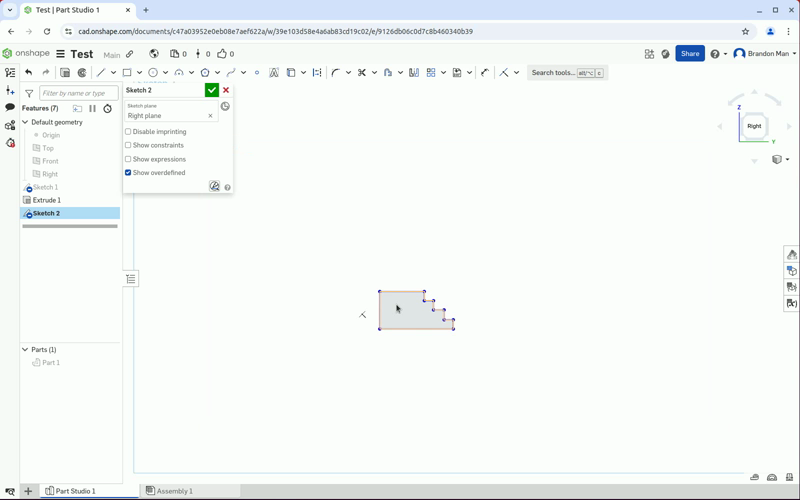
scroll(6)
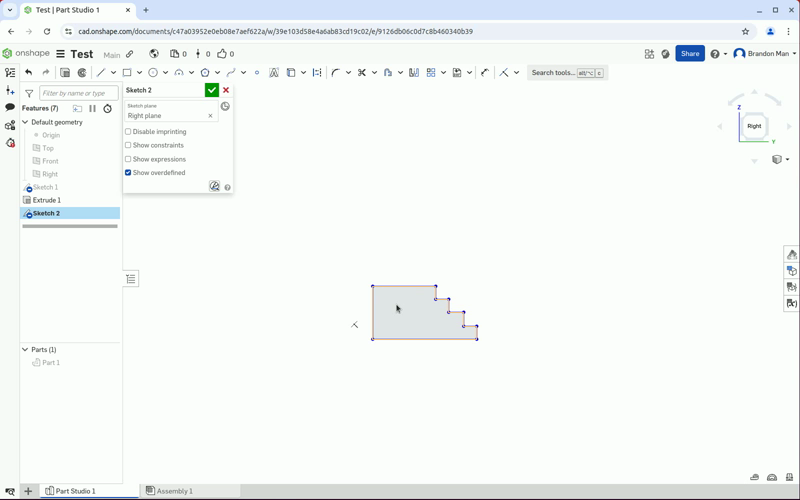
scroll(6)
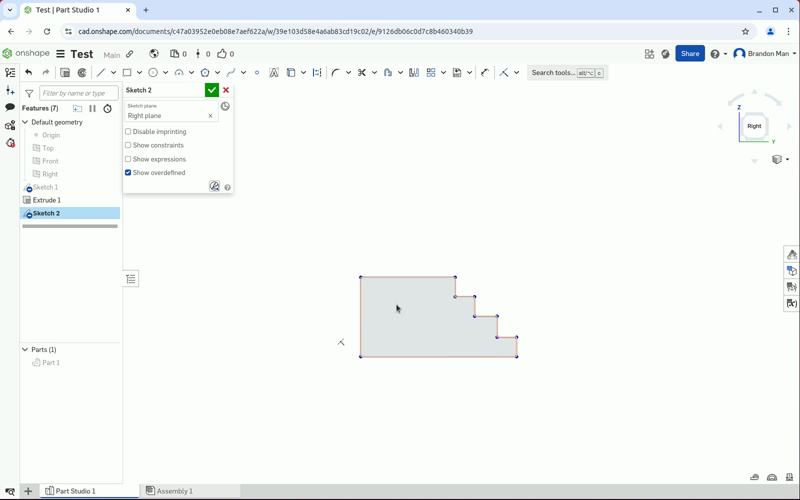
scroll(6)
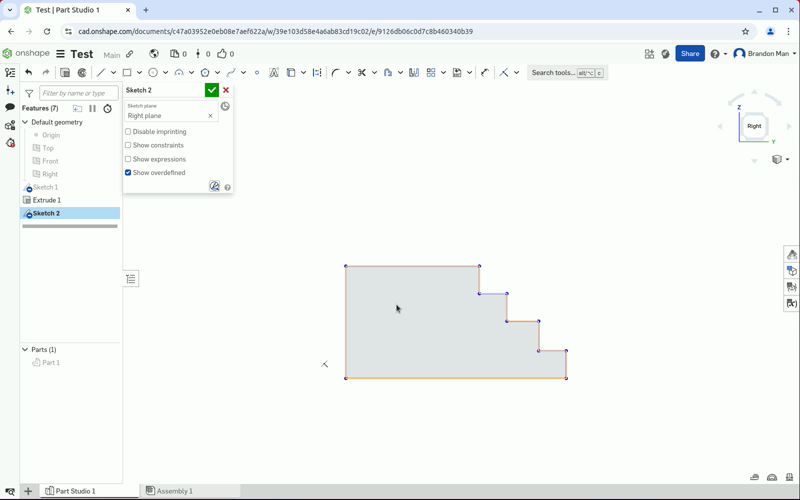
scroll(6)
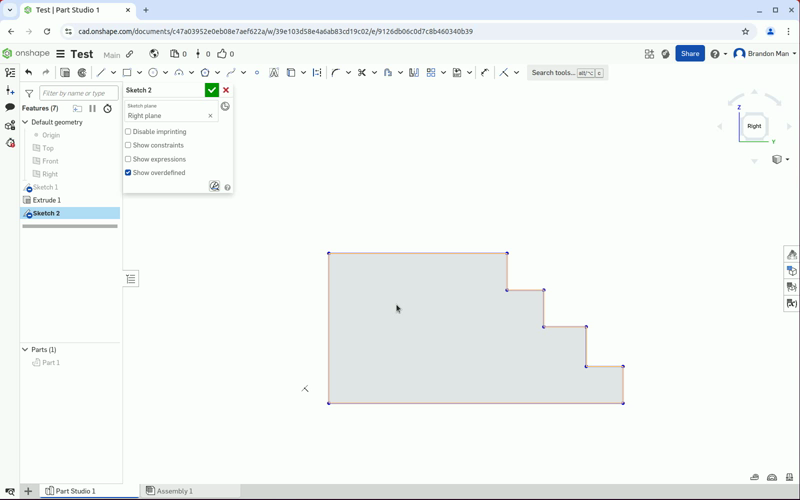
scroll(6)
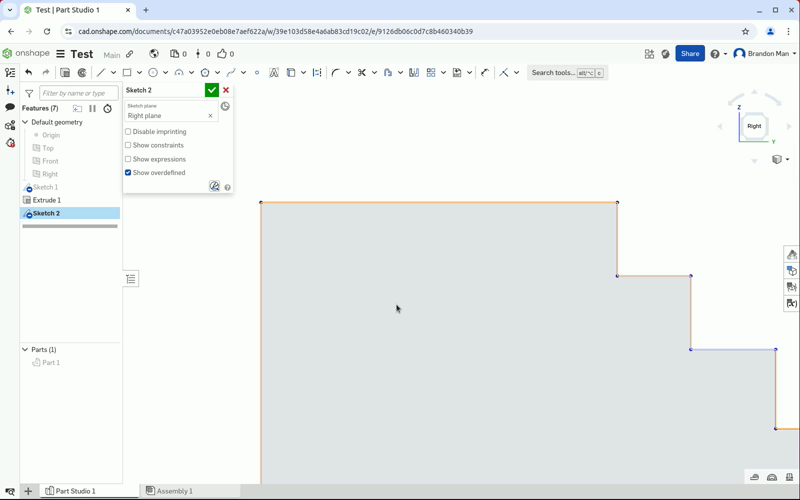
click(396, 304)
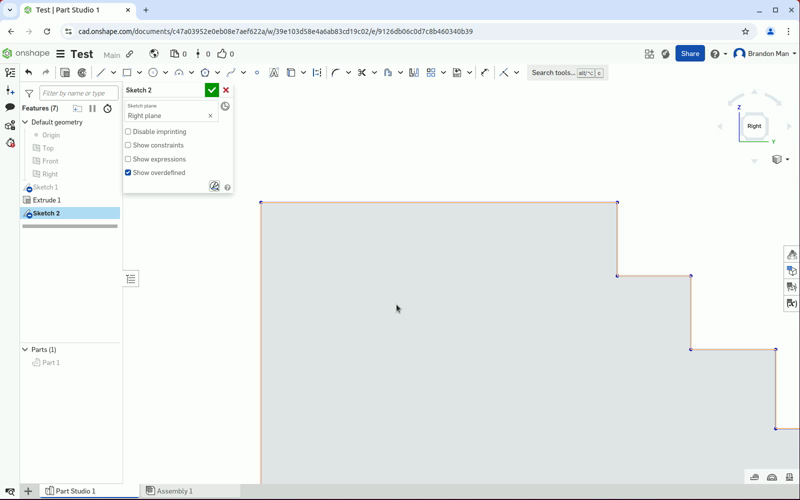
scroll(-6)
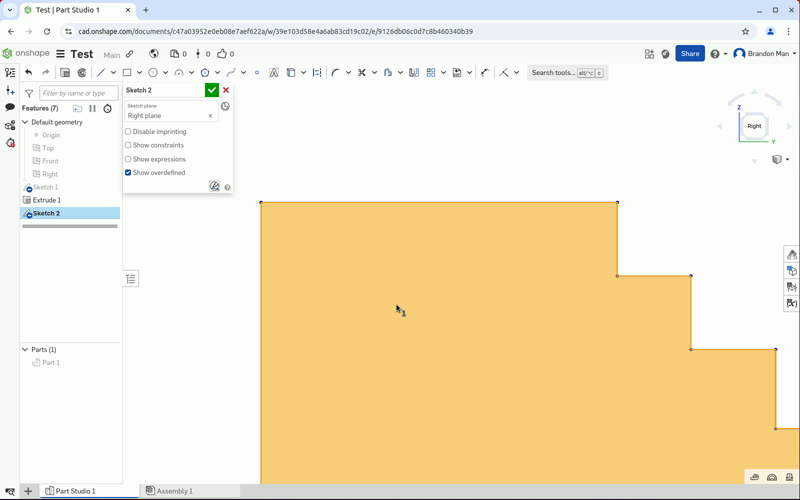
scroll(-6)
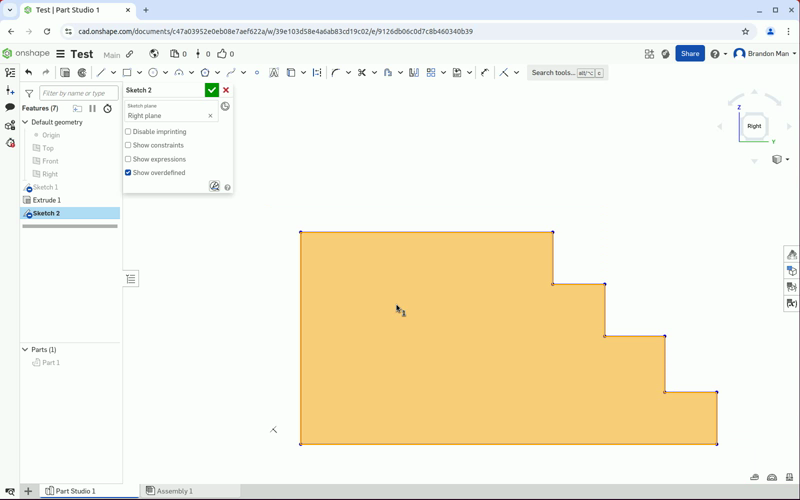
scroll(-6)
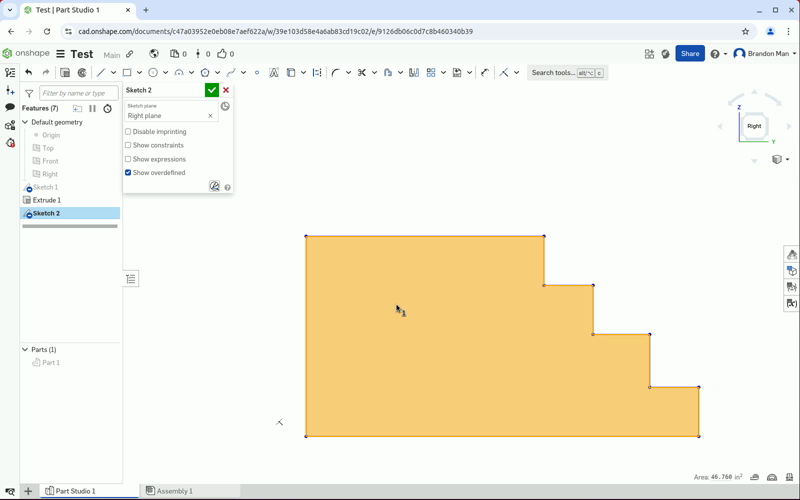
scroll(-6)
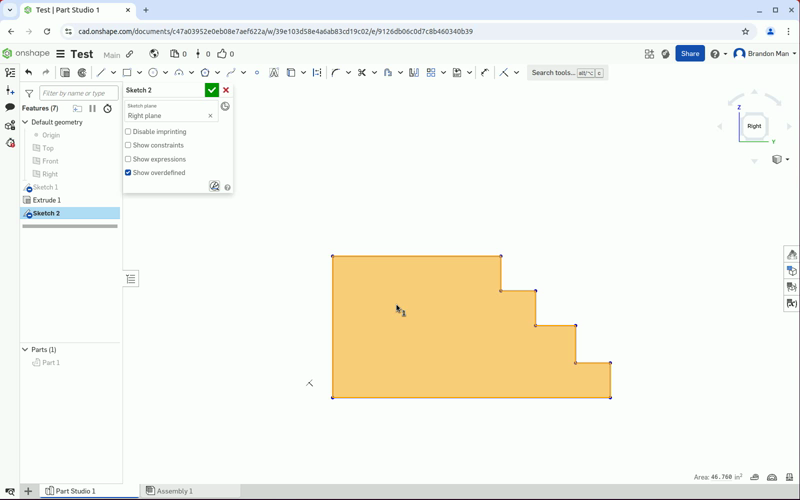
scroll(-6)
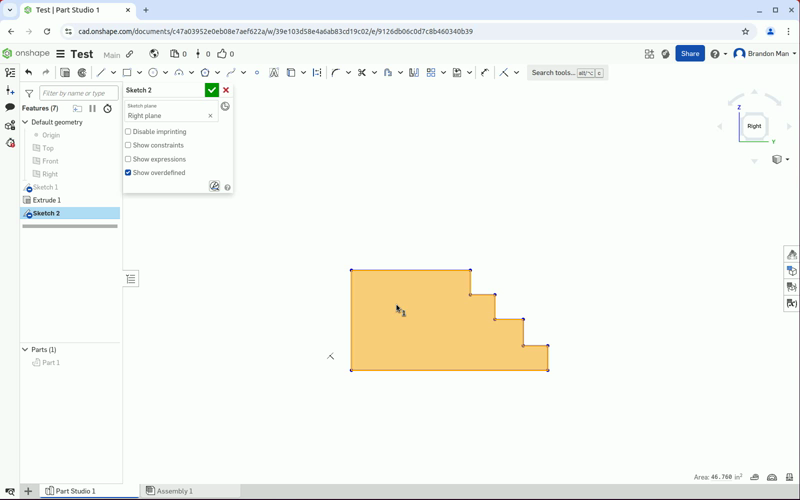
scroll(-6)
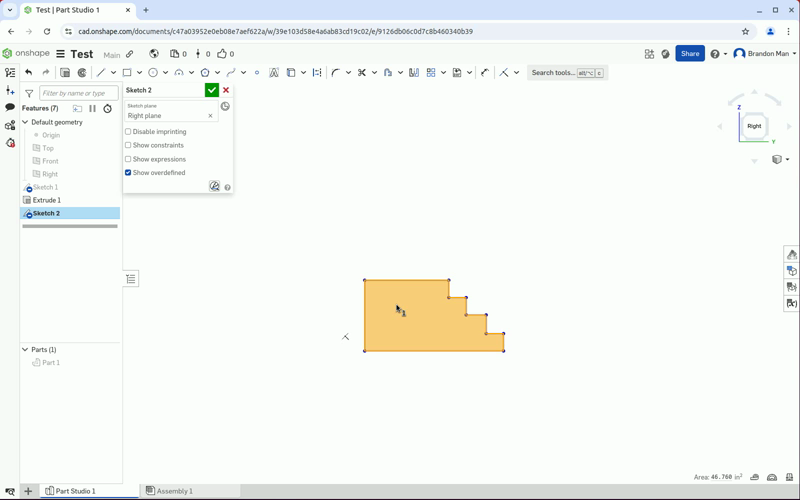
scroll(-6)
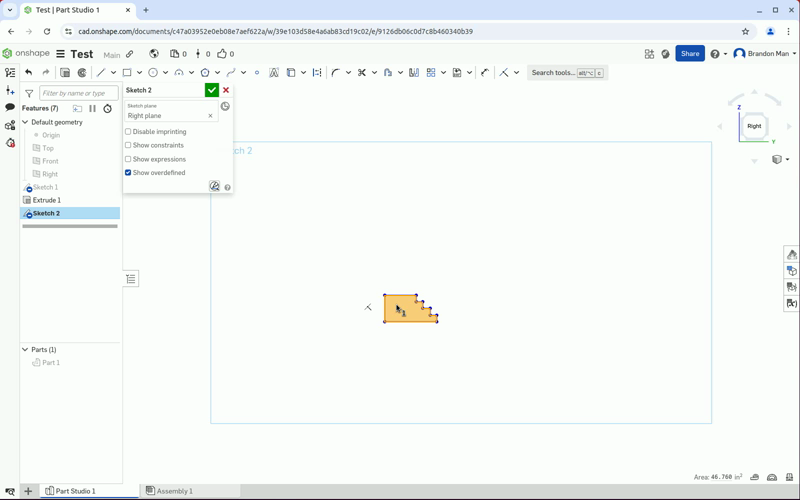
mouse_move(73, 352)
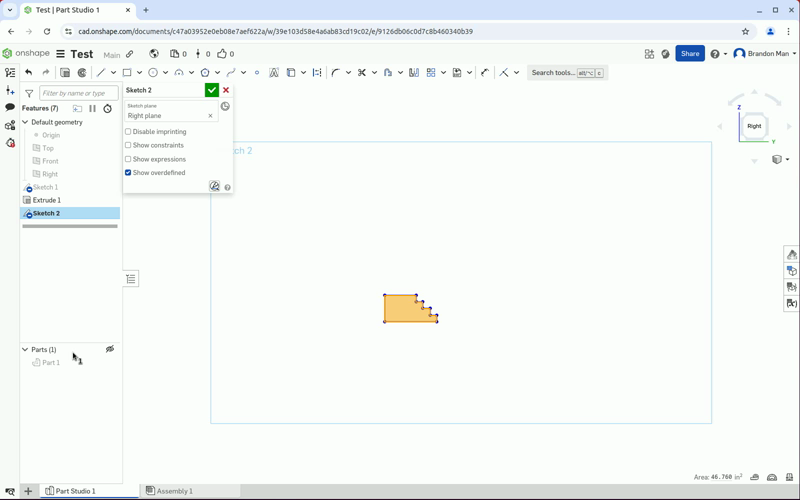
key(shift+y)
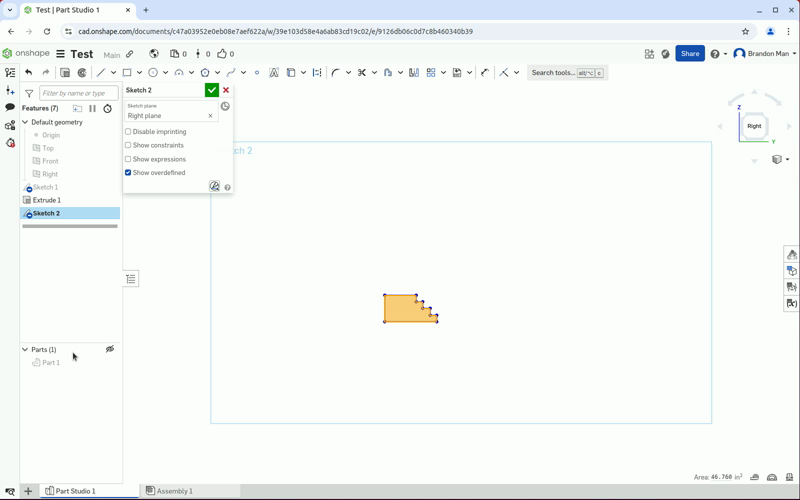
key(shift+e)
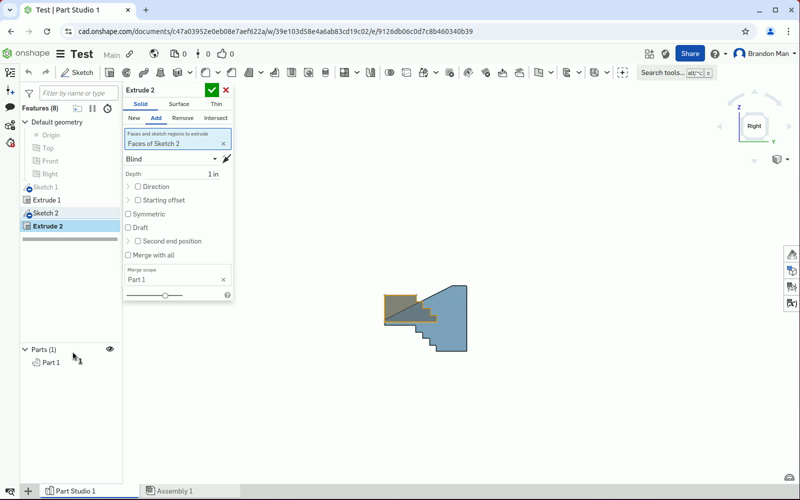
mouse_move(143, 106)
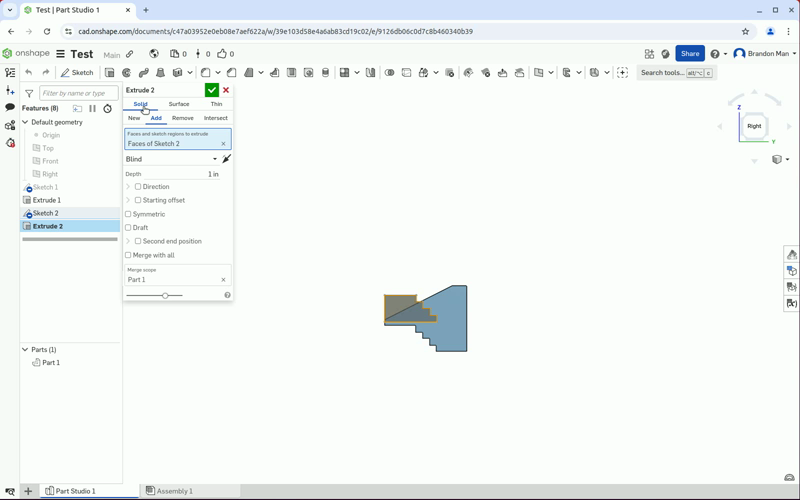
click(143, 106)
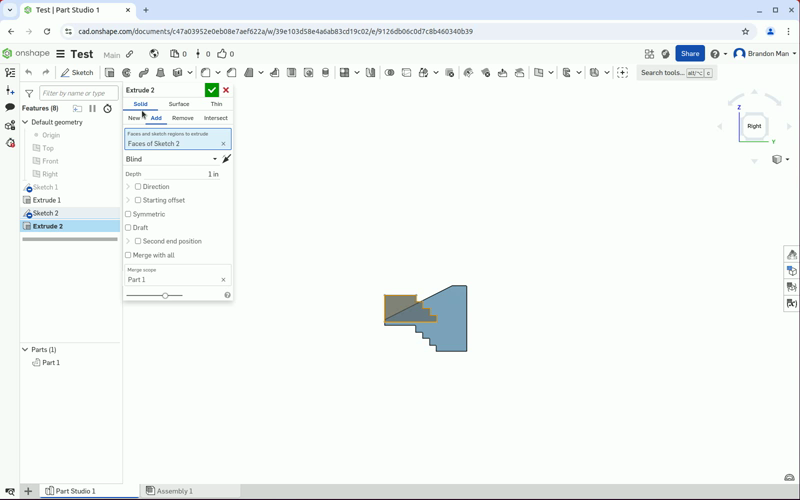
mouse_move(137, 120)
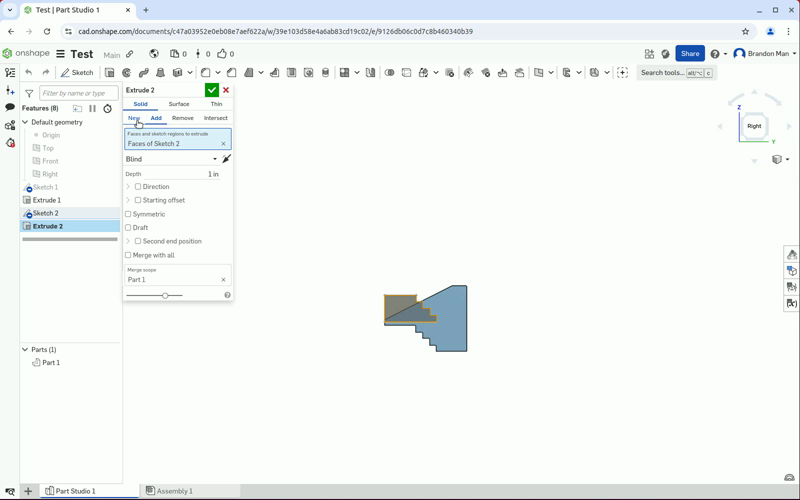
click(137, 120)
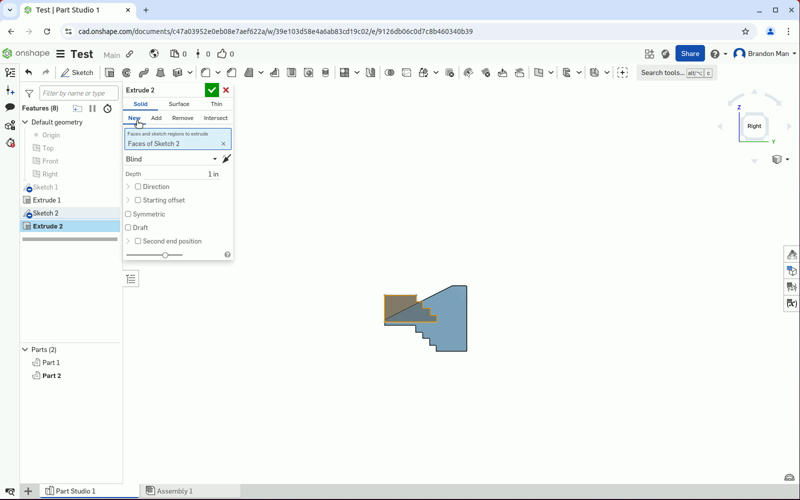
key(tab, 4)
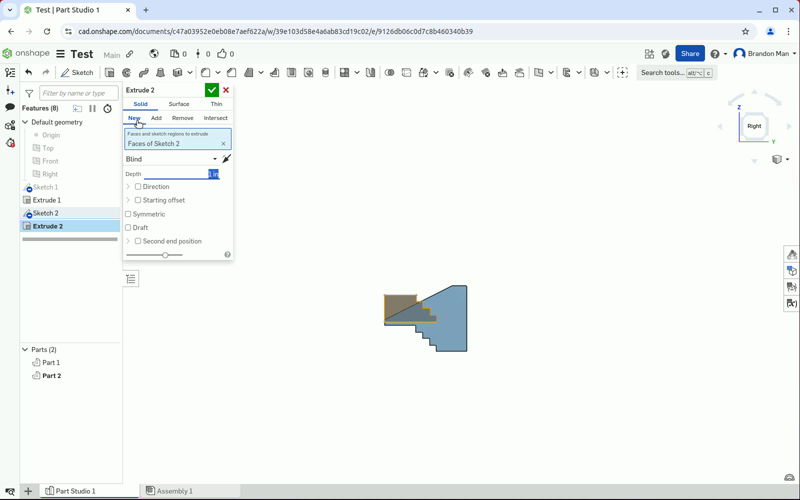
text(8.425)
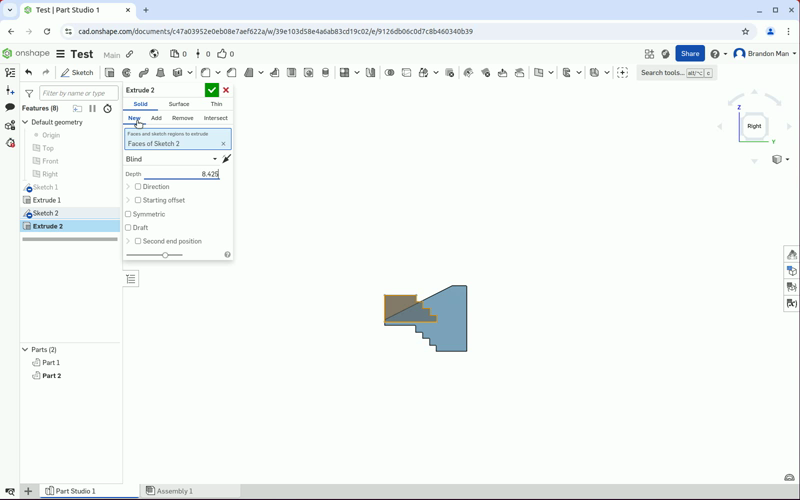
key(enter)
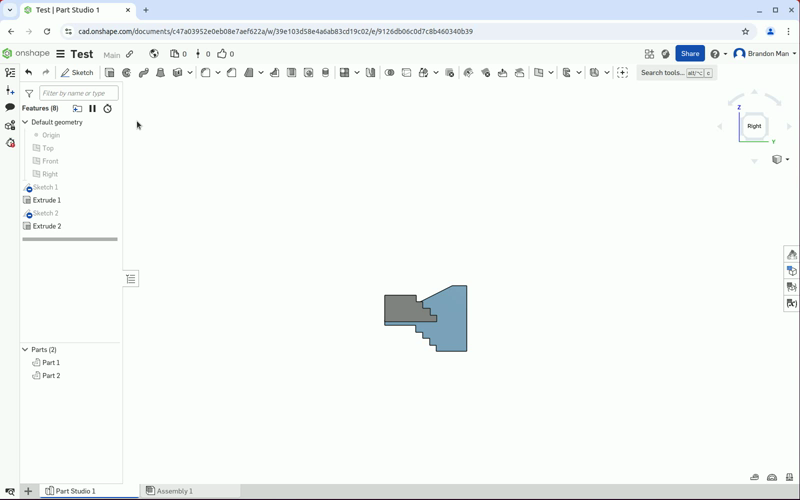
key(shift+h)
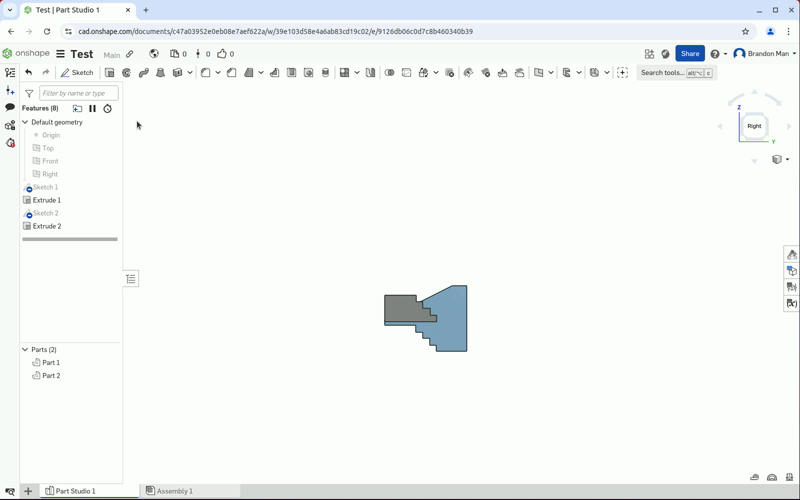
key(shift+h)
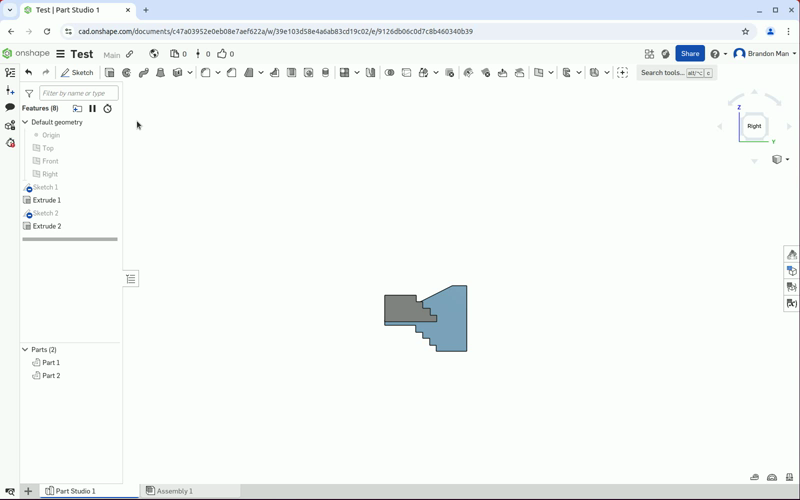
mouse_move(73, 189)
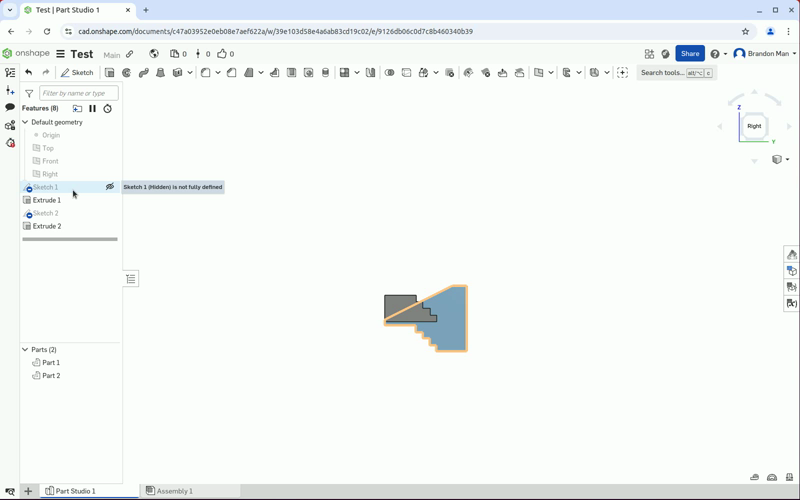
click(73, 189)
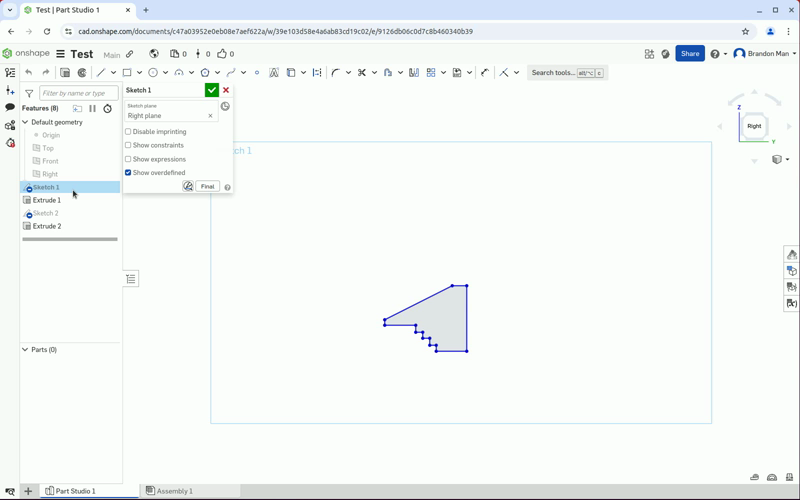
mouse_move(229, 92)
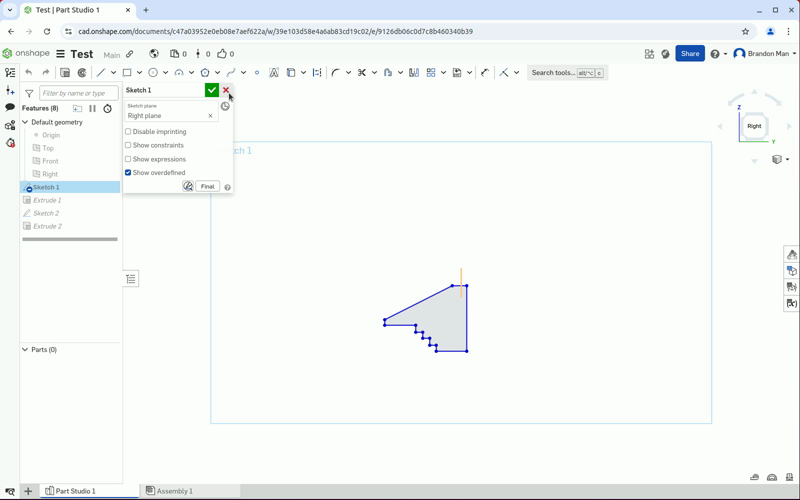
click(229, 92)
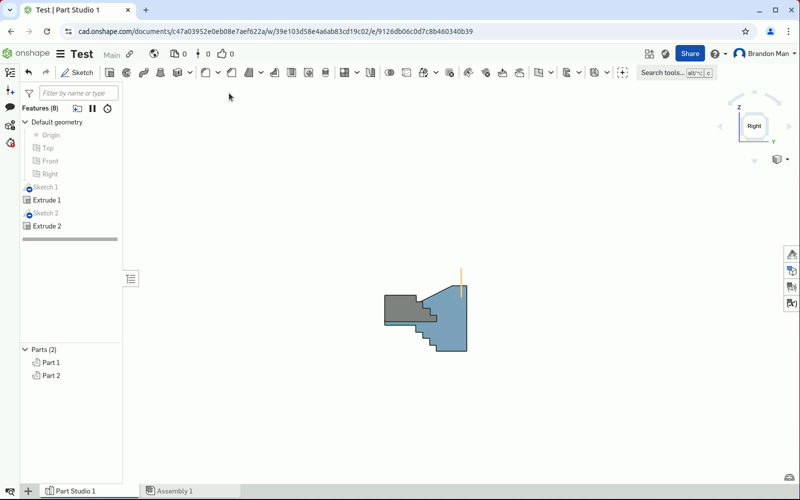
mouse_move(73, 352)
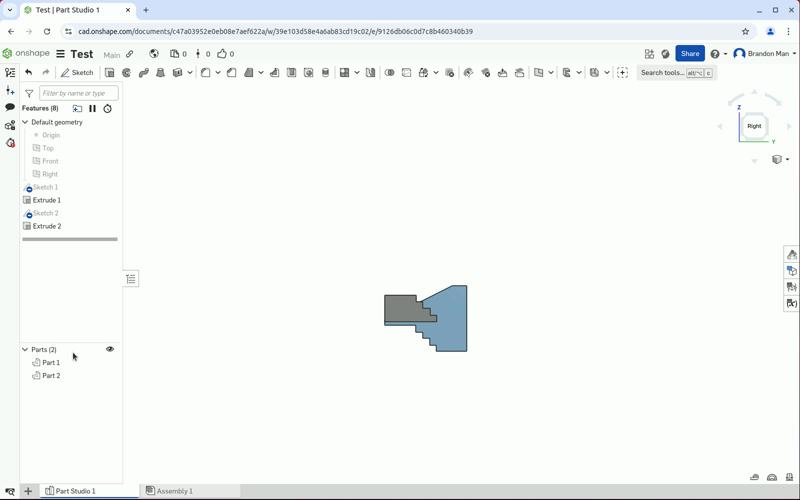
key(y)
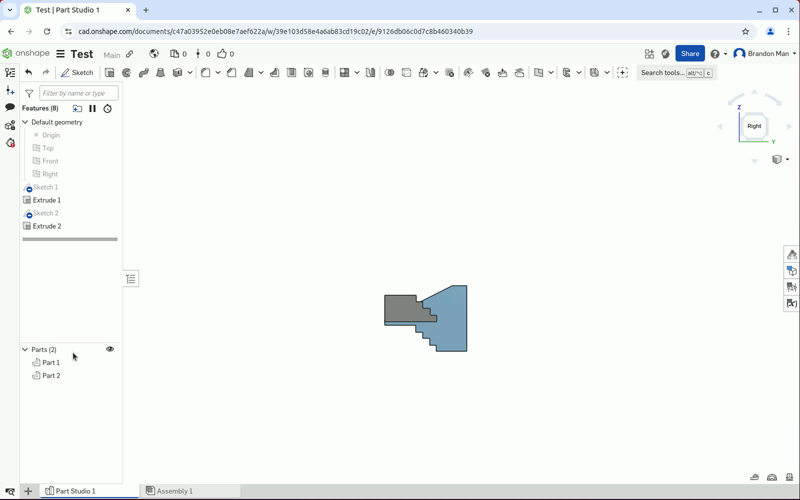
key(shift+p)
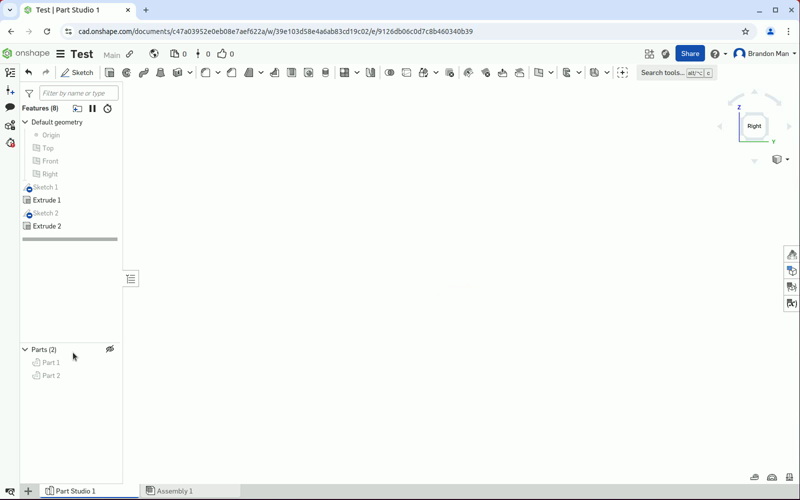
key(space)
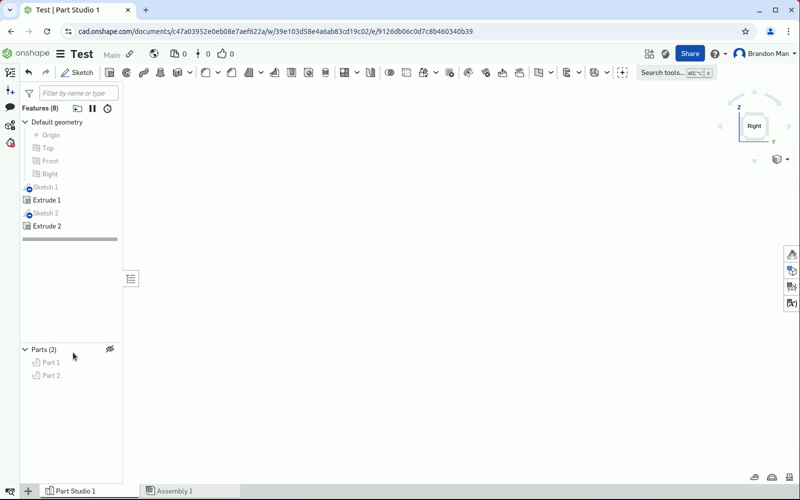
key_down(shift)
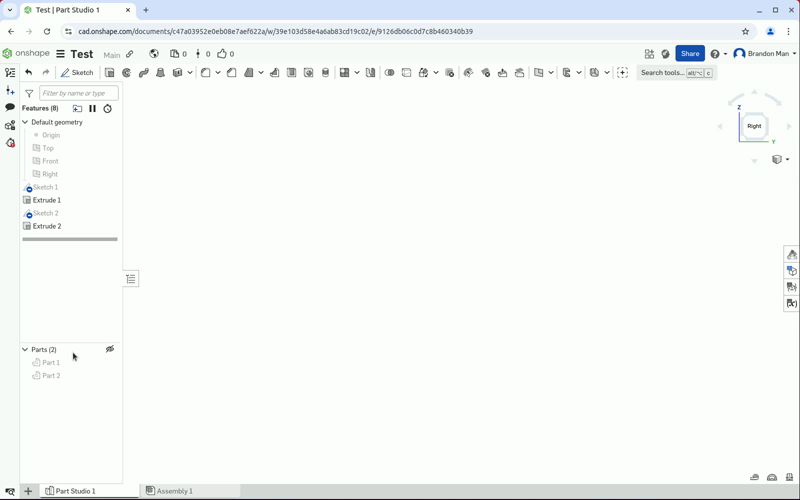
key(right)
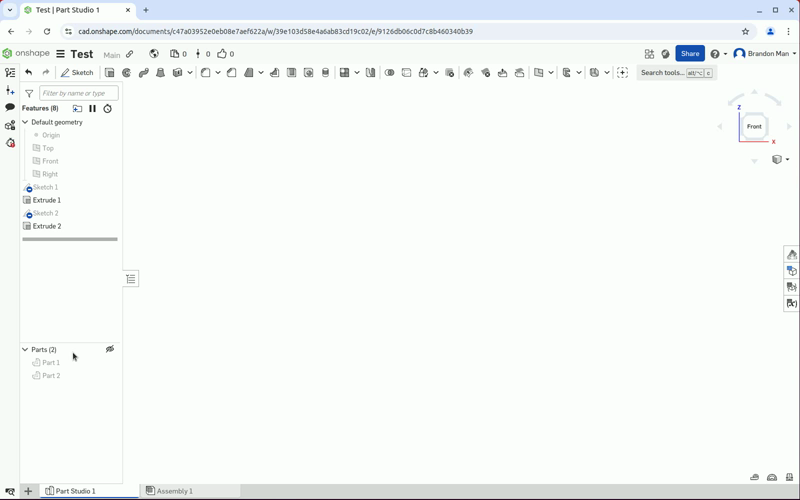
key_up(shift)
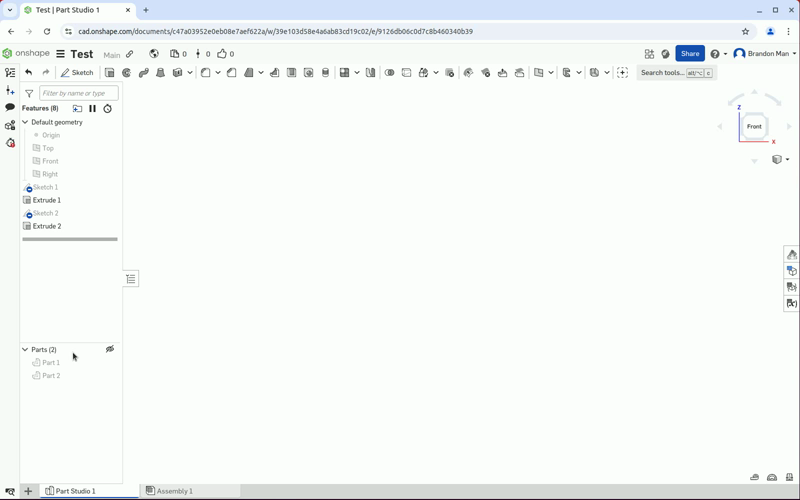
mouse_move(73, 352)
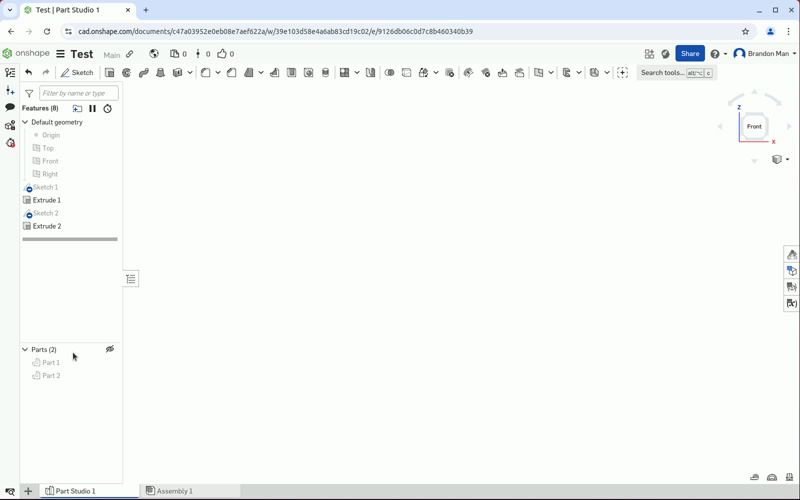
key(shift+y)
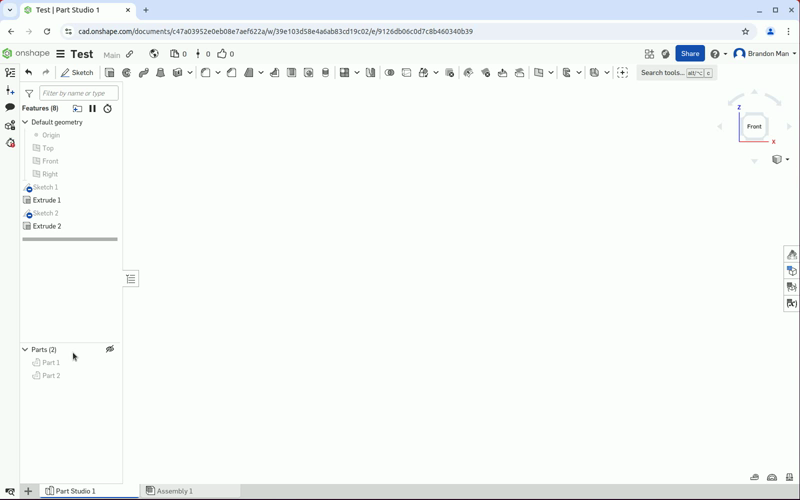
key(shift+s)
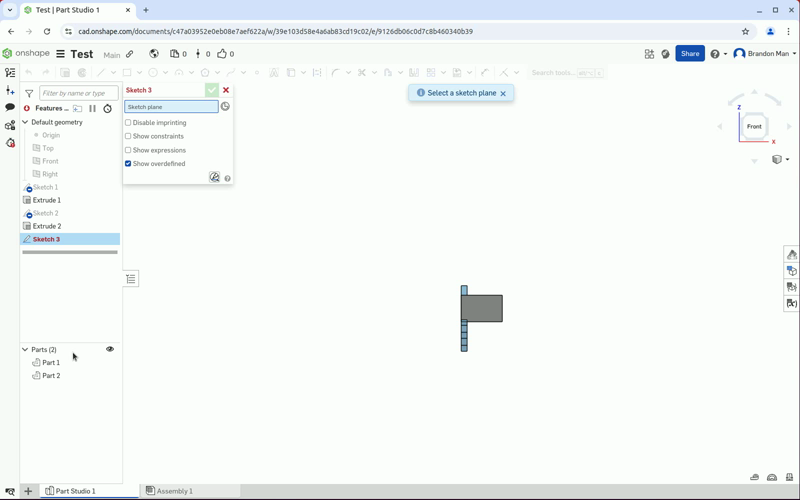
mouse_move(73, 163)
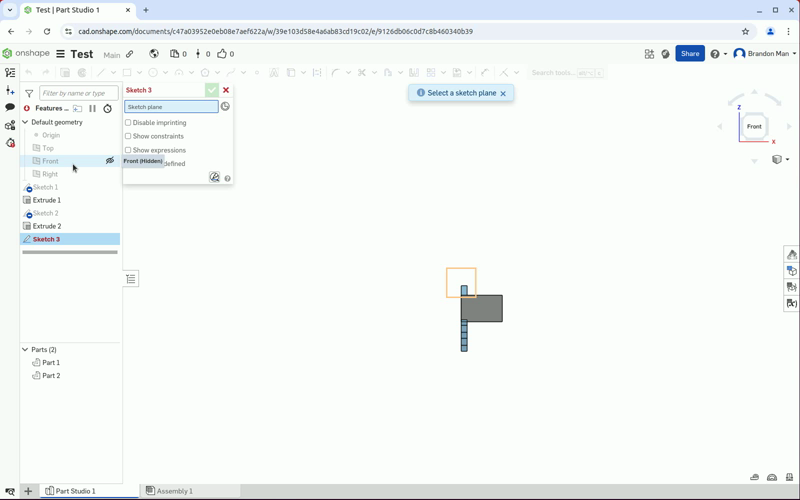
click(73, 163)
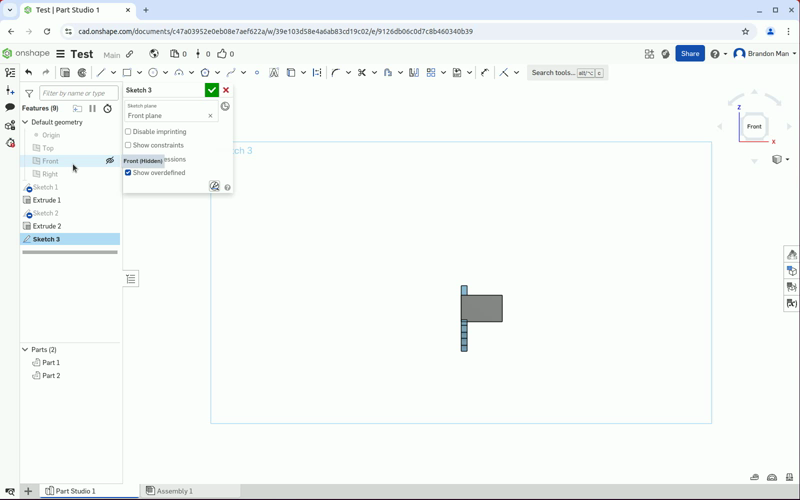
mouse_move(73, 352)
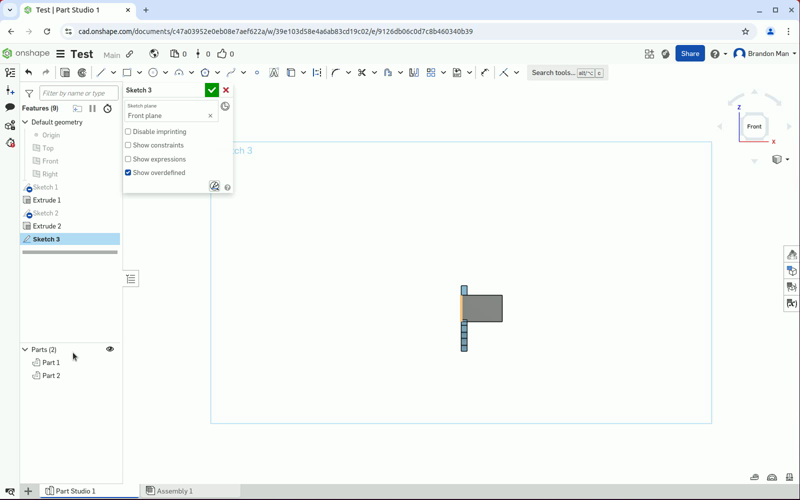
key(y)
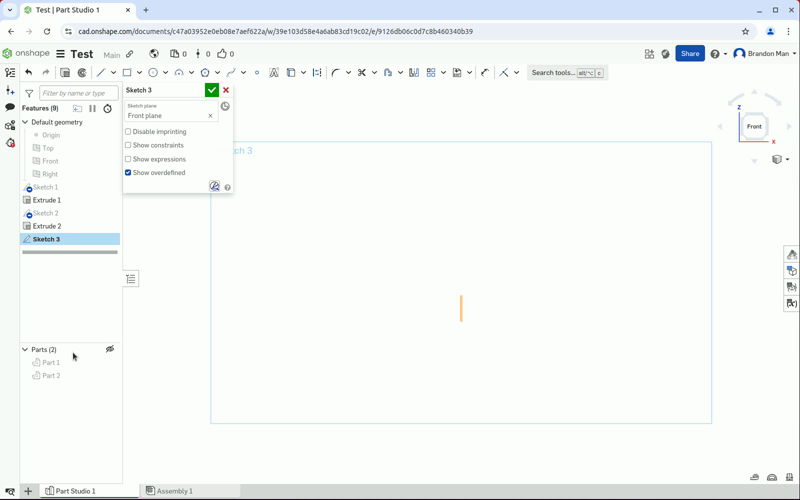
key(l)
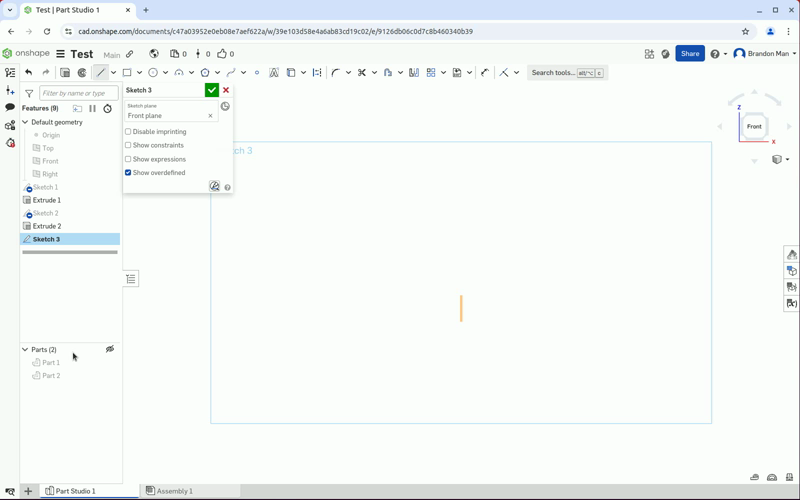
key_down(shift)
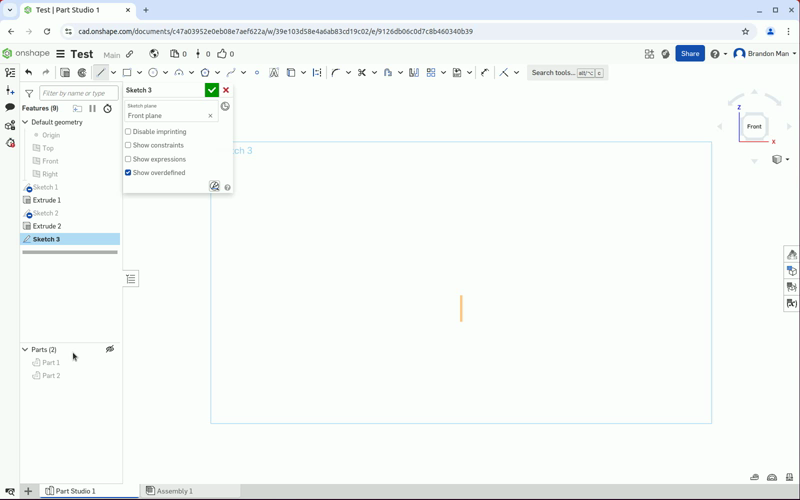
mouse_move(460, 282)
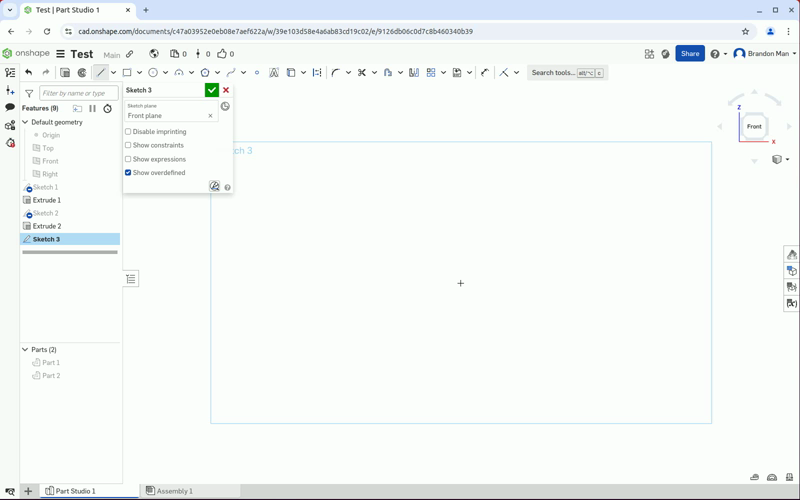
click(460, 282)
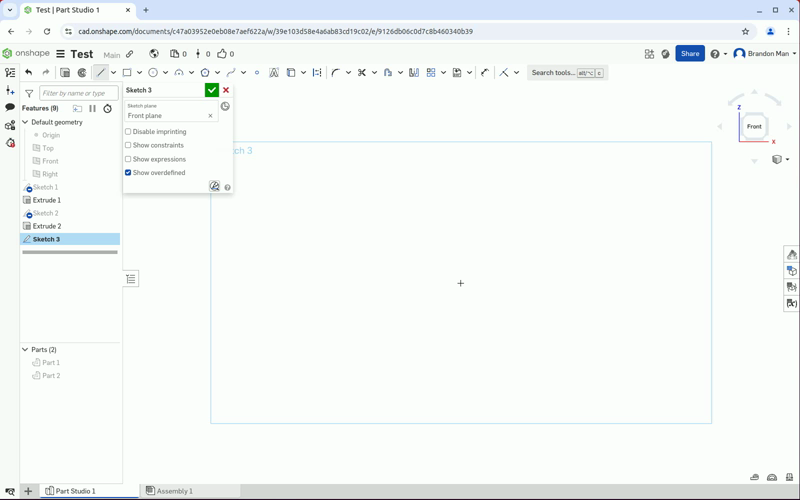
key_up(shift)
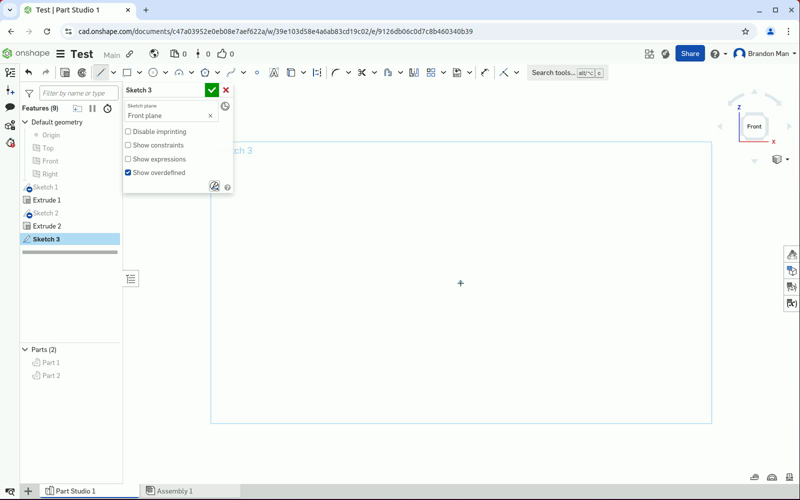
key_down(shift)
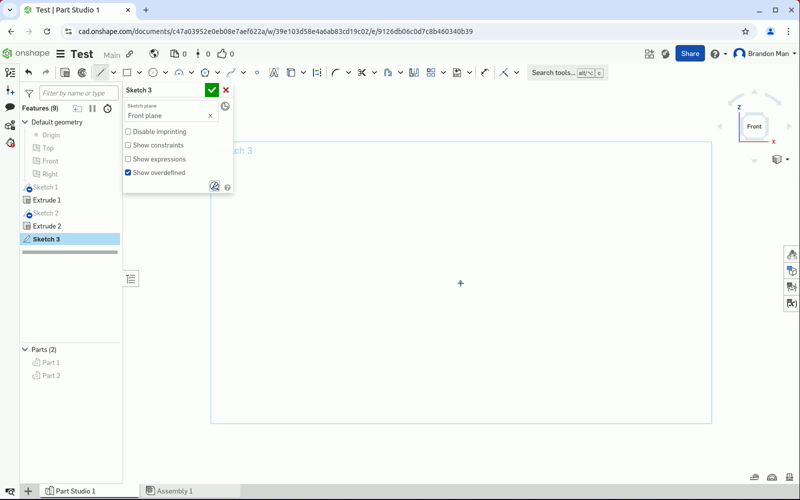
mouse_move(490, 282)
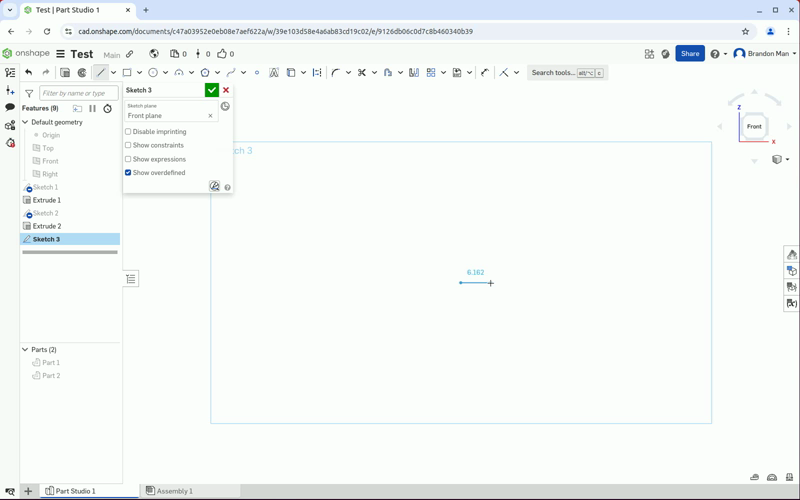
mouse_move(464, 282)
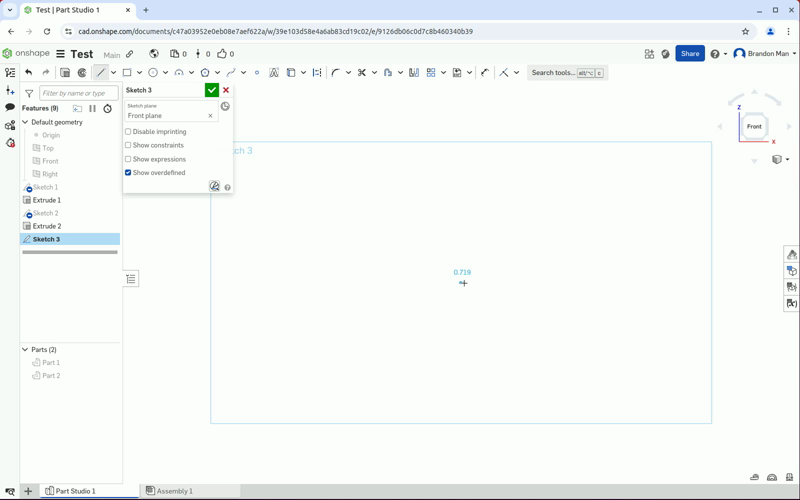
scroll(6)
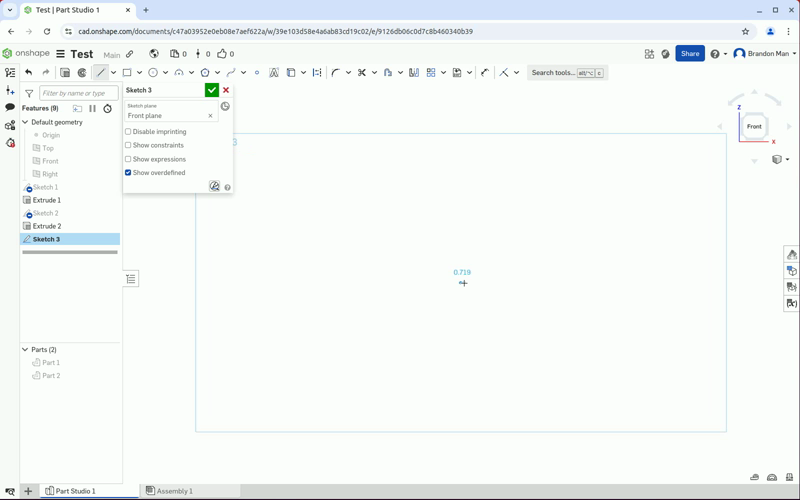
scroll(6)
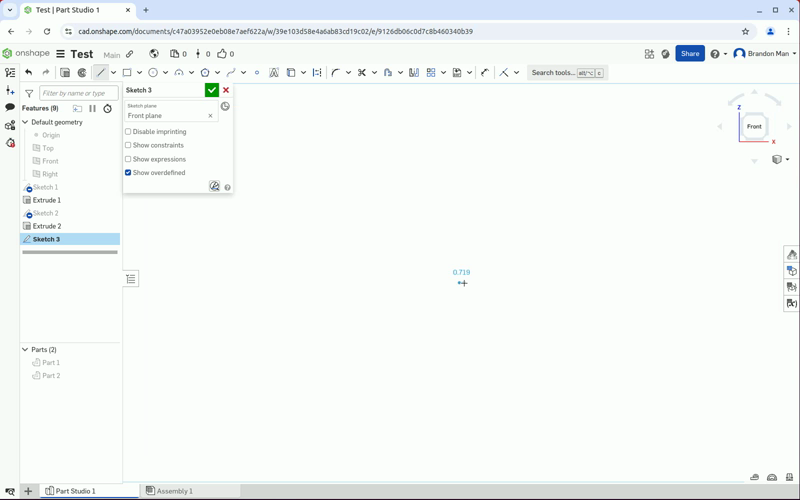
scroll(6)
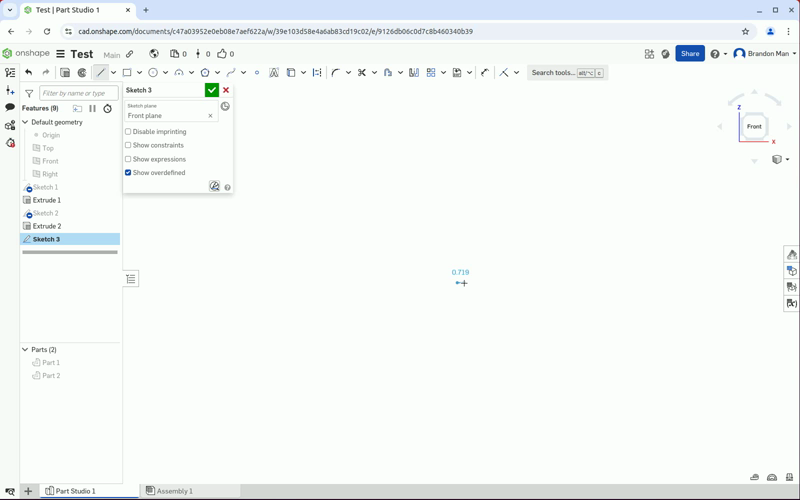
scroll(6)
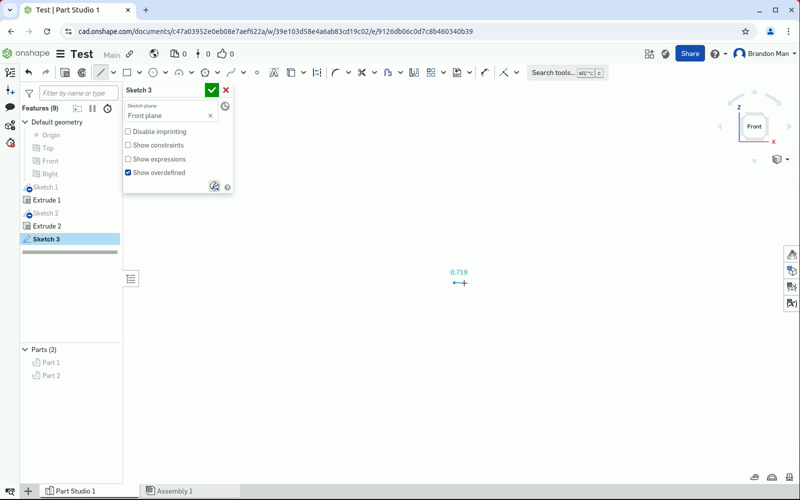
scroll(6)
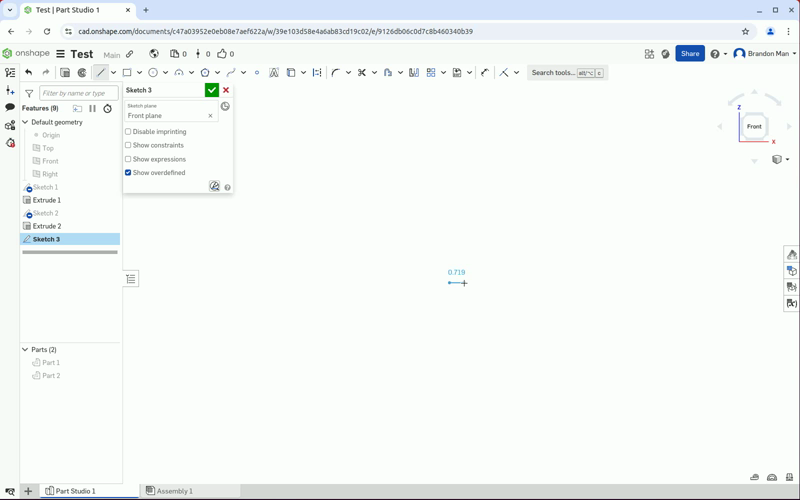
scroll(6)
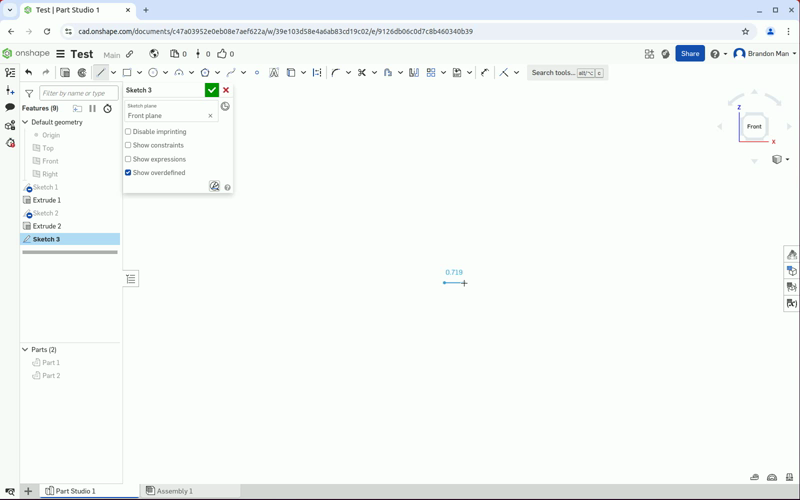
scroll(6)
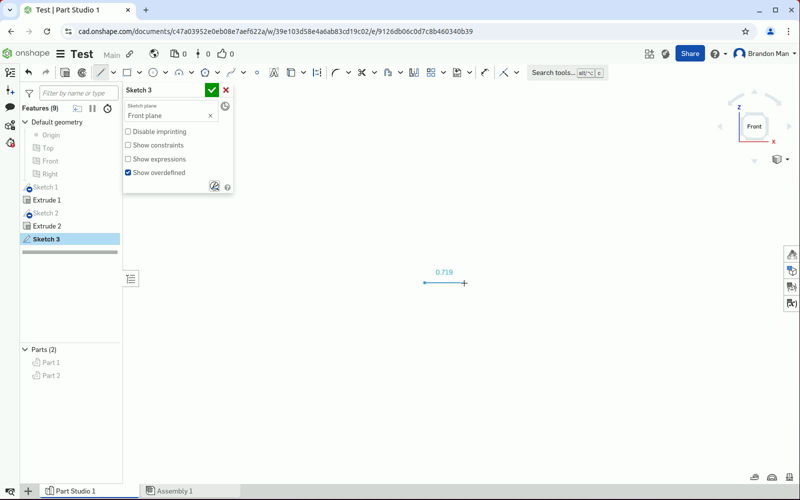
click(464, 282)
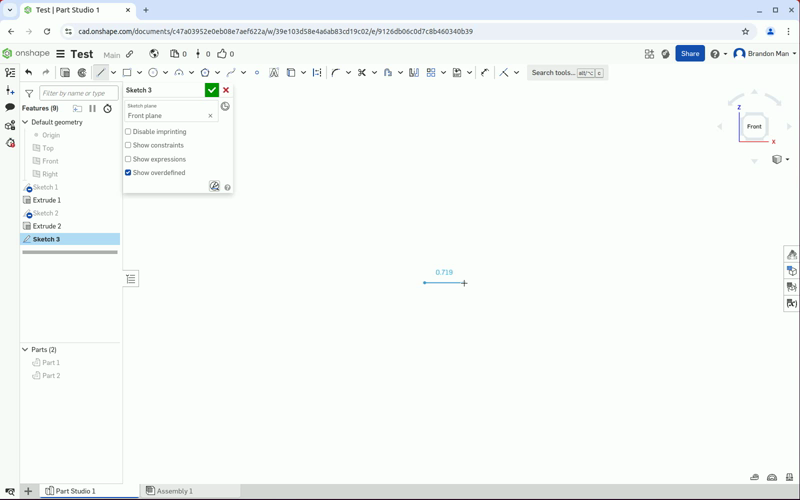
scroll(-6)
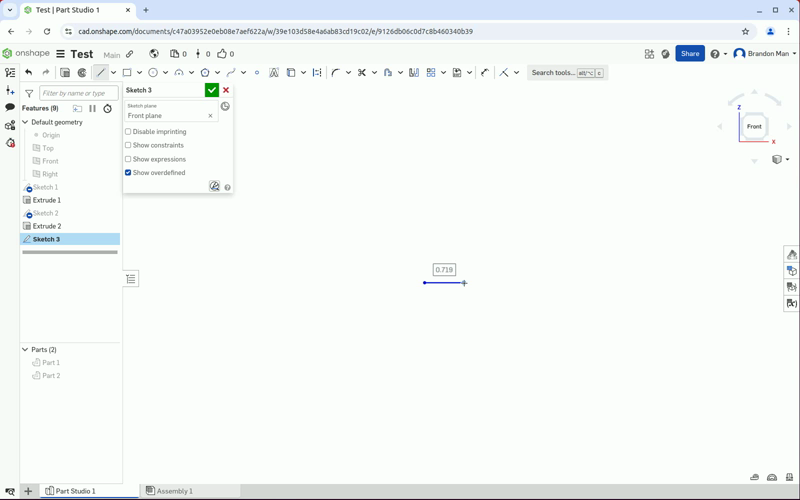
scroll(-6)
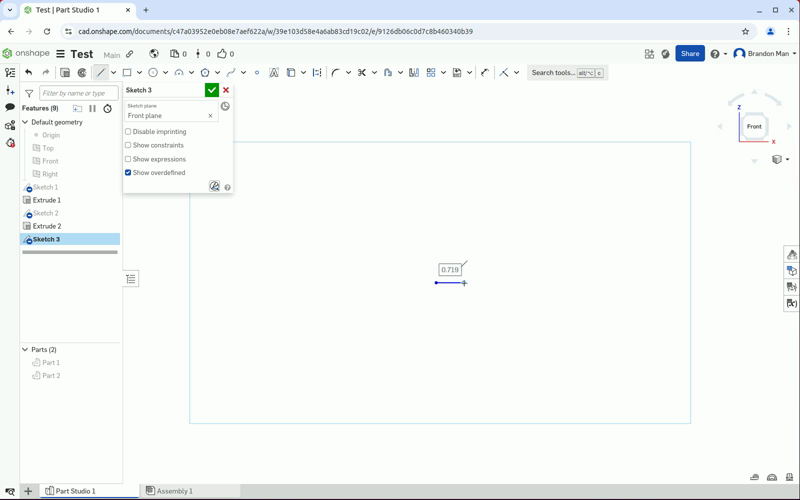
scroll(-6)
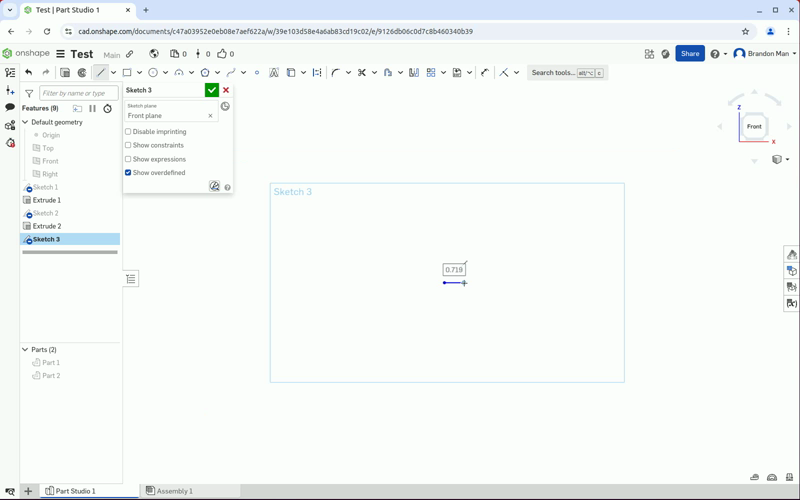
scroll(-6)
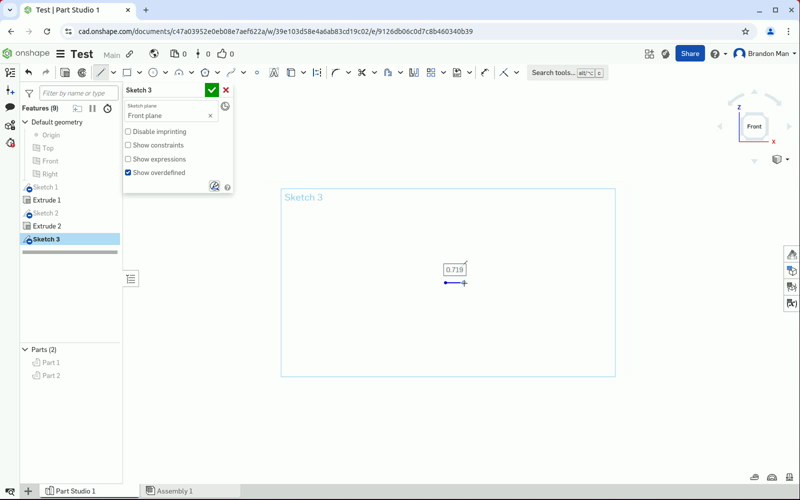
scroll(-6)
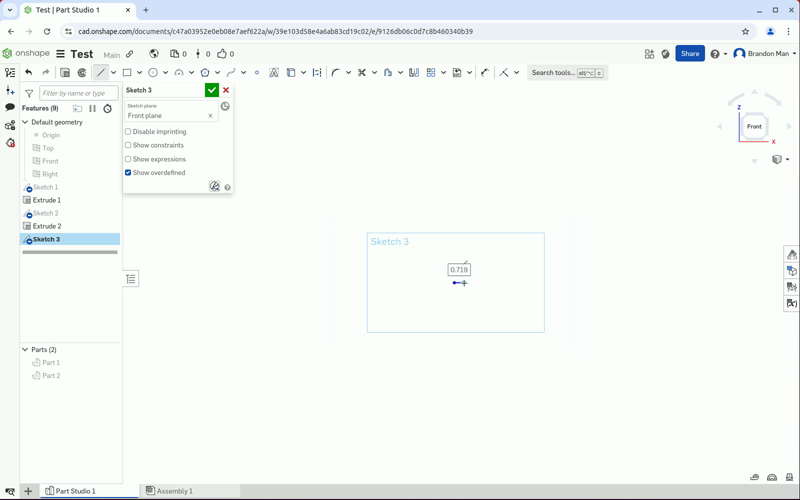
scroll(-6)
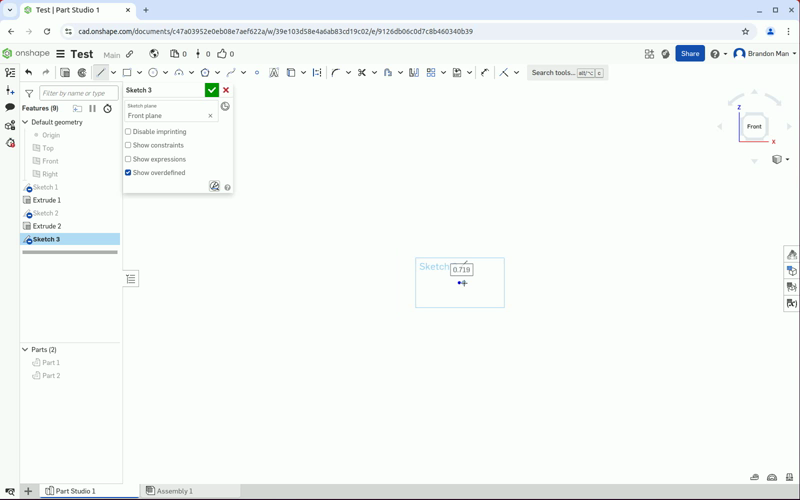
scroll(-6)
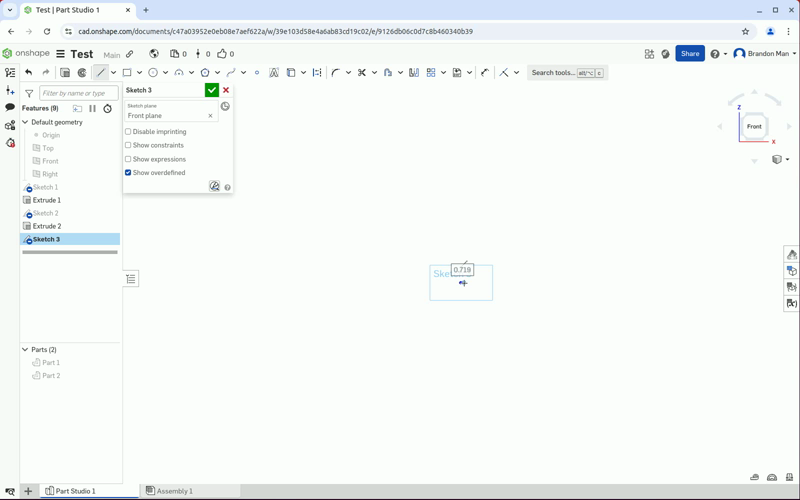
key_up(shift)
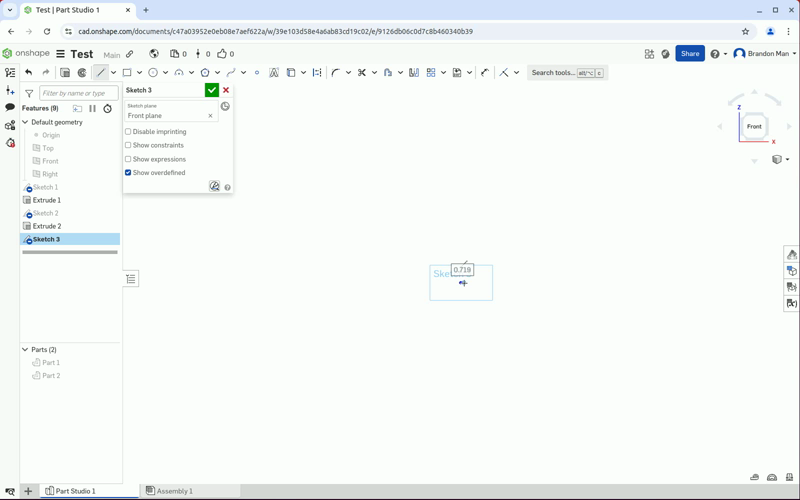
key_down(shift)
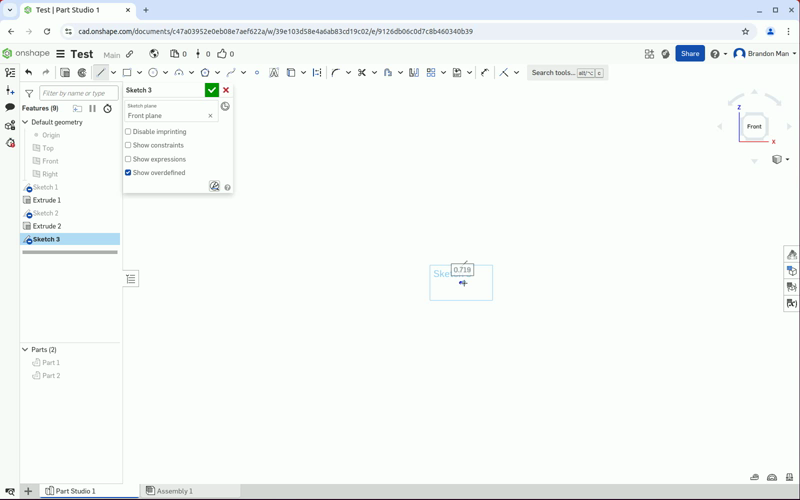
mouse_move(494, 282)
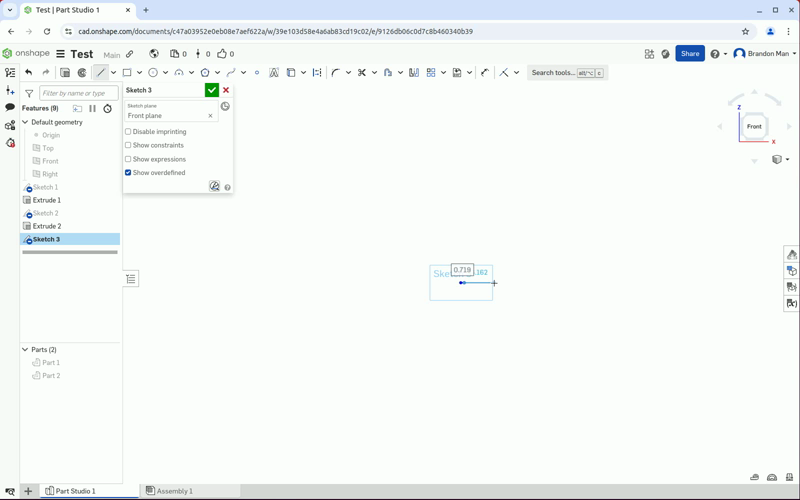
mouse_move(464, 234)
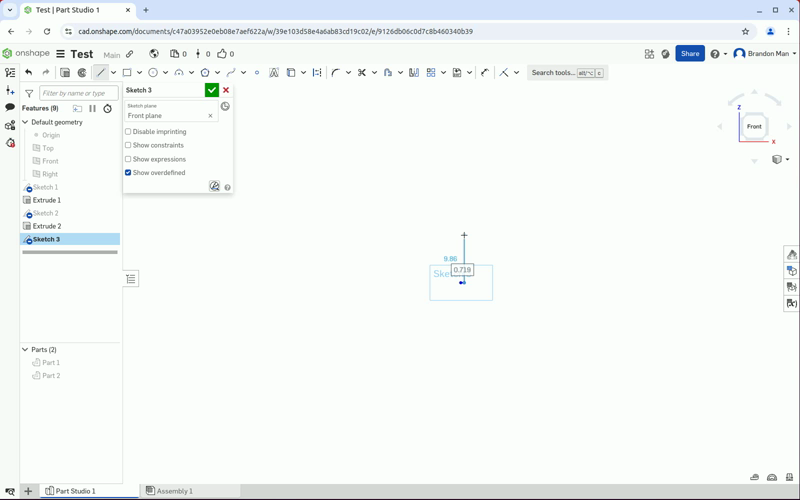
click(464, 234)
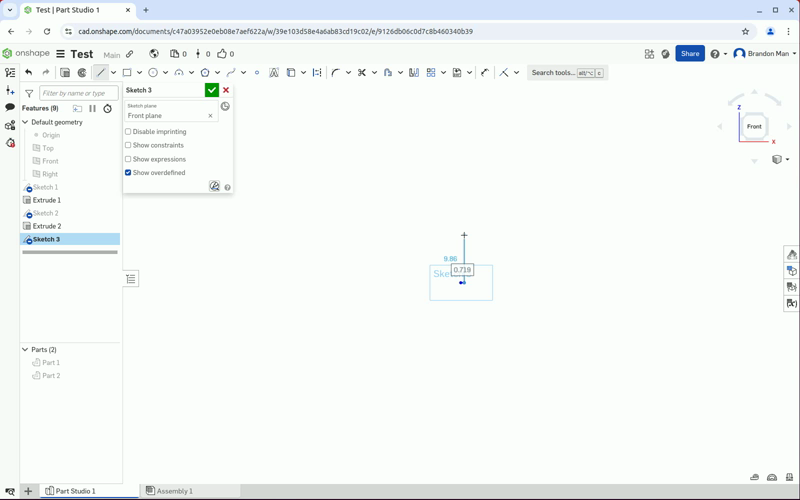
key_up(shift)
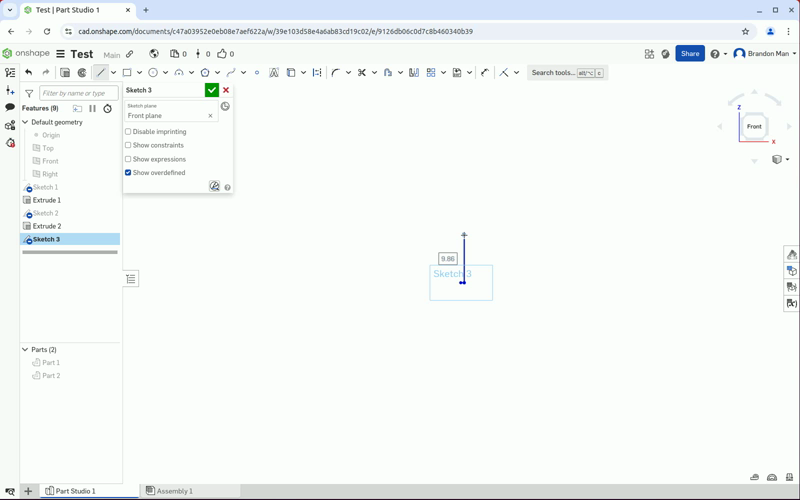
key_down(shift)
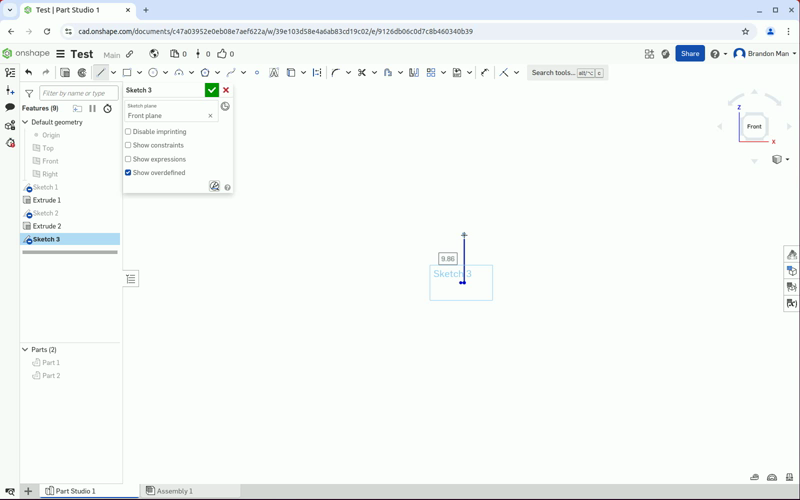
mouse_move(494, 234)
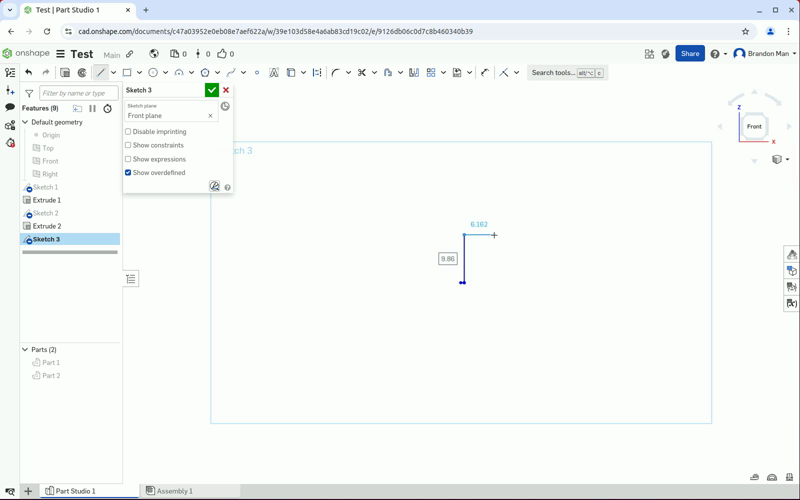
mouse_move(486, 234)
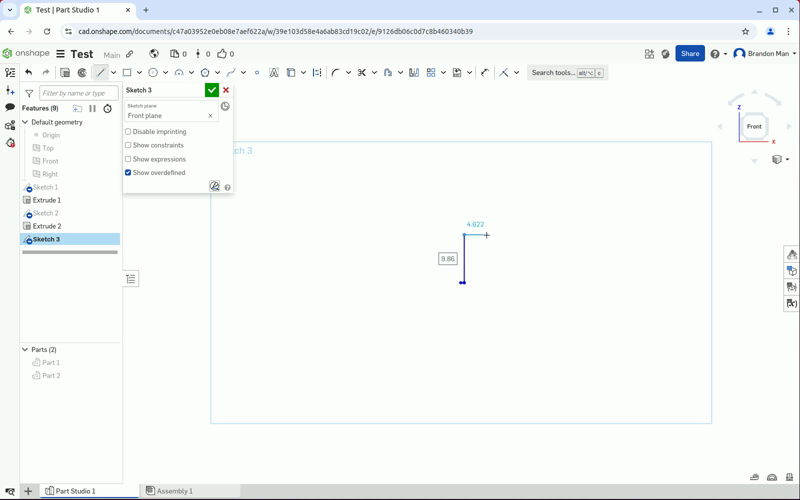
click(486, 234)
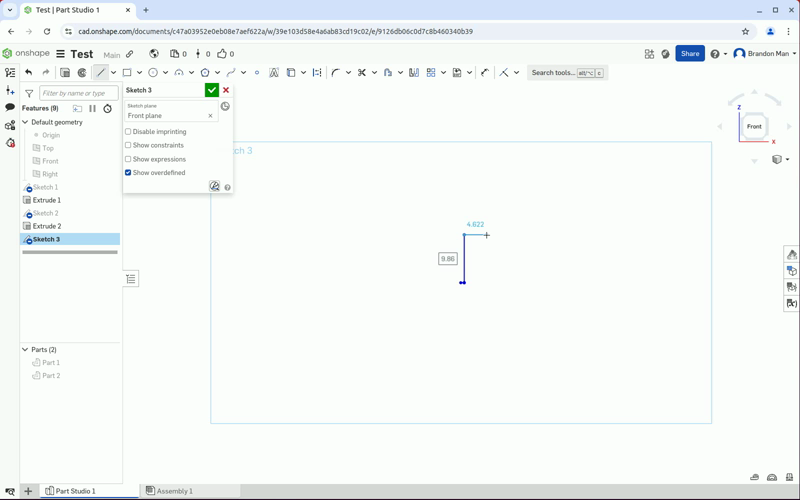
key_up(shift)
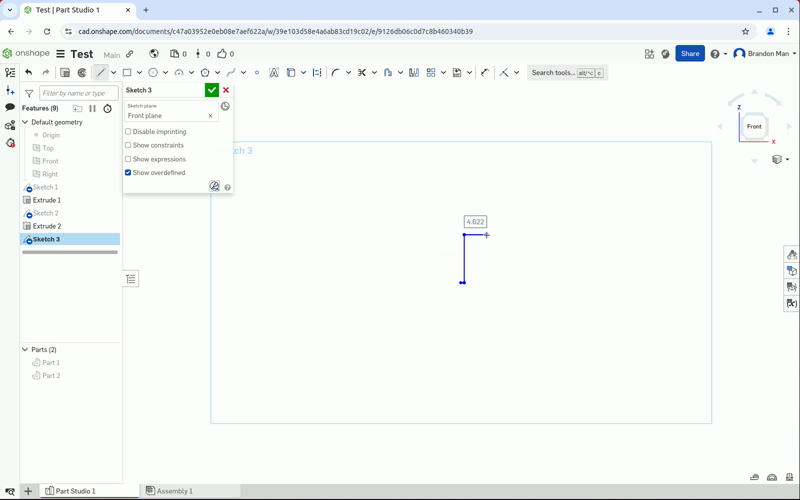
key_down(shift)
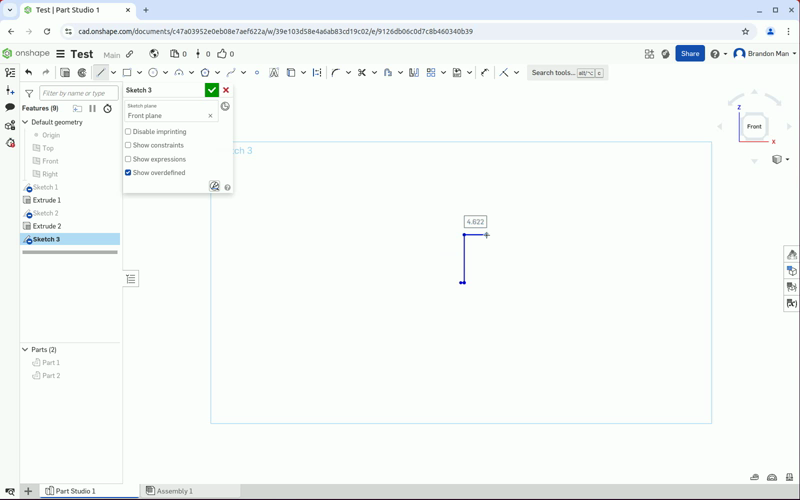
mouse_move(516, 234)
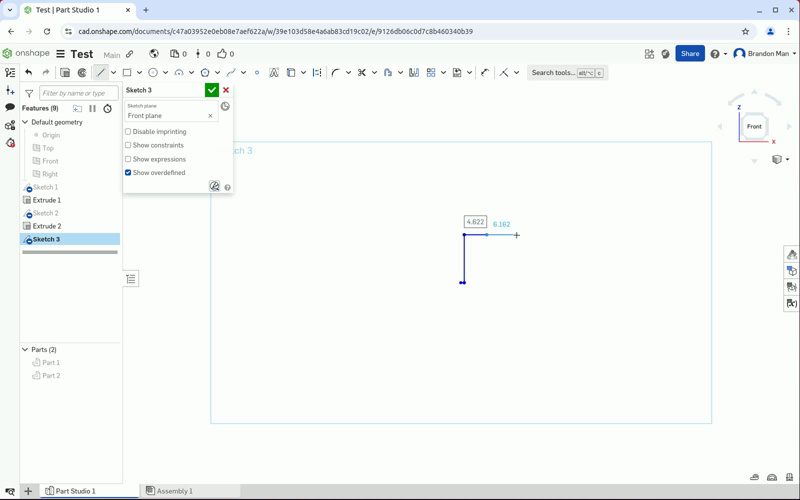
mouse_move(486, 282)
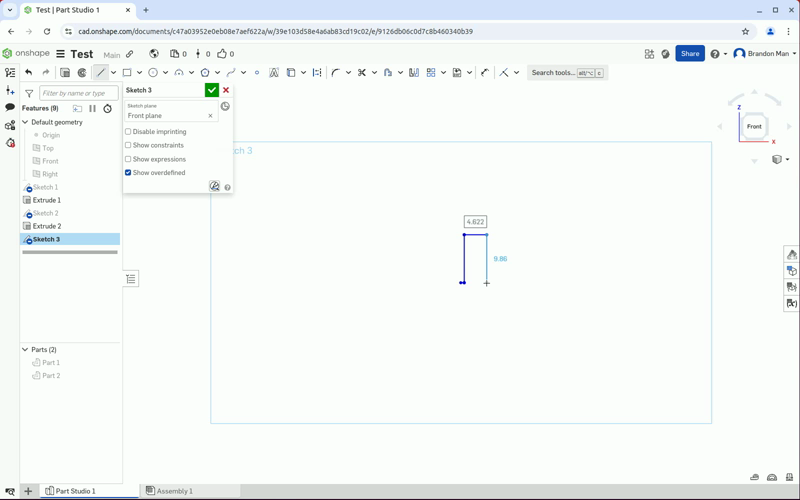
click(486, 282)
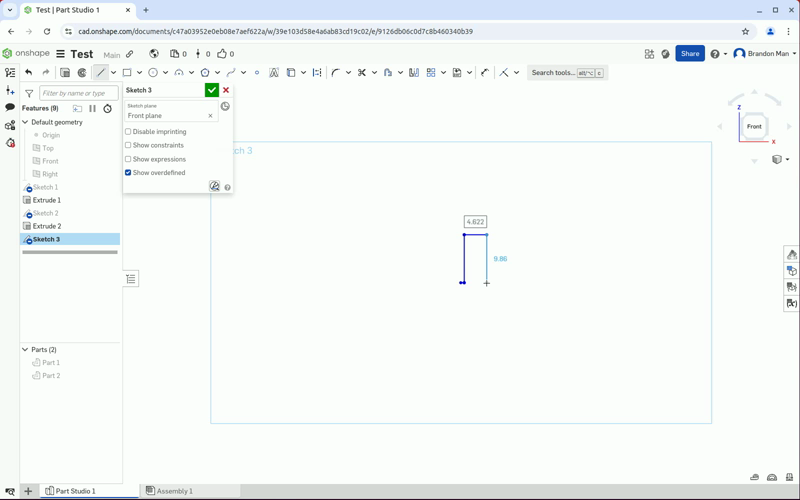
key_up(shift)
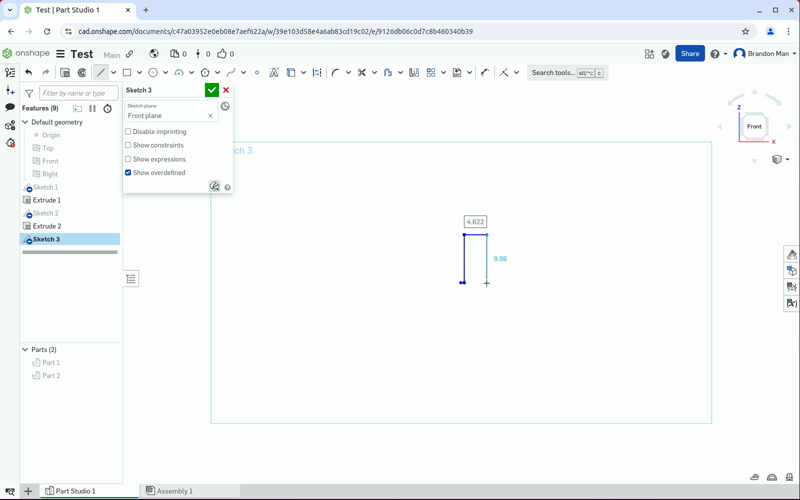
key_down(shift)
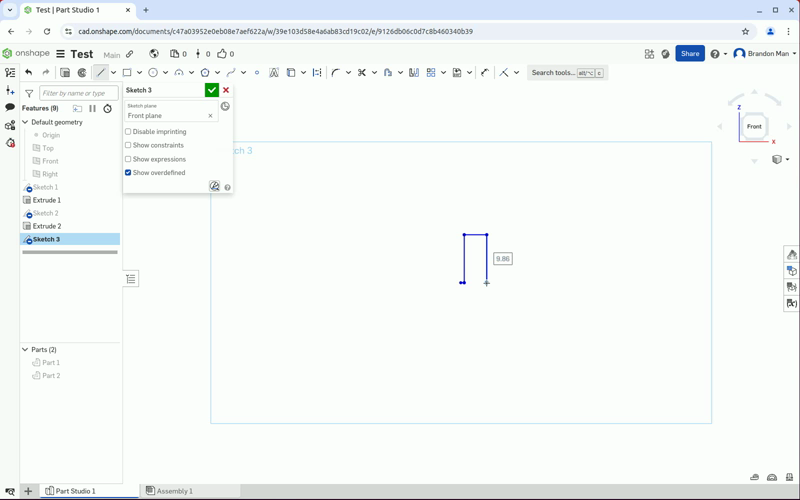
mouse_move(516, 282)
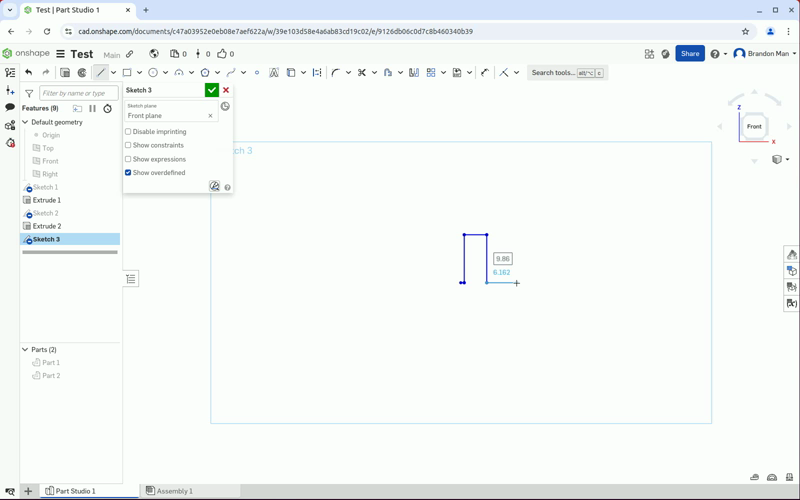
mouse_move(490, 282)
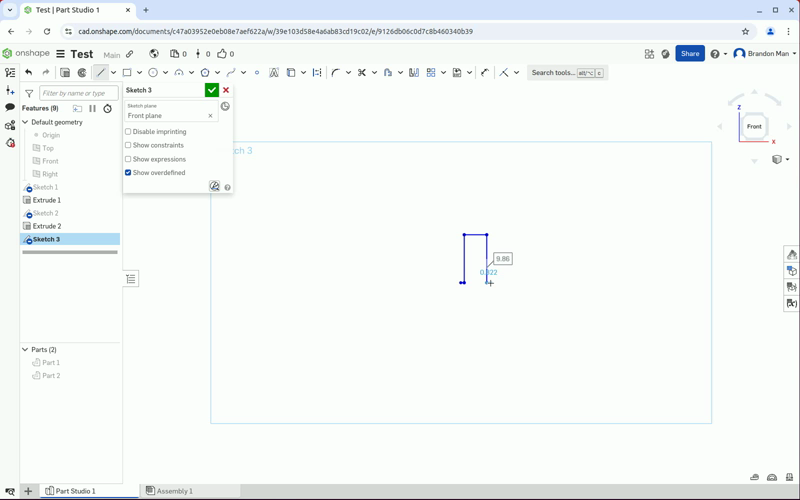
scroll(6)
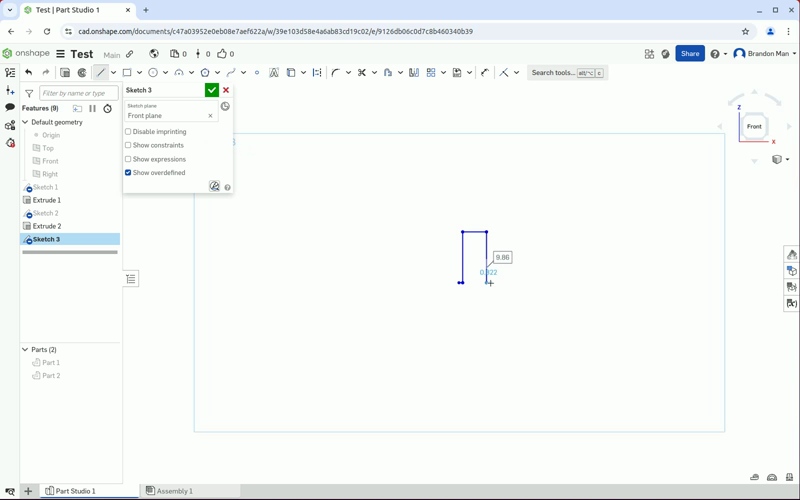
scroll(6)
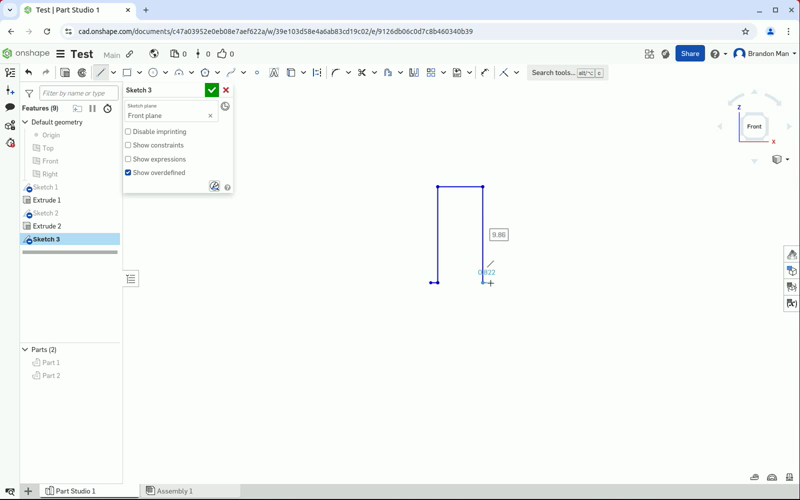
scroll(6)
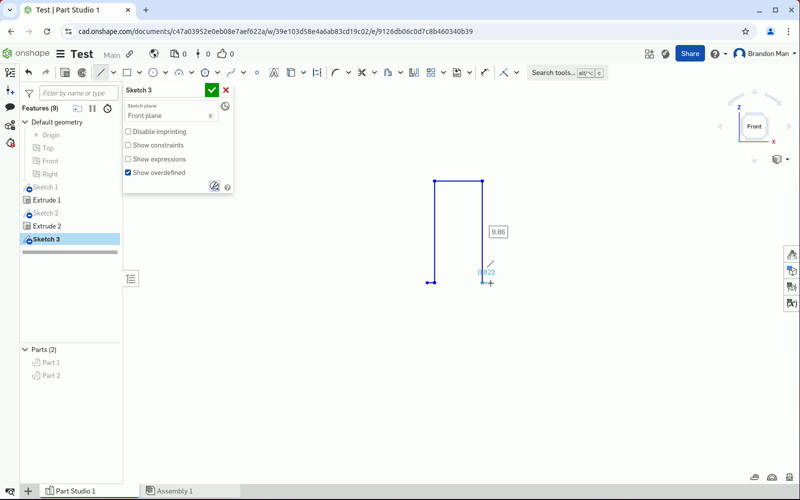
scroll(6)
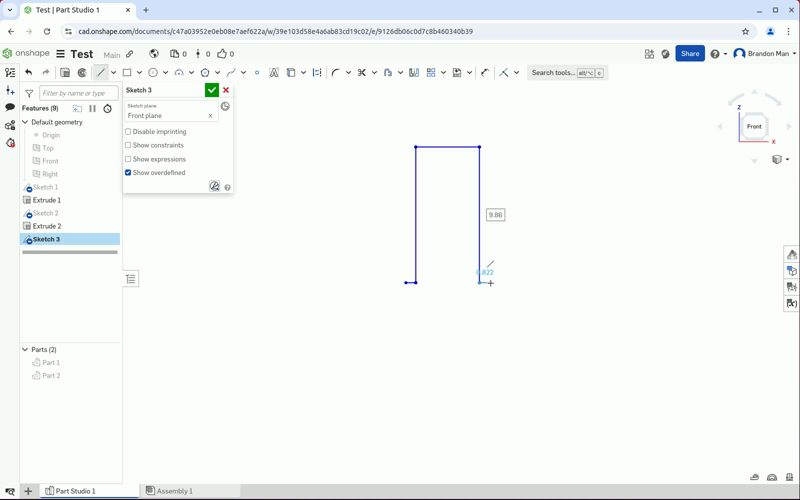
scroll(6)
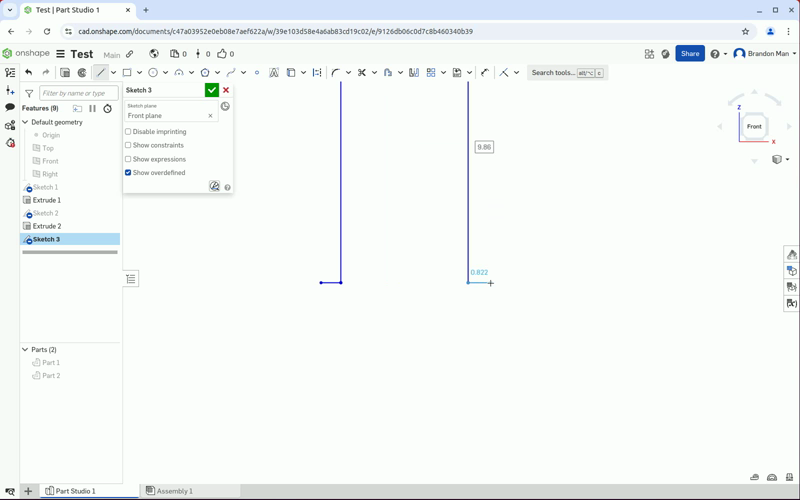
scroll(6)
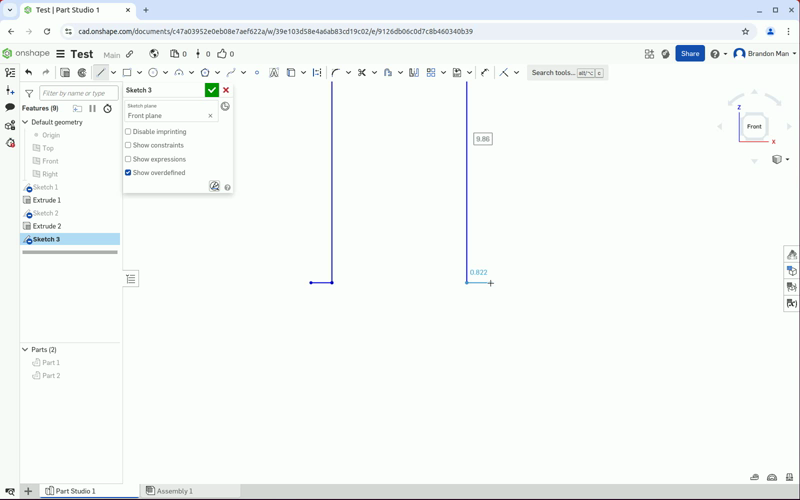
scroll(6)
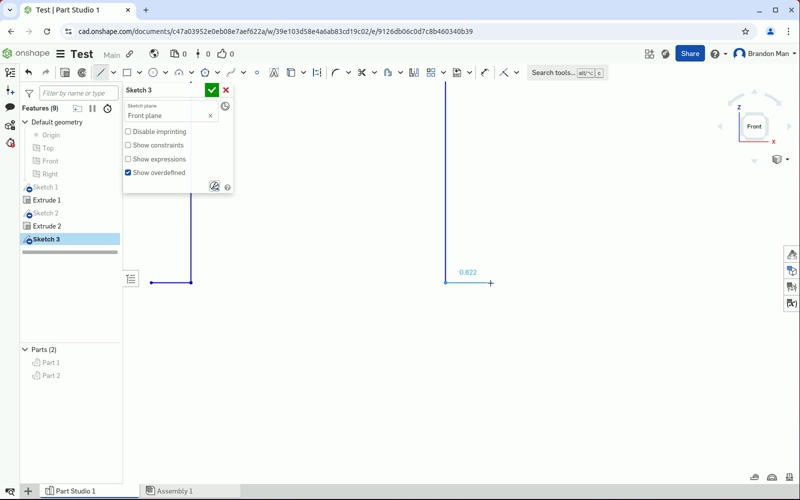
click(490, 282)
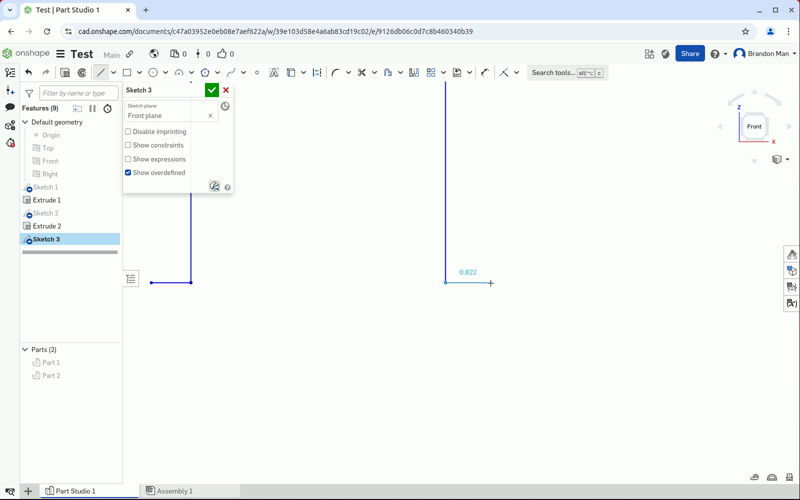
scroll(-6)
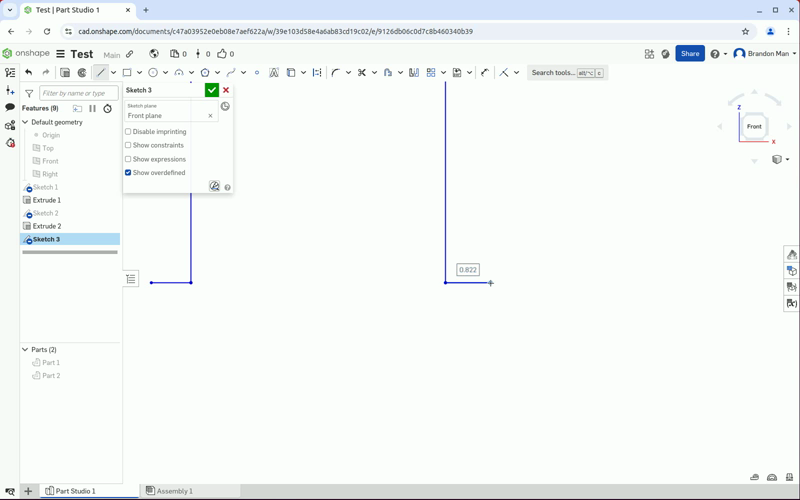
scroll(-6)
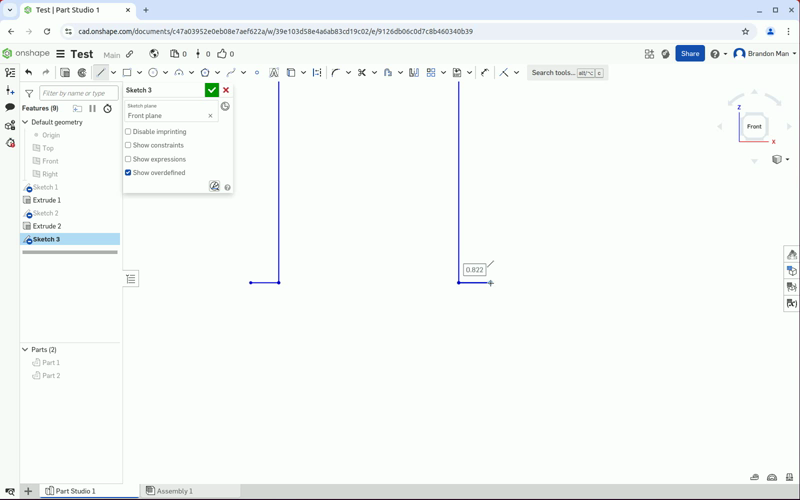
scroll(-6)
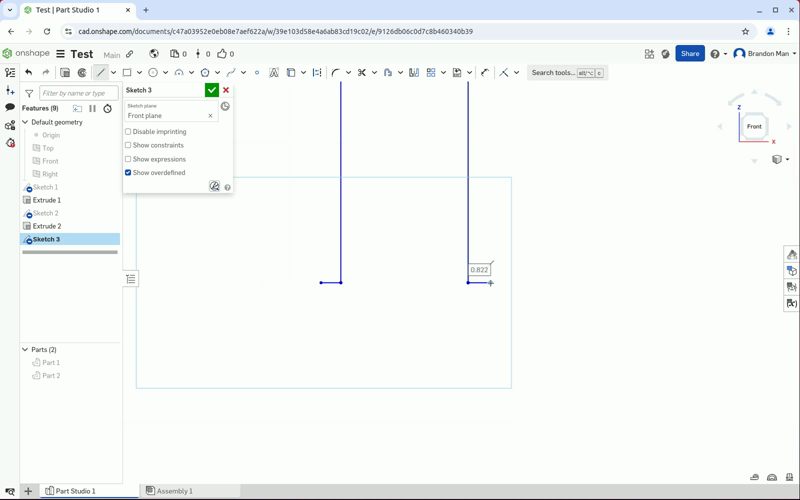
scroll(-6)
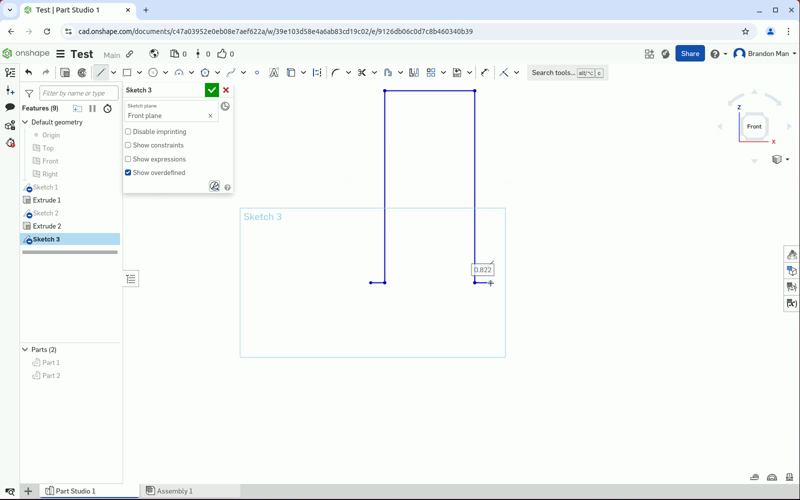
scroll(-6)
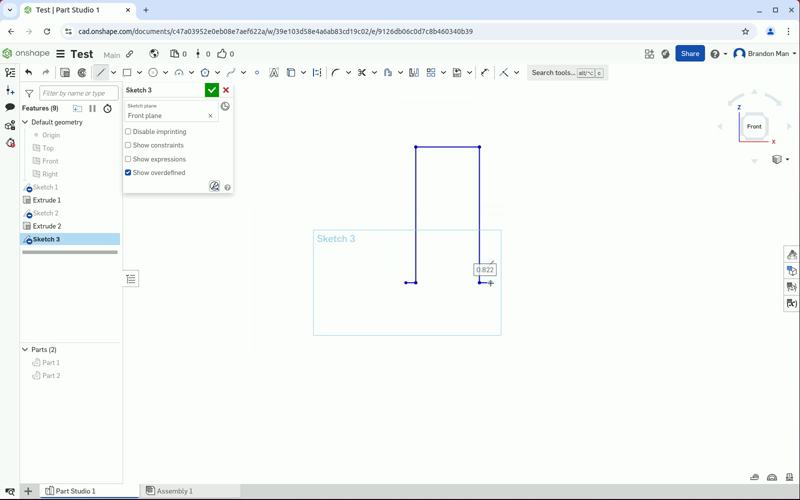
scroll(-6)
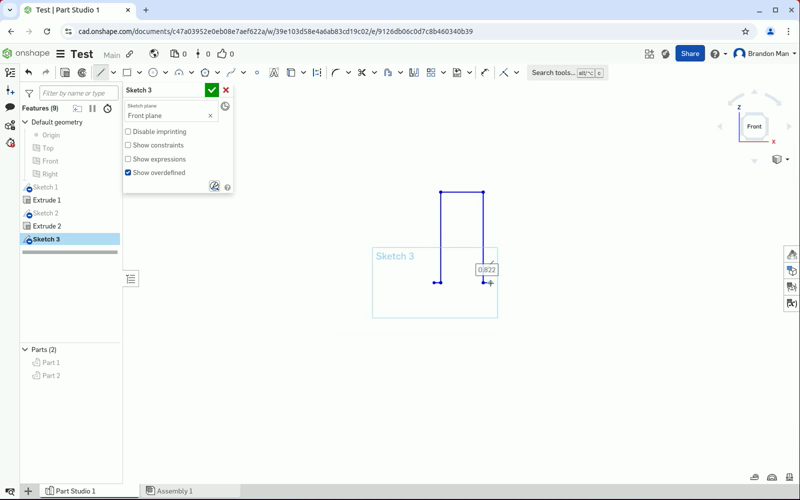
scroll(-6)
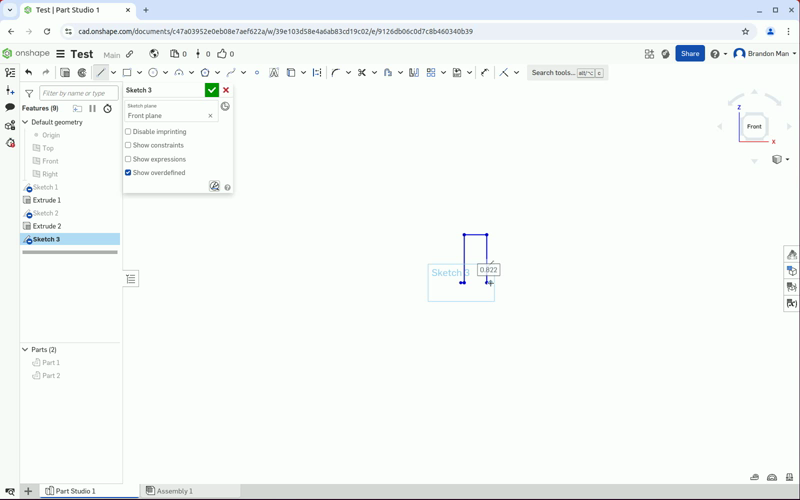
key_up(shift)
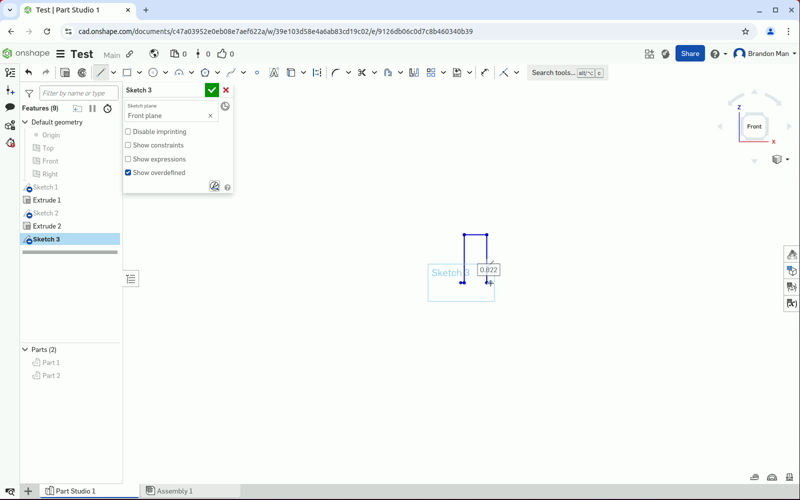
key_down(shift)
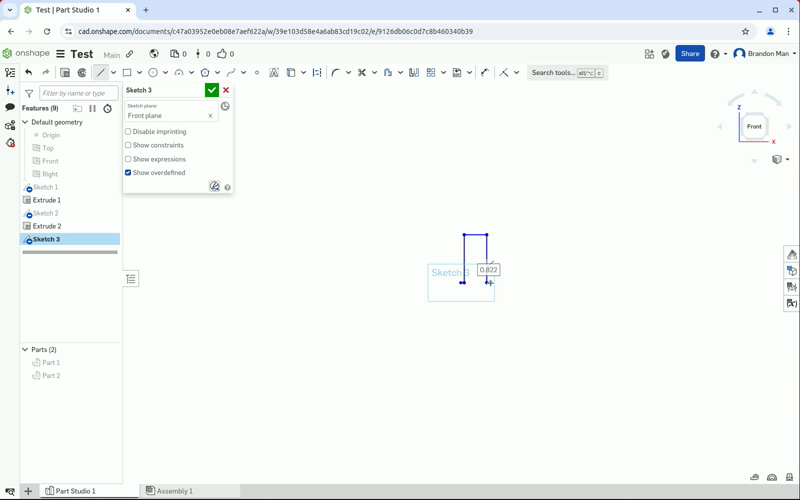
mouse_move(490, 218)
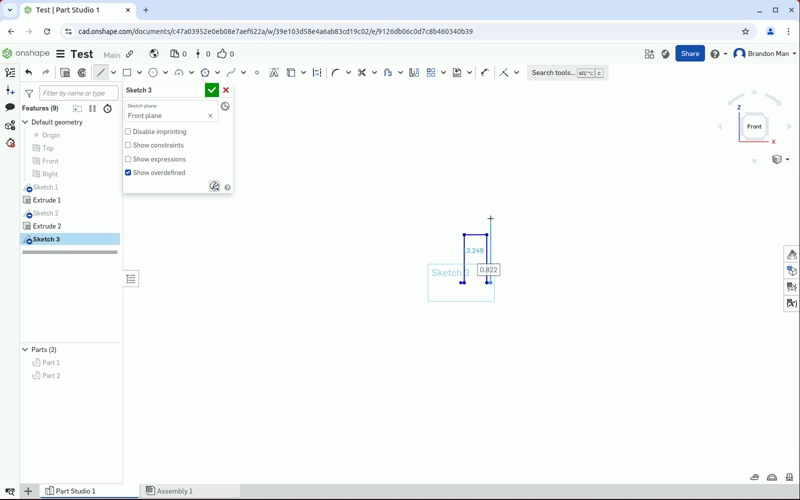
click(490, 218)
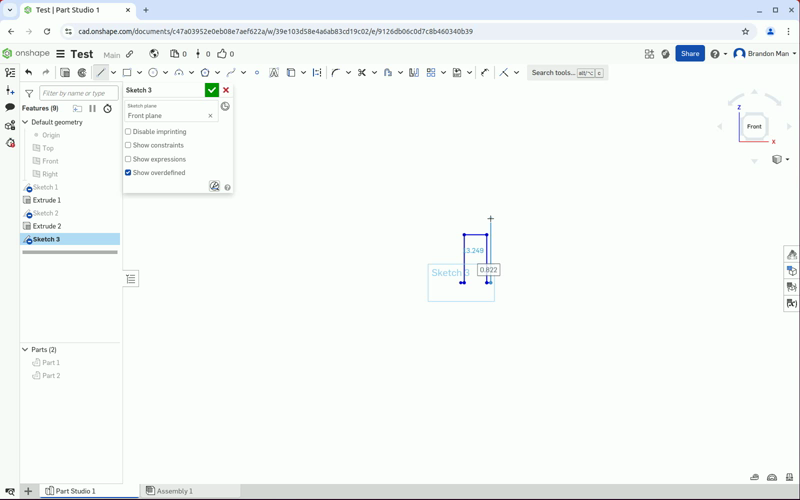
key_up(shift)
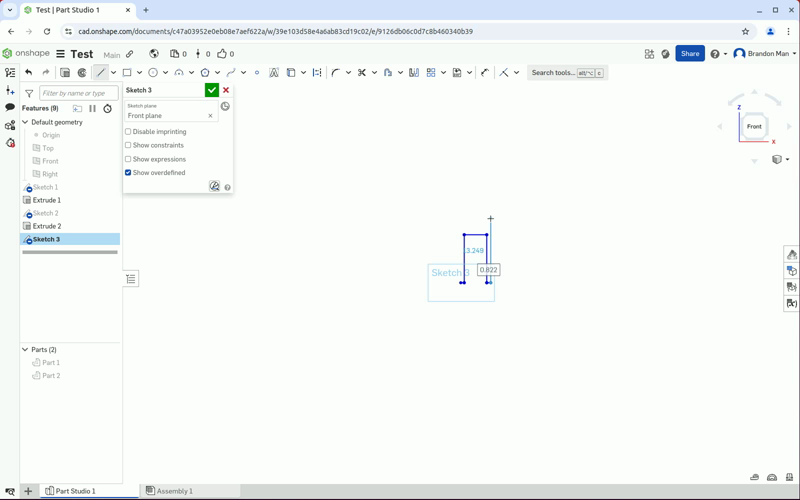
key_down(shift)
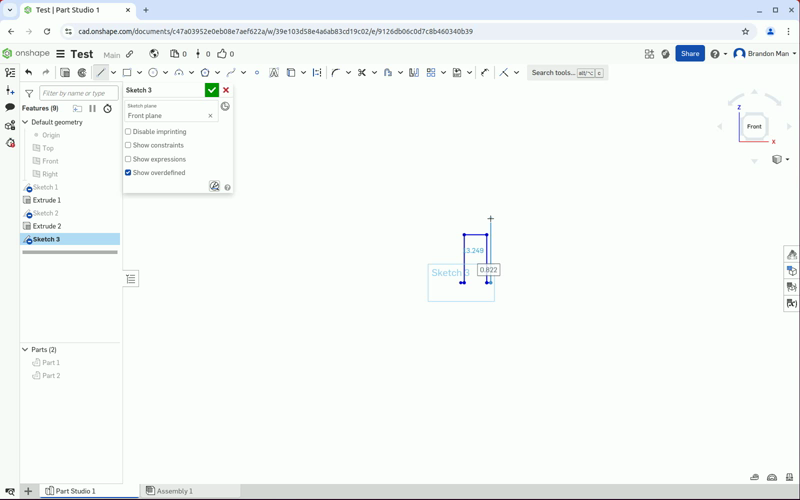
mouse_move(520, 218)
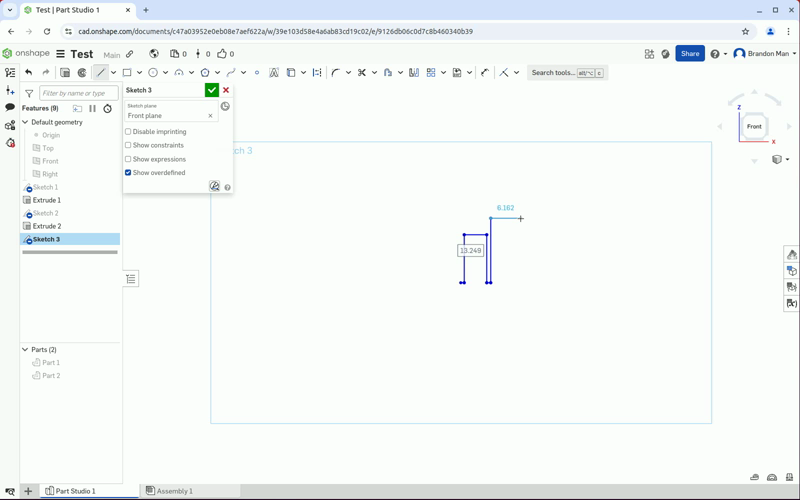
mouse_move(460, 218)
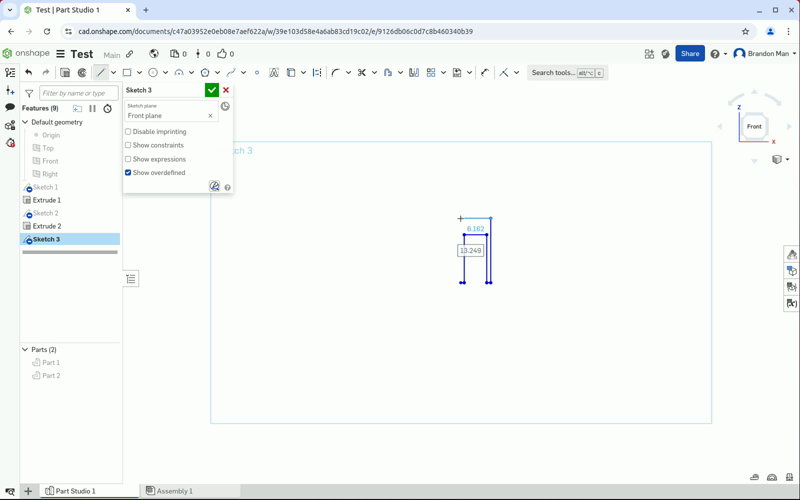
click(460, 218)
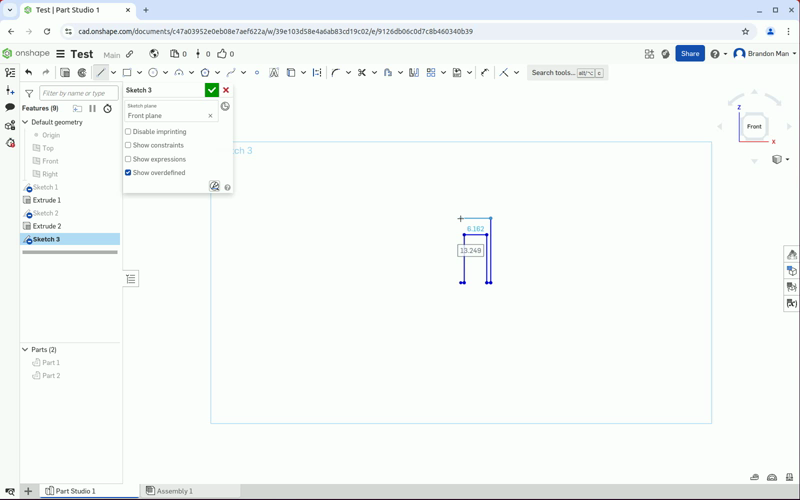
key_up(shift)
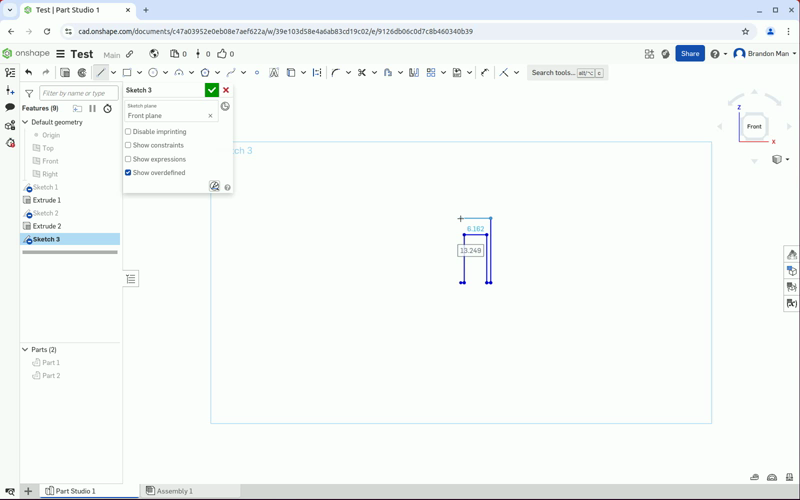
key_down(shift)
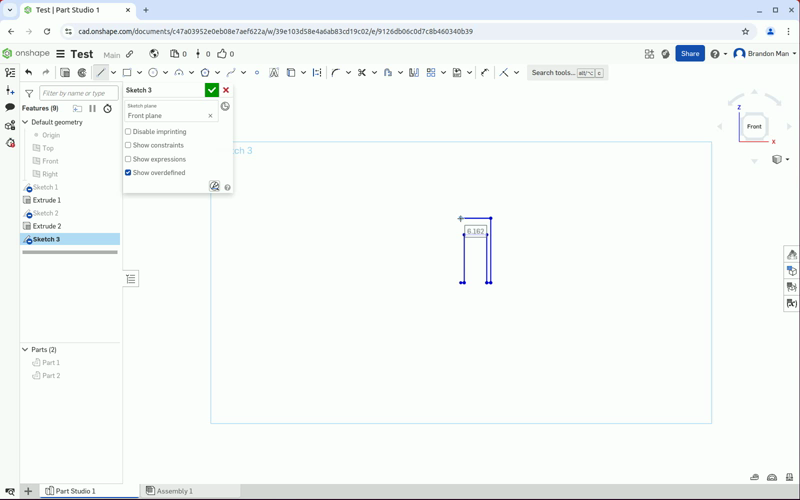
mouse_move(460, 282)
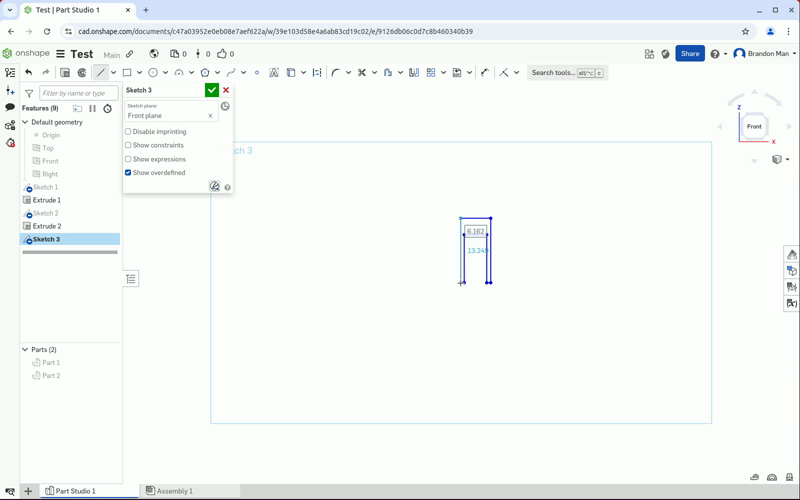
scroll(6)
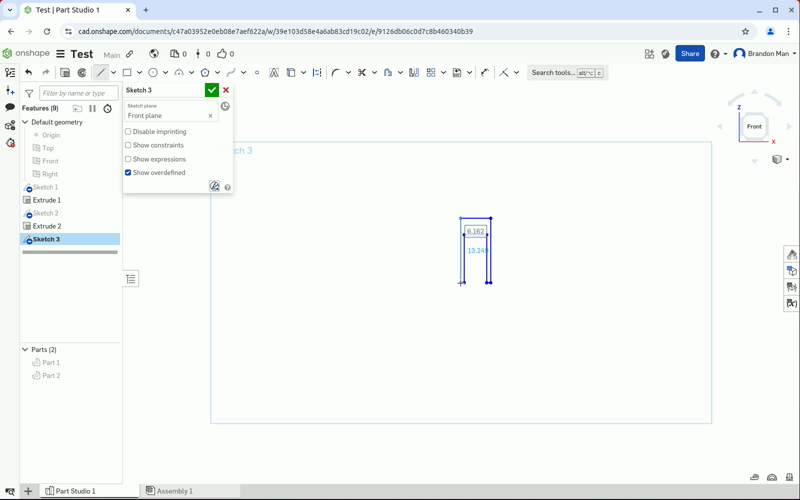
scroll(6)
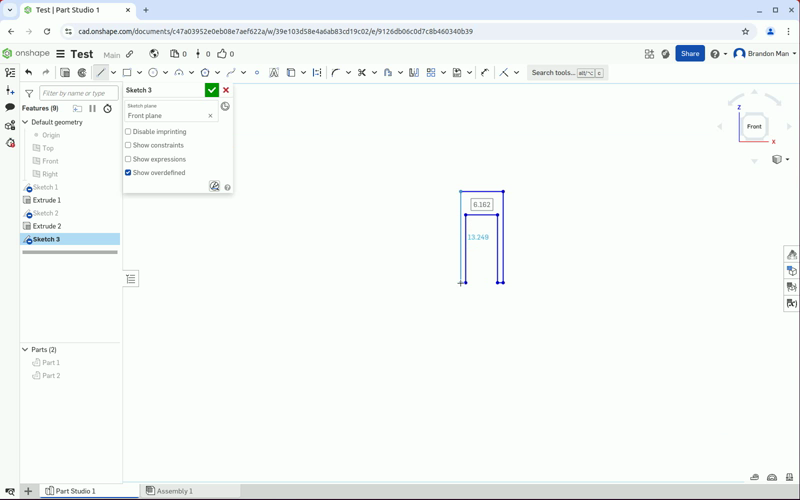
scroll(6)
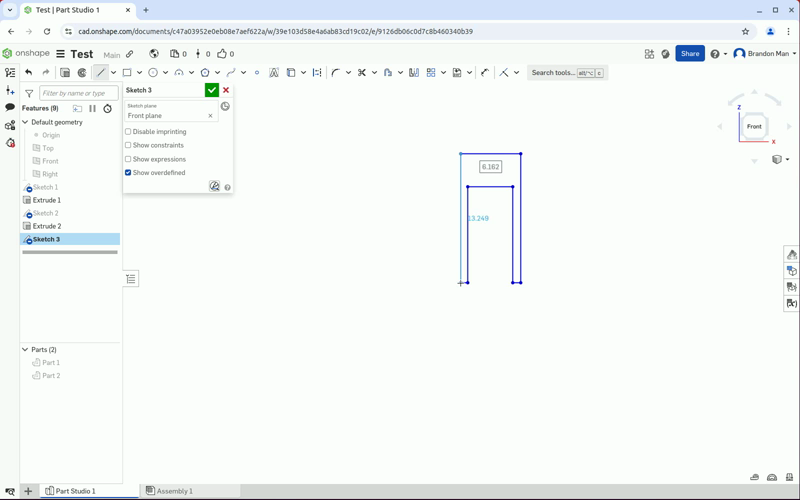
scroll(6)
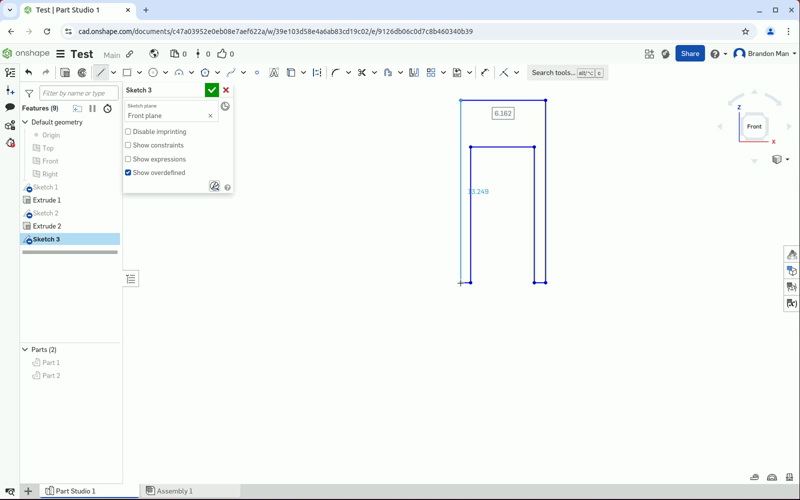
scroll(6)
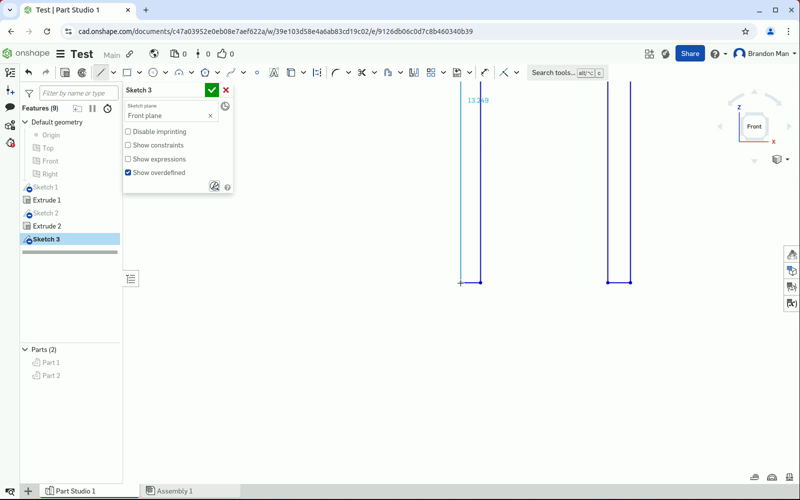
scroll(6)
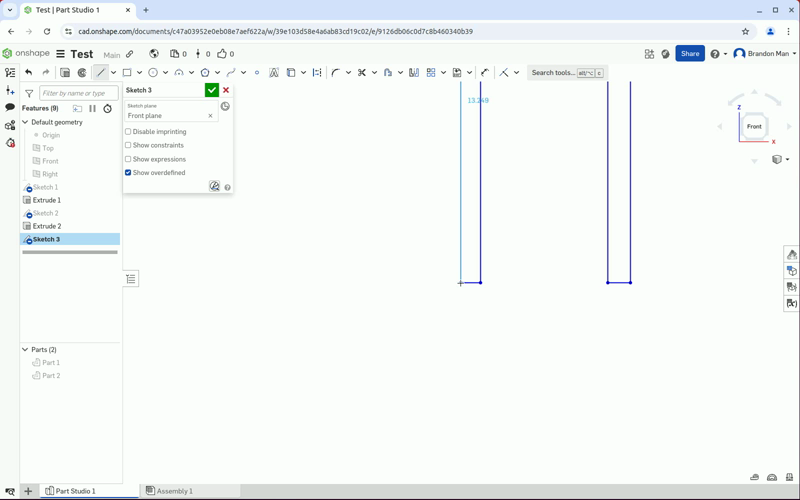
scroll(6)
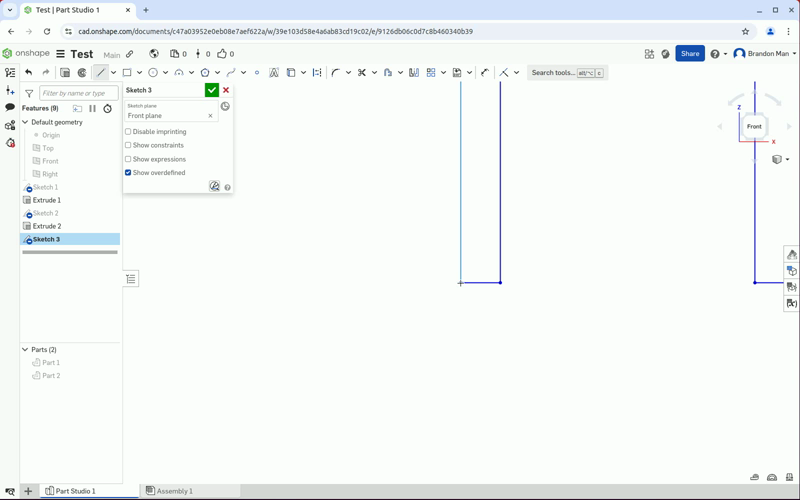
key_up(shift)
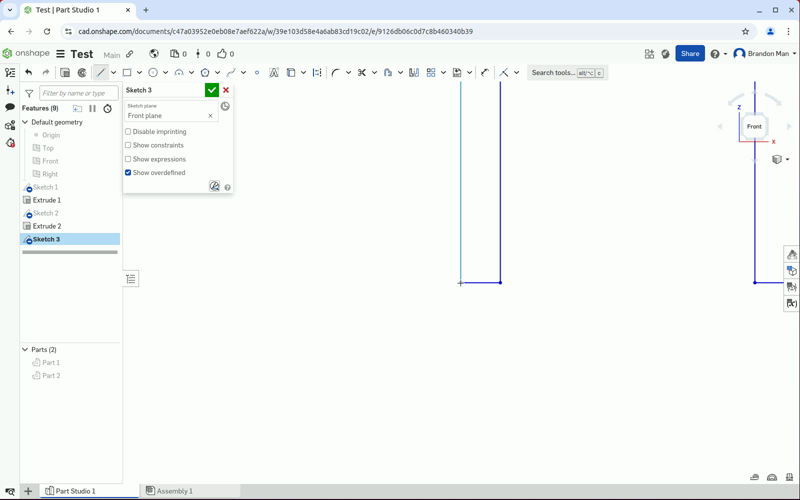
click(460, 282)
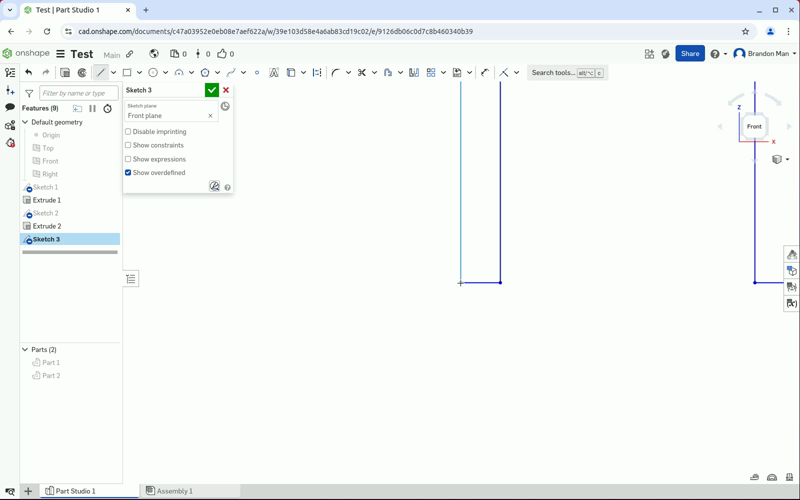
scroll(-6)
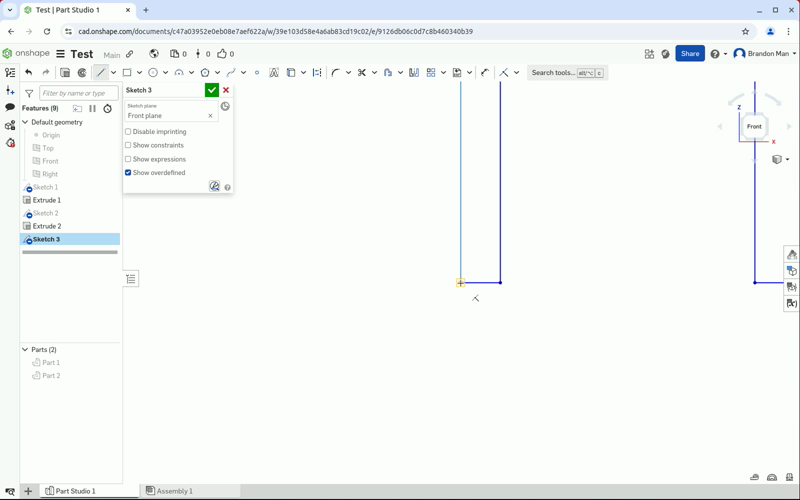
scroll(-6)
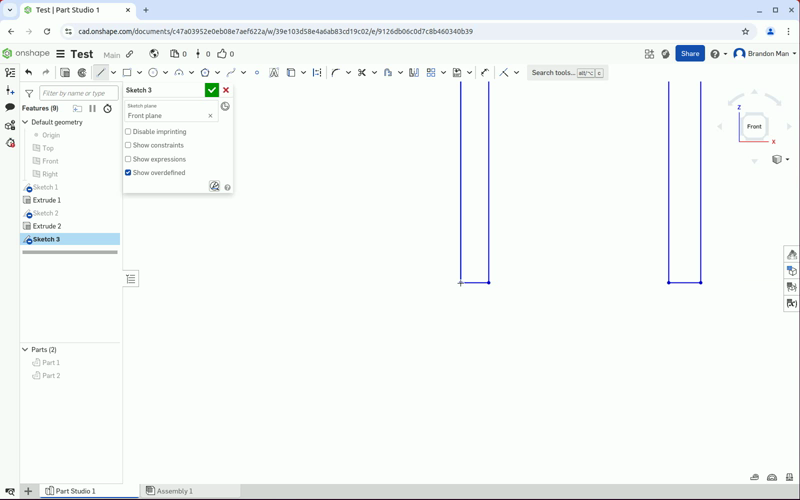
scroll(-6)
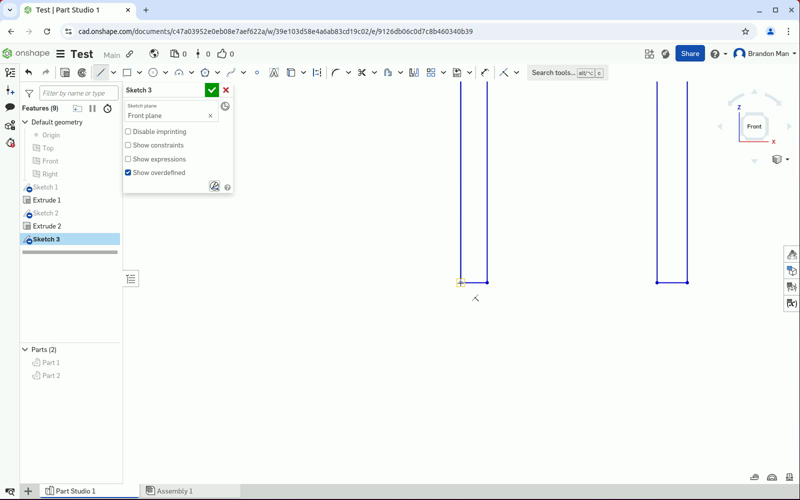
scroll(-6)
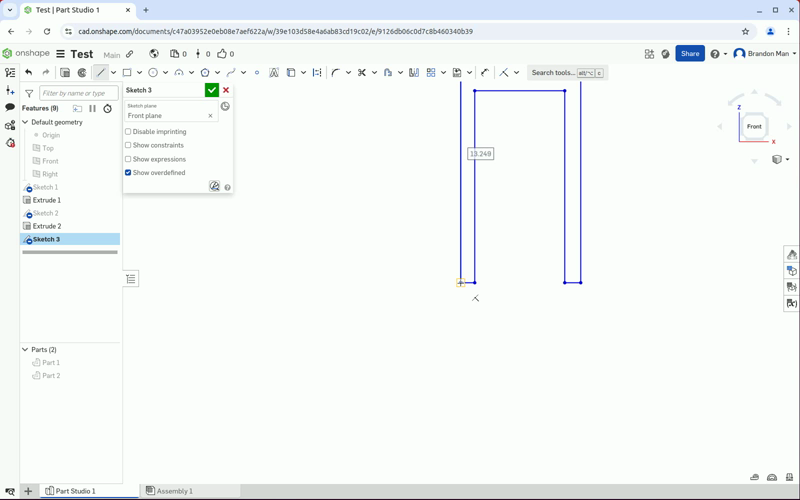
scroll(-6)
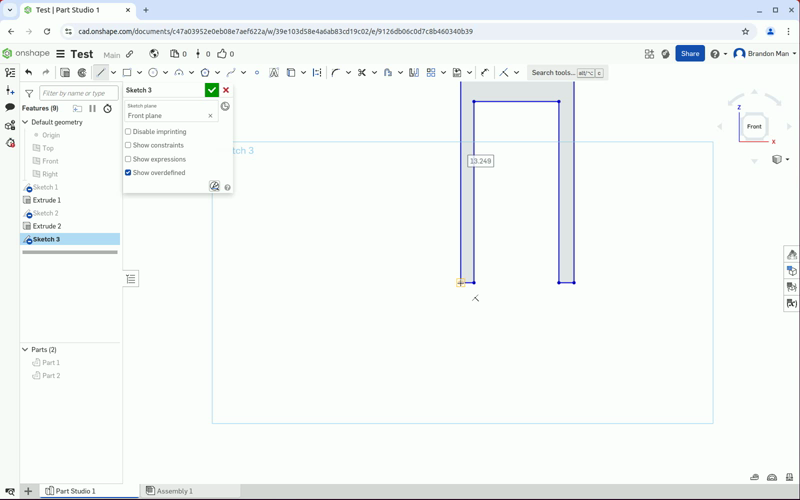
scroll(-6)
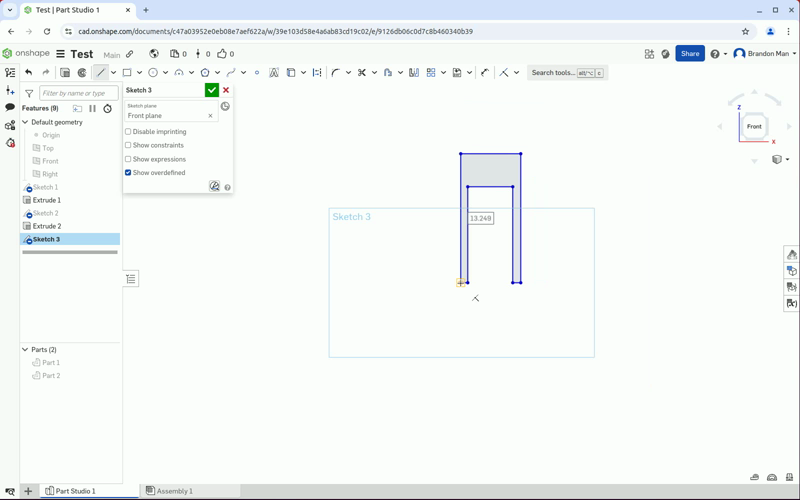
scroll(-6)
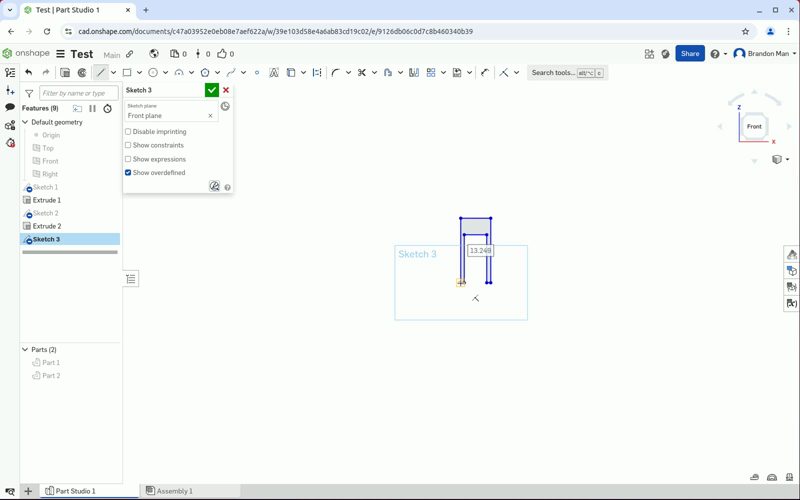
key(esc)
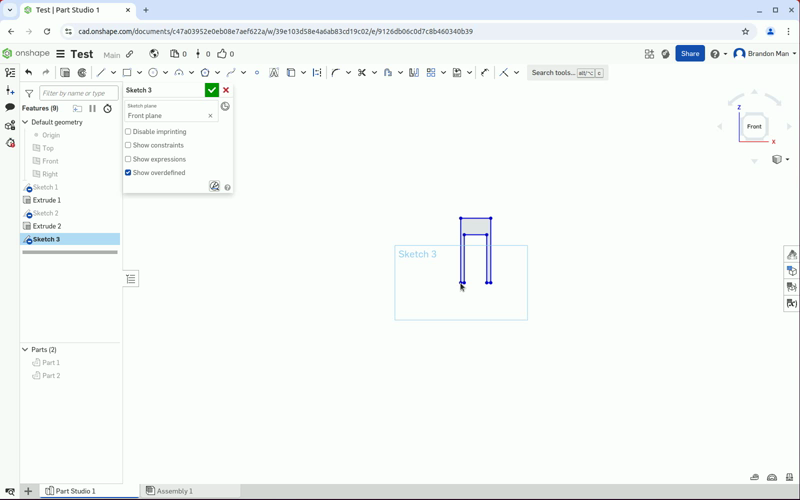
mouse_move(481, 229)
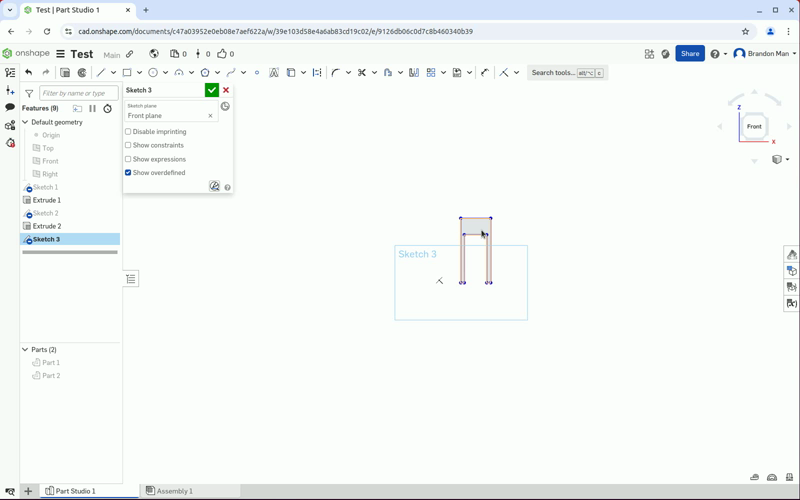
scroll(6)
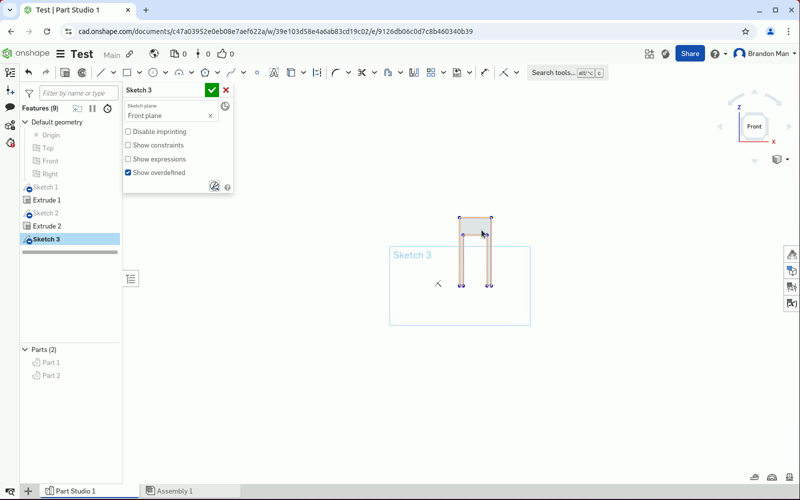
scroll(6)
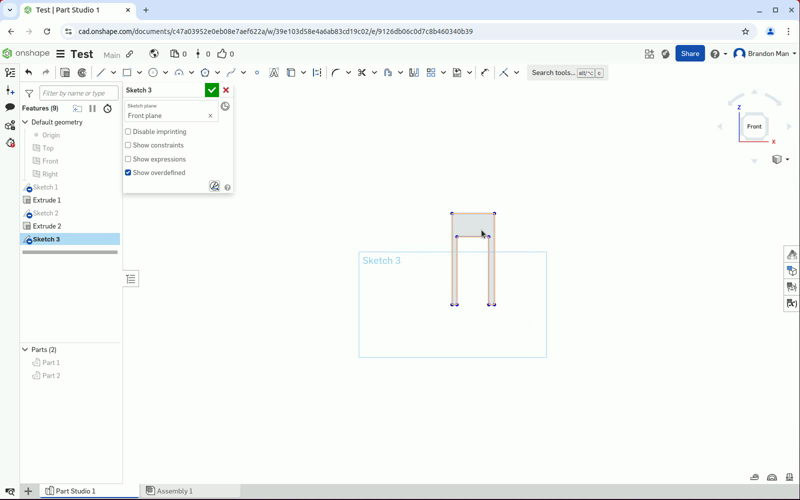
scroll(6)
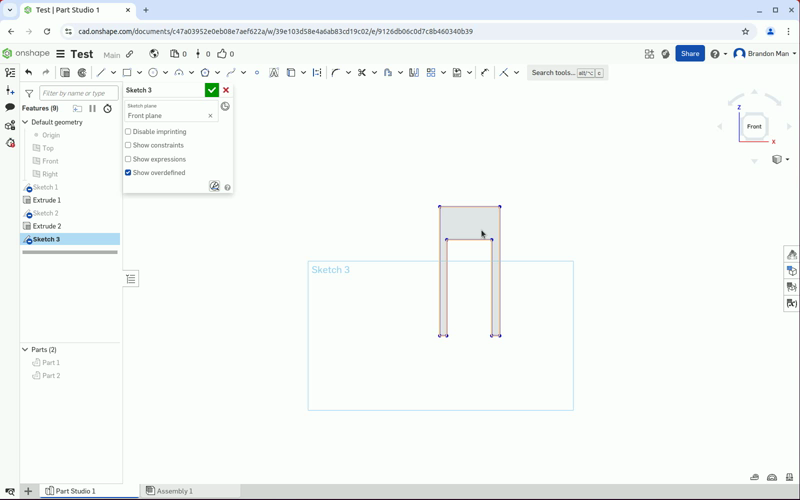
scroll(6)
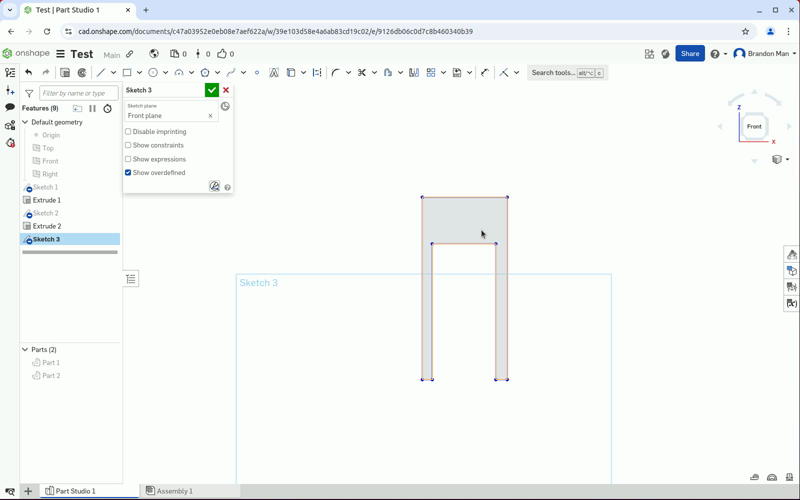
scroll(6)
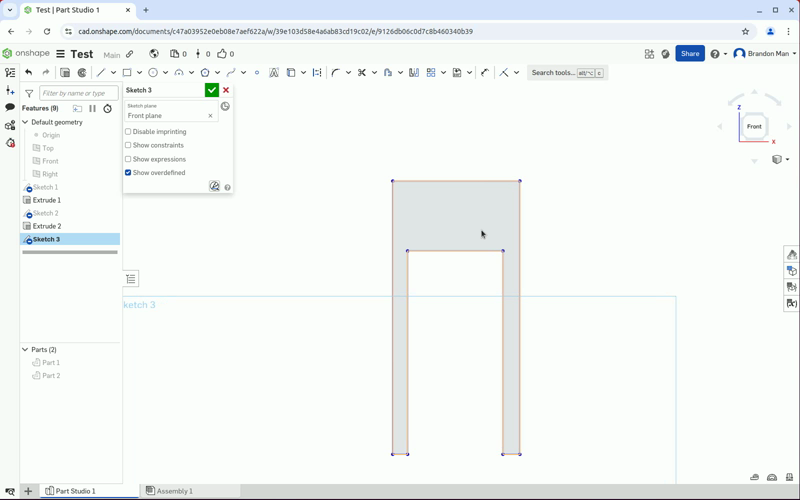
scroll(6)
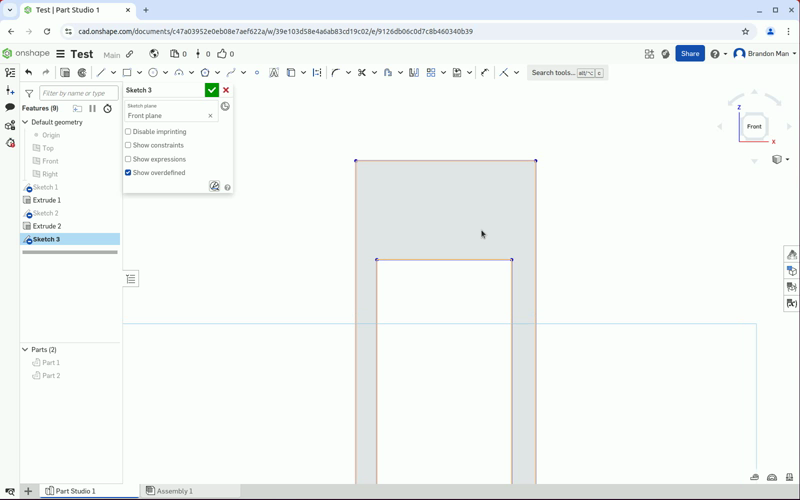
scroll(6)
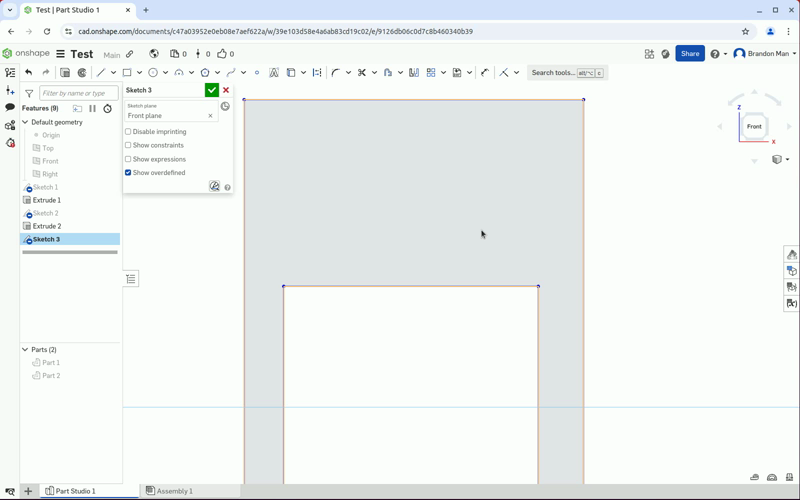
click(481, 229)
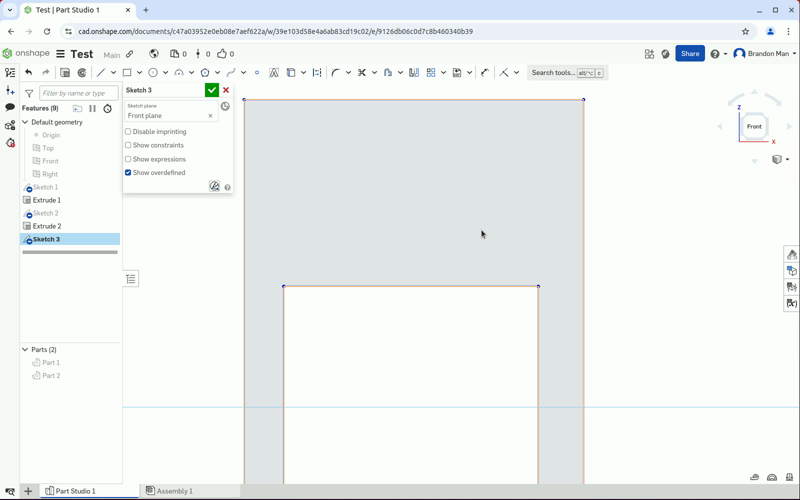
scroll(-6)
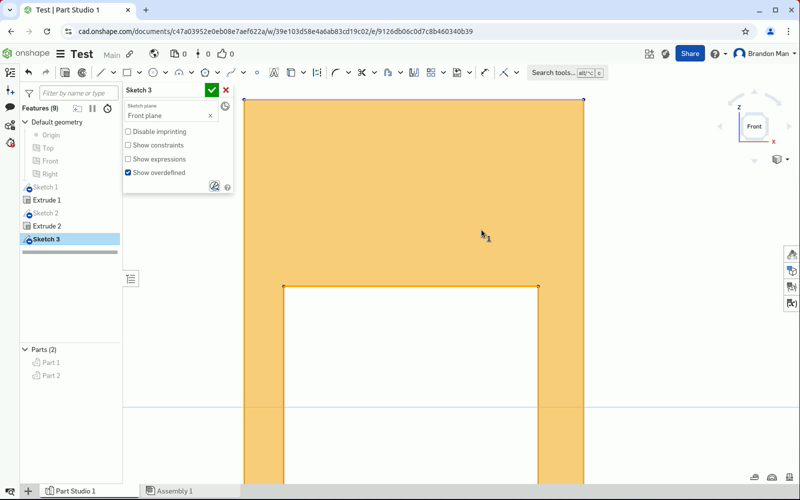
scroll(-6)
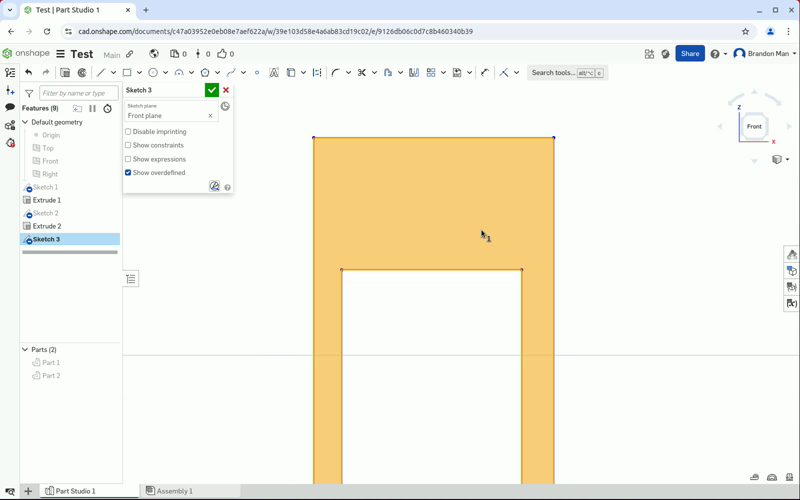
scroll(-6)
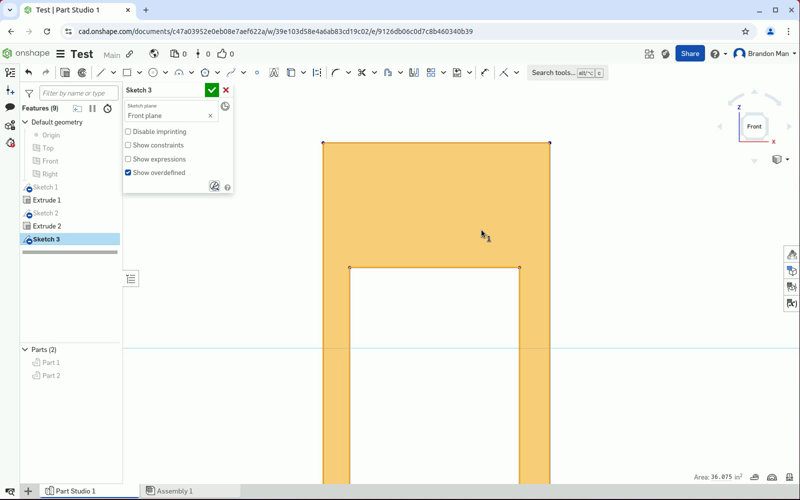
scroll(-6)
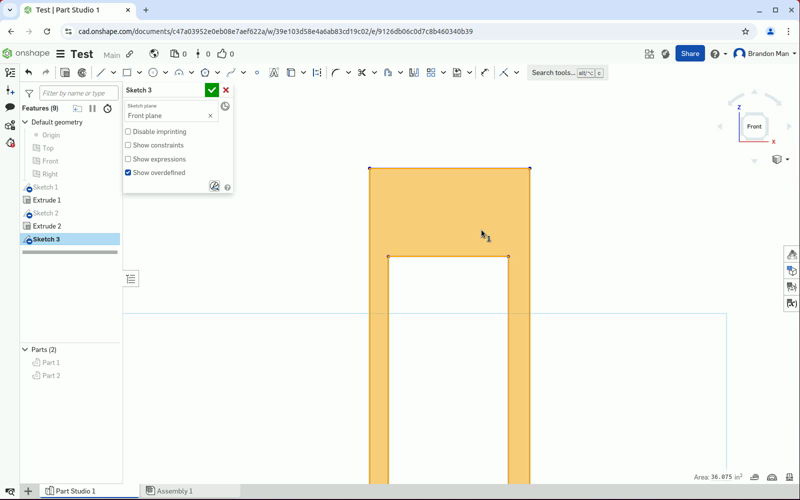
scroll(-6)
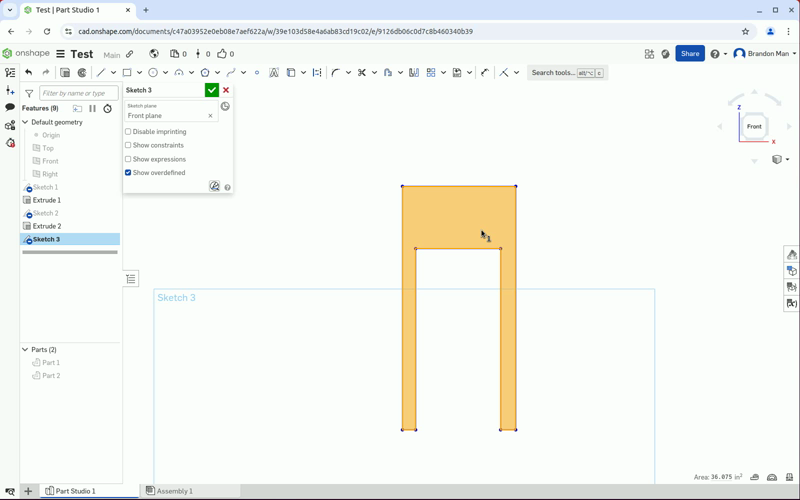
scroll(-6)
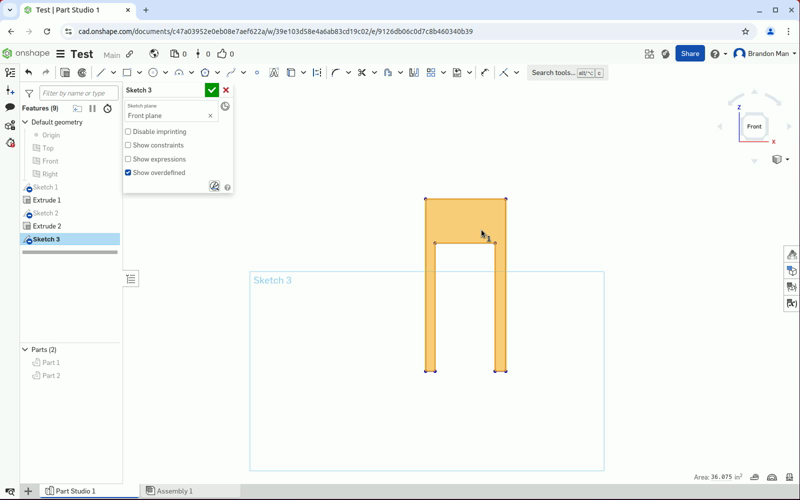
scroll(-6)
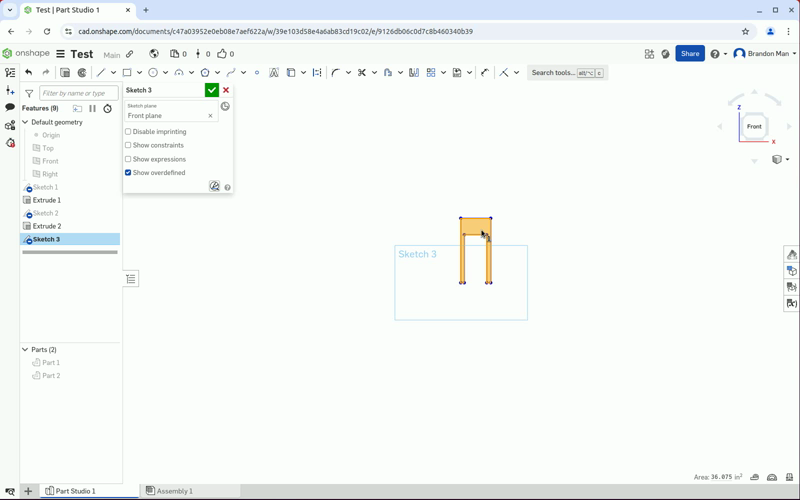
mouse_move(73, 352)
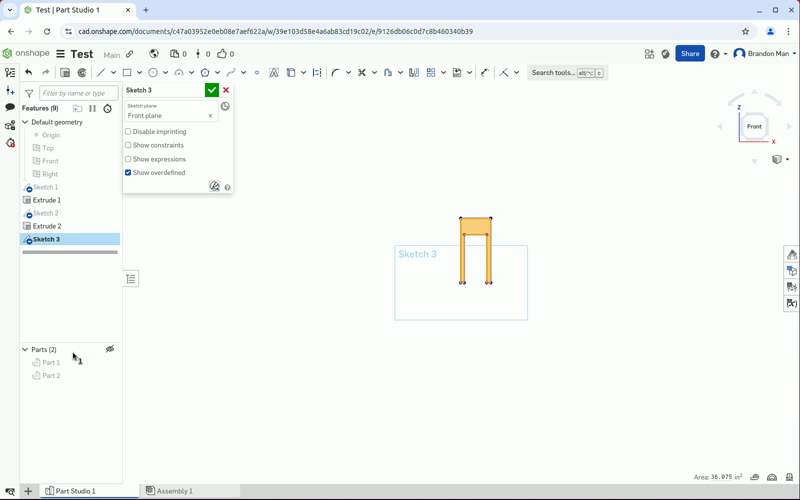
key(shift+y)
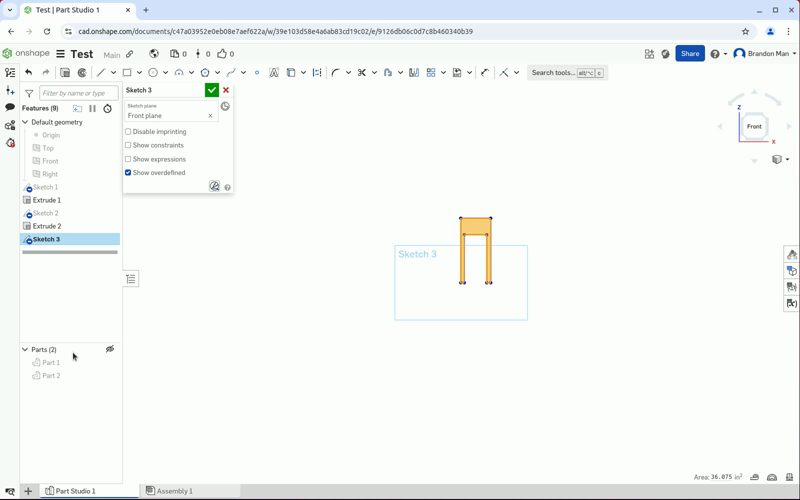
key(shift+e)
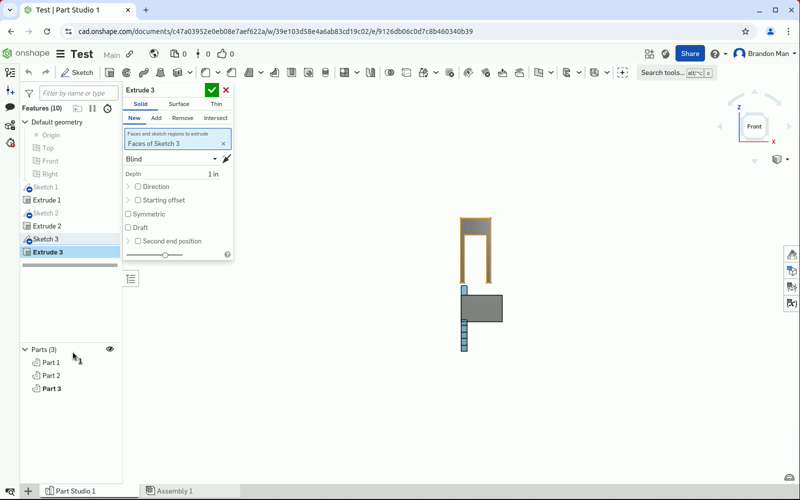
mouse_move(143, 106)
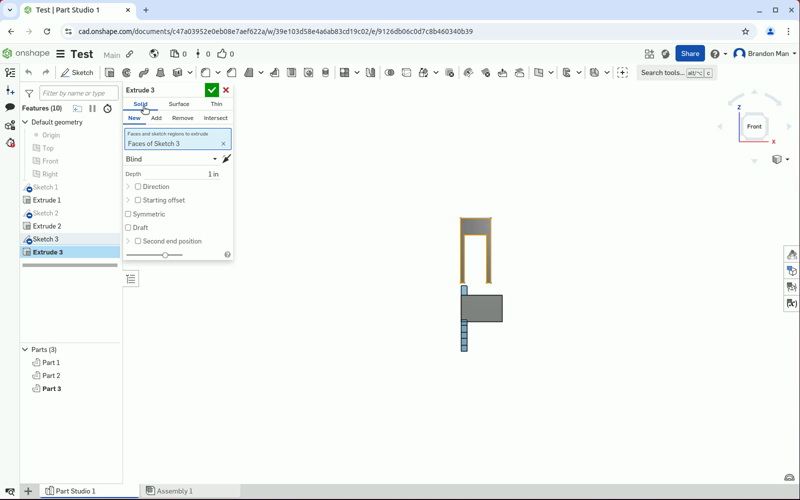
click(143, 106)
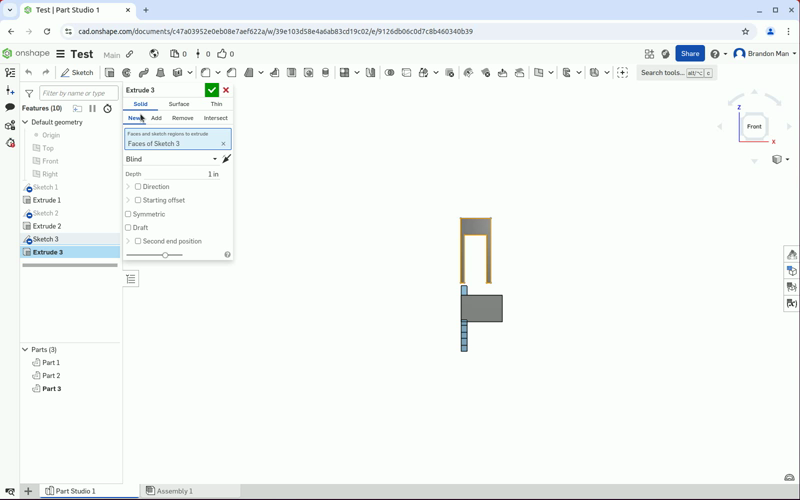
mouse_move(137, 120)
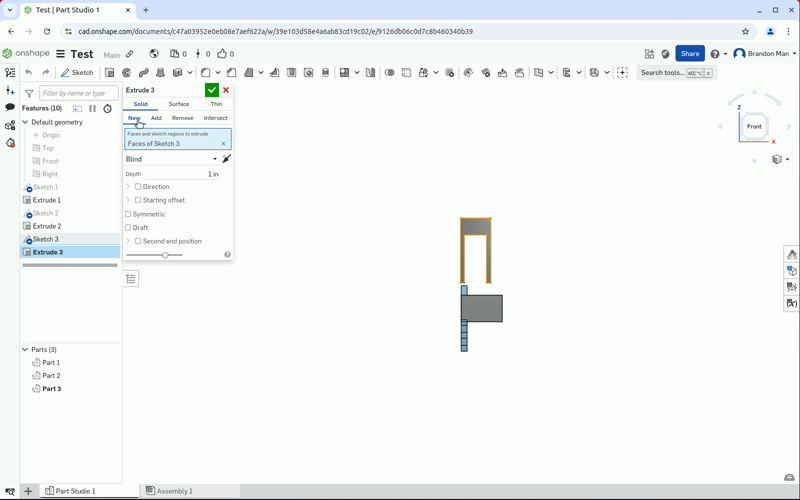
click(137, 120)
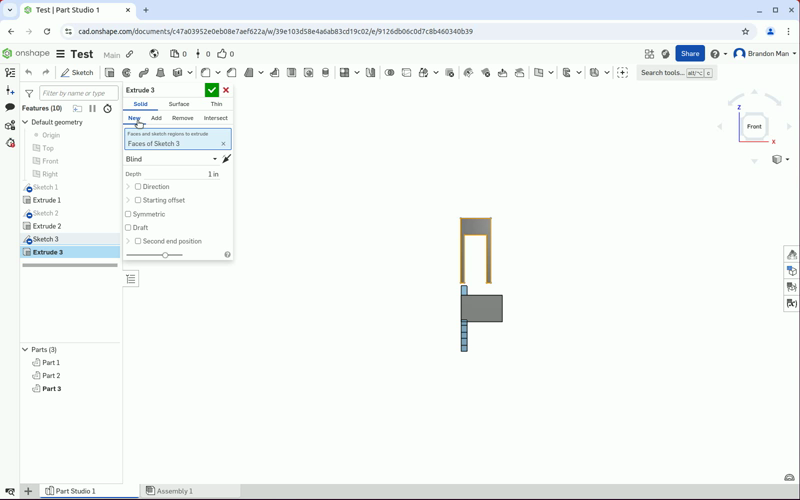
key(tab, 4)
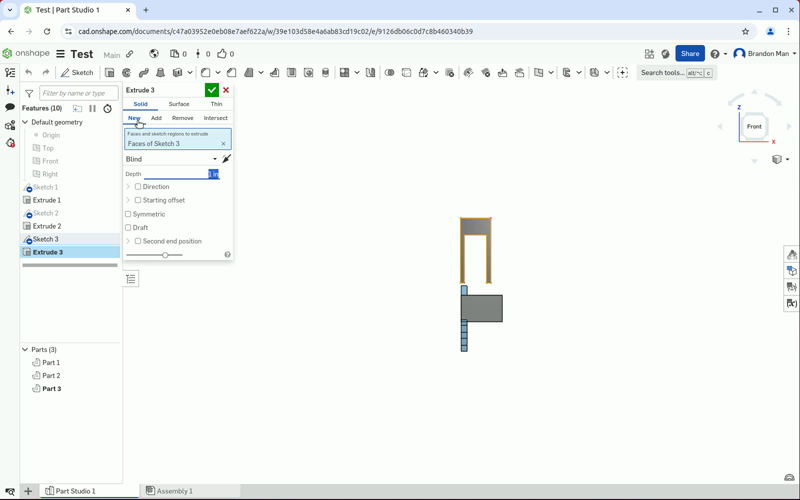
text(0.963)
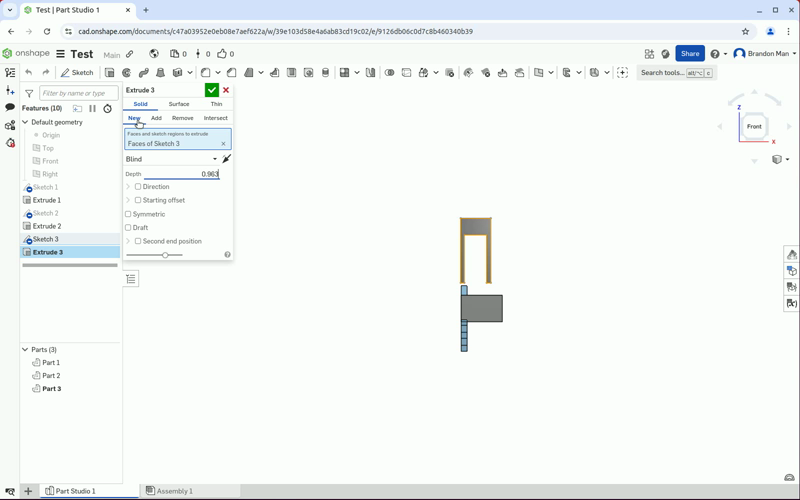
key(enter)
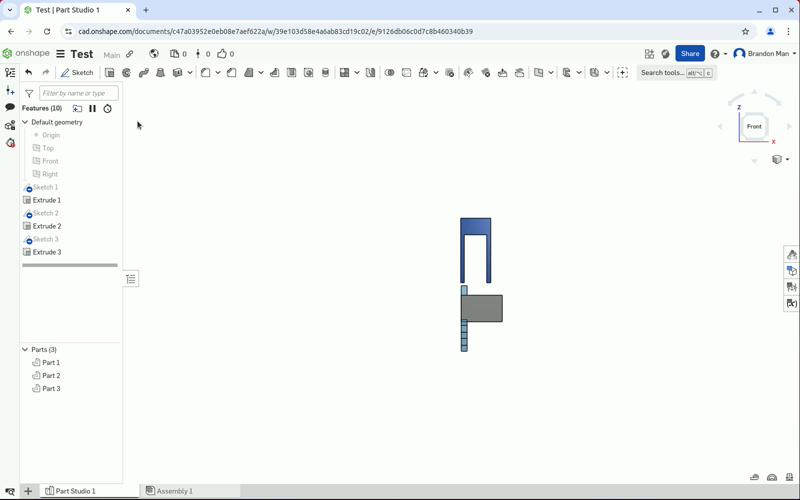
key(shift+h)
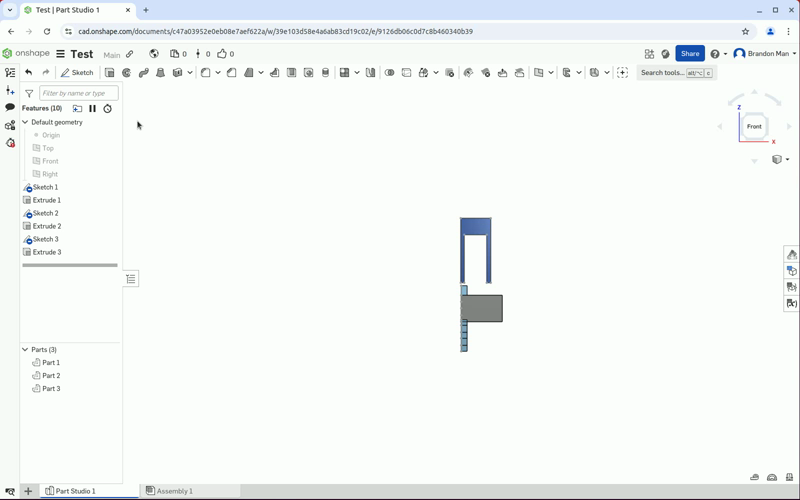
key(shift+h)
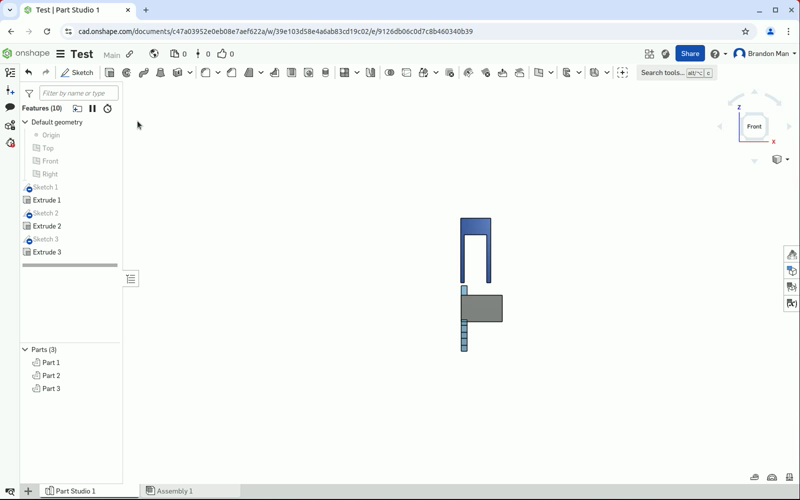
mouse_move(73, 189)
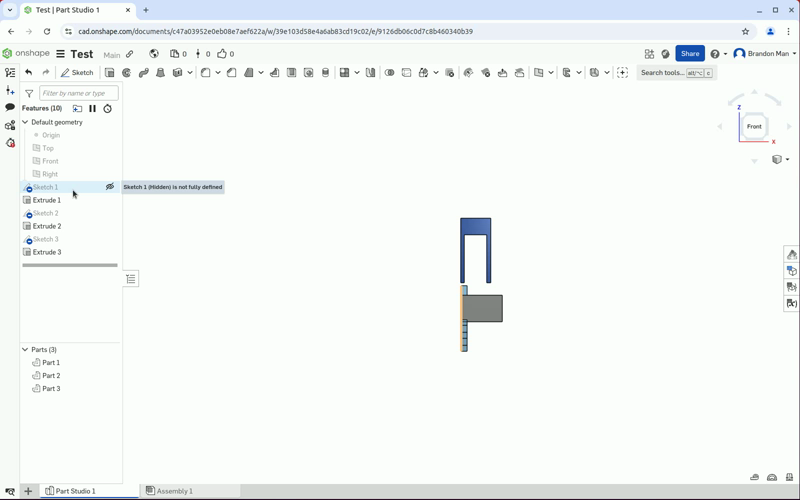
click(73, 189)
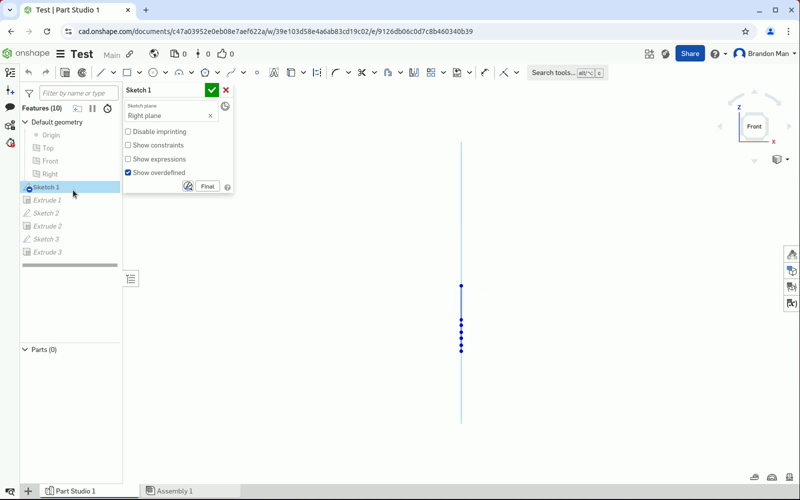
mouse_move(229, 92)
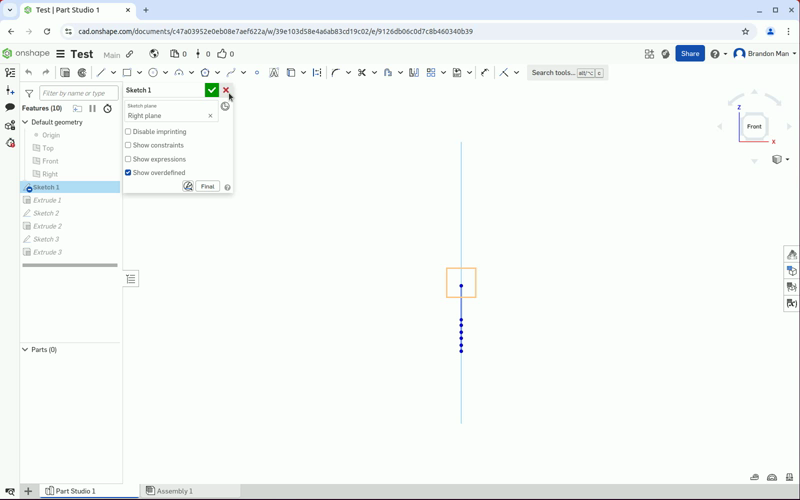
click(229, 92)
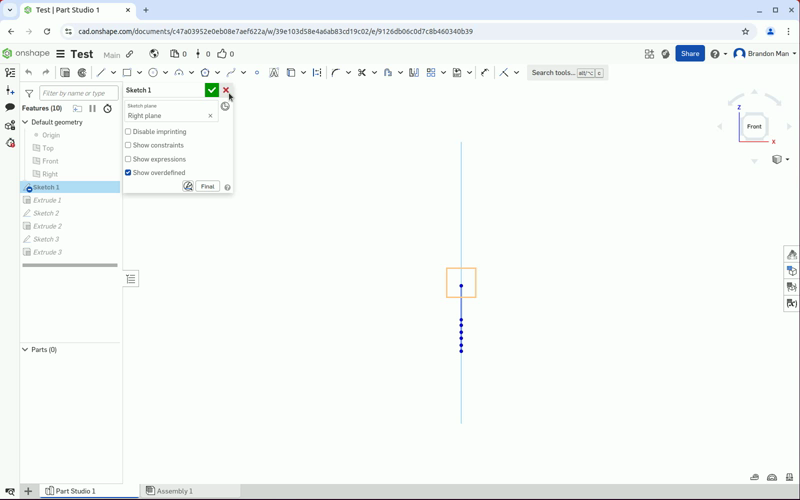
key(shift+s)
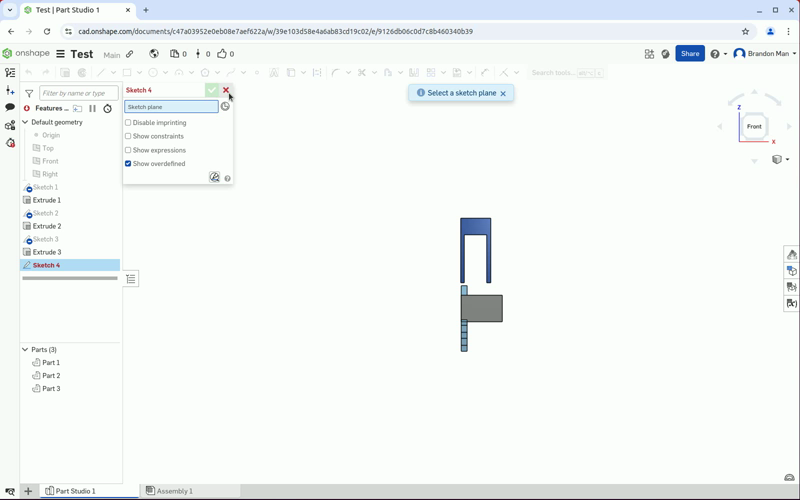
mouse_move(73, 163)
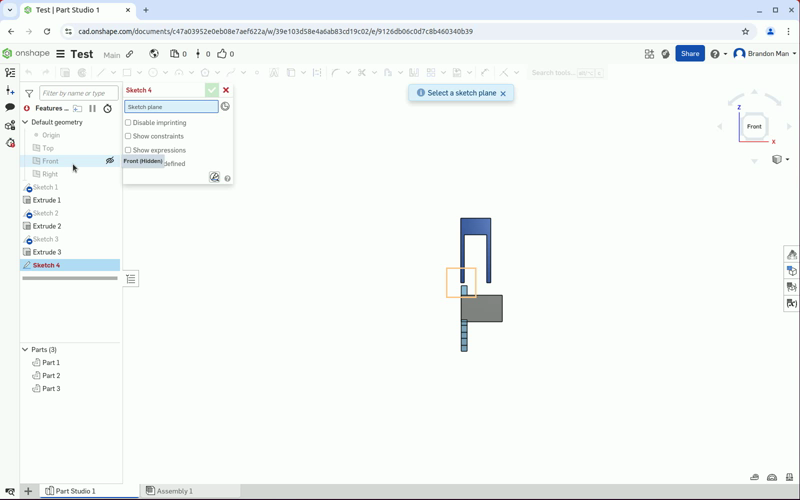
click(73, 163)
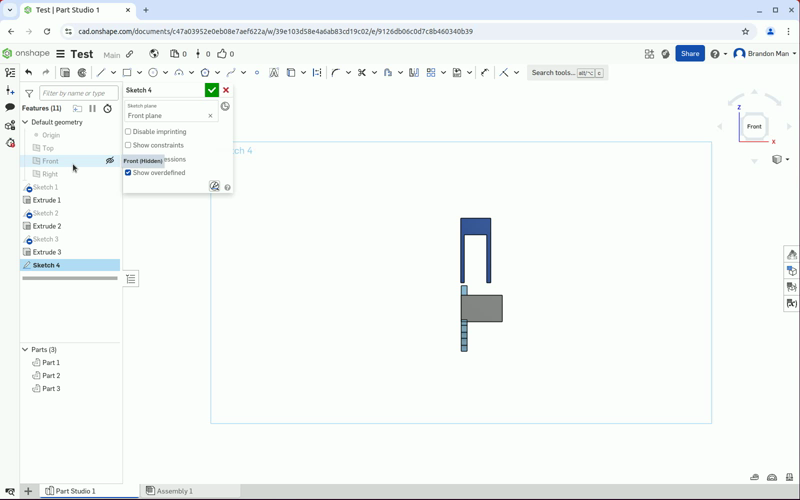
mouse_move(73, 352)
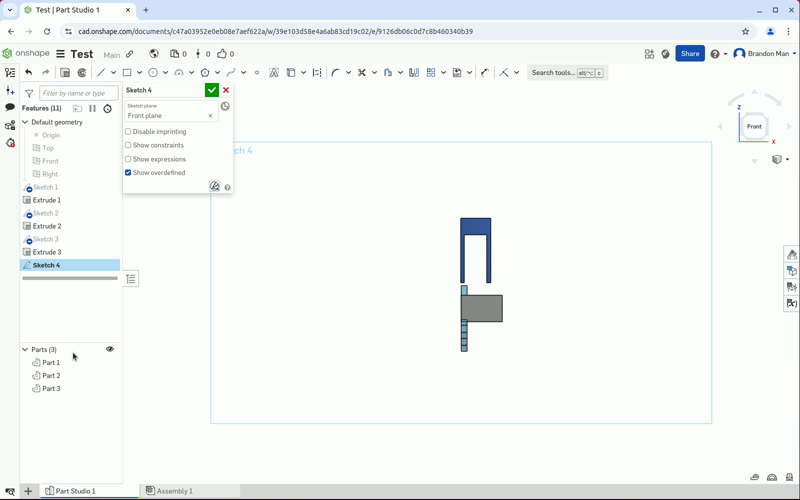
key(y)
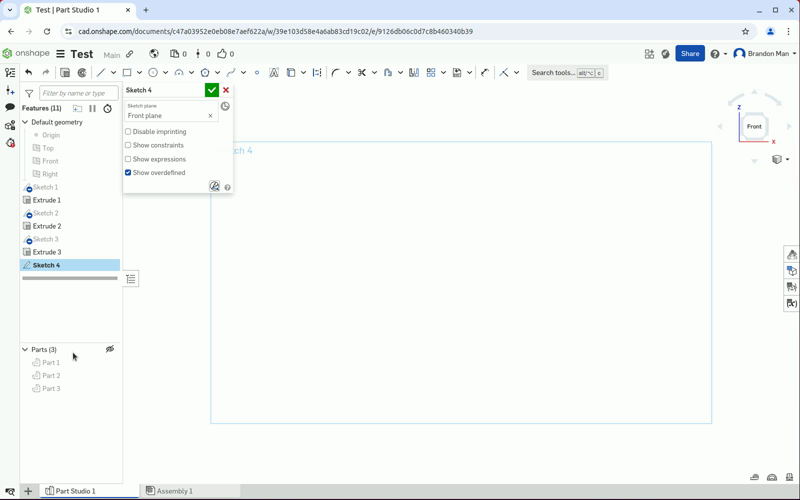
key(l)
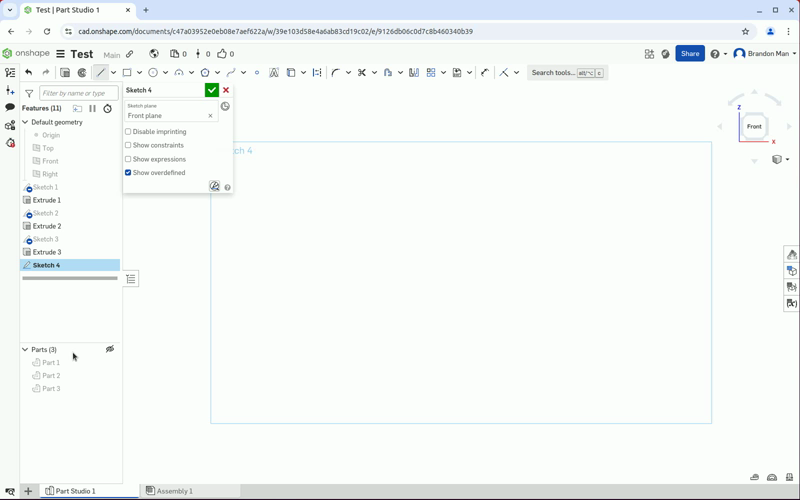
key_down(shift)
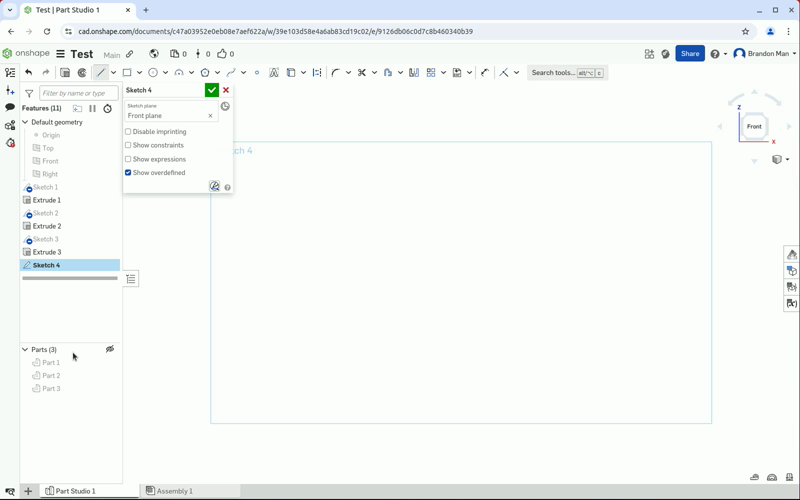
mouse_move(464, 282)
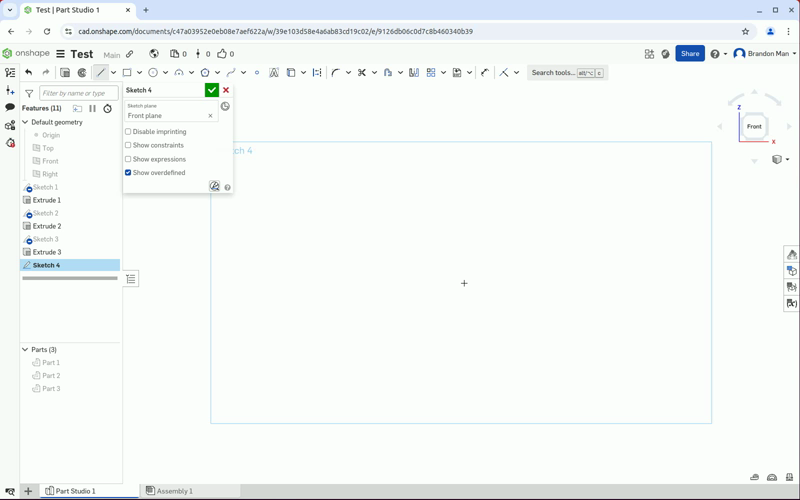
click(464, 282)
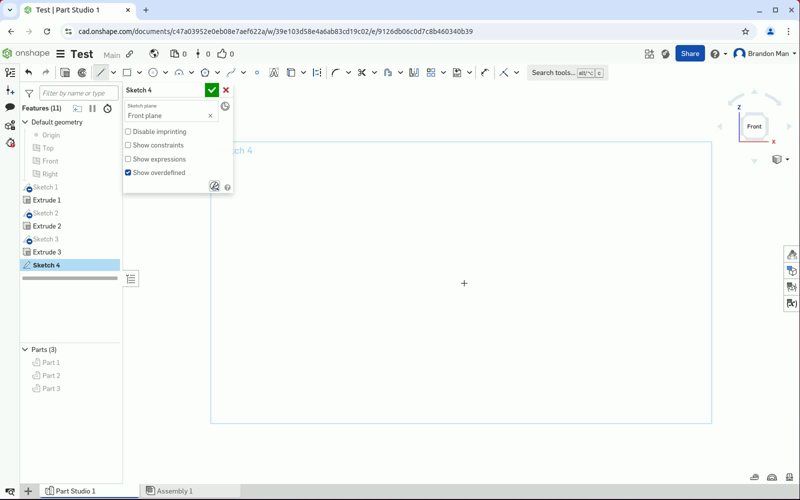
key_up(shift)
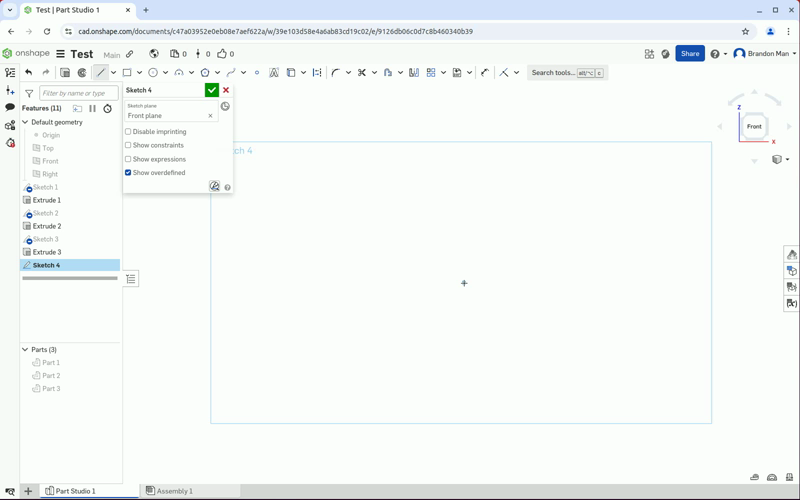
key_down(shift)
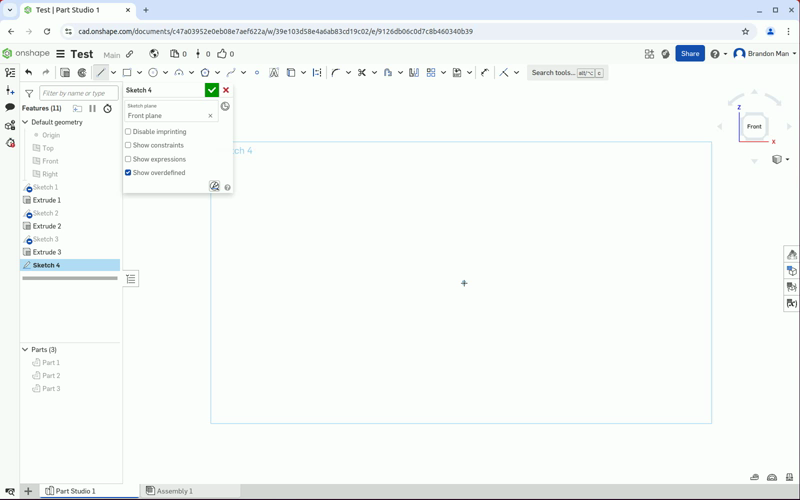
mouse_move(494, 282)
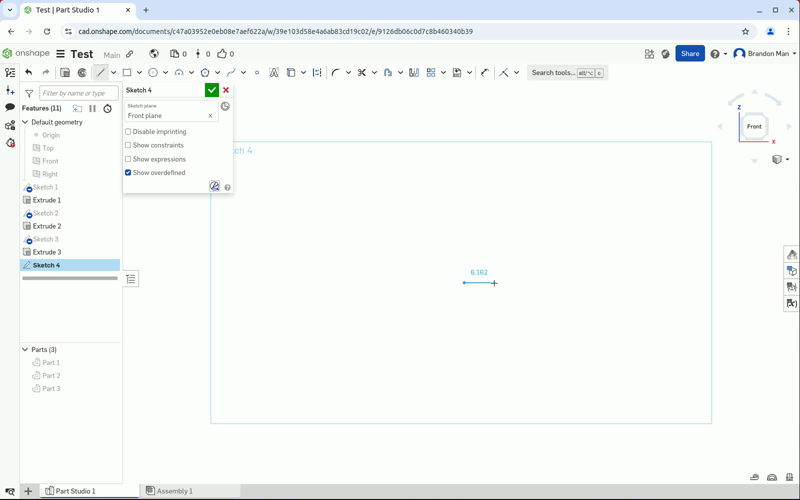
mouse_move(486, 282)
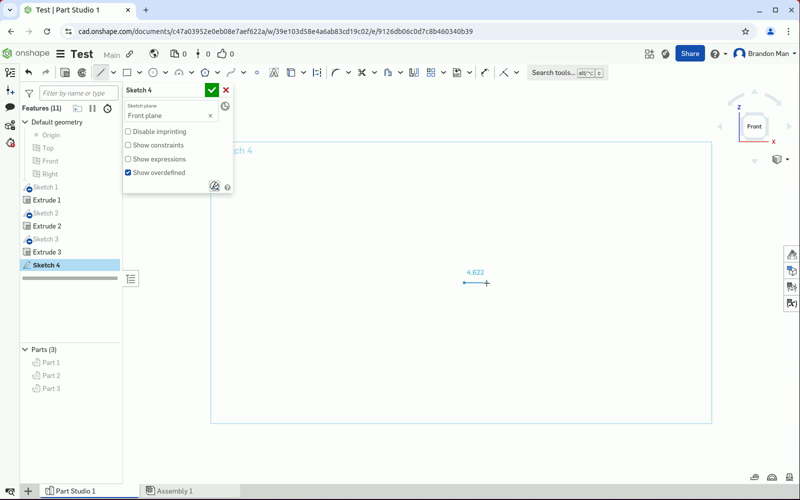
click(486, 282)
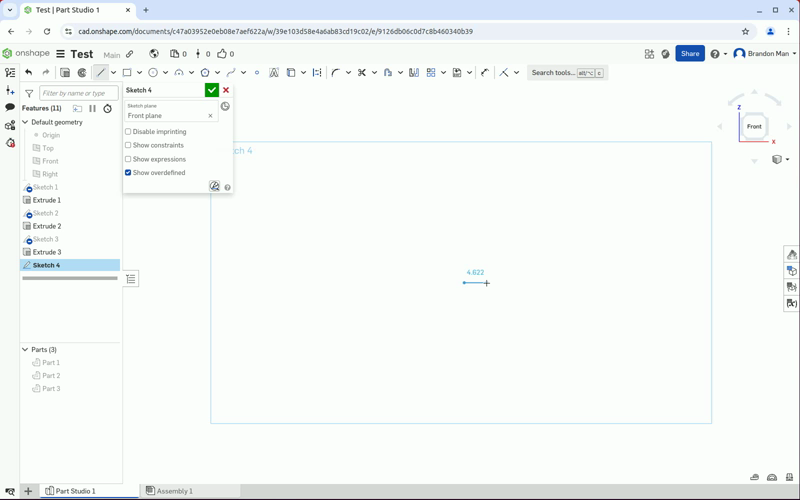
key_up(shift)
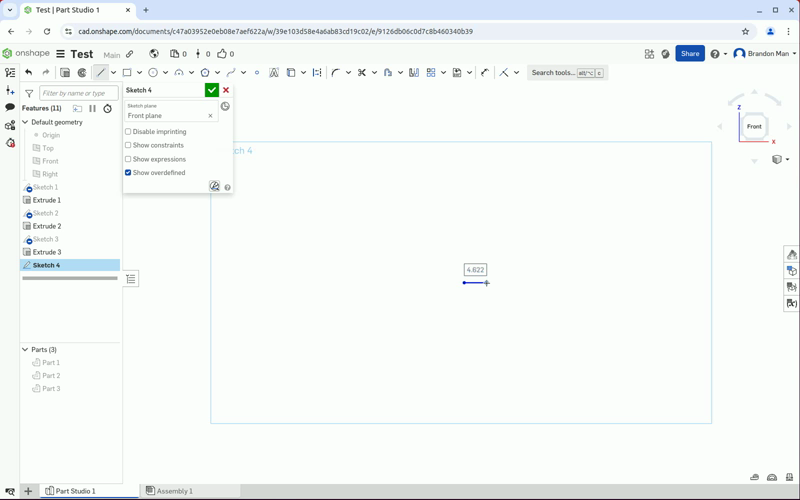
key_down(shift)
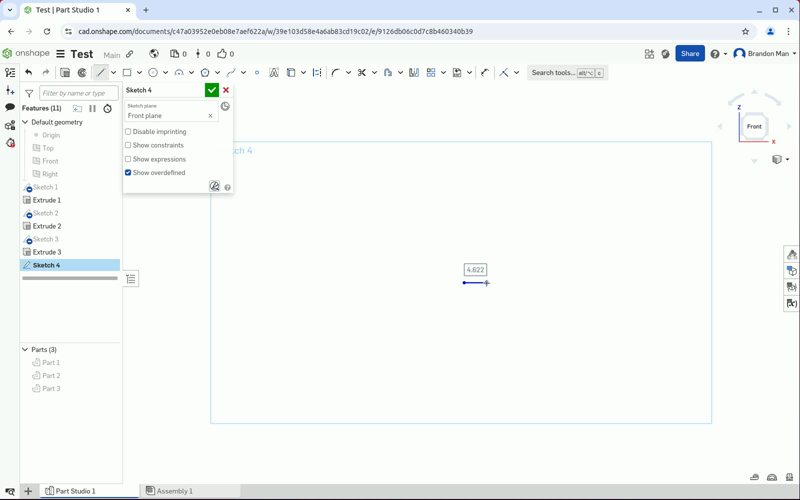
mouse_move(516, 282)
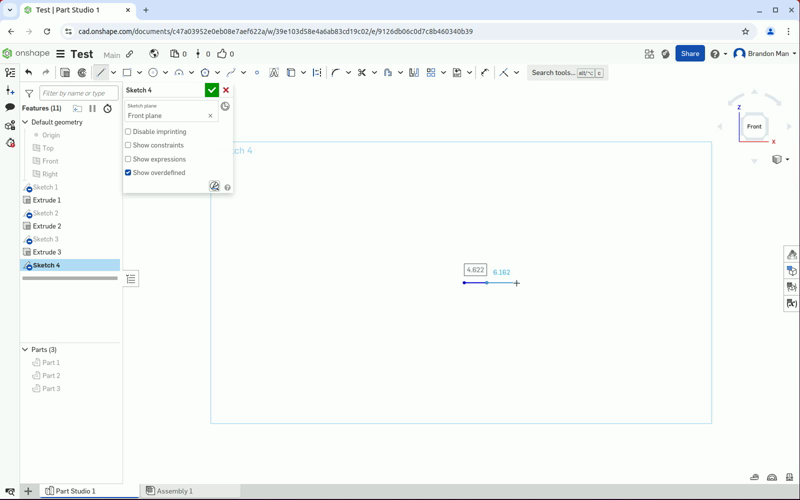
mouse_move(486, 234)
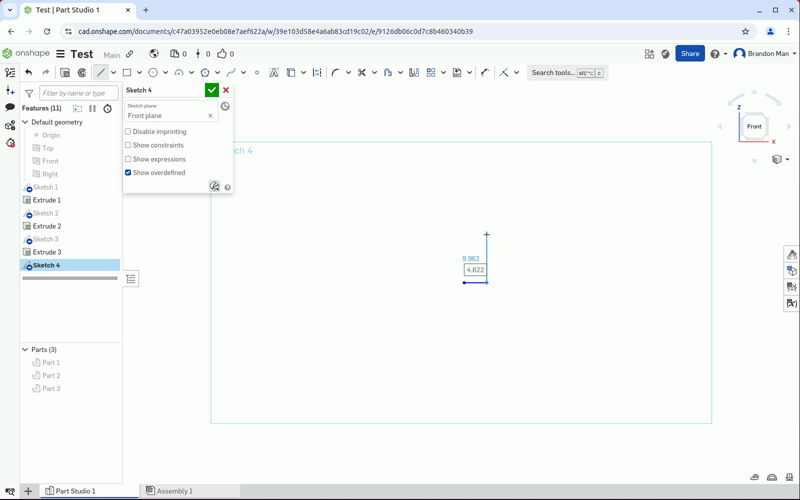
click(486, 234)
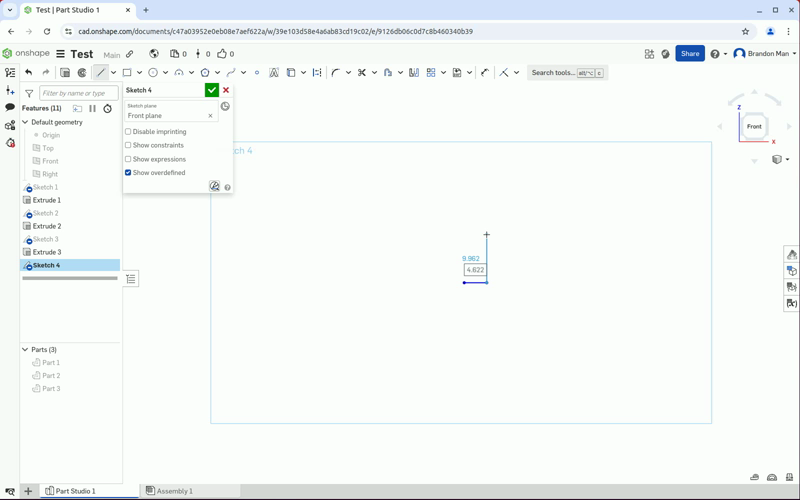
key_up(shift)
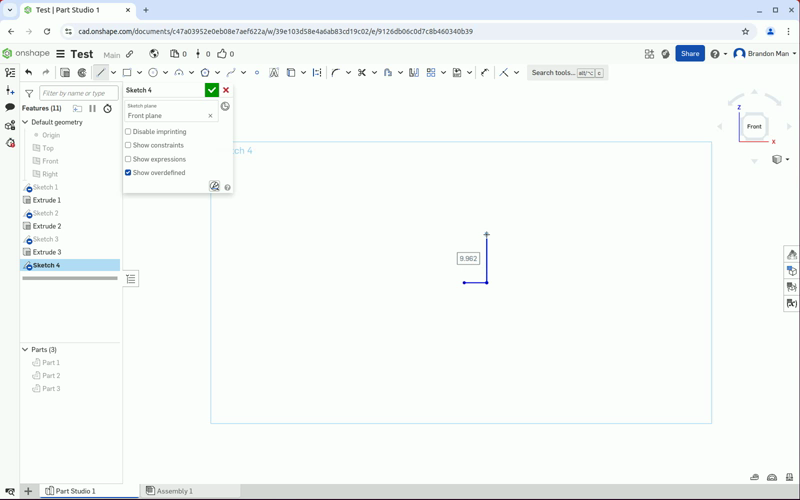
key_down(shift)
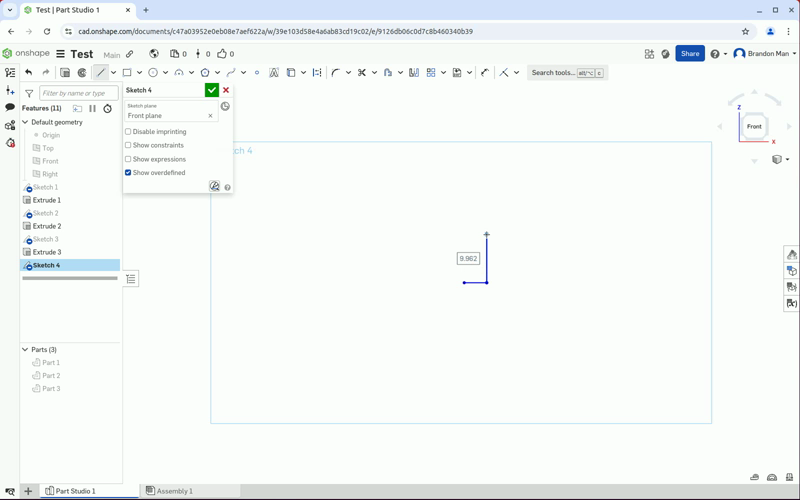
mouse_move(516, 234)
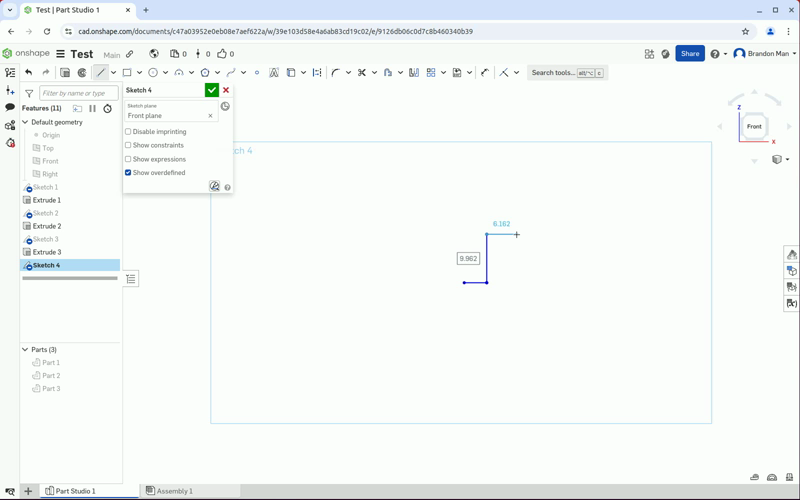
mouse_move(464, 234)
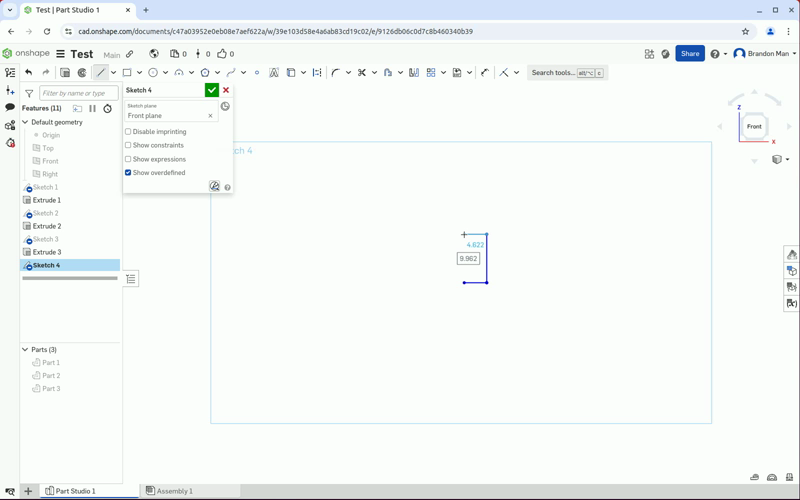
click(464, 234)
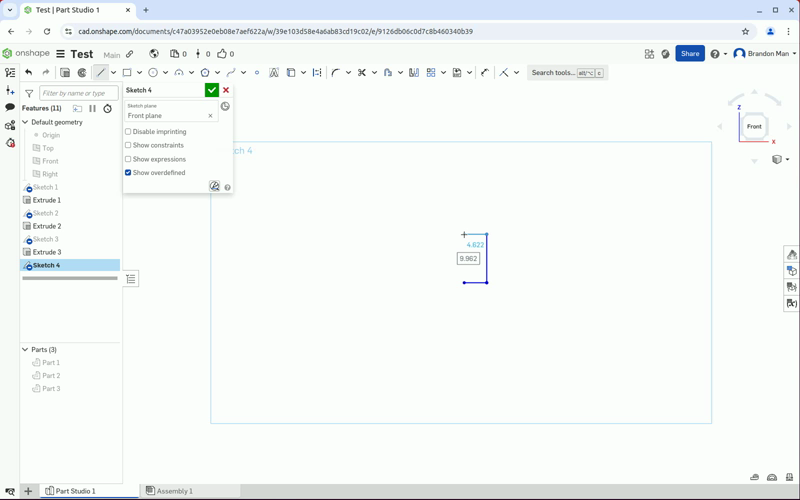
key_up(shift)
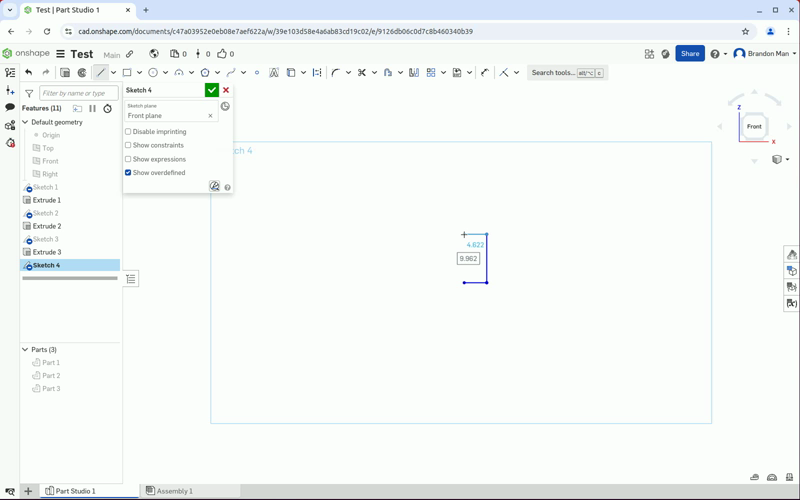
mouse_move(494, 234)
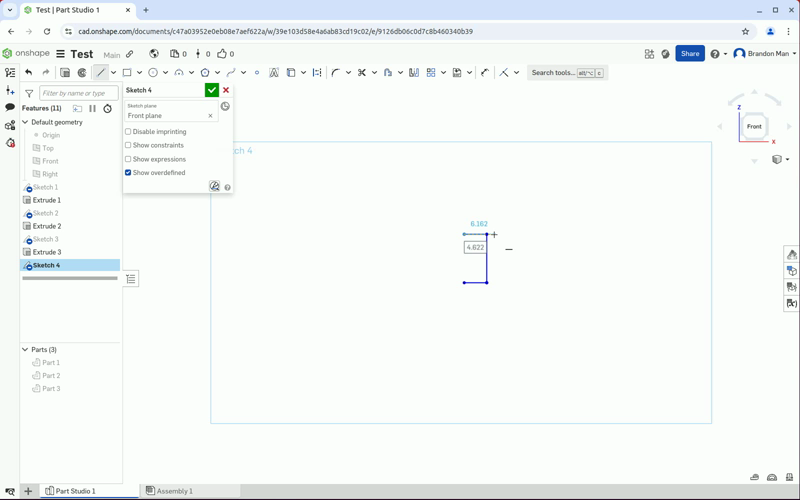
key_down(shift)
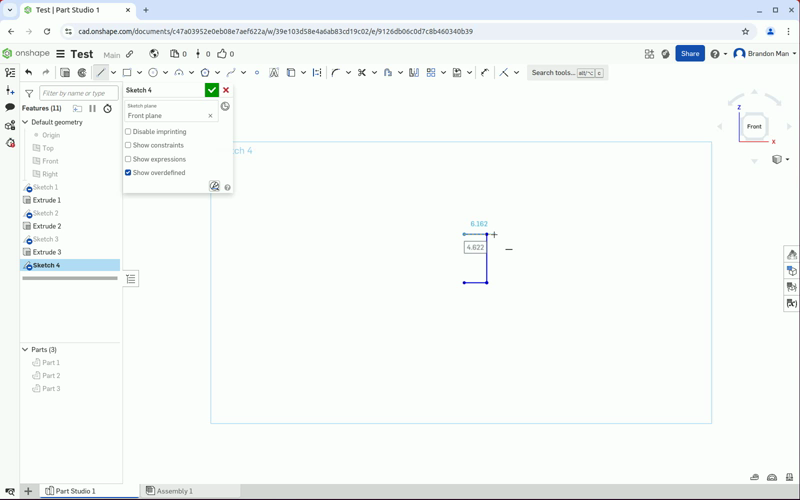
mouse_move(464, 282)
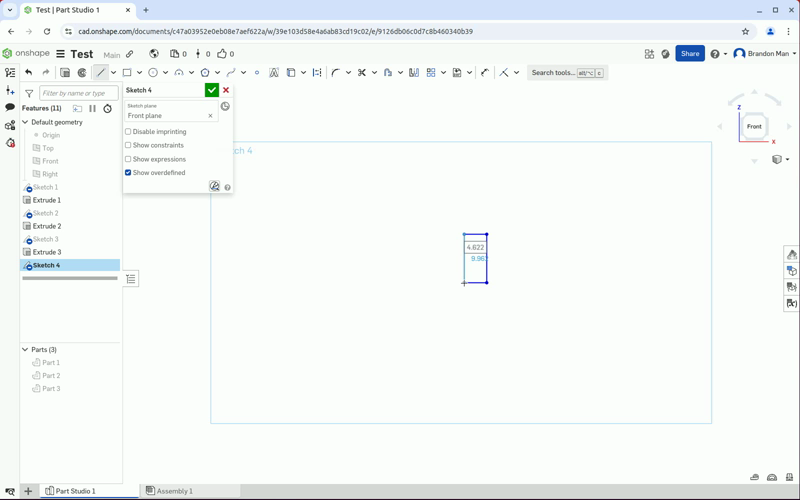
key_up(shift)
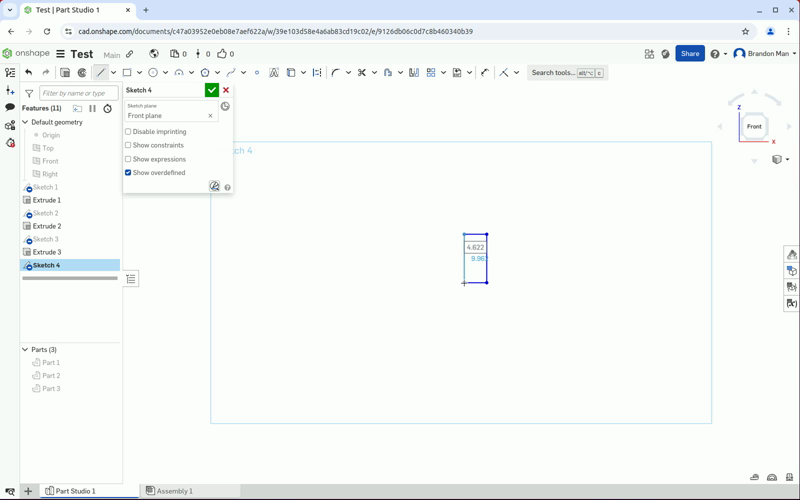
click(464, 282)
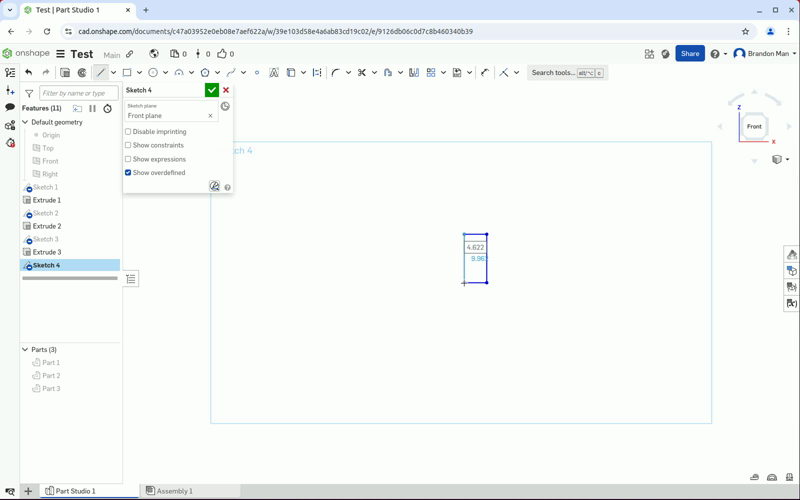
key(esc)
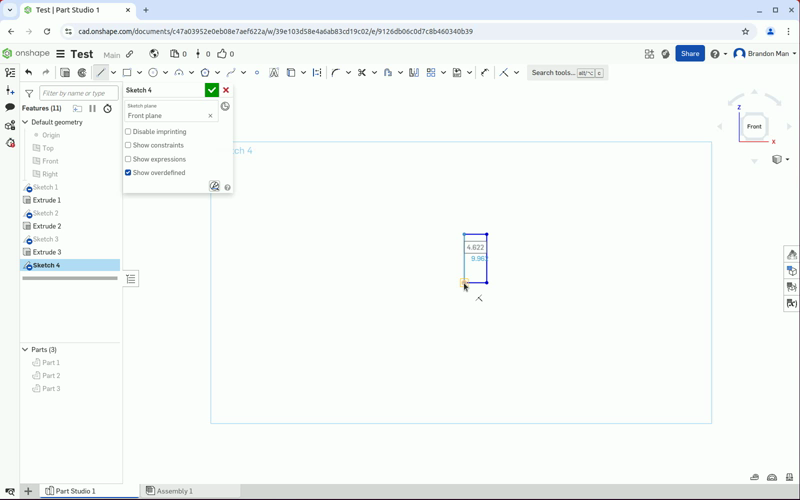
mouse_move(466, 257)
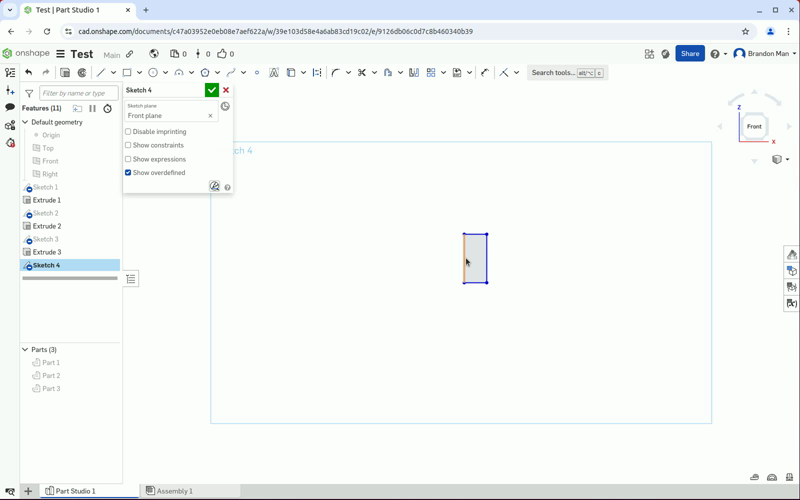
scroll(6)
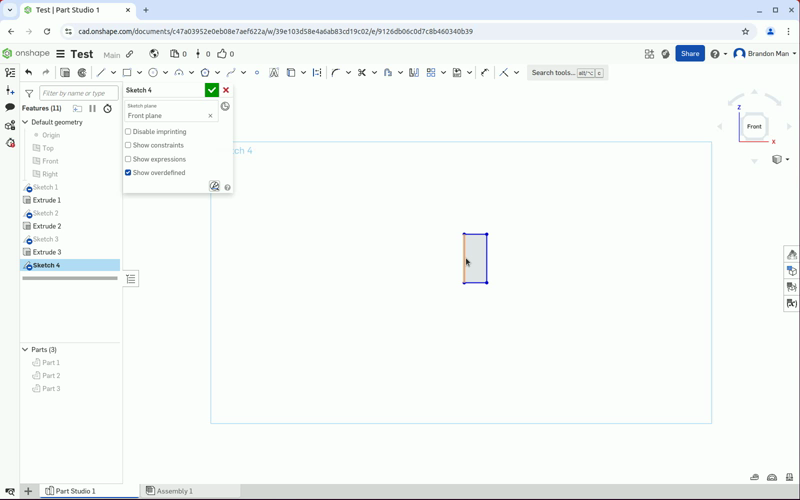
scroll(6)
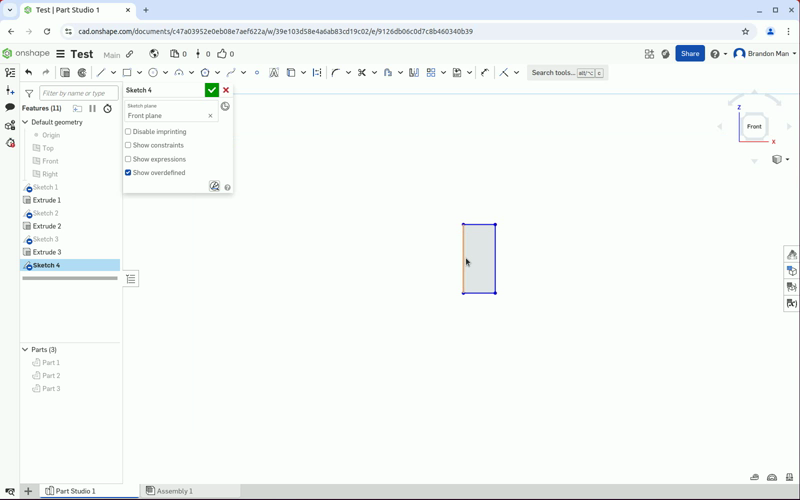
scroll(6)
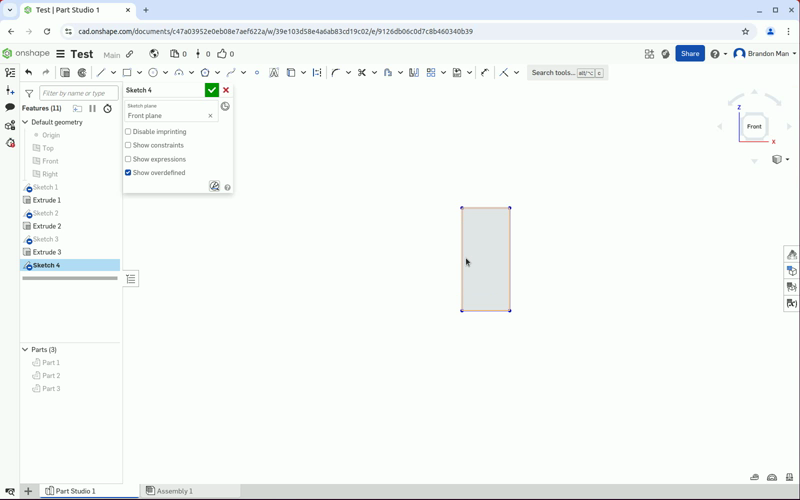
scroll(6)
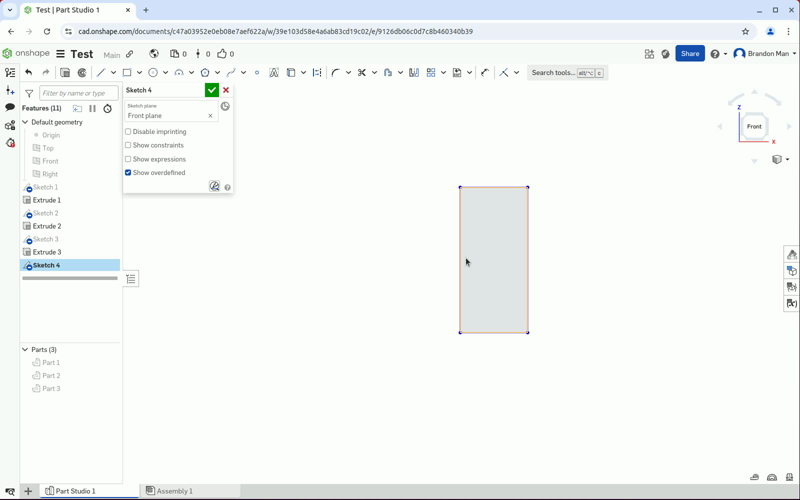
scroll(6)
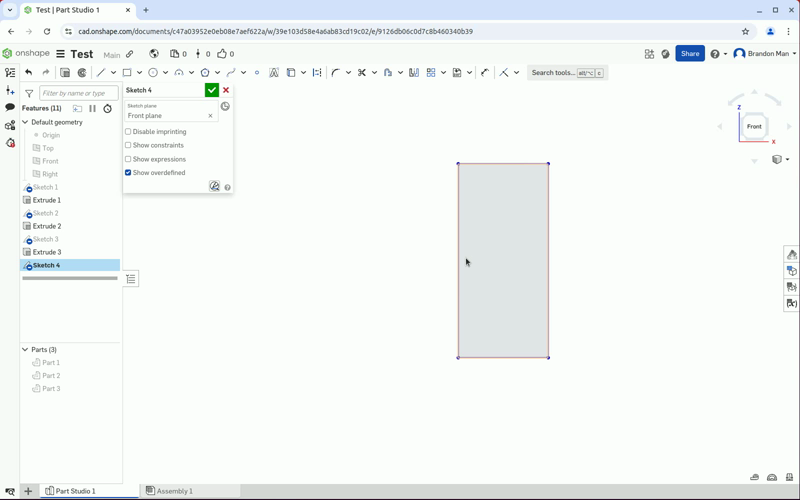
scroll(6)
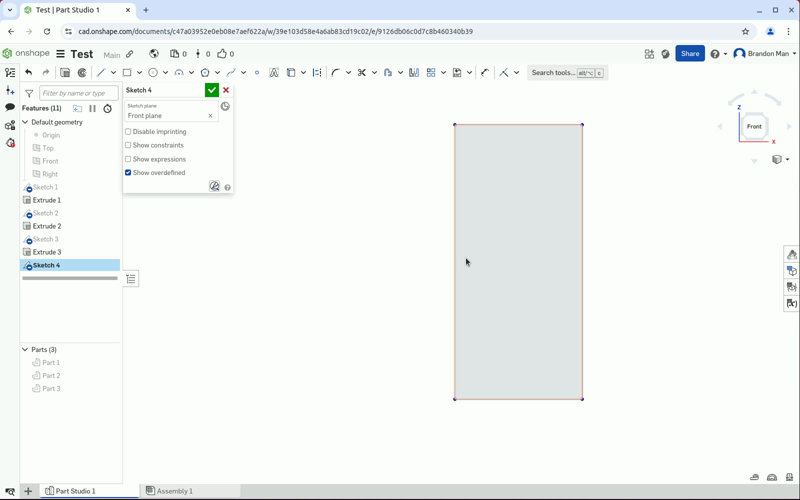
scroll(6)
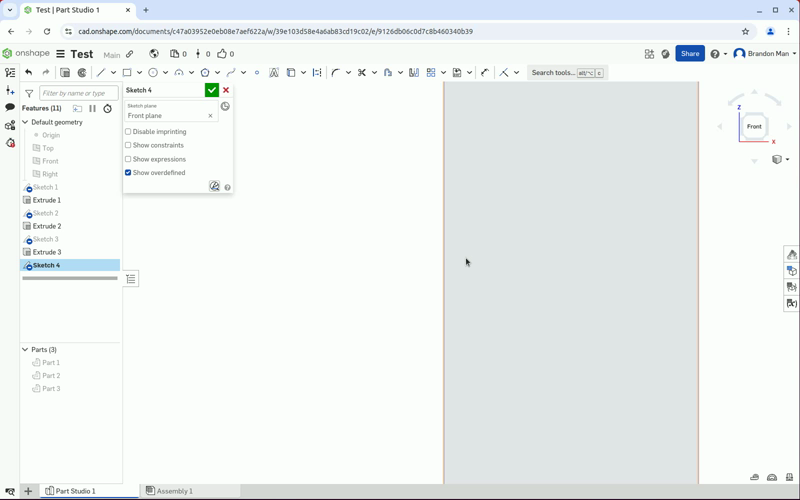
click(466, 257)
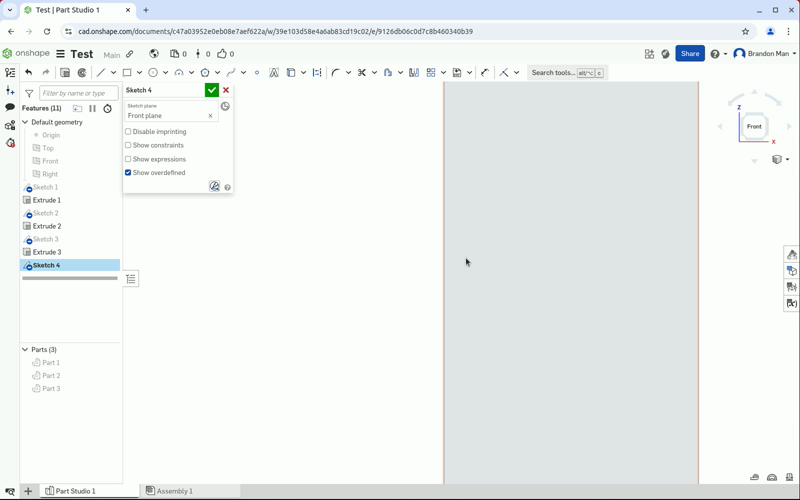
scroll(-6)
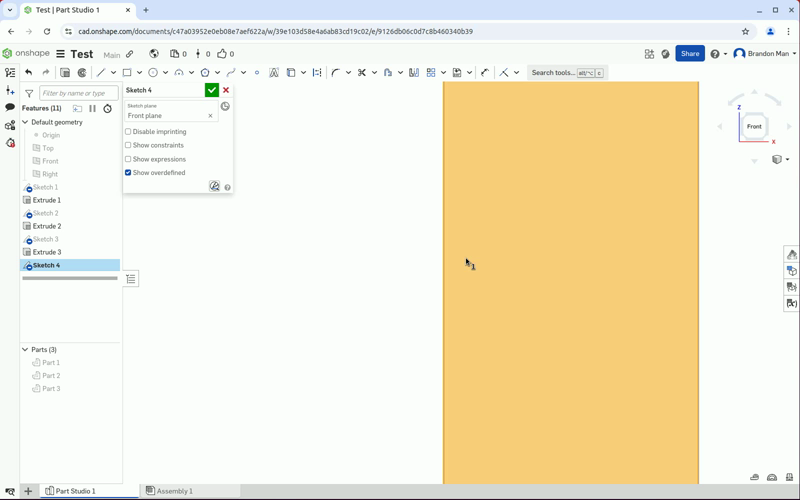
scroll(-6)
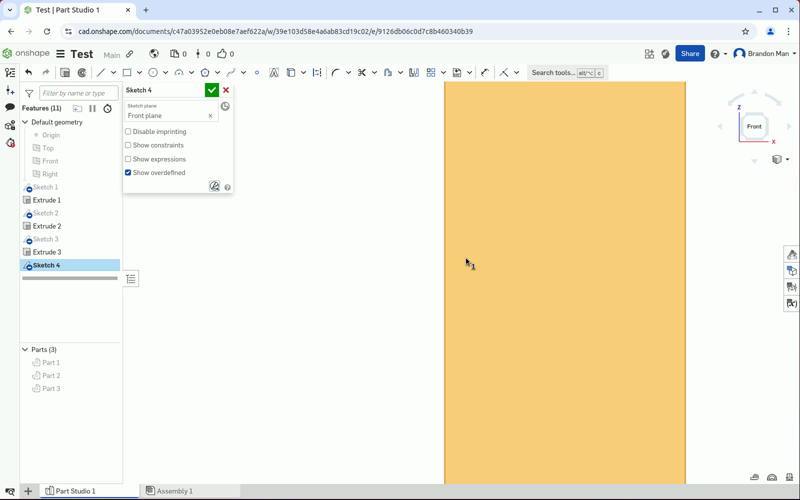
scroll(-6)
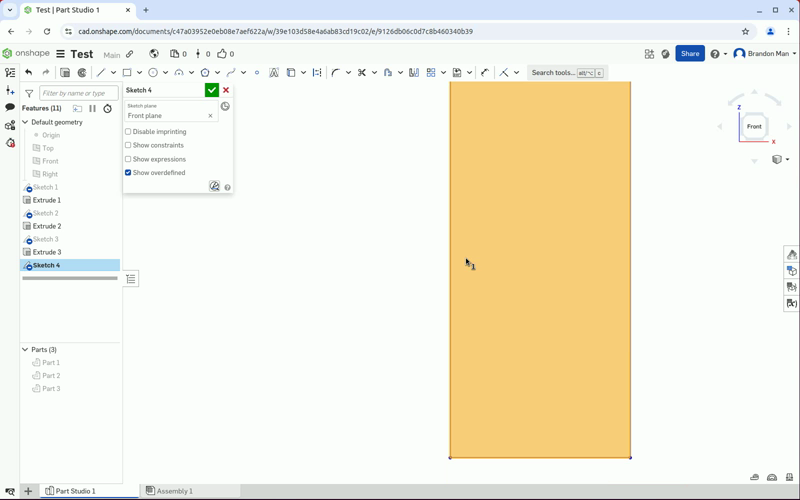
scroll(-6)
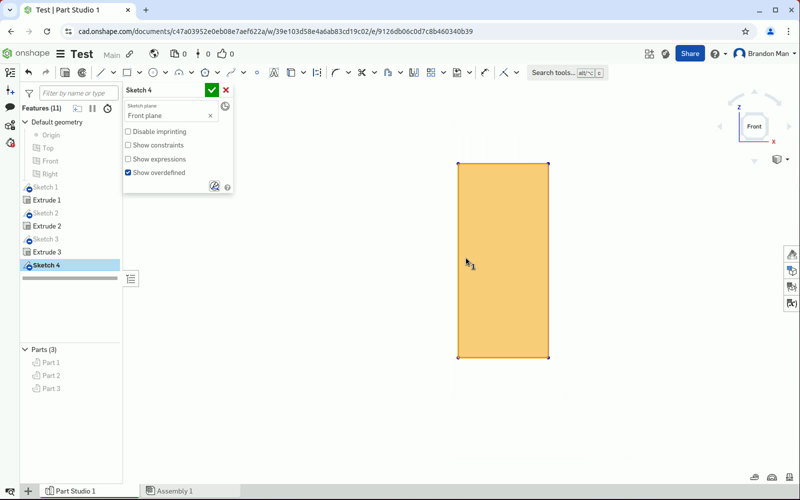
scroll(-6)
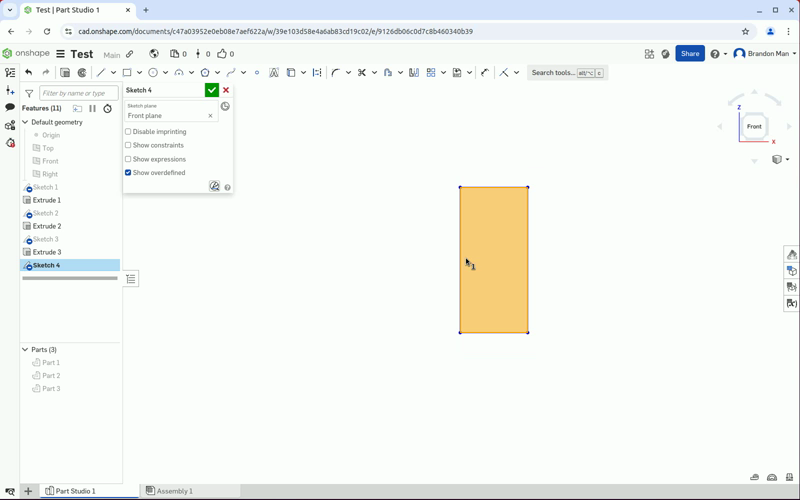
scroll(-6)
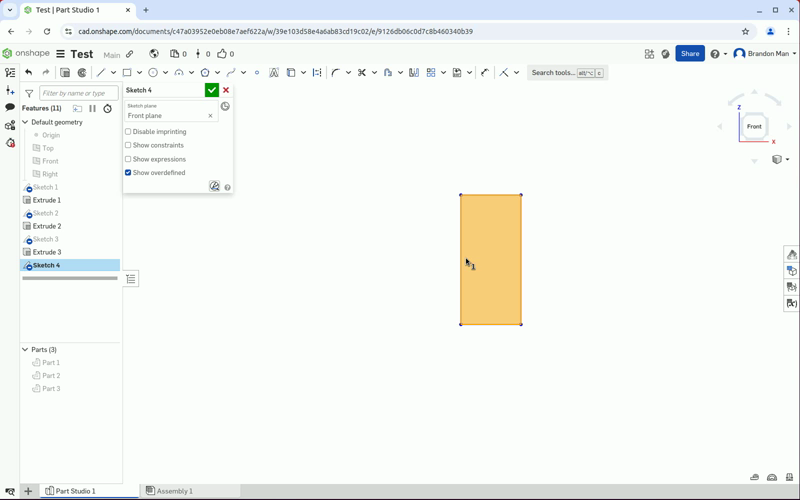
scroll(-6)
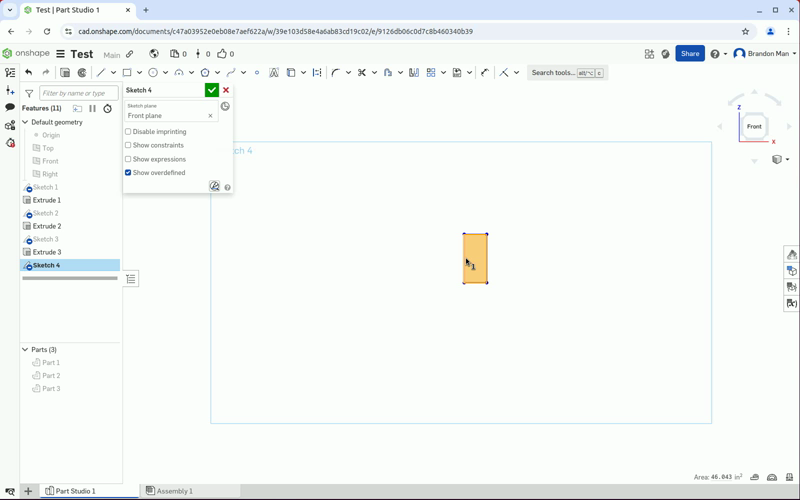
mouse_move(73, 352)
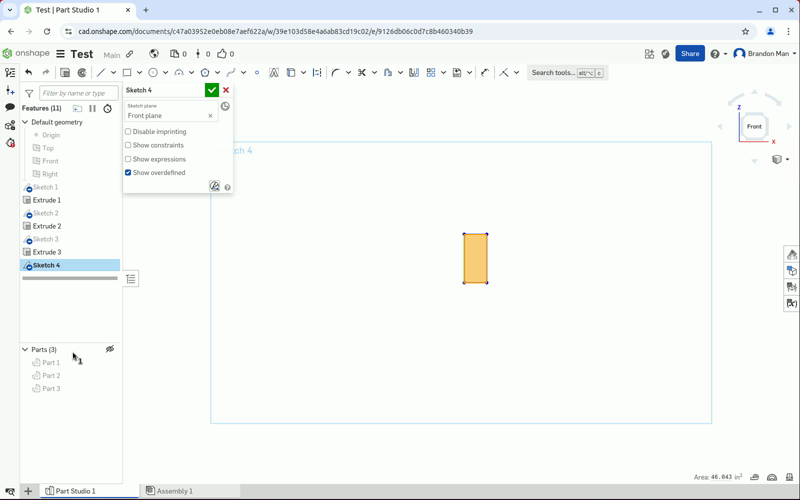
key(shift+y)
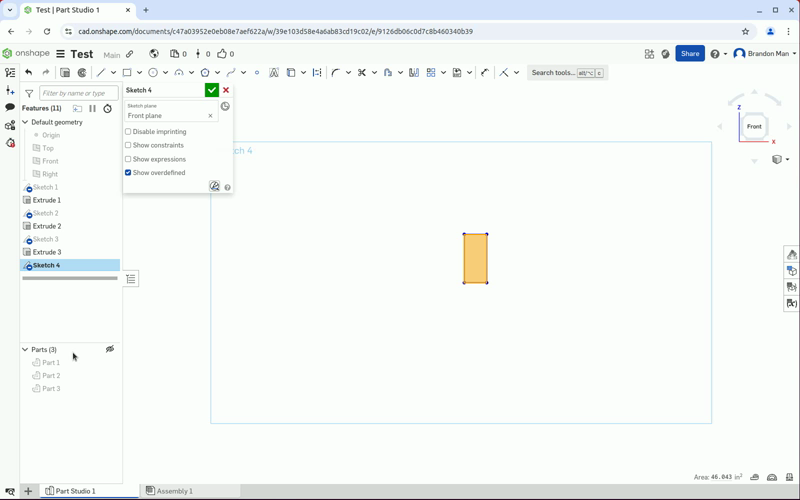
key(shift+e)
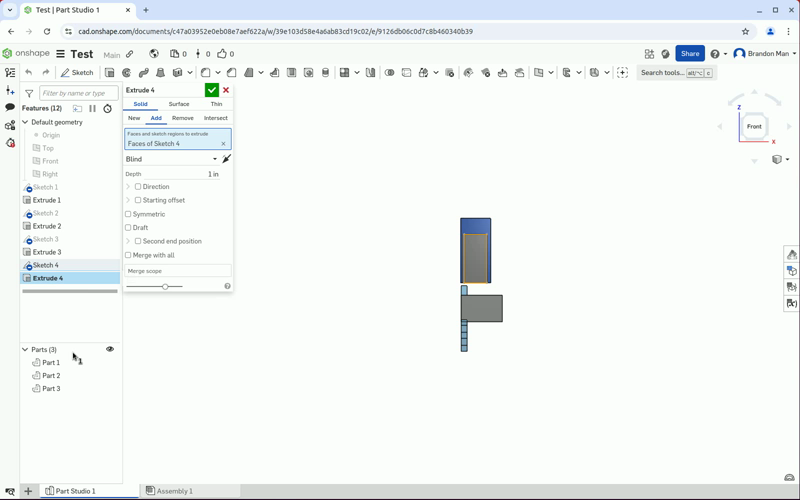
mouse_move(143, 106)
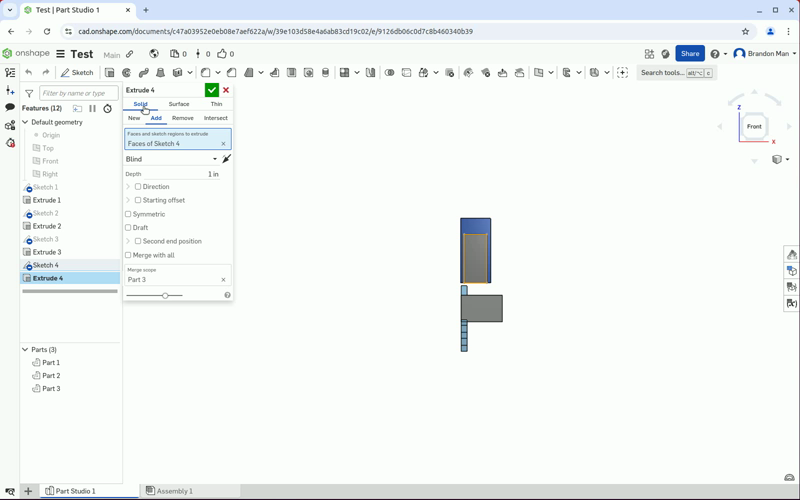
click(143, 106)
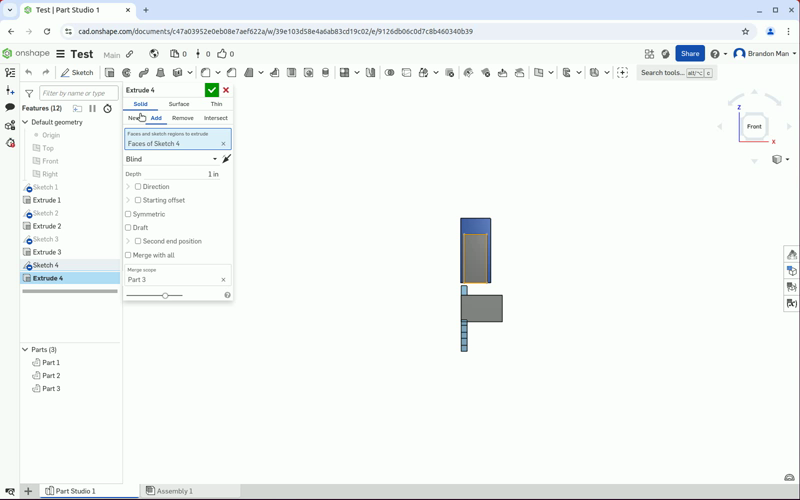
mouse_move(137, 120)
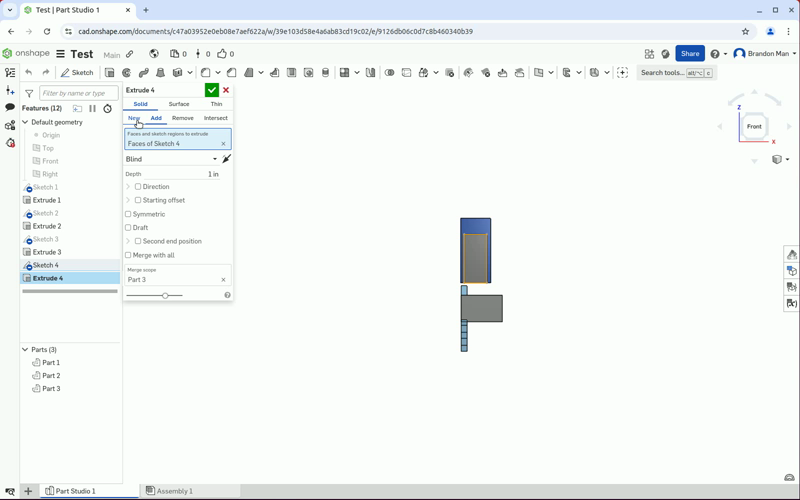
click(137, 120)
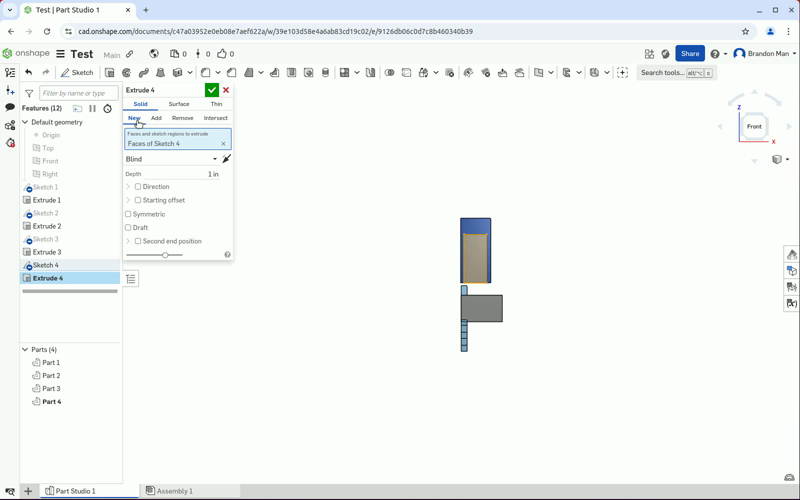
key(tab, 4)
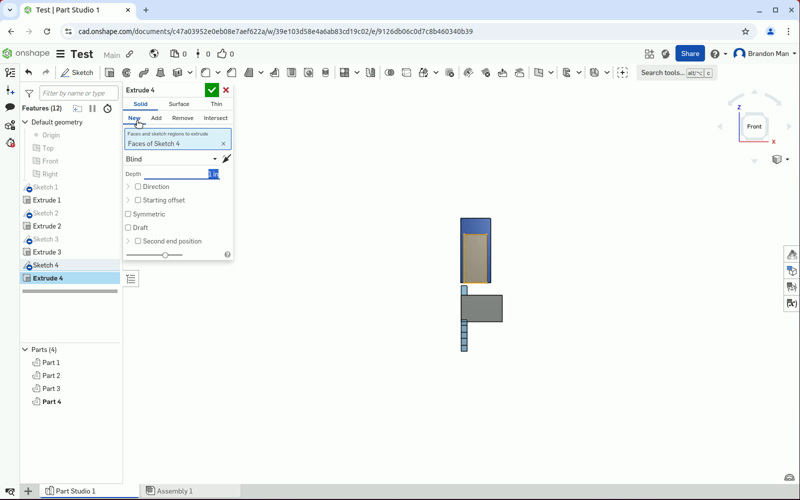
text(0.963)
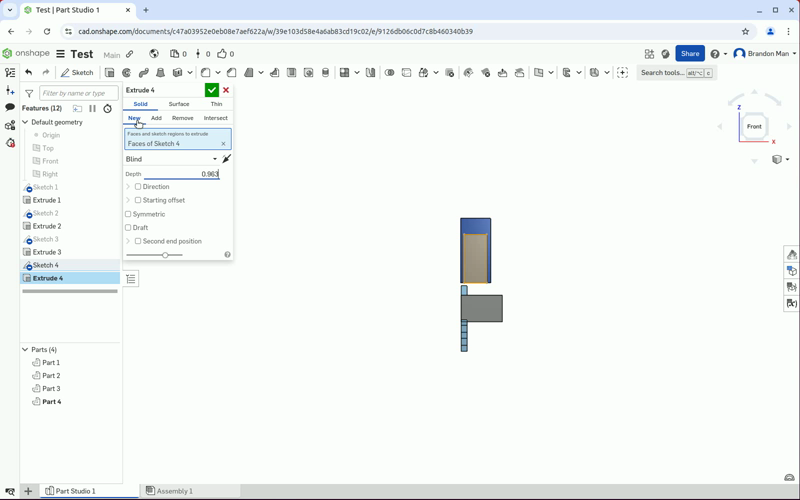
key(enter)
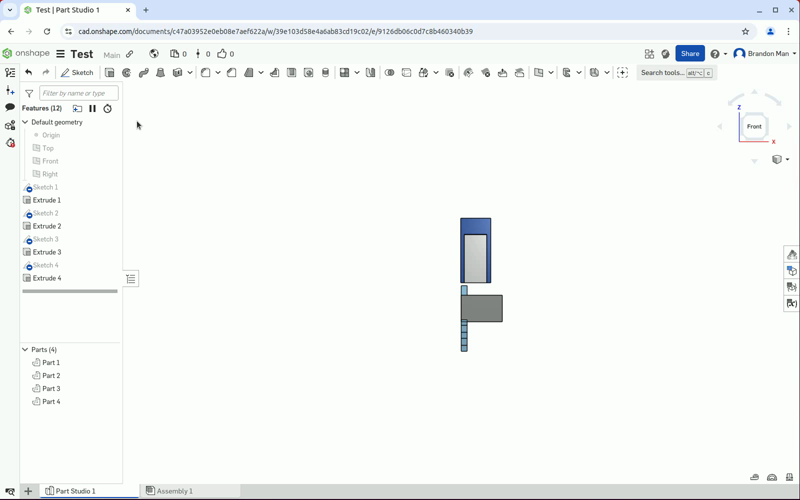
key(shift+h)
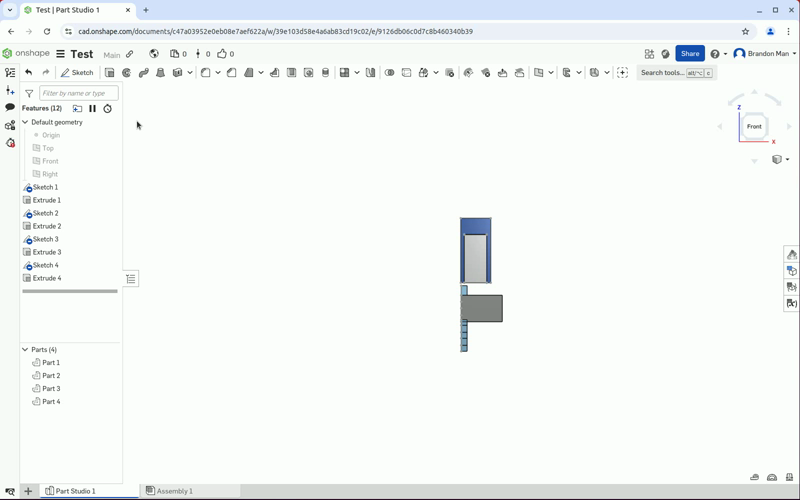
key(shift+h)
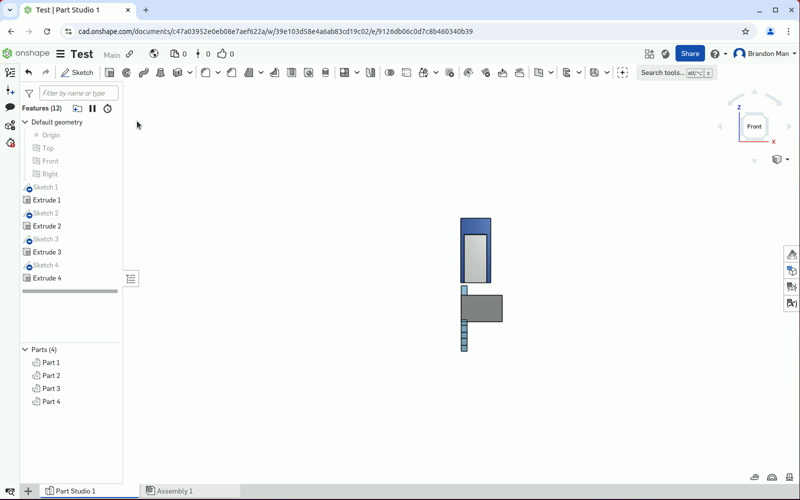
mouse_move(73, 189)
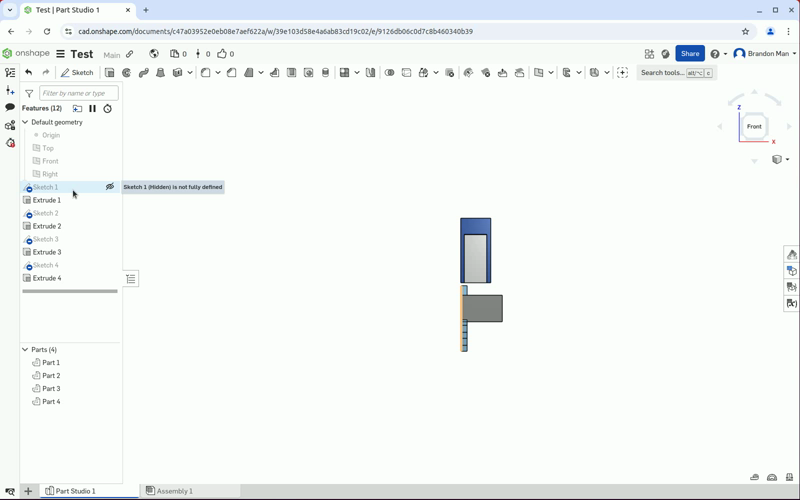
click(73, 189)
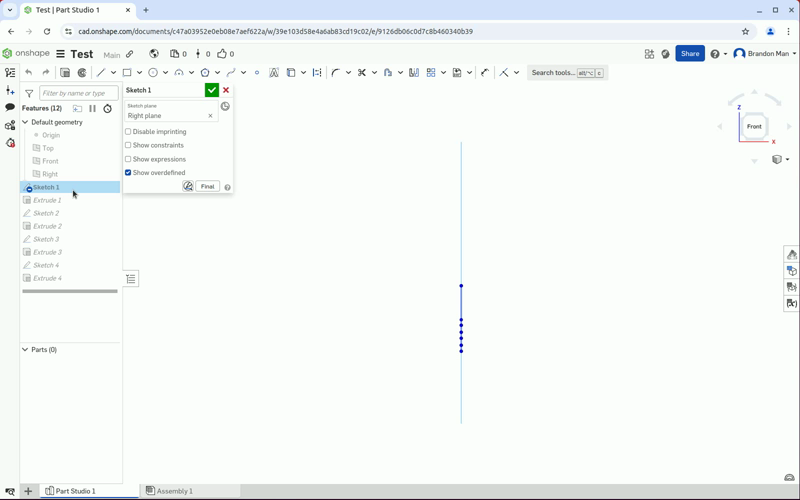
mouse_move(229, 92)
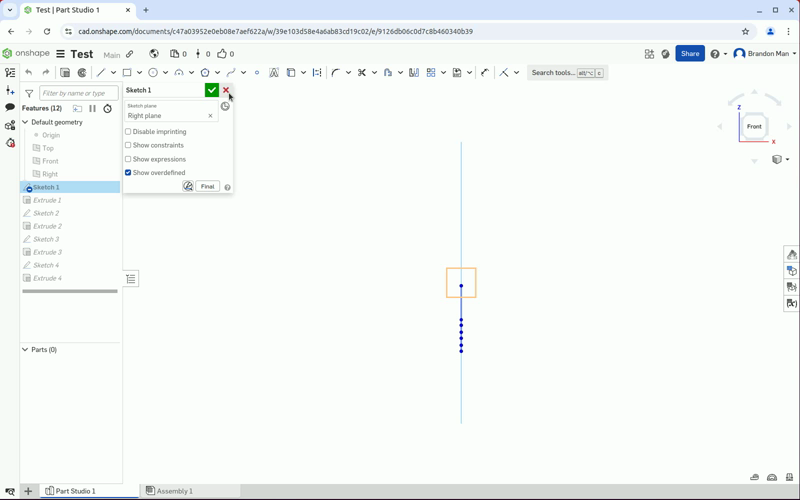
click(229, 92)
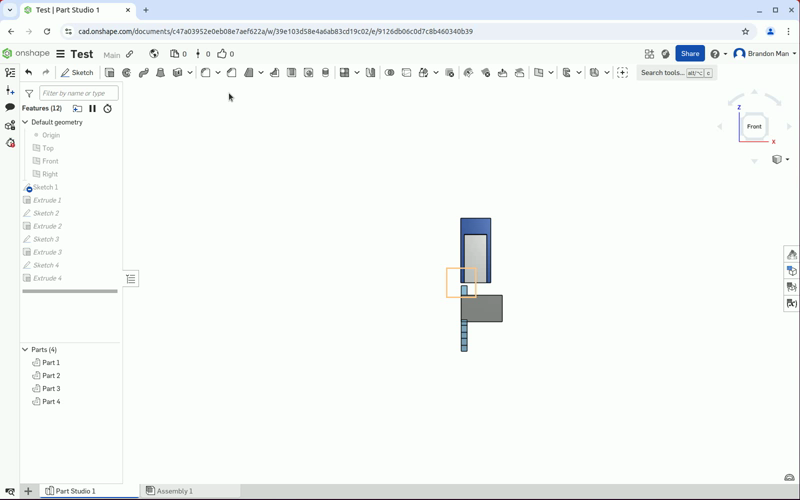
mouse_move(73, 352)
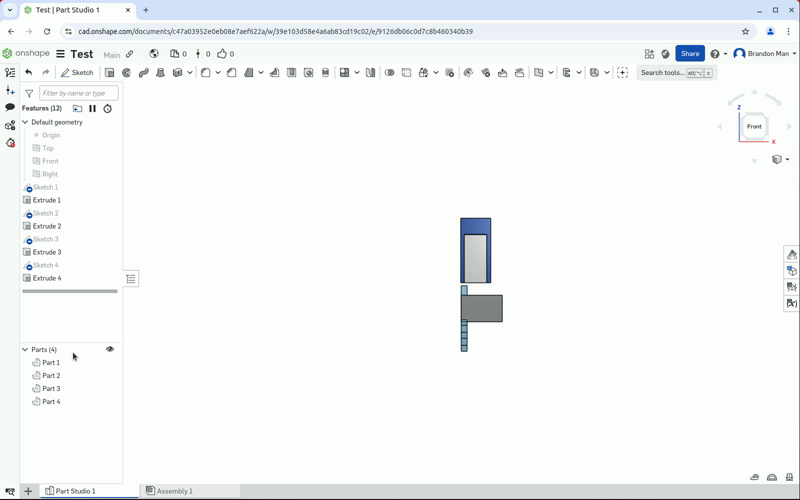
key(y)
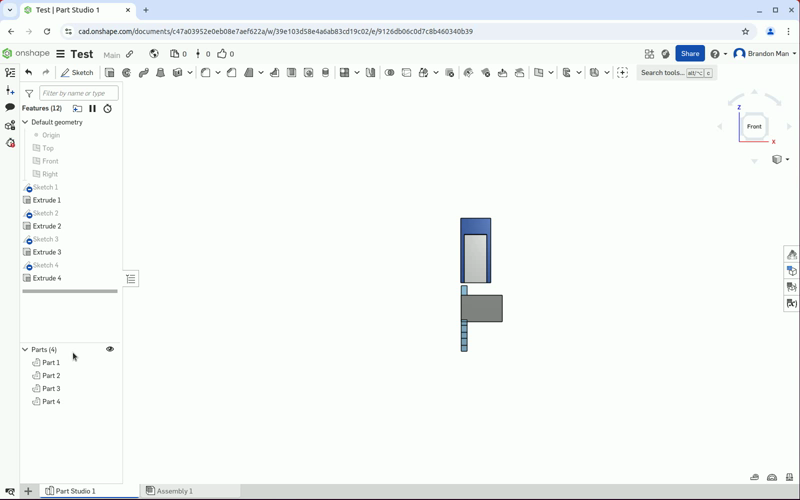
key(shift+p)
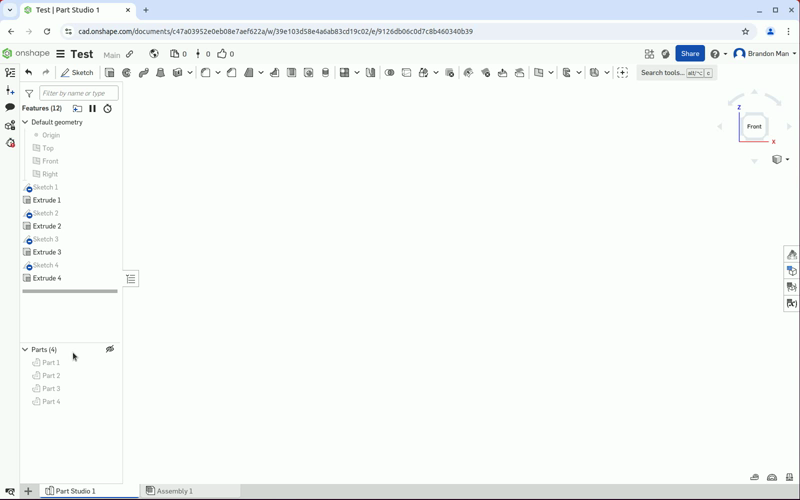
key(space)
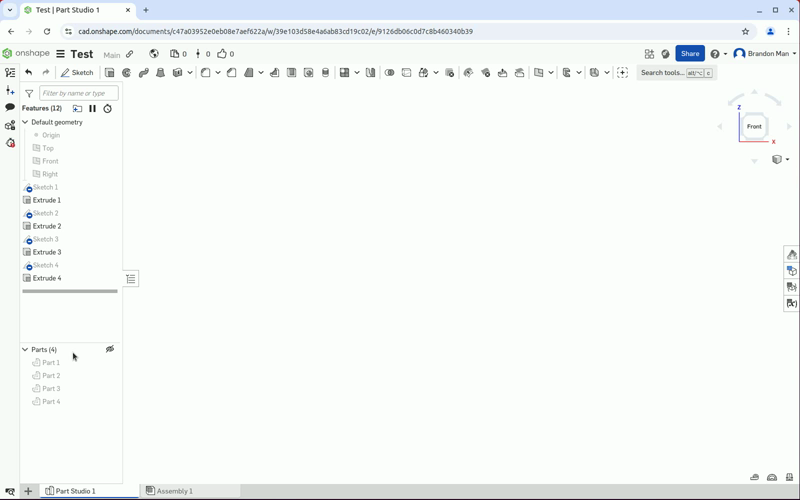
key_down(shift)
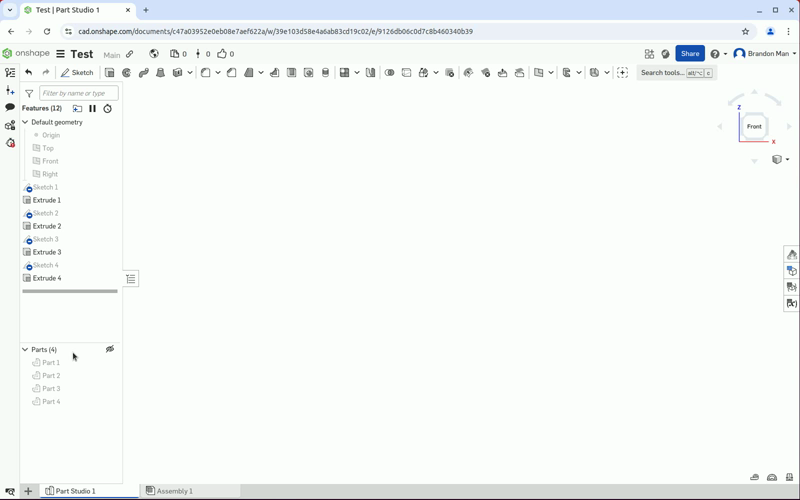
key(down)
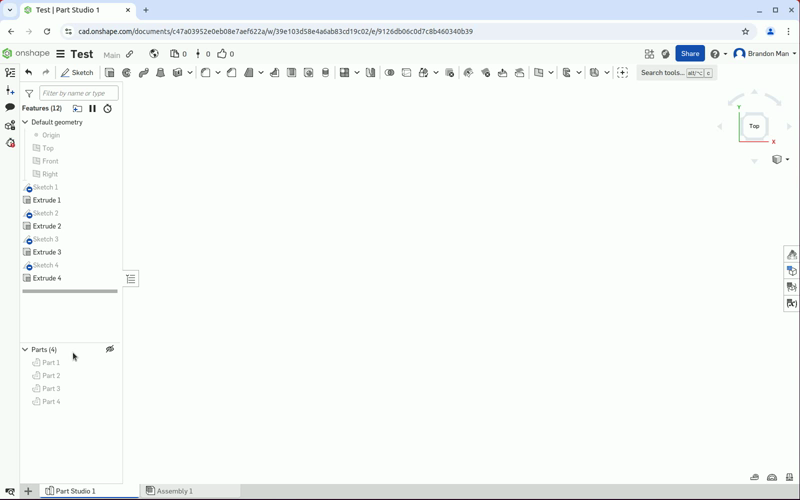
key_up(shift)
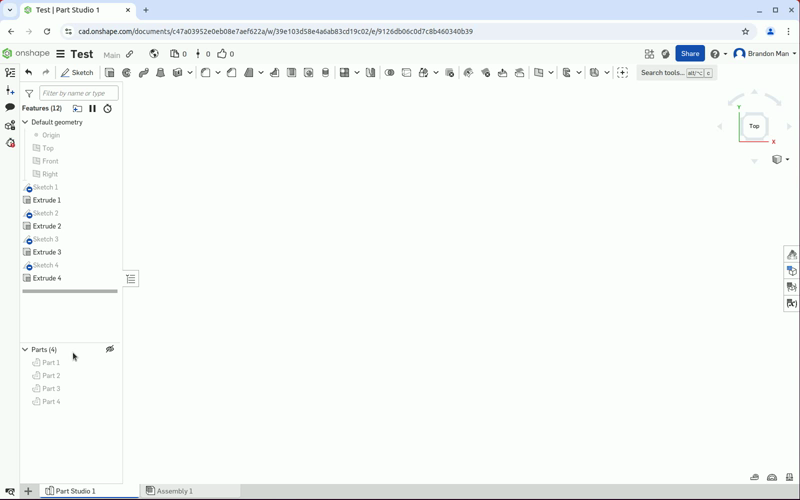
mouse_move(73, 352)
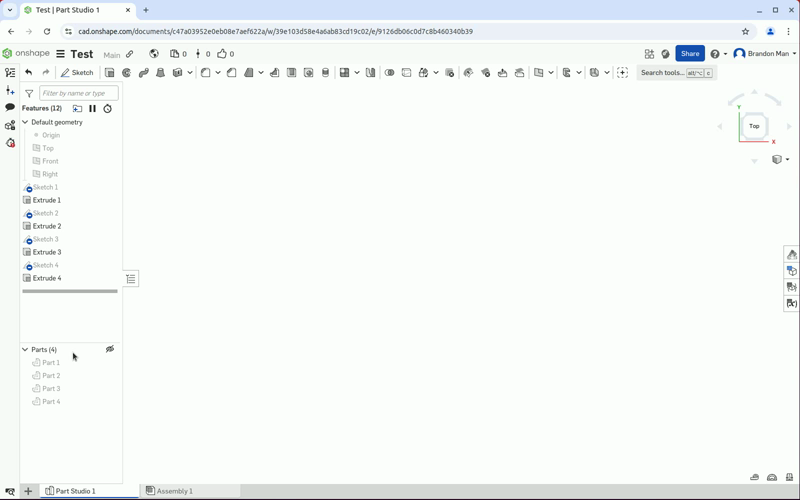
key(shift+y)
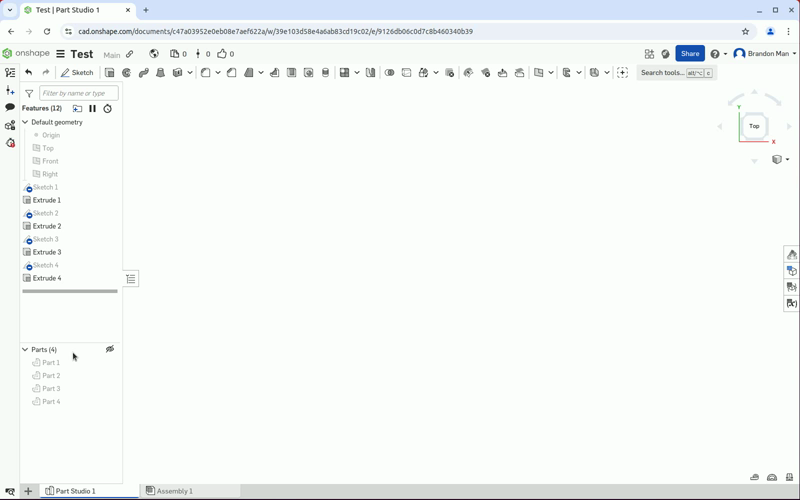
key(shift+s)
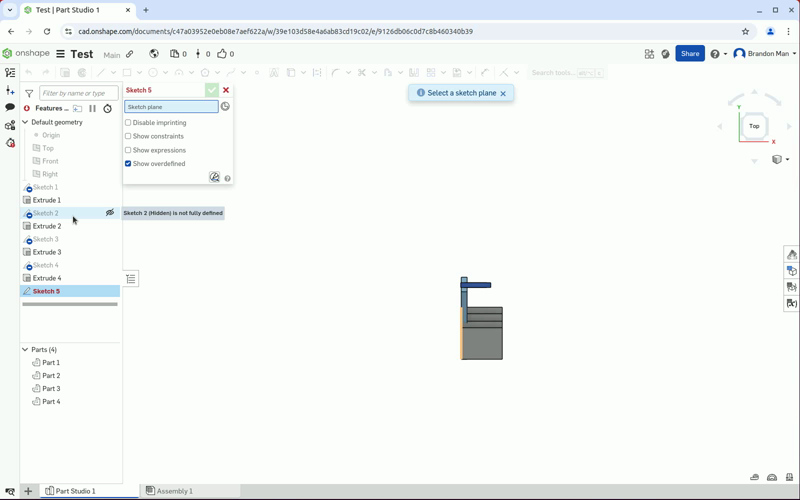
scroll(3)
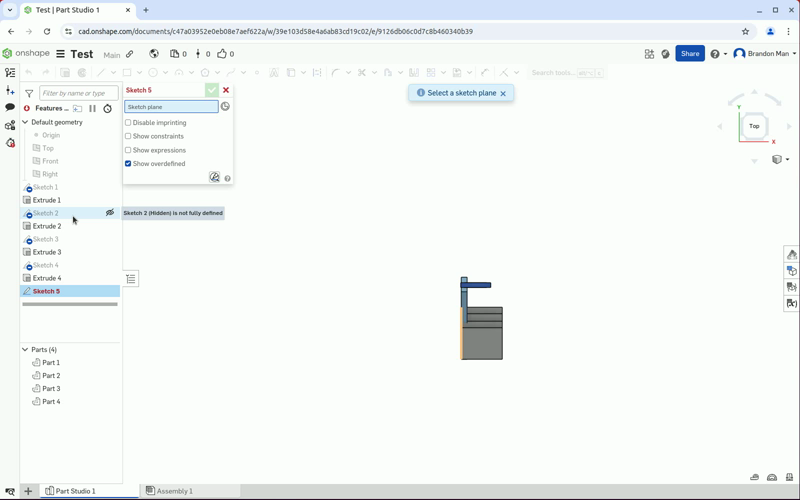
mouse_move(73, 150)
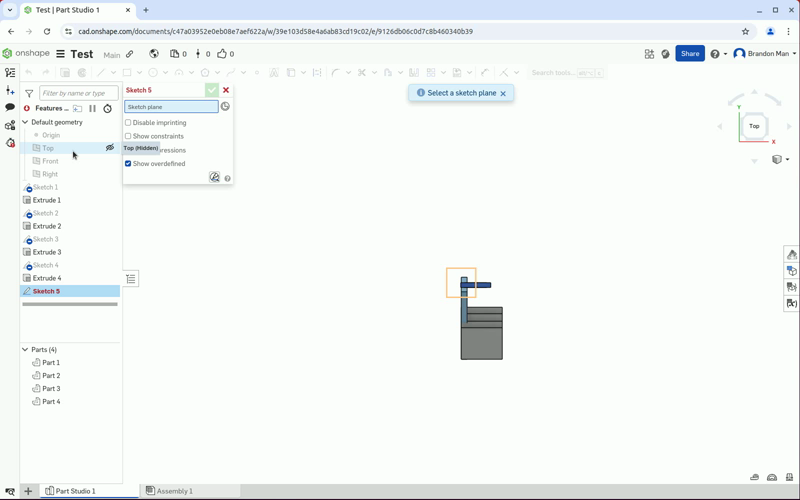
click(73, 150)
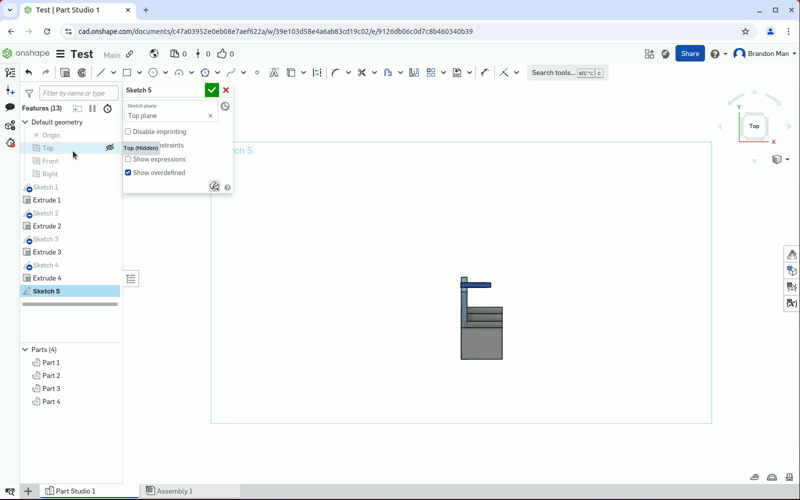
mouse_move(73, 352)
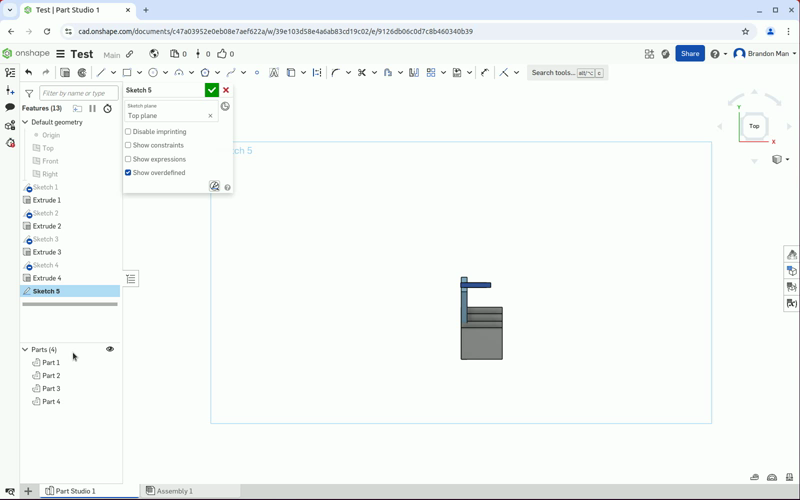
key(y)
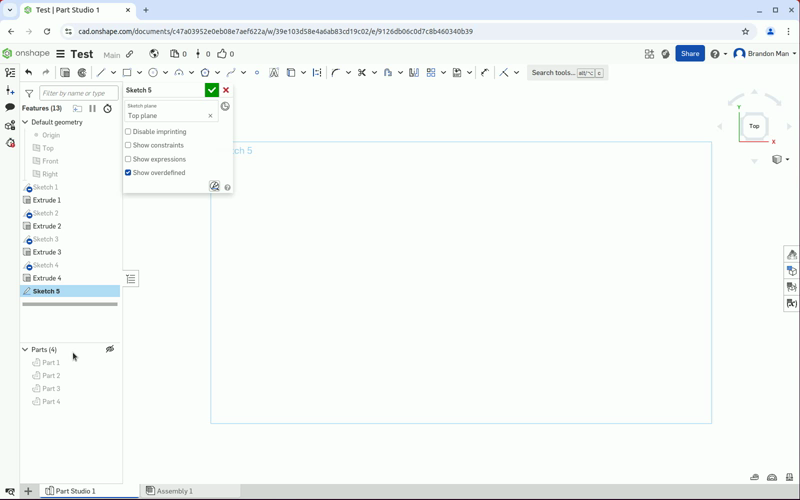
key(l)
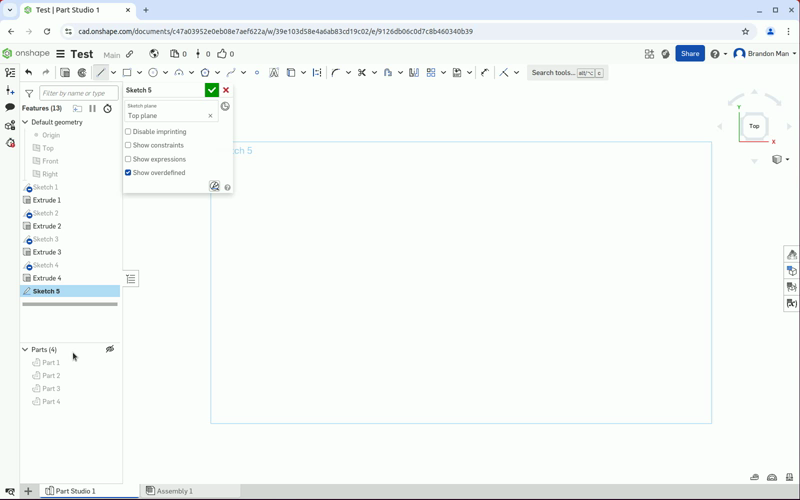
key_down(shift)
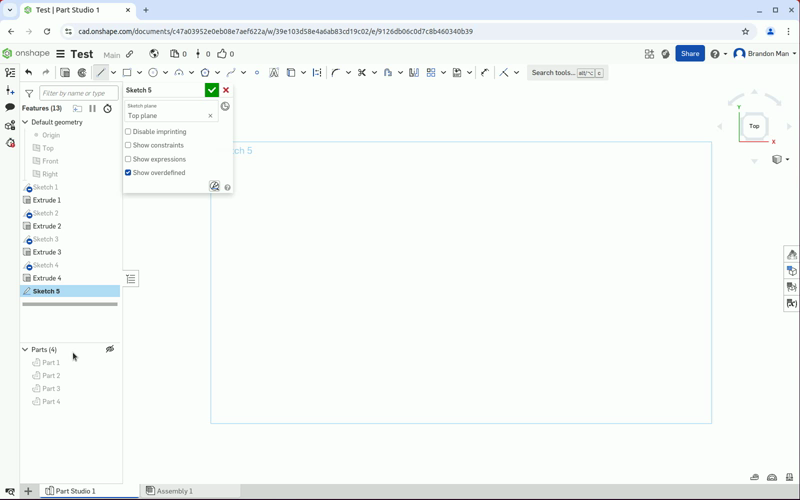
mouse_move(348, 282)
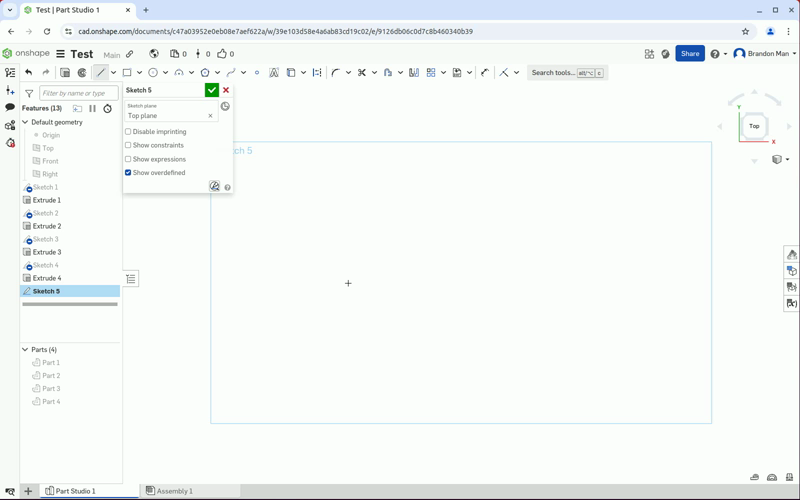
click(348, 282)
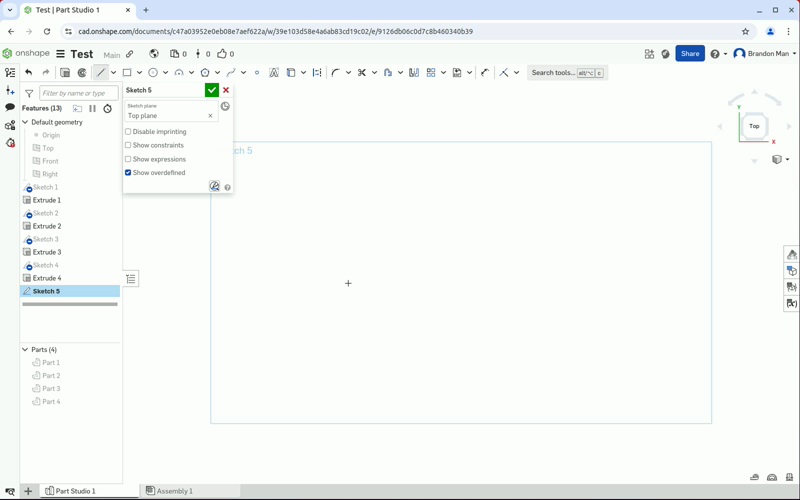
key_up(shift)
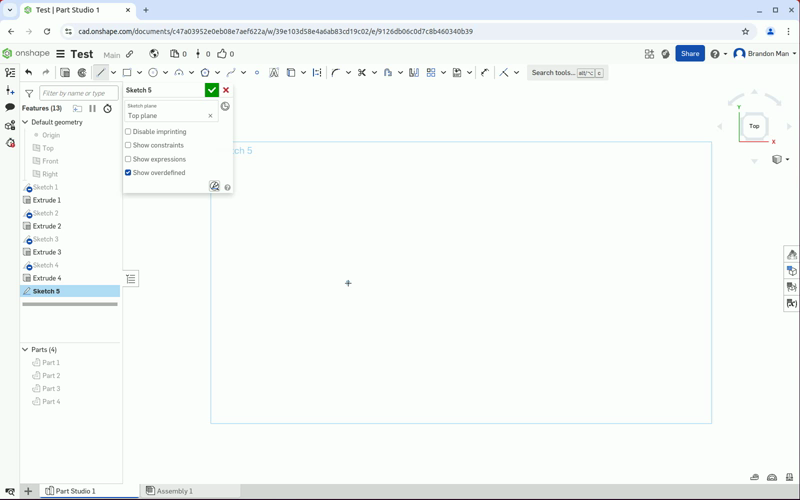
key_down(shift)
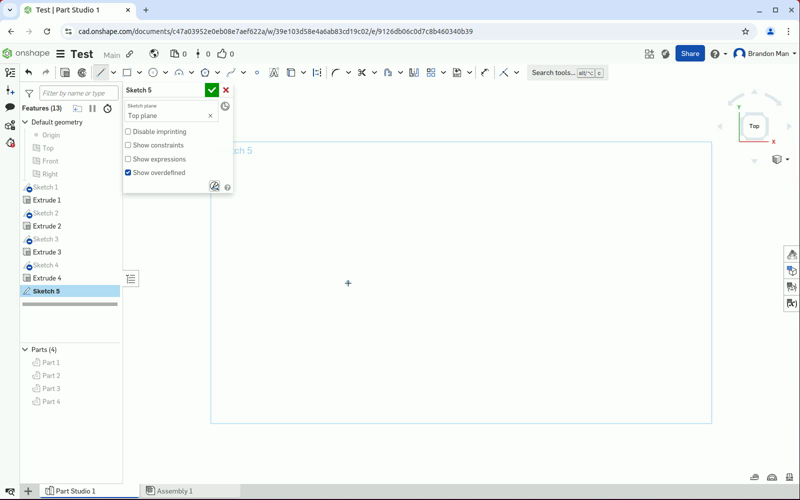
mouse_move(419, 282)
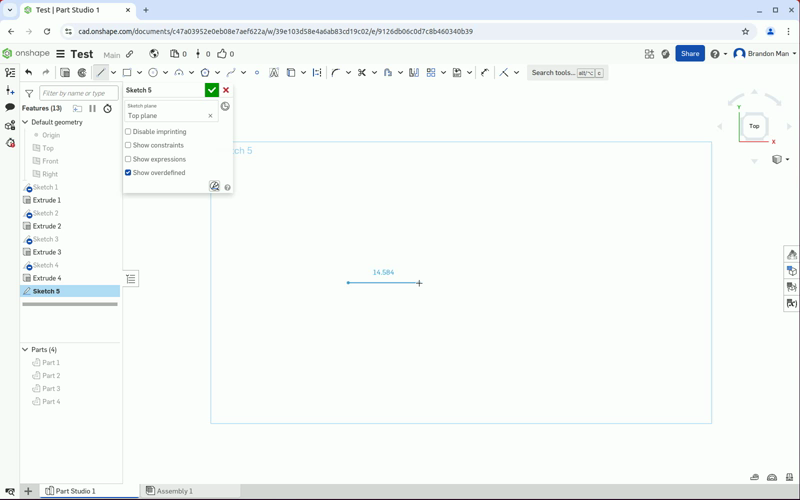
click(419, 282)
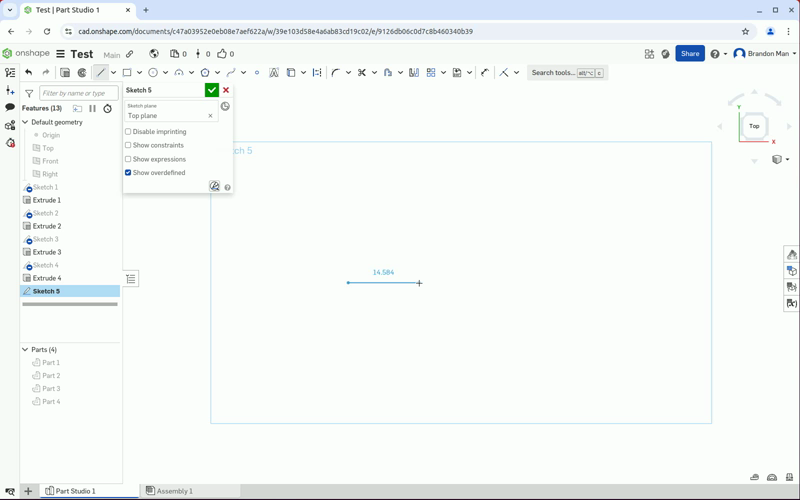
key_up(shift)
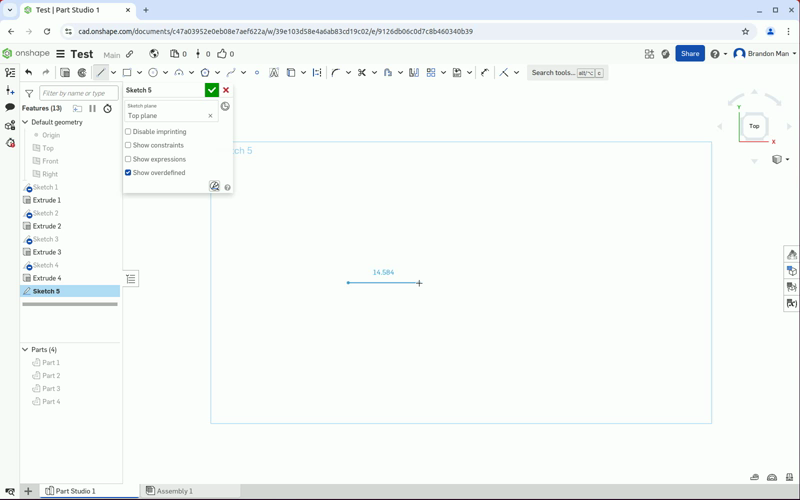
key_down(shift)
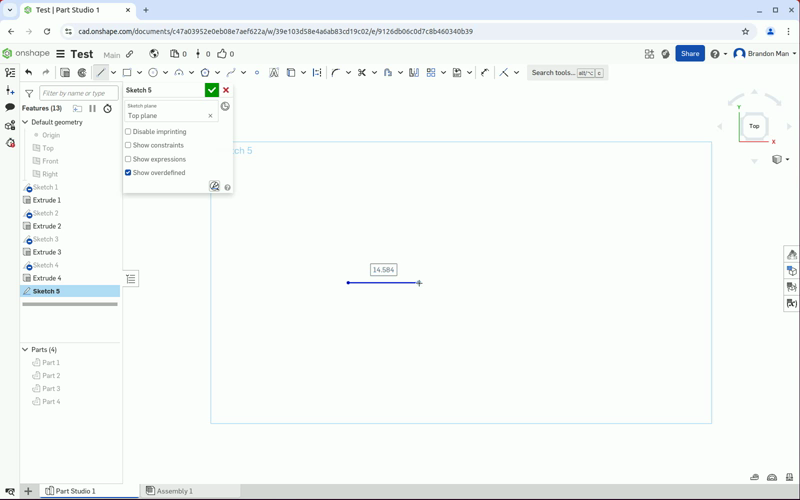
mouse_move(449, 282)
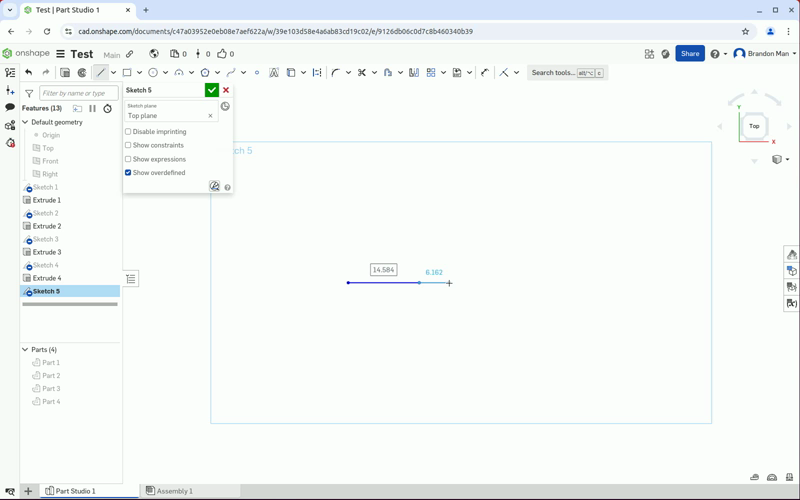
mouse_move(419, 280)
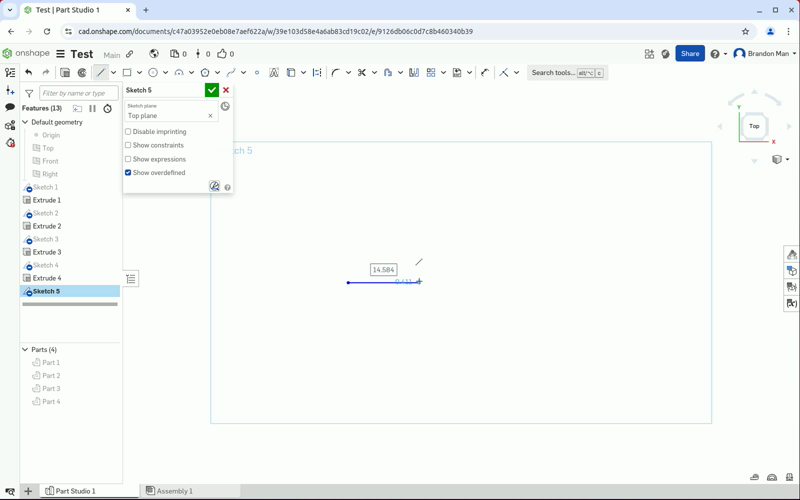
scroll(6)
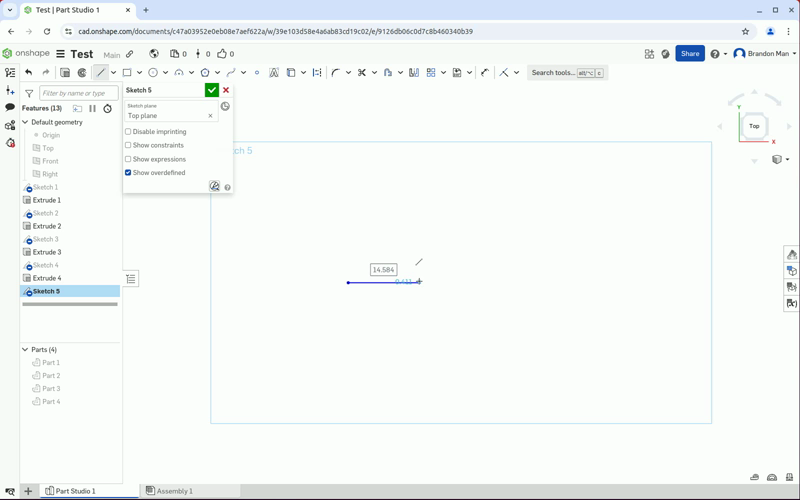
scroll(6)
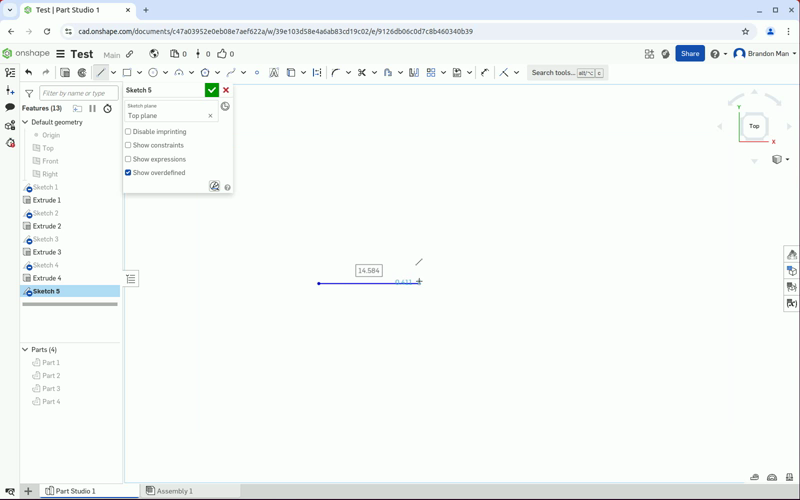
scroll(6)
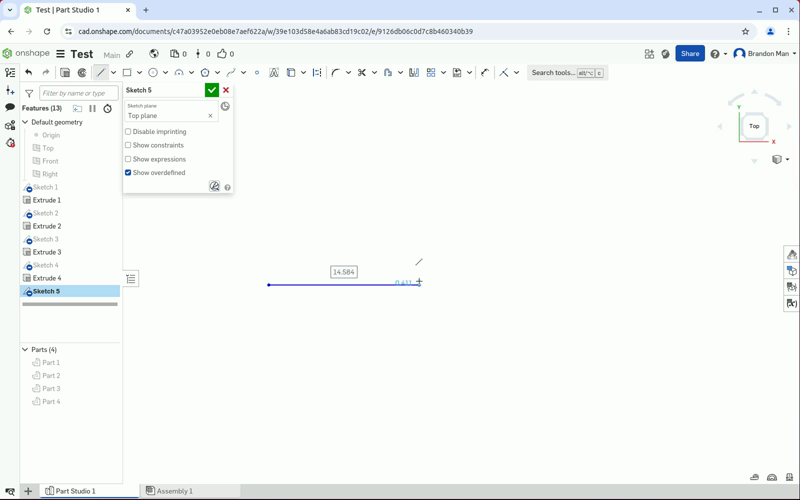
scroll(6)
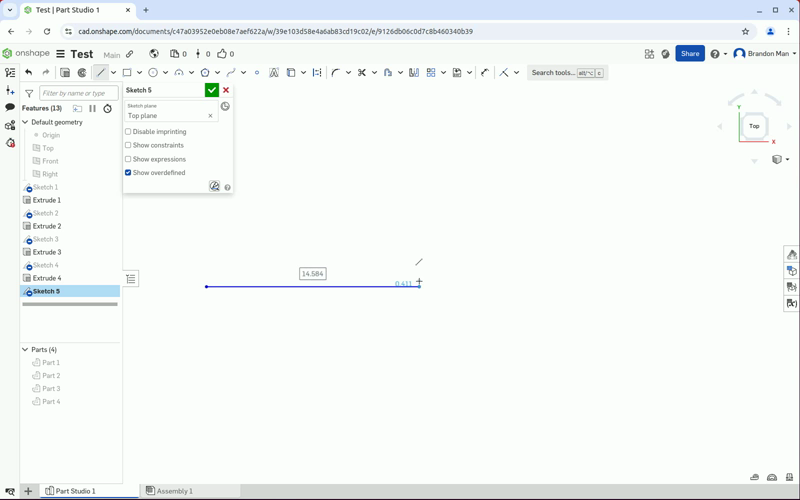
scroll(6)
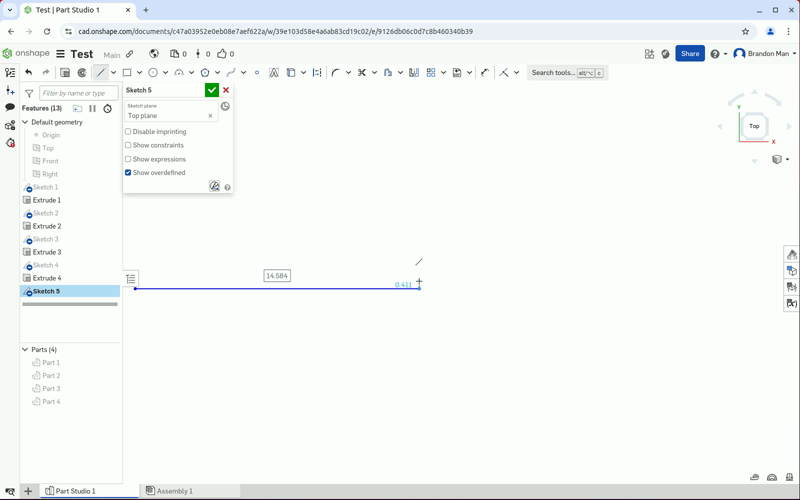
scroll(6)
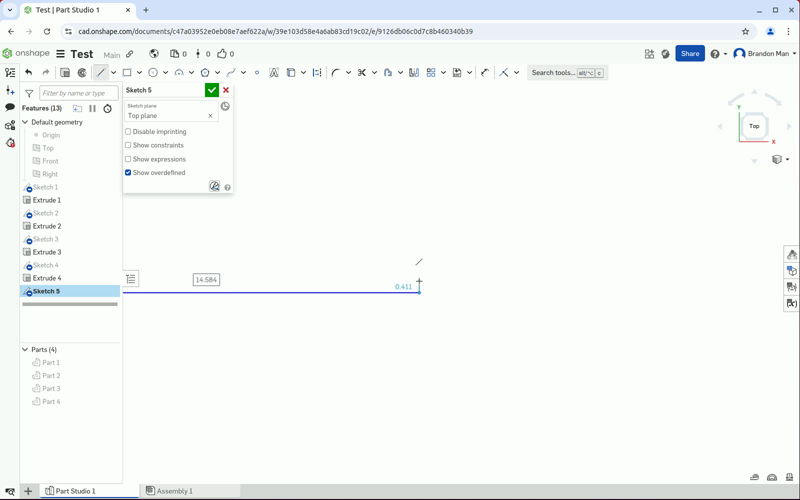
scroll(6)
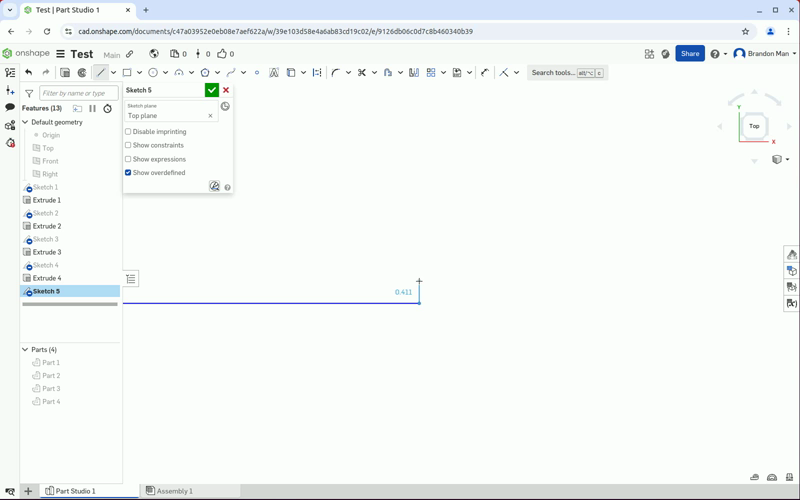
click(419, 280)
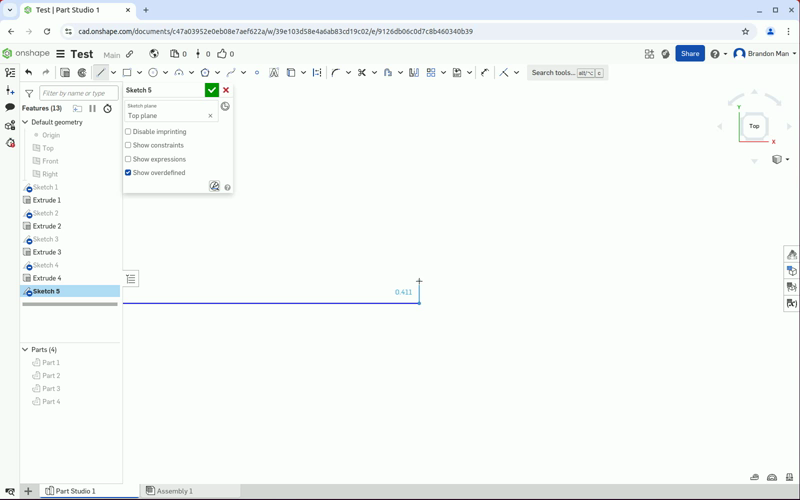
scroll(-6)
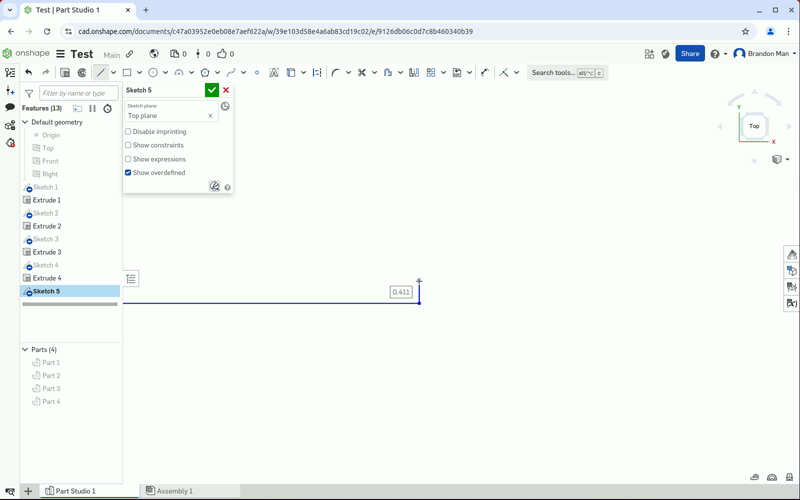
scroll(-6)
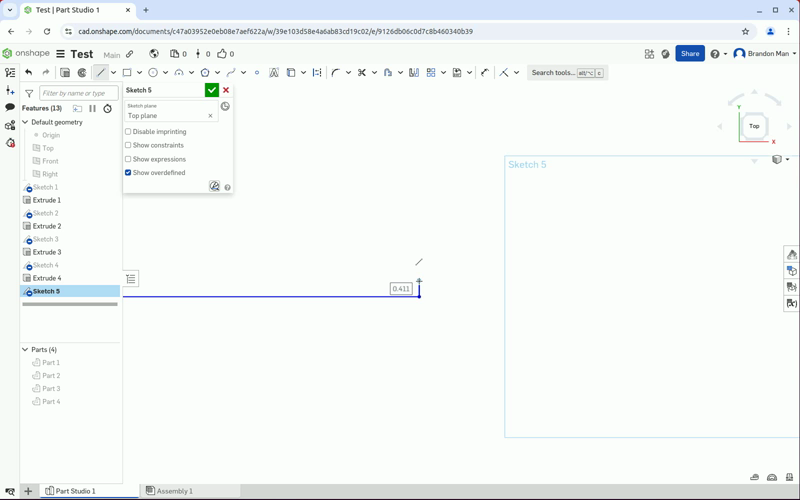
scroll(-6)
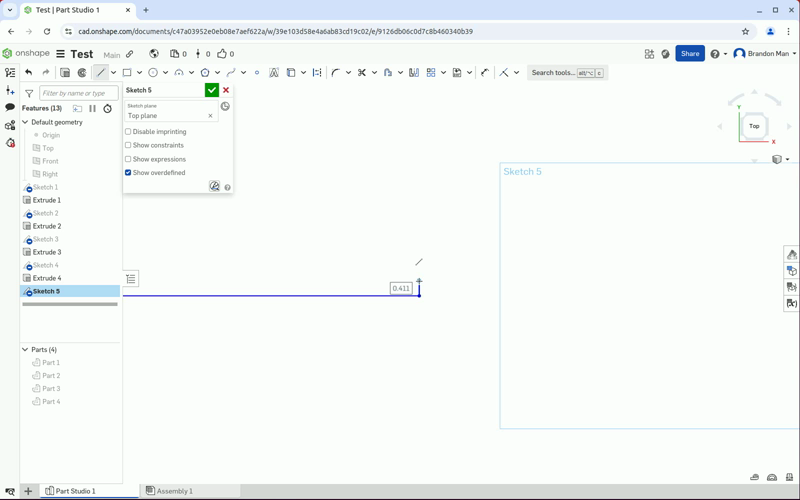
scroll(-6)
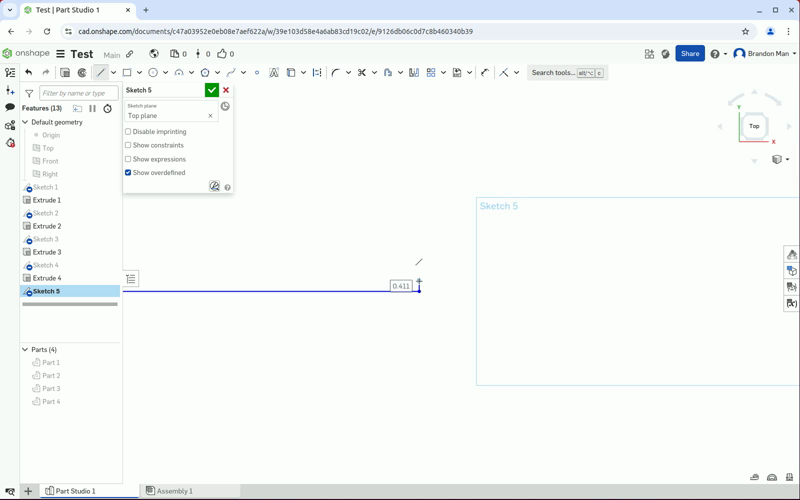
scroll(-6)
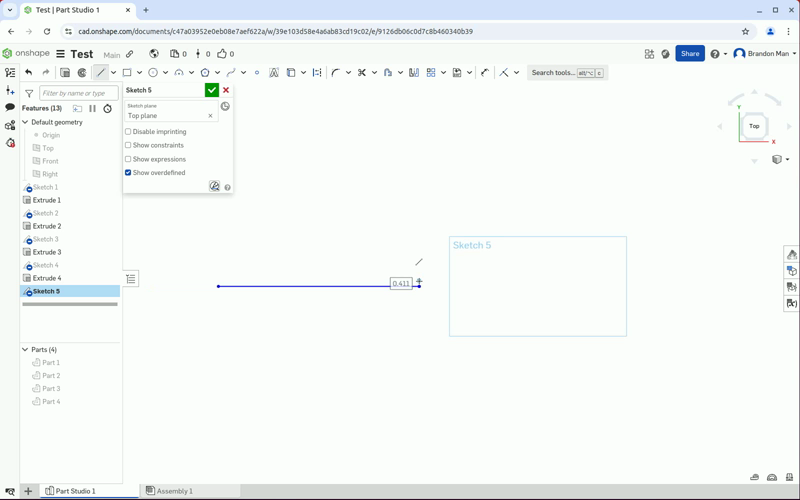
scroll(-6)
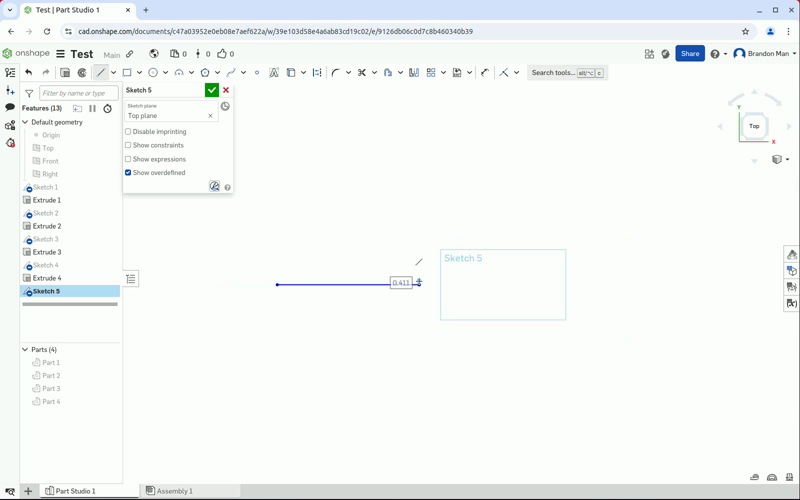
scroll(-6)
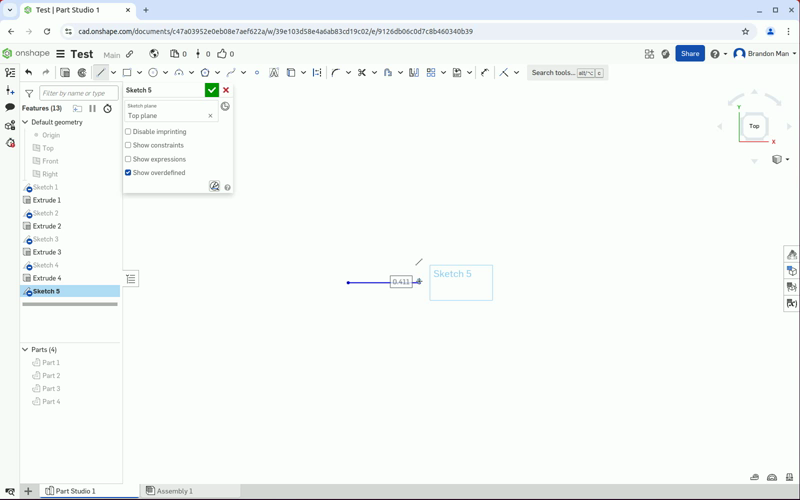
key_up(shift)
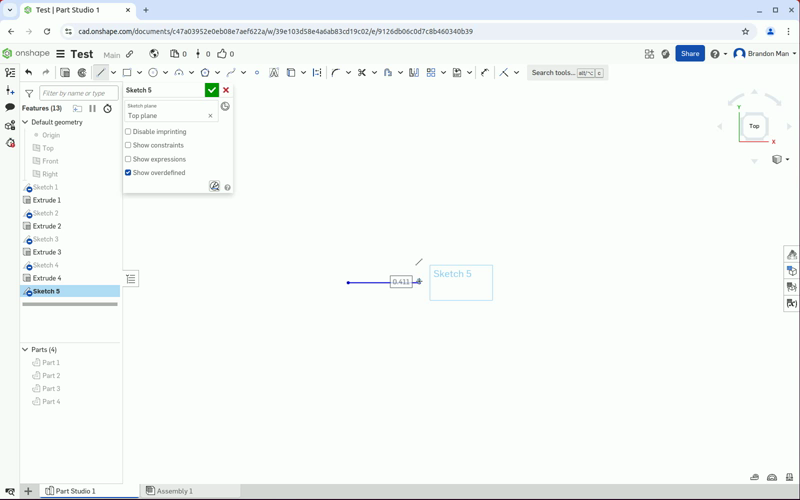
key_down(shift)
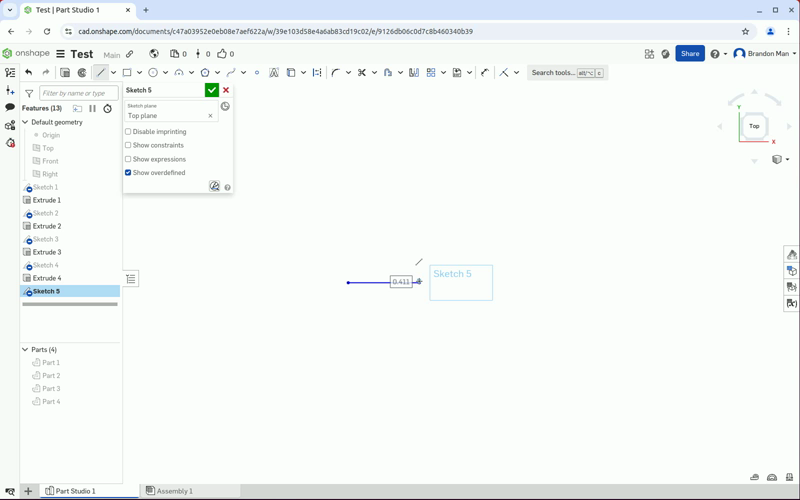
mouse_move(350, 280)
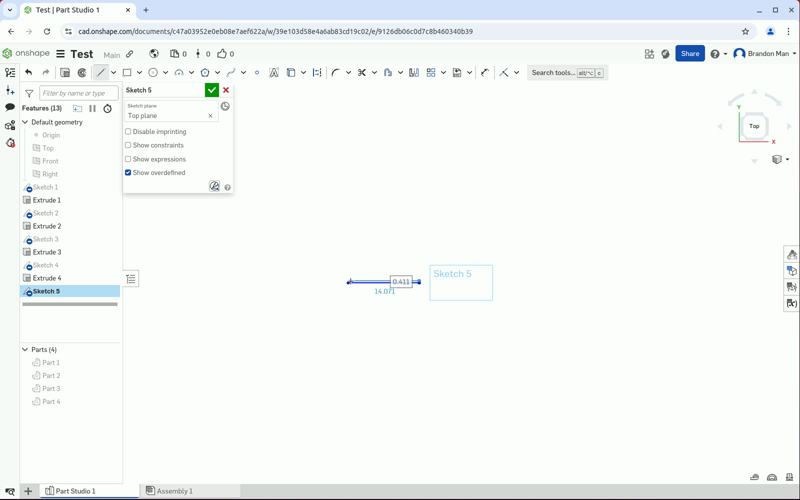
scroll(6)
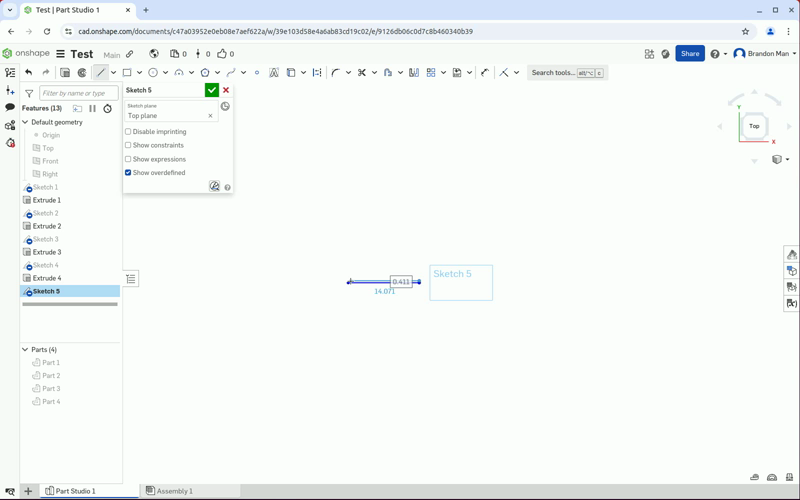
scroll(6)
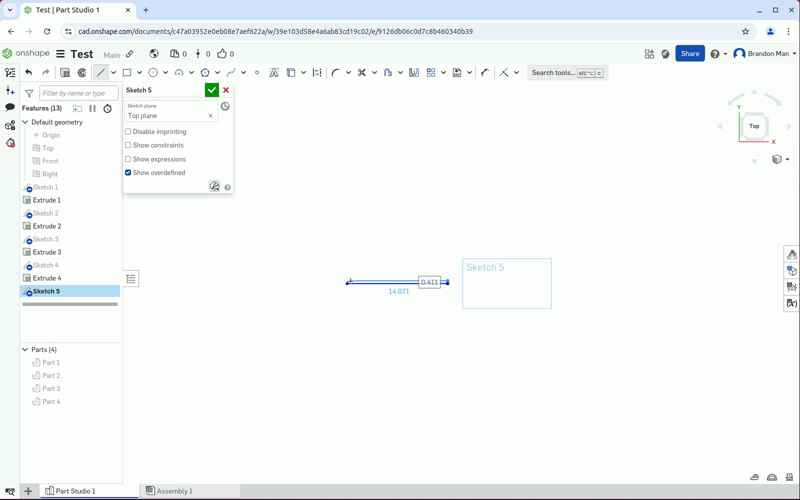
scroll(6)
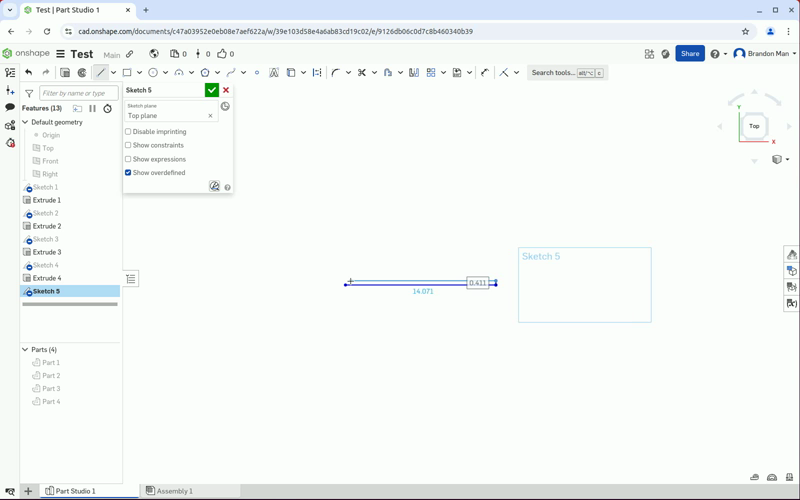
scroll(6)
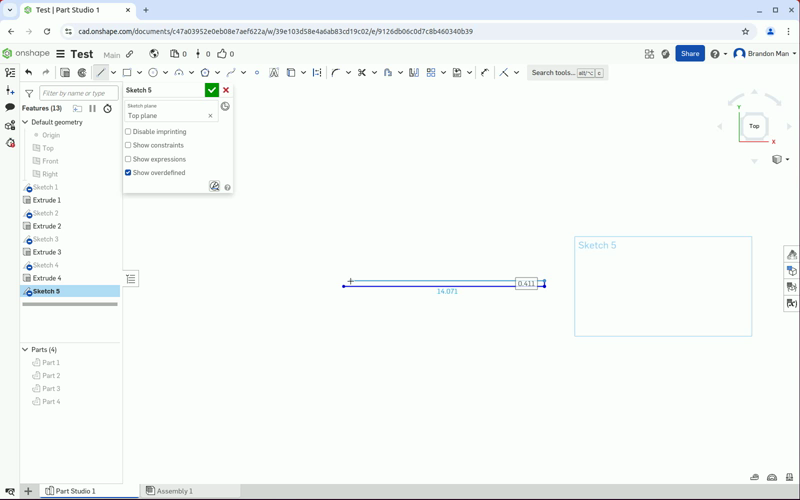
scroll(6)
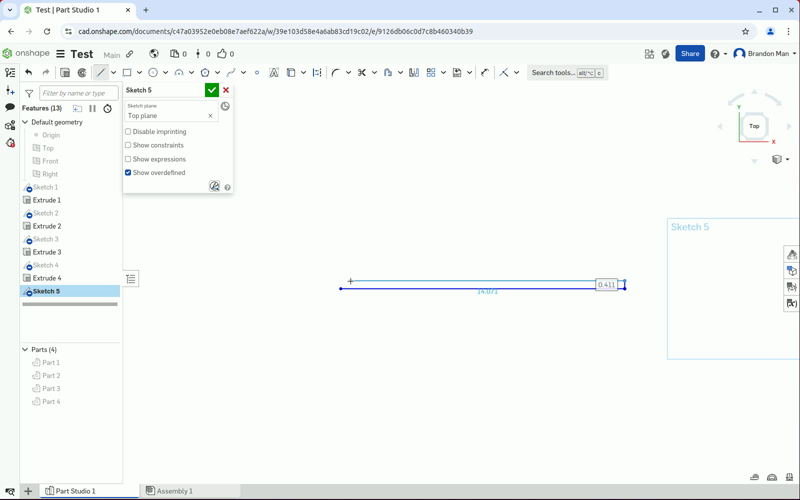
scroll(6)
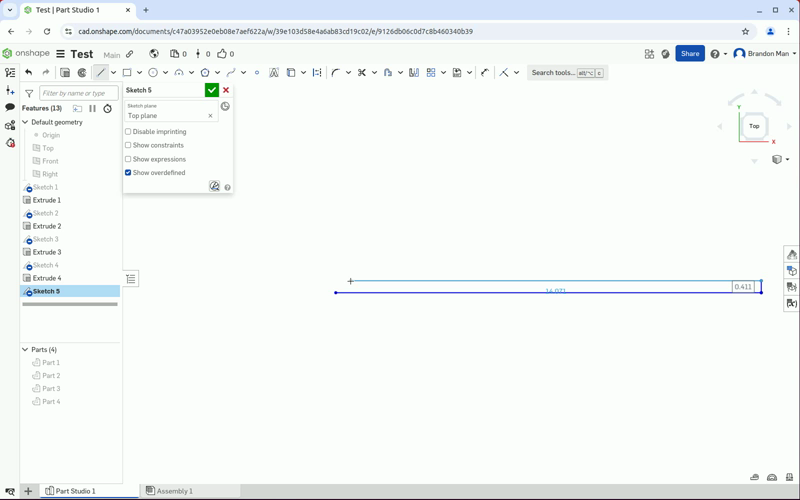
scroll(6)
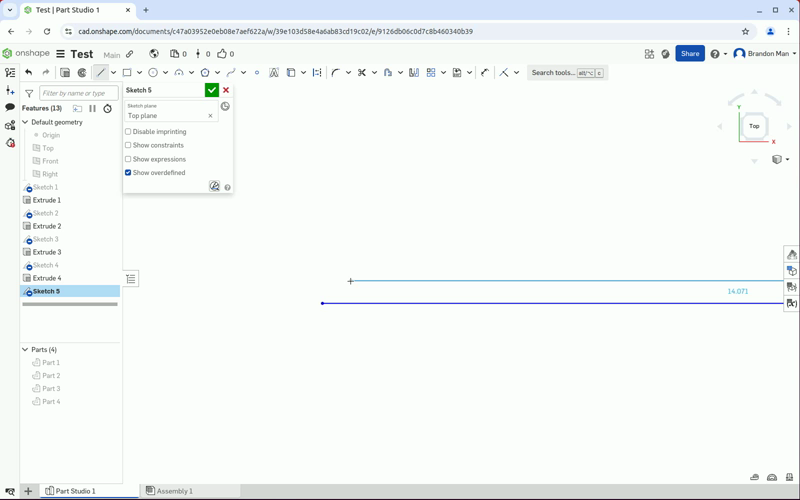
click(350, 280)
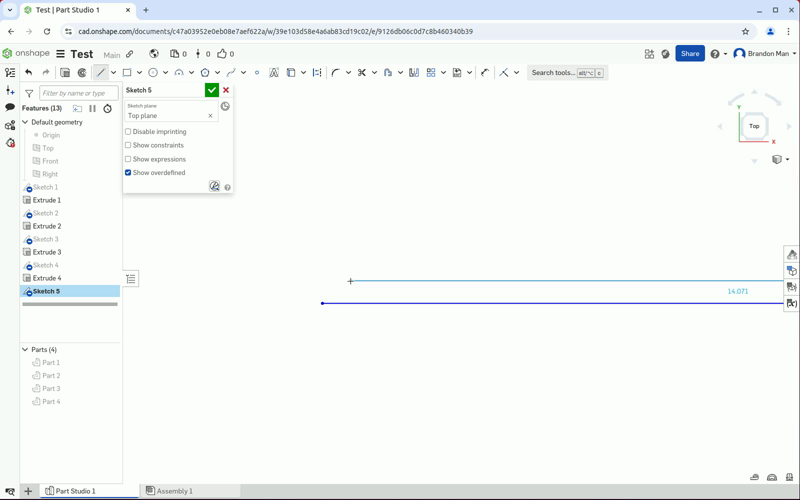
scroll(-6)
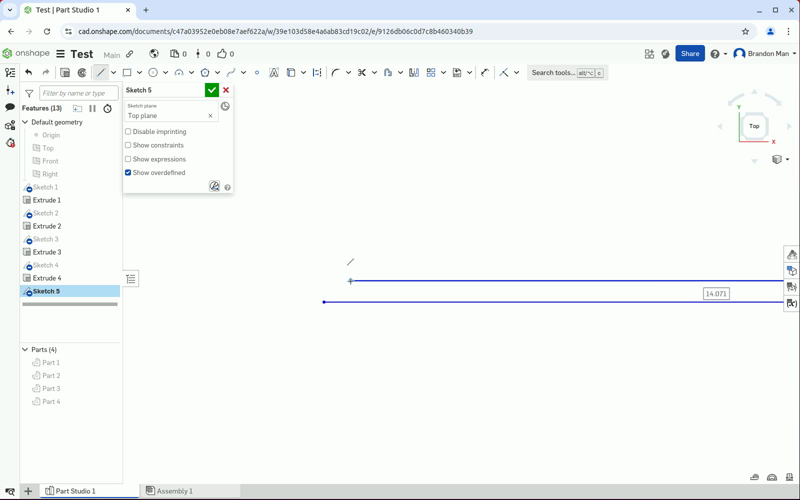
scroll(-6)
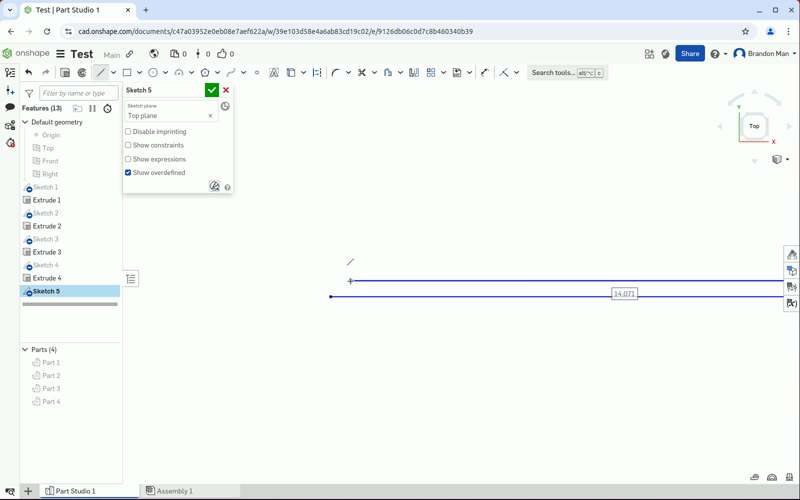
scroll(-6)
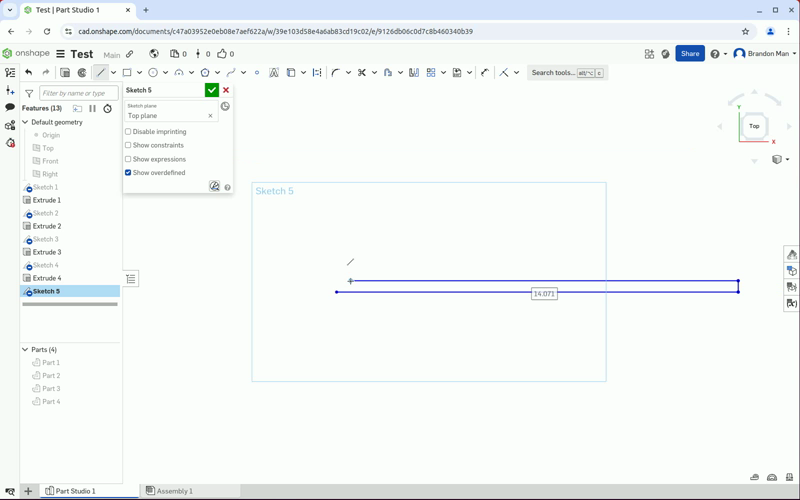
scroll(-6)
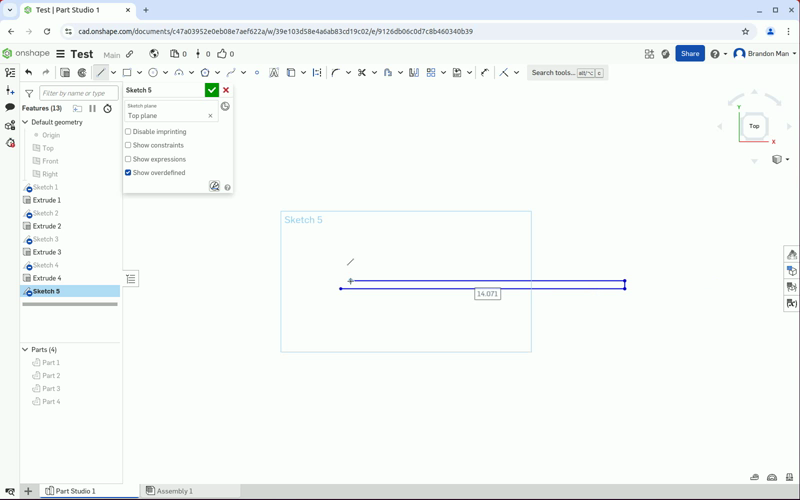
scroll(-6)
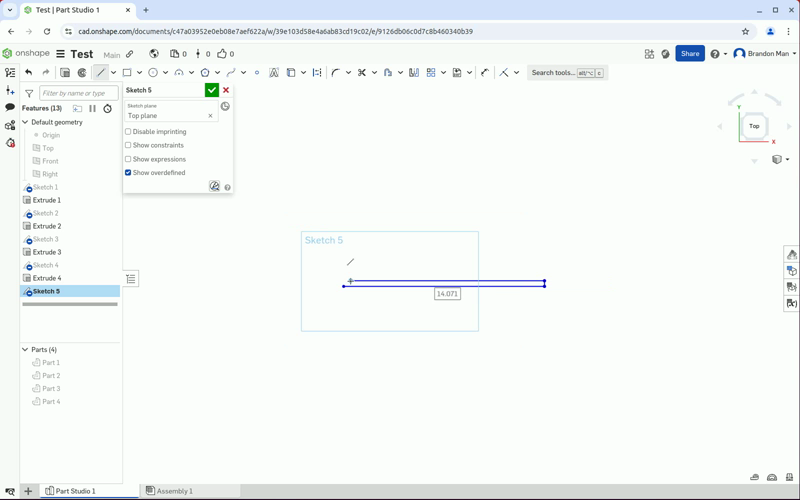
scroll(-6)
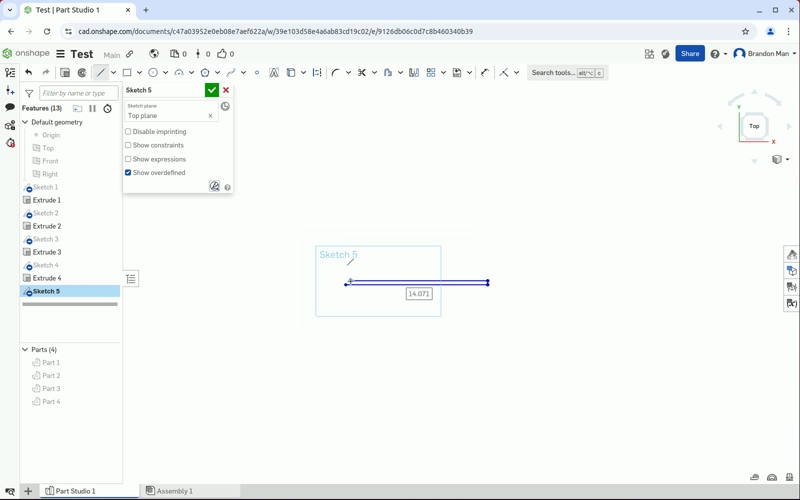
scroll(-6)
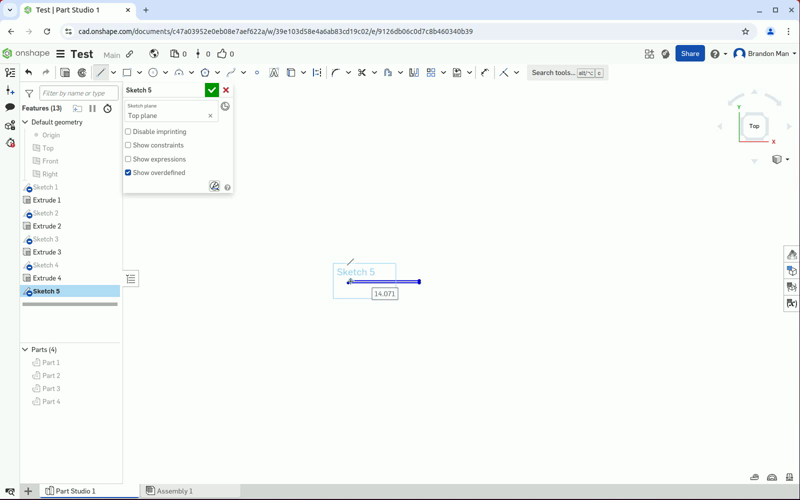
key_up(shift)
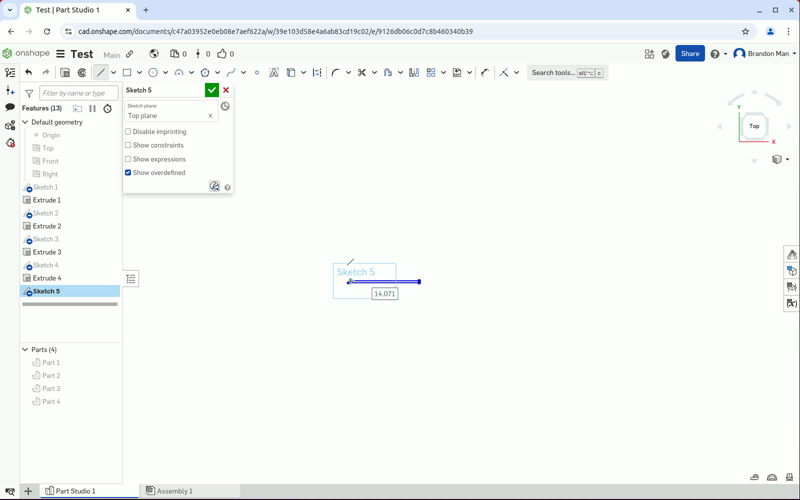
key_down(shift)
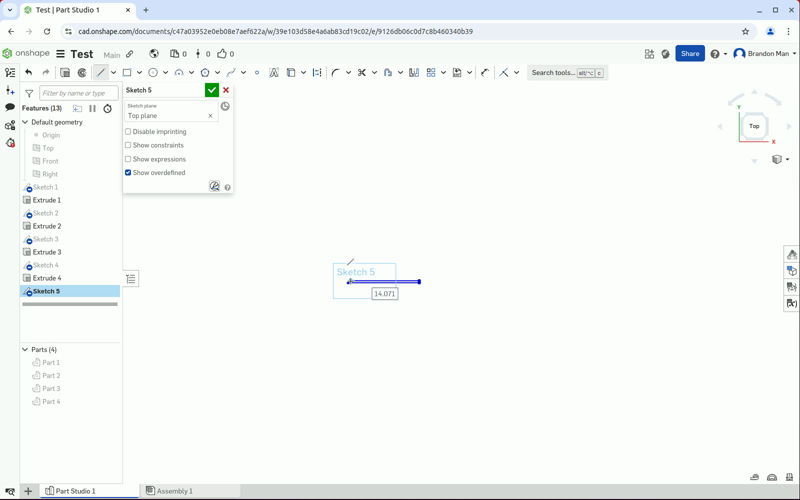
mouse_move(350, 185)
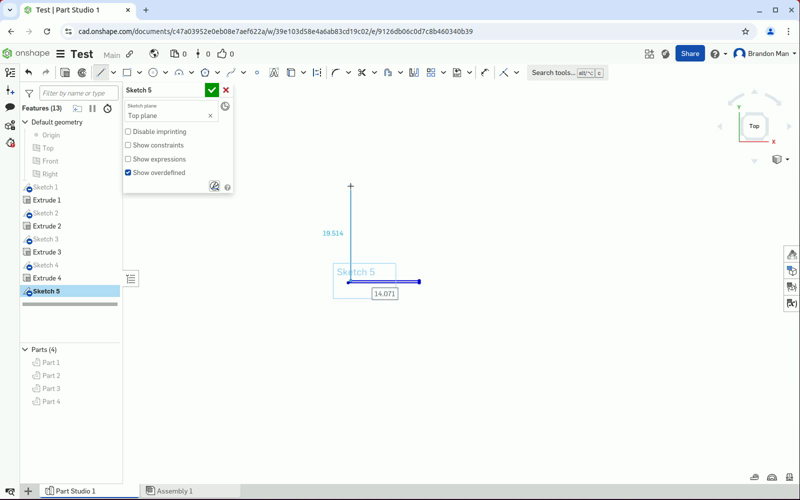
click(350, 185)
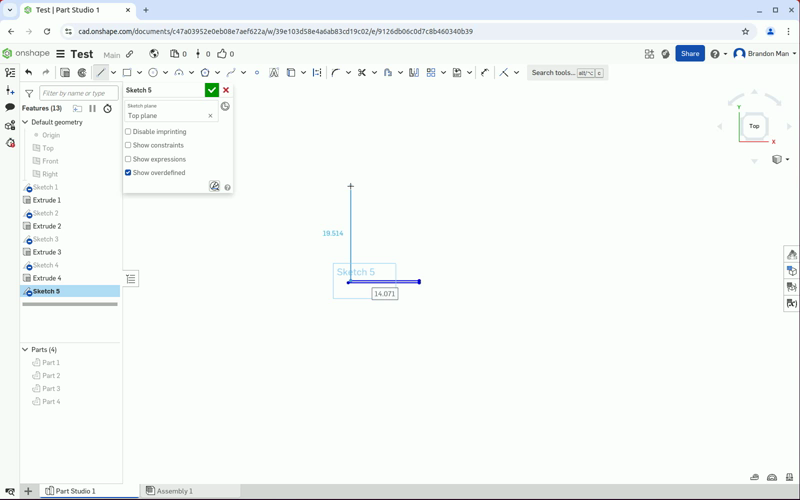
key_up(shift)
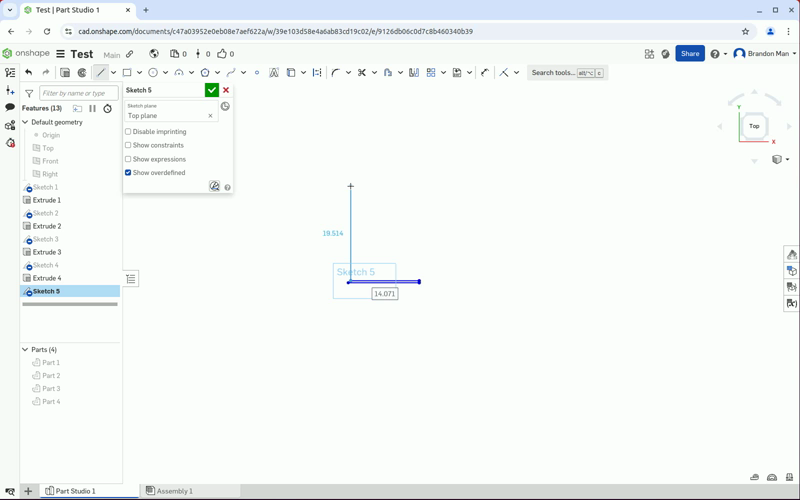
key_down(shift)
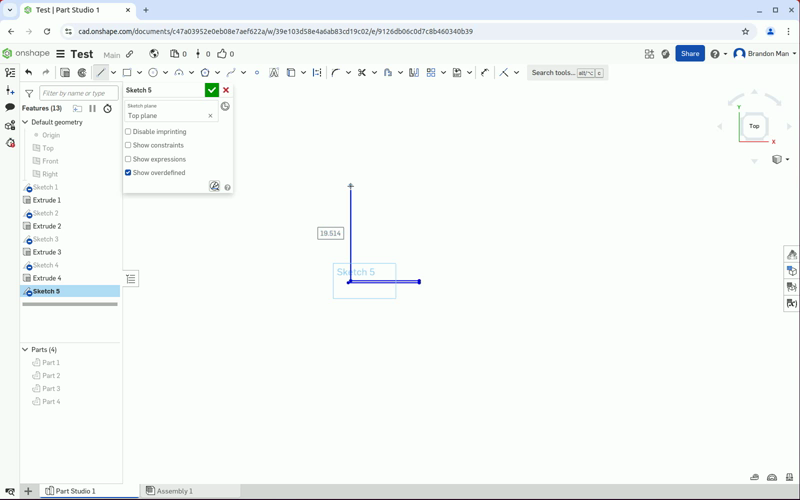
mouse_move(458, 185)
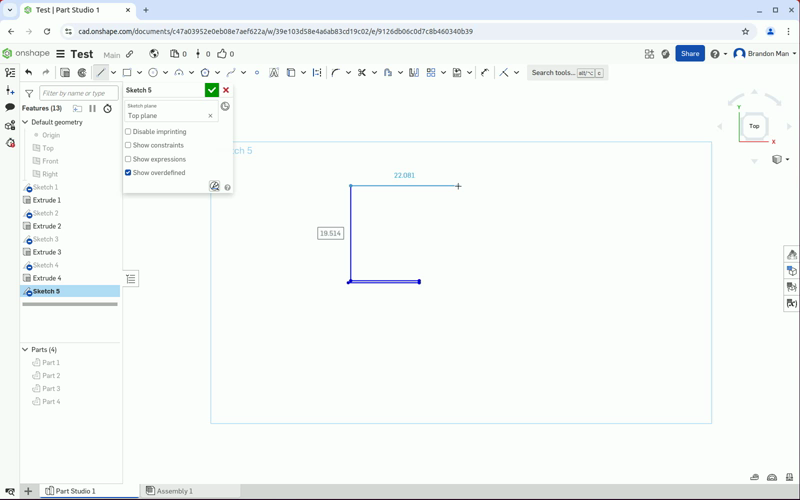
click(458, 185)
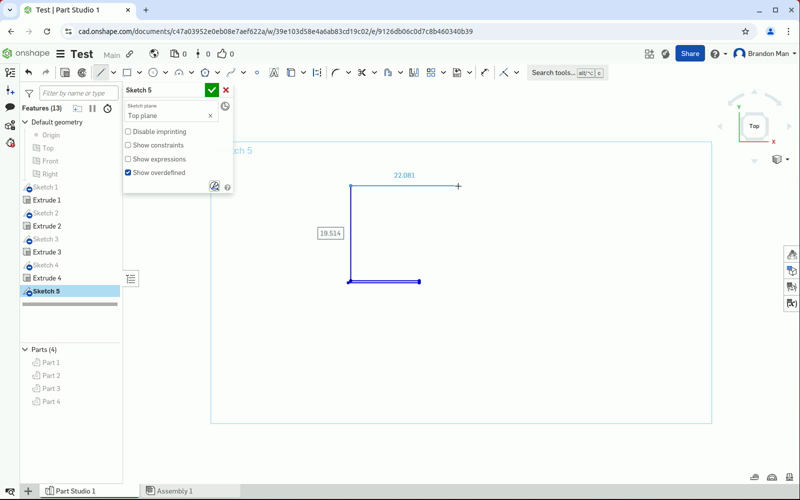
key_up(shift)
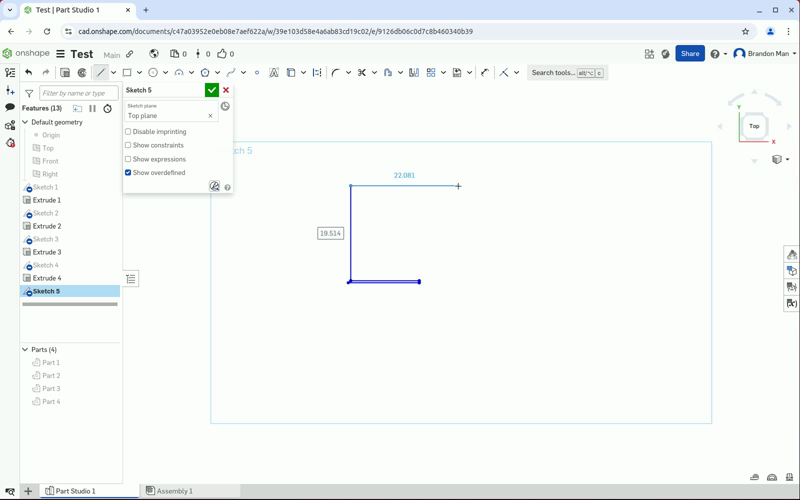
key_down(shift)
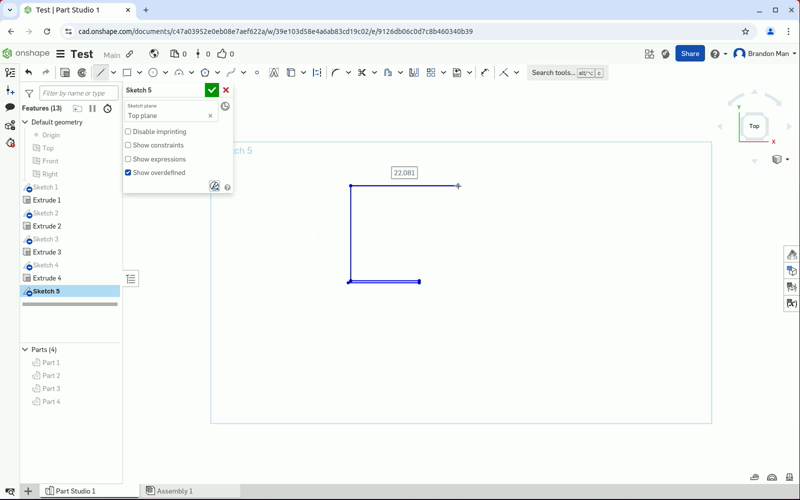
mouse_move(458, 280)
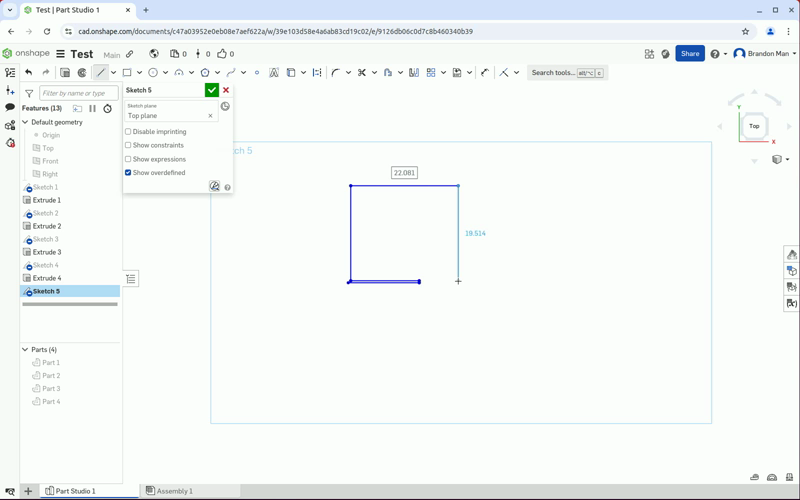
click(458, 280)
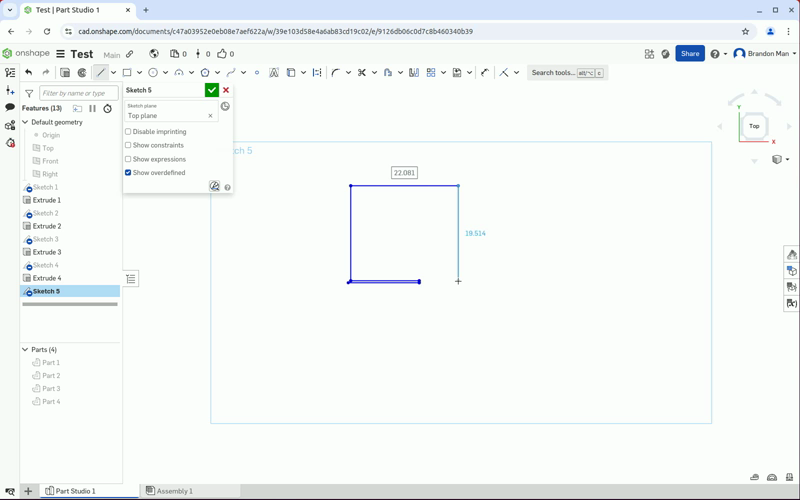
key_up(shift)
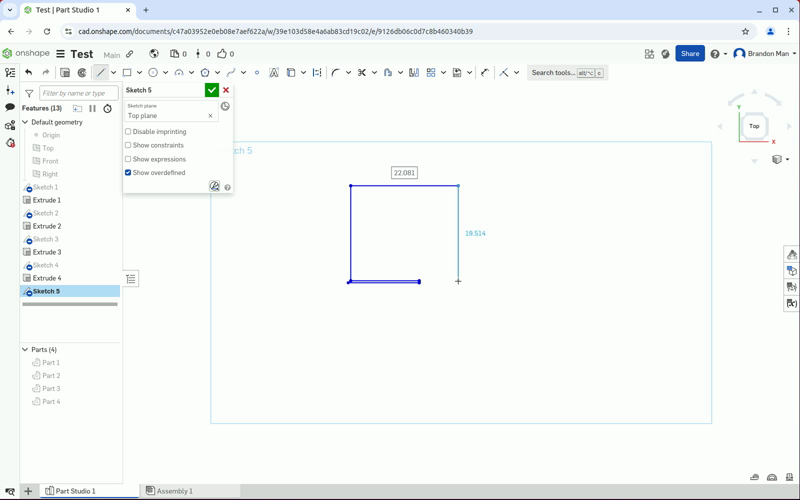
key_down(shift)
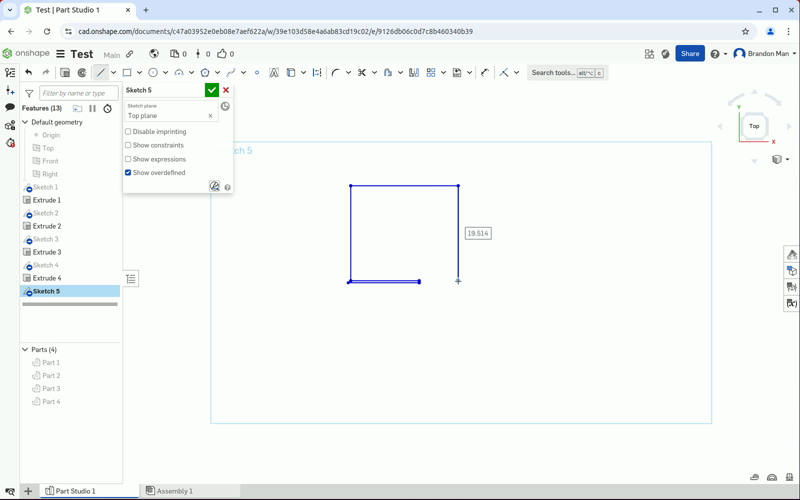
mouse_move(488, 280)
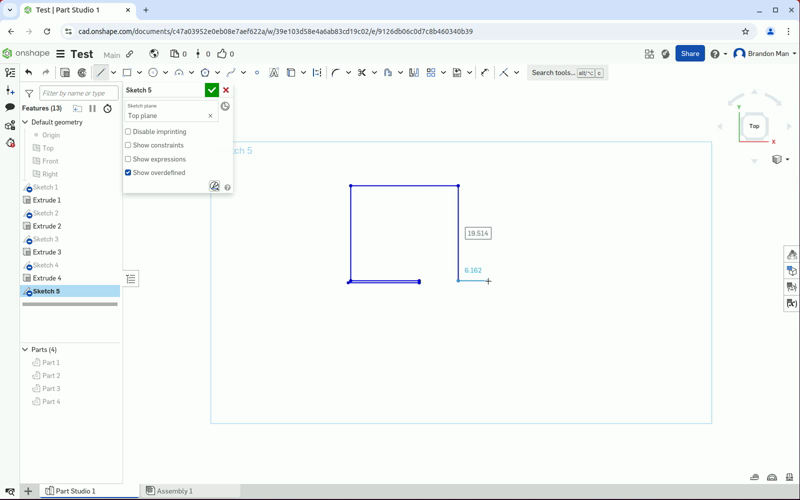
mouse_move(448, 280)
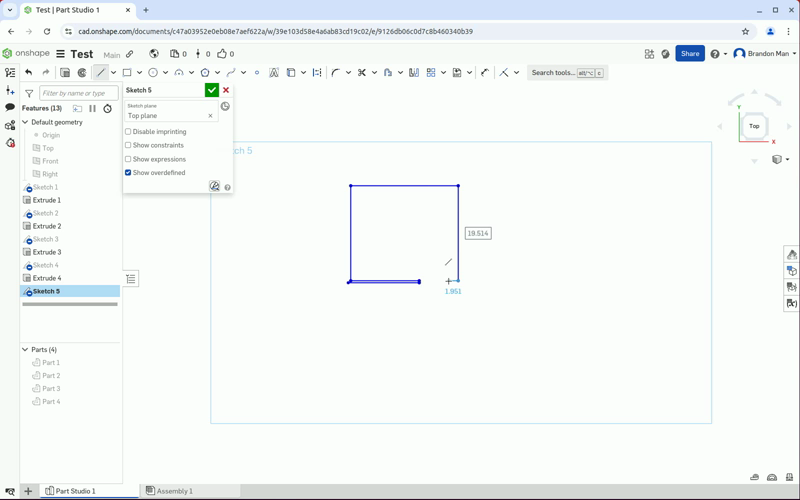
click(448, 280)
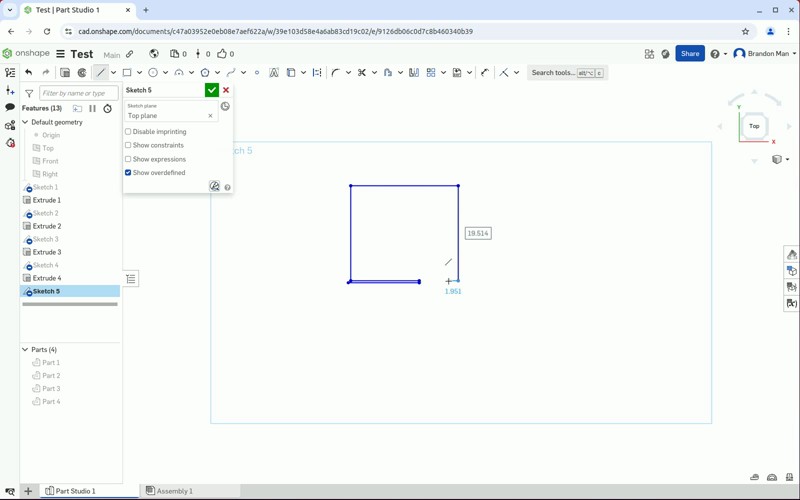
key_up(shift)
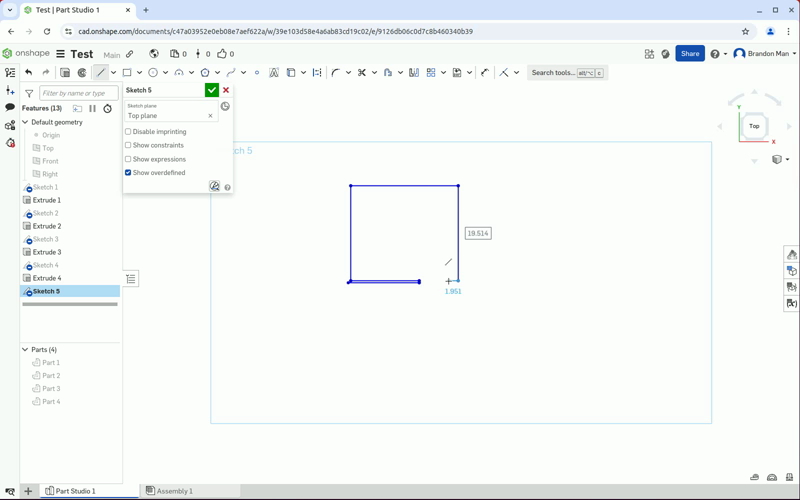
key_down(shift)
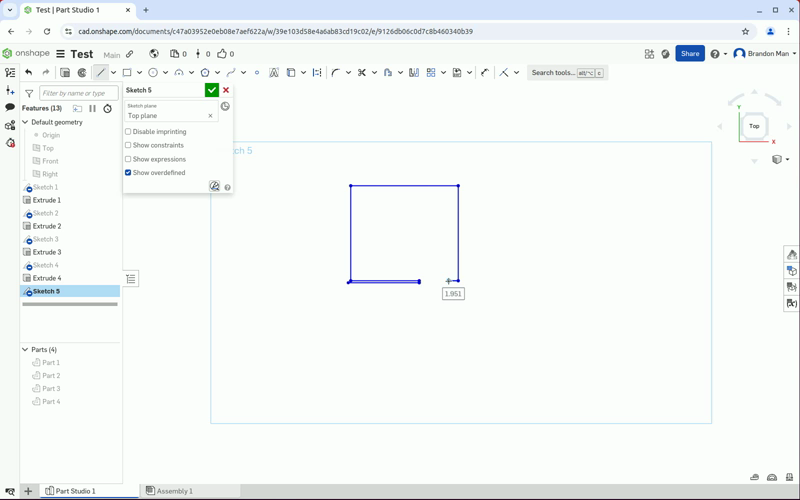
mouse_move(478, 280)
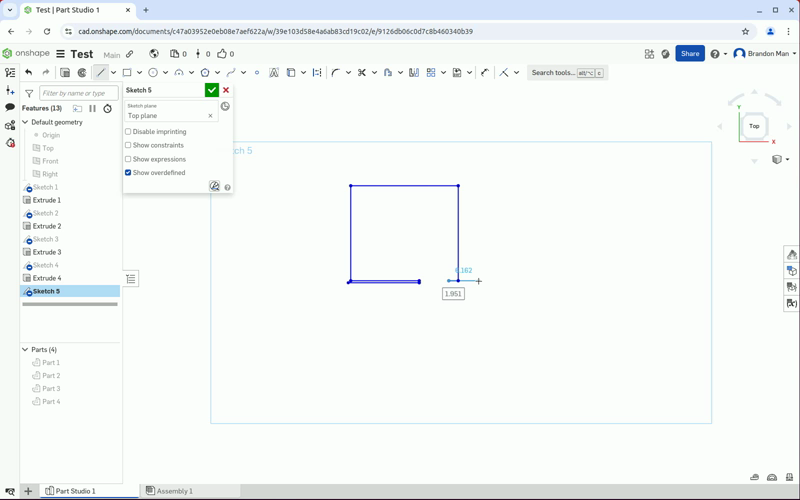
mouse_move(448, 282)
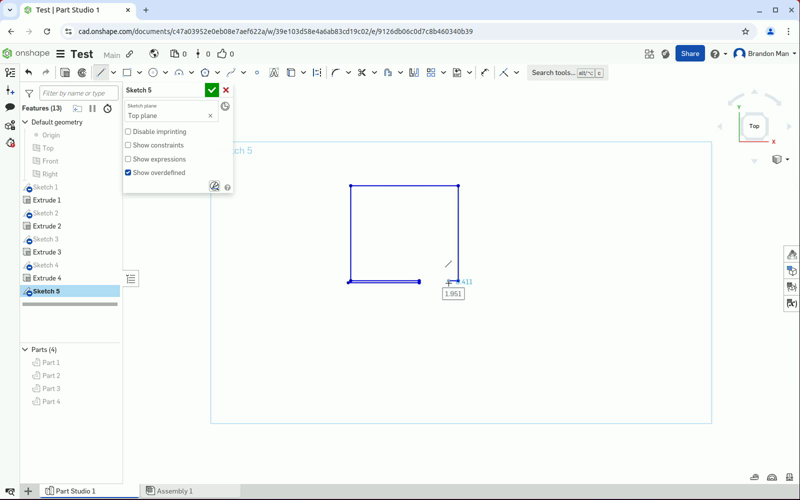
scroll(6)
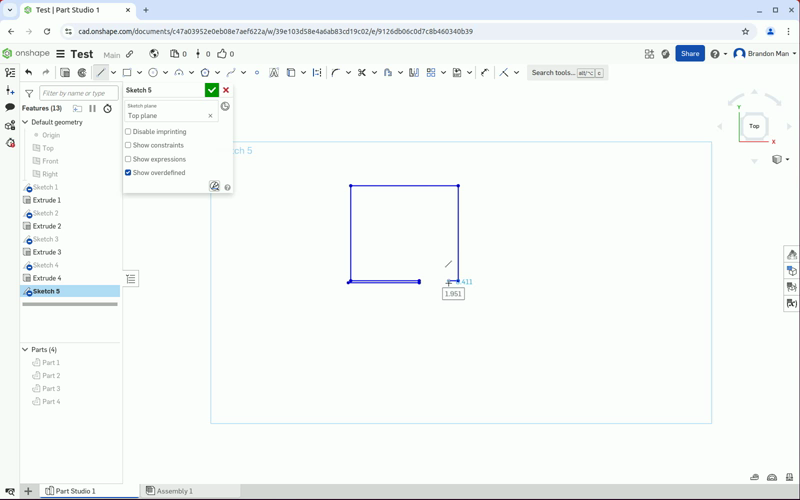
scroll(6)
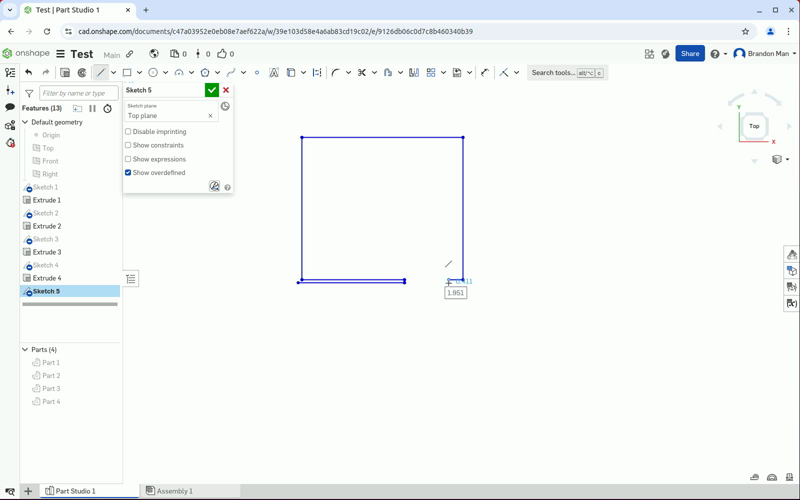
scroll(6)
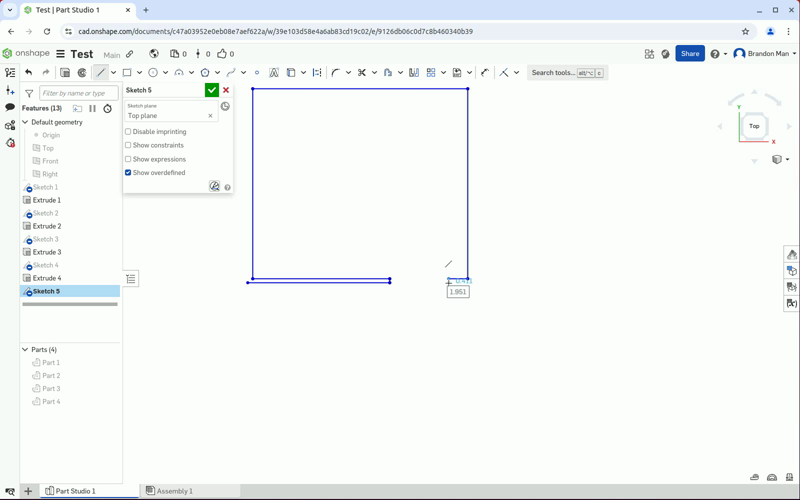
scroll(6)
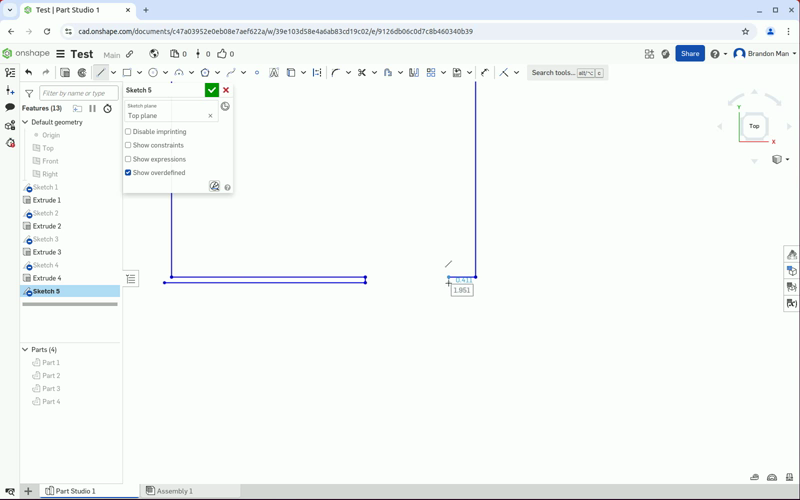
scroll(6)
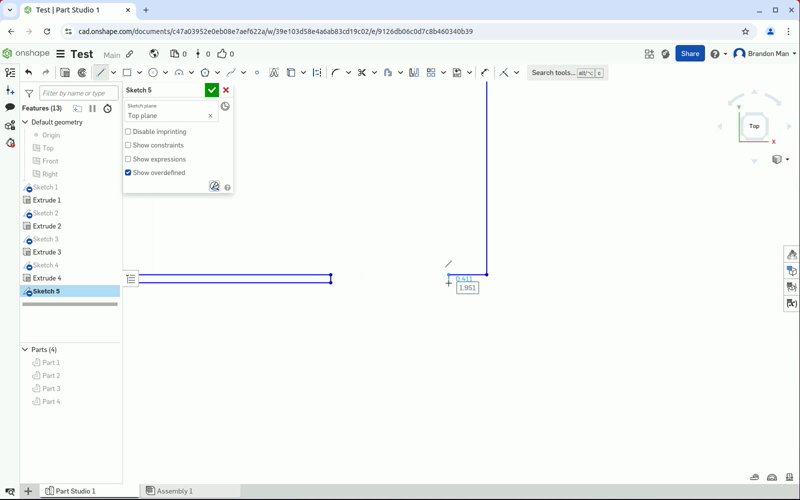
scroll(6)
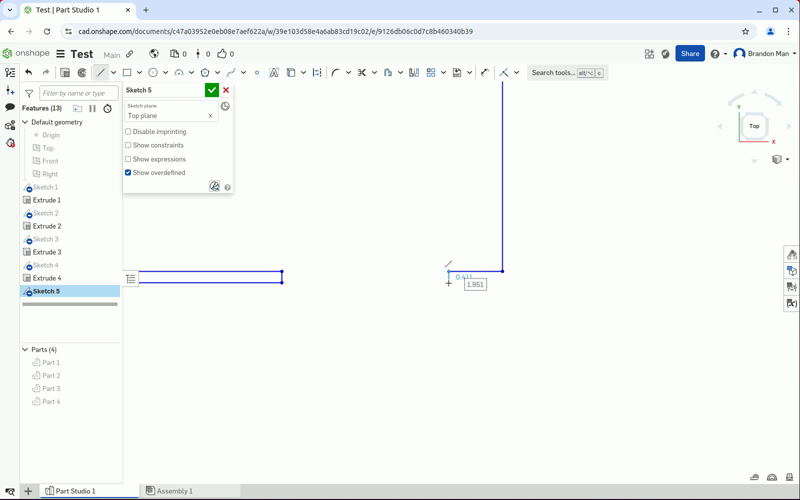
scroll(6)
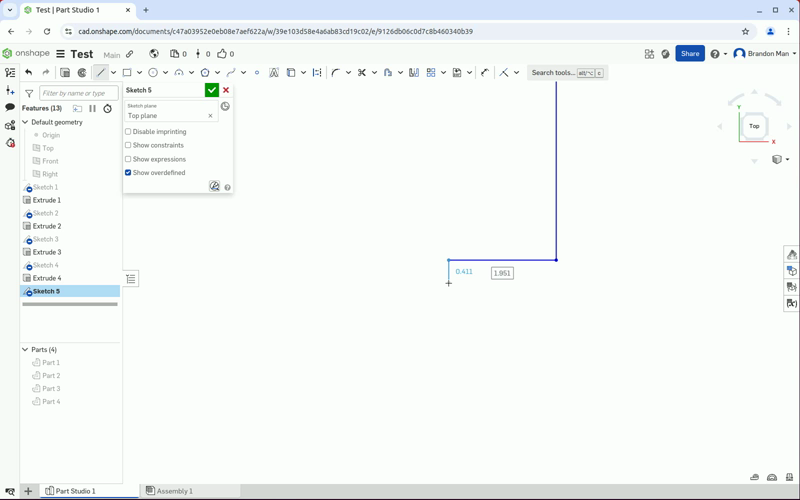
click(448, 282)
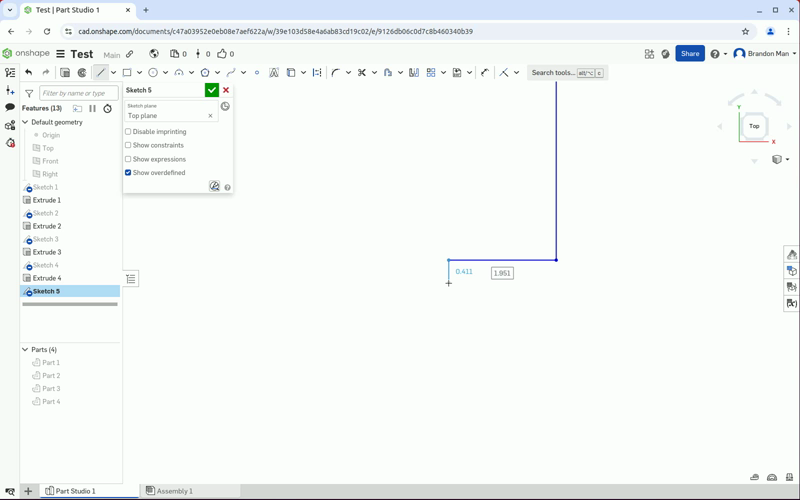
scroll(-6)
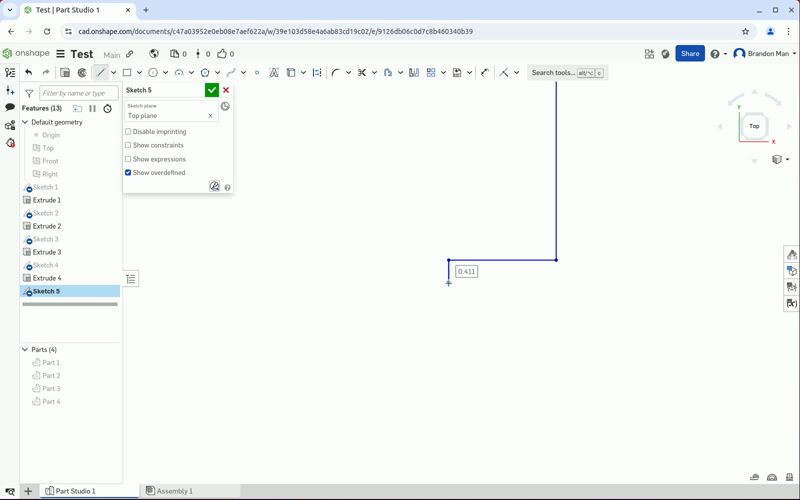
scroll(-6)
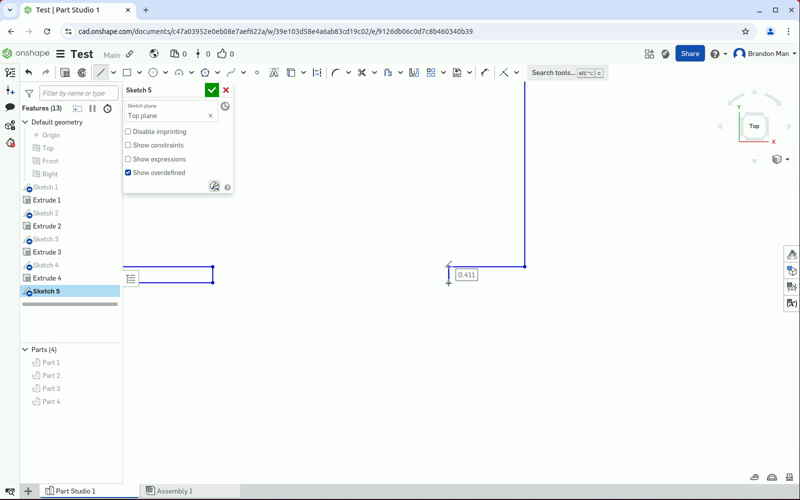
scroll(-6)
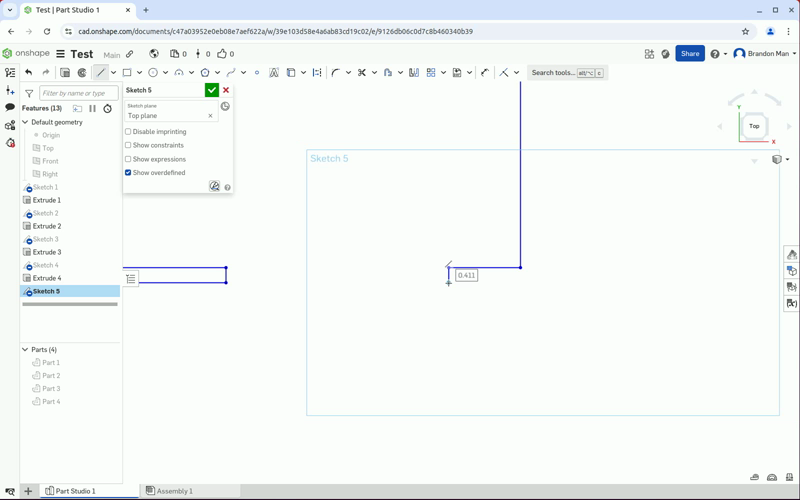
scroll(-6)
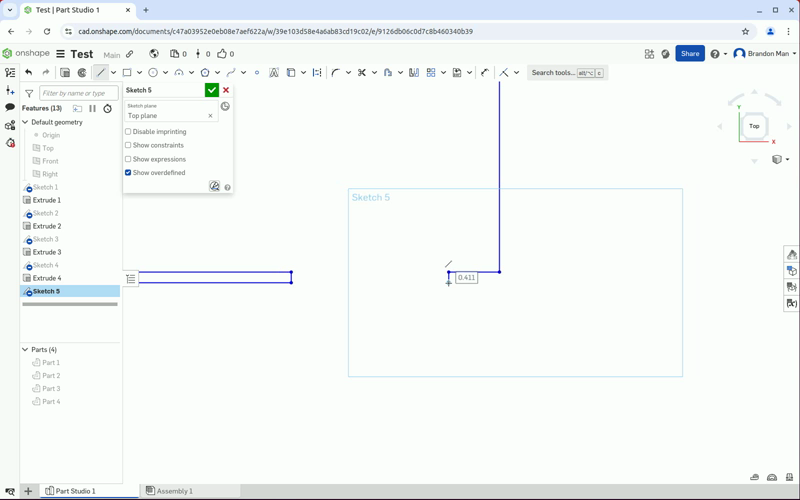
scroll(-6)
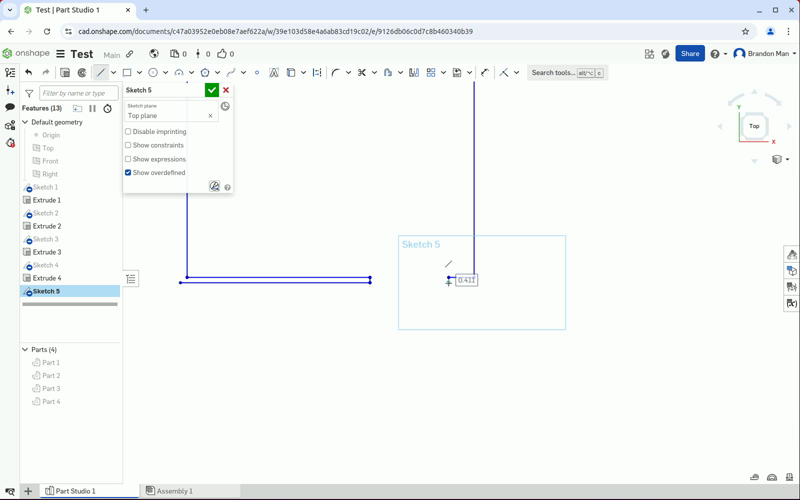
scroll(-6)
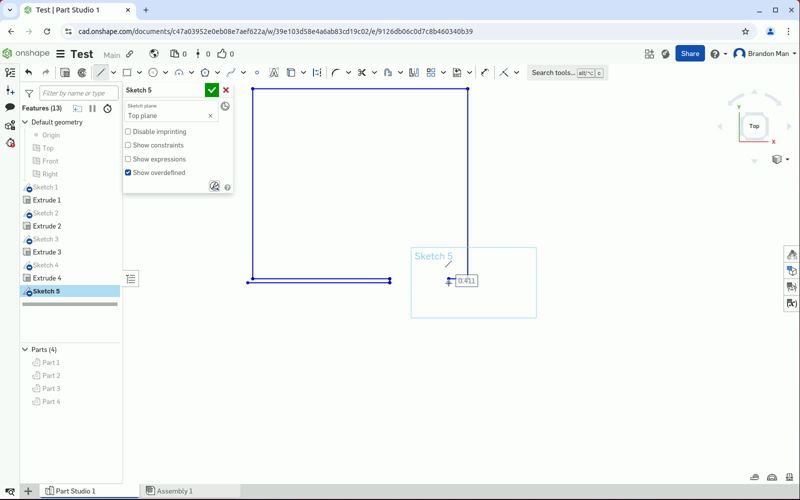
scroll(-6)
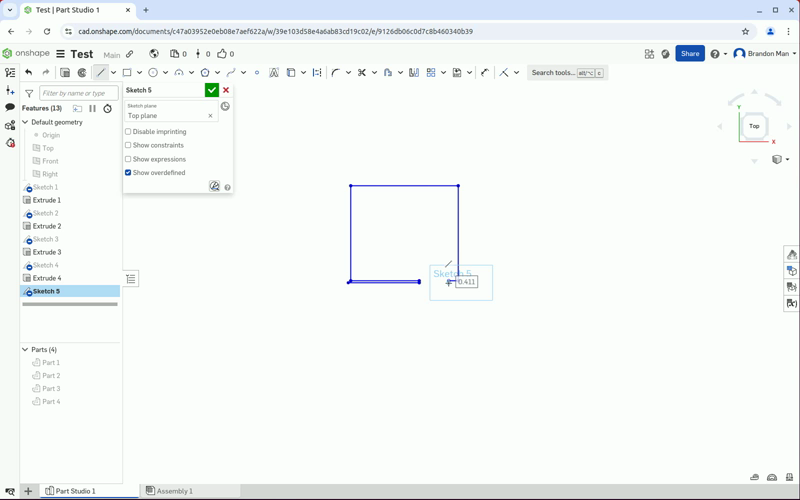
key_up(shift)
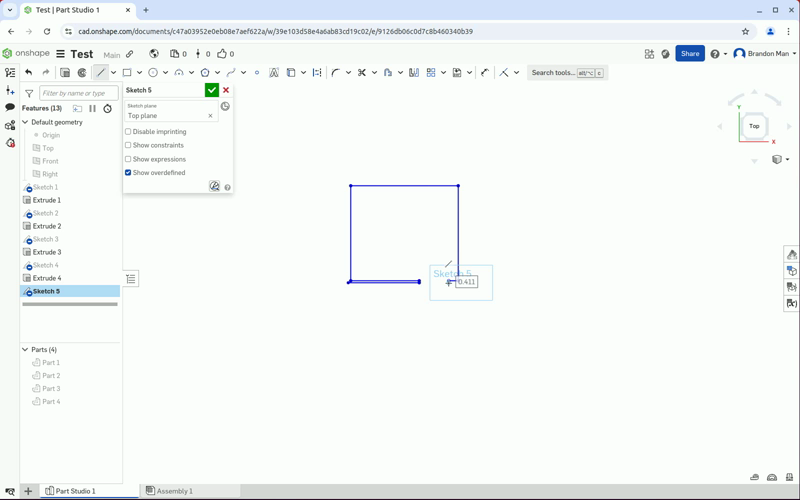
key_down(shift)
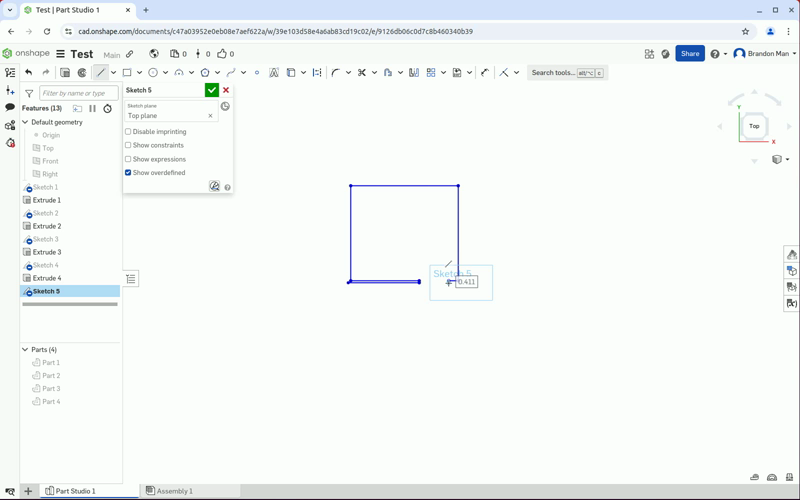
mouse_move(478, 282)
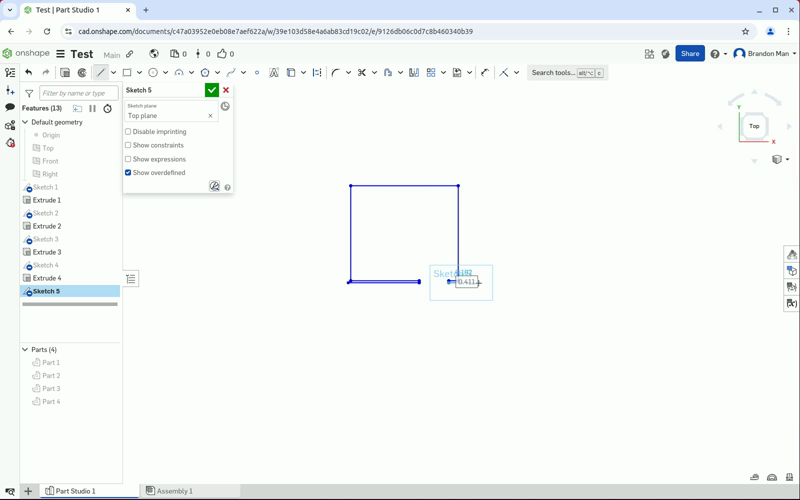
mouse_move(460, 282)
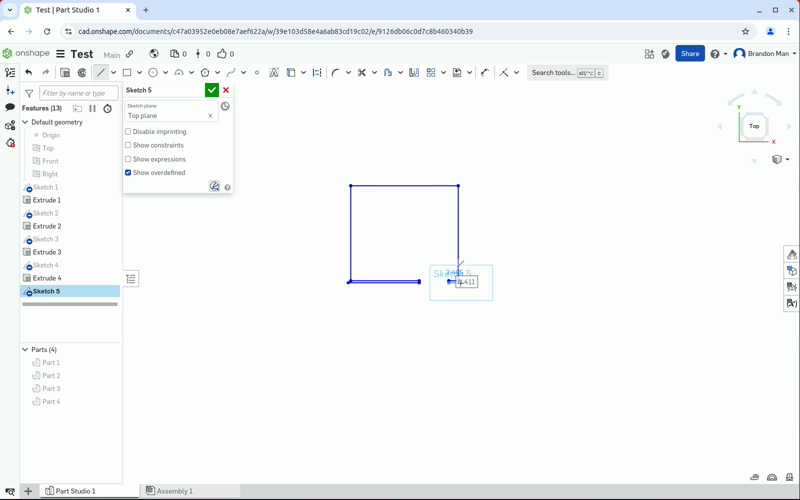
scroll(6)
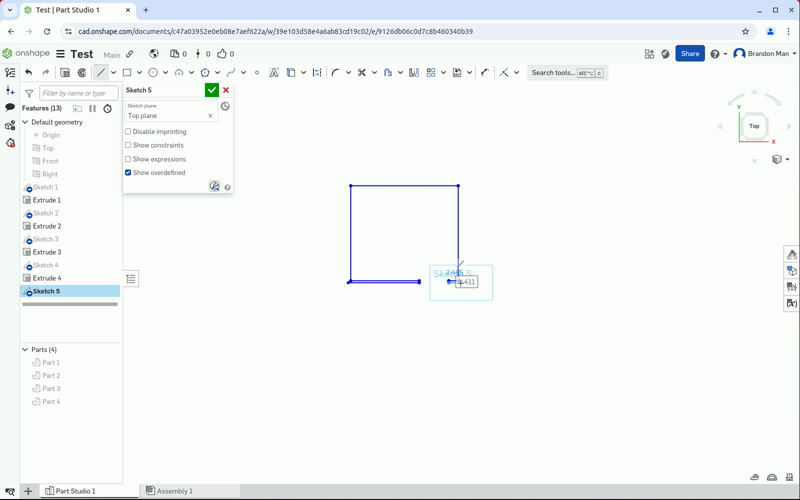
scroll(6)
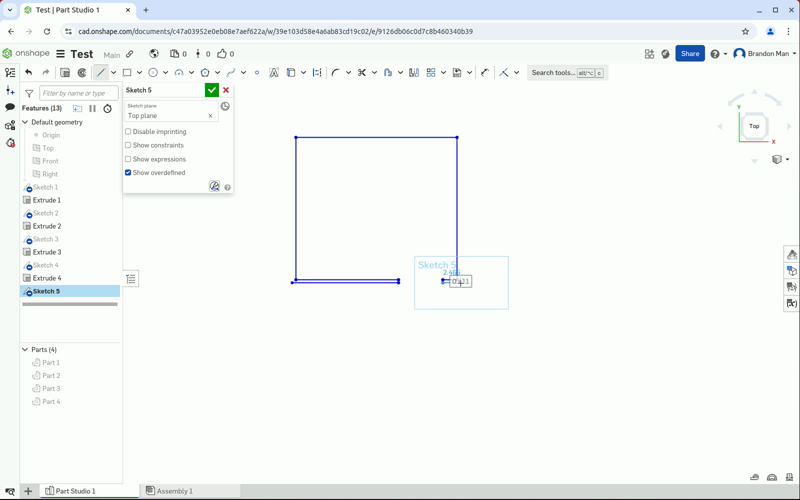
scroll(6)
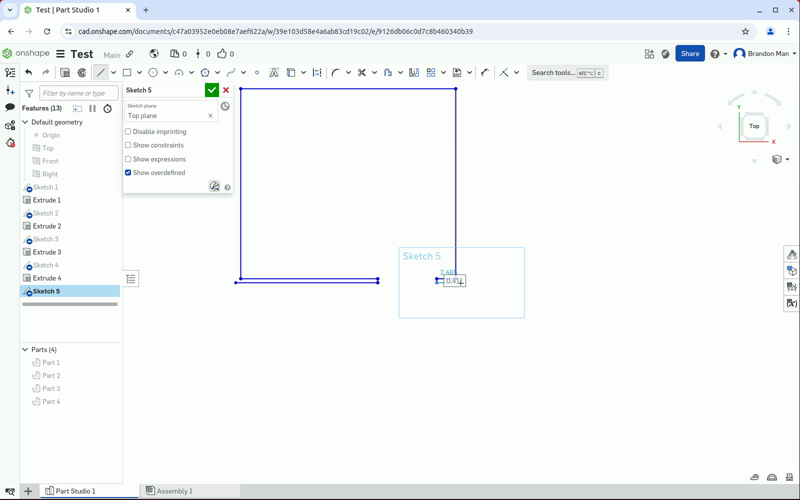
scroll(6)
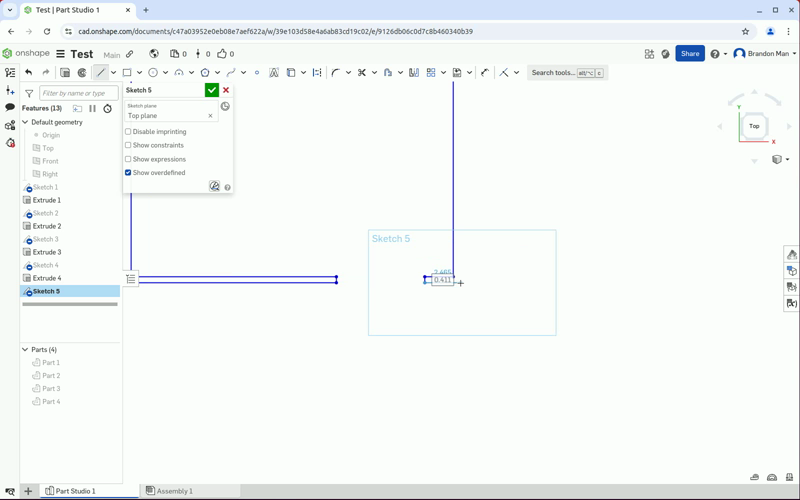
scroll(6)
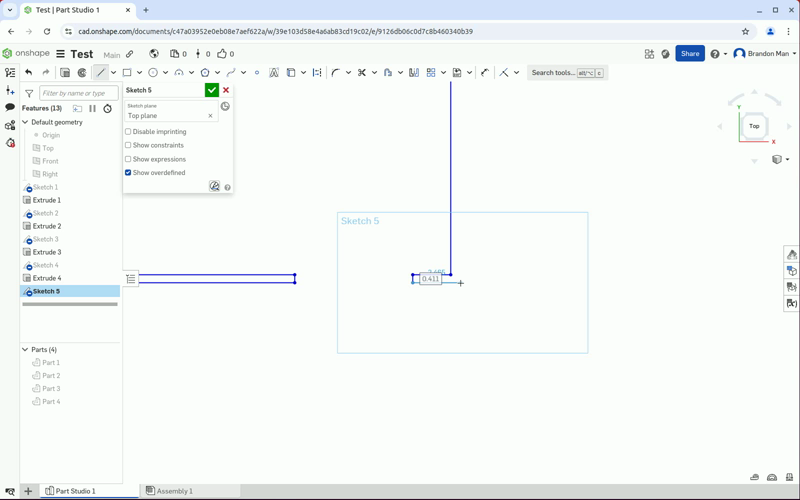
scroll(6)
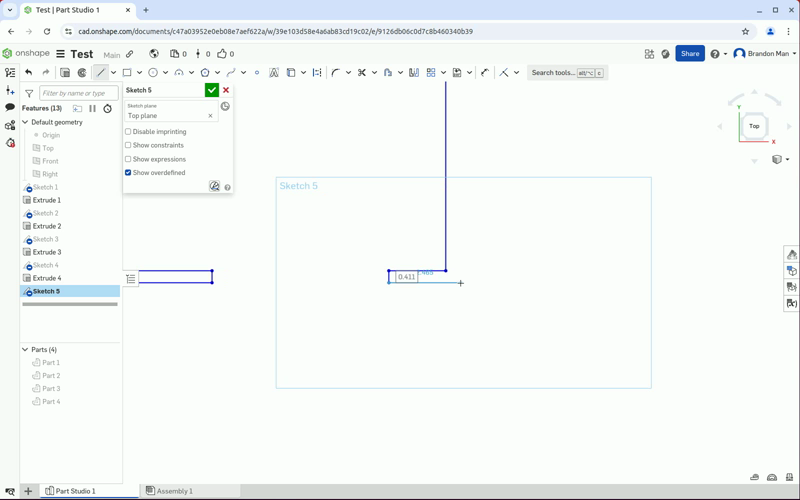
scroll(6)
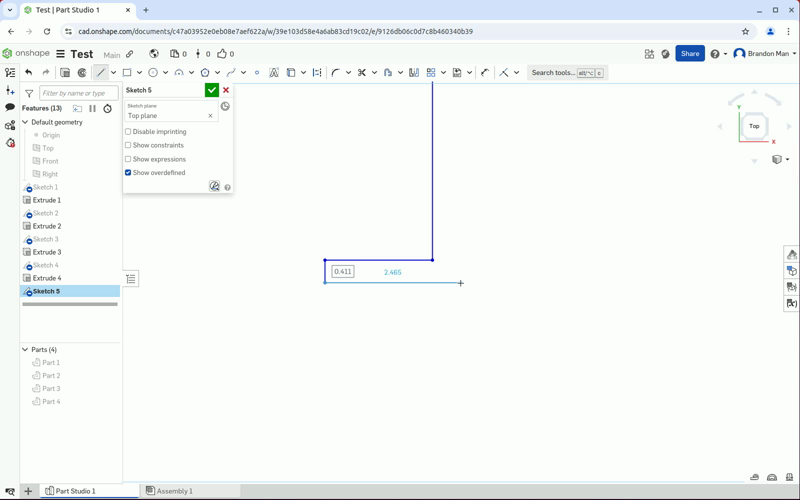
click(460, 282)
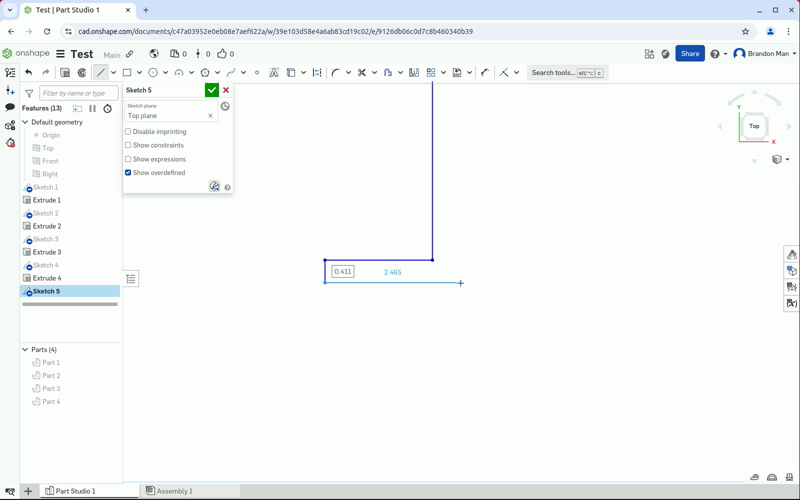
scroll(-6)
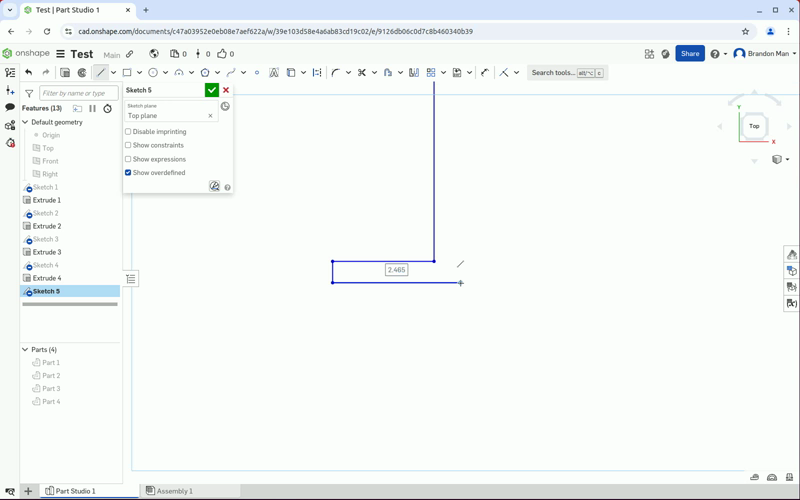
scroll(-6)
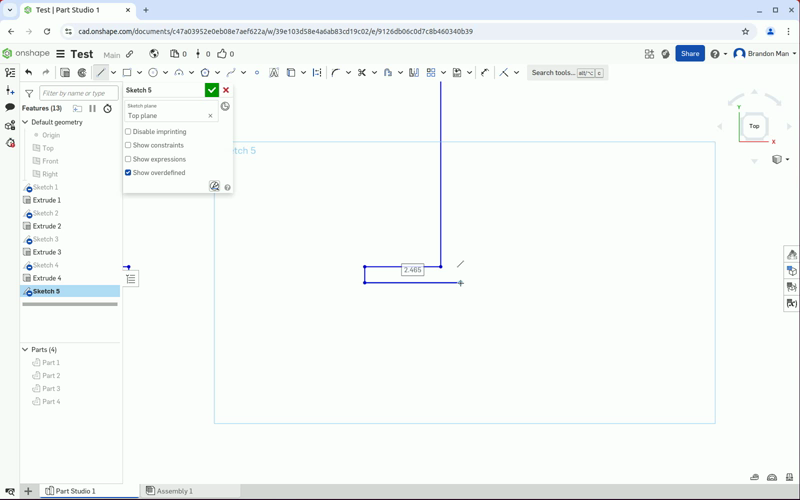
scroll(-6)
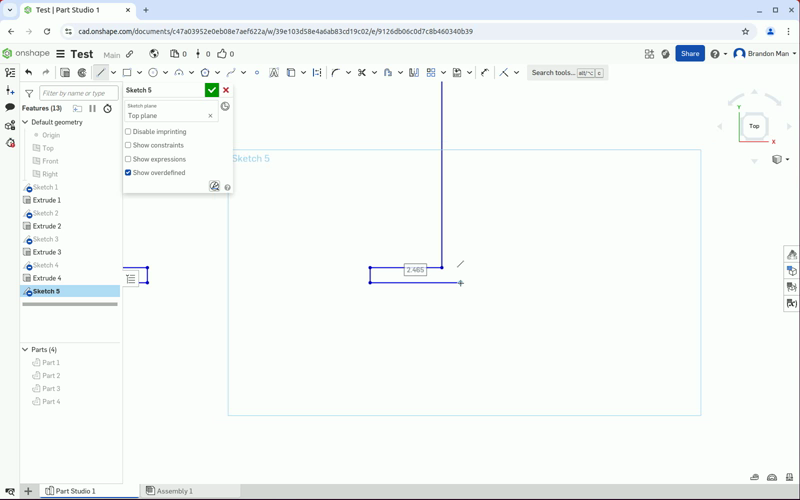
scroll(-6)
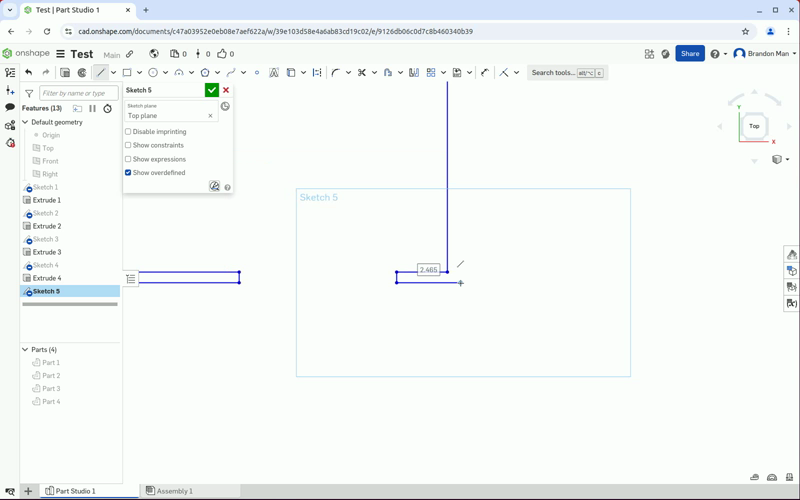
scroll(-6)
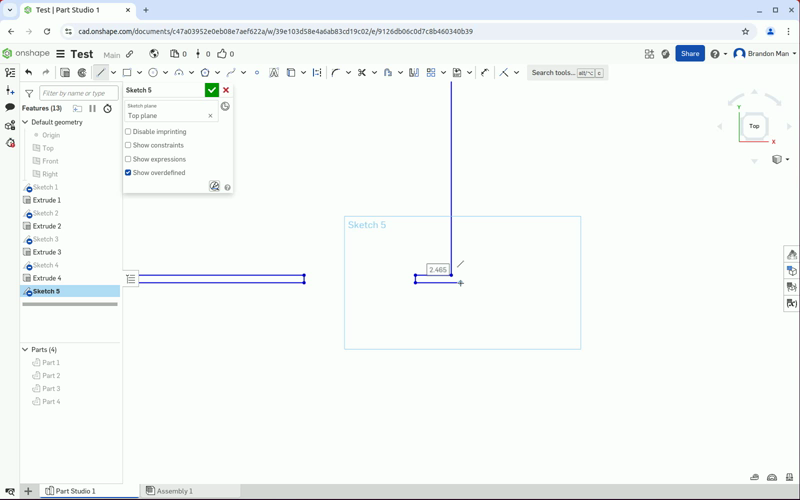
scroll(-6)
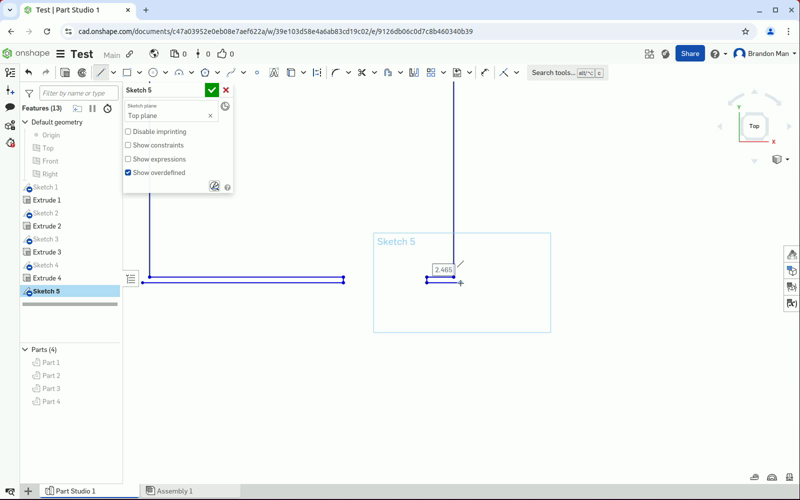
scroll(-6)
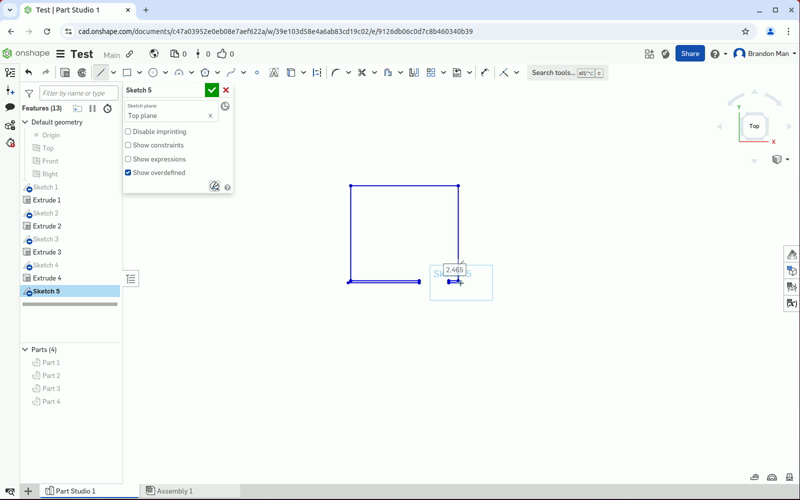
key_up(shift)
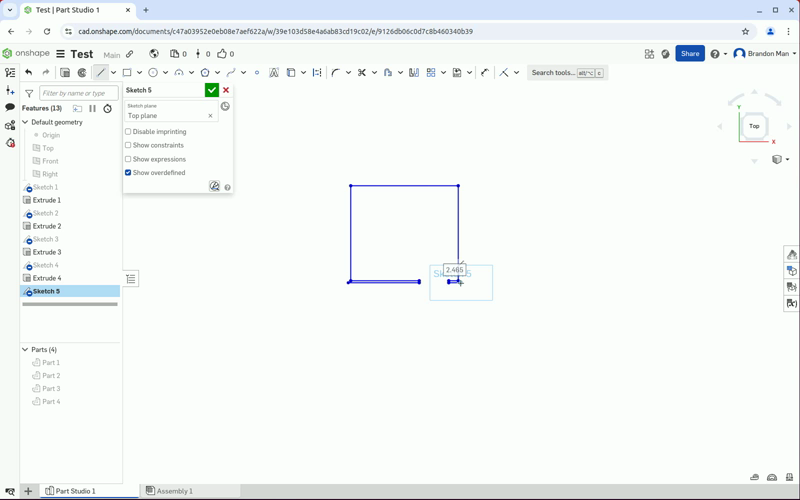
key_down(shift)
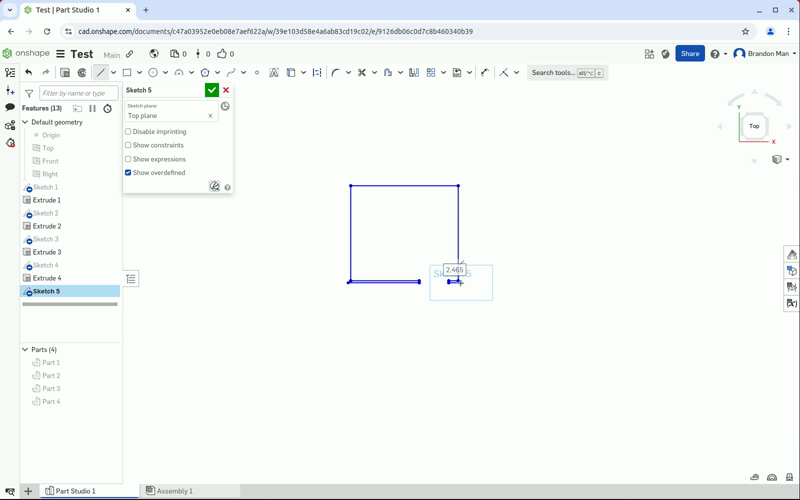
mouse_move(460, 183)
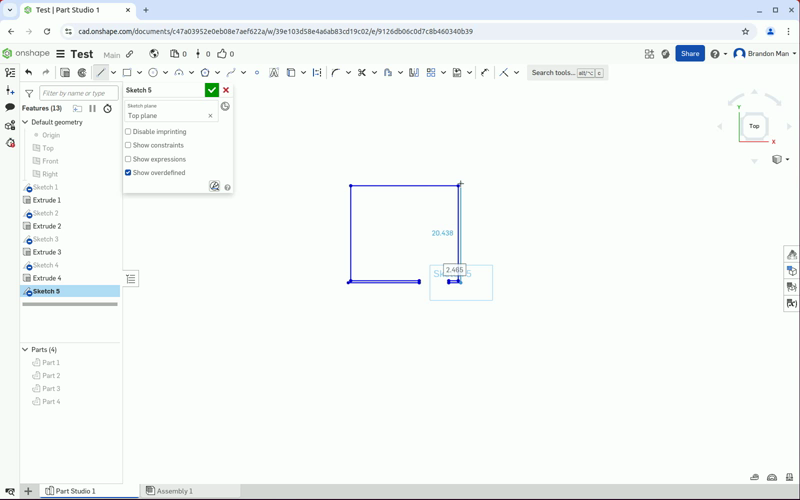
scroll(6)
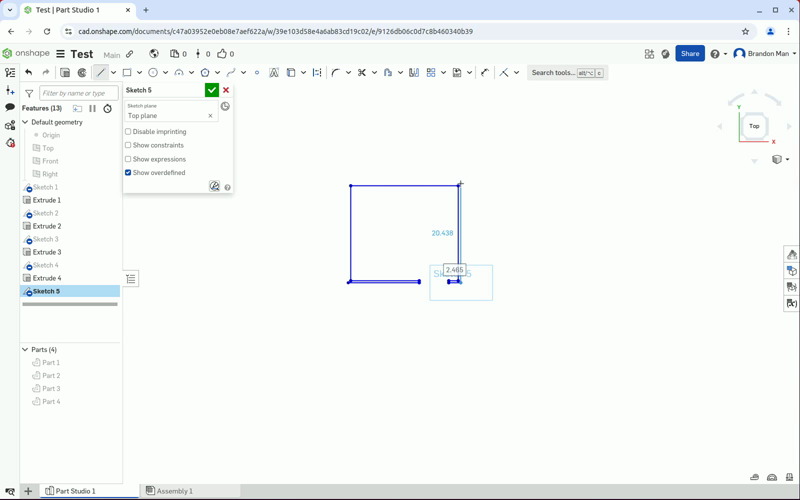
scroll(6)
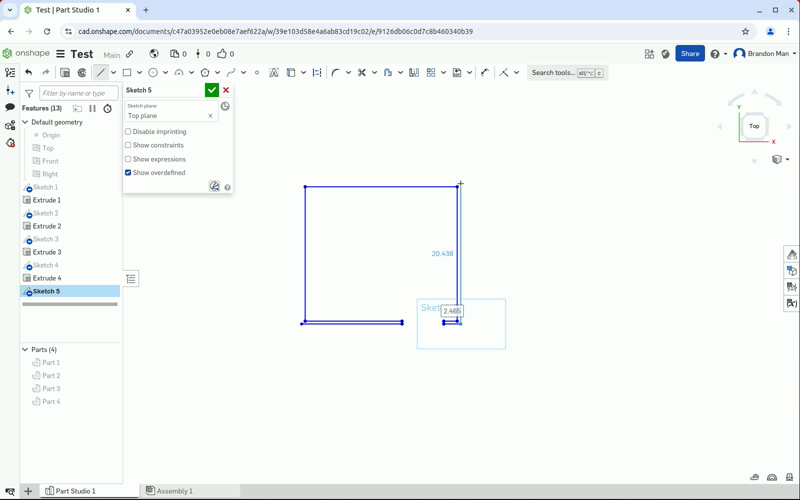
scroll(6)
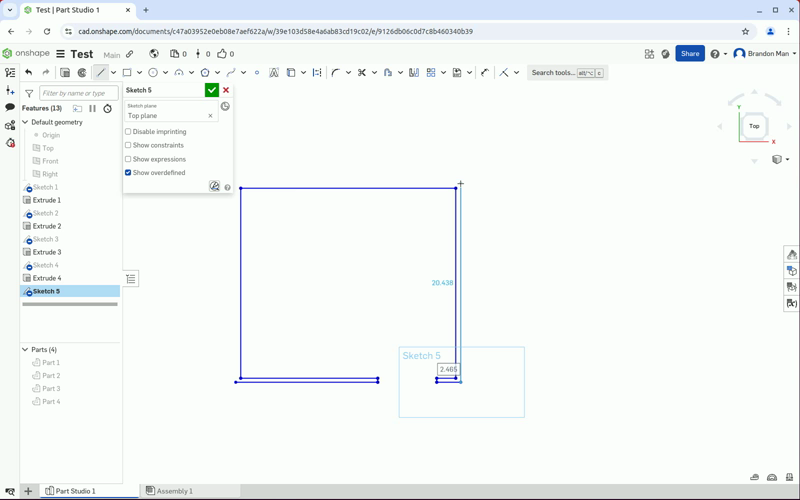
scroll(6)
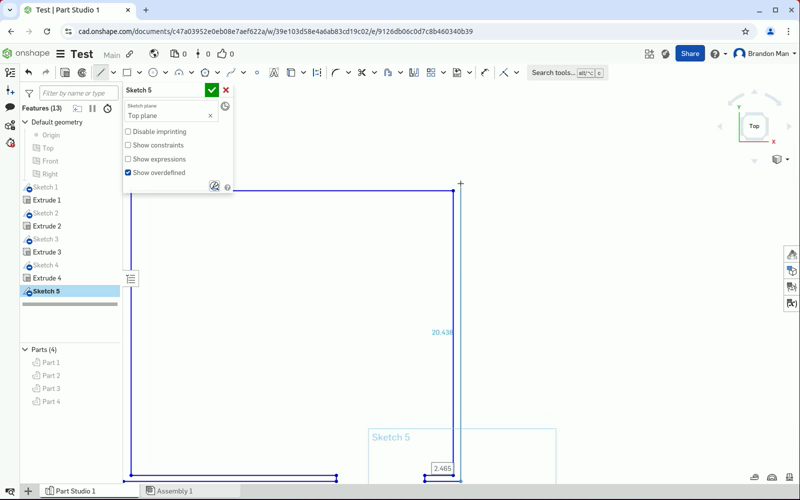
scroll(6)
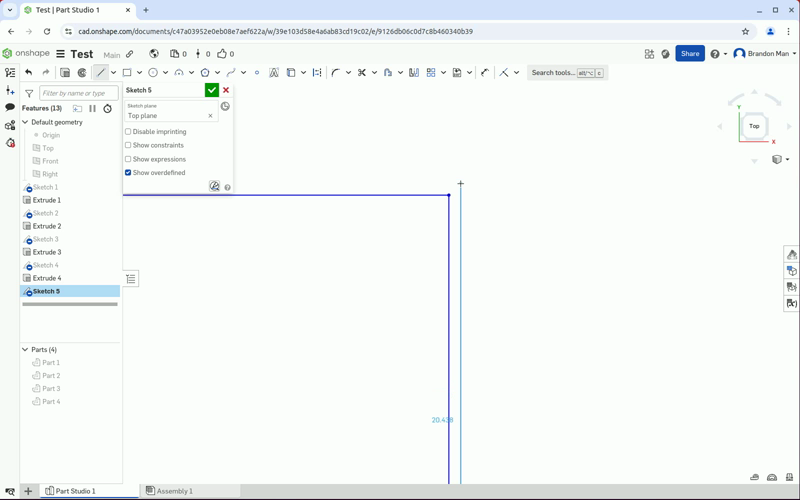
scroll(6)
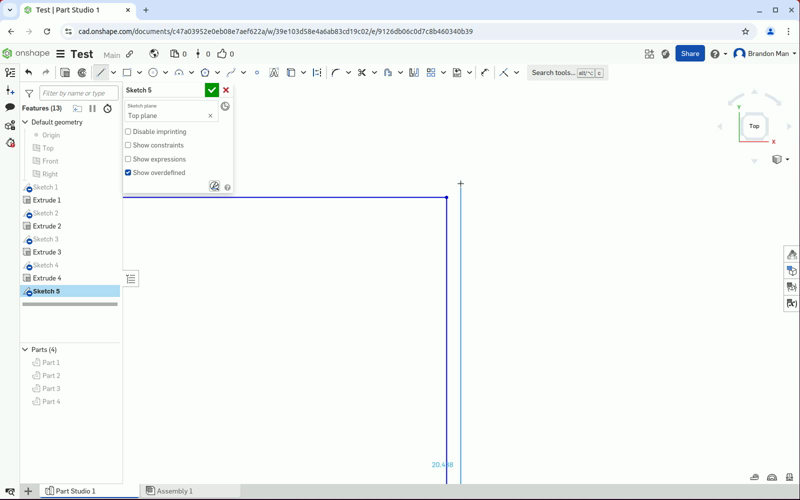
scroll(6)
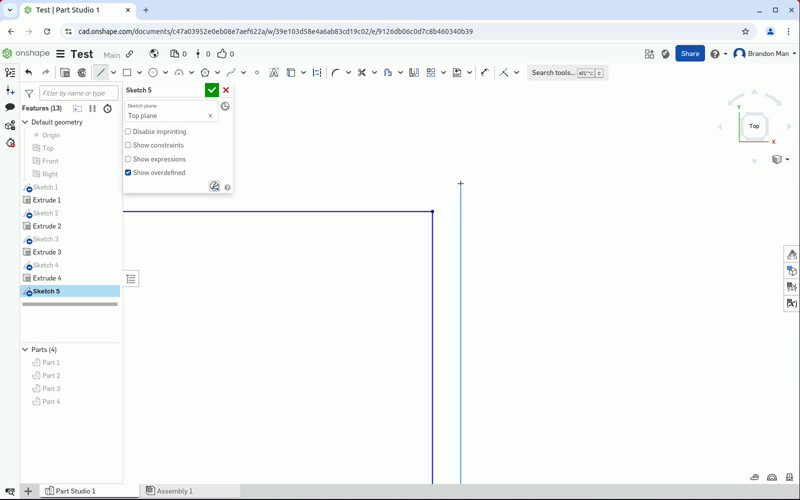
click(460, 183)
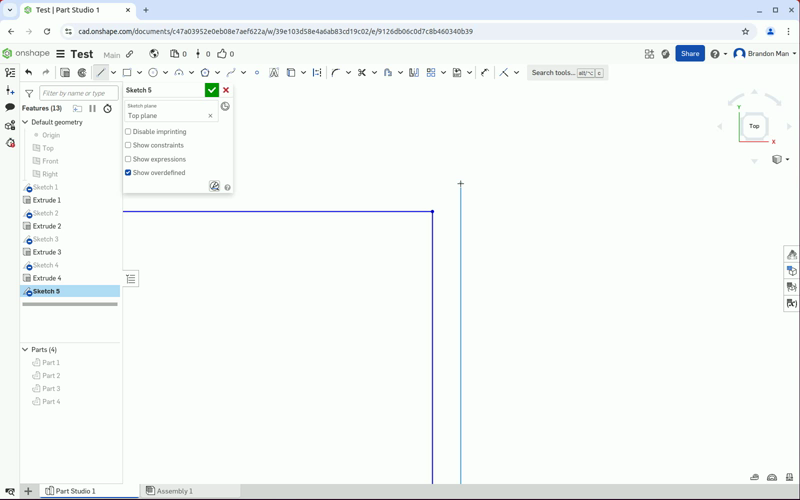
scroll(-6)
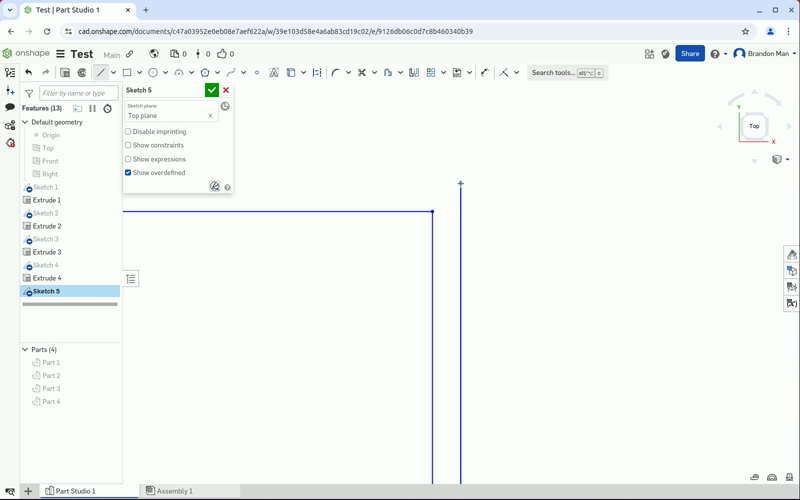
scroll(-6)
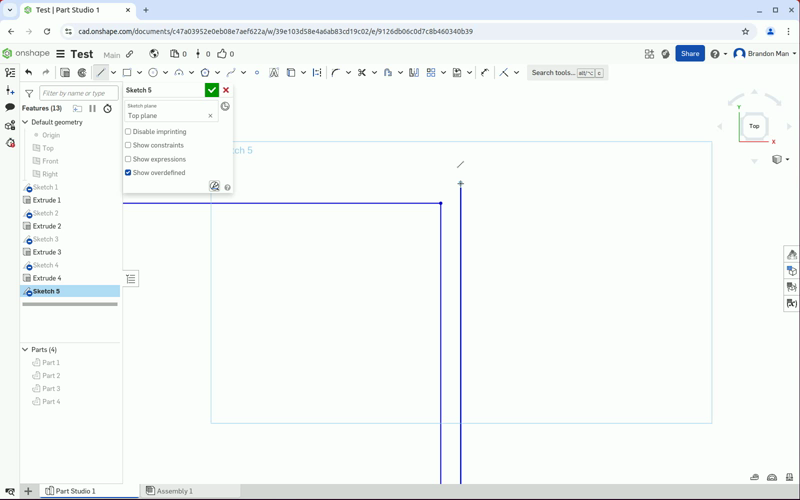
scroll(-6)
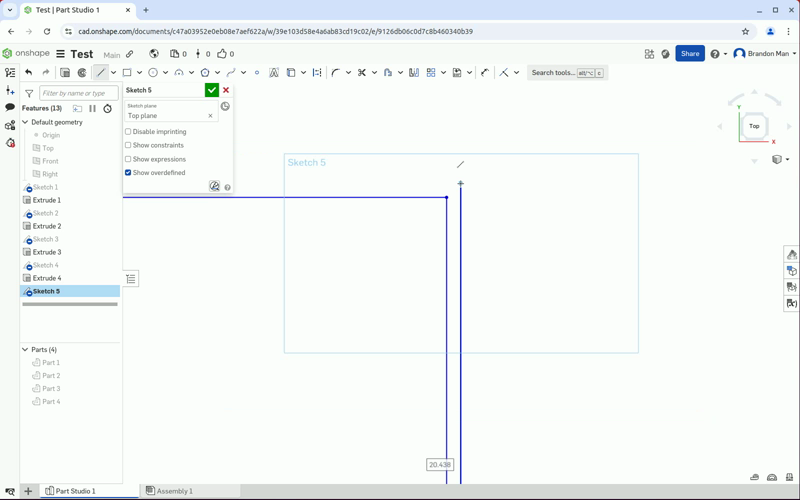
scroll(-6)
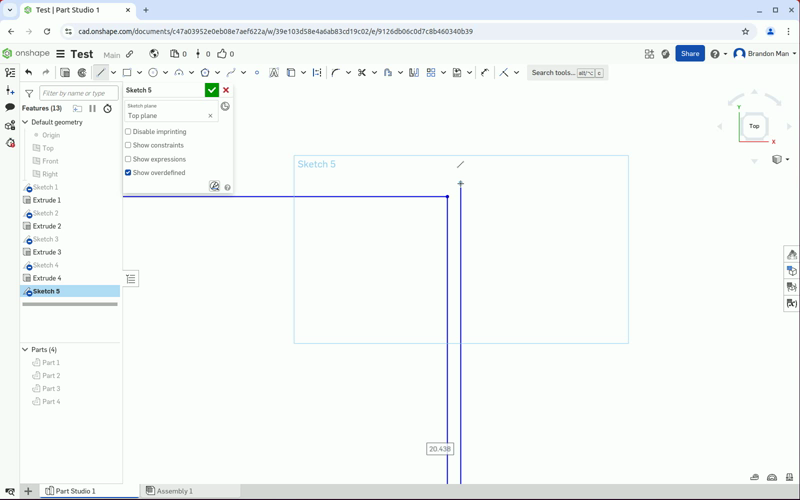
scroll(-6)
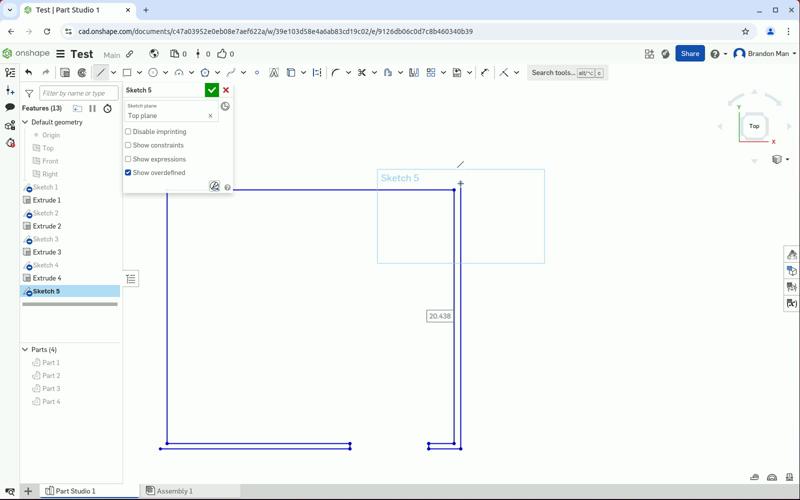
scroll(-6)
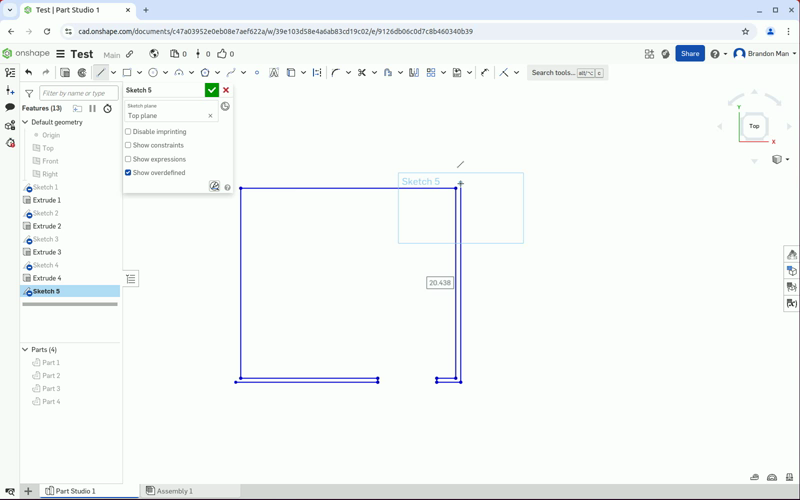
scroll(-6)
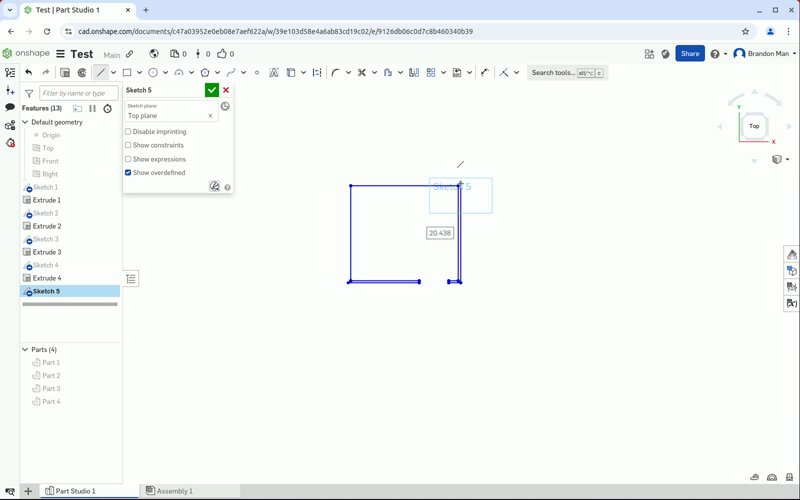
key_up(shift)
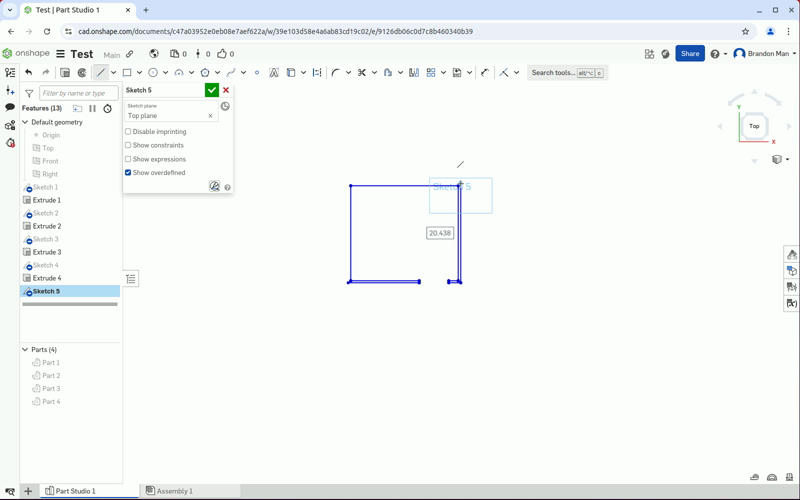
key_down(shift)
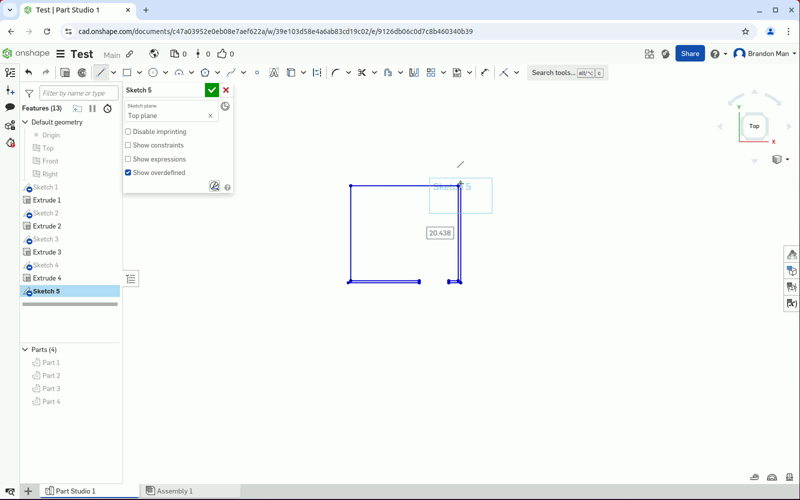
mouse_move(348, 183)
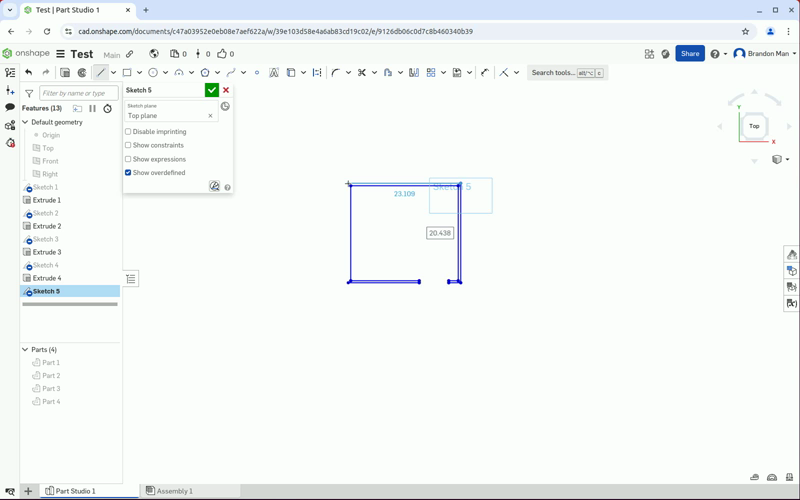
scroll(6)
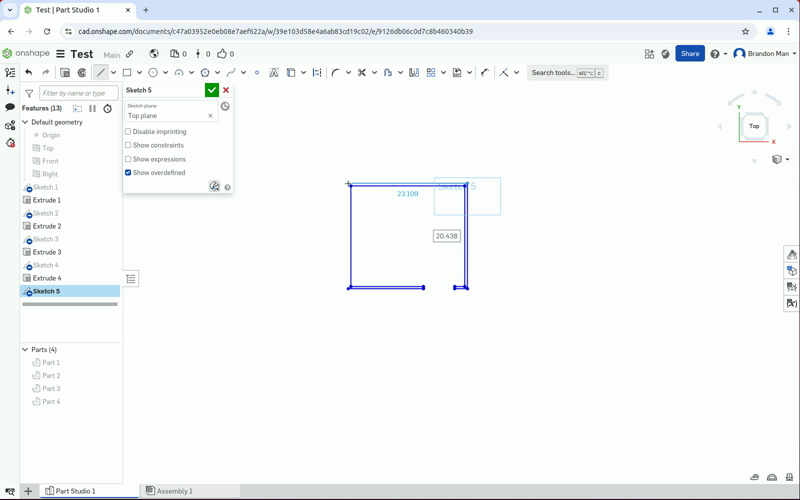
scroll(6)
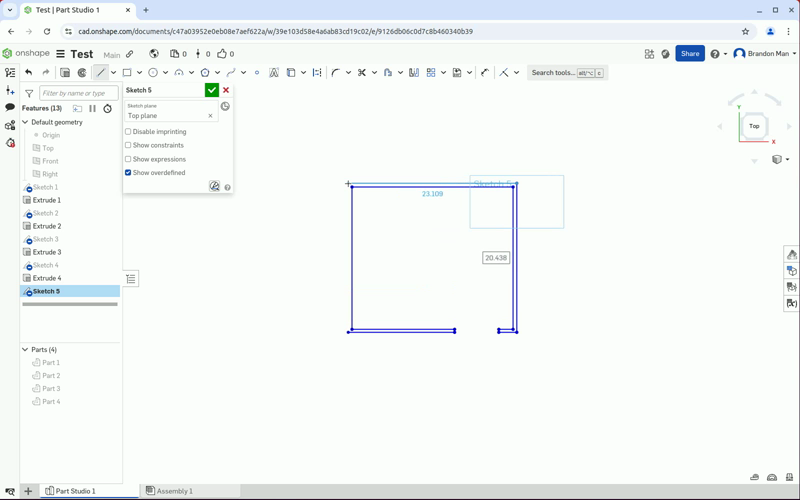
scroll(6)
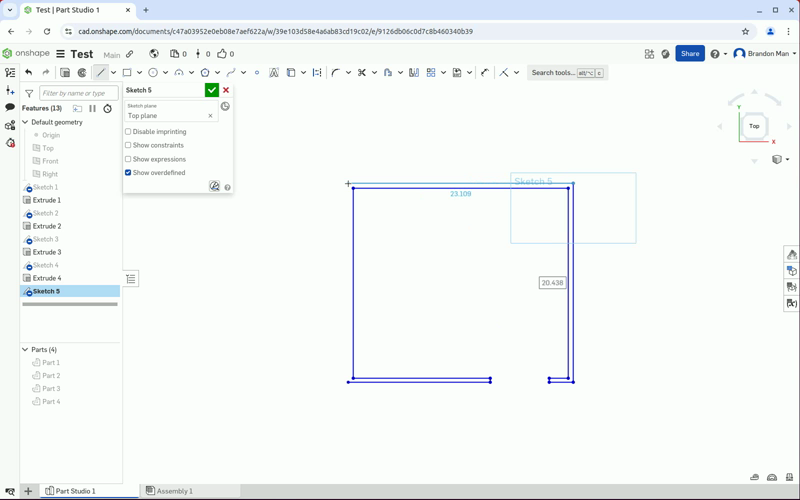
scroll(6)
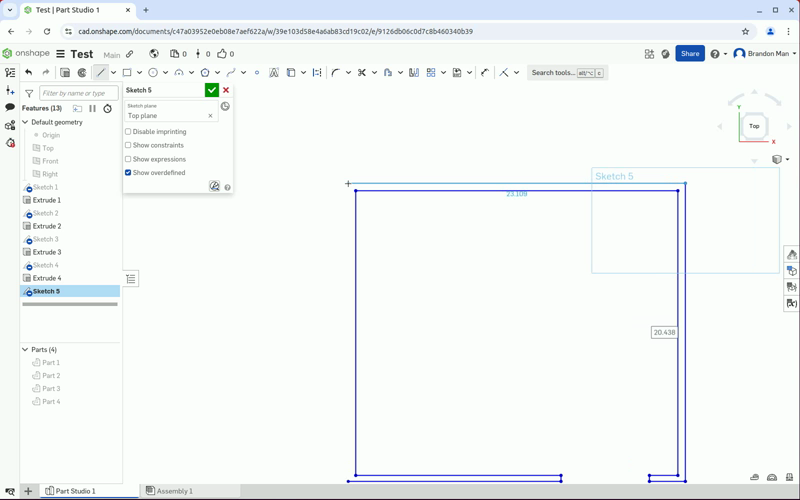
scroll(6)
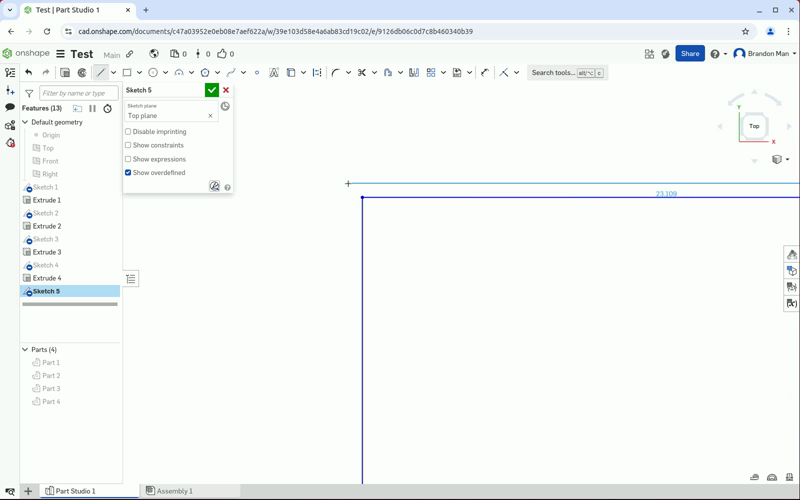
scroll(6)
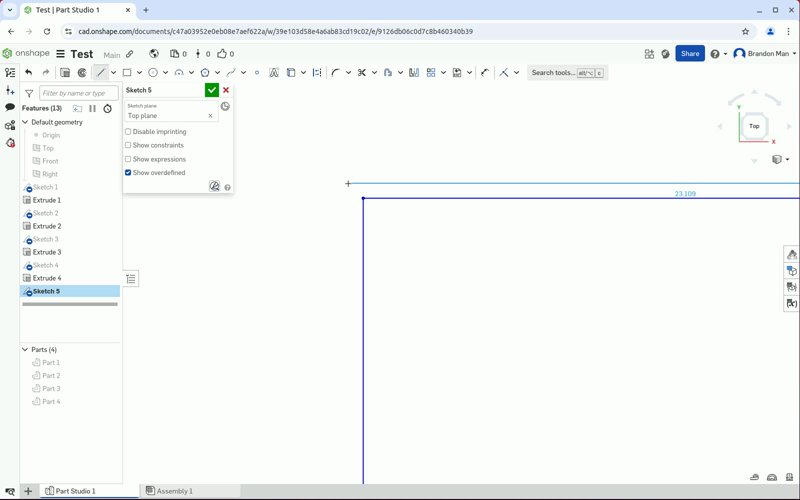
scroll(6)
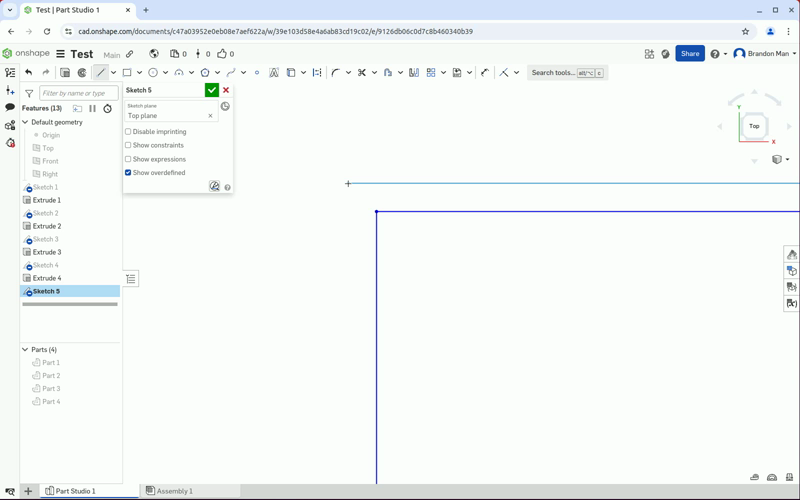
click(348, 183)
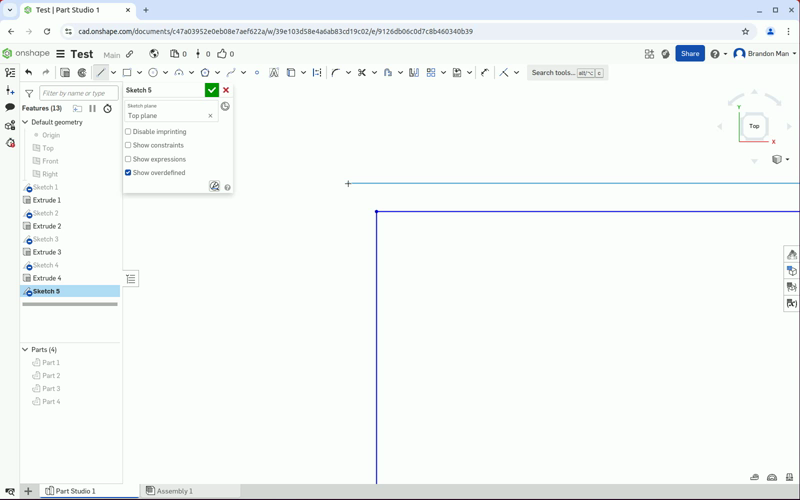
scroll(-6)
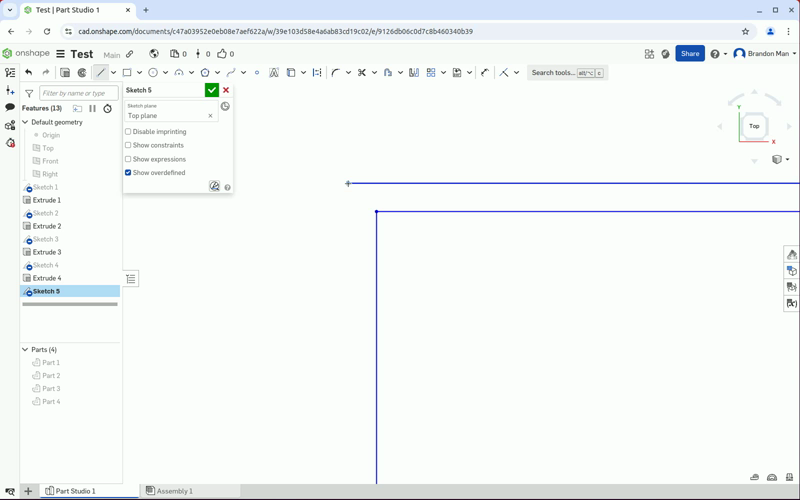
scroll(-6)
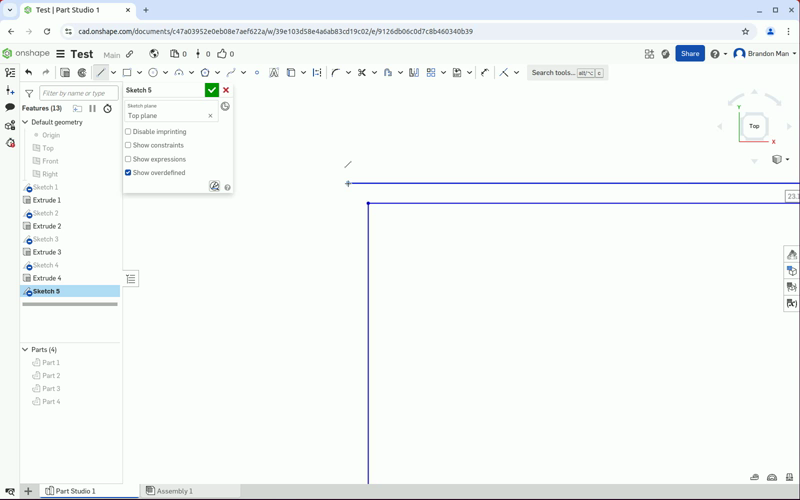
scroll(-6)
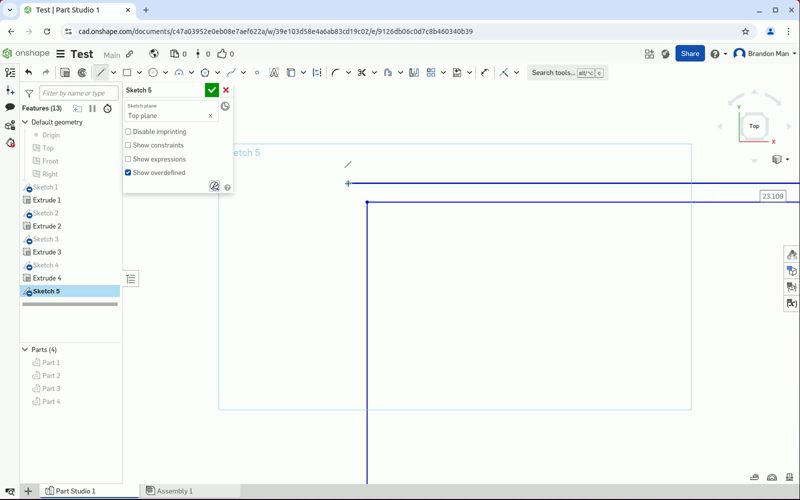
scroll(-6)
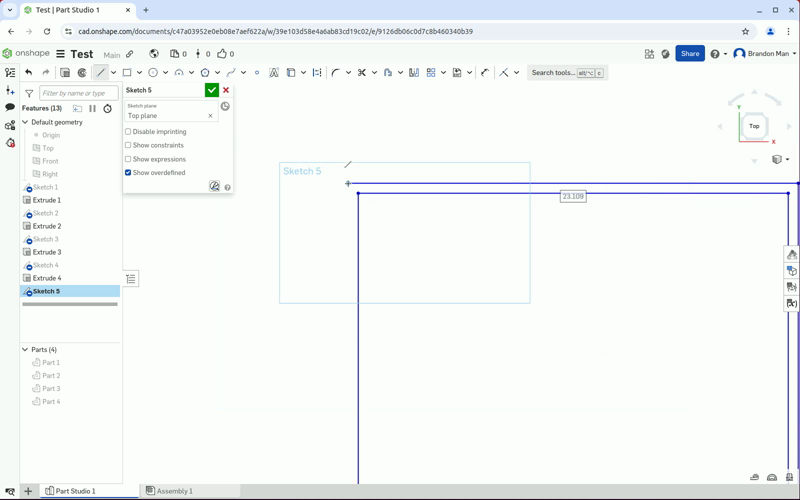
scroll(-6)
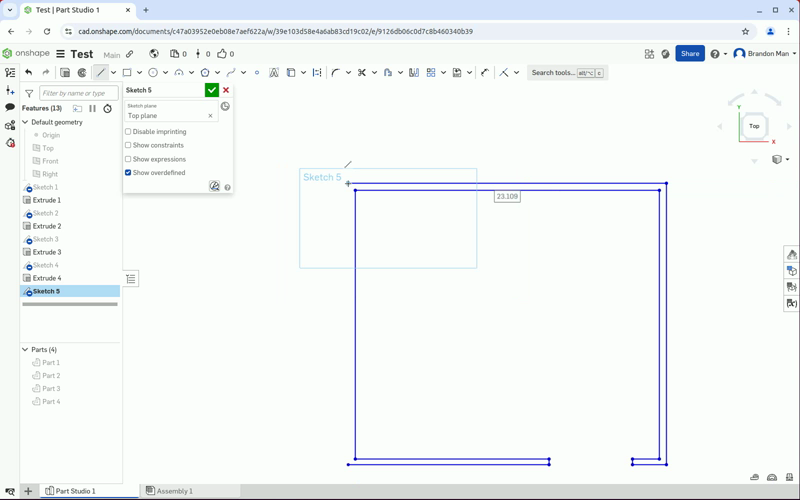
scroll(-6)
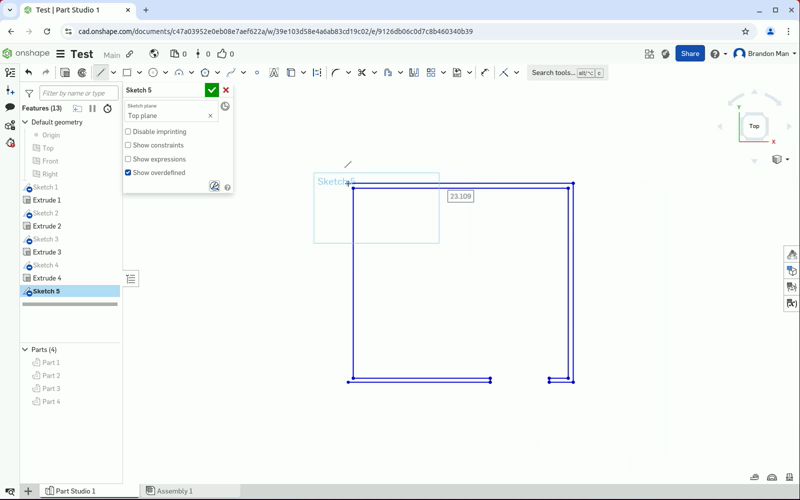
scroll(-6)
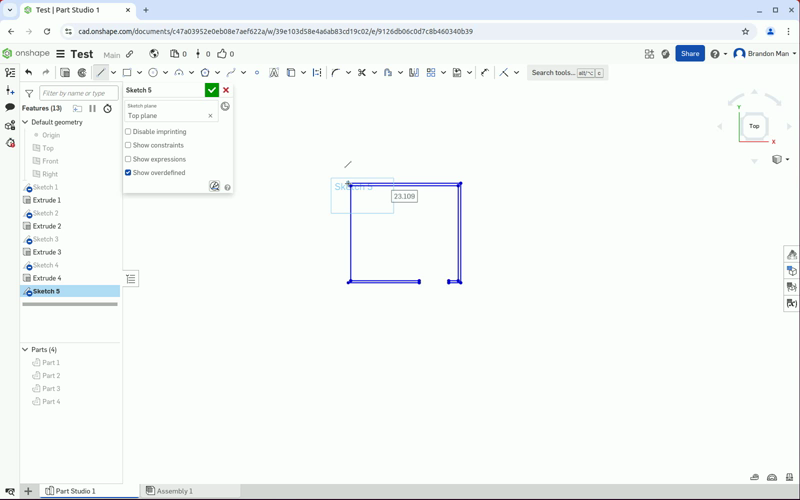
key_up(shift)
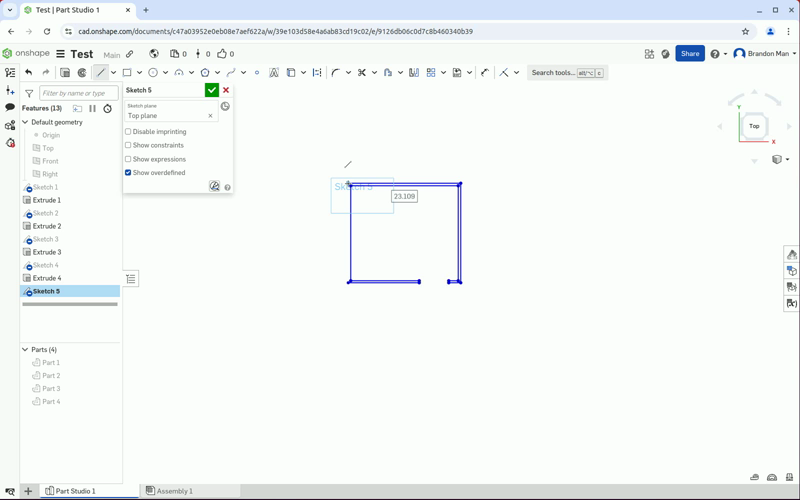
key_down(shift)
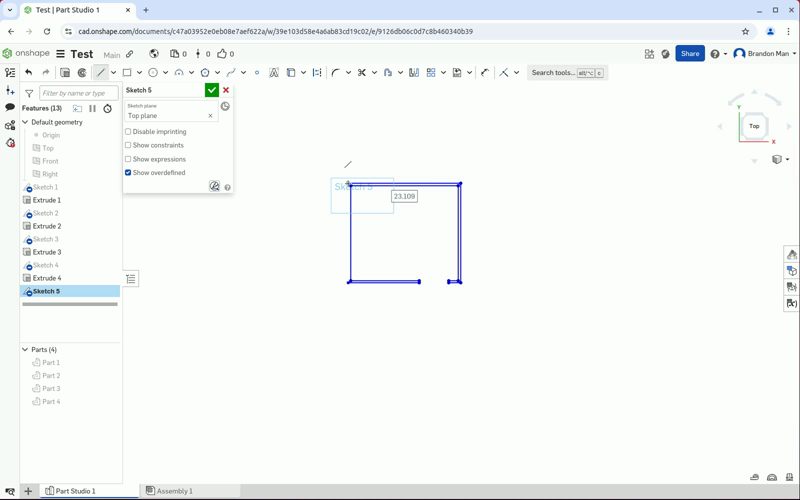
mouse_move(348, 282)
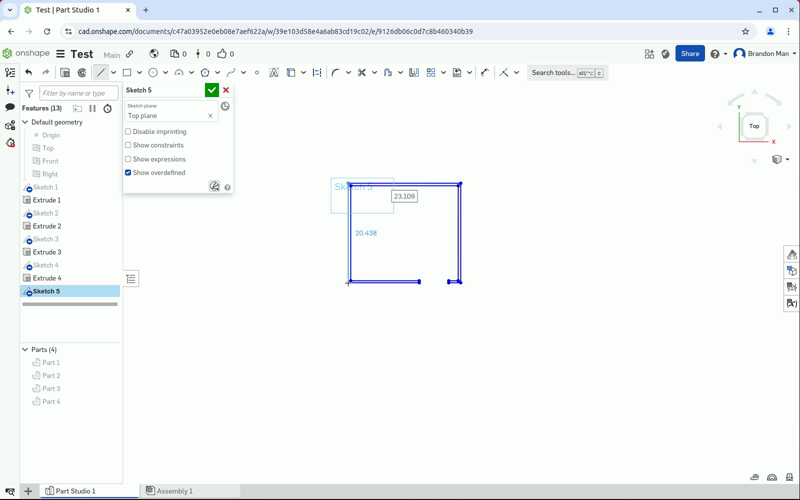
scroll(6)
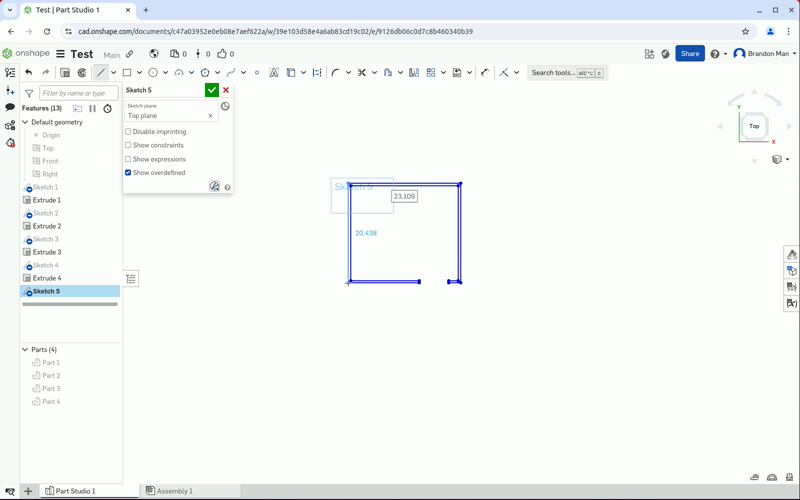
scroll(6)
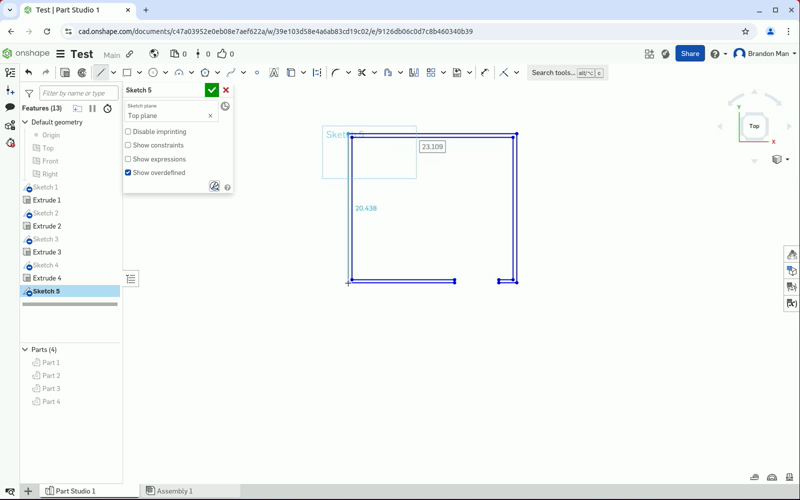
scroll(6)
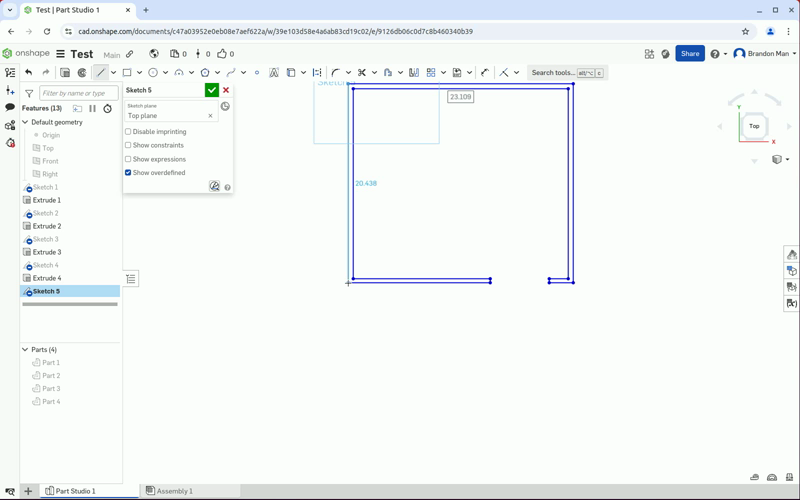
scroll(6)
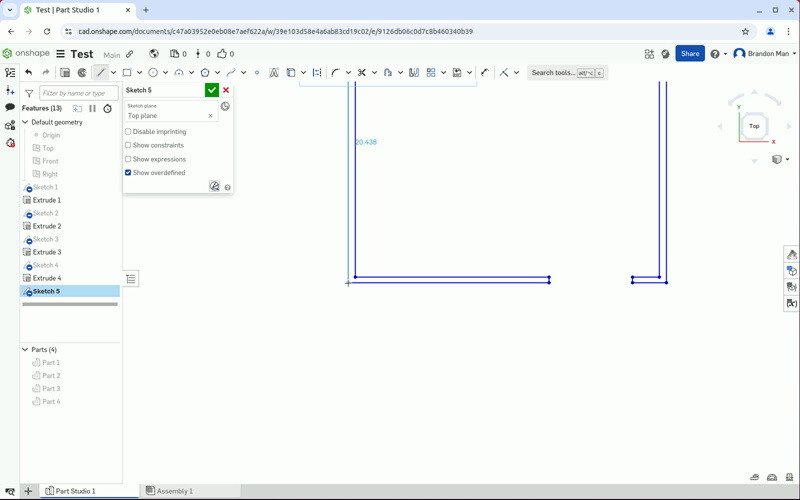
scroll(6)
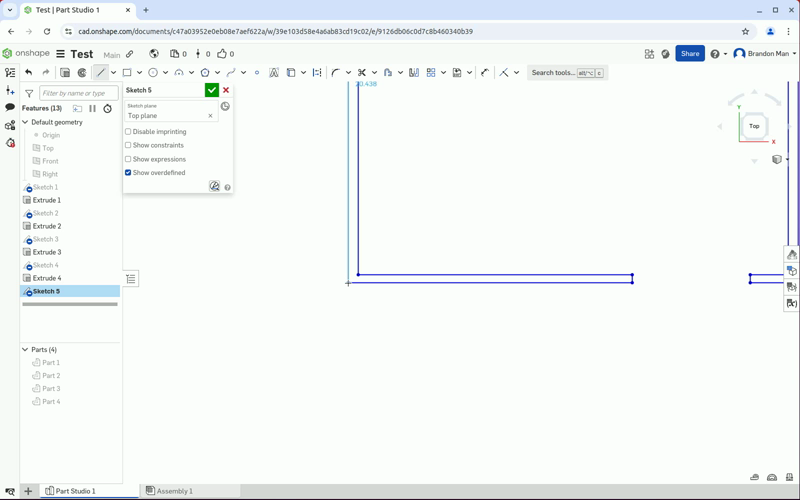
scroll(6)
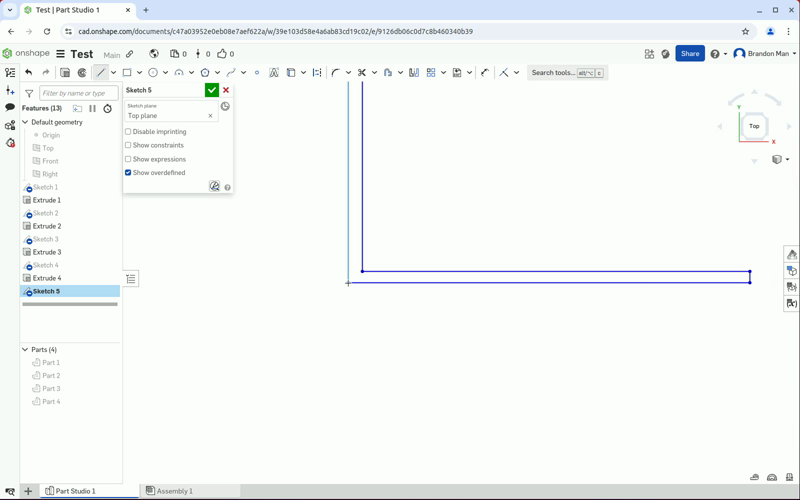
scroll(6)
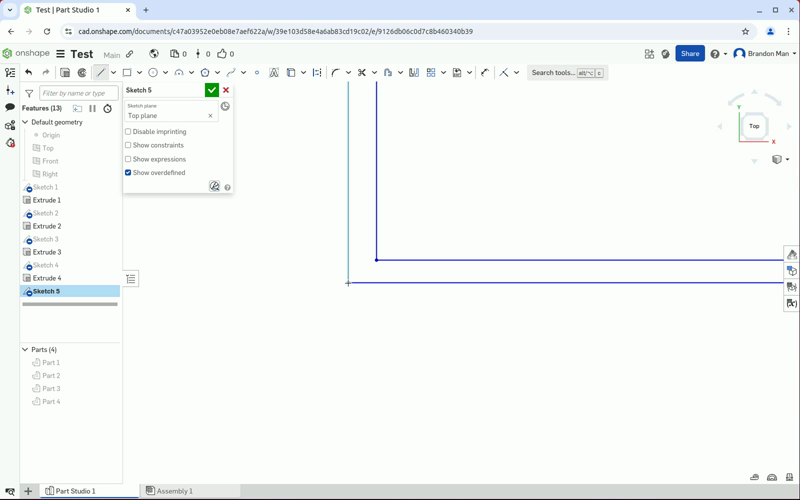
key_up(shift)
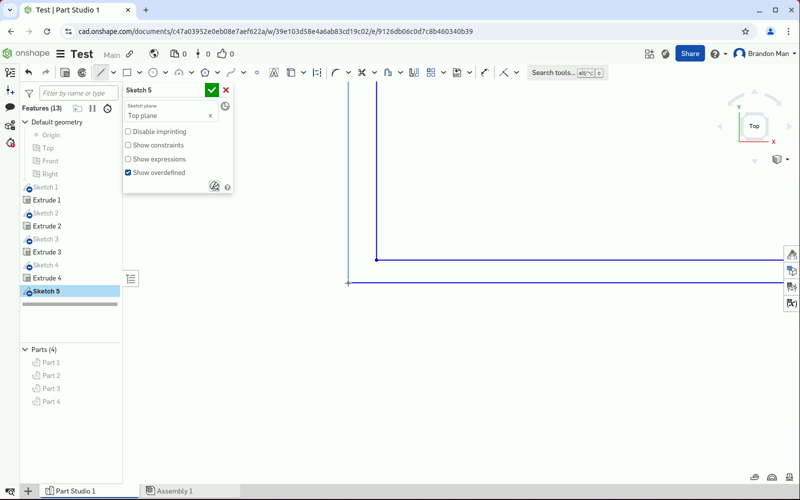
click(348, 282)
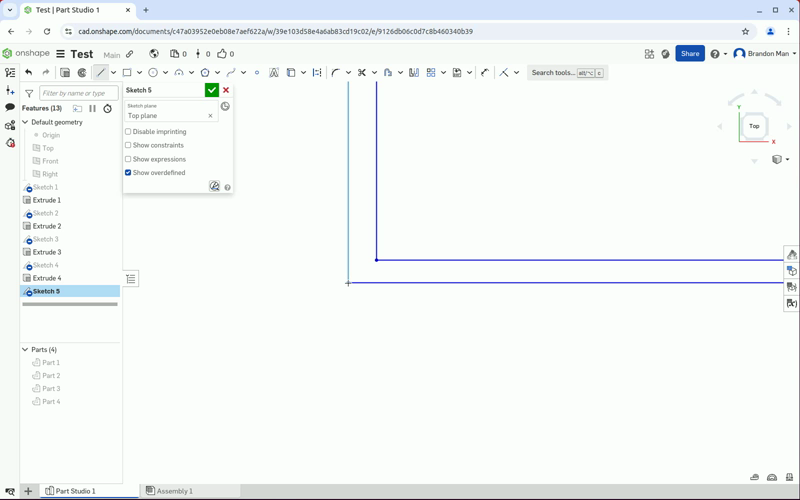
scroll(-6)
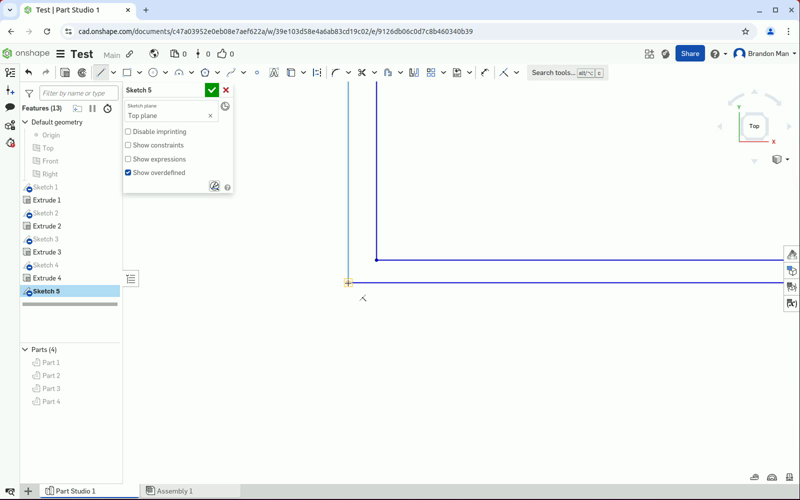
scroll(-6)
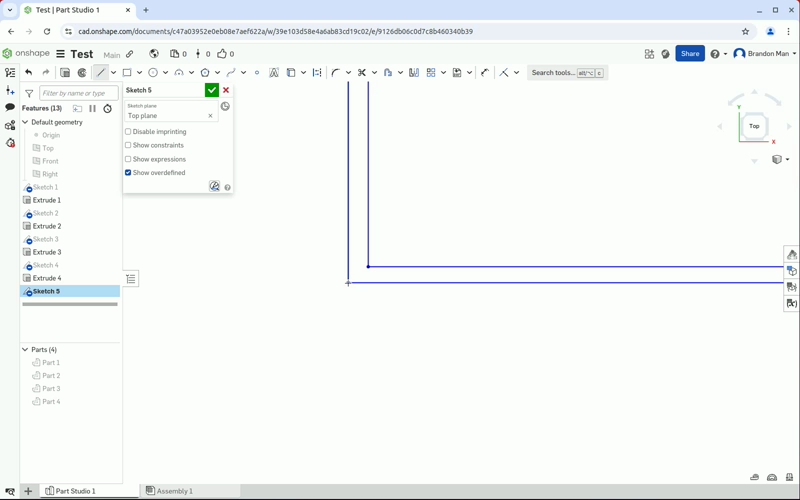
scroll(-6)
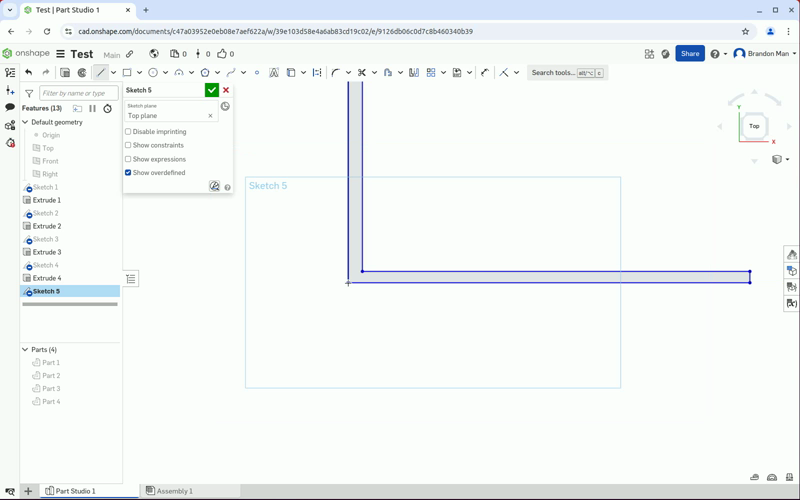
scroll(-6)
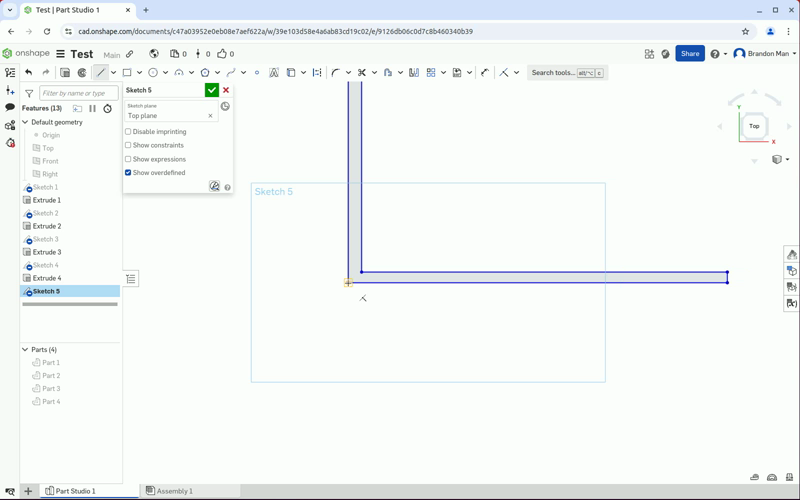
scroll(-6)
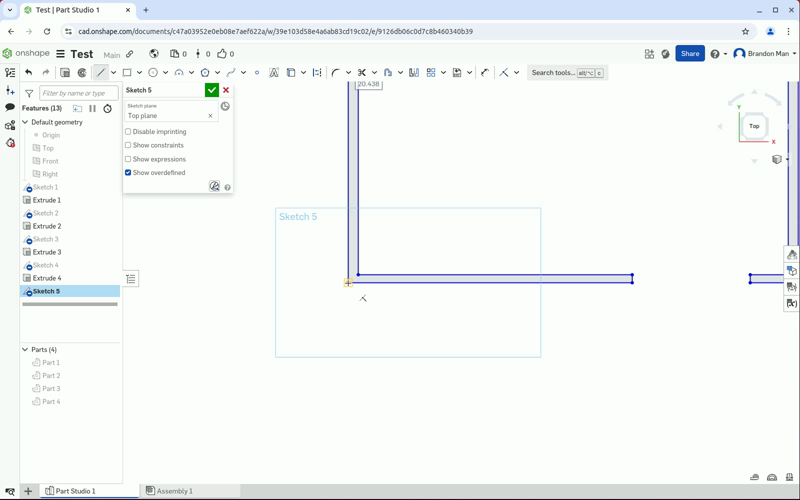
scroll(-6)
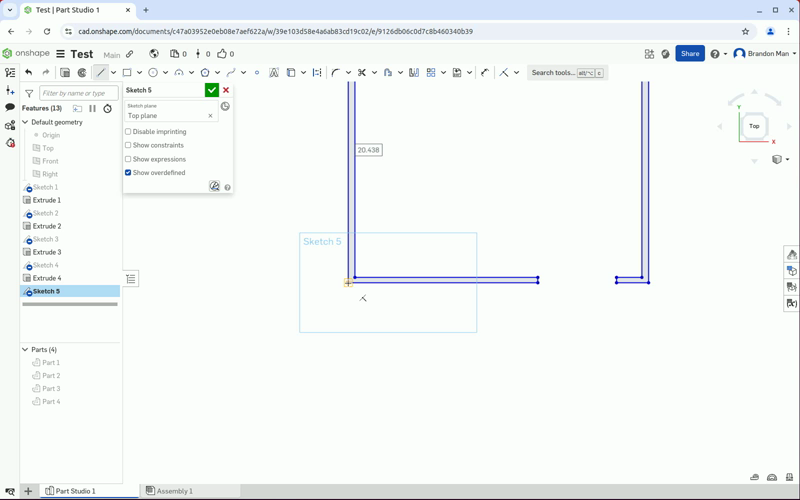
scroll(-6)
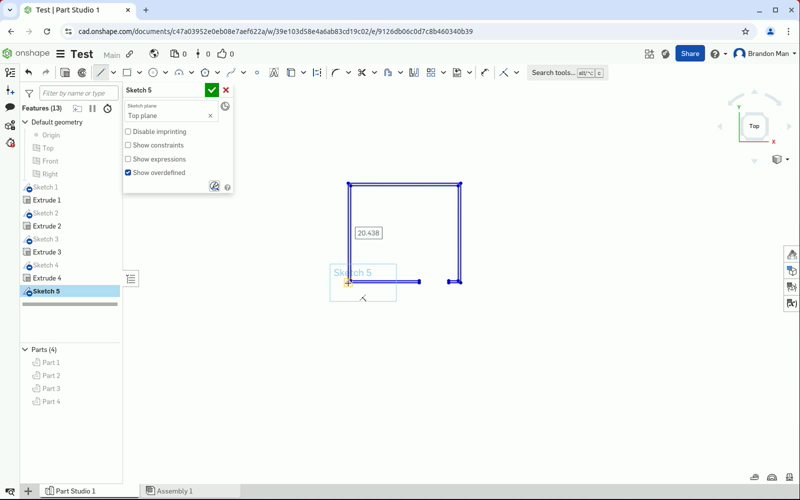
key(esc)
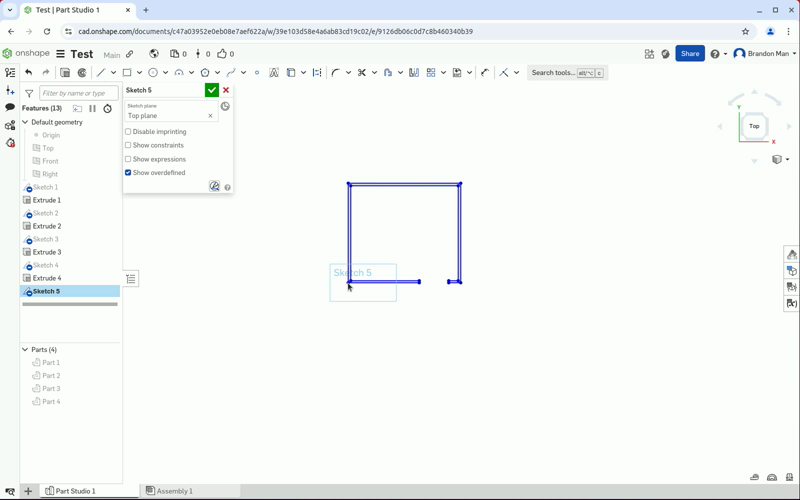
mouse_move(390, 281)
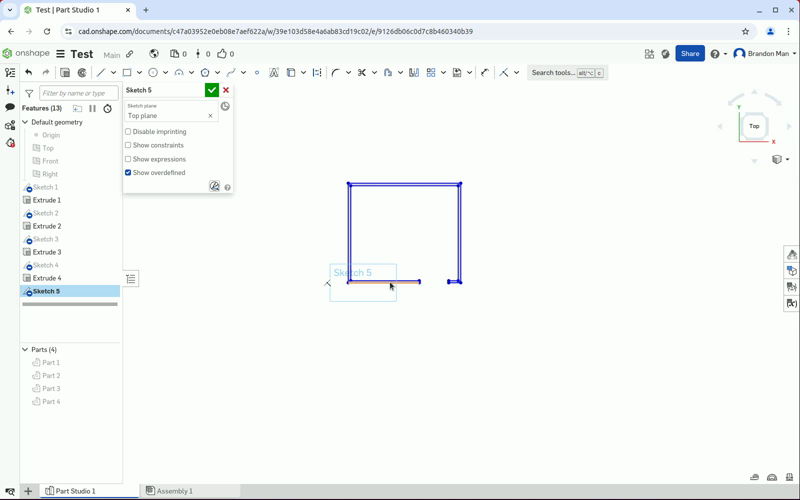
scroll(6)
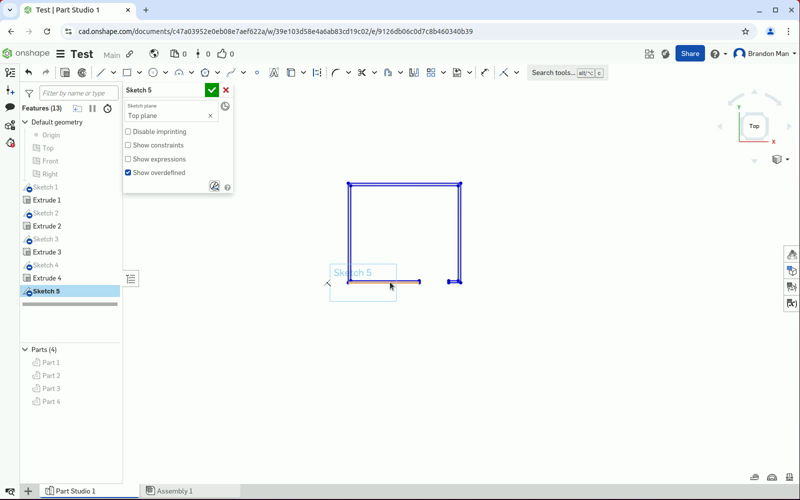
scroll(6)
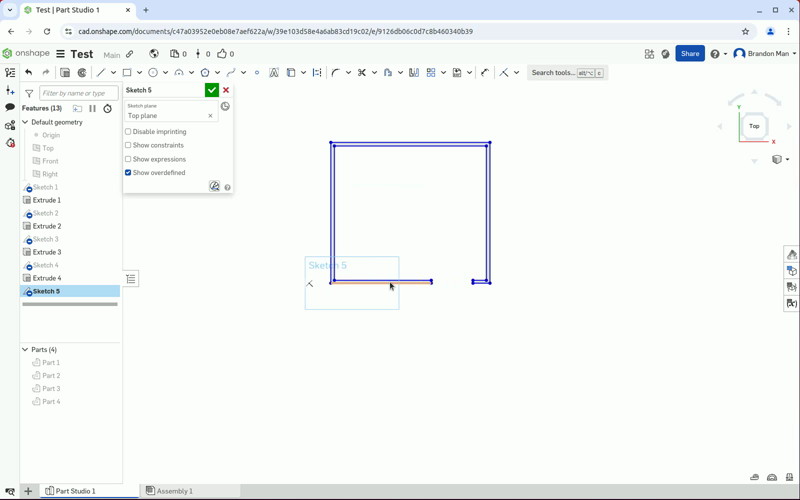
scroll(6)
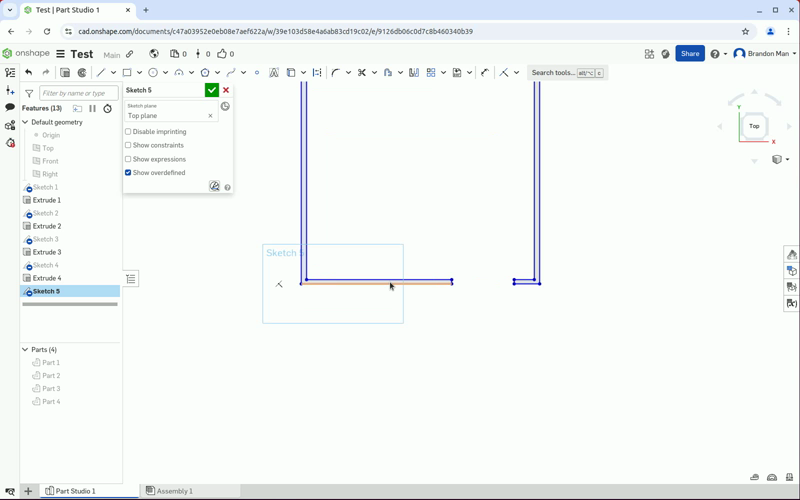
scroll(6)
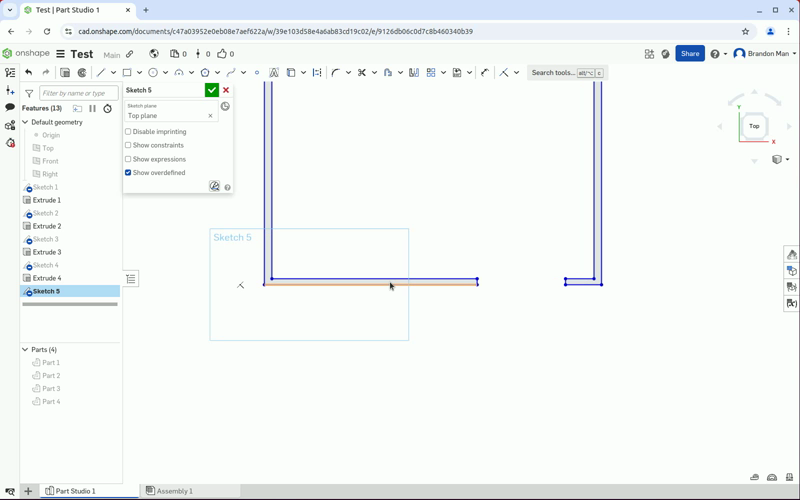
scroll(6)
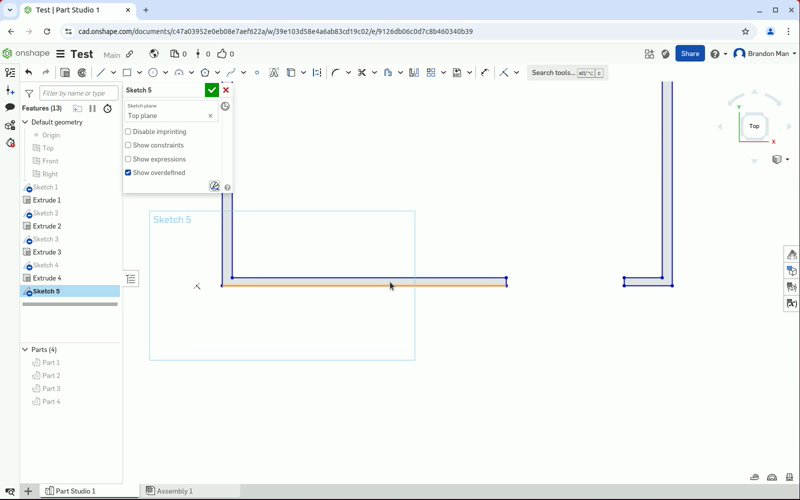
scroll(6)
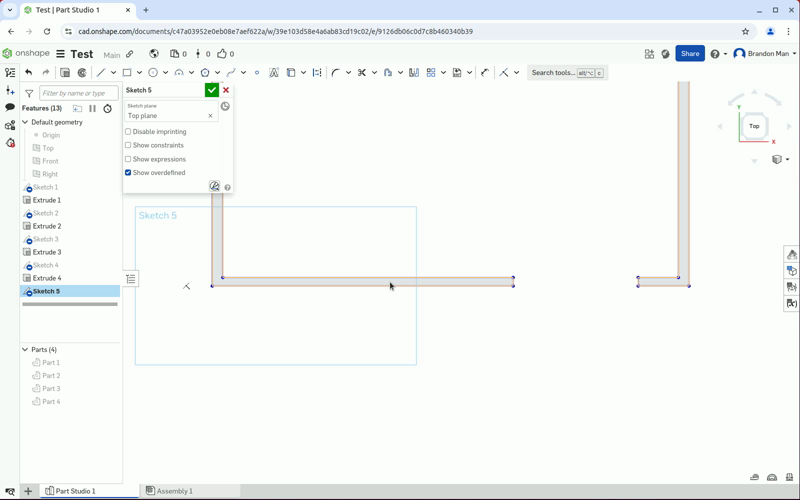
scroll(6)
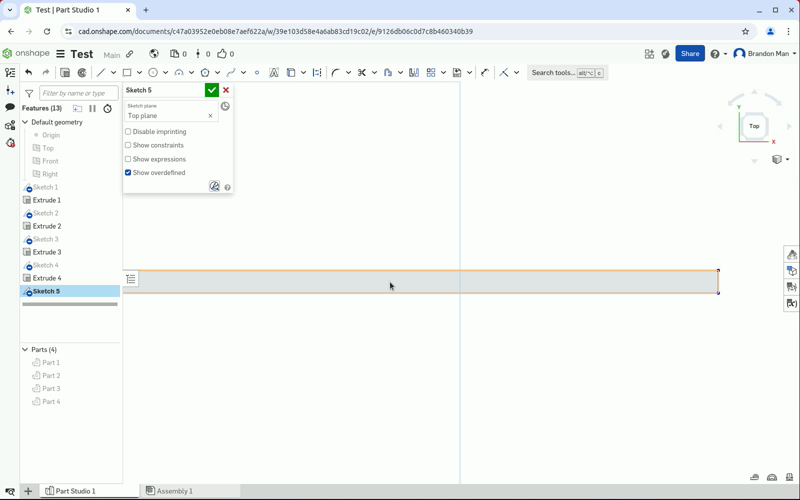
click(390, 281)
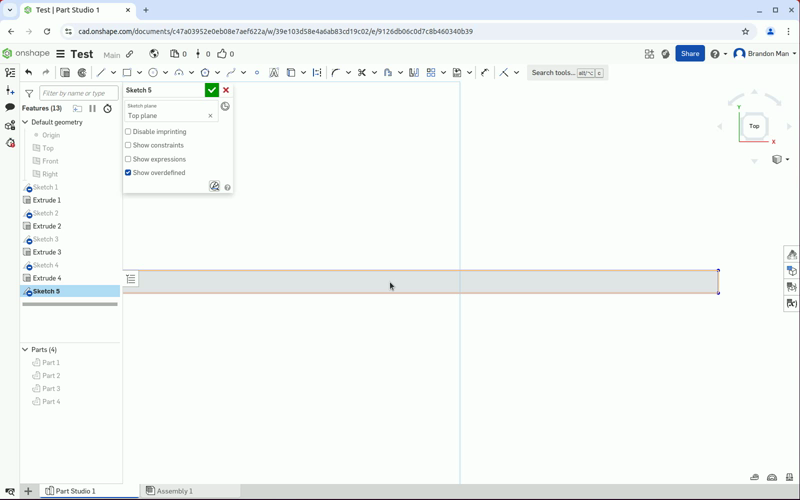
scroll(-6)
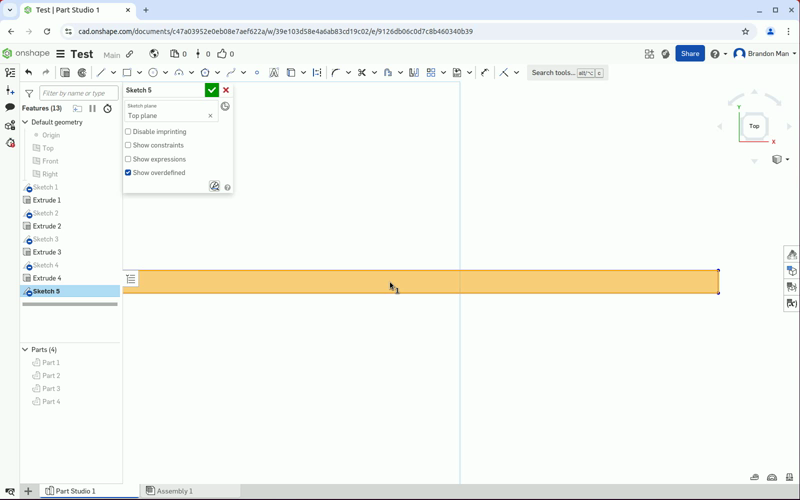
scroll(-6)
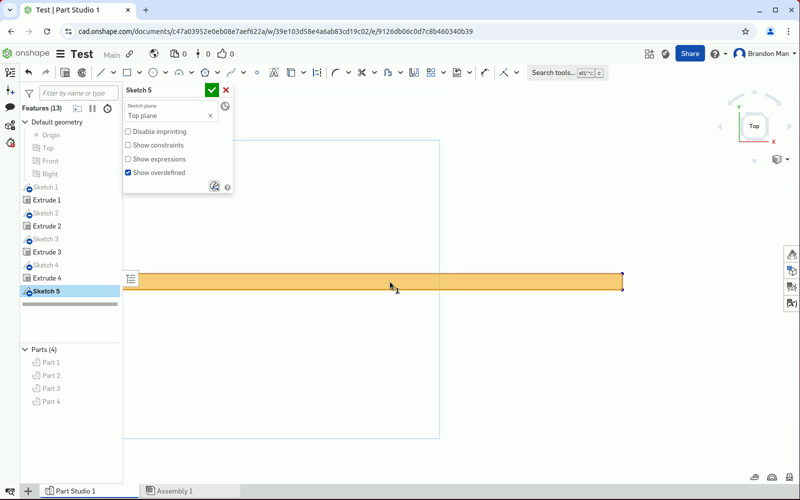
scroll(-6)
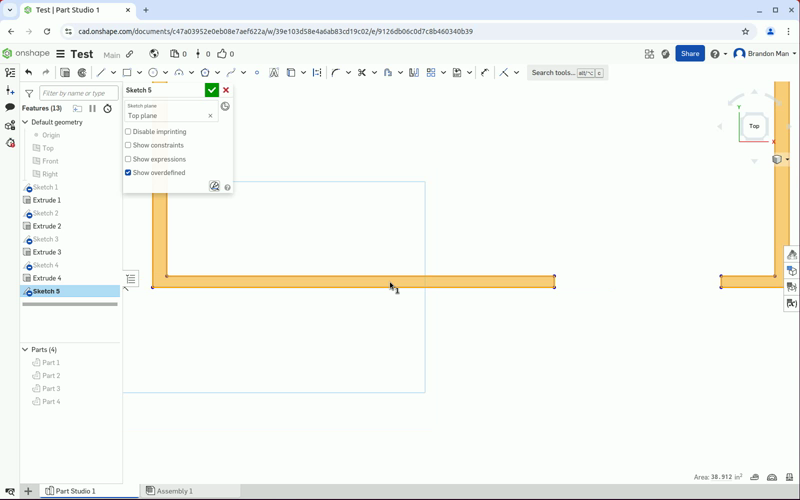
scroll(-6)
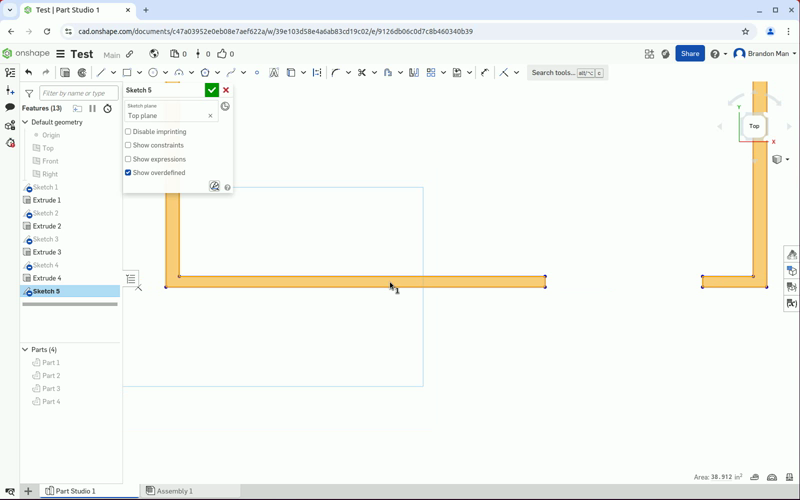
scroll(-6)
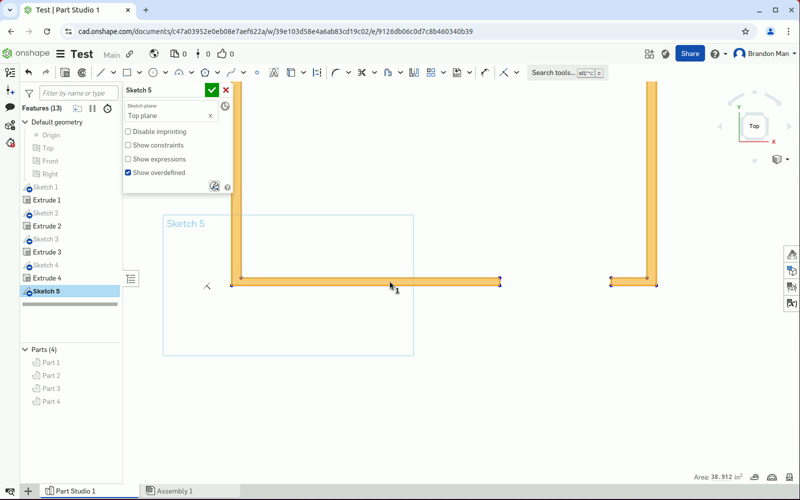
scroll(-6)
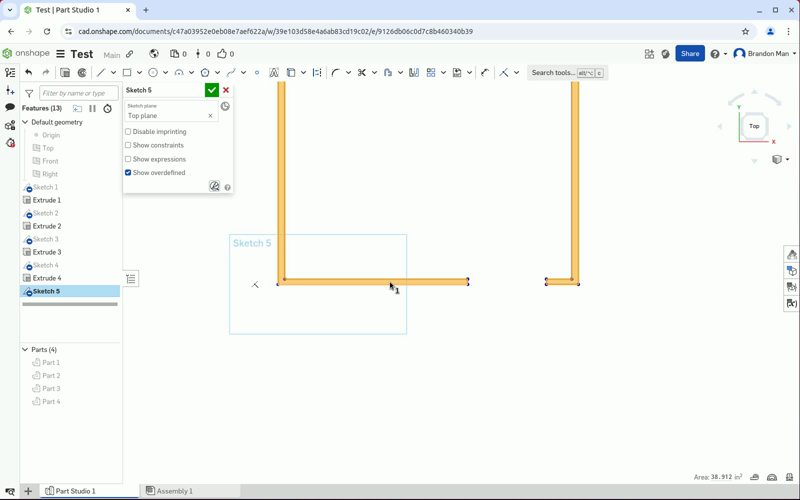
scroll(-6)
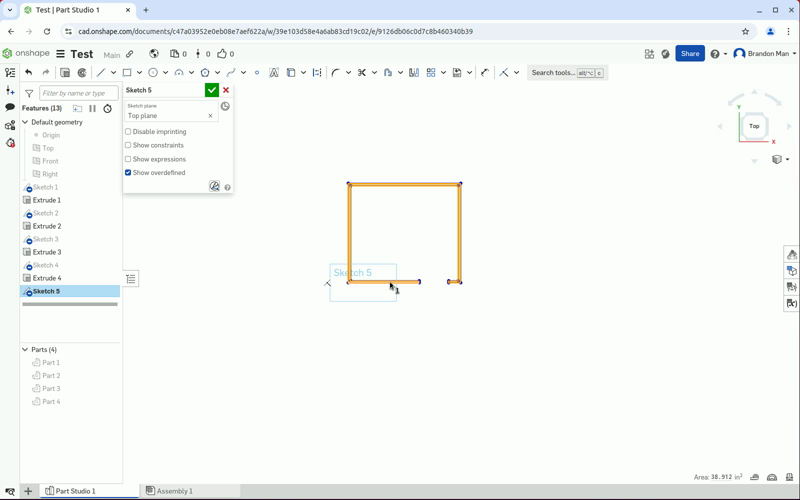
mouse_move(73, 352)
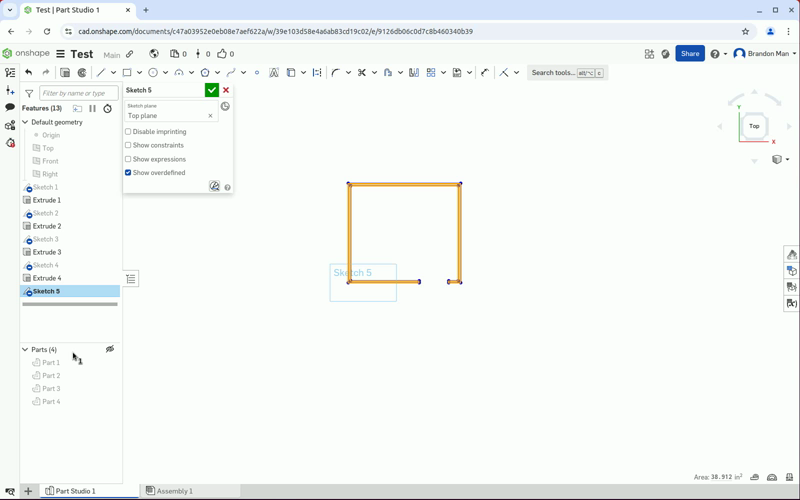
key(shift+y)
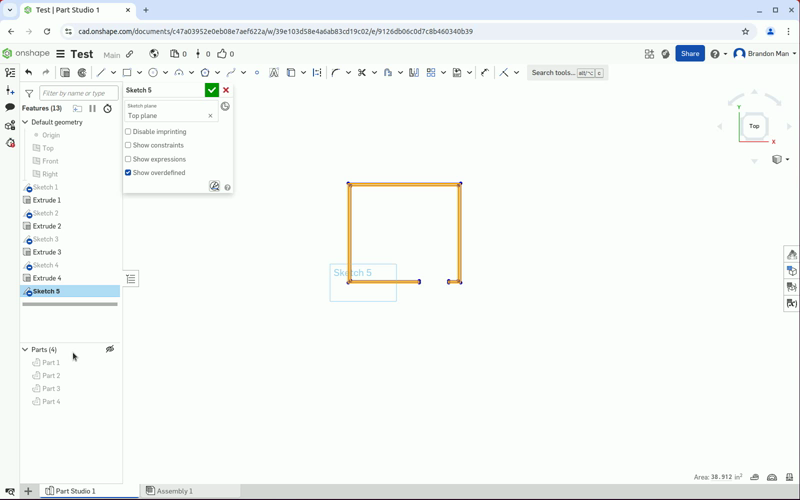
key(shift+e)
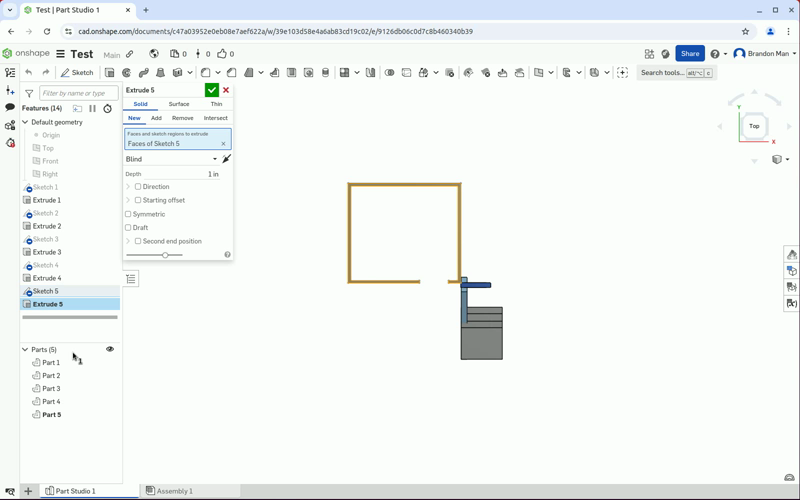
mouse_move(143, 106)
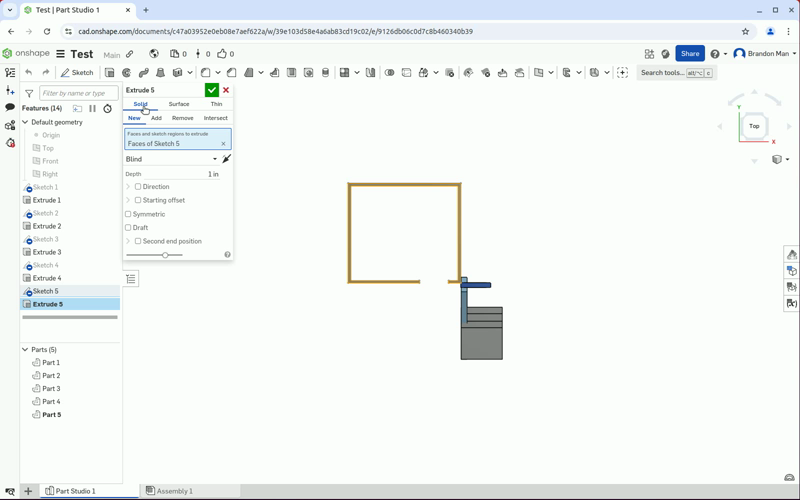
click(143, 106)
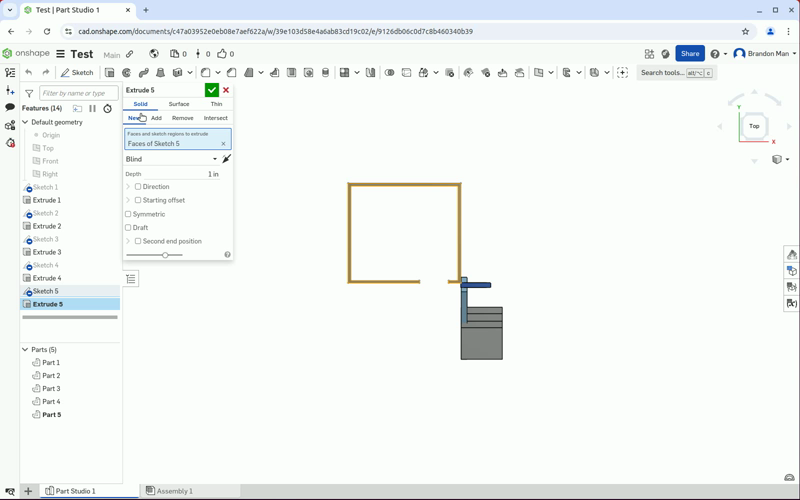
mouse_move(137, 120)
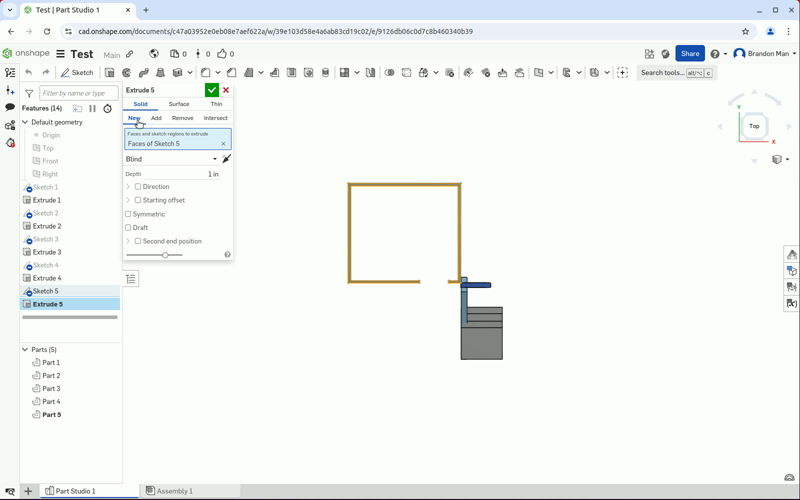
click(137, 120)
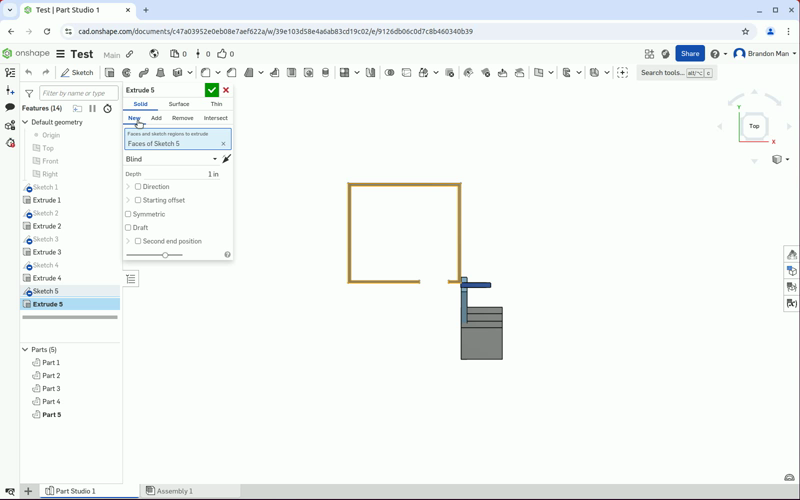
key(tab, 4)
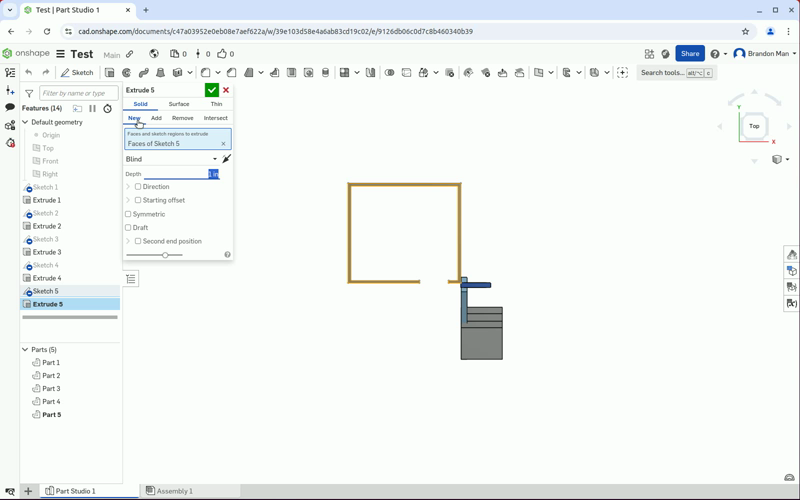
text(10.832)
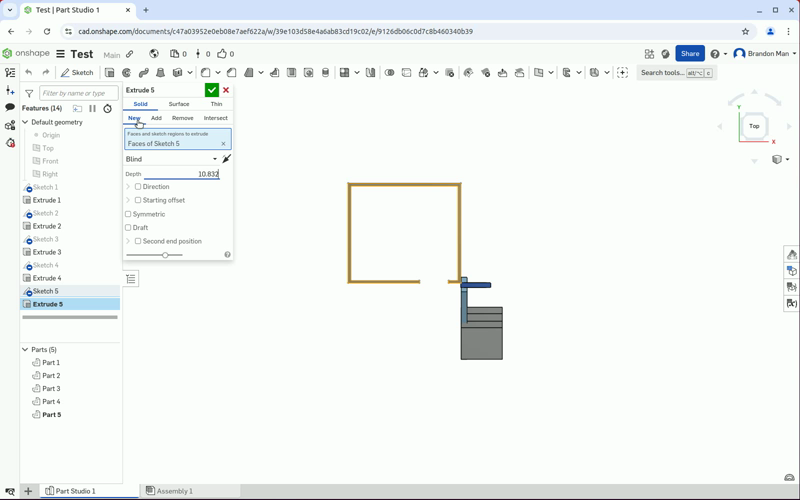
key(enter)
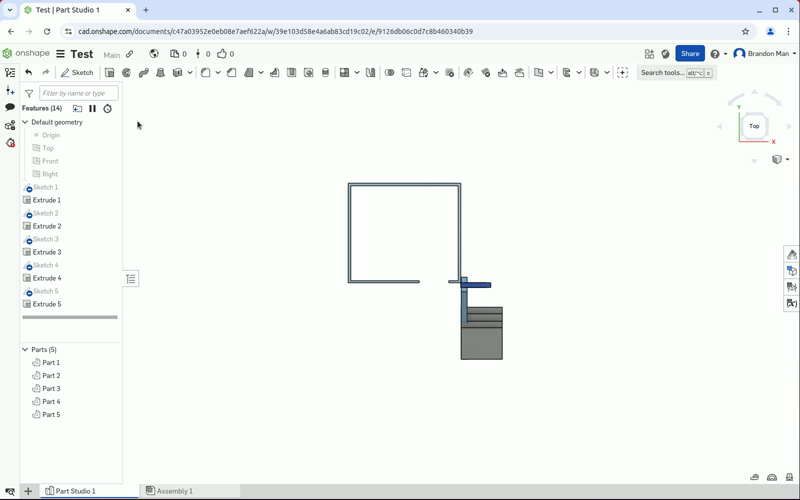
key(shift+h)
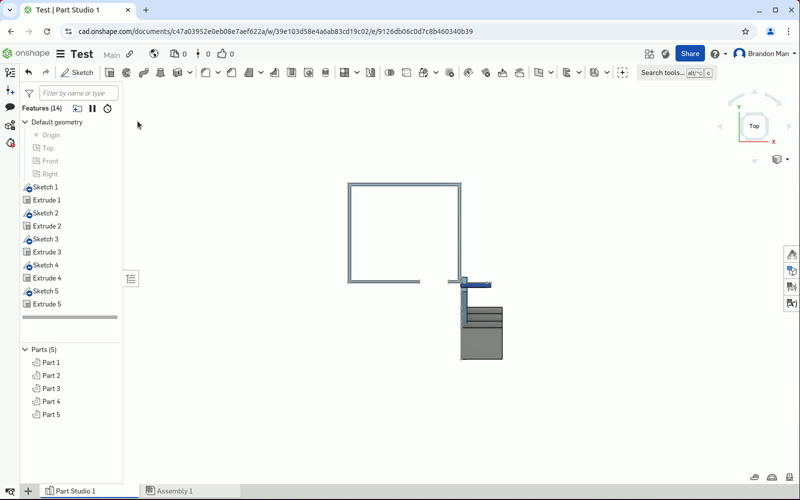
key(shift+h)
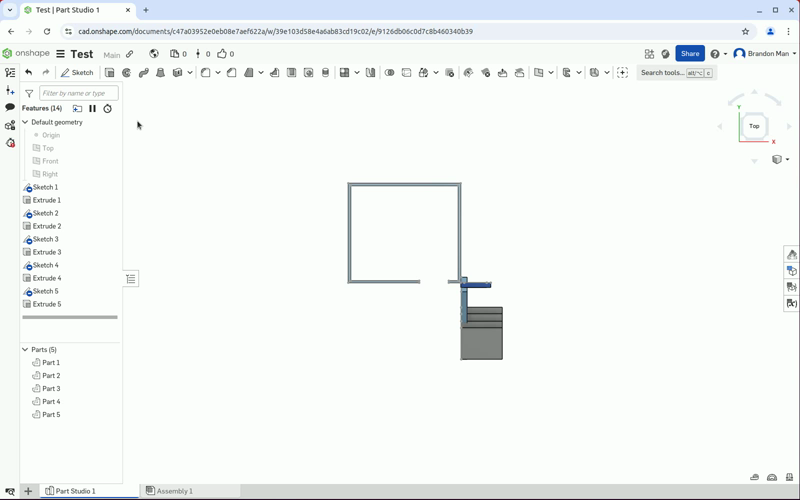
key(shift+7)
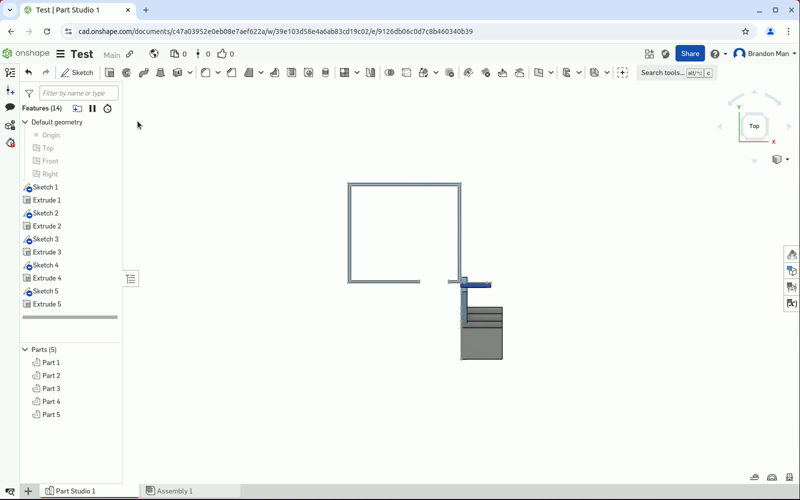
key(up, 3)
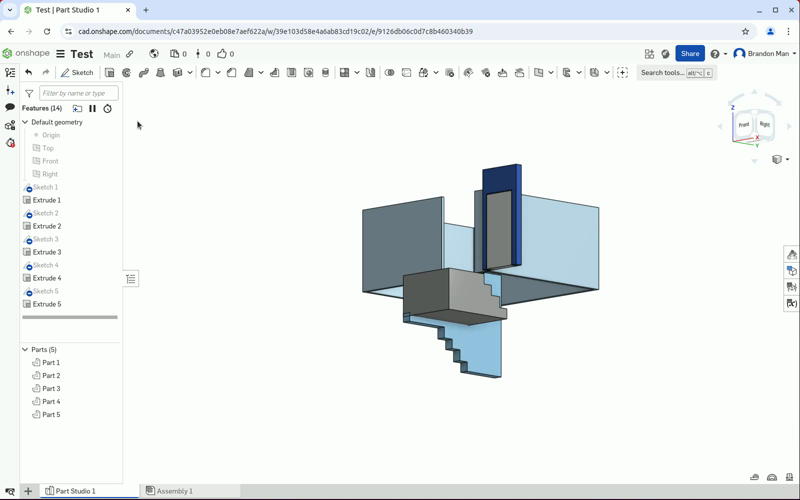
key(left, 3)
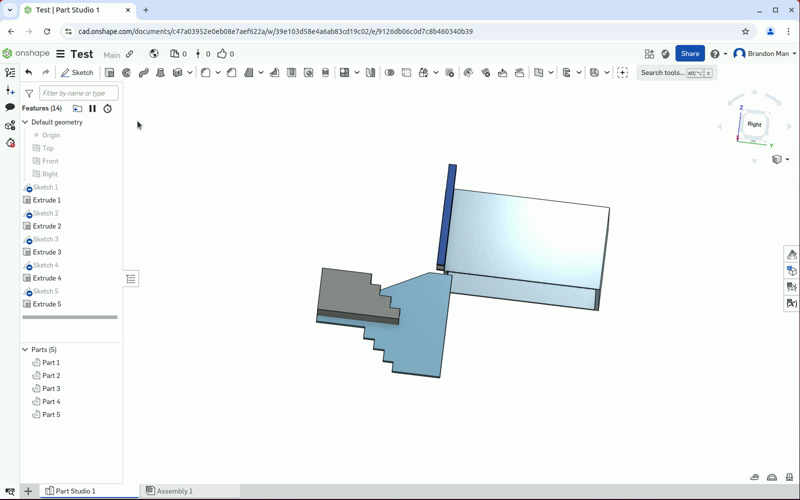
key(right, 3)
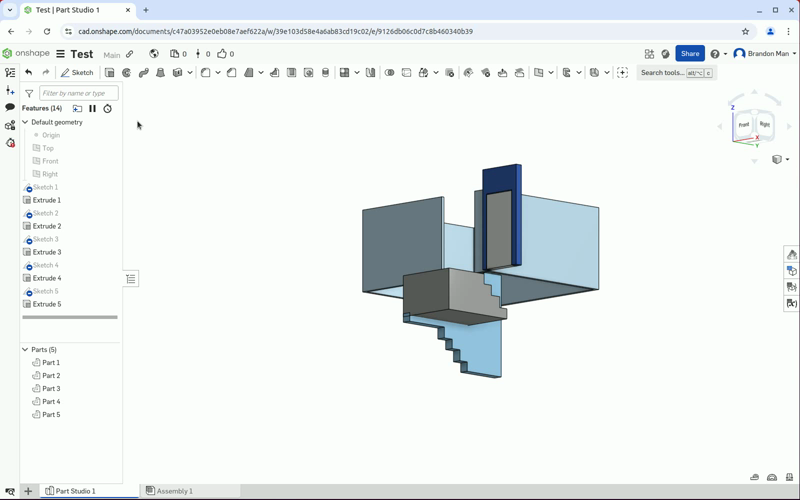
key(down, 3)
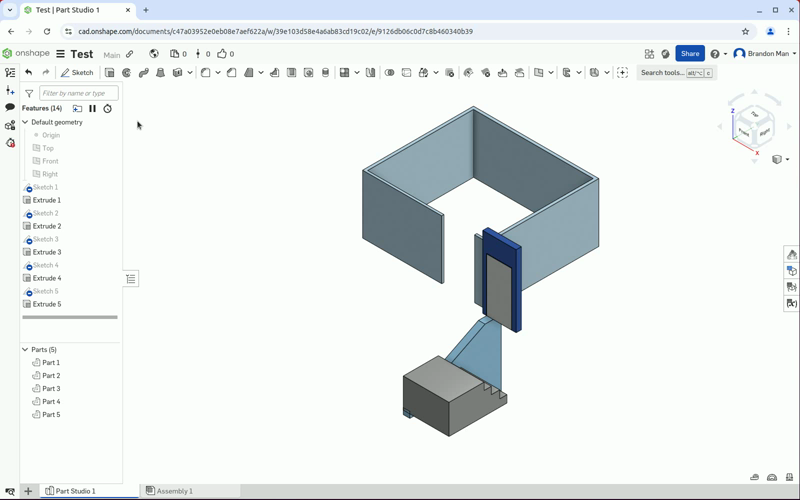
mouse_move(73, 189)
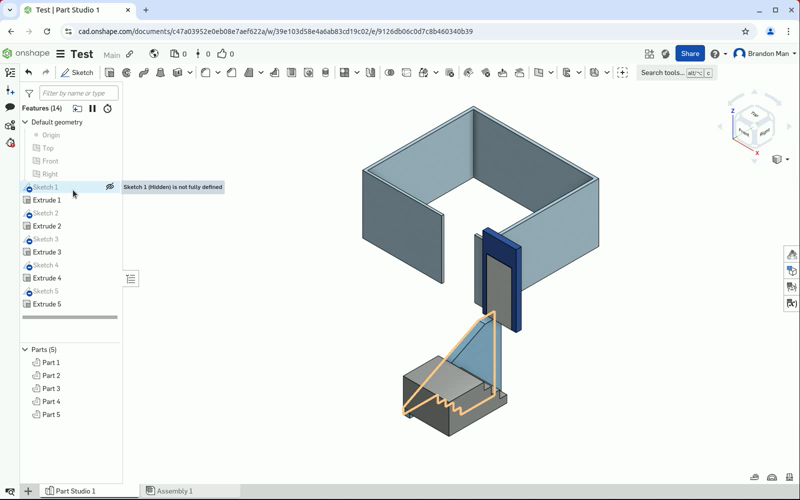
click(73, 189)